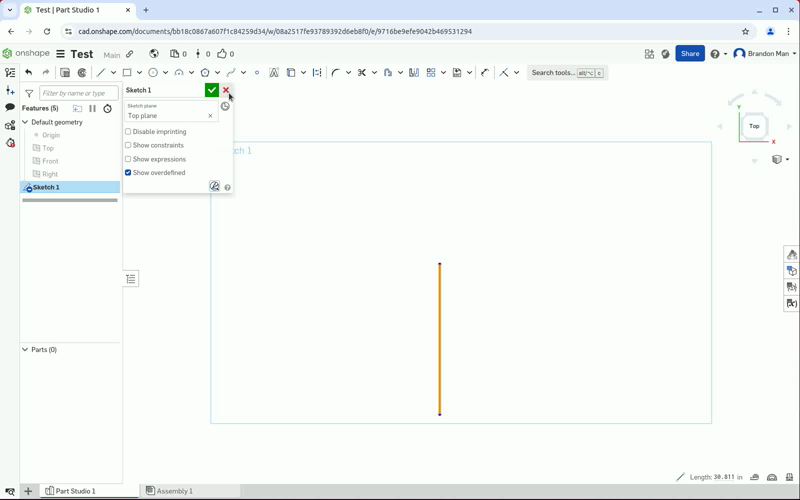
key(shift+h)
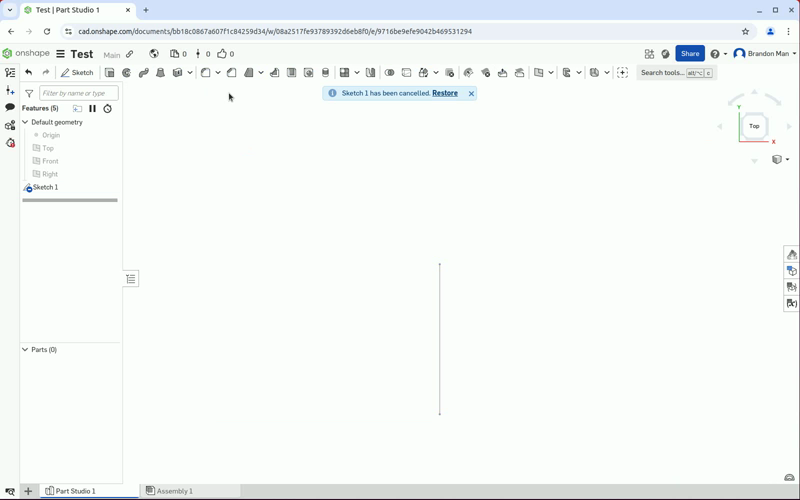
key(shift+s)
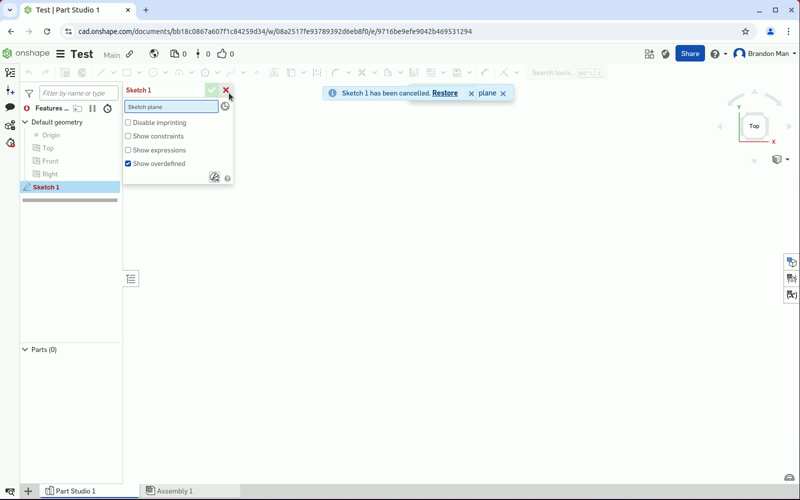
mouse_move(73, 150)
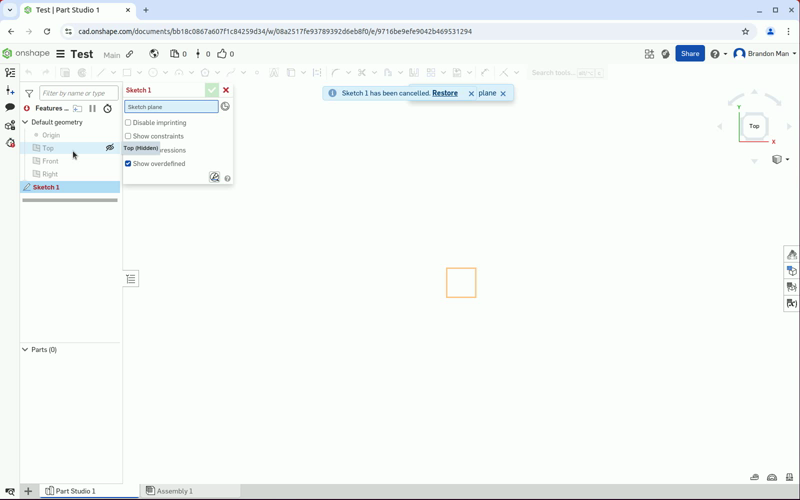
click(73, 150)
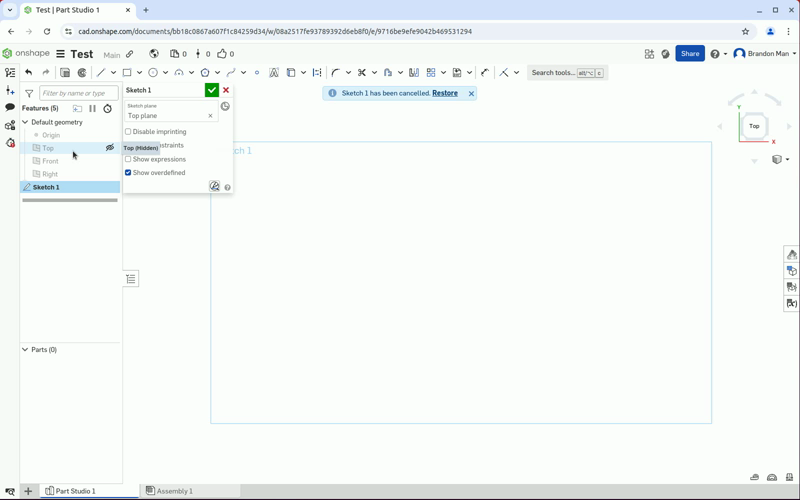
mouse_move(73, 352)
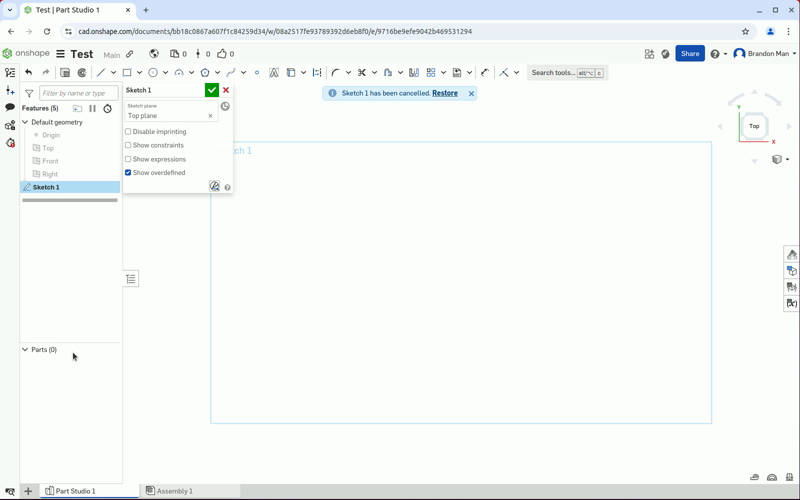
key(y)
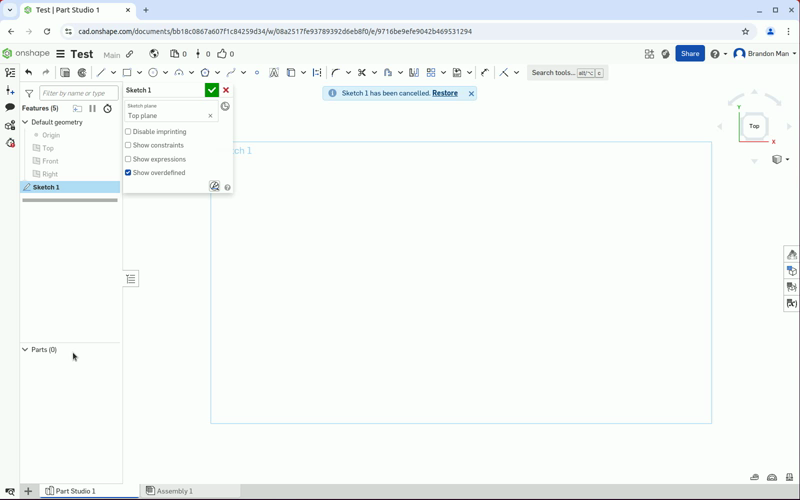
key(l)
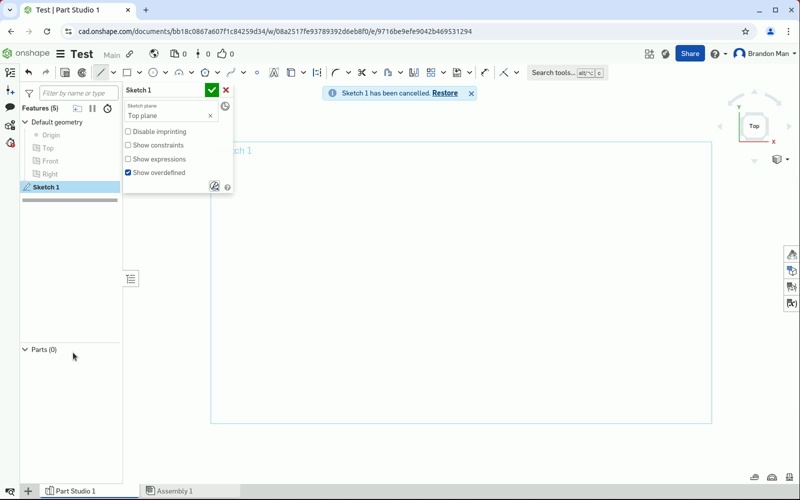
key_down(shift)
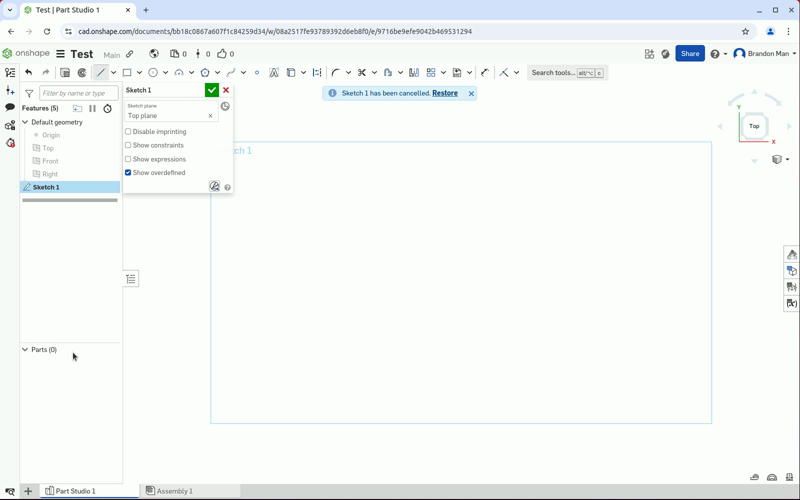
mouse_move(348, 395)
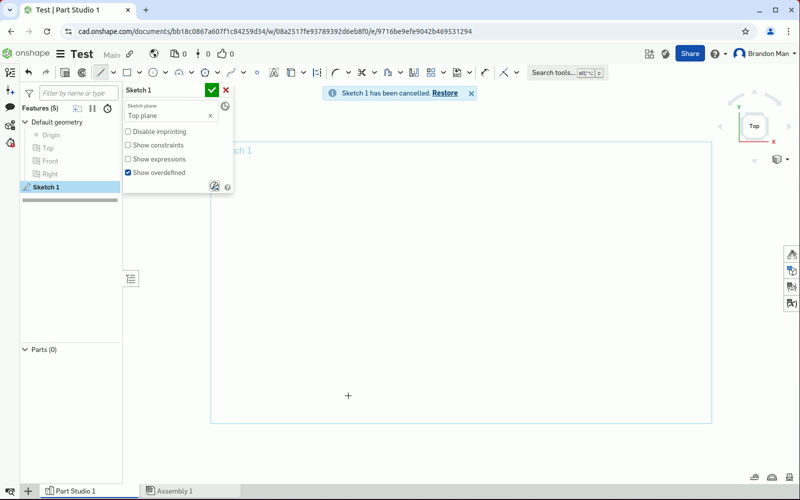
click(348, 395)
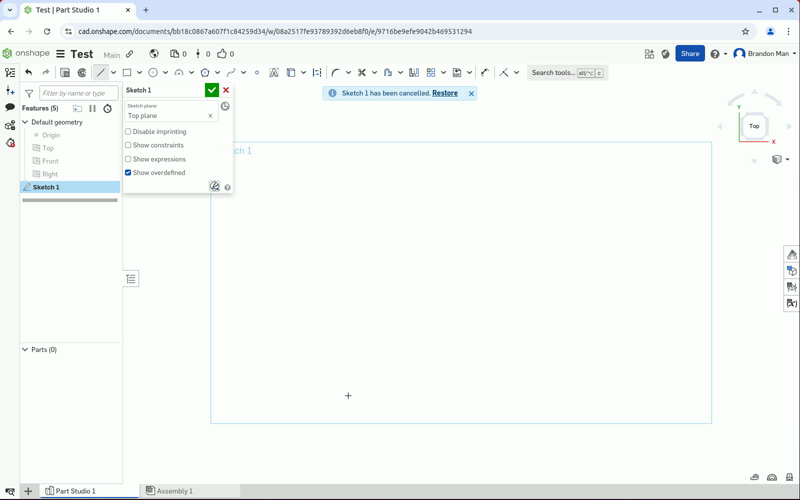
key_up(shift)
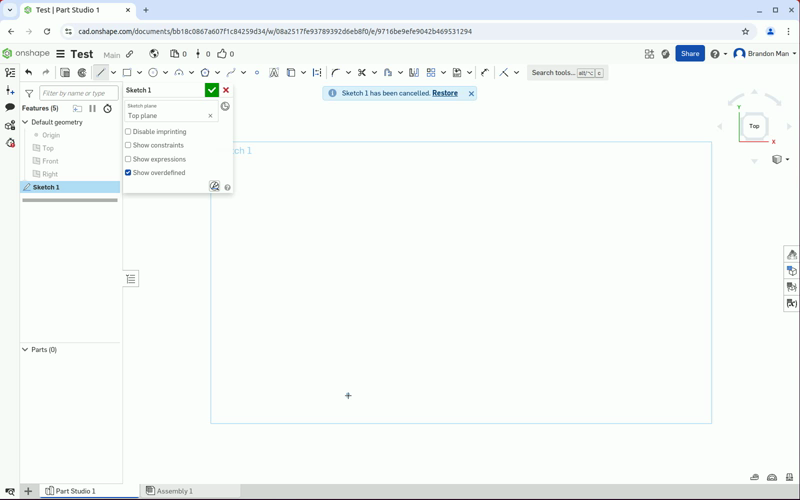
key_down(shift)
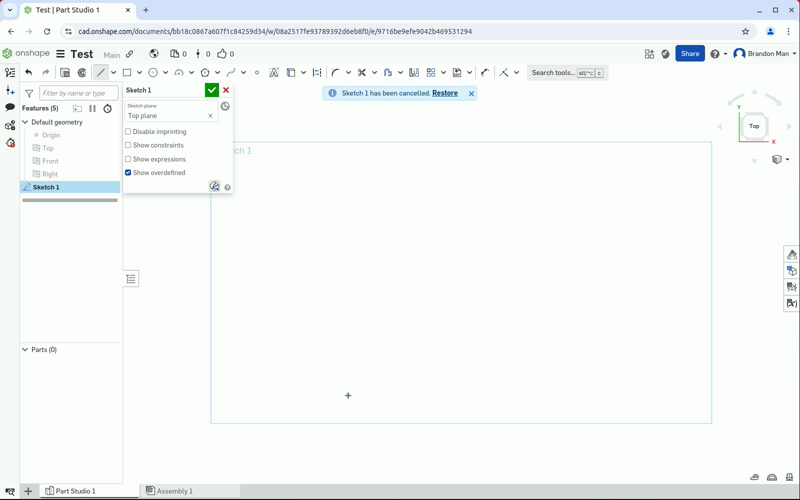
mouse_move(572, 395)
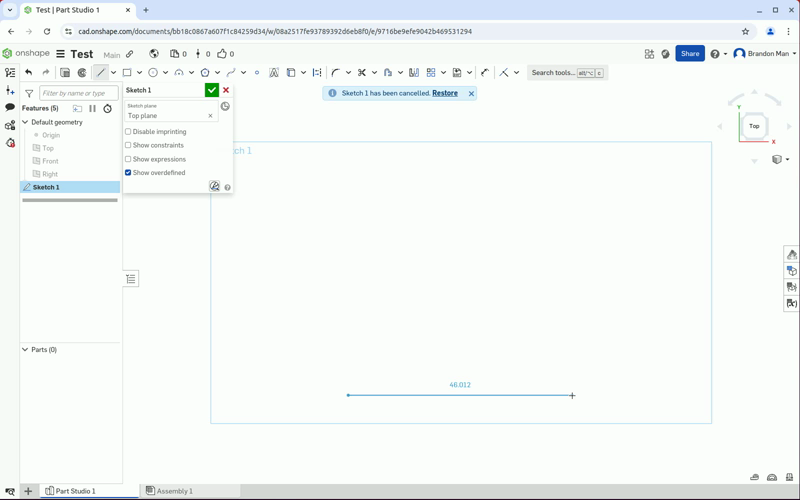
click(572, 395)
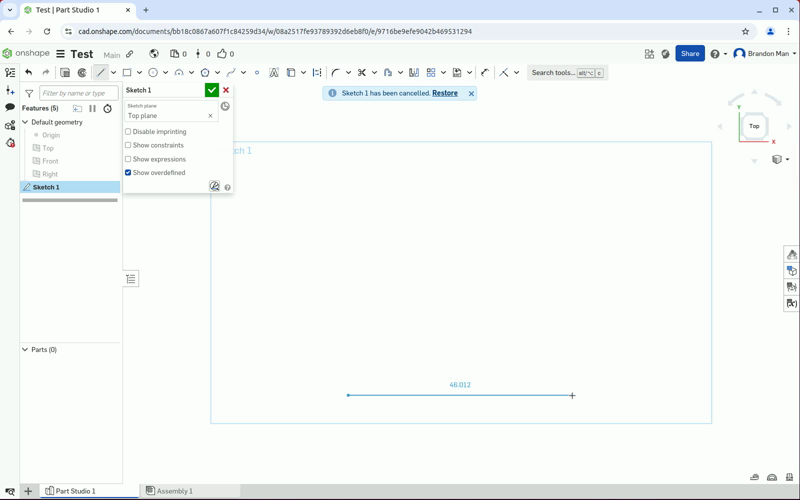
key_up(shift)
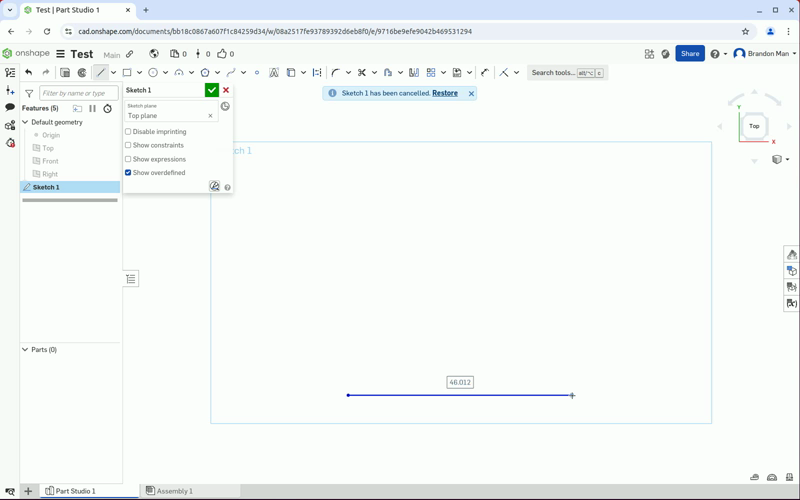
key_down(shift)
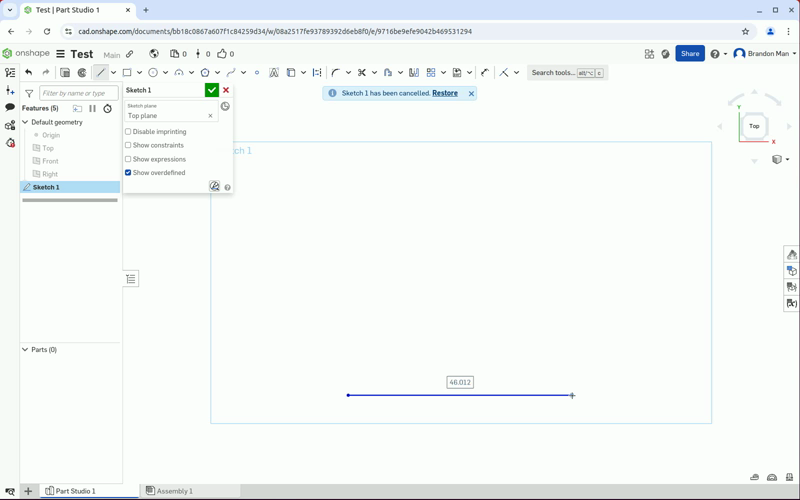
mouse_move(572, 171)
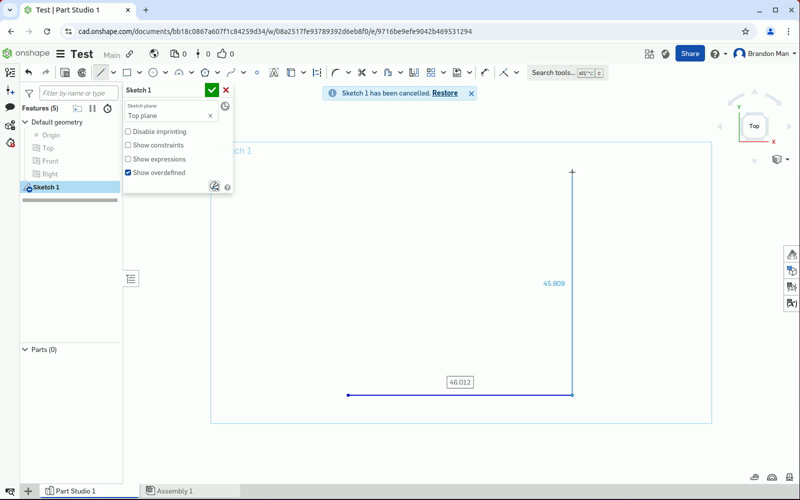
click(572, 171)
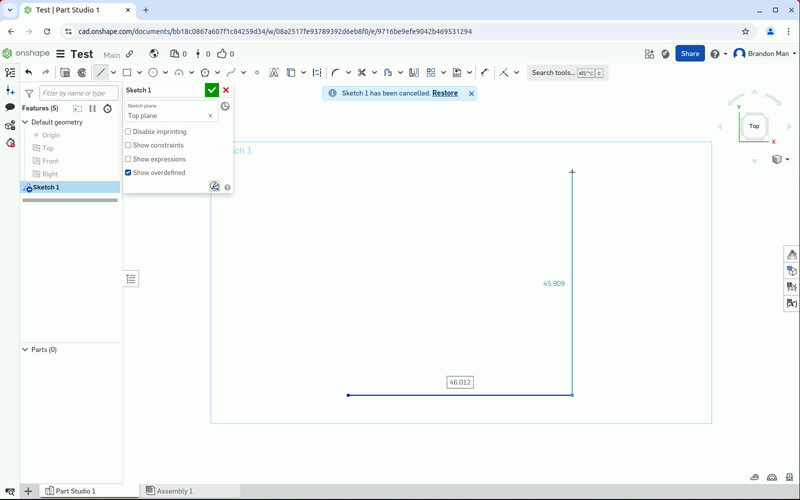
key_up(shift)
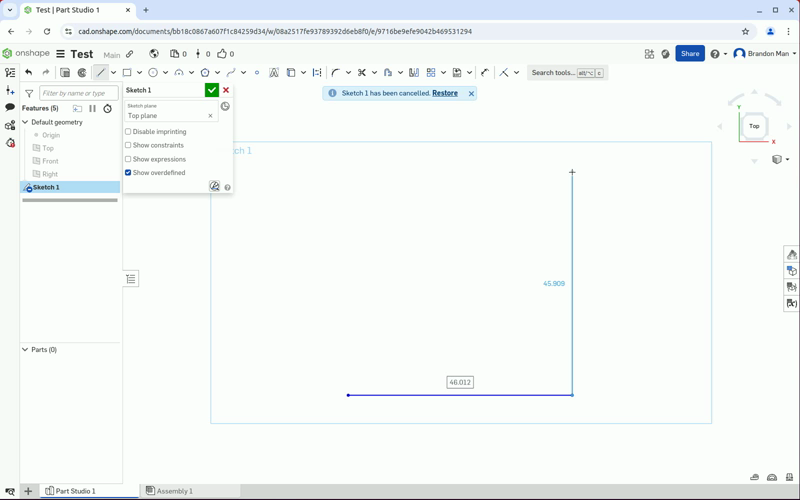
key_down(shift)
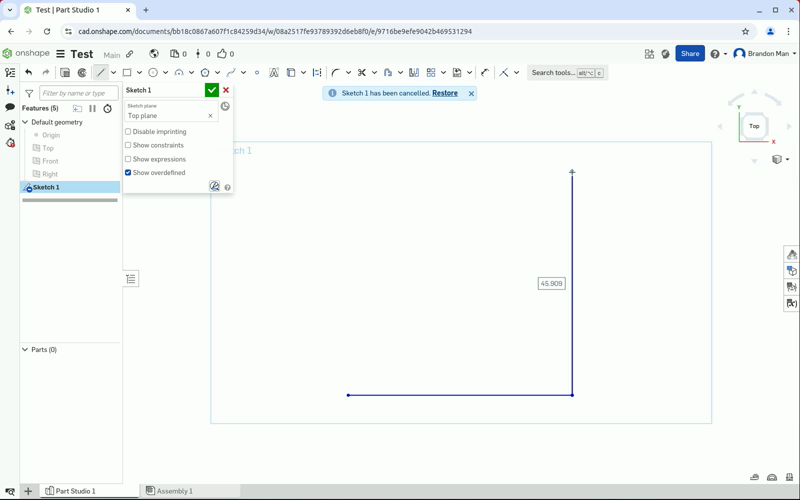
mouse_move(348, 171)
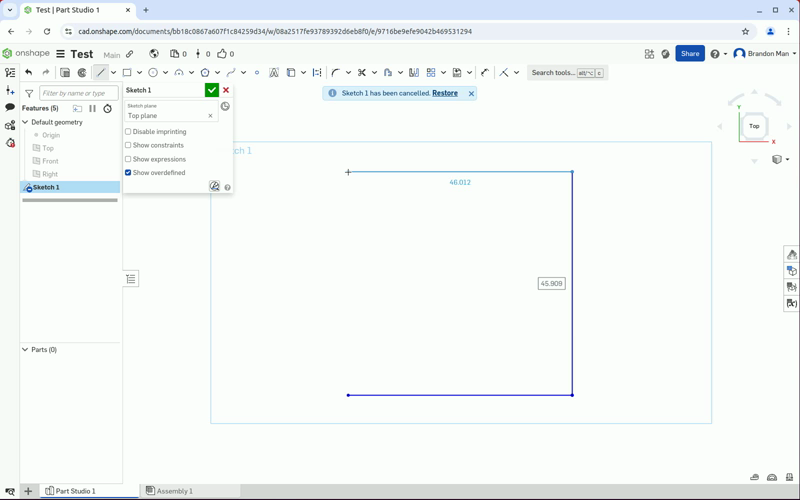
click(348, 171)
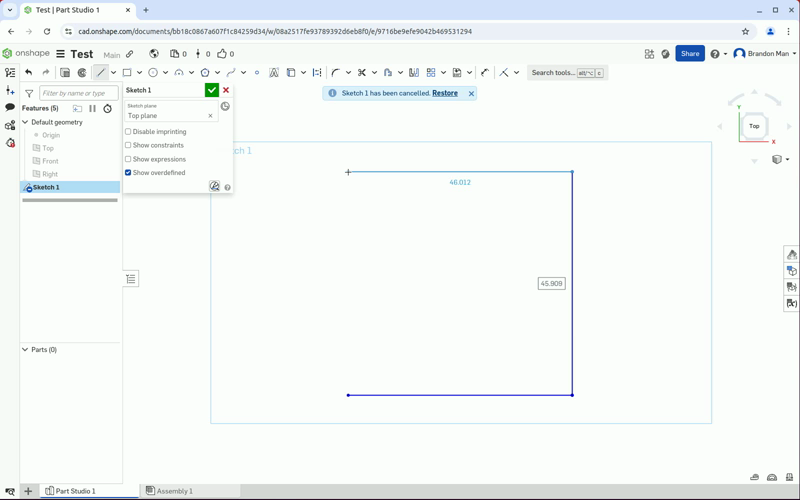
key_up(shift)
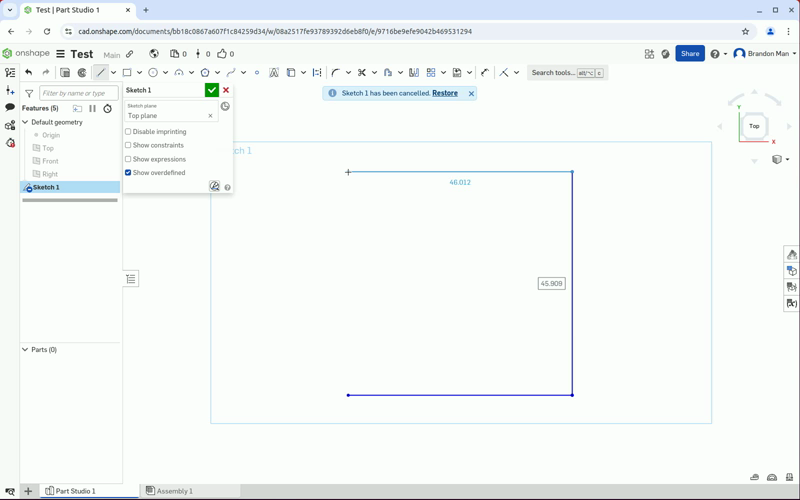
key_down(shift)
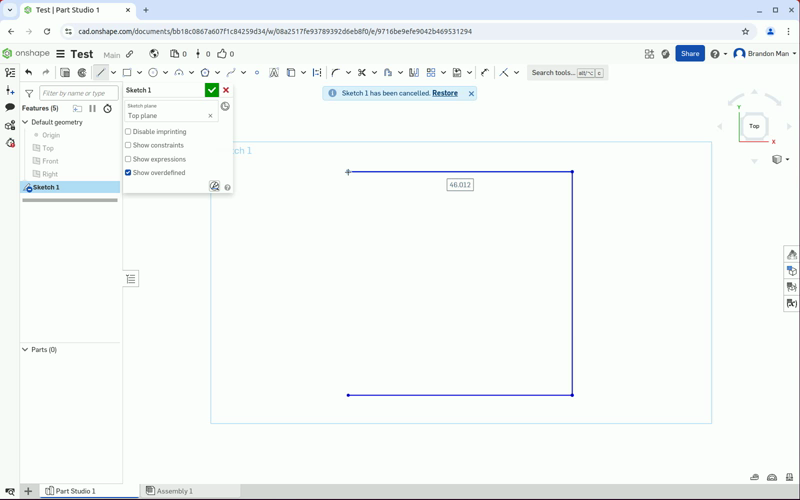
mouse_move(348, 395)
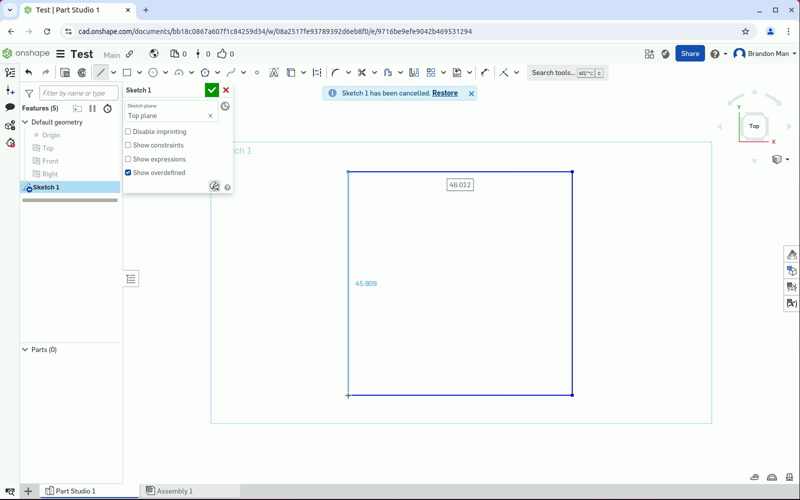
key_up(shift)
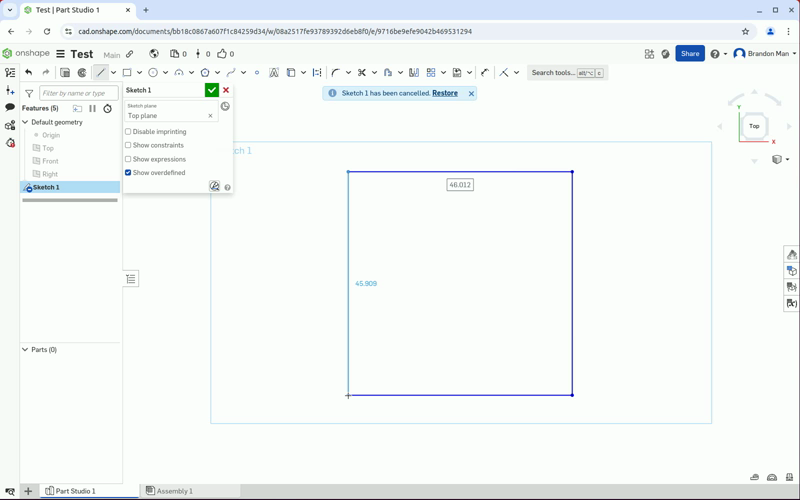
click(348, 395)
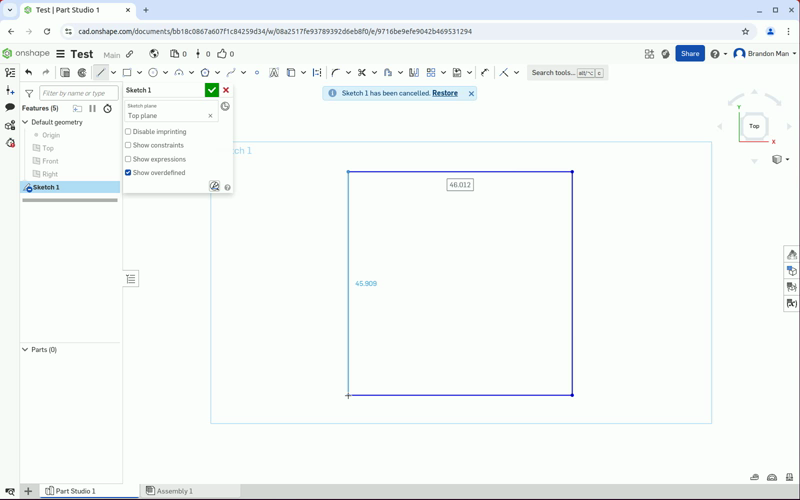
key(esc)
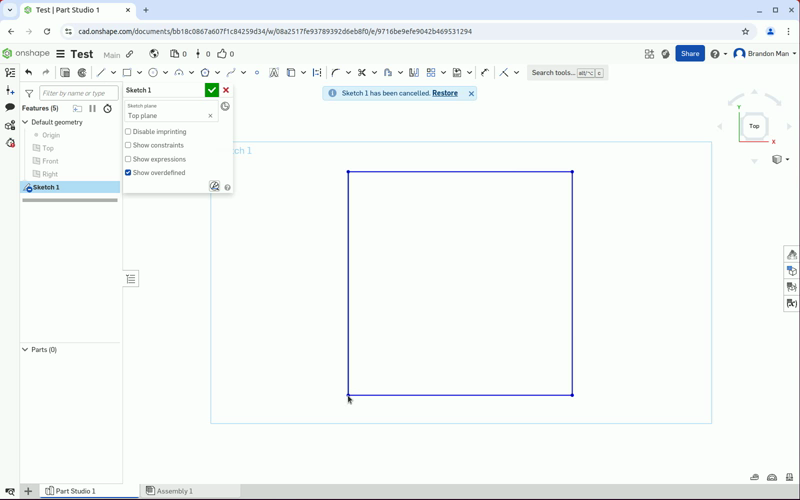
mouse_move(484, 326)
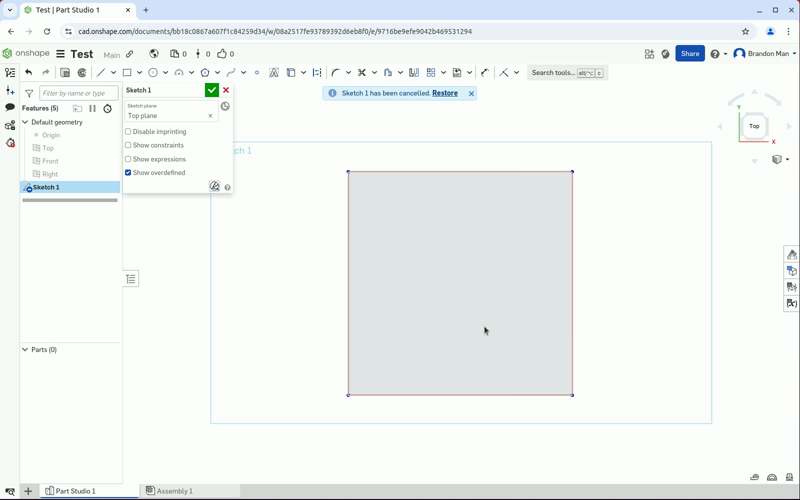
click(484, 326)
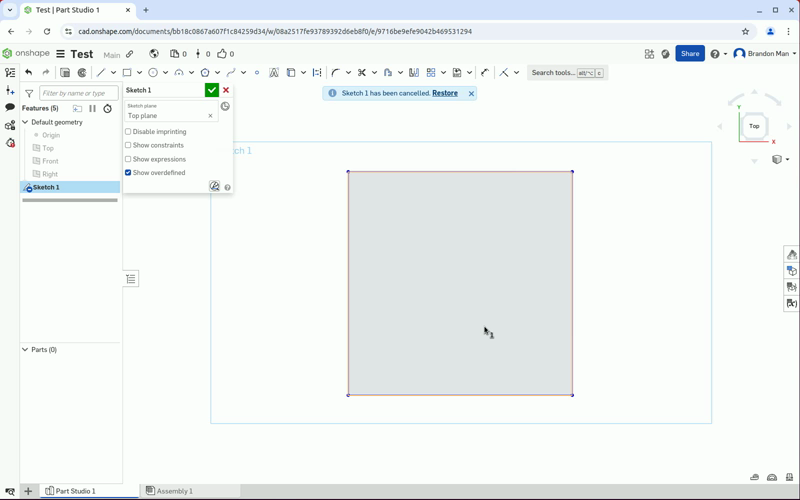
mouse_move(73, 352)
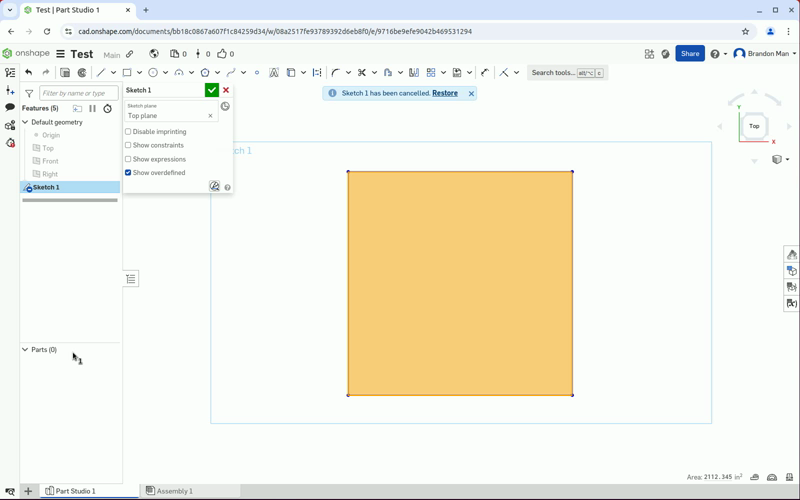
key(shift+y)
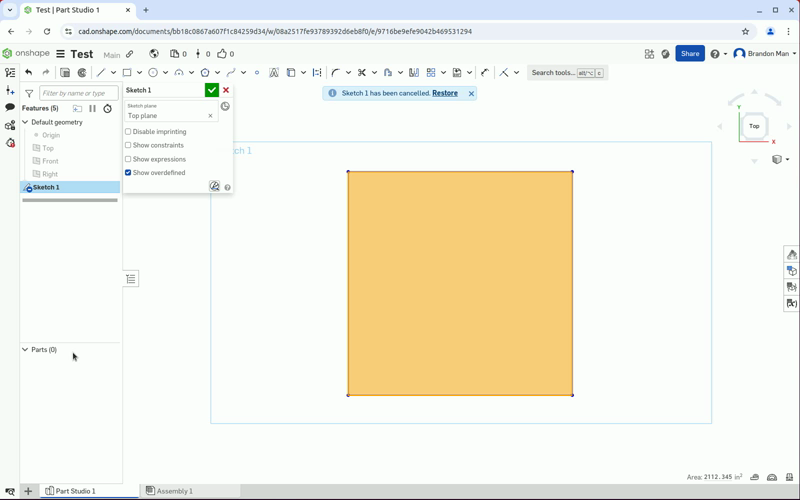
key(shift+e)
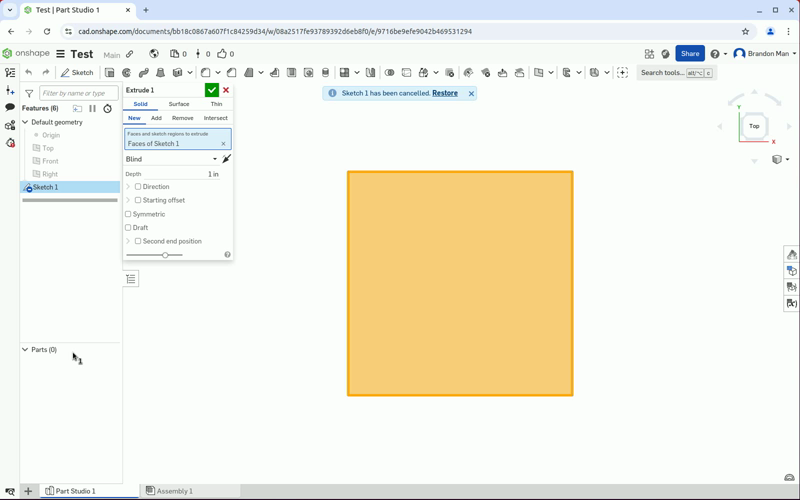
mouse_move(143, 106)
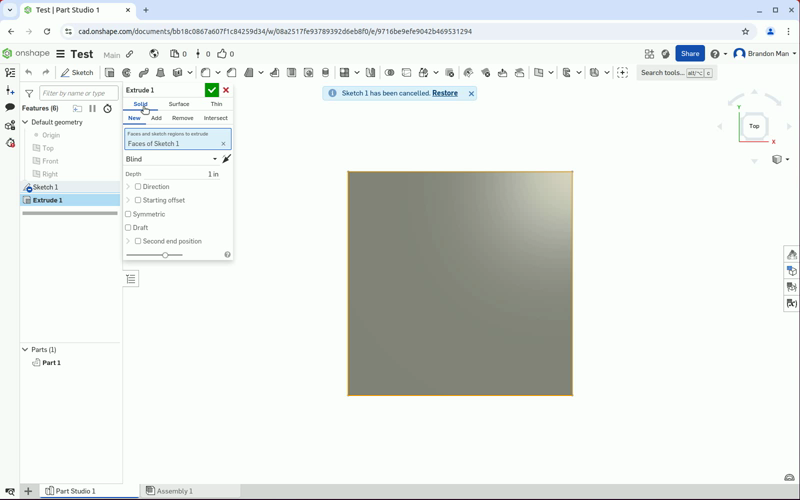
click(143, 106)
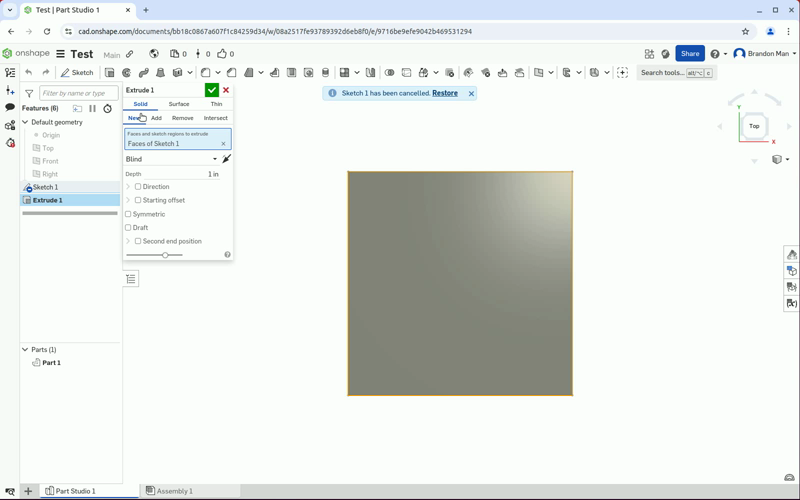
mouse_move(137, 120)
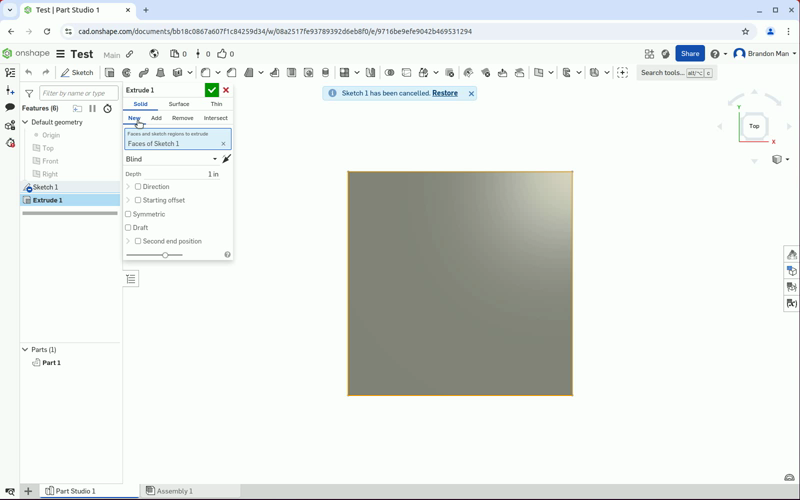
click(137, 120)
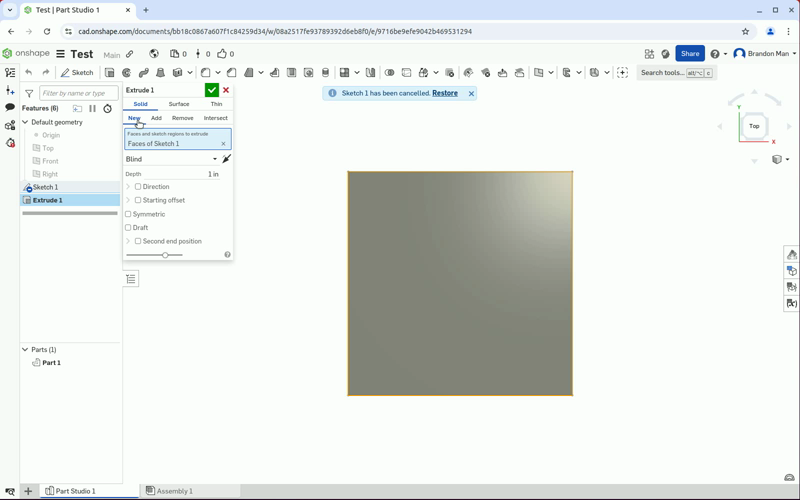
key(tab, 4)
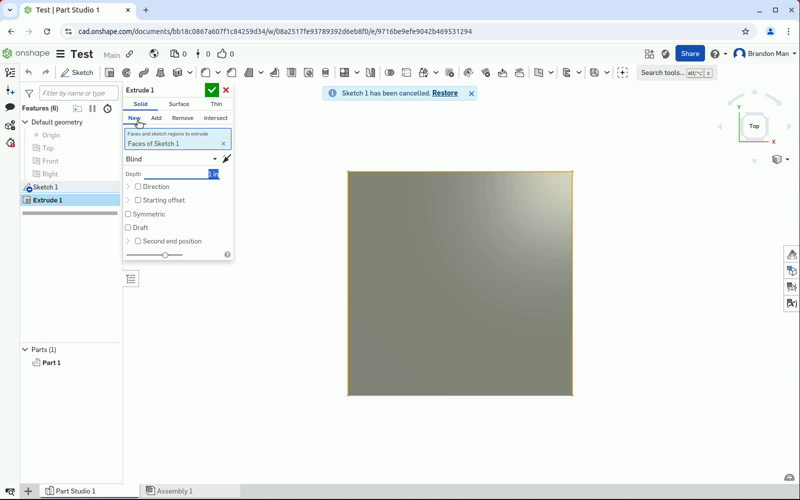
text(1.204)
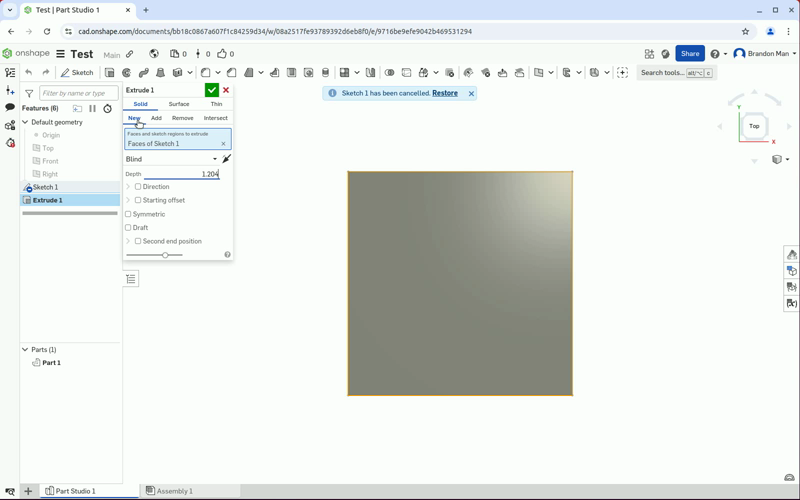
key(enter)
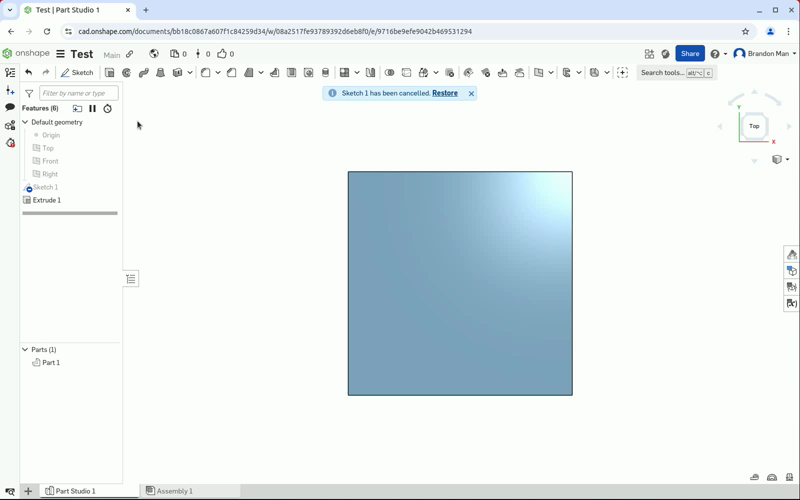
key(shift+h)
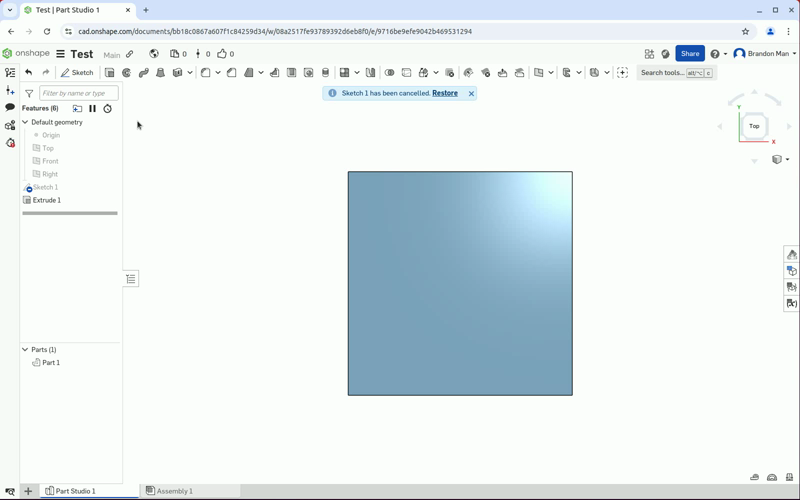
key(shift+h)
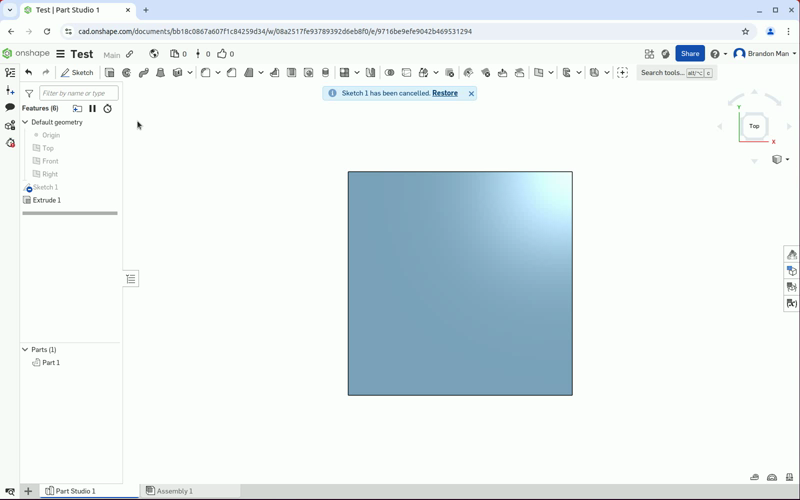
mouse_move(73, 189)
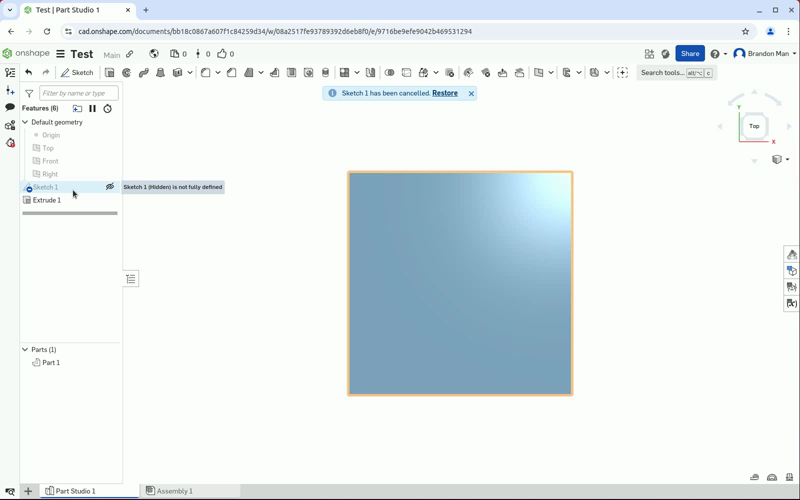
click(73, 189)
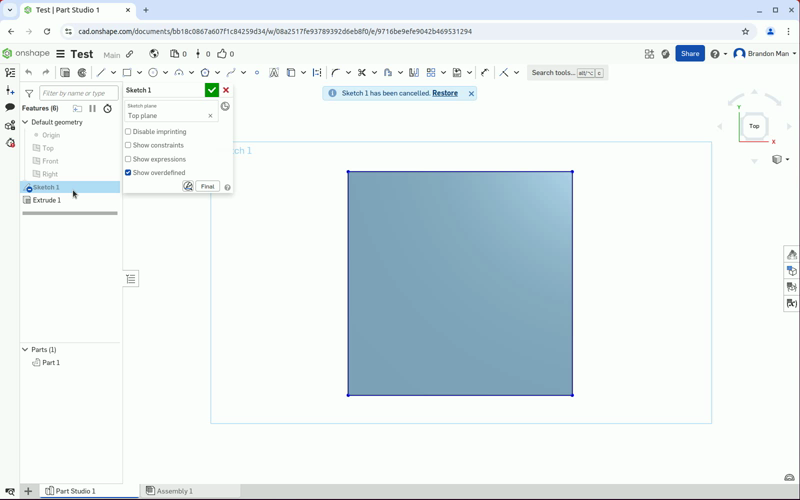
mouse_move(229, 92)
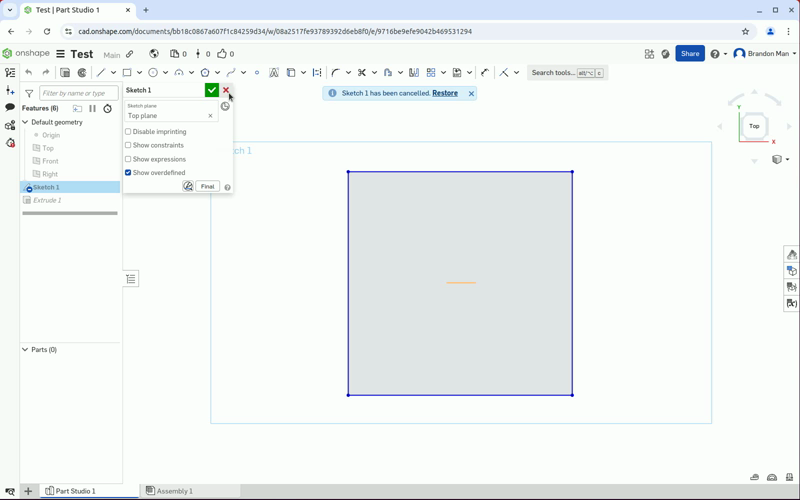
click(229, 92)
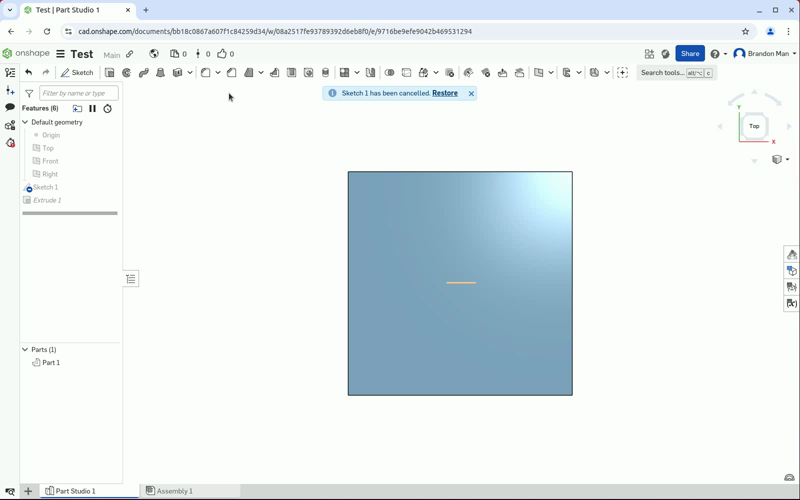
mouse_move(541, 75)
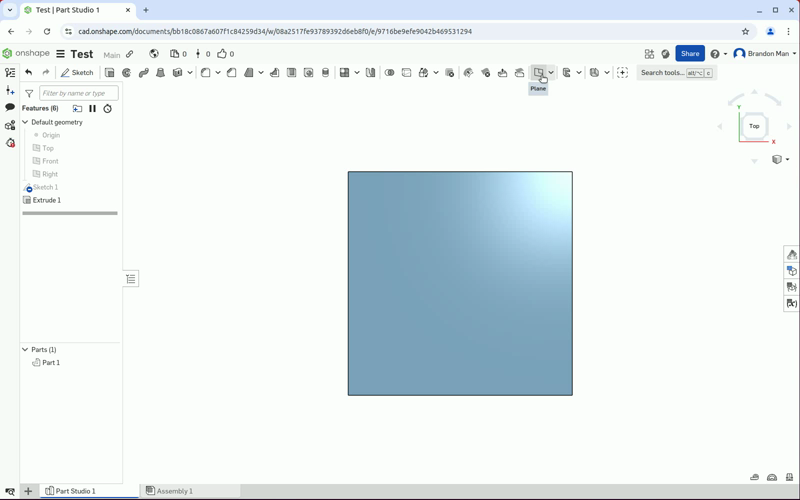
click(541, 75)
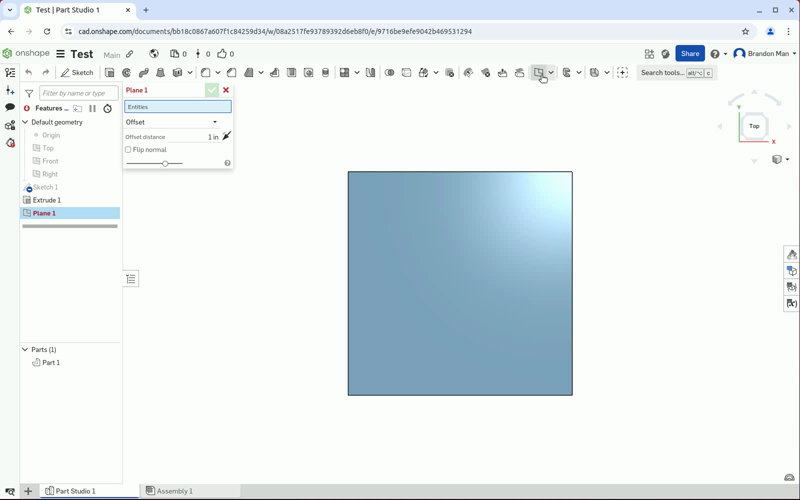
mouse_move(73, 150)
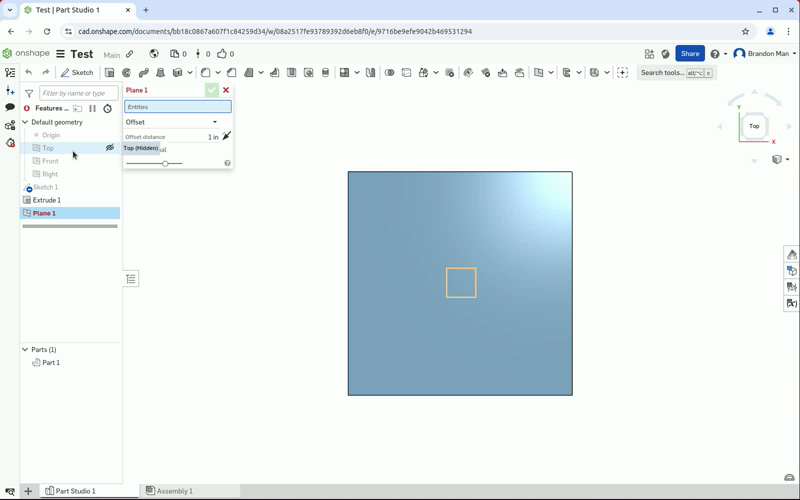
click(73, 150)
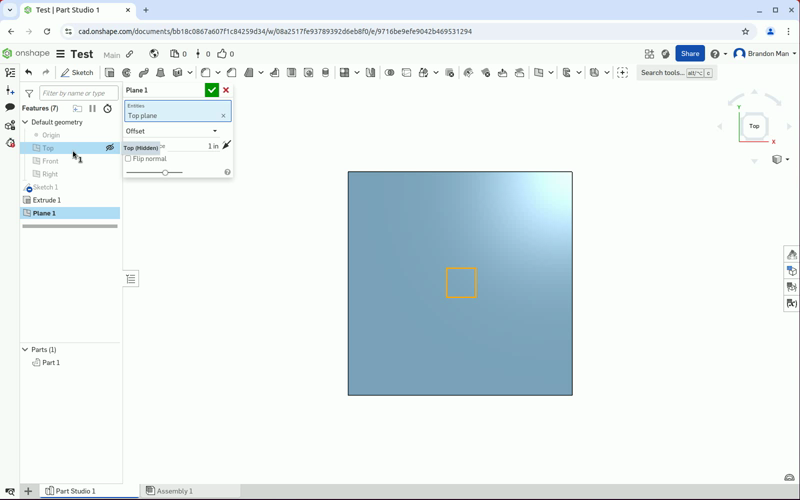
key(tab, 2)
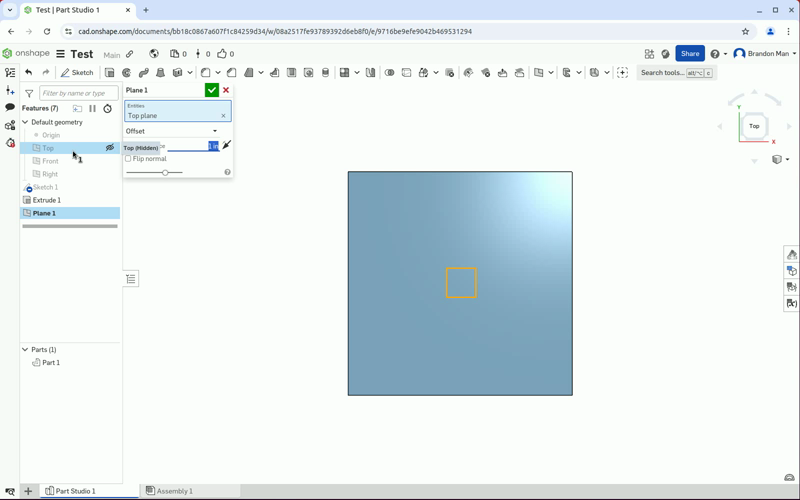
text(1.202)
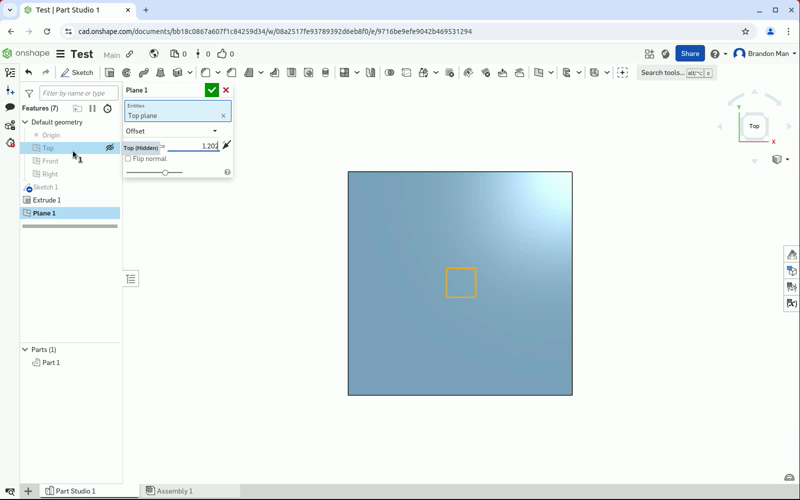
key(enter, 2)
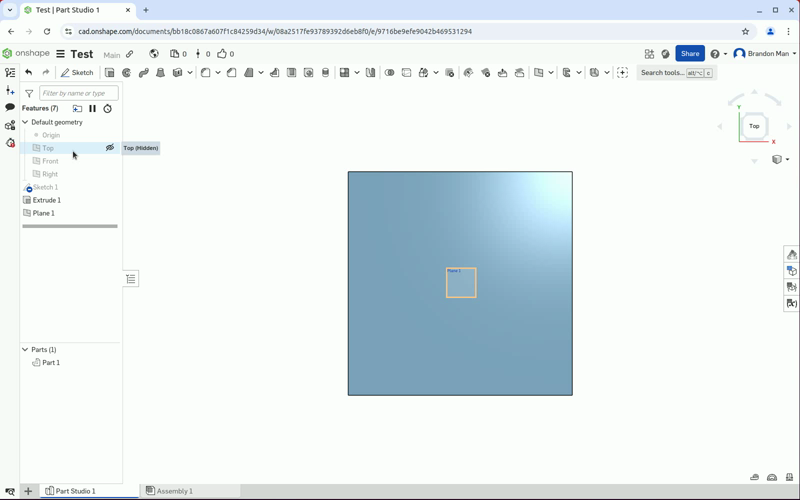
key(shift+s)
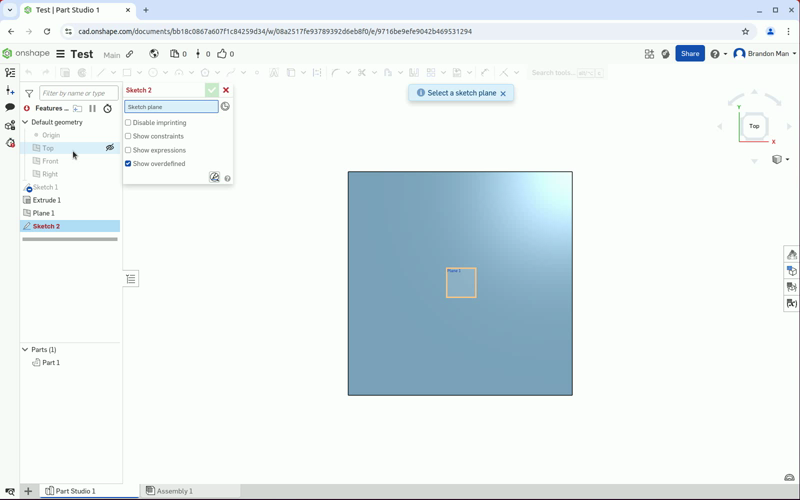
mouse_move(73, 215)
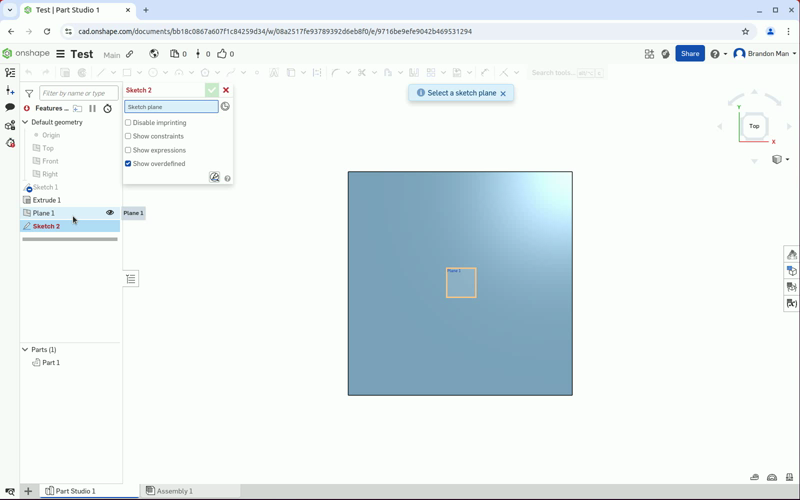
click(73, 215)
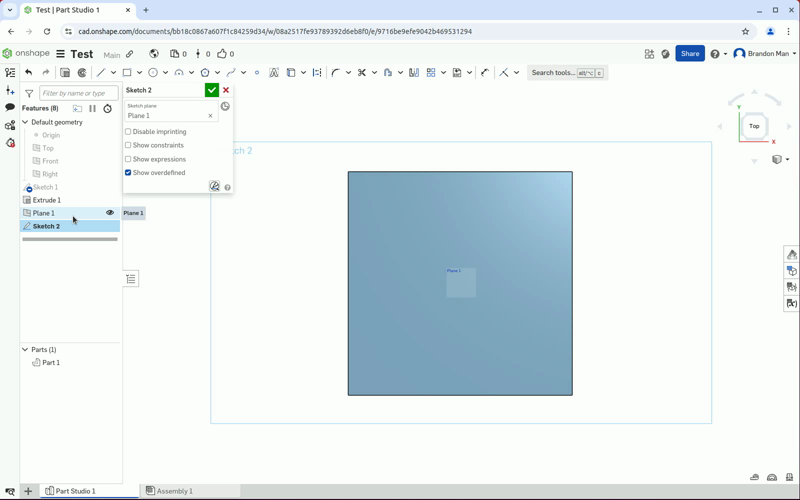
mouse_move(73, 352)
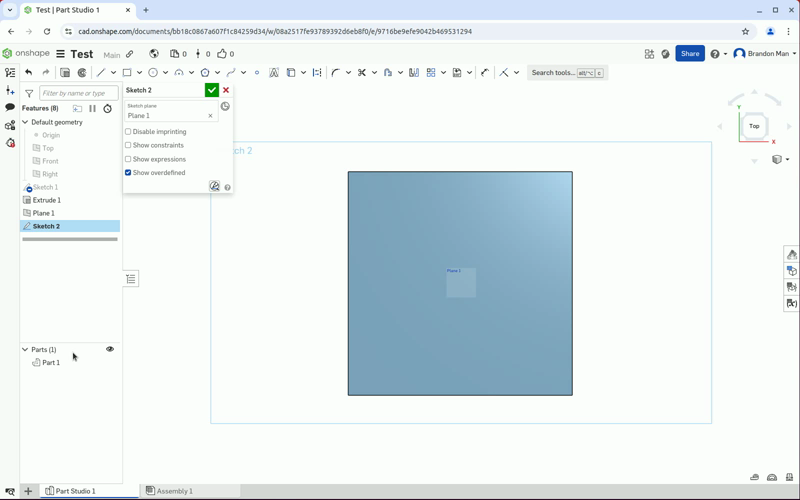
key(y)
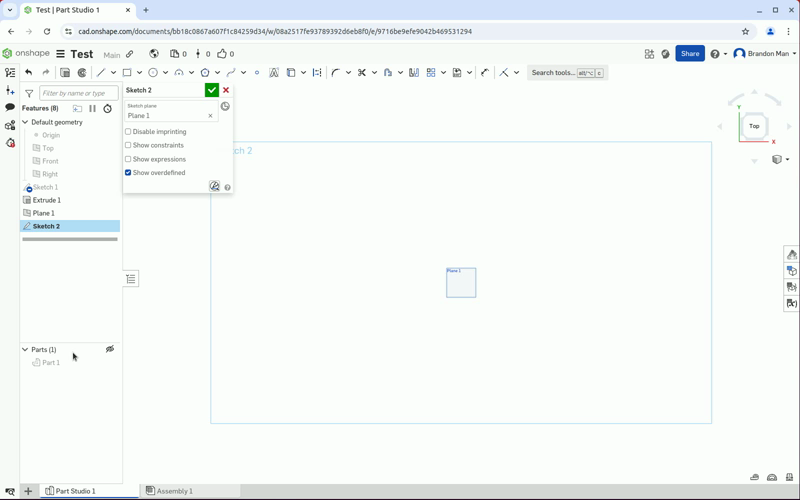
key(l)
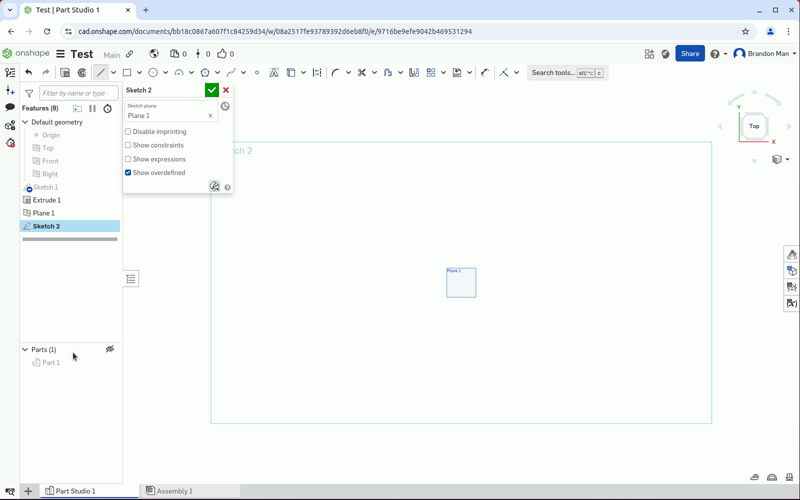
key_down(shift)
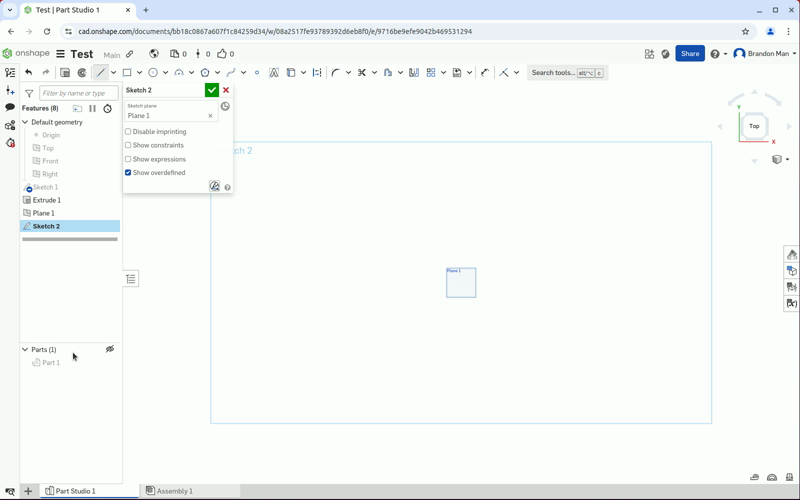
mouse_move(399, 246)
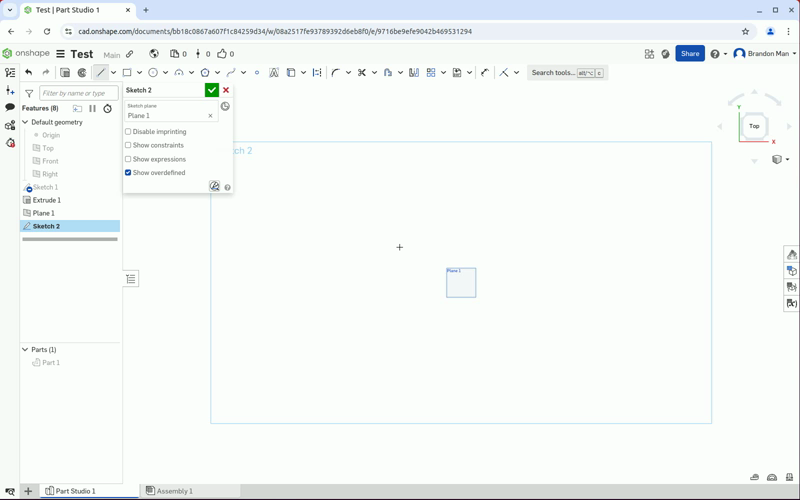
click(399, 246)
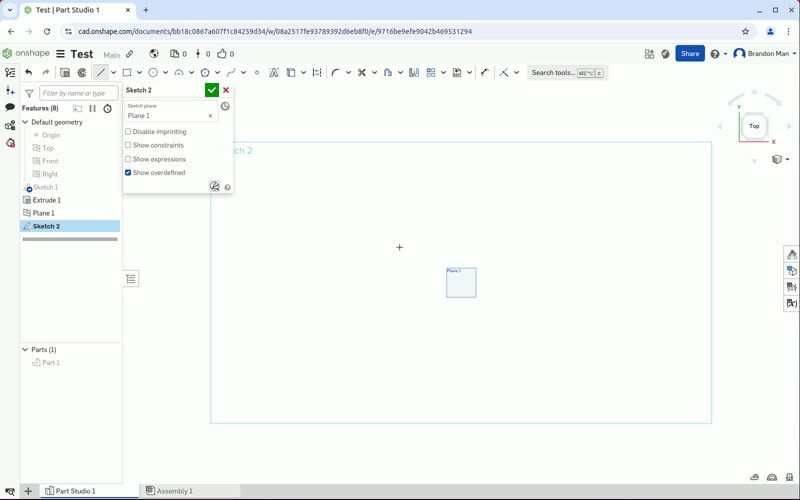
key_up(shift)
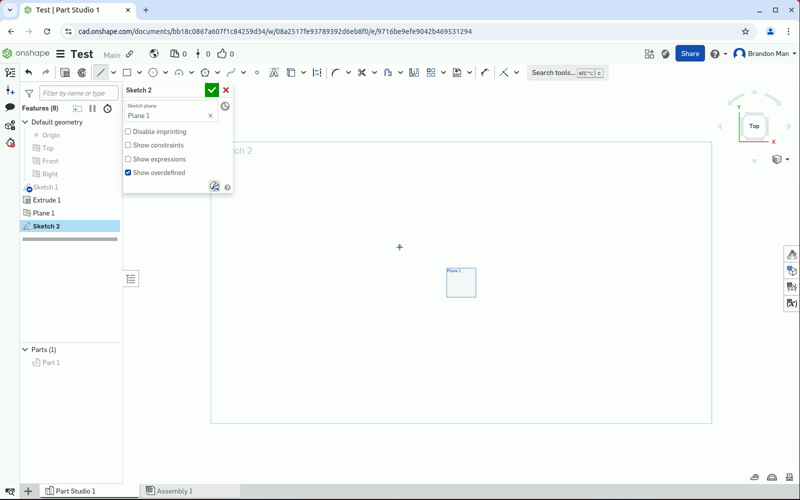
key_down(shift)
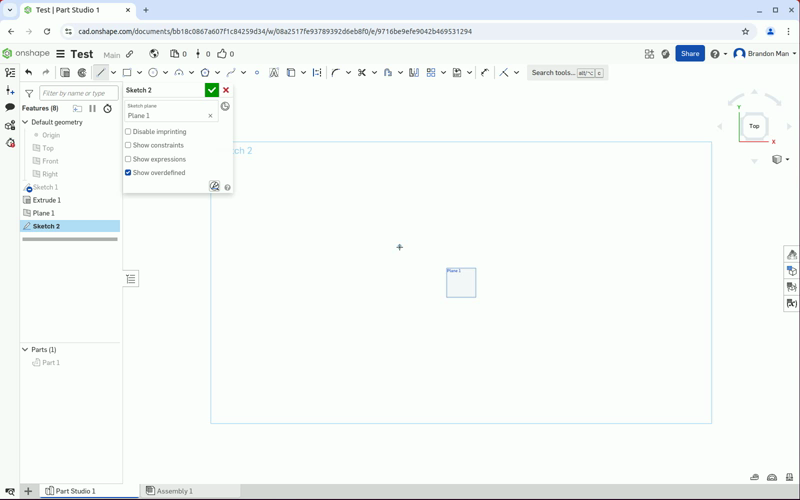
mouse_move(429, 246)
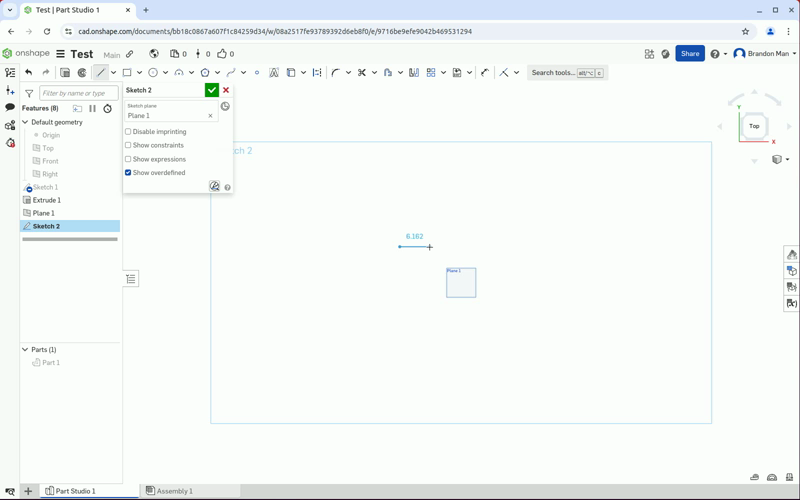
mouse_move(425, 246)
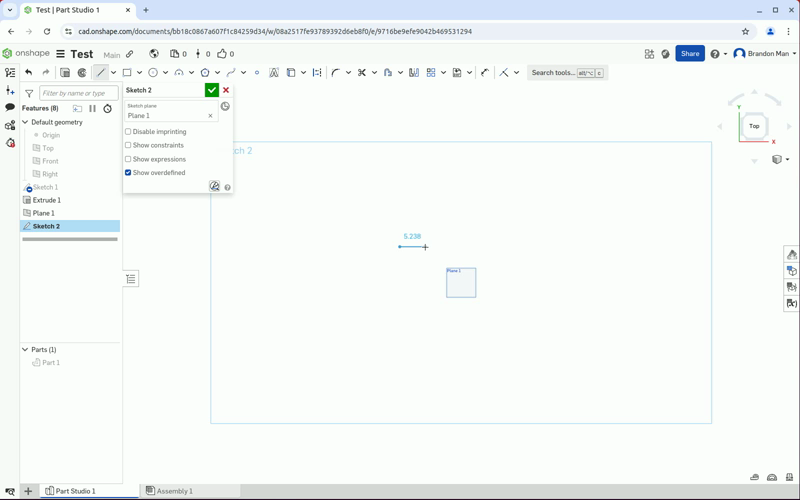
click(425, 246)
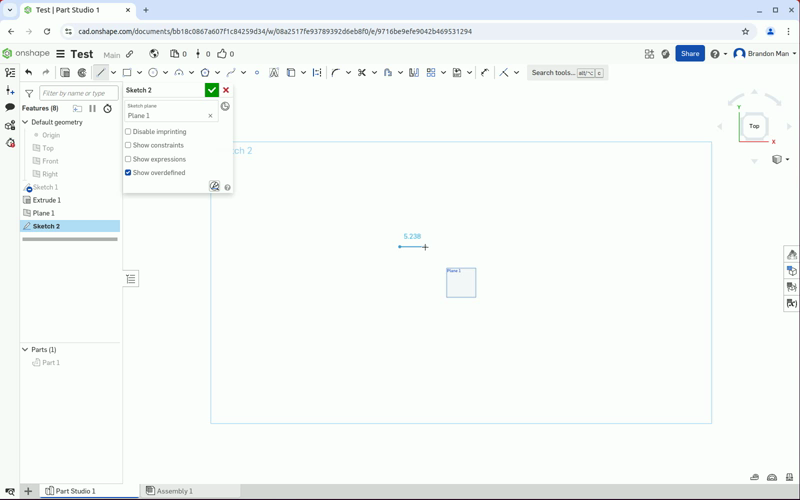
key_up(shift)
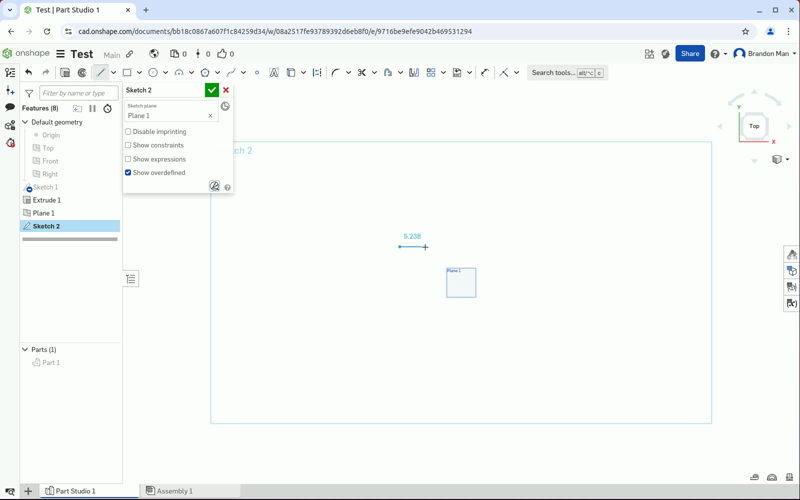
key_down(shift)
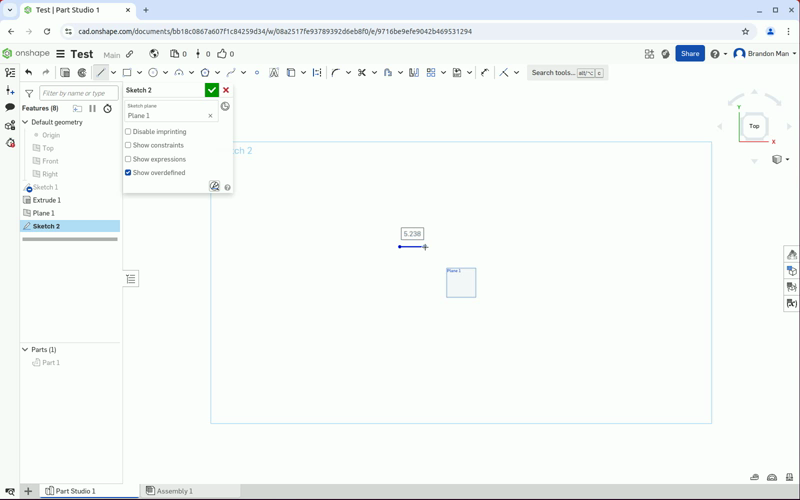
mouse_move(455, 246)
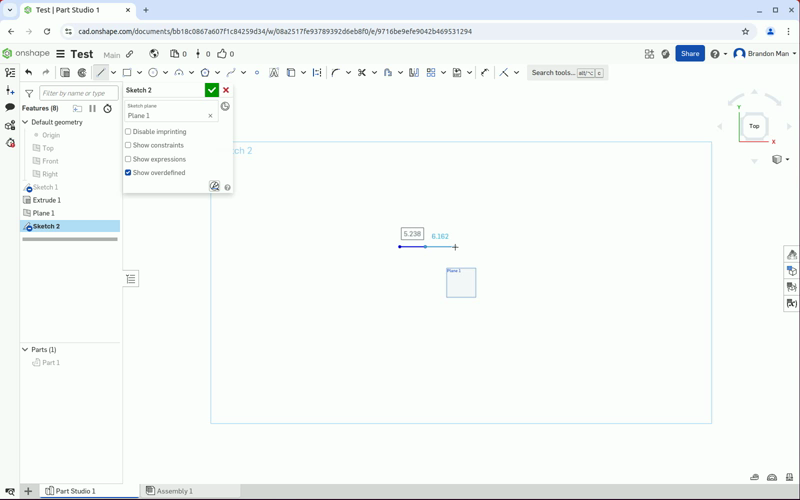
mouse_move(425, 221)
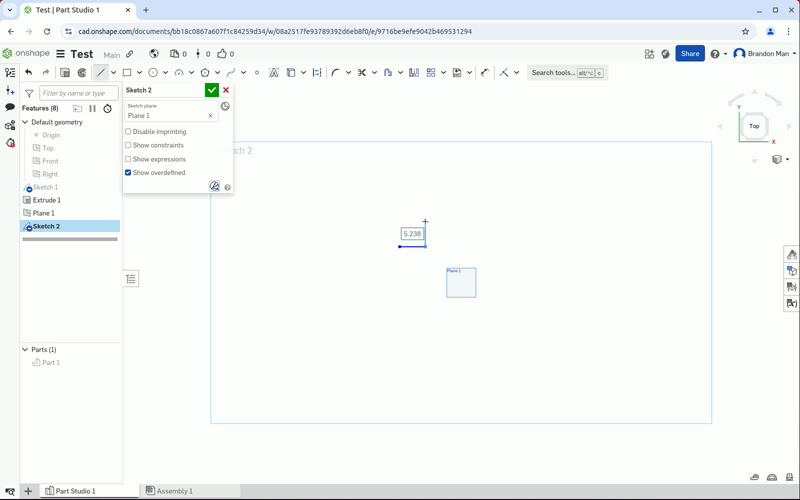
click(425, 221)
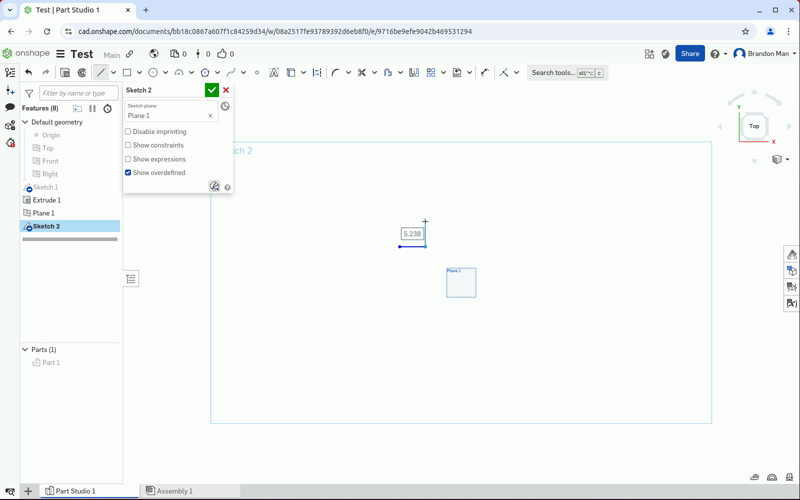
key_up(shift)
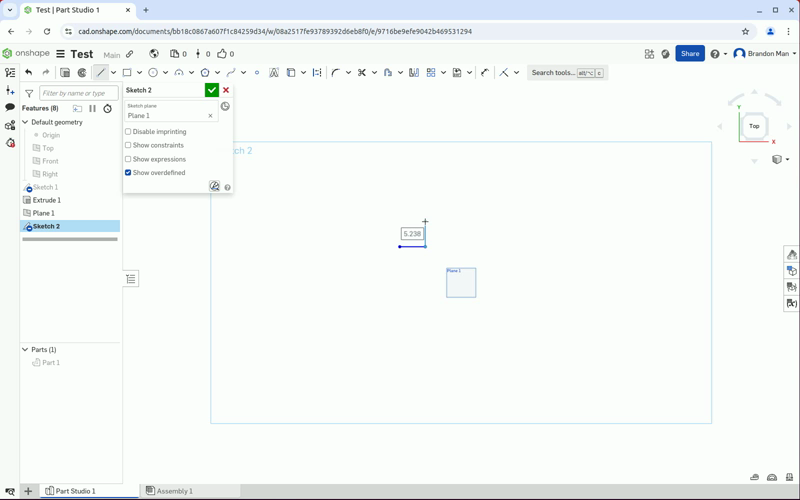
key_down(shift)
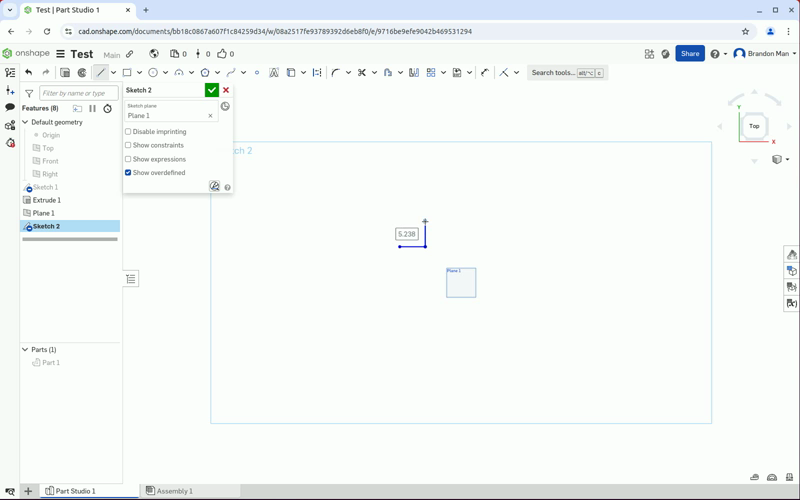
mouse_move(455, 221)
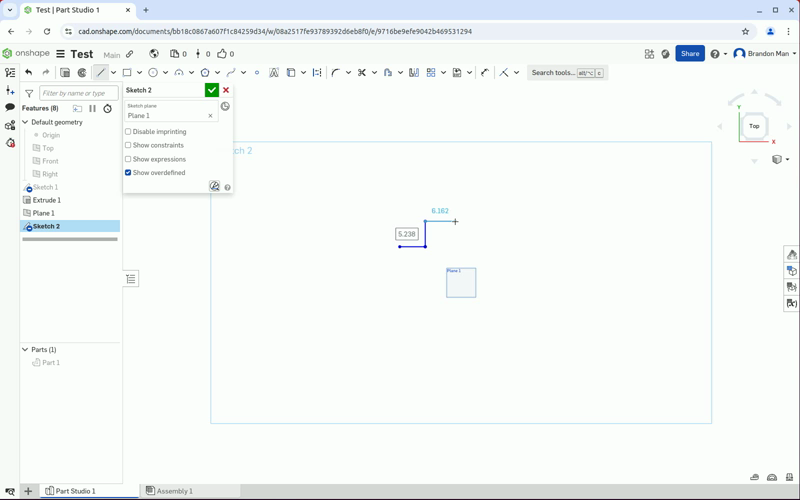
mouse_move(399, 221)
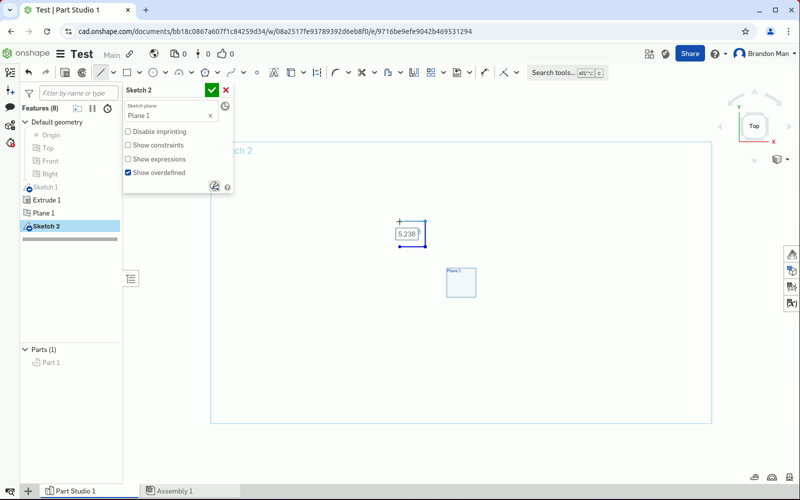
click(399, 221)
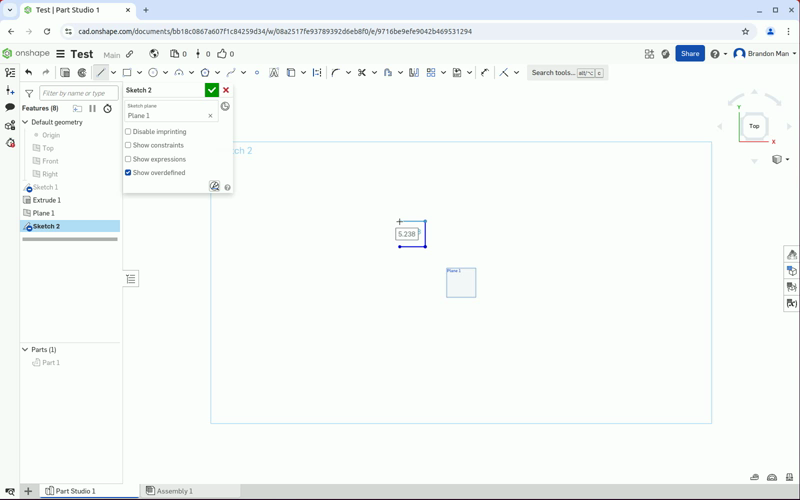
key_up(shift)
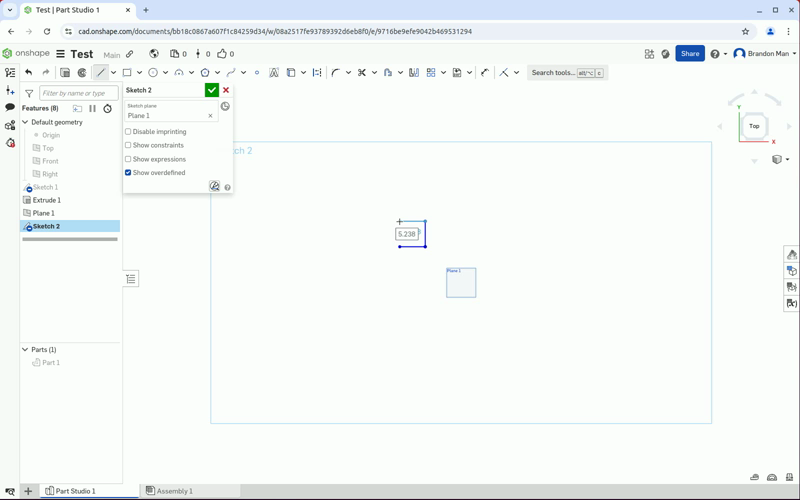
mouse_move(429, 221)
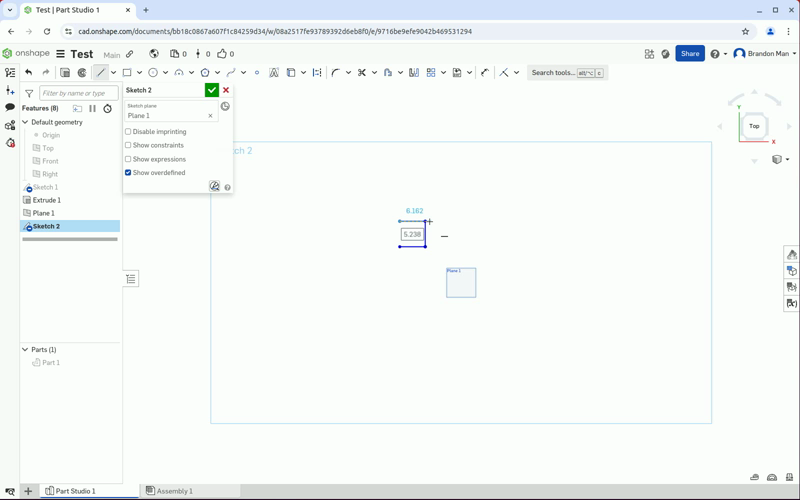
key_down(shift)
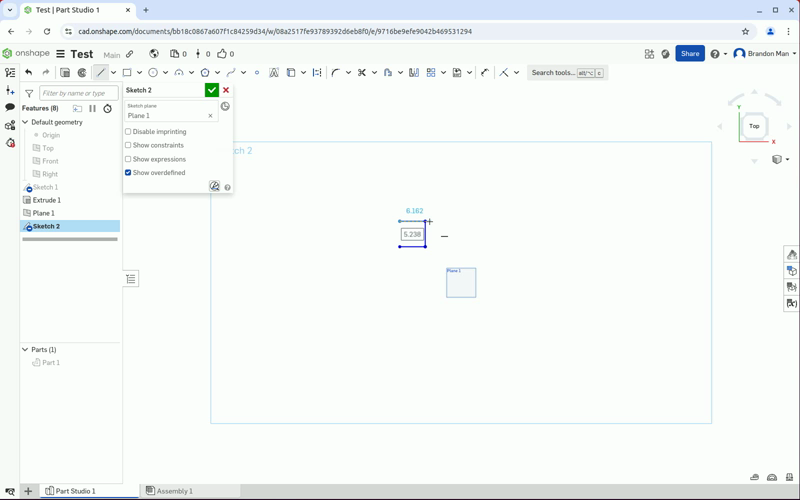
mouse_move(399, 246)
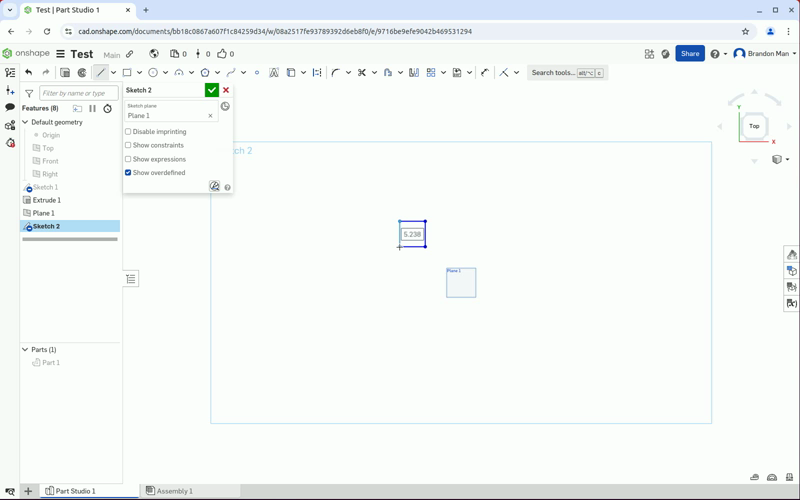
key_up(shift)
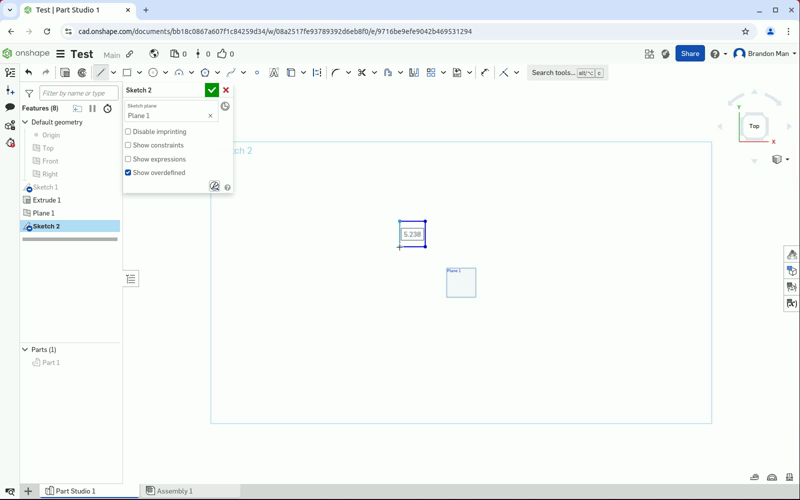
click(399, 246)
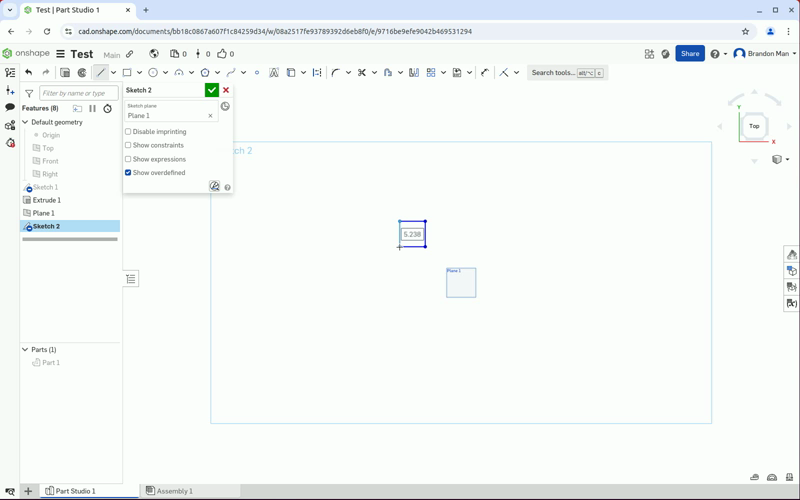
key(esc)
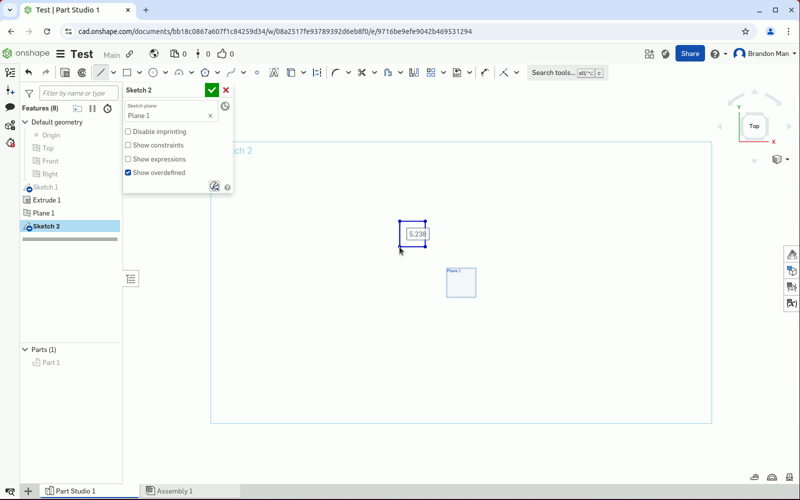
mouse_move(420, 244)
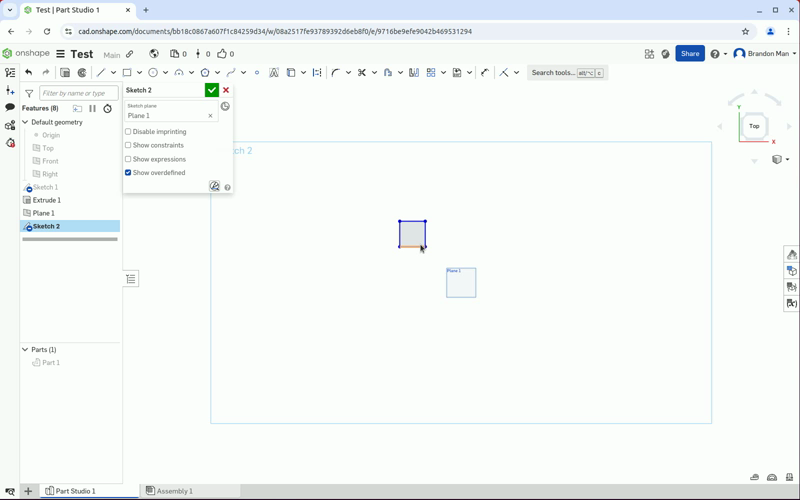
scroll(6)
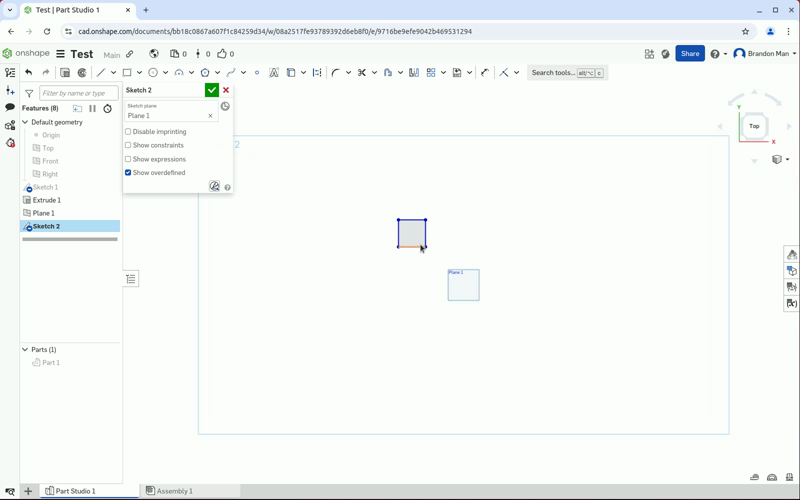
scroll(6)
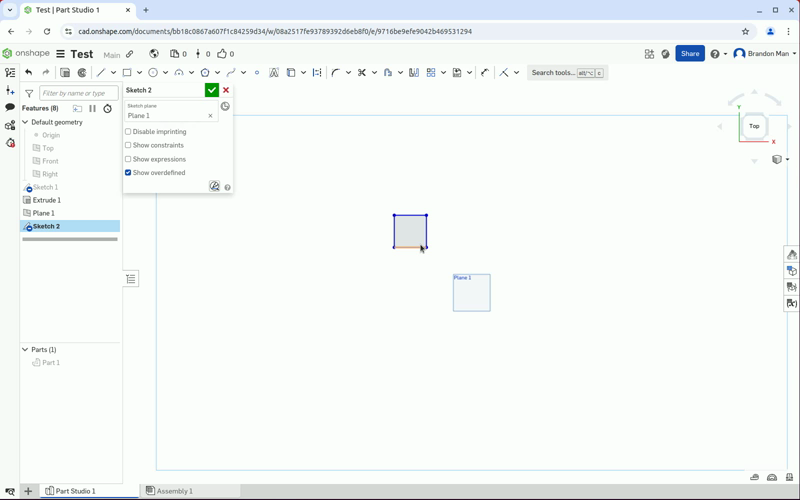
scroll(6)
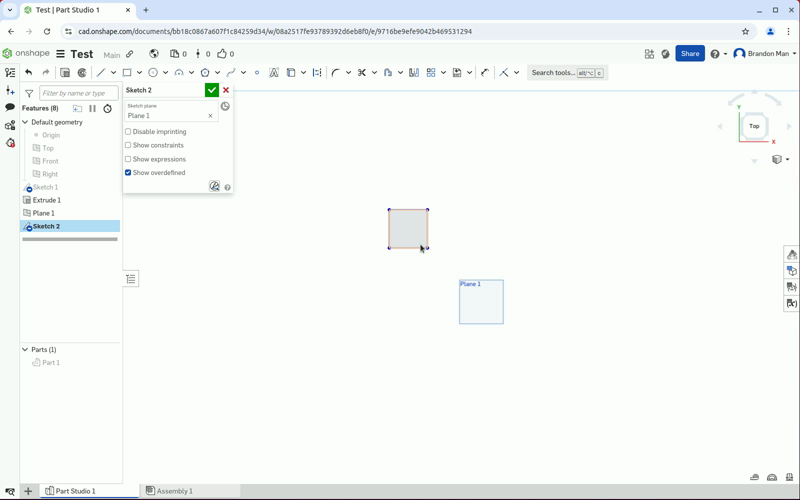
scroll(6)
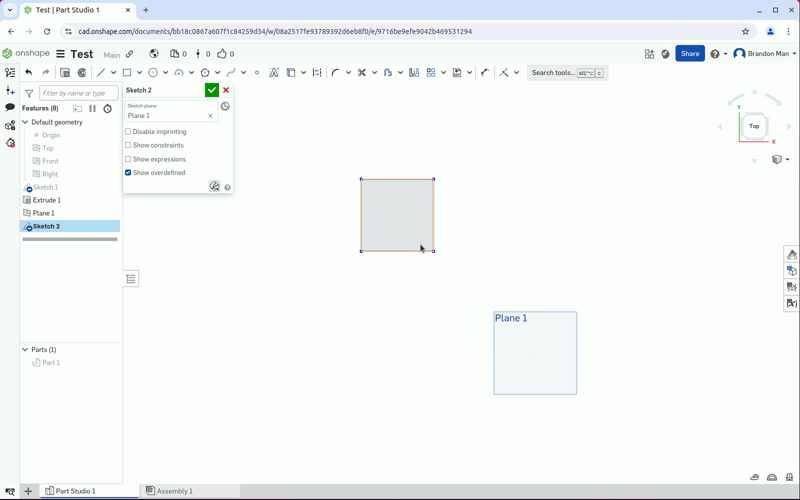
scroll(6)
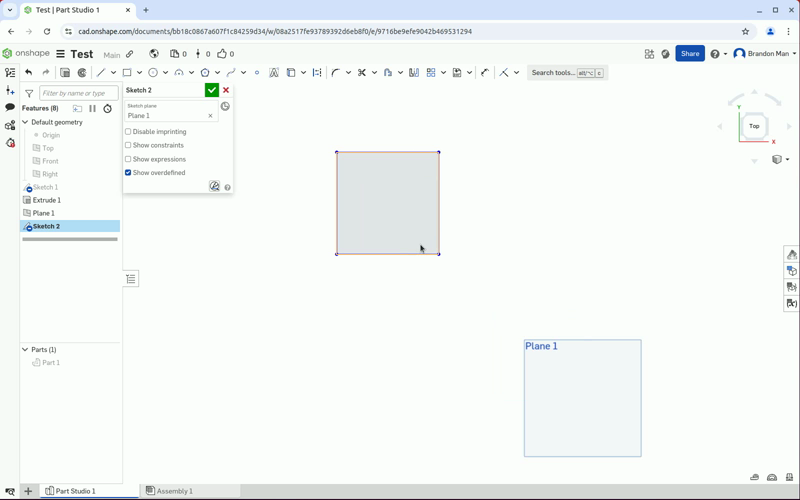
scroll(6)
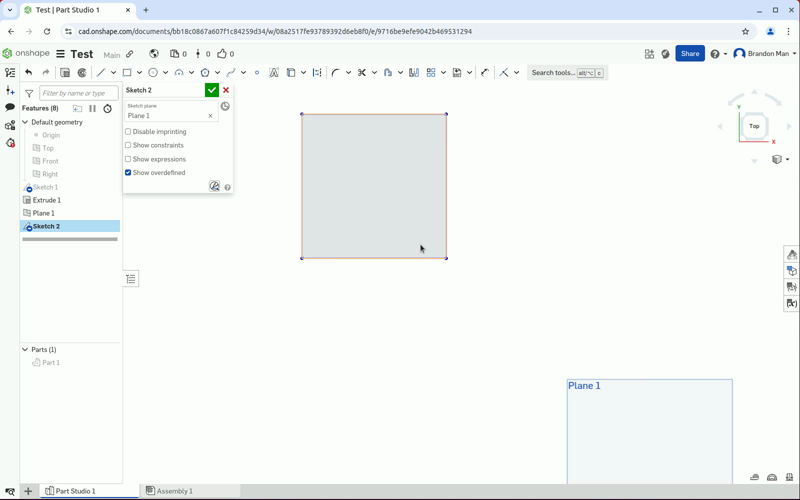
scroll(6)
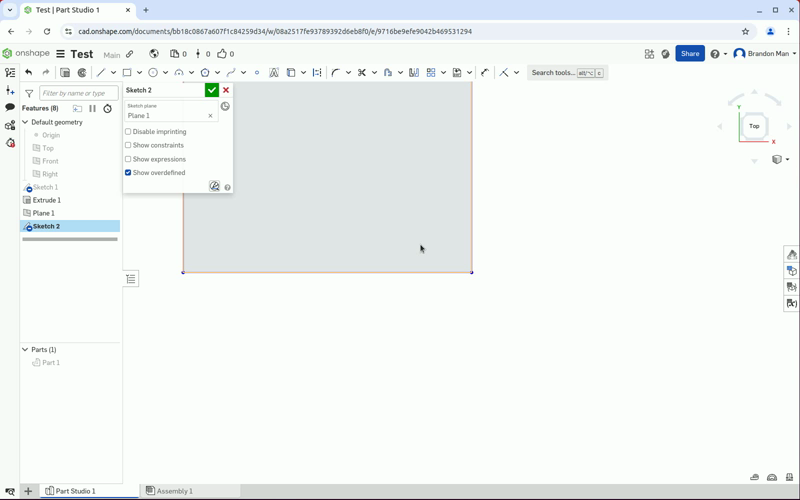
click(420, 244)
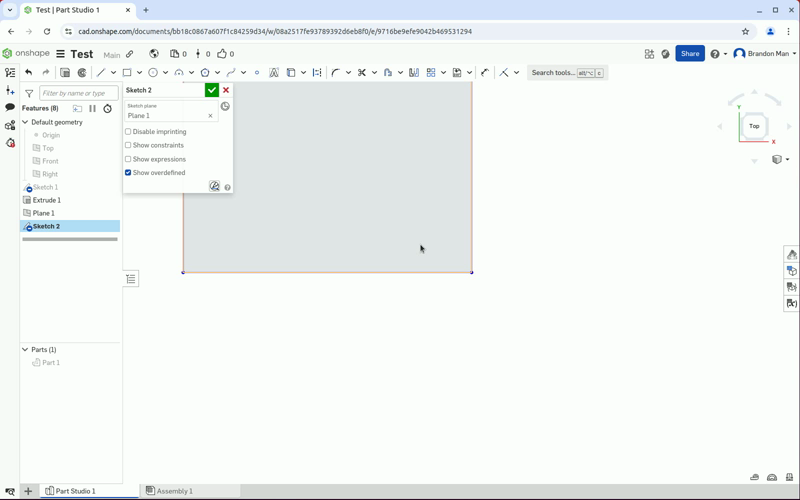
scroll(-6)
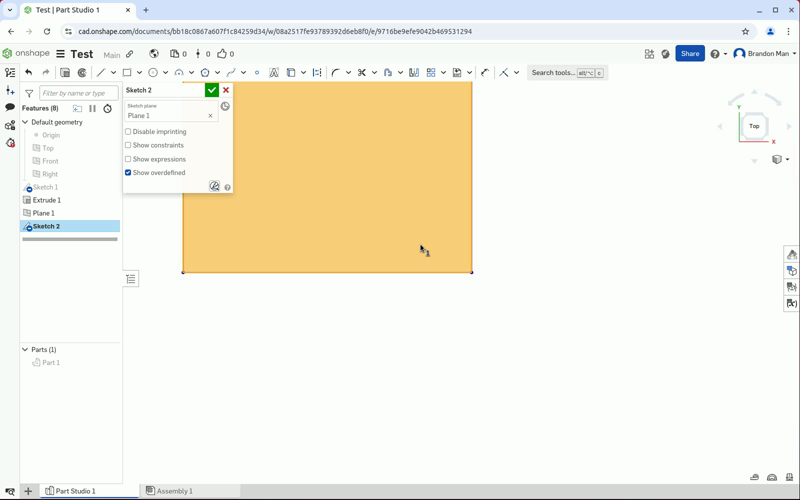
scroll(-6)
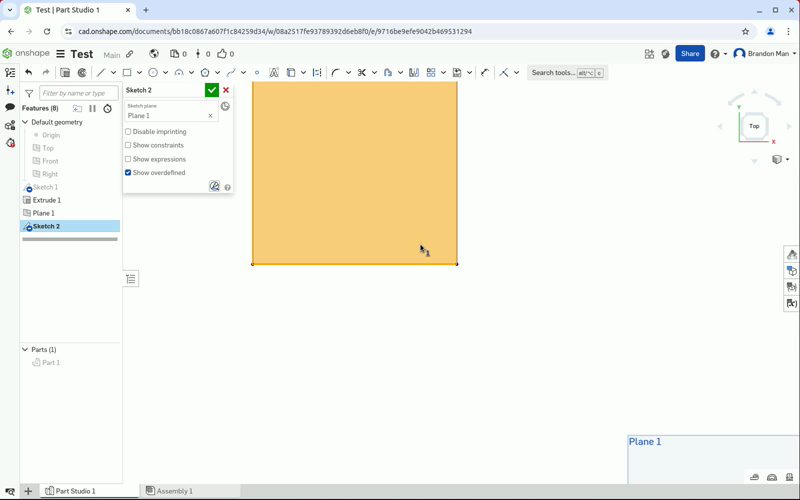
scroll(-6)
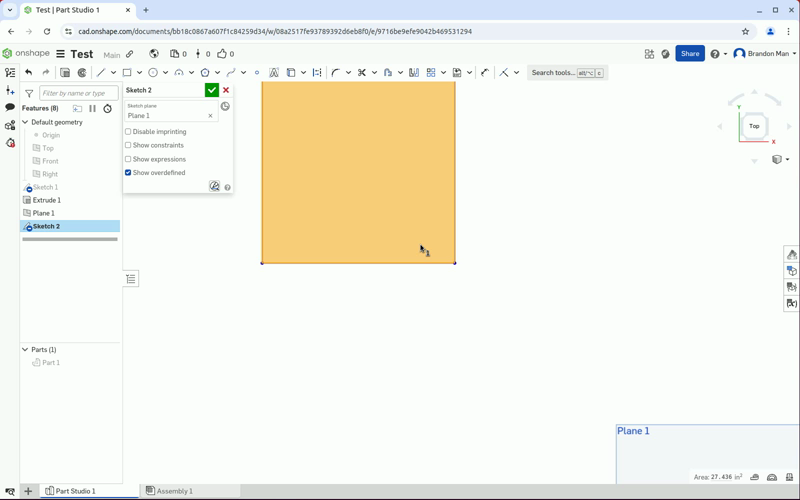
scroll(-6)
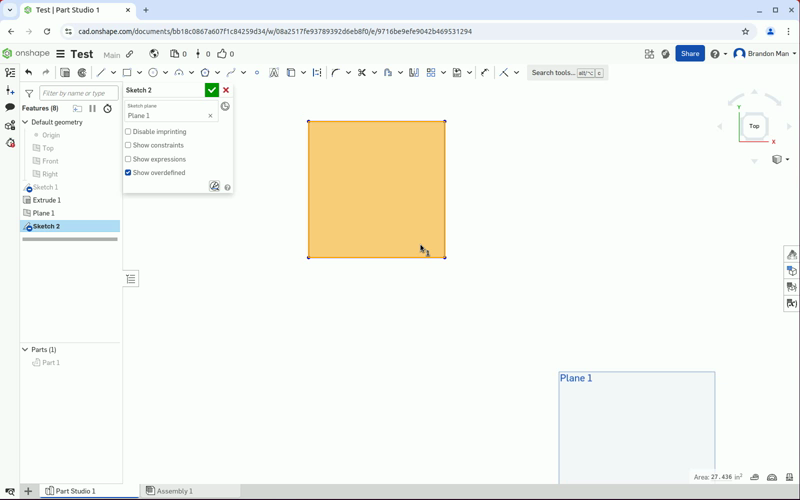
scroll(-6)
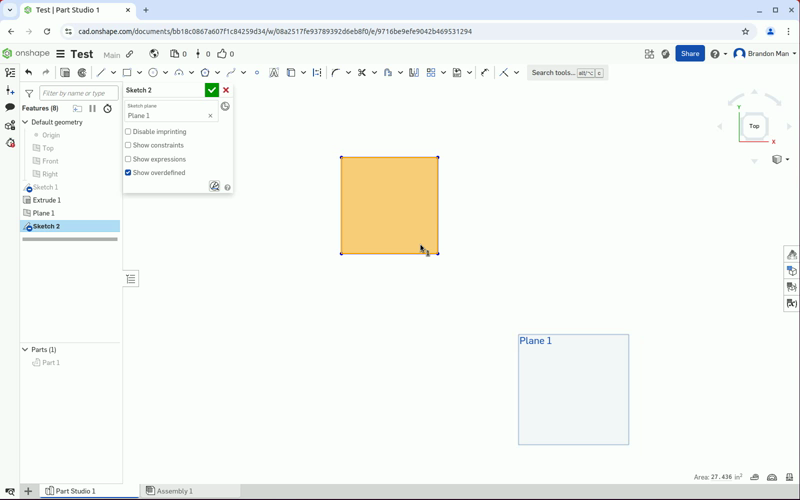
scroll(-6)
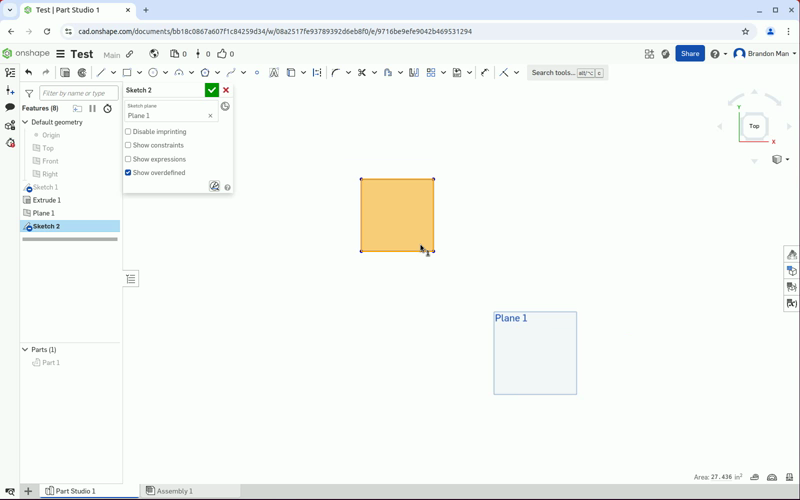
scroll(-6)
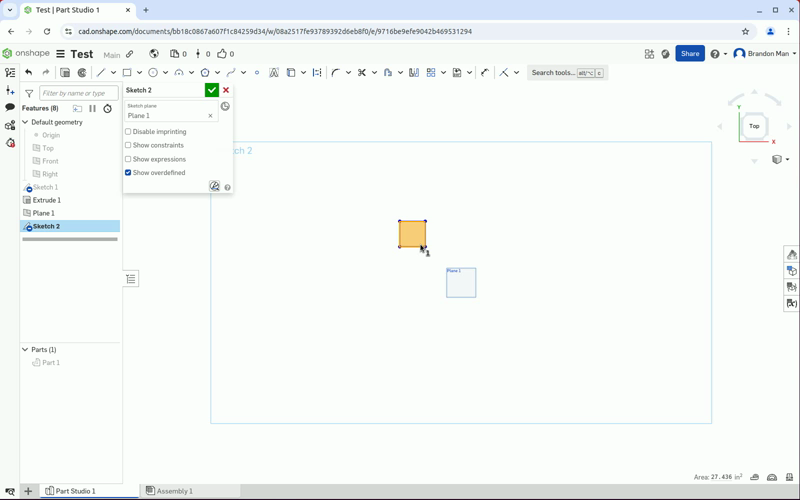
mouse_move(73, 352)
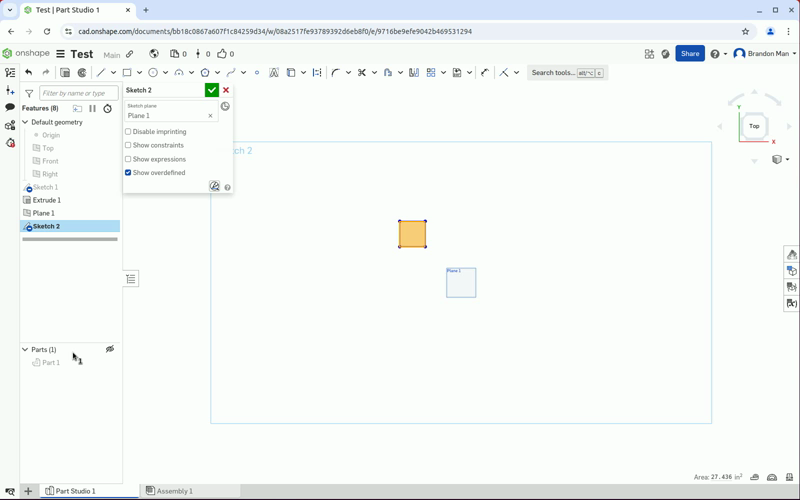
key(shift+y)
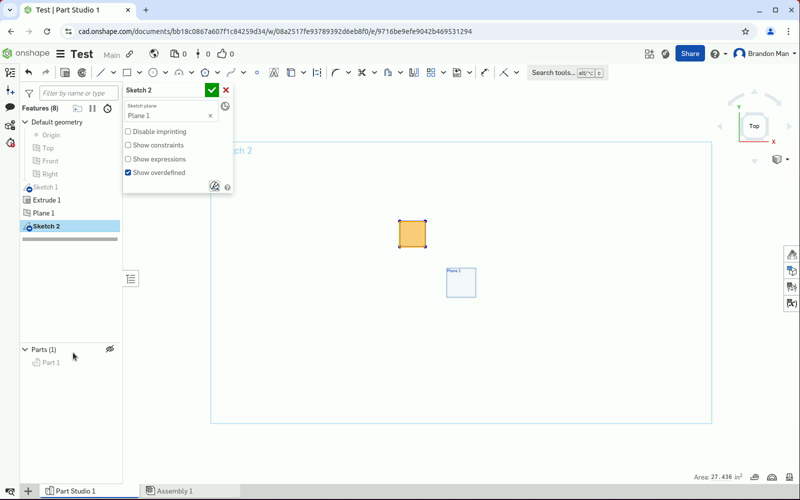
key(shift+e)
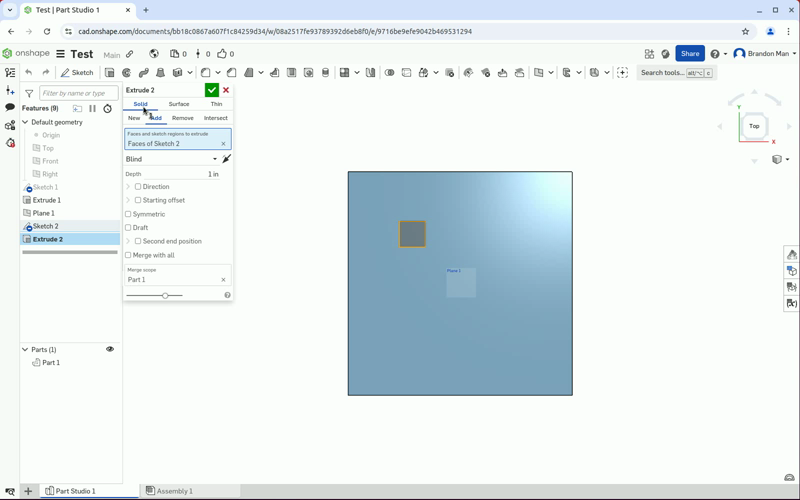
mouse_move(143, 106)
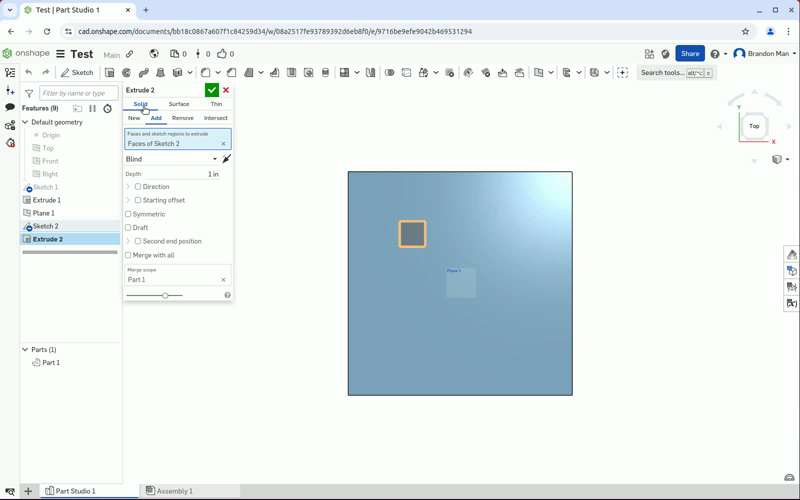
click(143, 106)
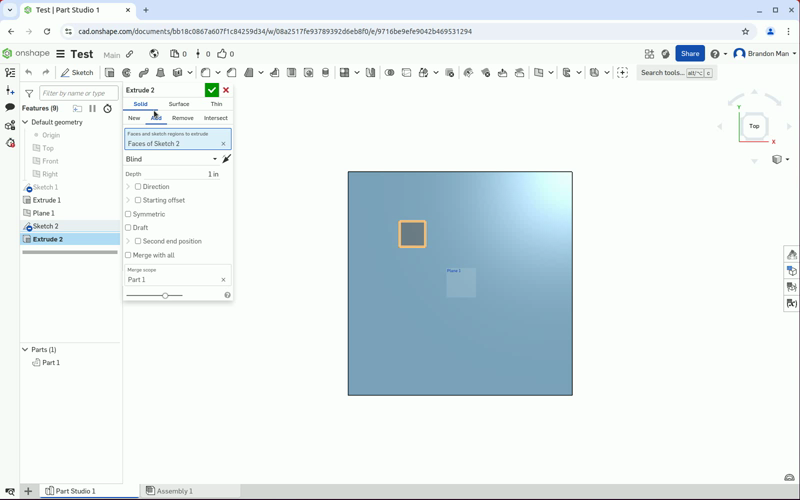
mouse_move(186, 120)
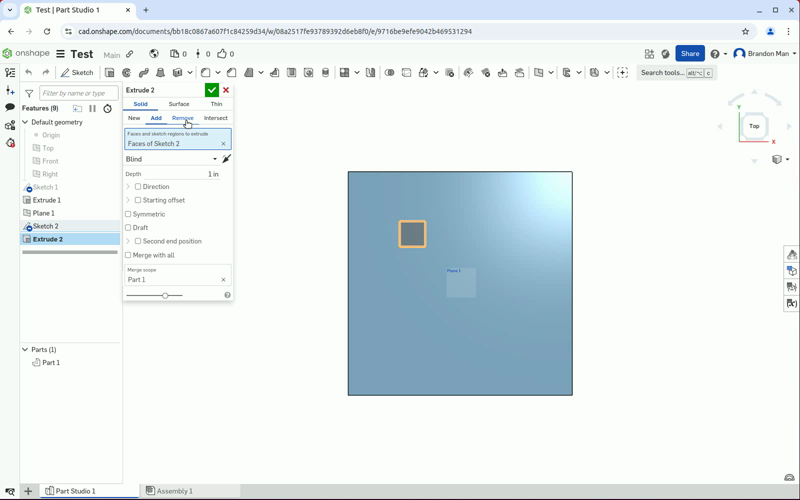
click(186, 120)
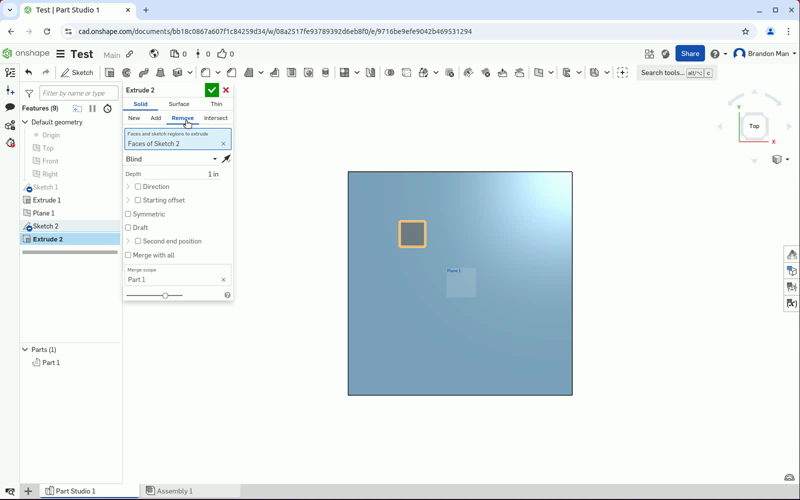
key(tab, 4)
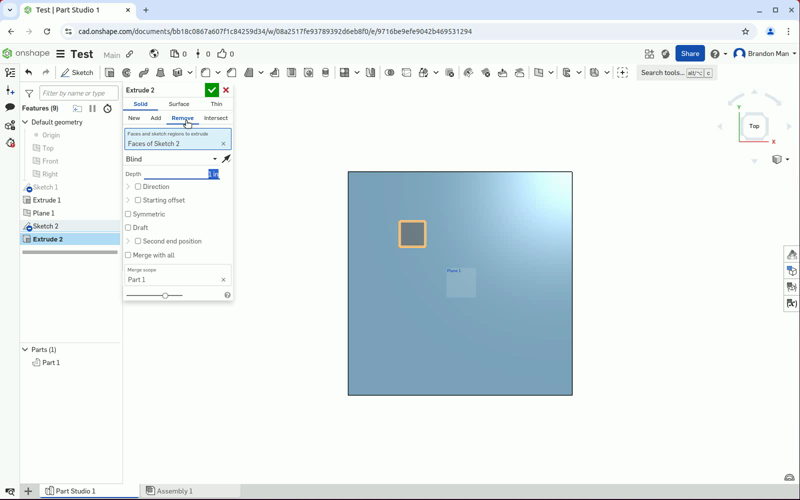
text(5.055)
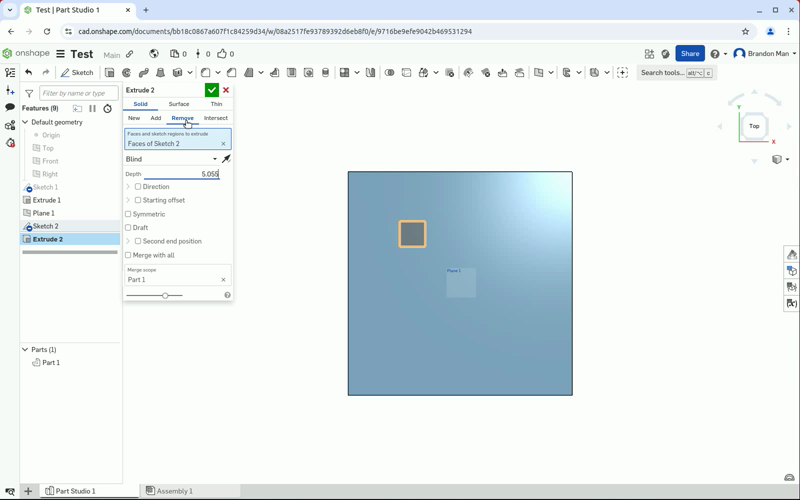
key(tab, 6)
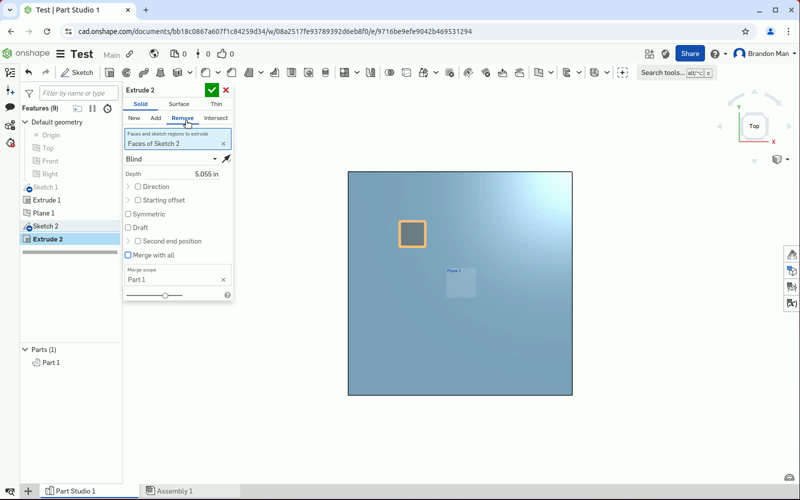
key(space)
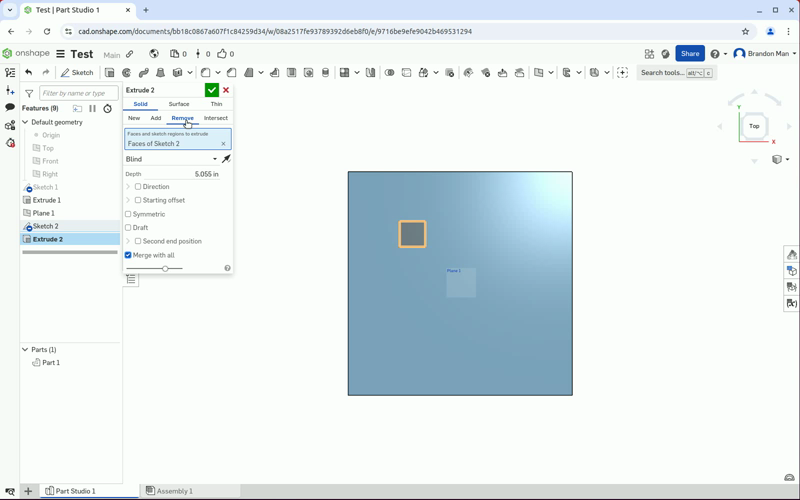
key(enter)
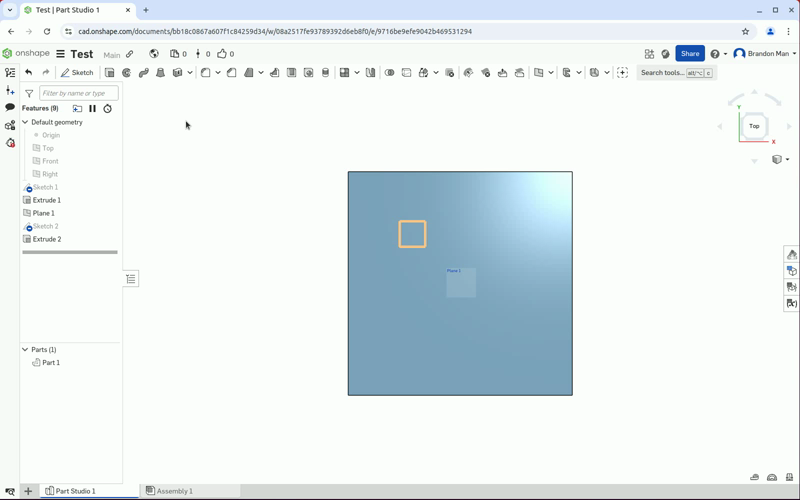
key(shift+h)
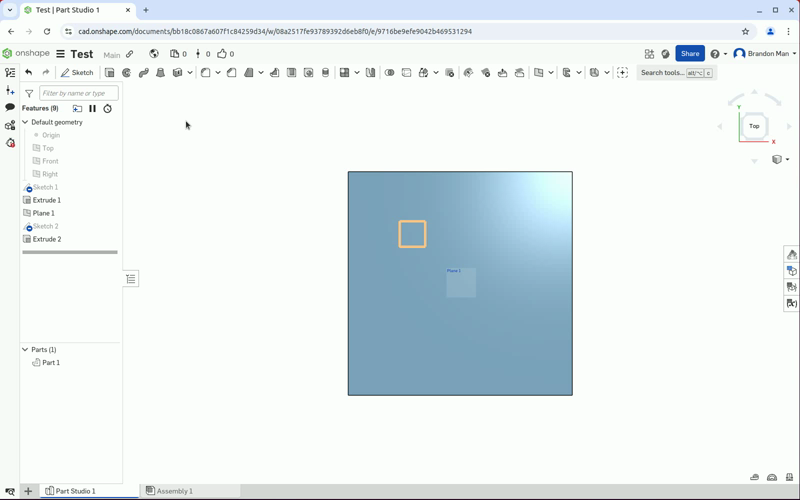
key(shift+h)
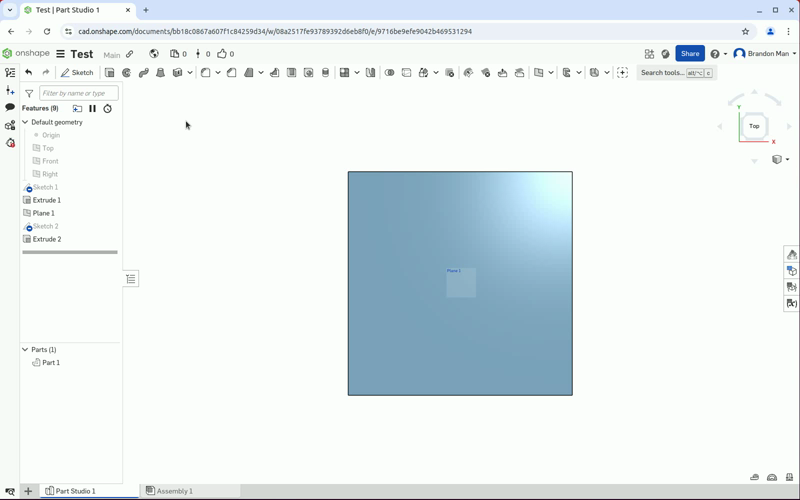
mouse_move(73, 189)
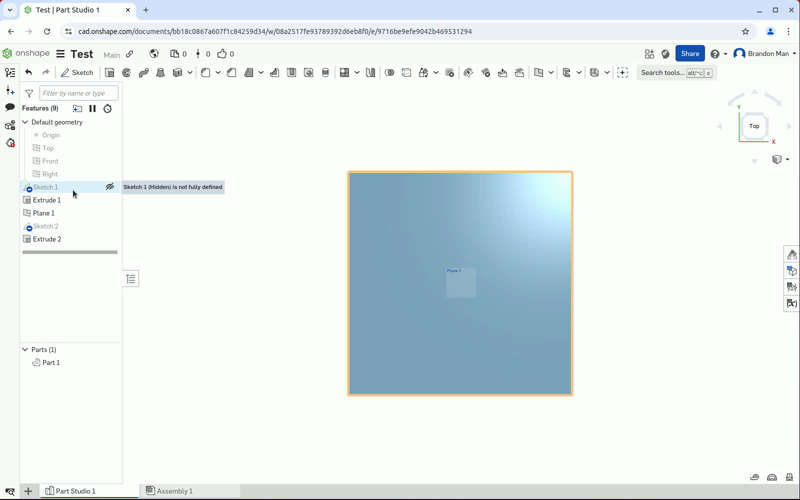
click(73, 189)
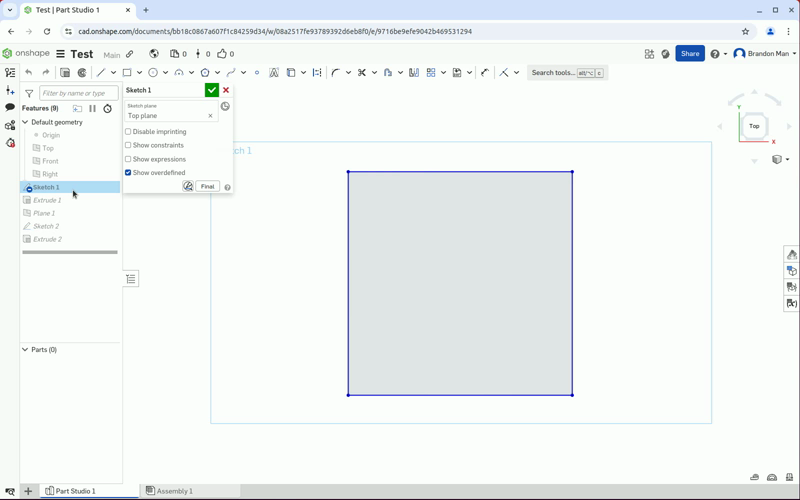
mouse_move(229, 92)
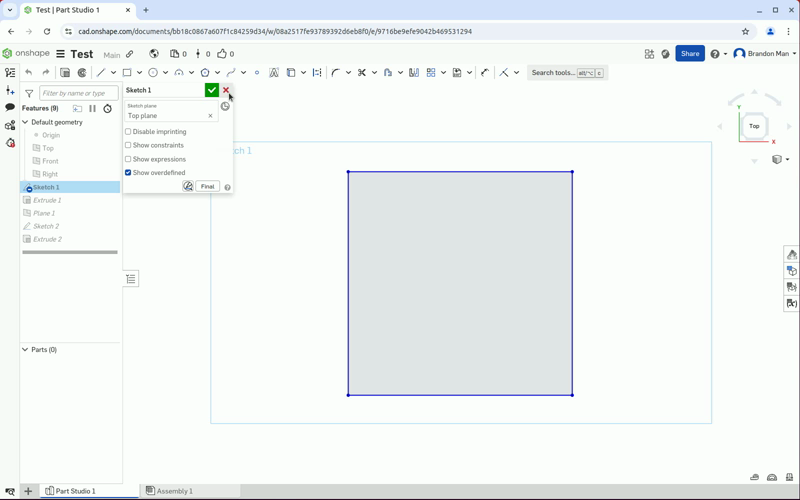
click(229, 92)
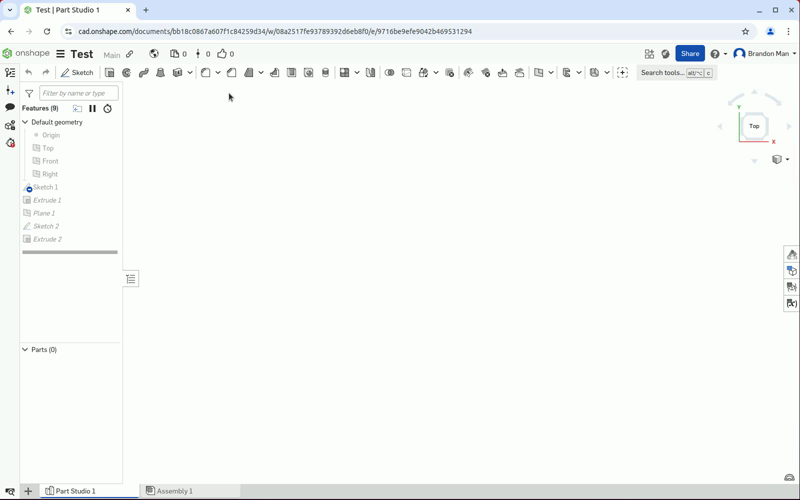
key(shift+s)
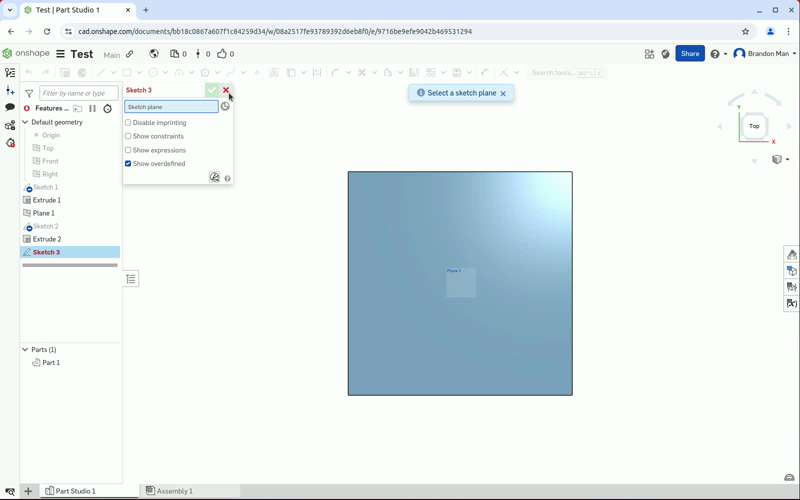
mouse_move(73, 215)
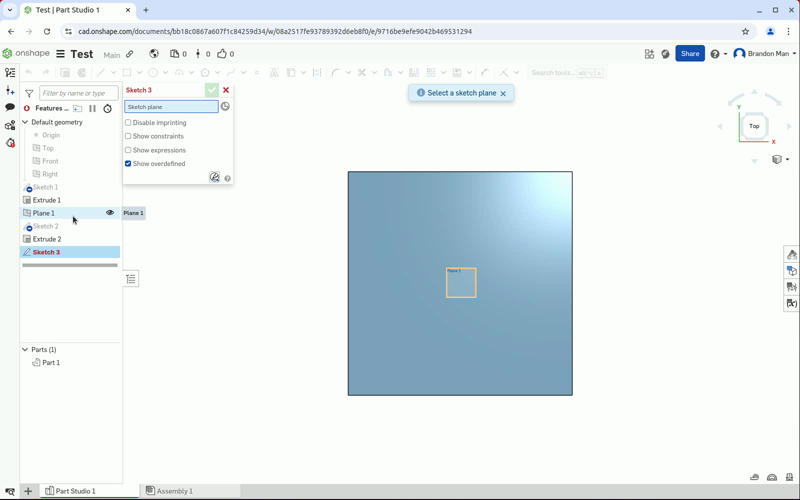
click(73, 215)
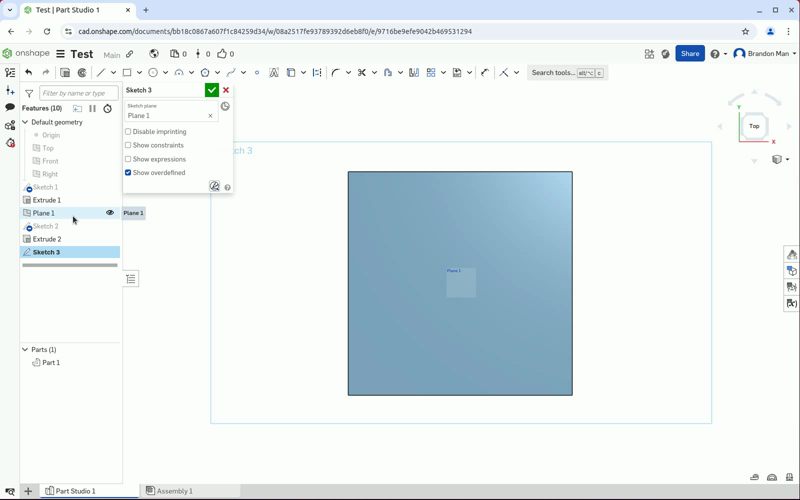
mouse_move(73, 352)
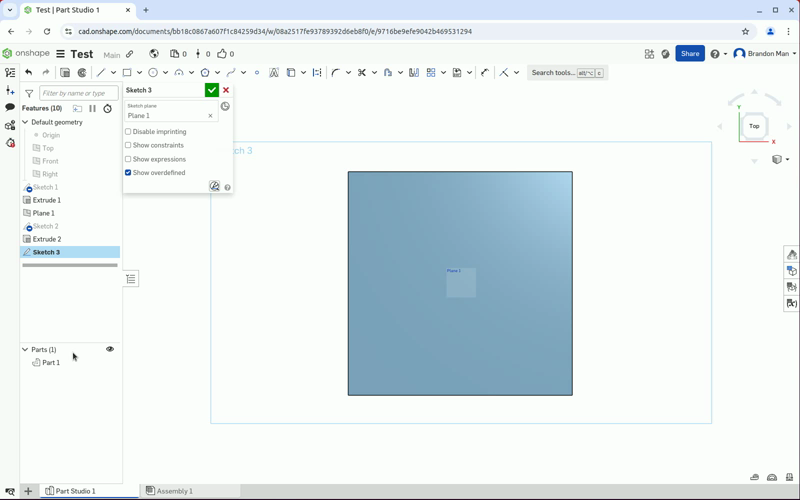
key(y)
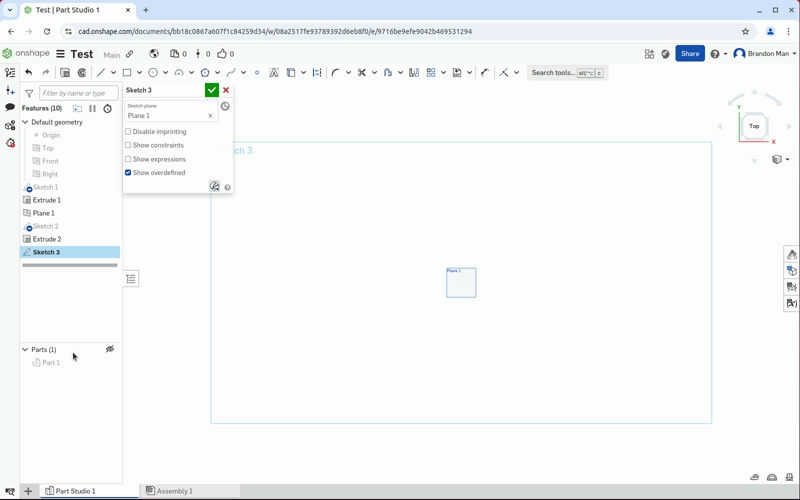
key(l)
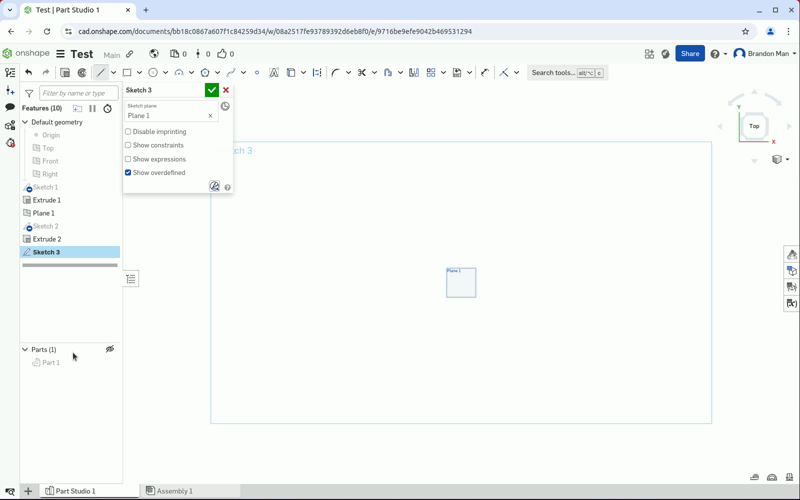
key_down(shift)
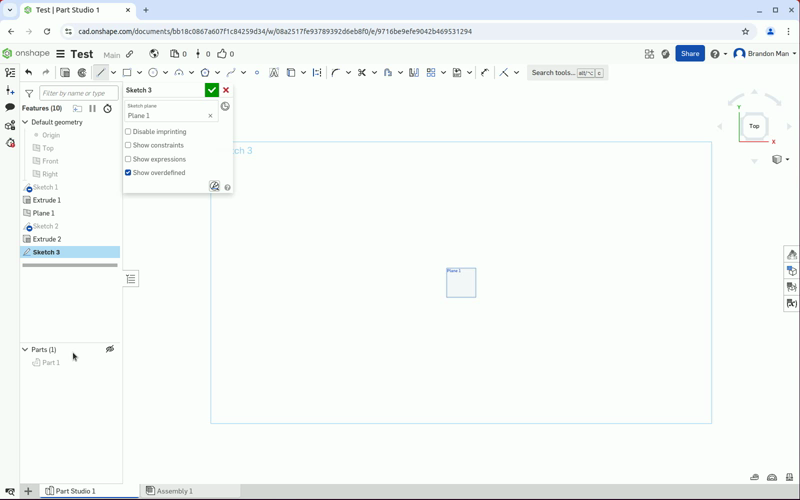
mouse_move(497, 246)
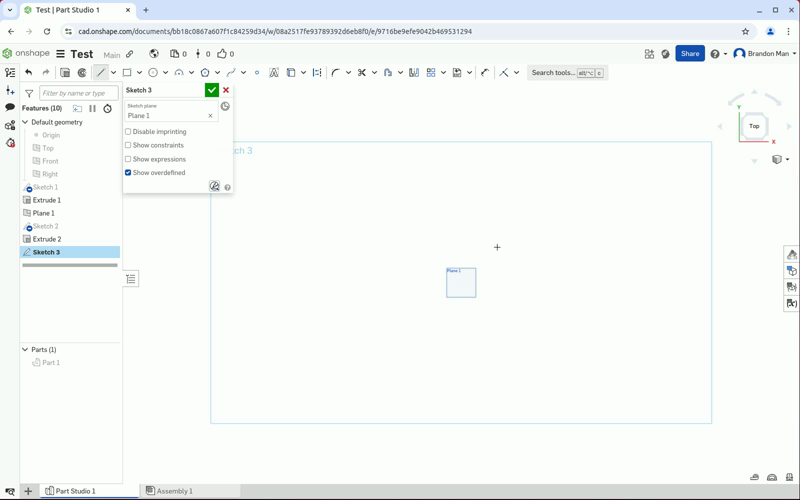
click(497, 246)
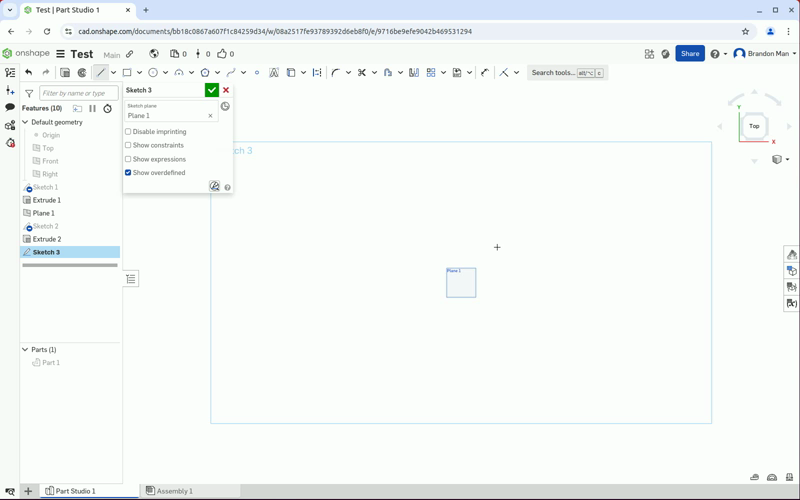
key_up(shift)
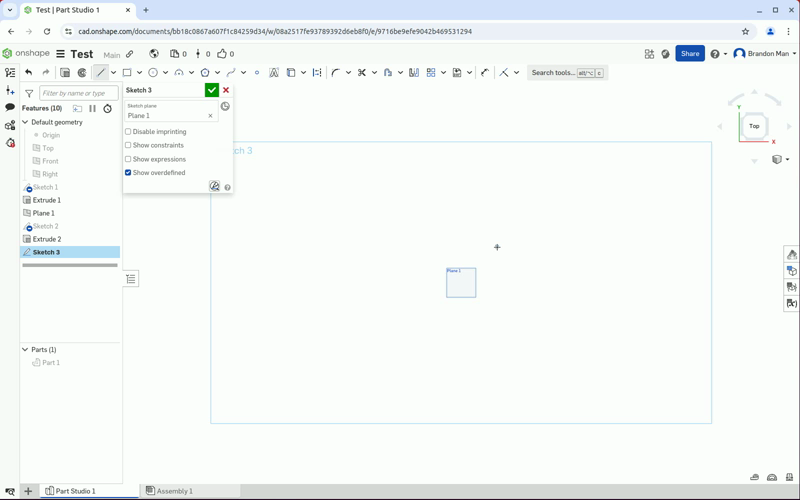
key_down(shift)
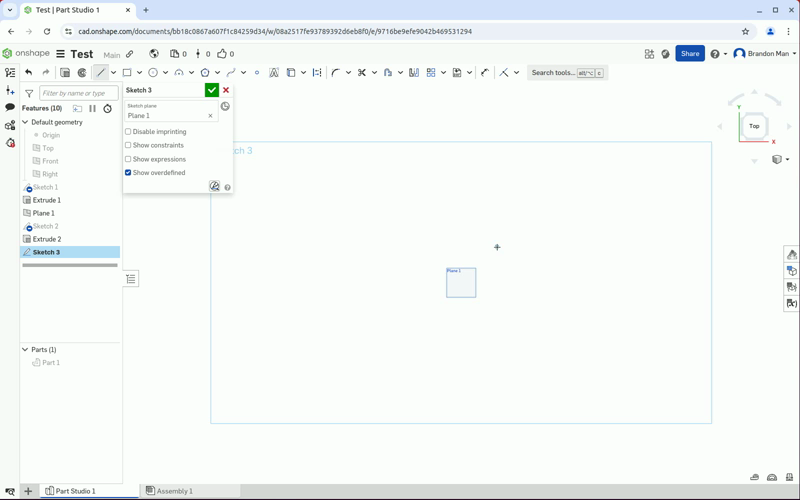
mouse_move(527, 246)
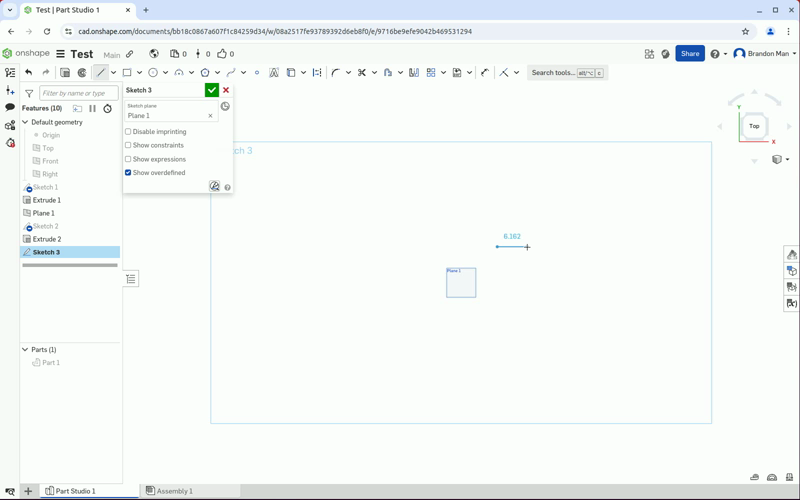
mouse_move(522, 246)
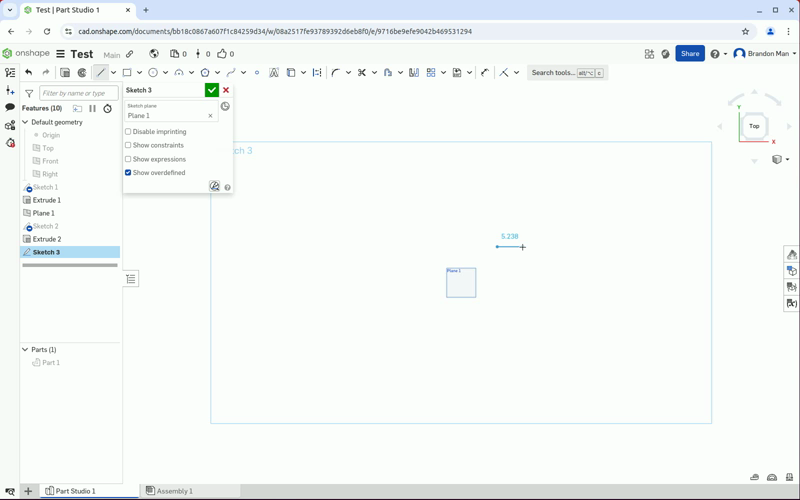
click(522, 246)
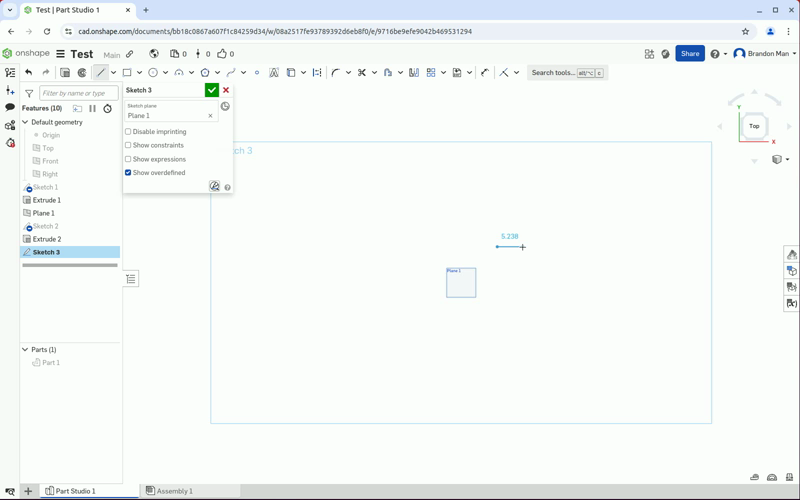
key_up(shift)
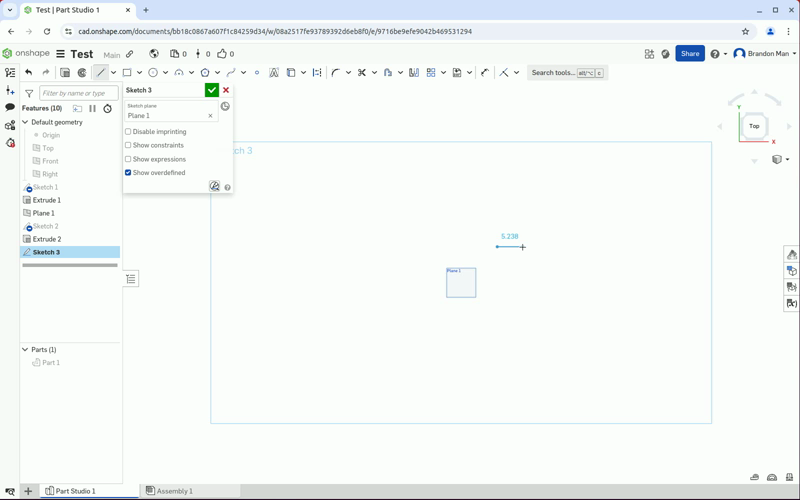
key_down(shift)
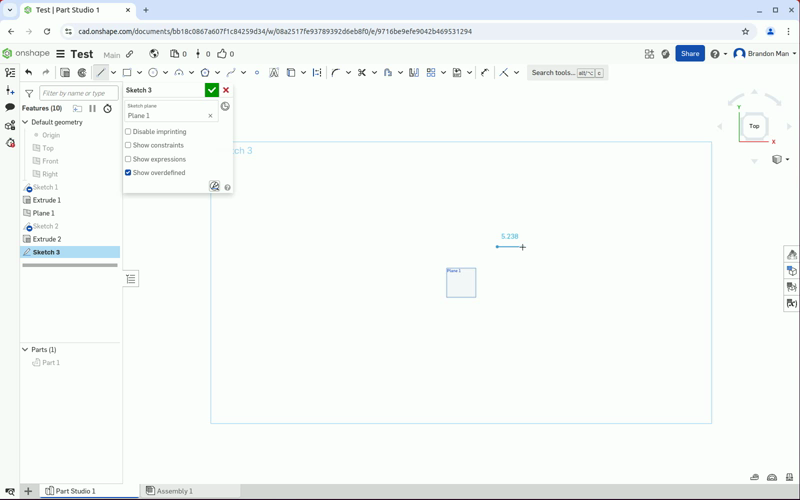
mouse_move(552, 246)
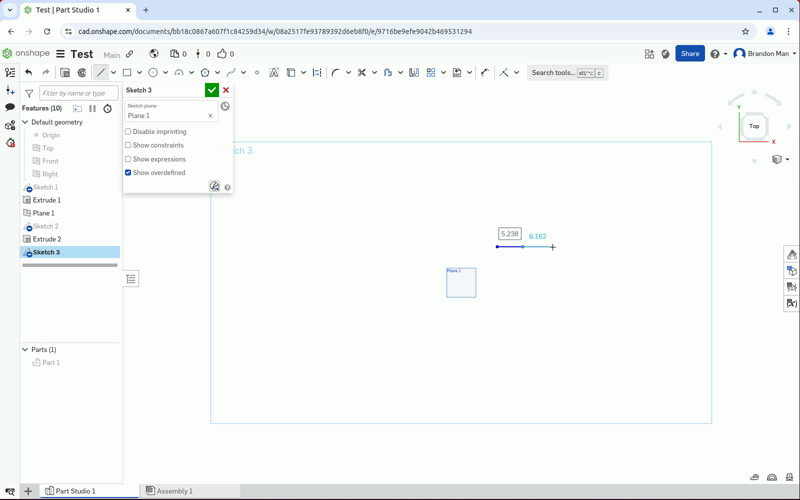
mouse_move(522, 221)
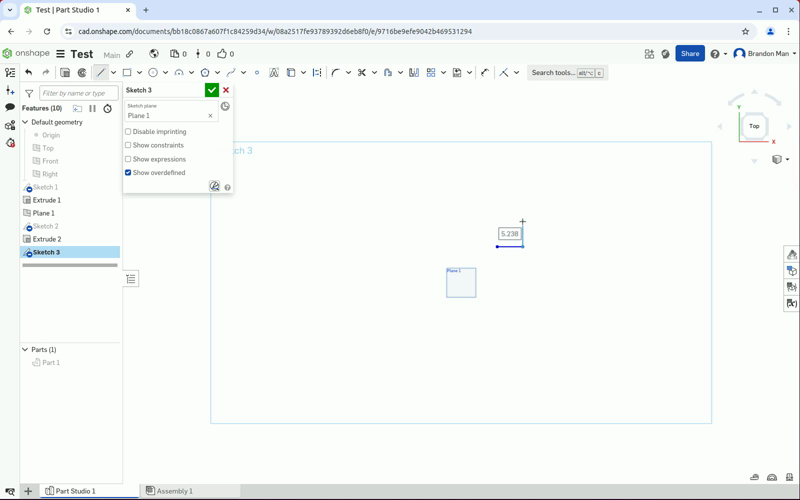
click(522, 221)
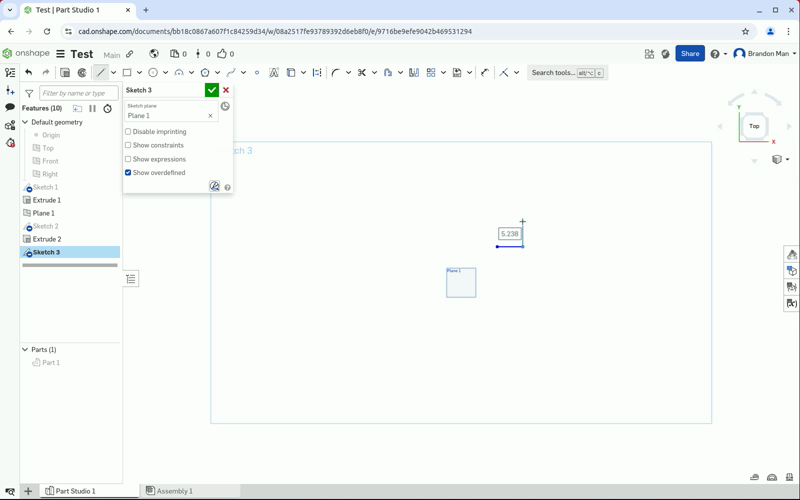
key_up(shift)
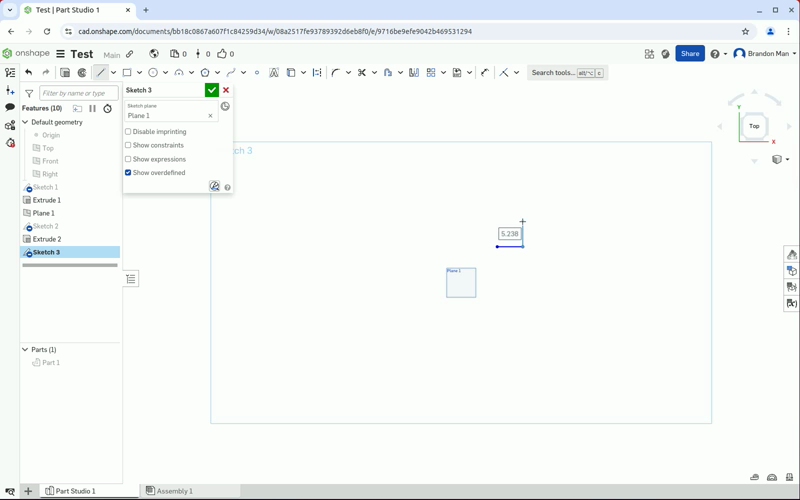
key_down(shift)
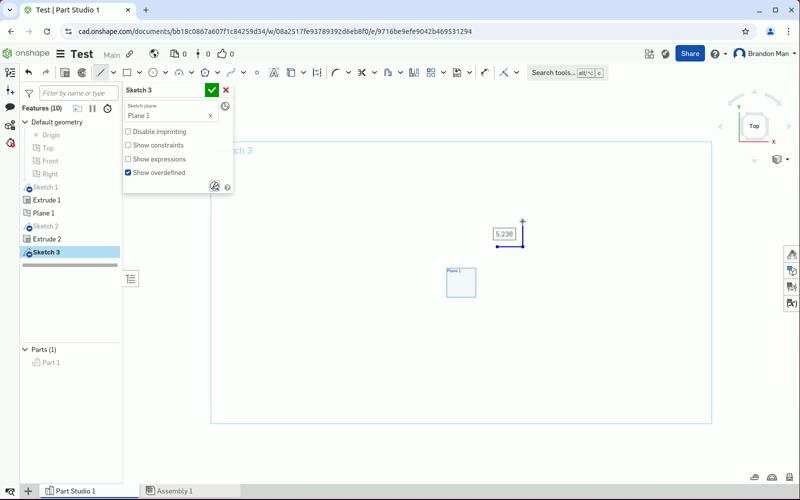
mouse_move(552, 221)
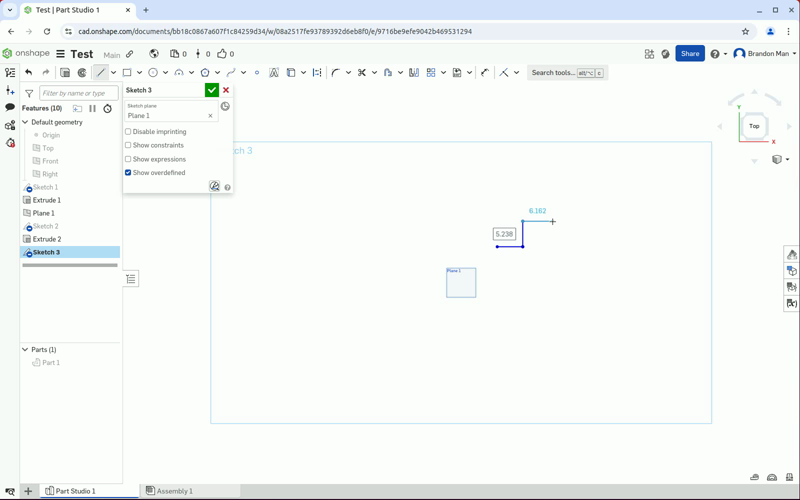
mouse_move(497, 221)
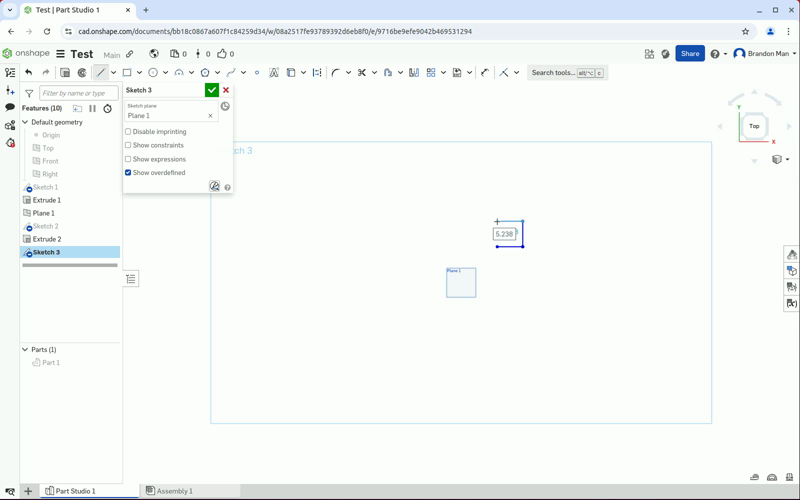
click(497, 221)
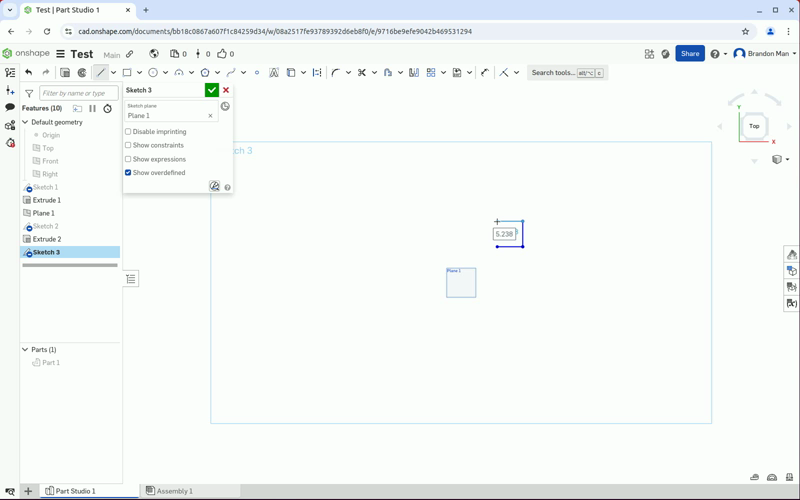
key_up(shift)
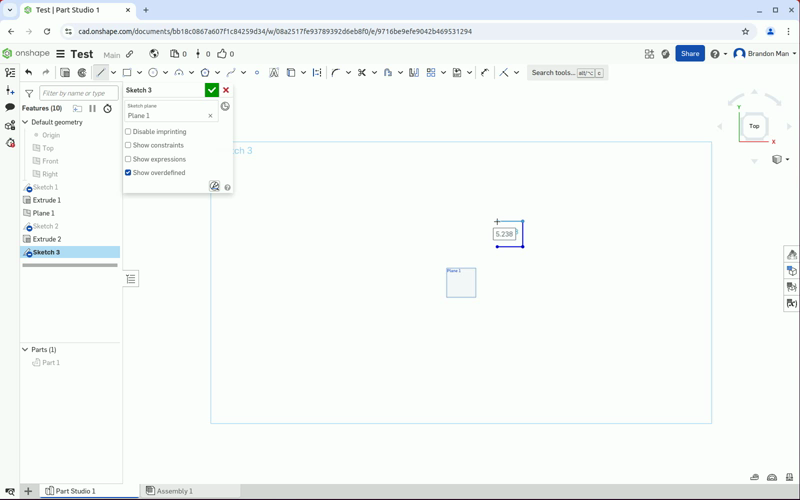
mouse_move(527, 221)
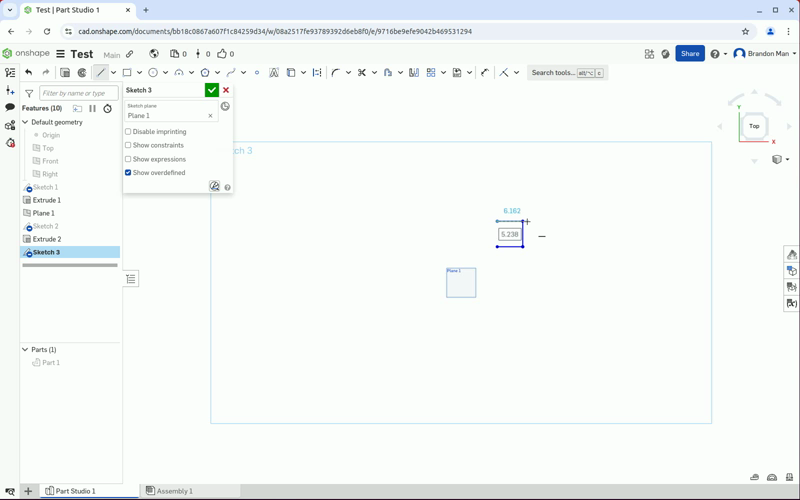
key_down(shift)
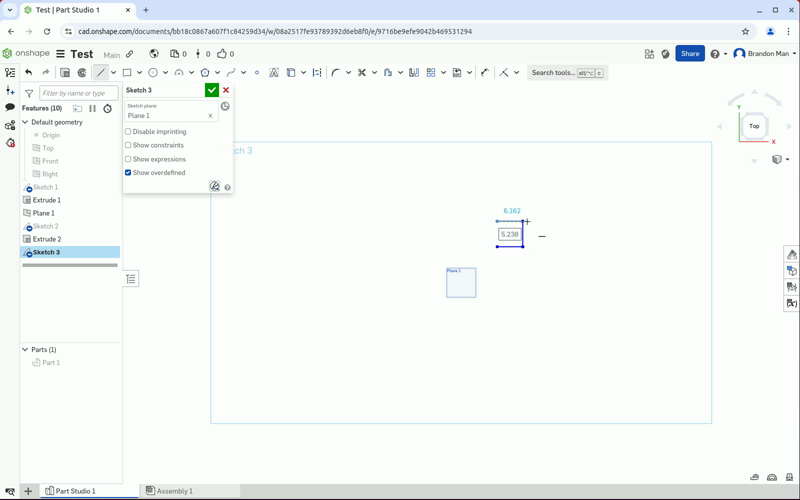
mouse_move(497, 246)
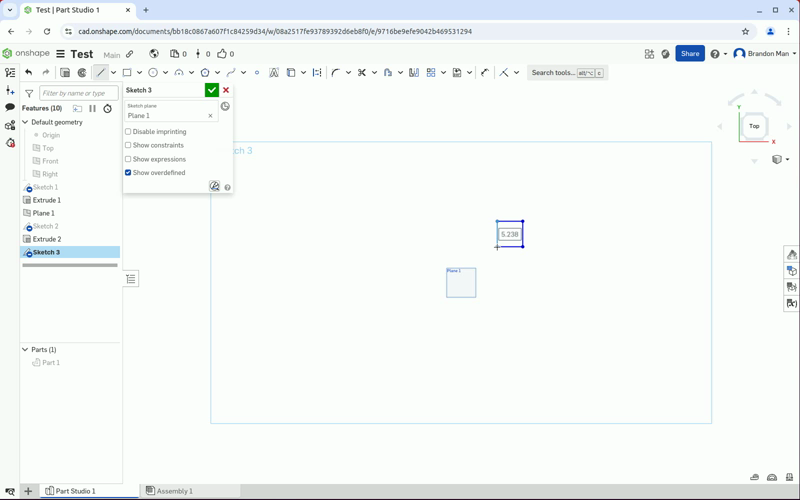
key_up(shift)
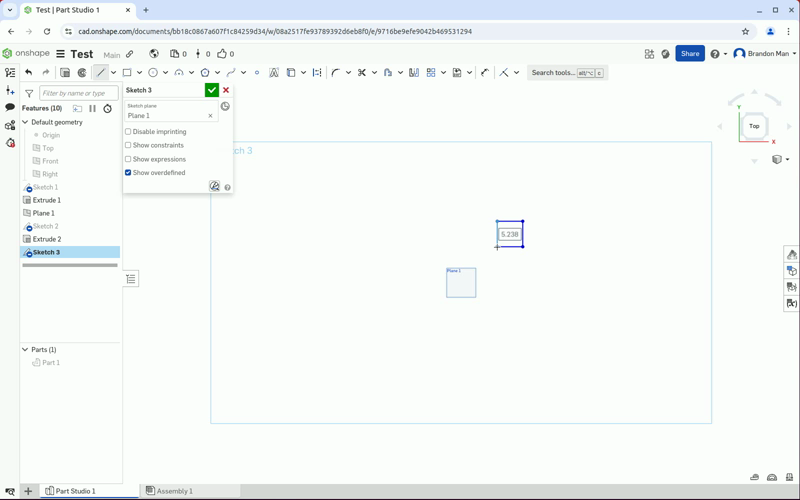
click(497, 246)
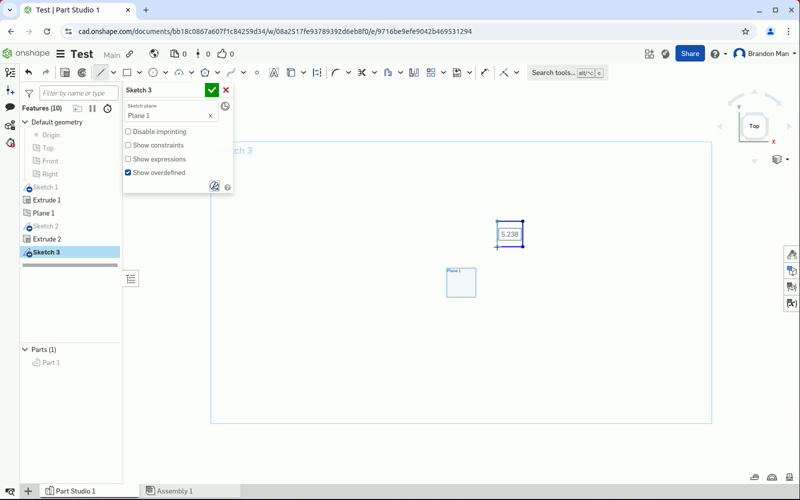
key(esc)
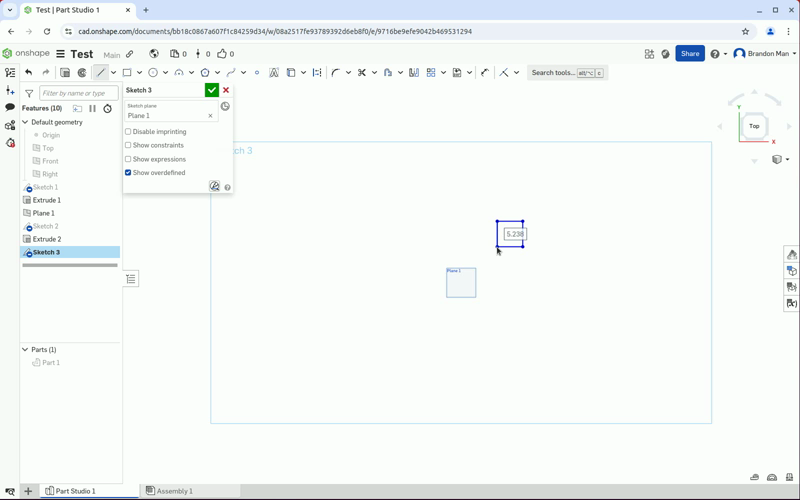
mouse_move(511, 234)
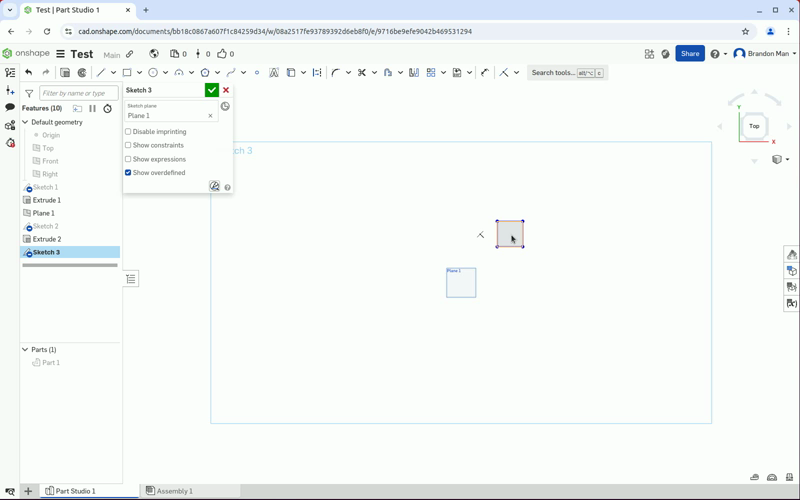
scroll(6)
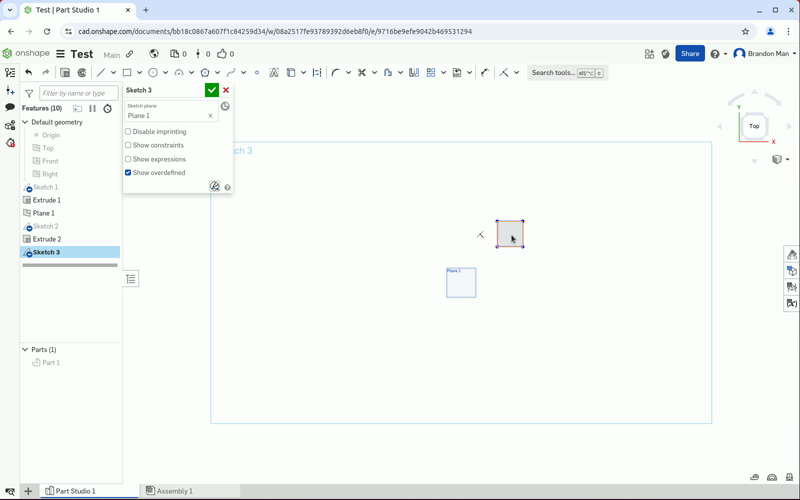
scroll(6)
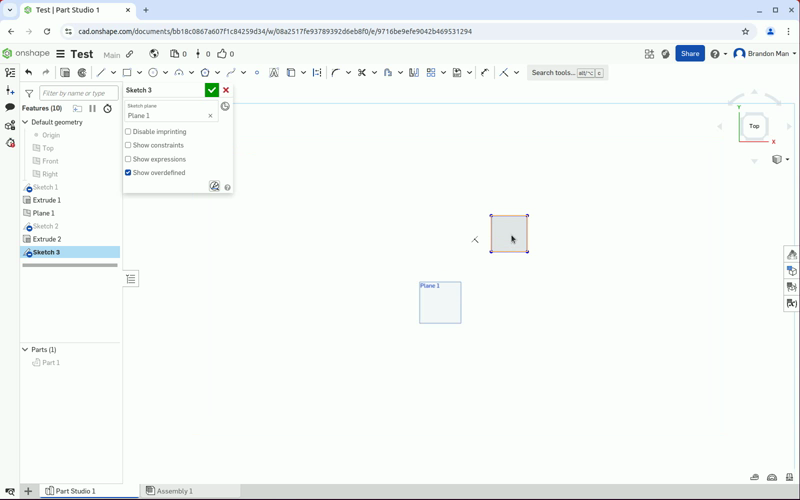
scroll(6)
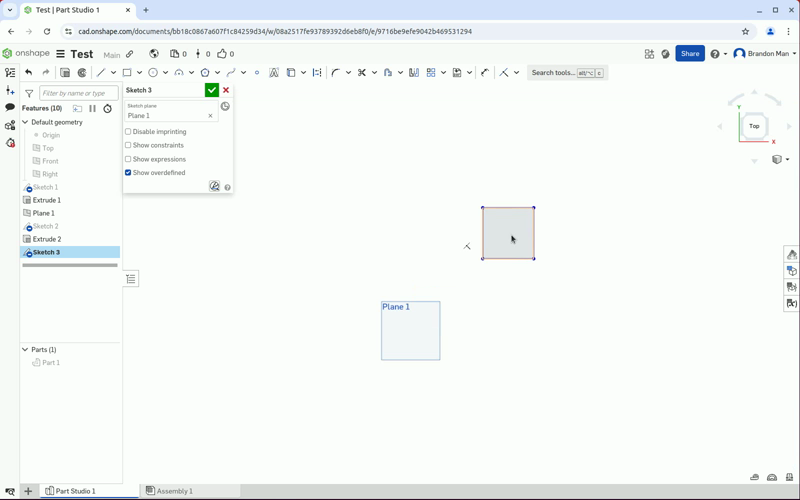
scroll(6)
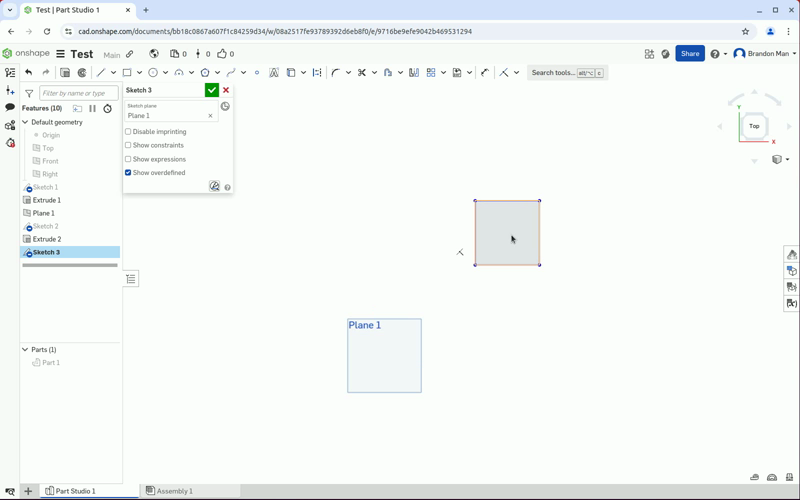
scroll(6)
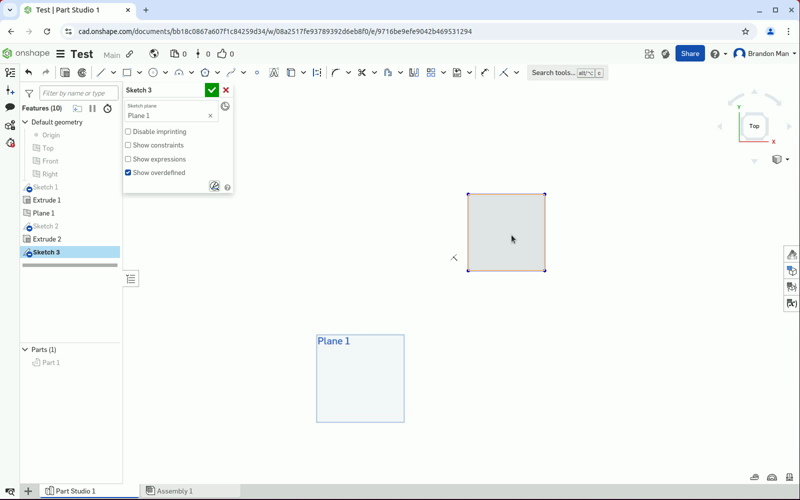
scroll(6)
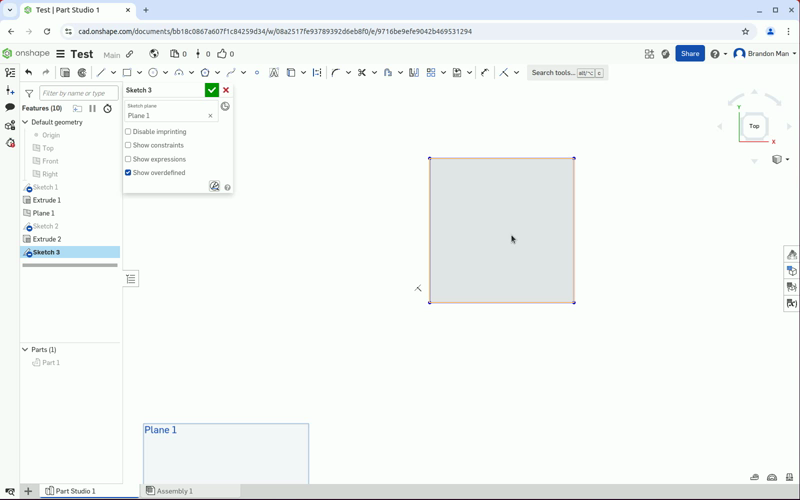
scroll(6)
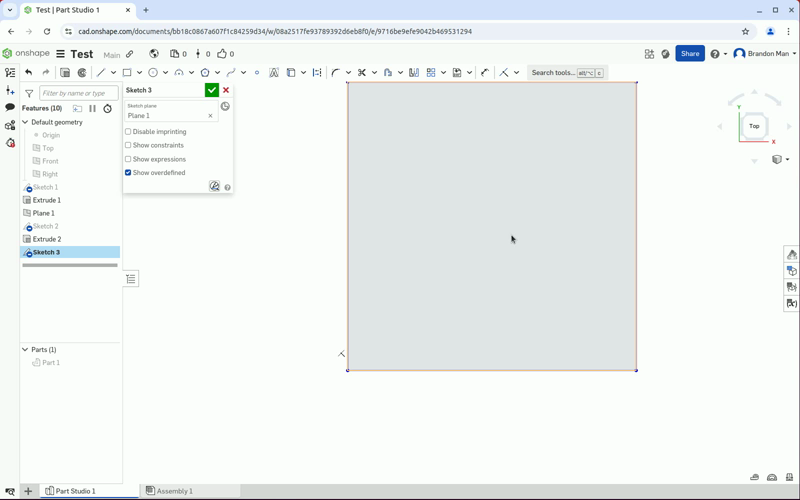
click(511, 234)
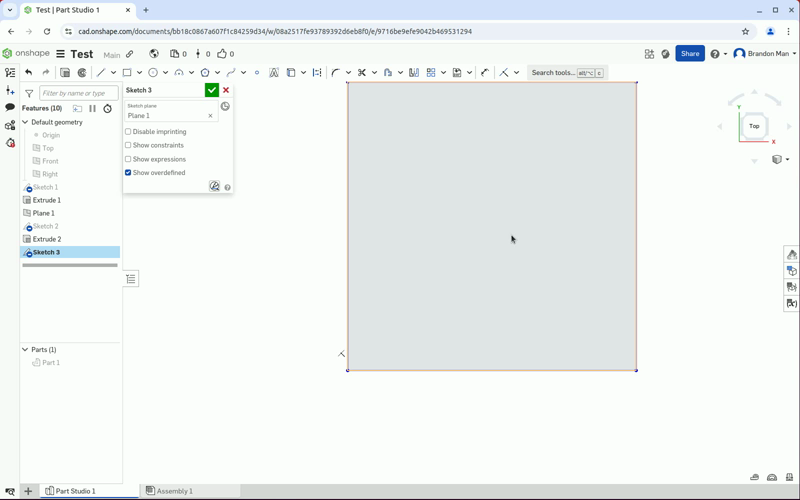
scroll(-6)
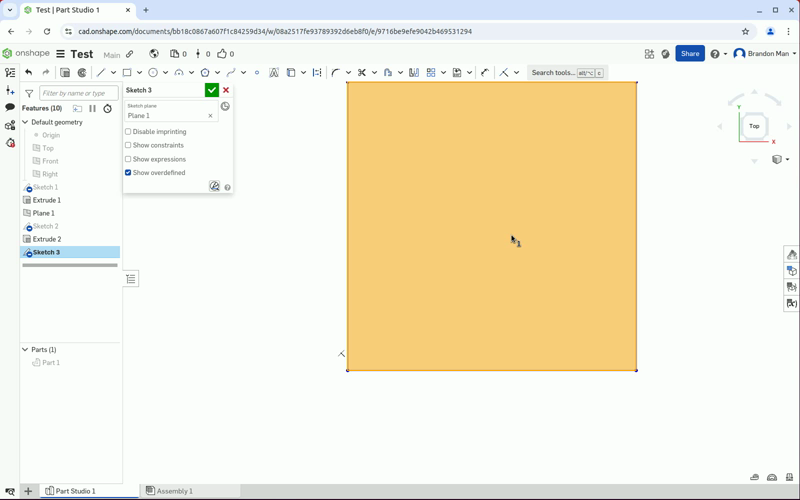
scroll(-6)
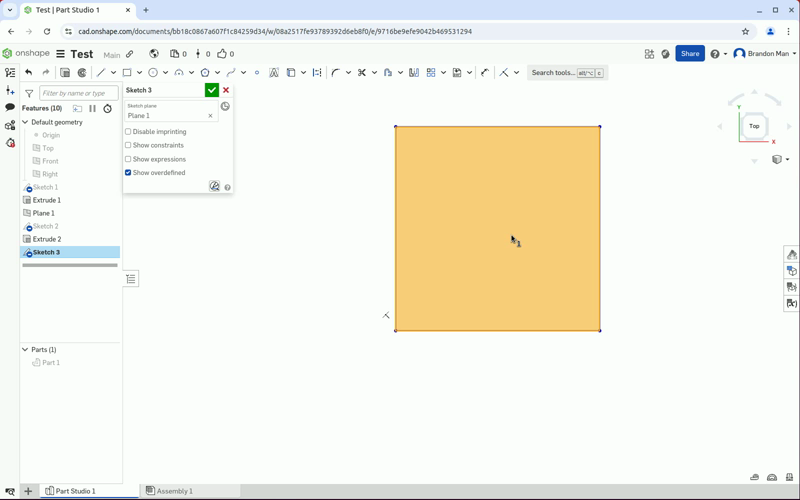
scroll(-6)
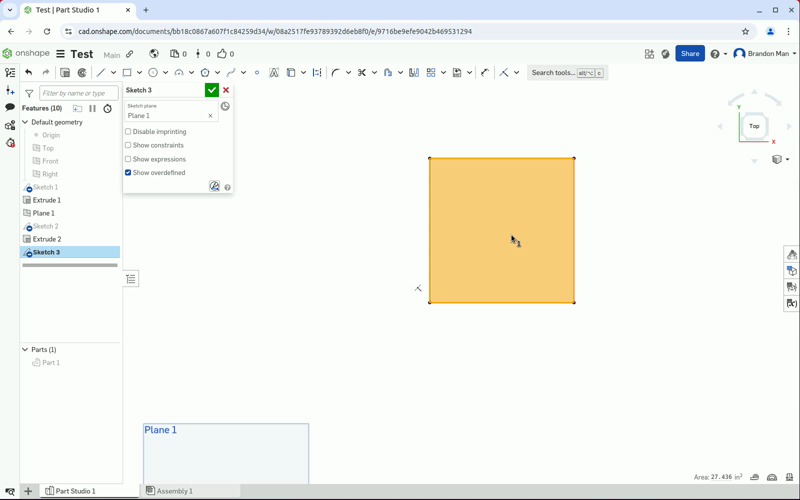
scroll(-6)
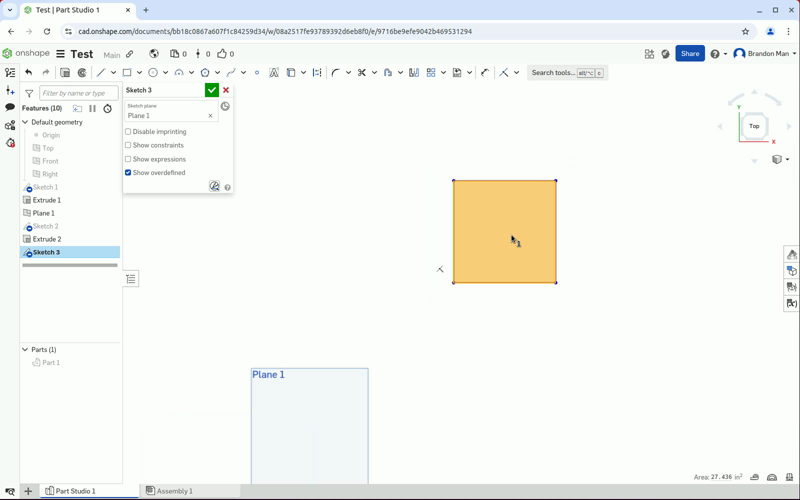
scroll(-6)
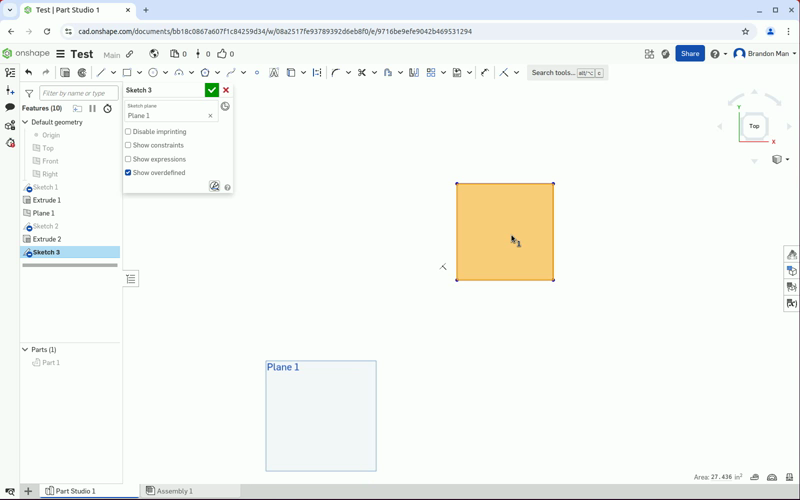
scroll(-6)
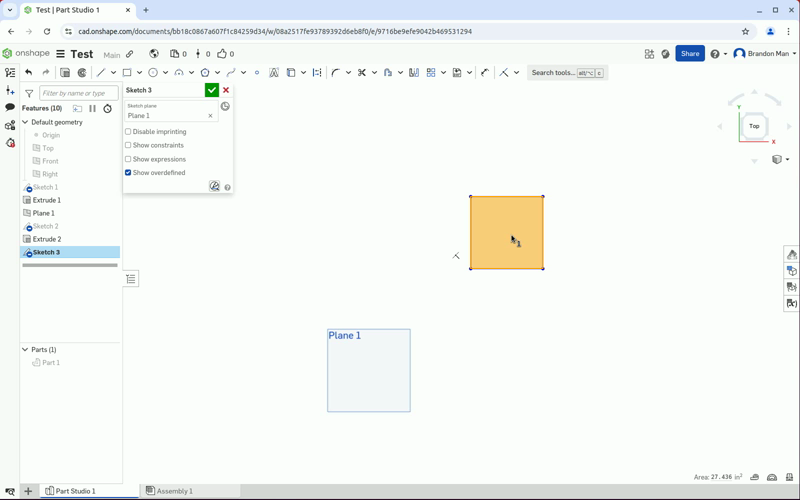
scroll(-6)
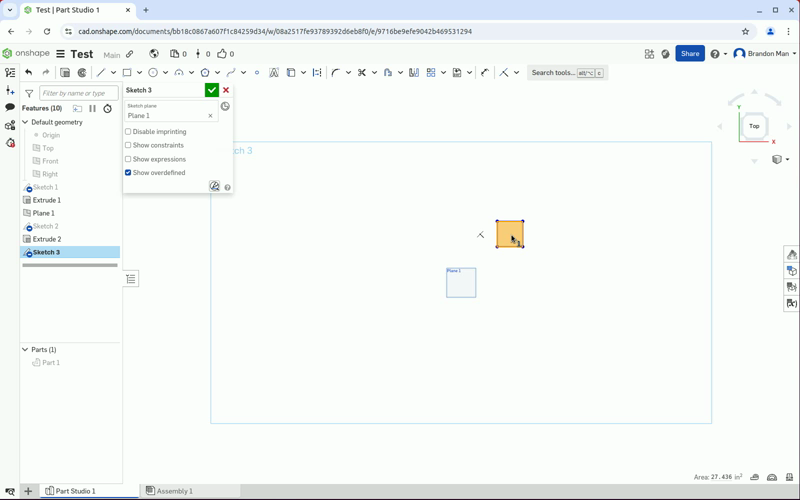
mouse_move(73, 352)
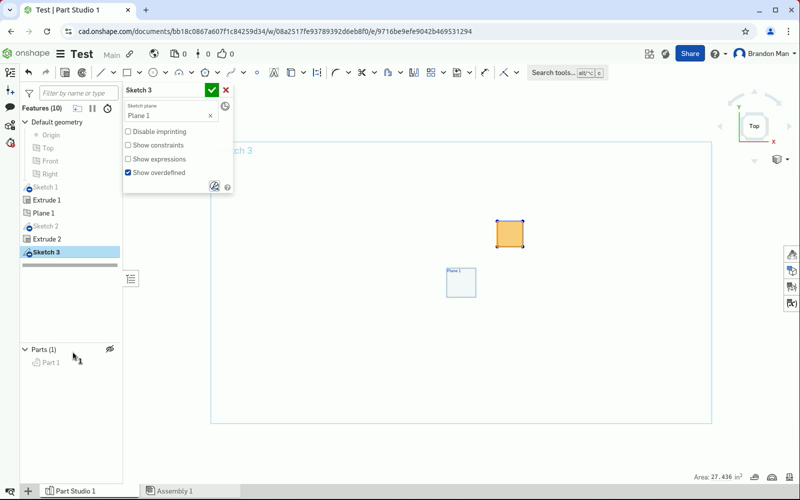
key(shift+y)
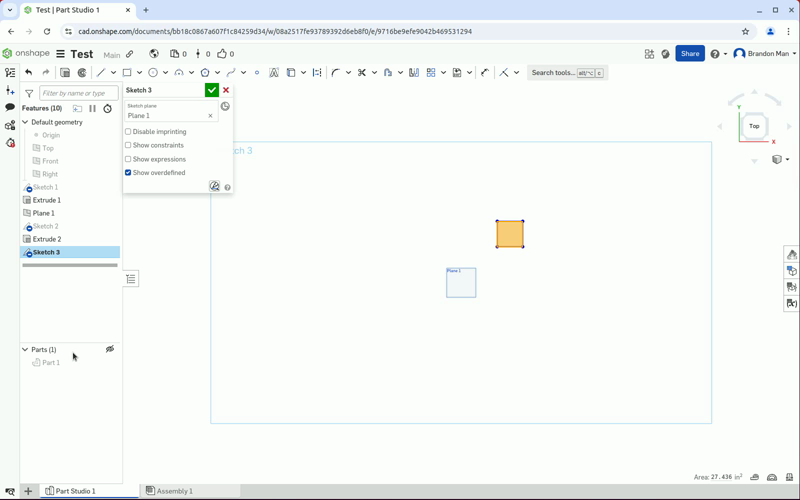
key(shift+e)
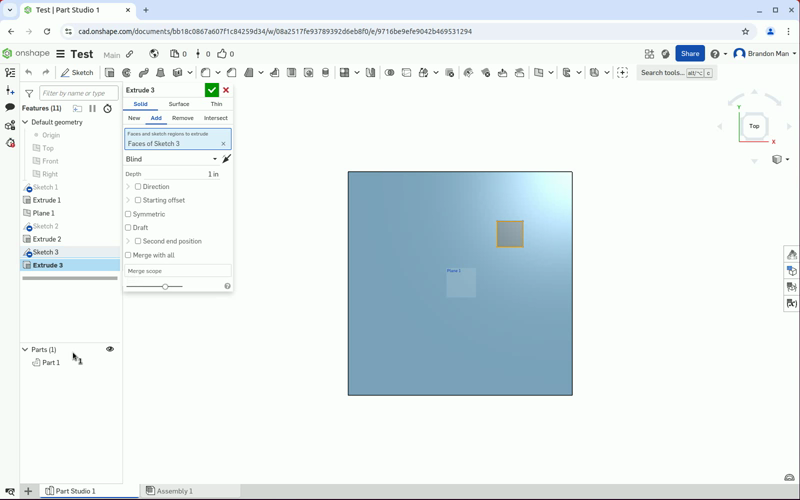
mouse_move(143, 106)
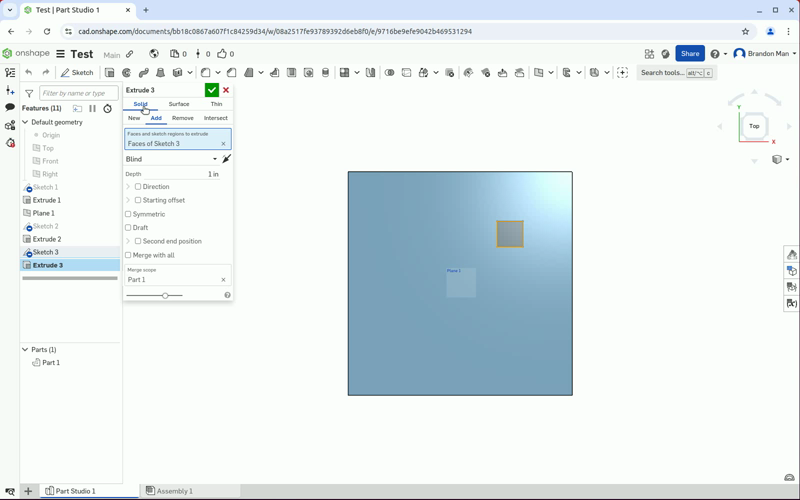
click(143, 106)
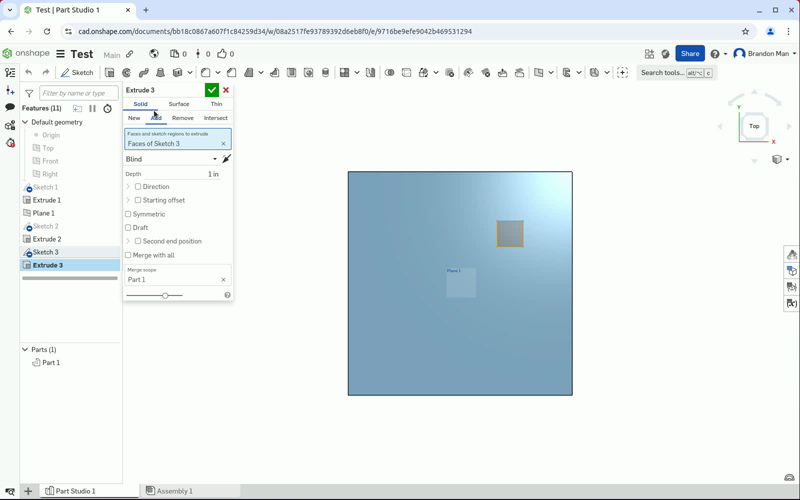
mouse_move(186, 120)
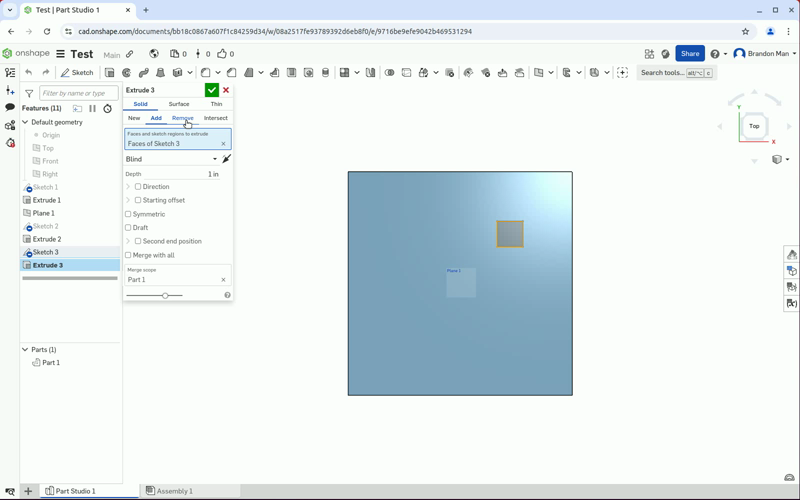
click(186, 120)
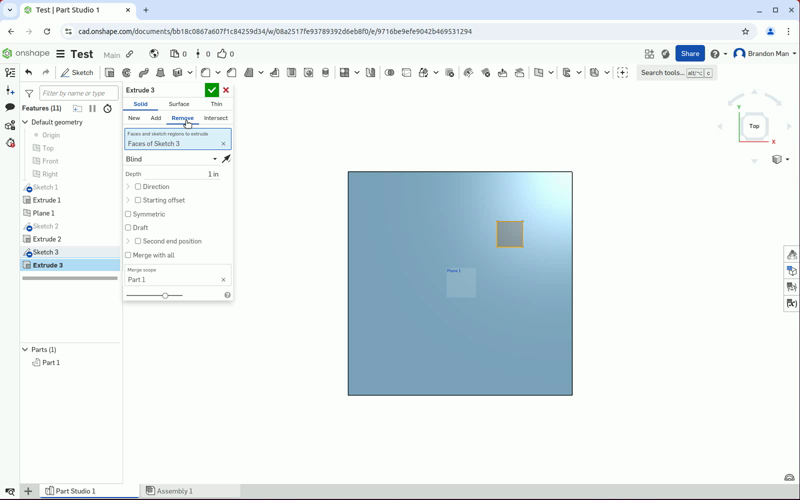
key(tab, 4)
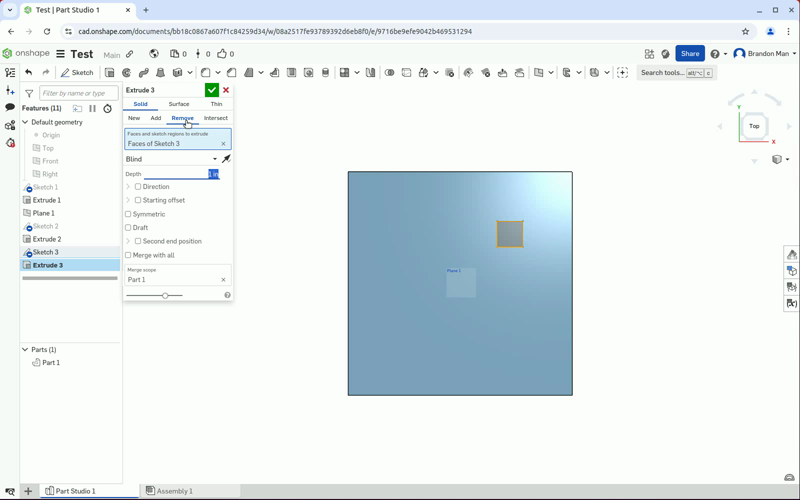
text(5.055)
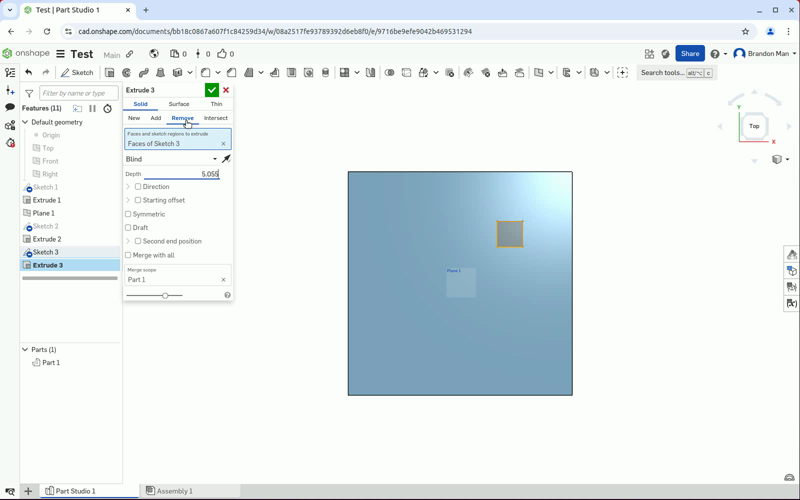
key(tab, 6)
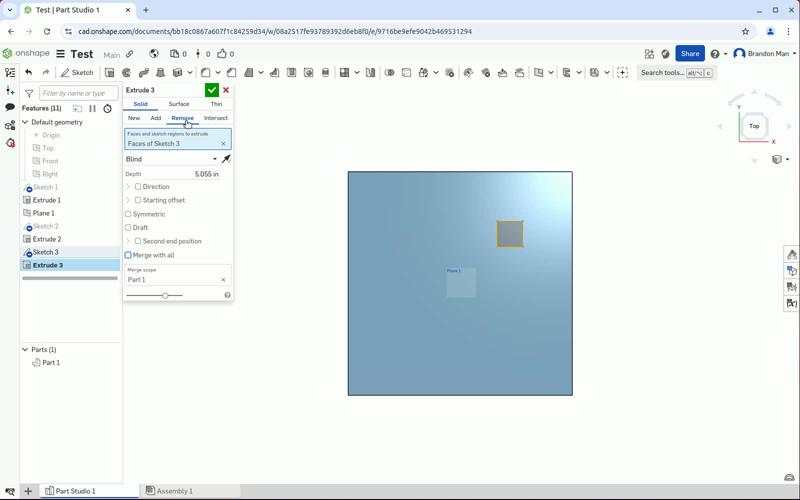
key(space)
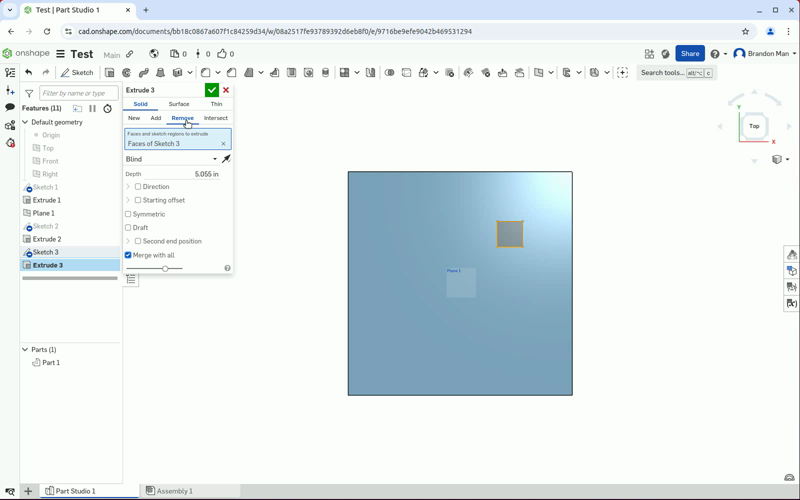
key(enter)
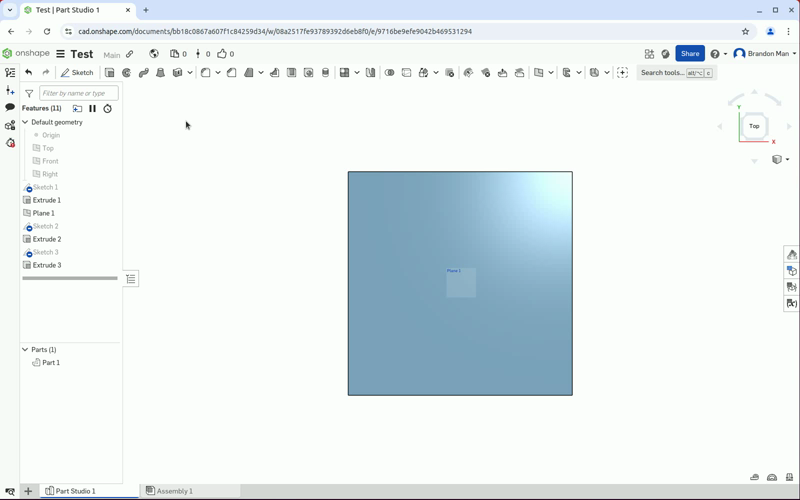
key(shift+h)
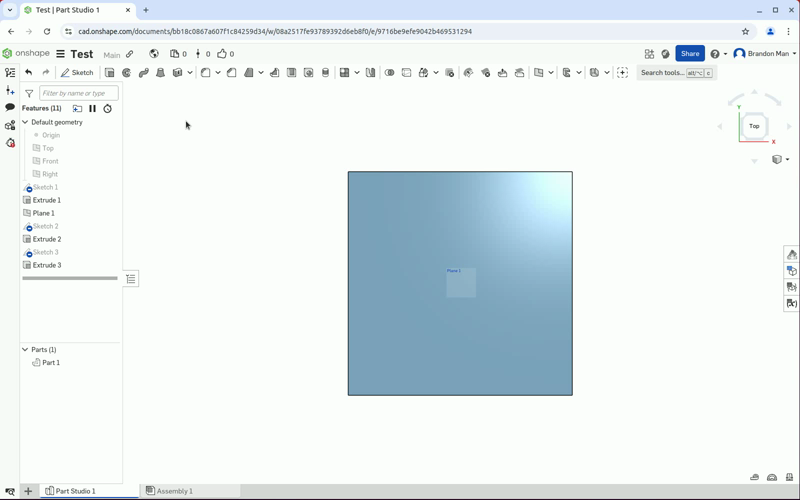
key(shift+h)
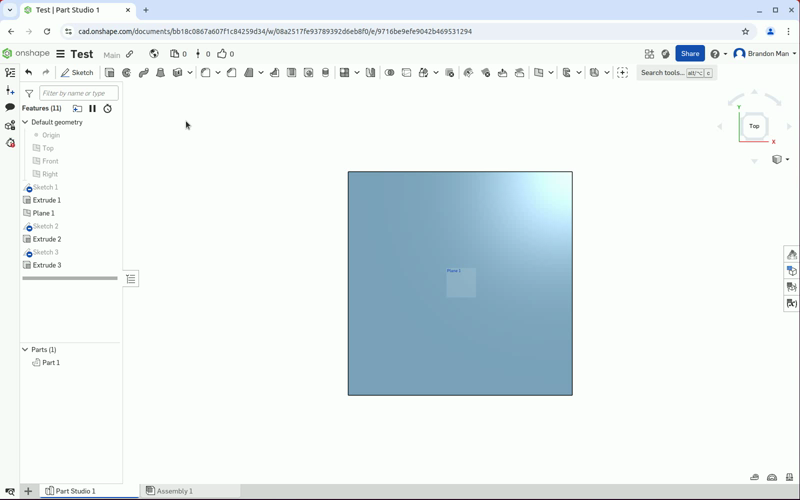
mouse_move(73, 189)
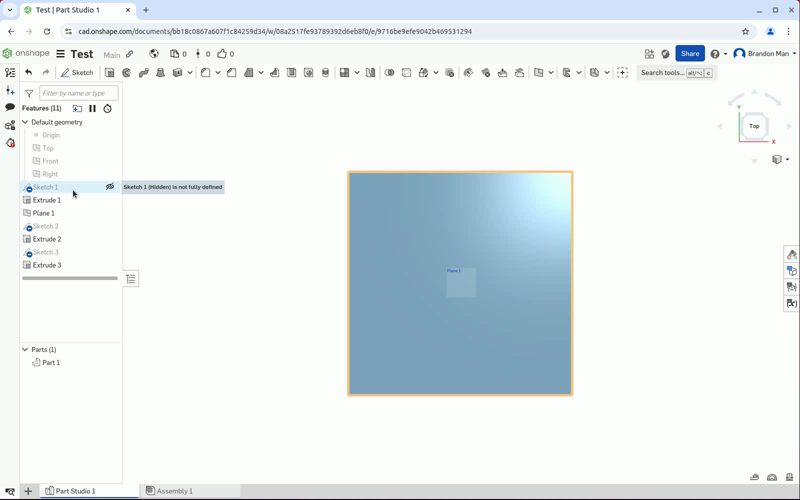
click(73, 189)
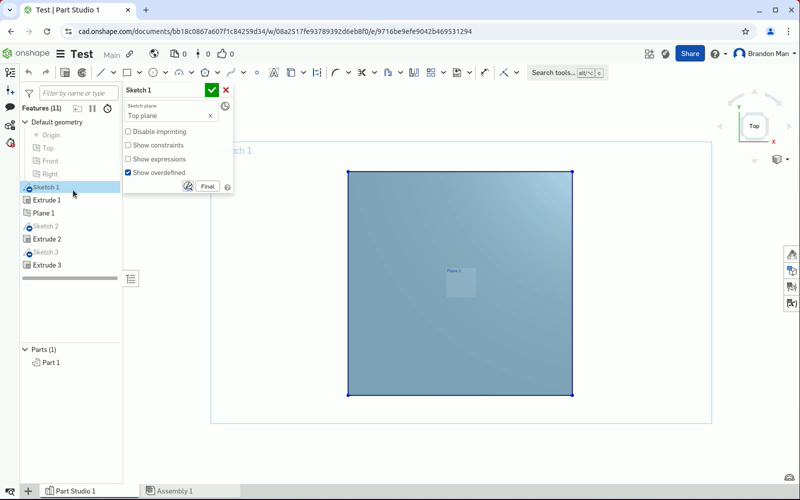
mouse_move(229, 92)
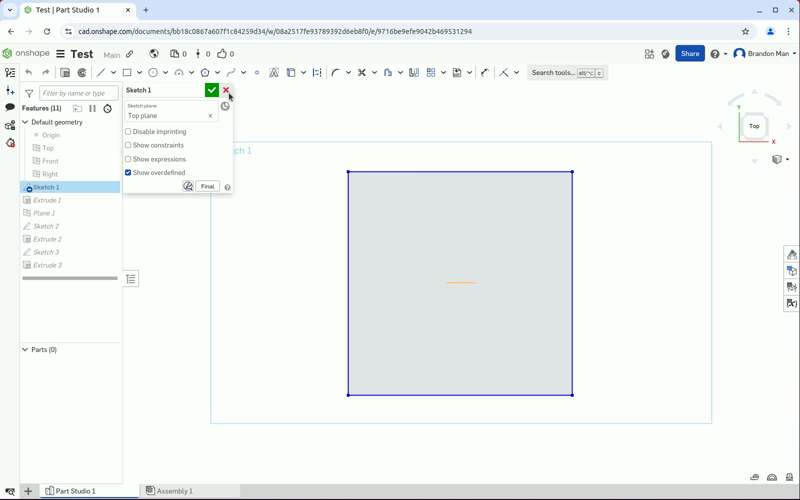
click(229, 92)
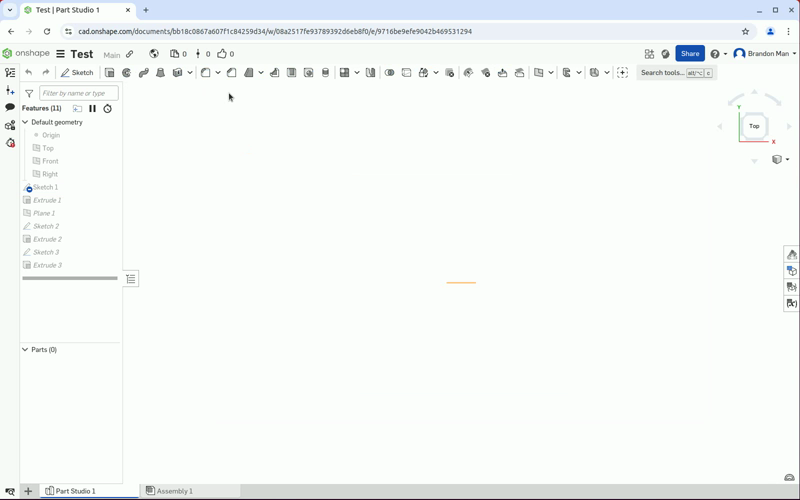
key(shift+s)
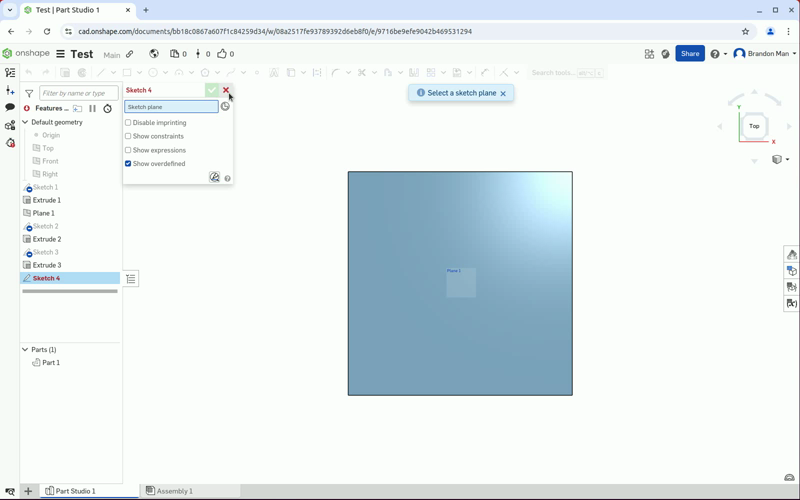
mouse_move(73, 215)
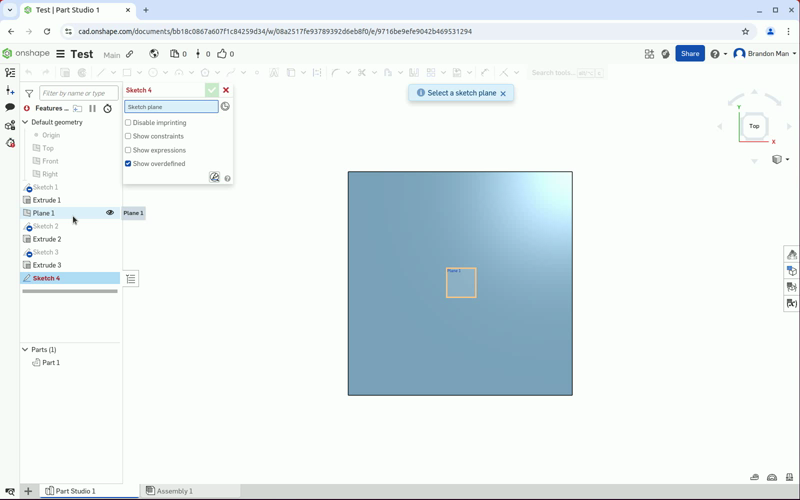
click(73, 215)
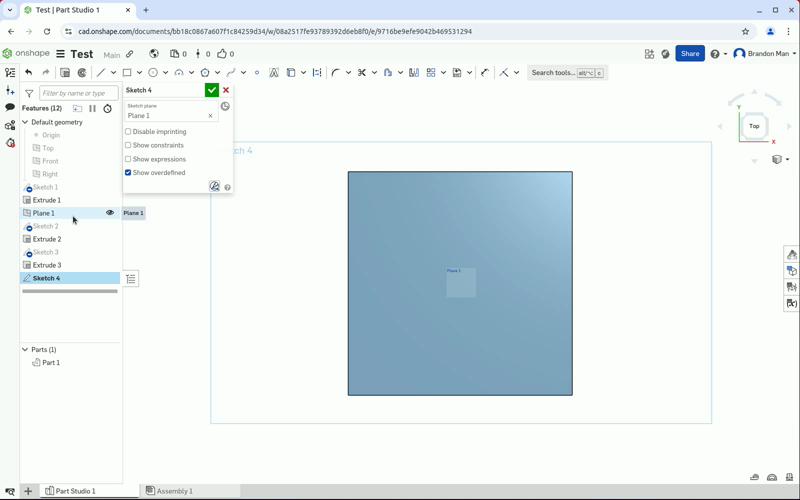
mouse_move(73, 352)
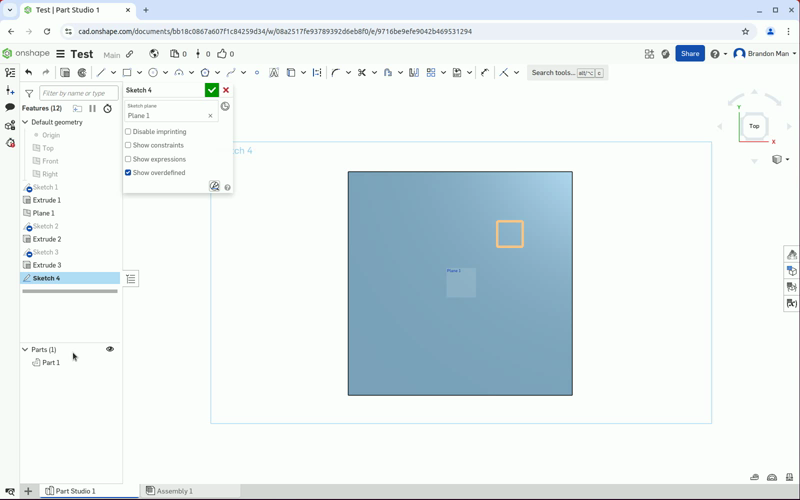
key(y)
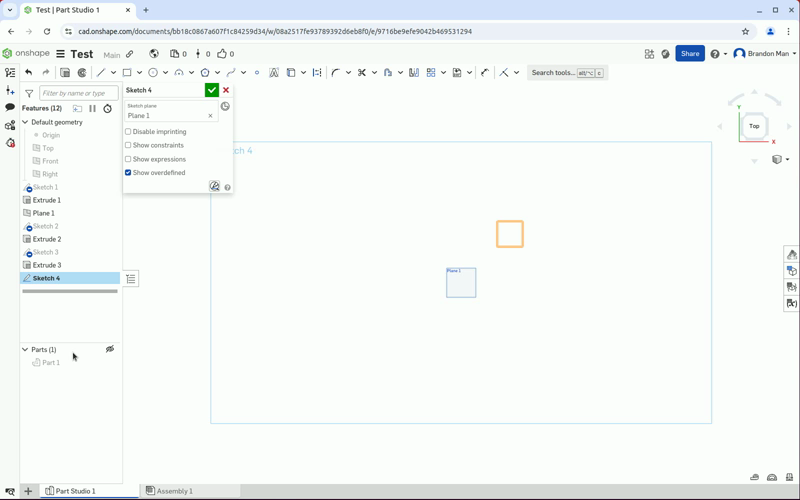
key(l)
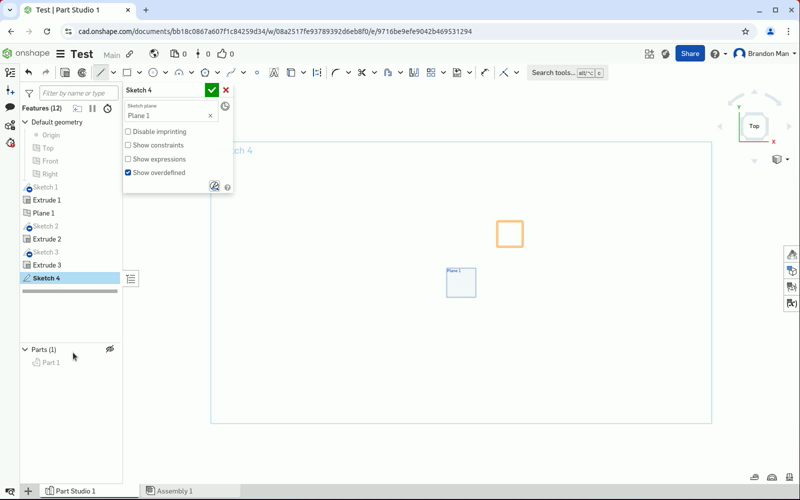
key_down(shift)
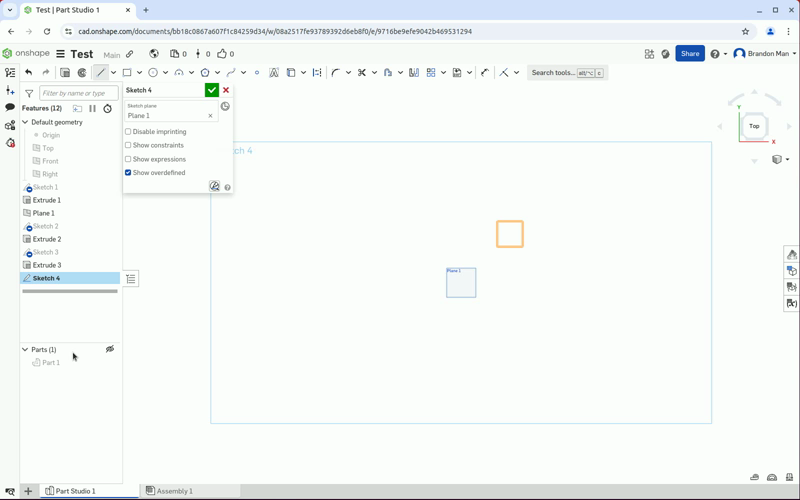
mouse_move(497, 343)
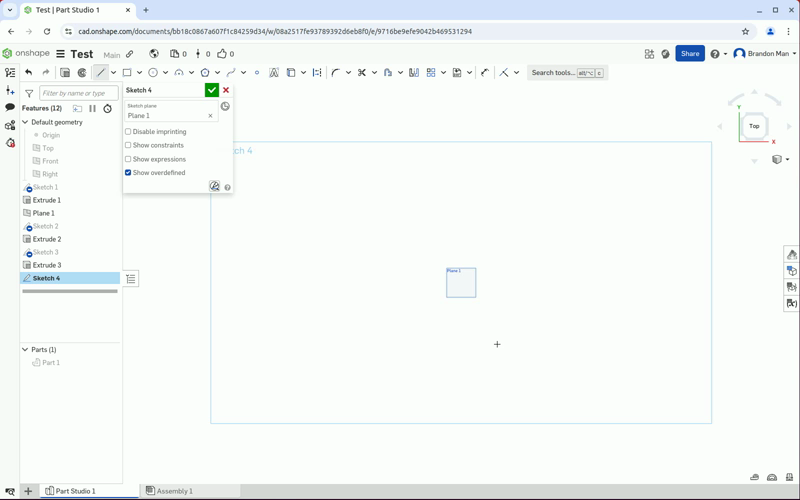
click(497, 343)
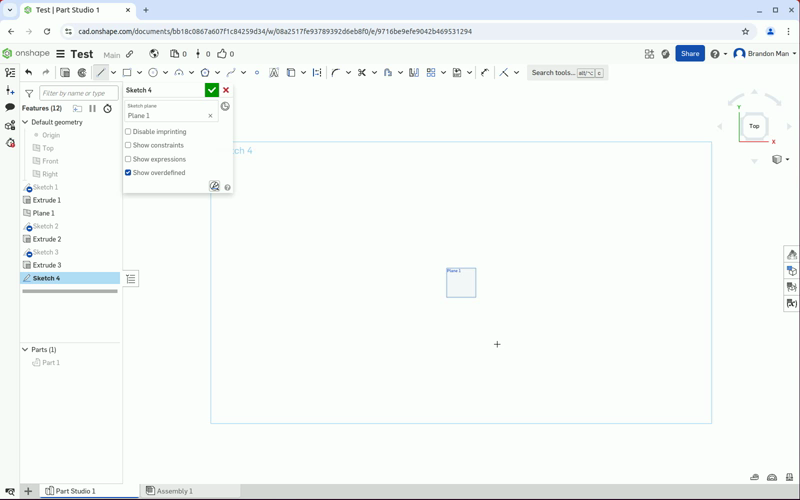
key_up(shift)
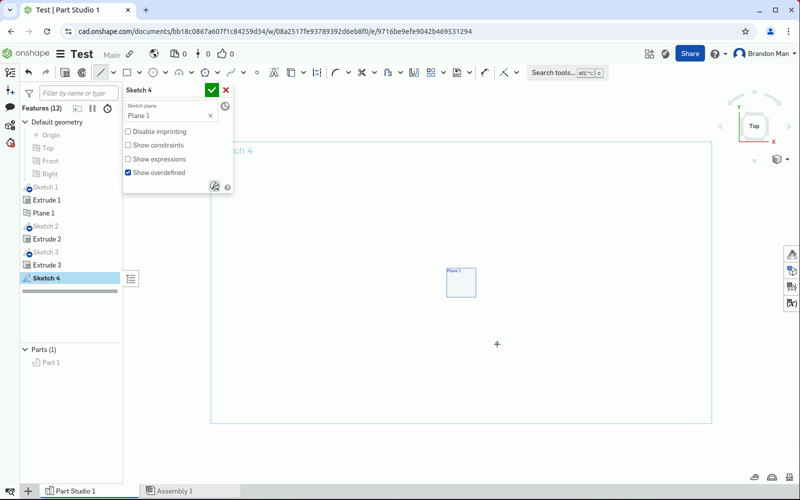
key_down(shift)
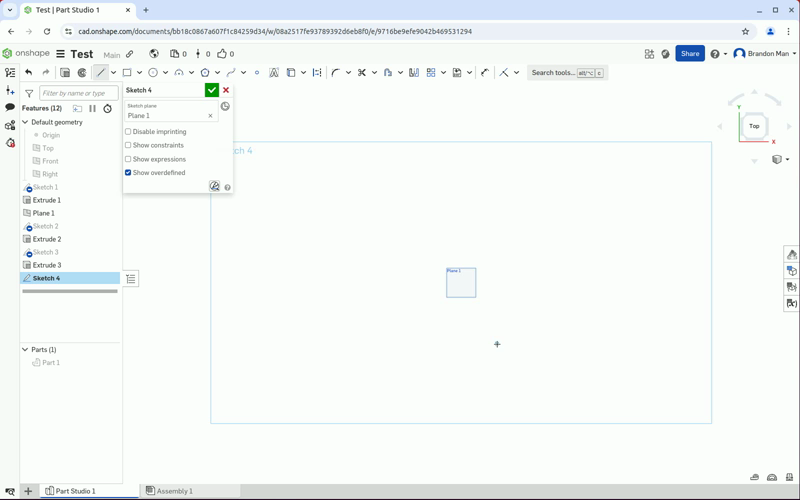
mouse_move(527, 343)
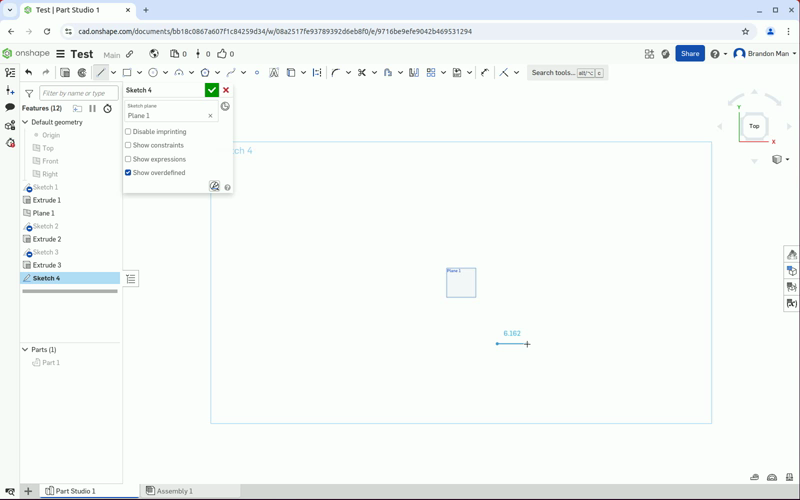
mouse_move(522, 343)
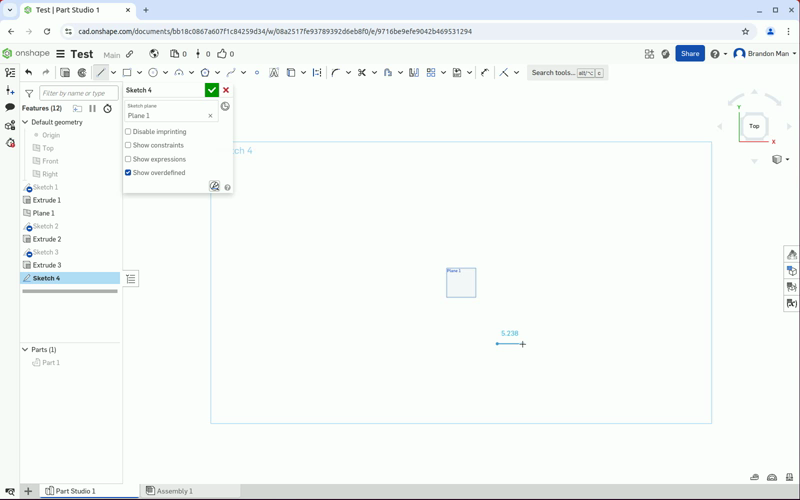
click(522, 343)
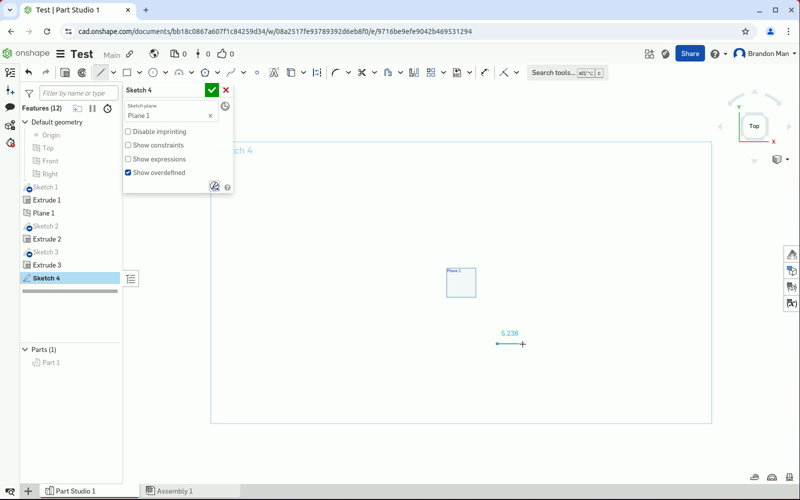
key_up(shift)
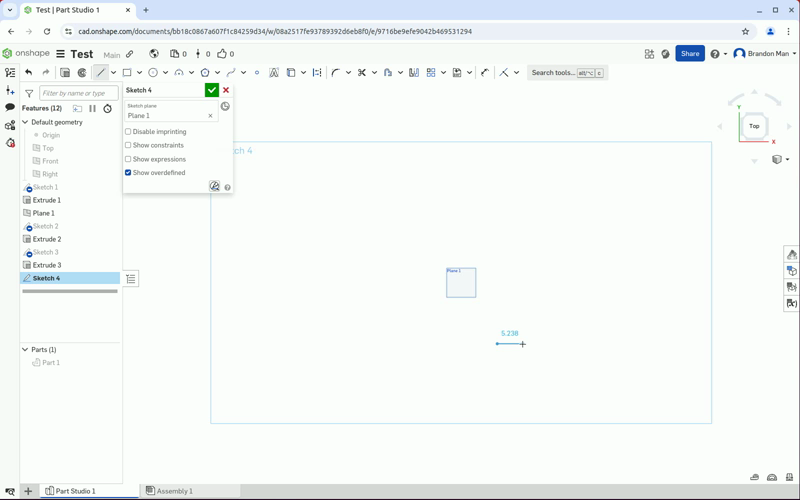
key_down(shift)
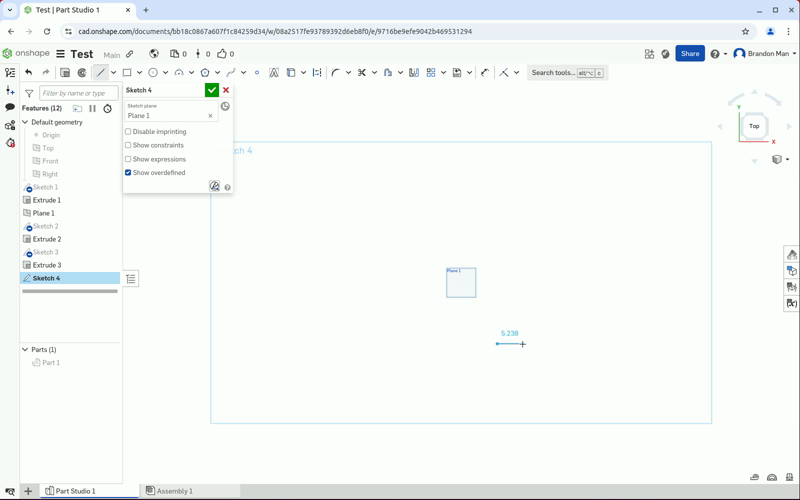
mouse_move(552, 343)
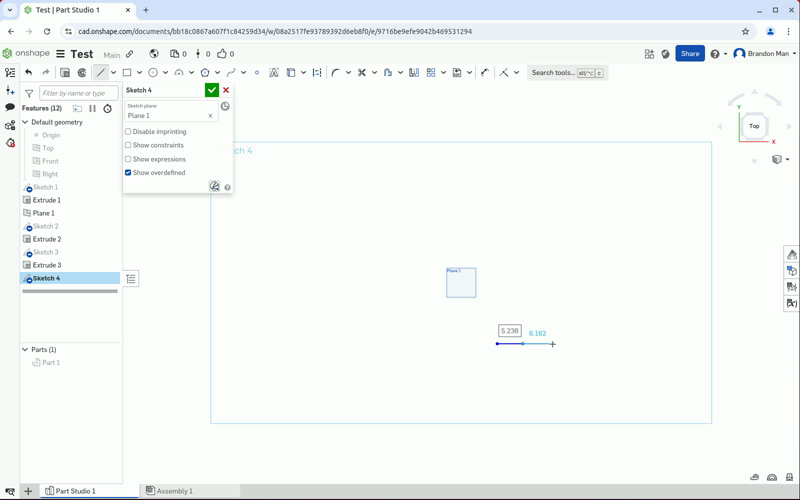
mouse_move(522, 318)
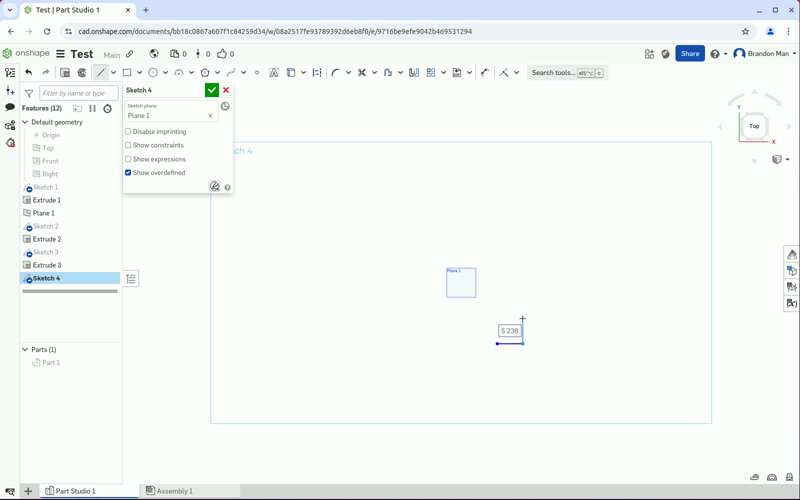
click(522, 318)
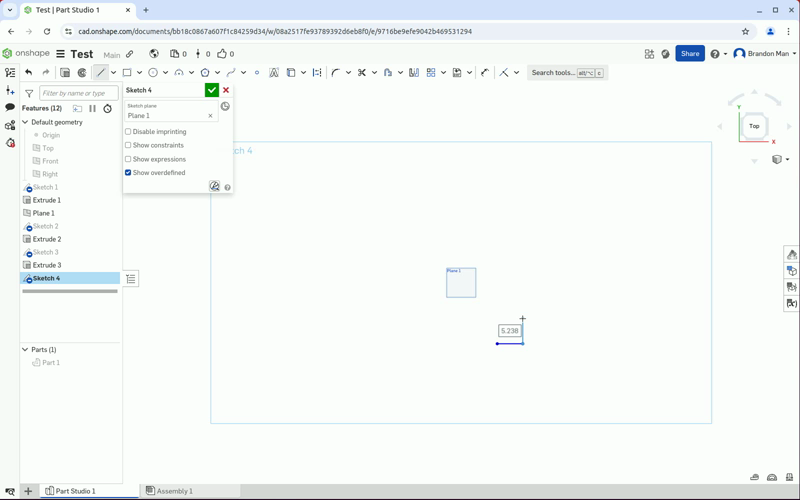
key_up(shift)
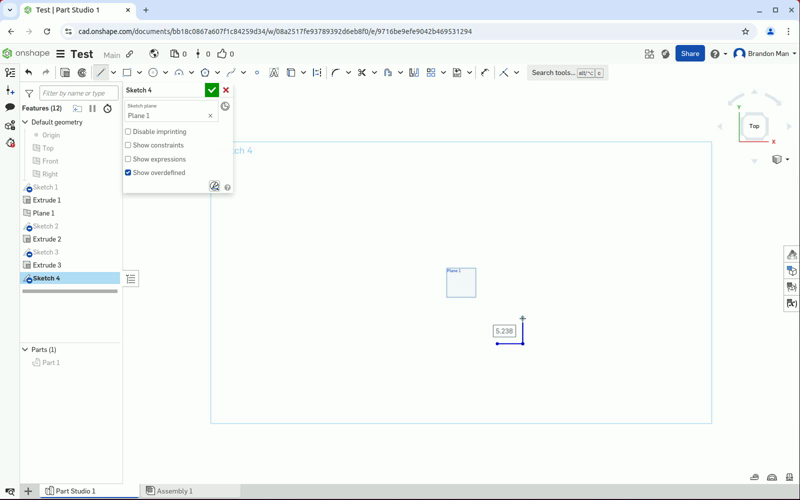
key_down(shift)
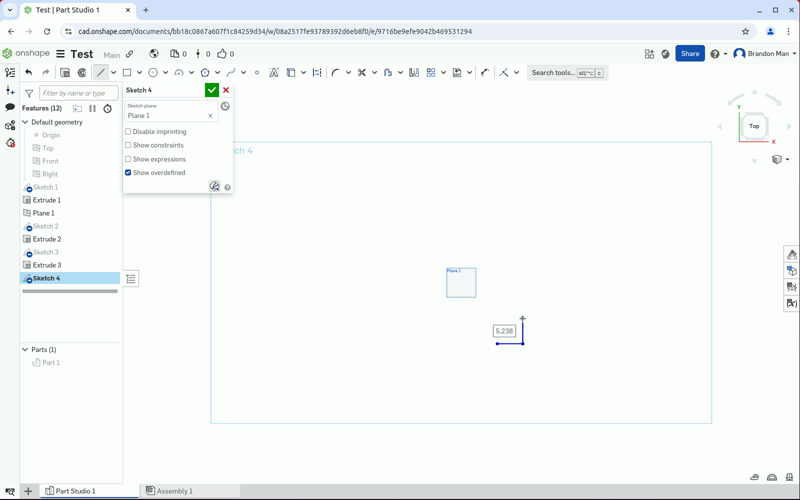
mouse_move(552, 318)
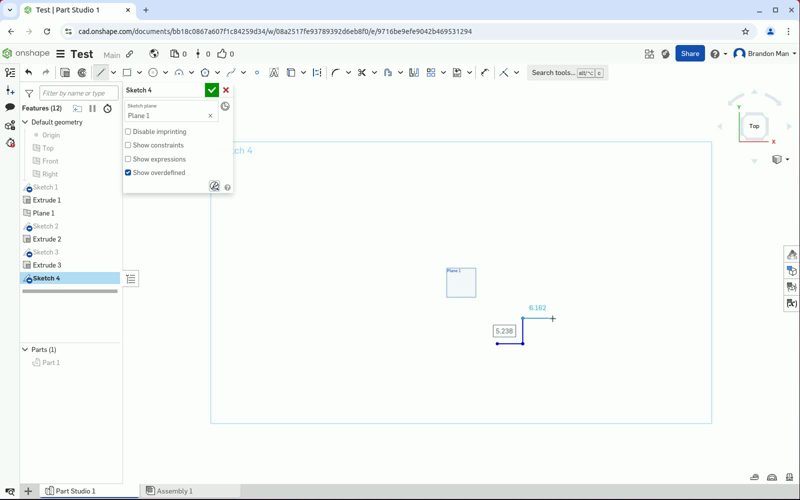
mouse_move(497, 318)
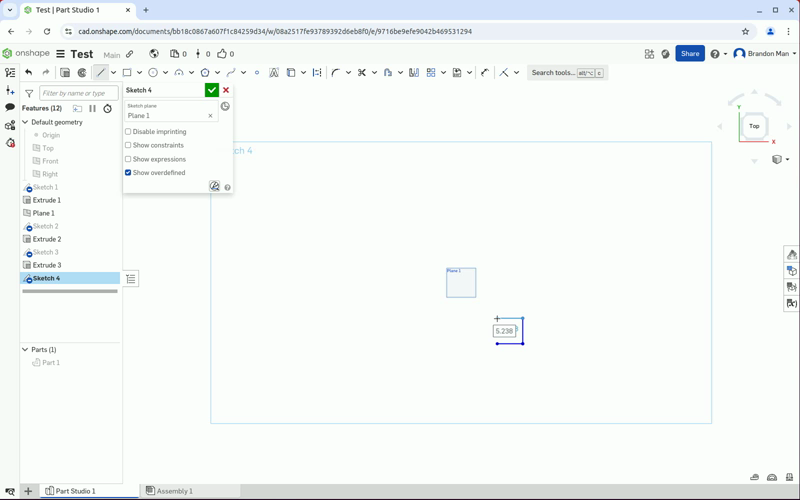
click(497, 318)
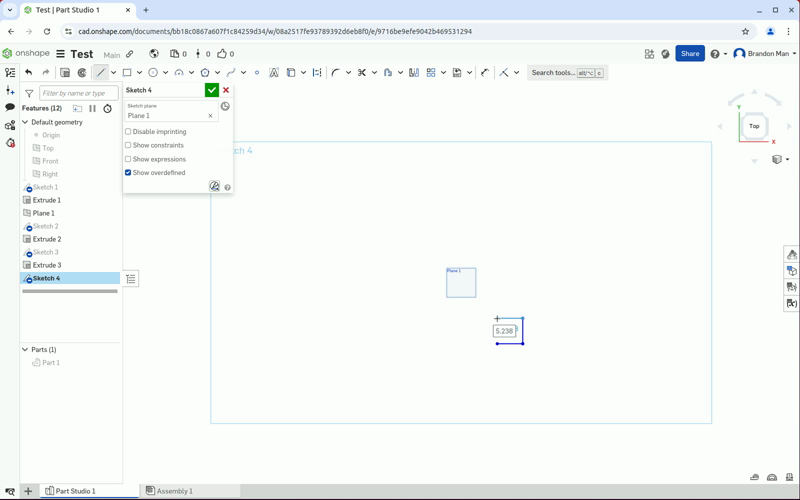
key_up(shift)
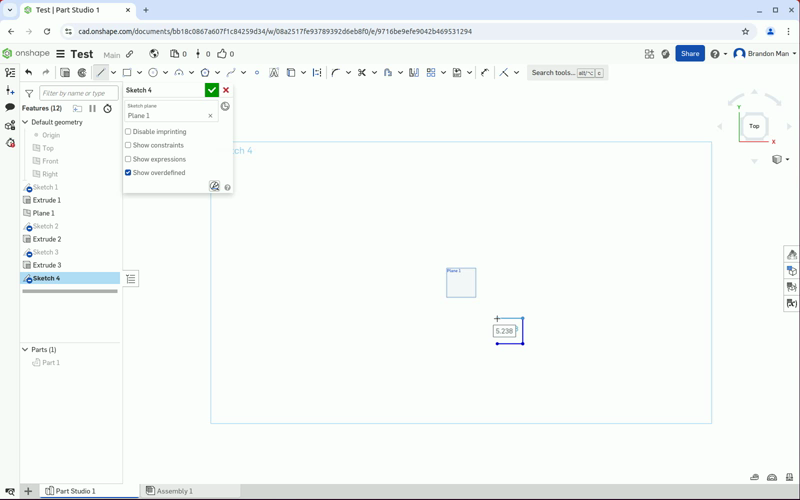
mouse_move(527, 318)
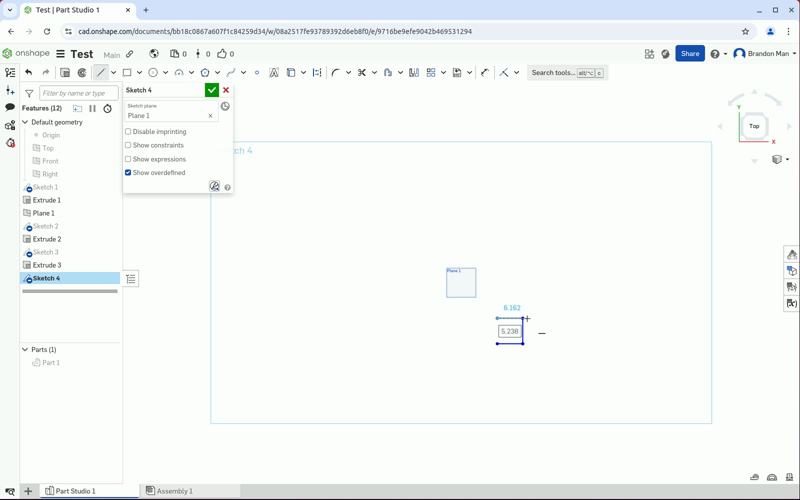
key_down(shift)
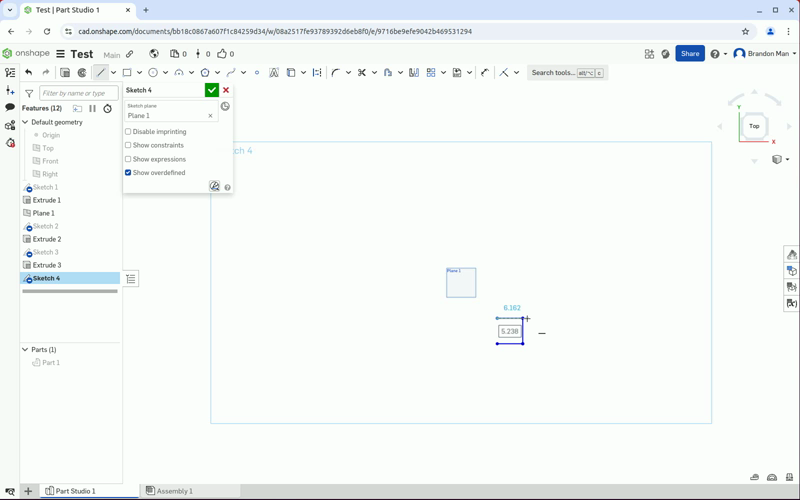
mouse_move(497, 343)
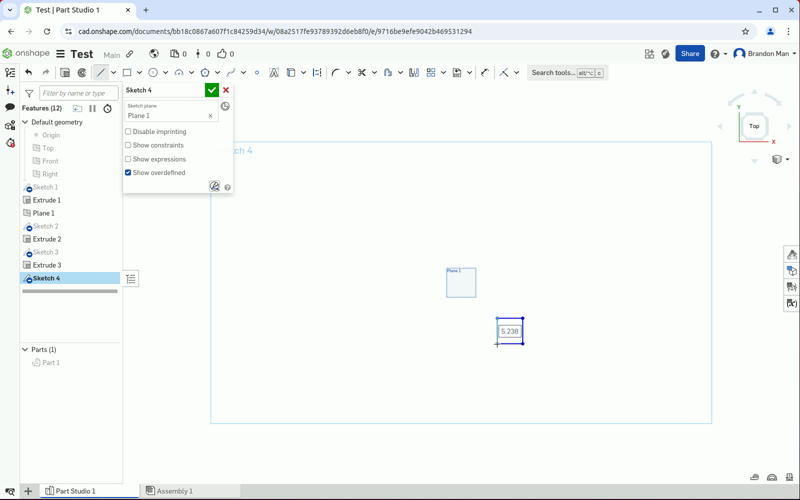
key_up(shift)
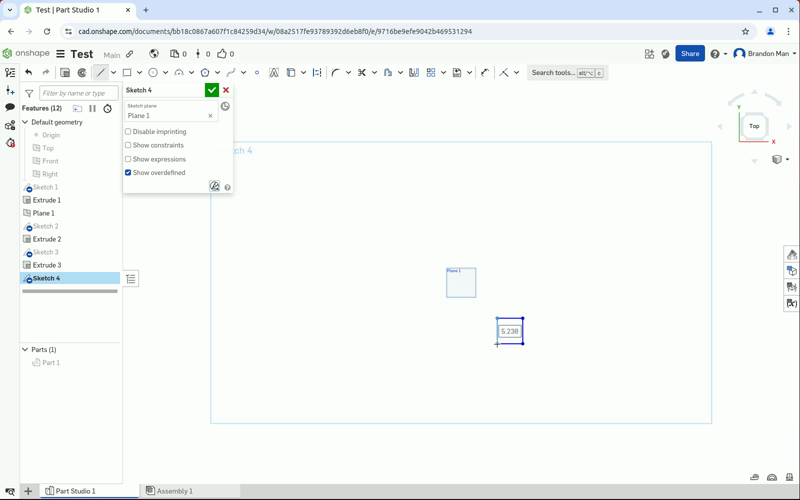
click(497, 343)
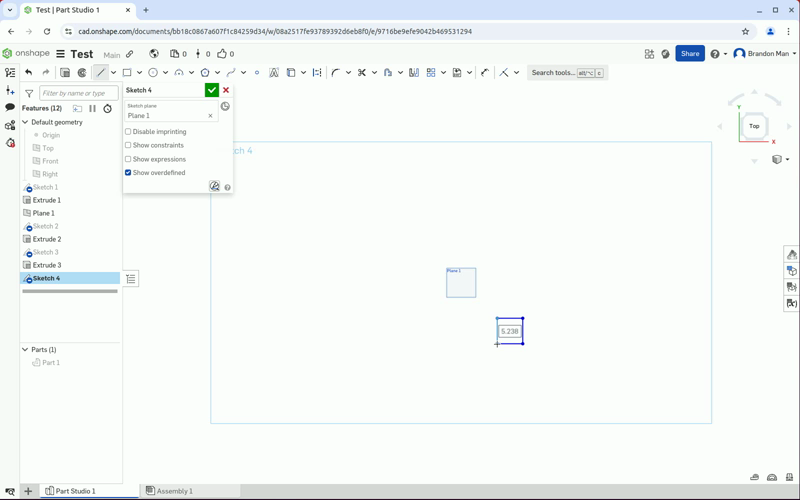
key(esc)
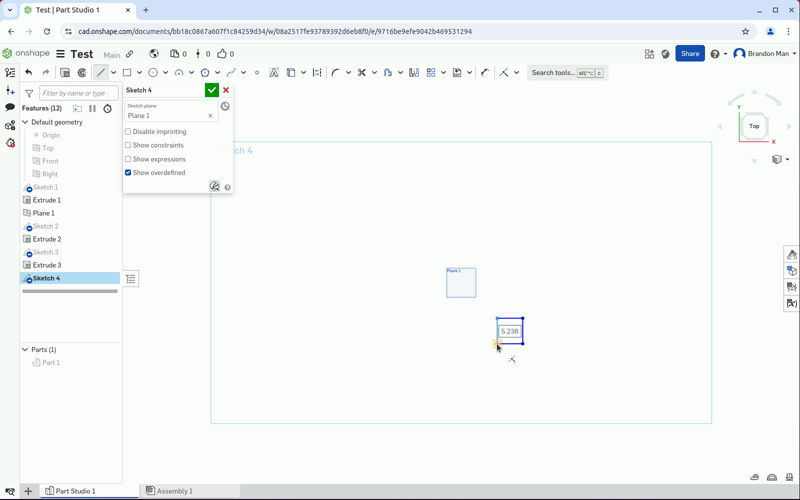
mouse_move(506, 319)
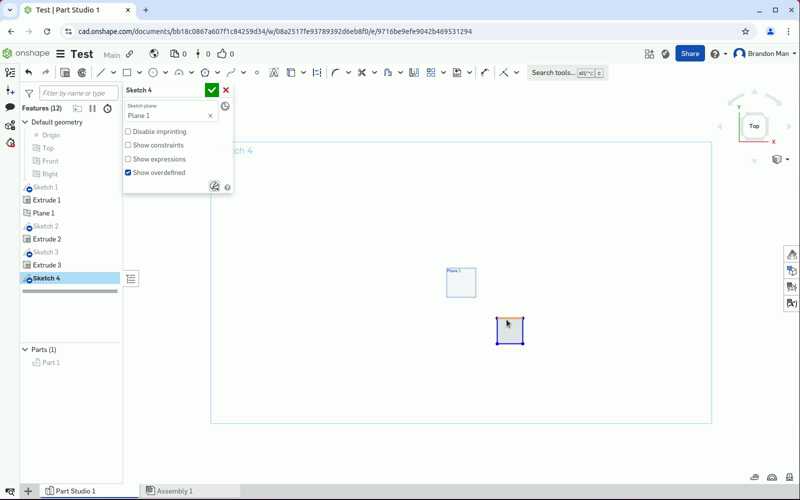
scroll(6)
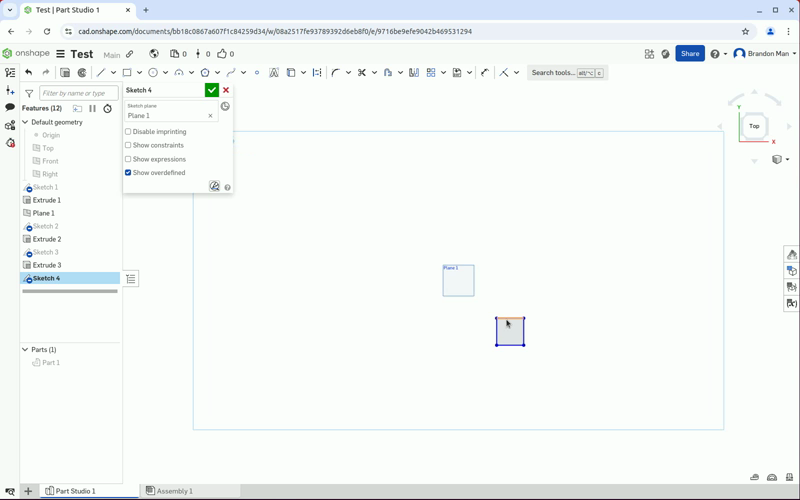
scroll(6)
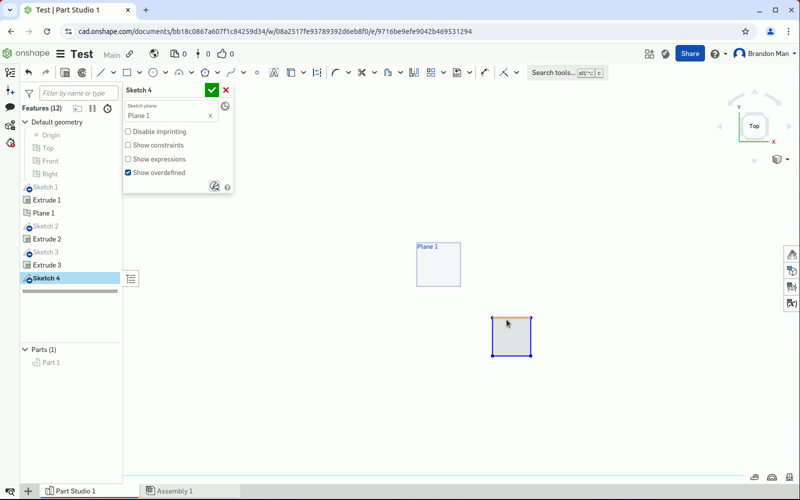
scroll(6)
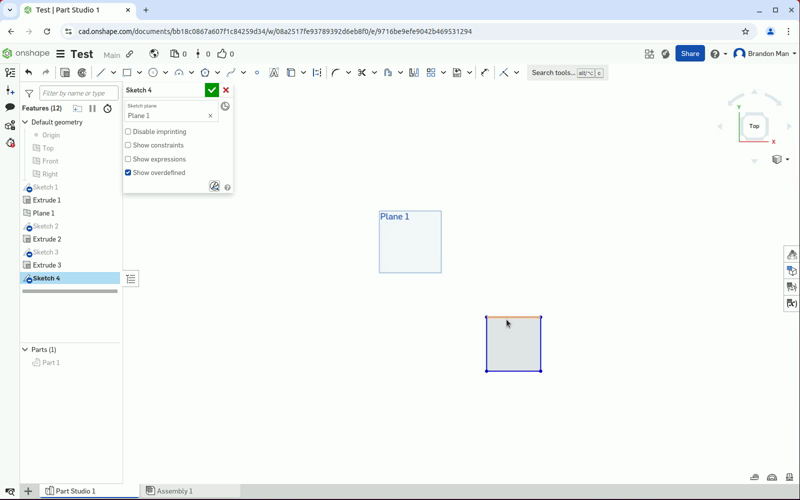
scroll(6)
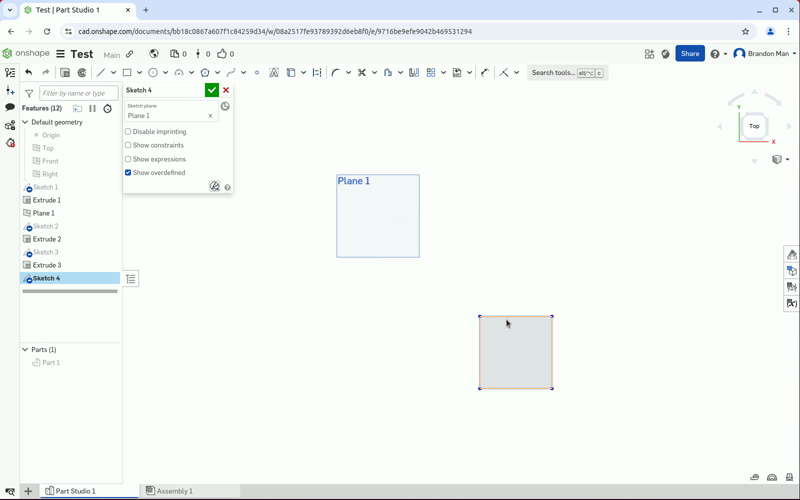
scroll(6)
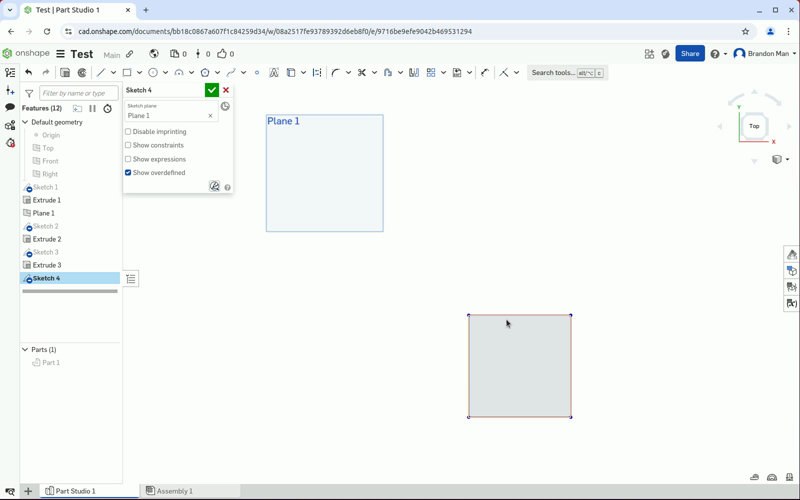
scroll(6)
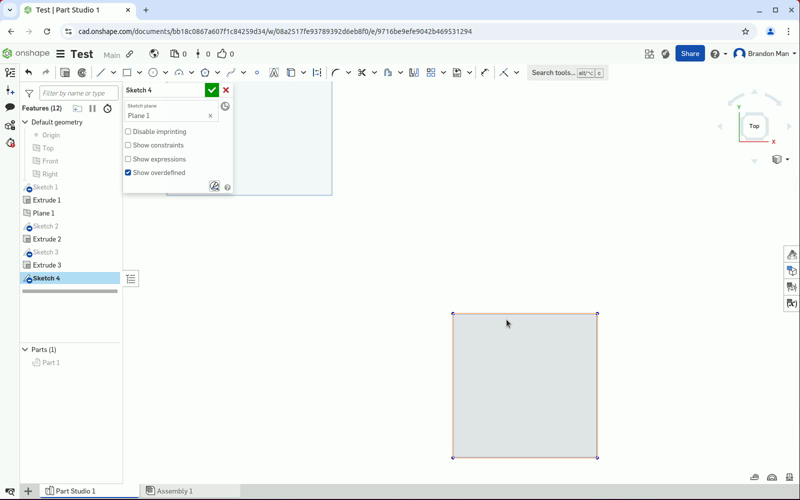
scroll(6)
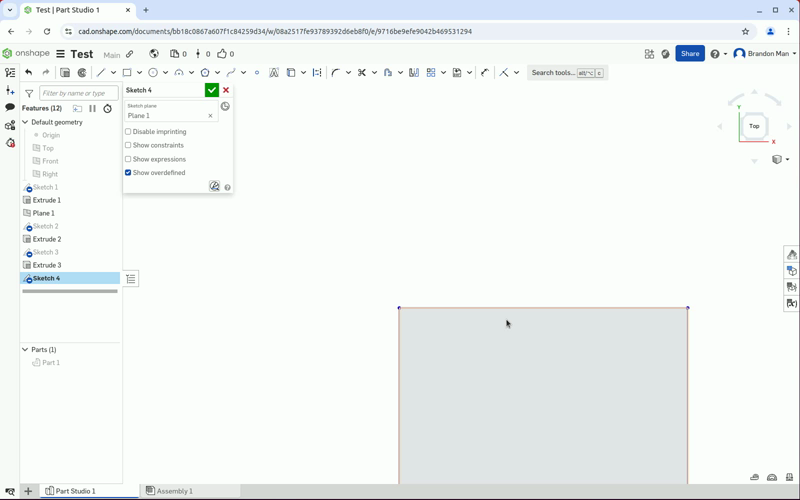
click(506, 319)
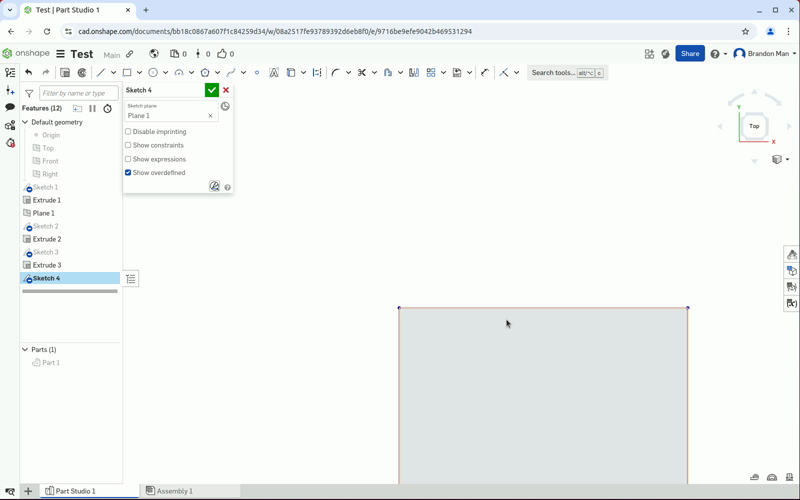
scroll(-6)
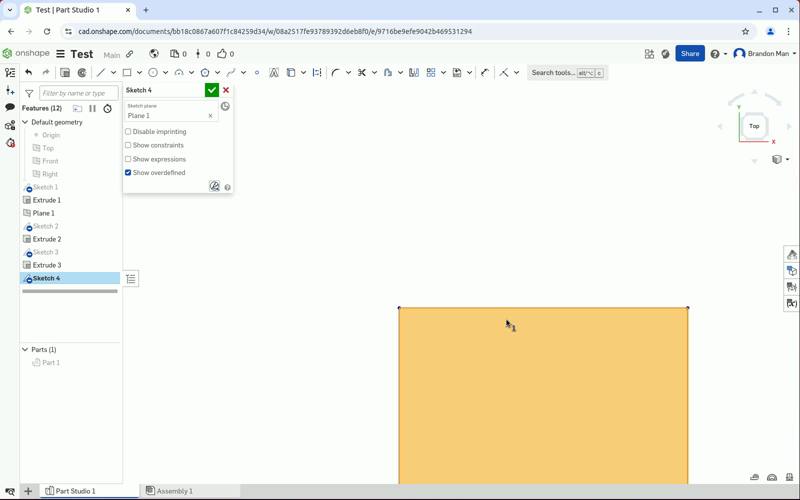
scroll(-6)
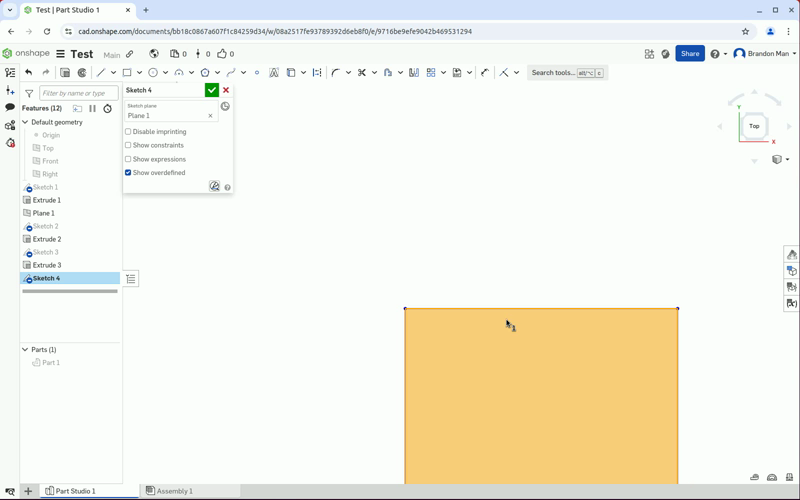
scroll(-6)
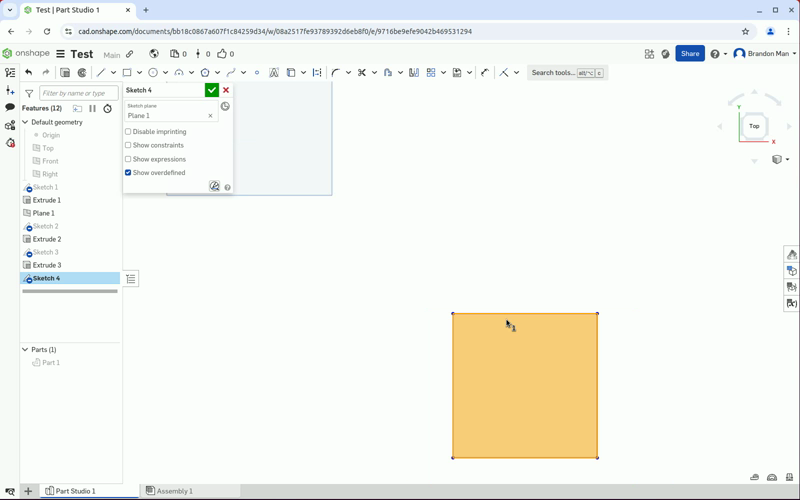
scroll(-6)
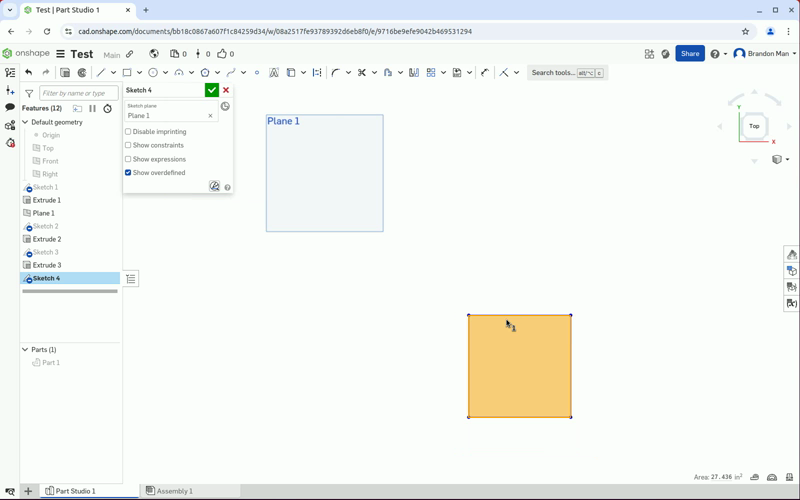
scroll(-6)
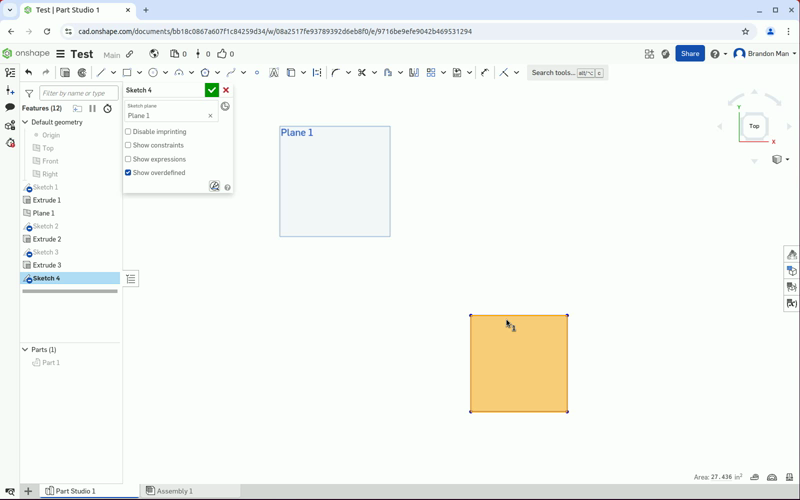
scroll(-6)
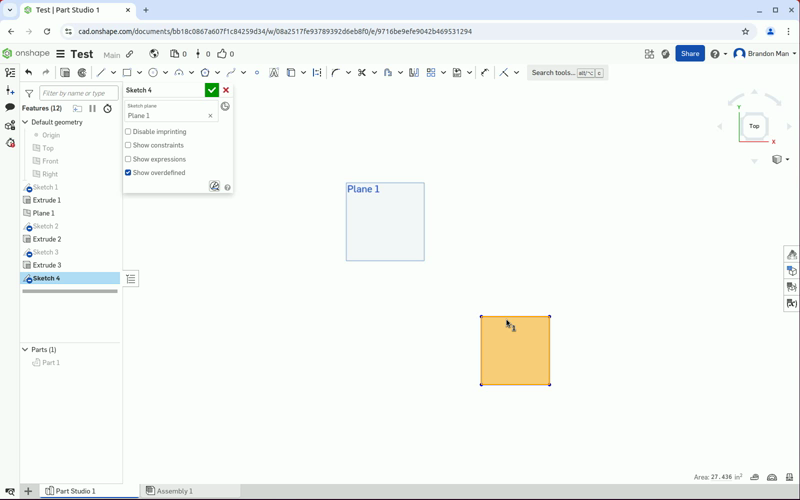
scroll(-6)
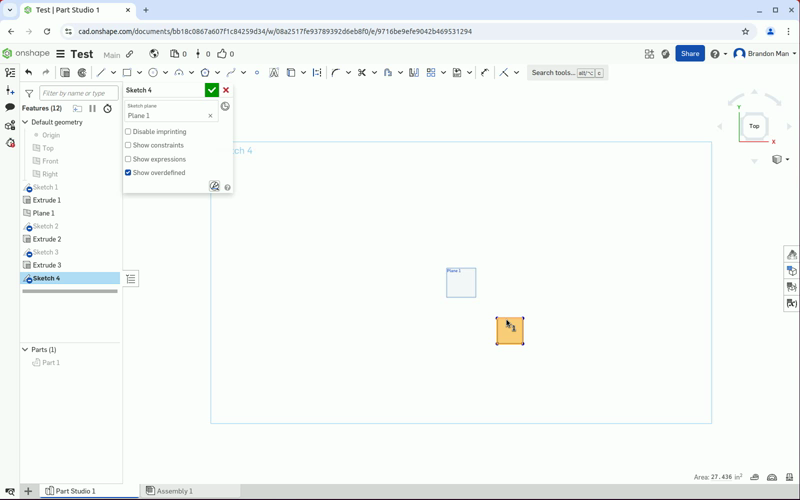
mouse_move(73, 352)
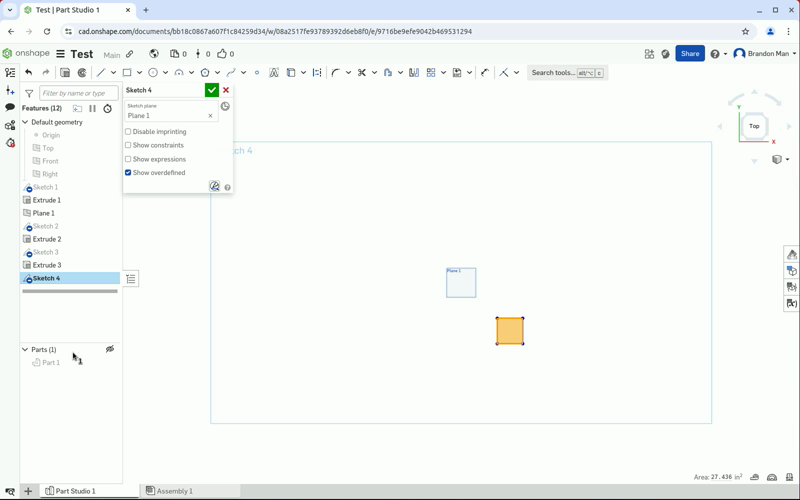
key(shift+y)
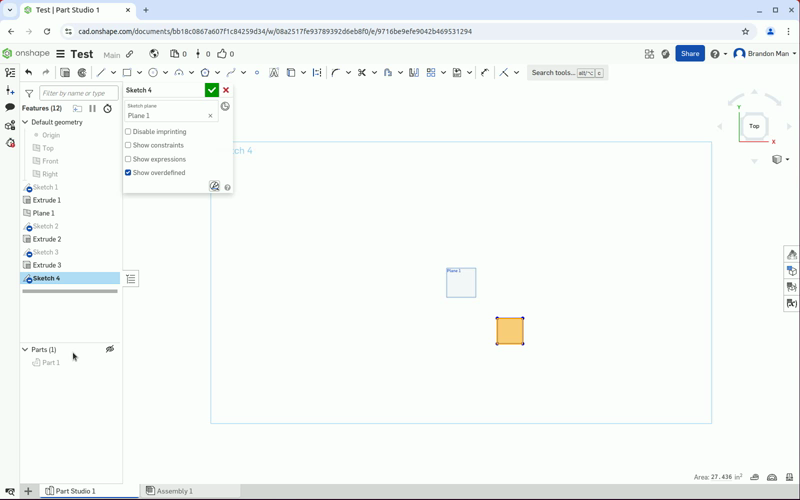
key(shift+e)
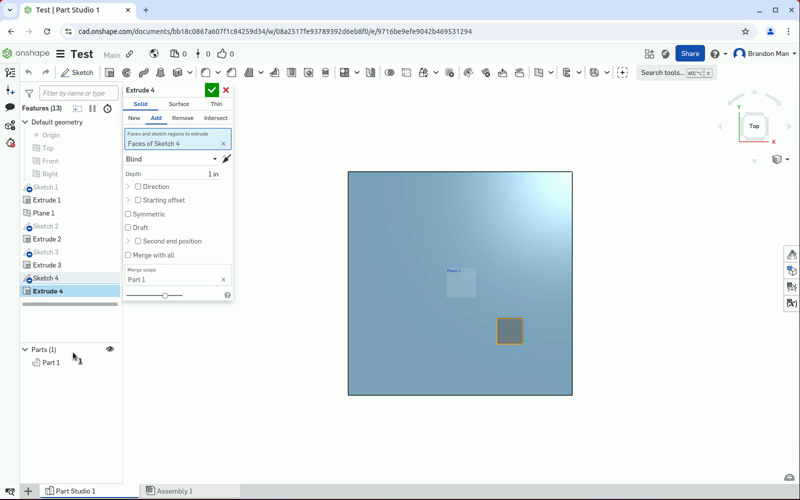
mouse_move(143, 106)
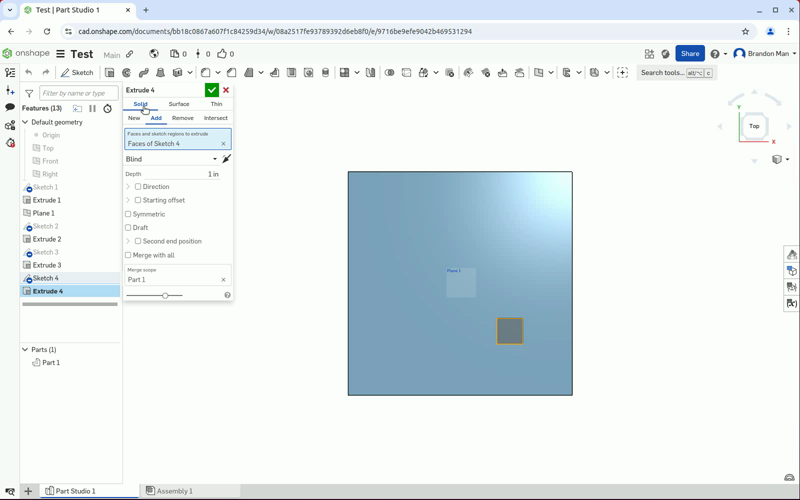
click(143, 106)
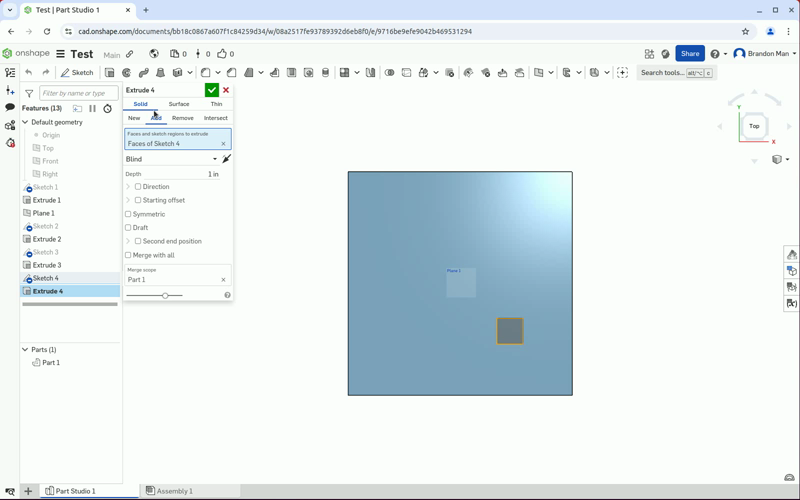
mouse_move(186, 120)
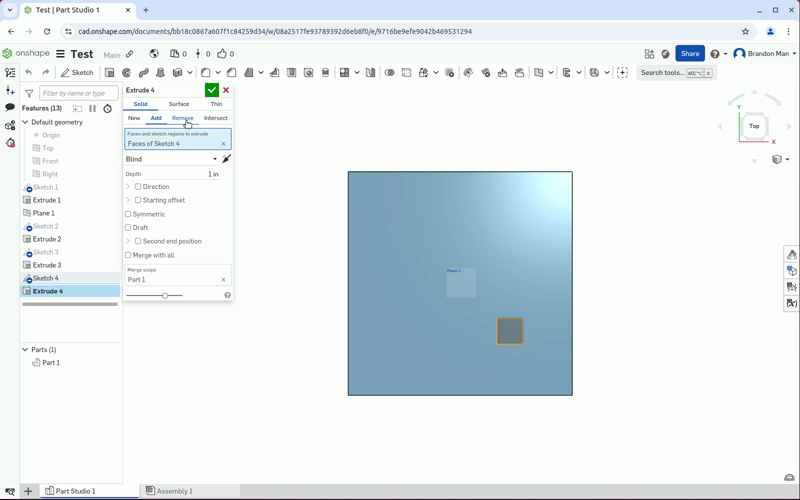
click(186, 120)
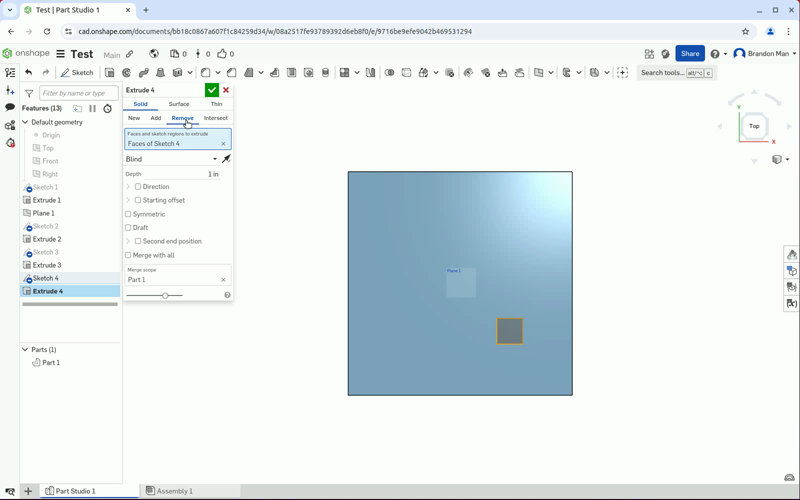
key(tab, 4)
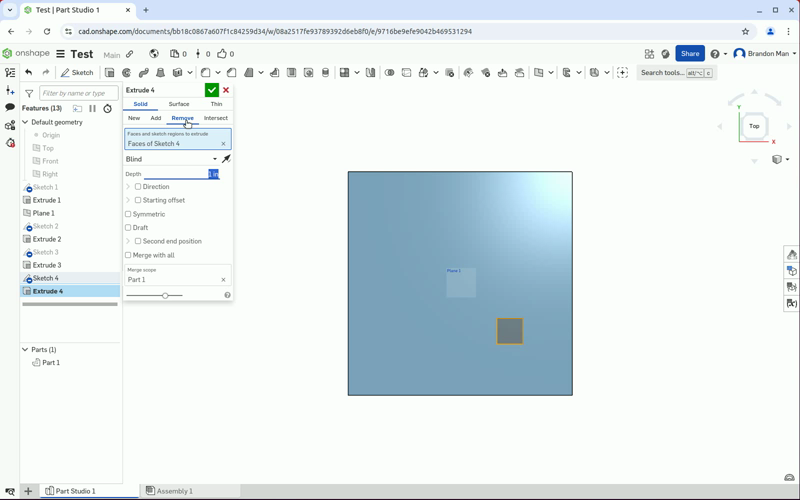
text(5.055)
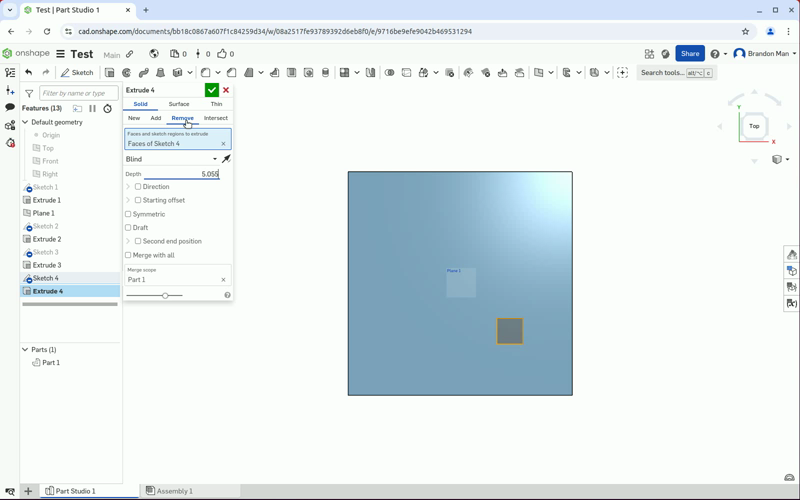
key(tab, 6)
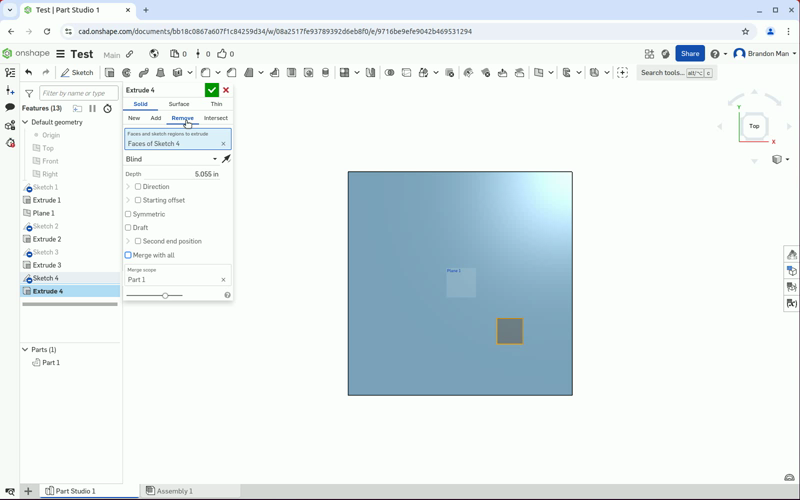
key(space)
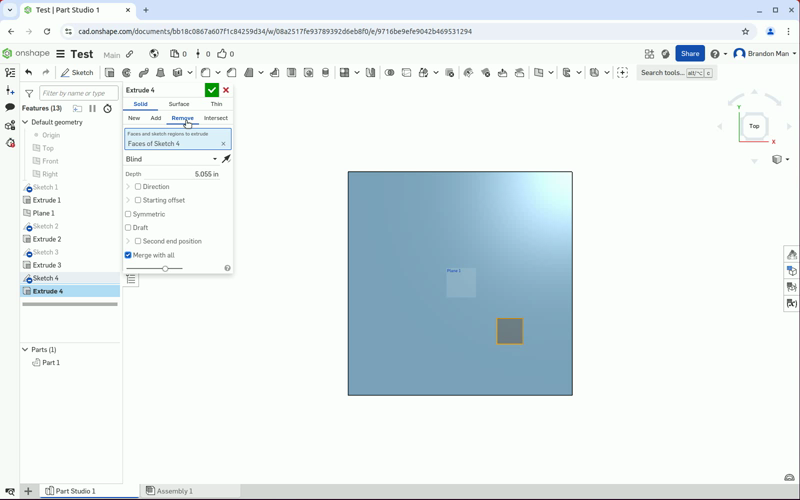
key(enter)
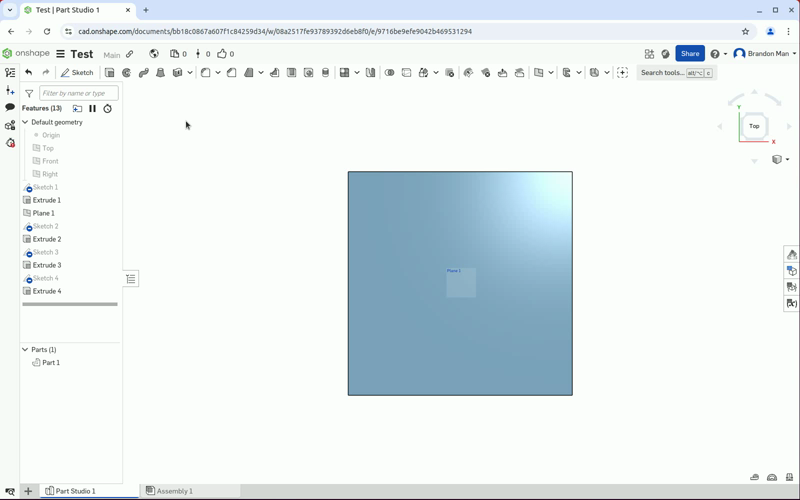
key(shift+h)
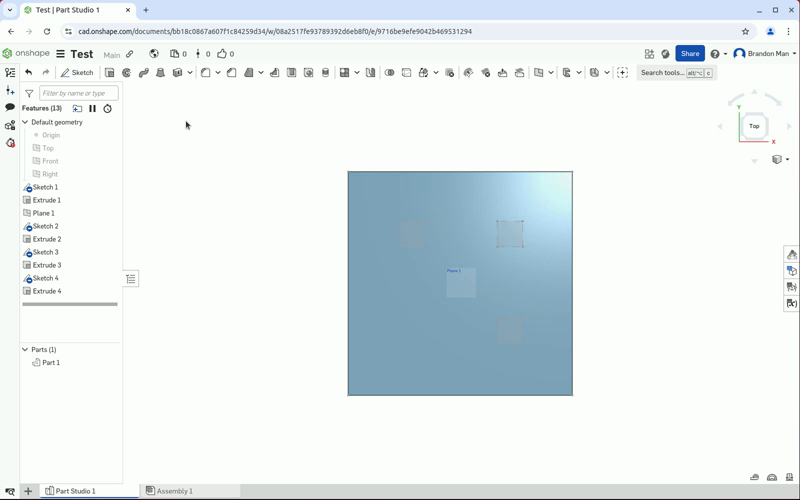
key(shift+h)
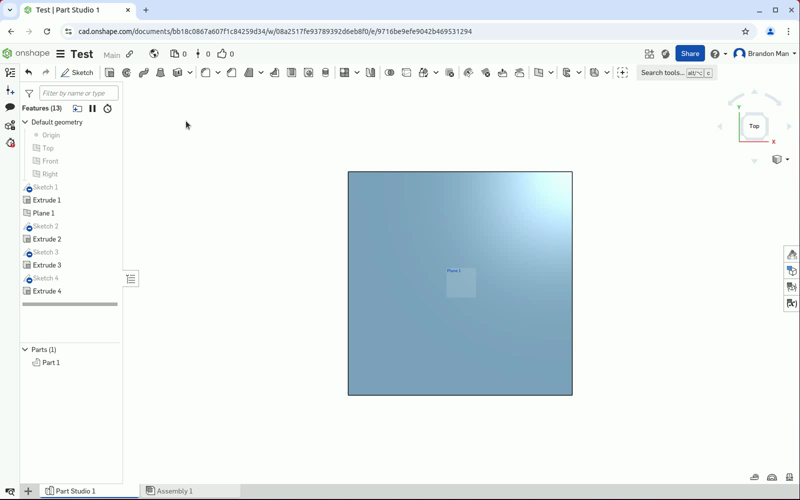
mouse_move(73, 189)
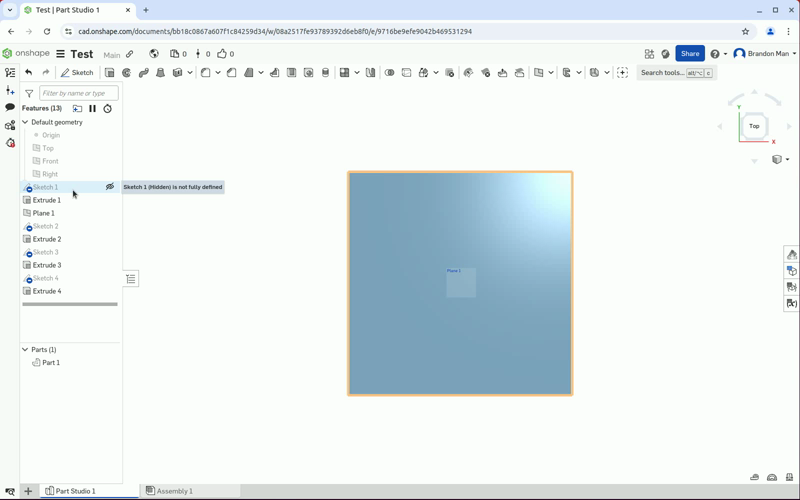
click(73, 189)
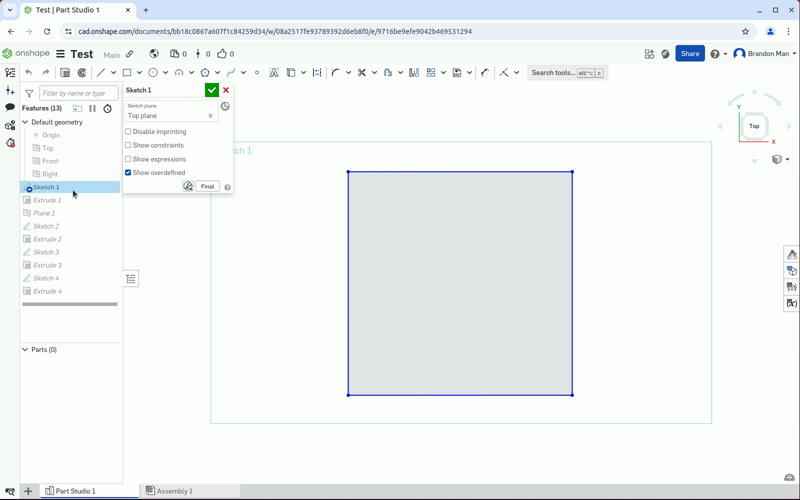
mouse_move(229, 92)
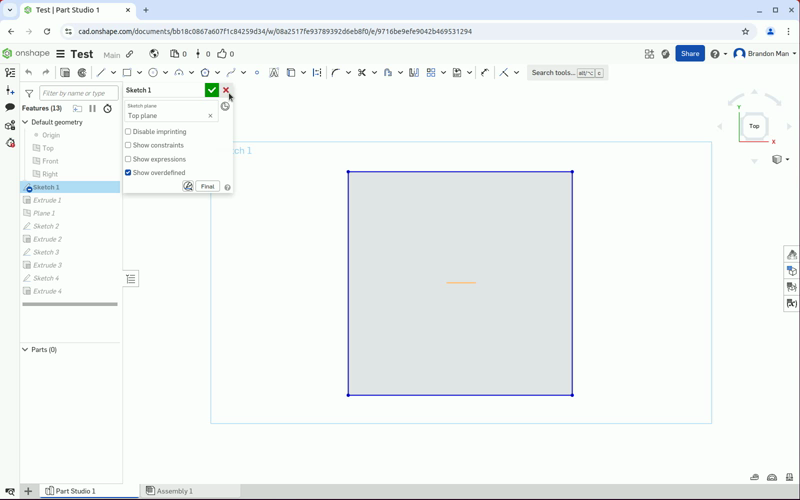
click(229, 92)
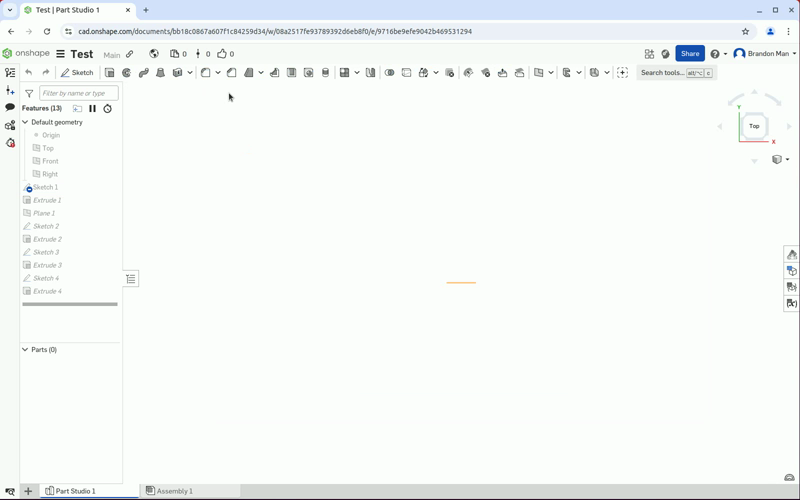
key(shift+s)
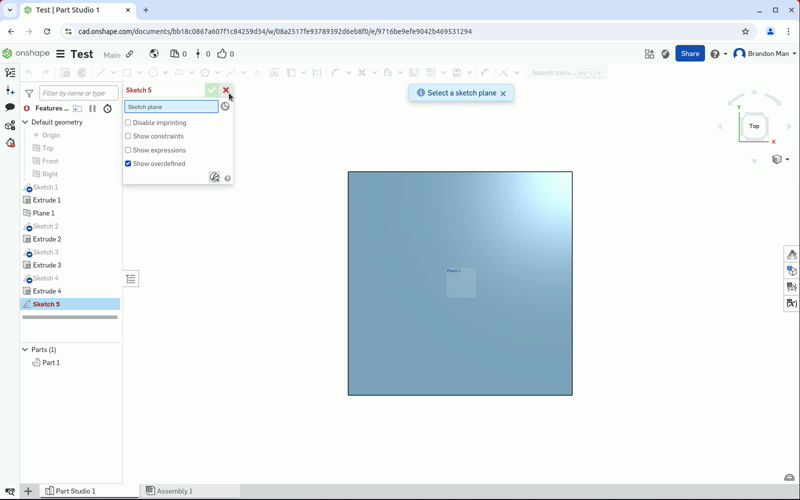
mouse_move(73, 215)
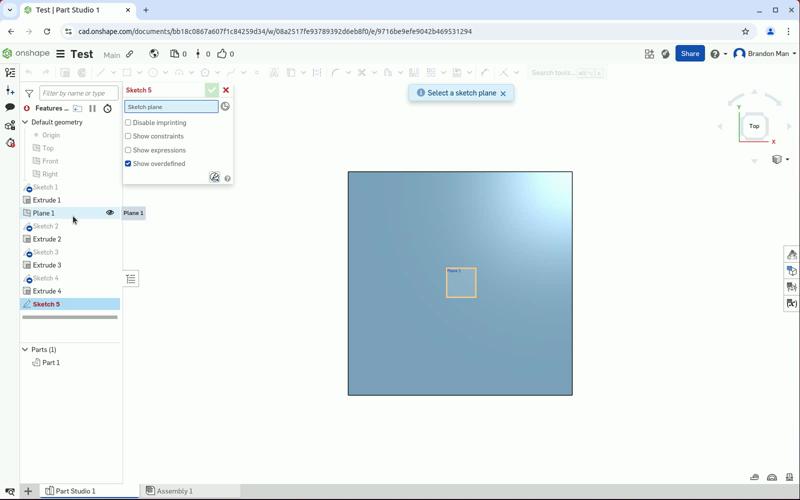
click(73, 215)
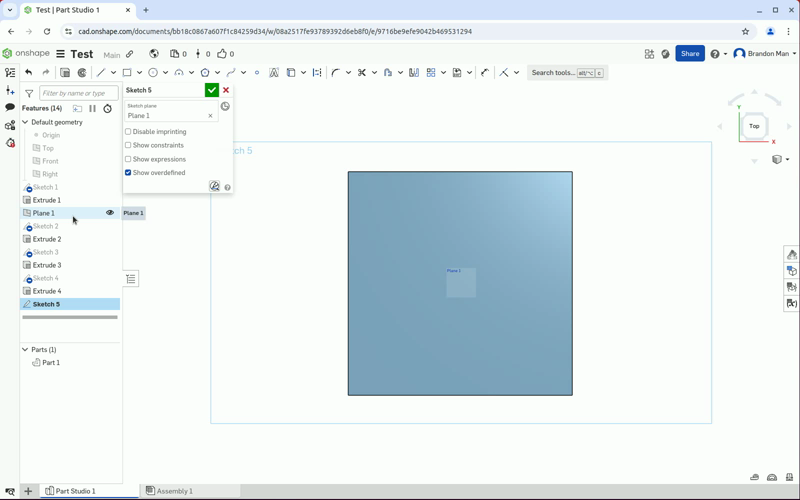
mouse_move(73, 352)
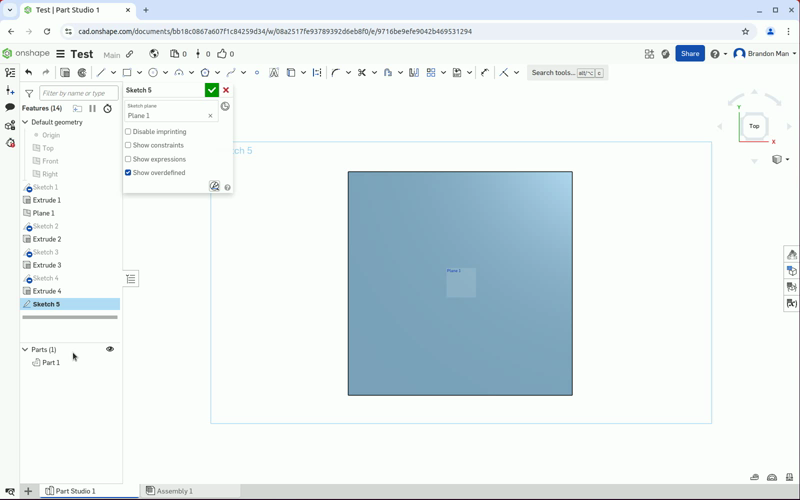
key(y)
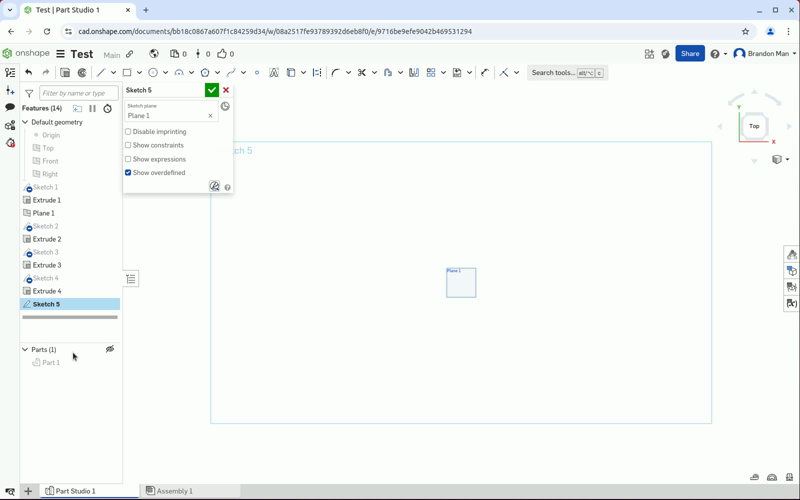
key(l)
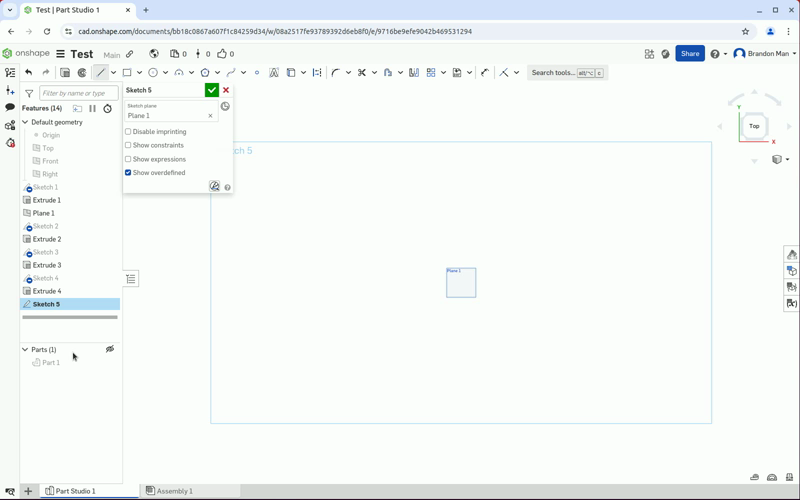
key_down(shift)
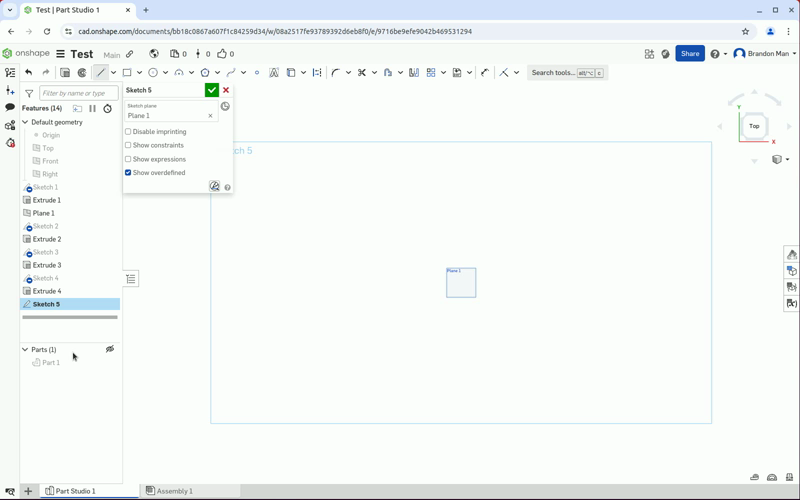
mouse_move(399, 343)
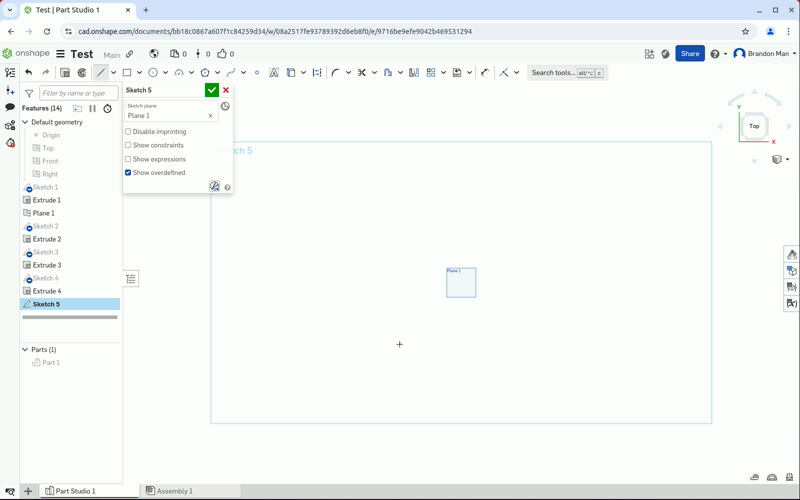
click(399, 343)
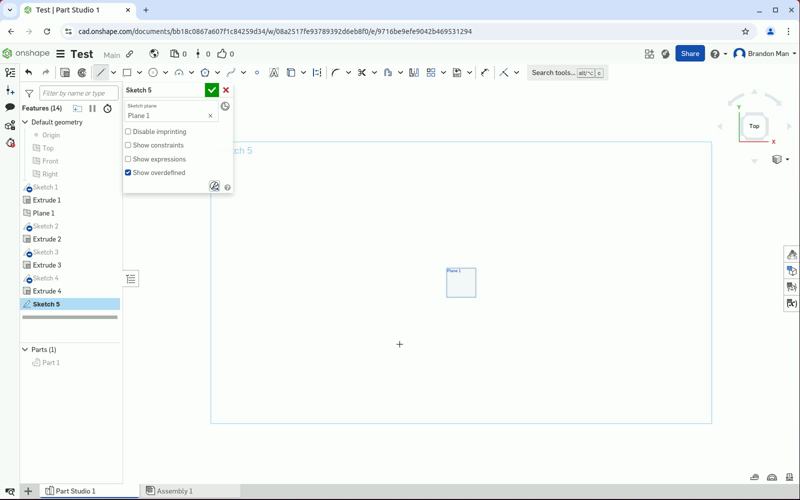
key_up(shift)
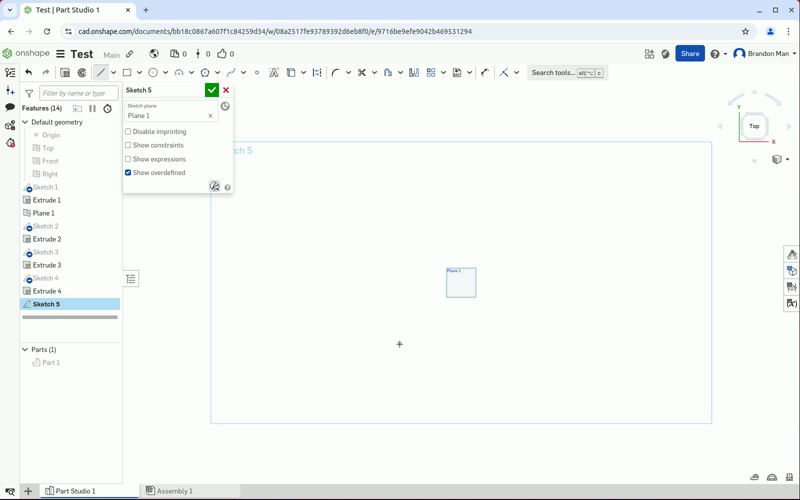
key_down(shift)
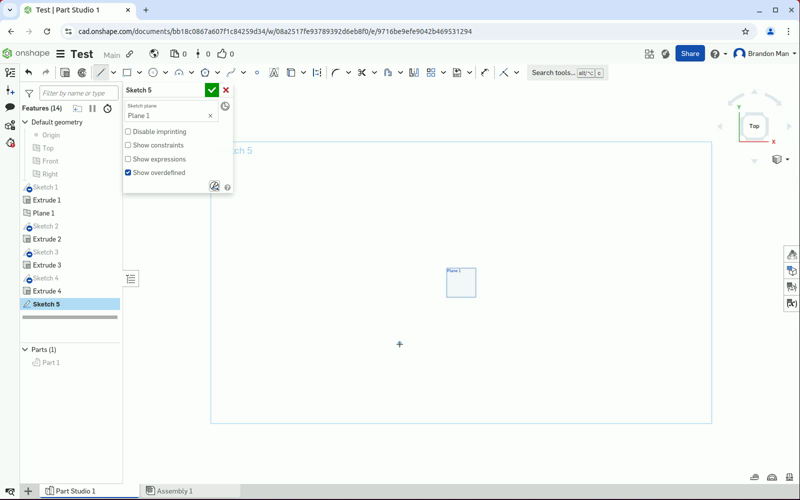
mouse_move(429, 343)
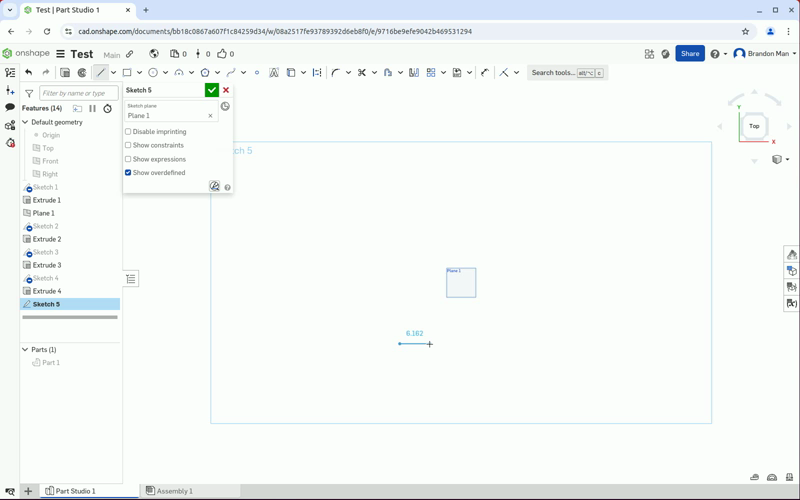
mouse_move(425, 343)
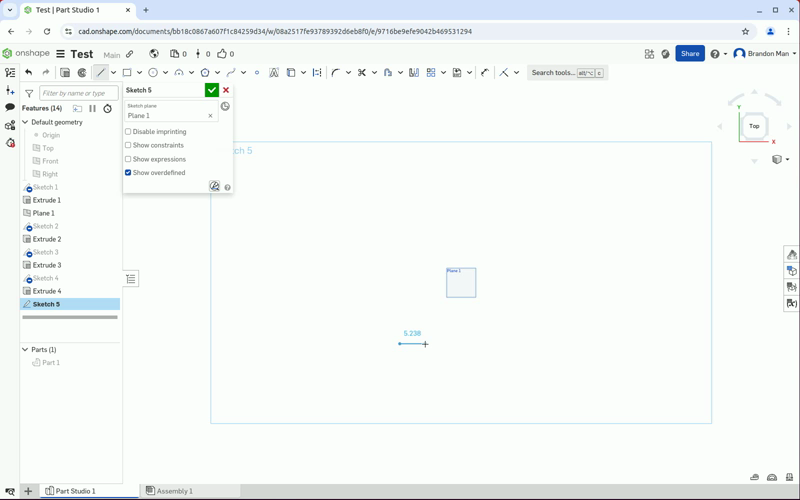
click(425, 343)
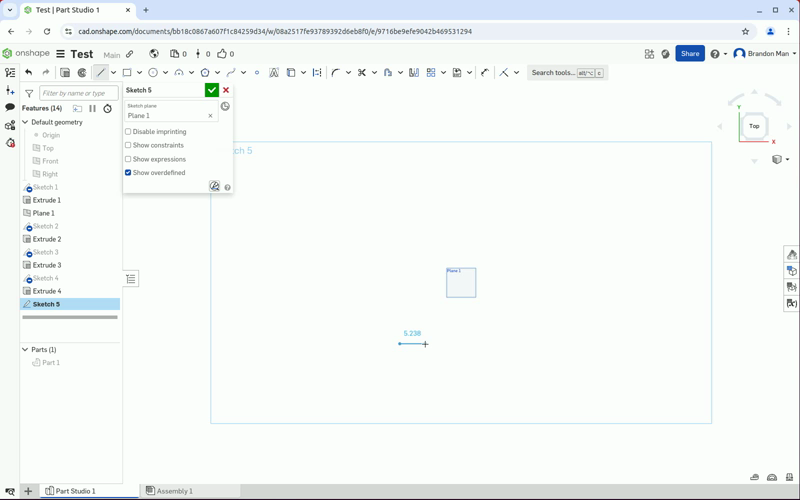
key_up(shift)
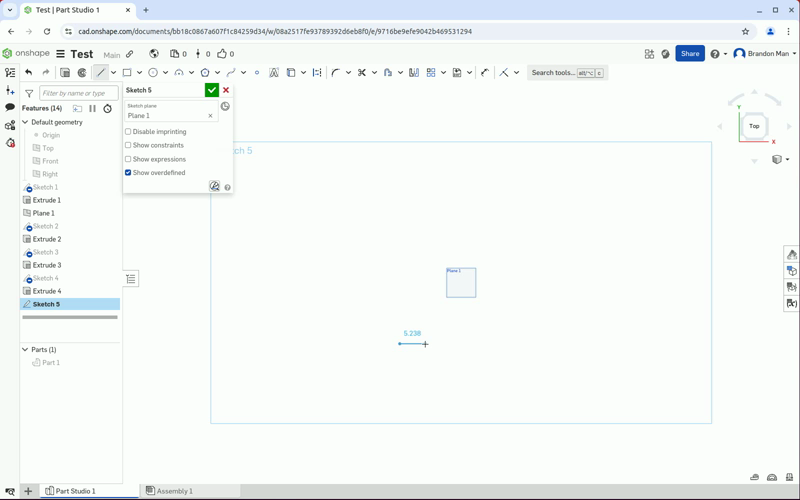
key_down(shift)
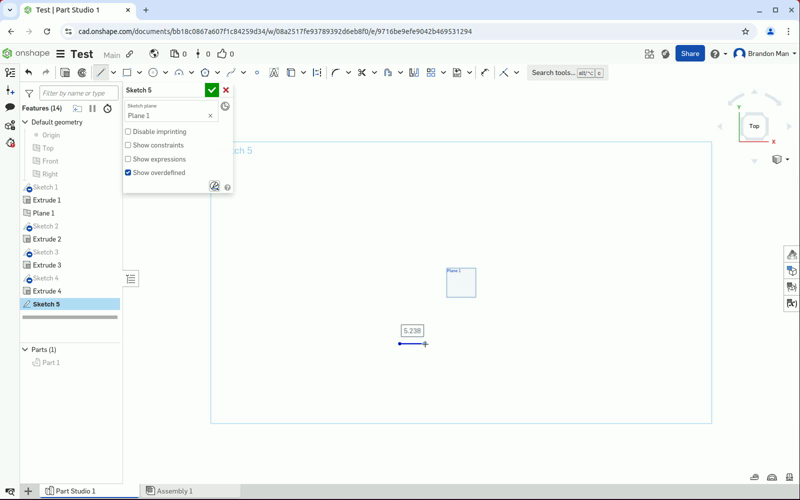
mouse_move(455, 343)
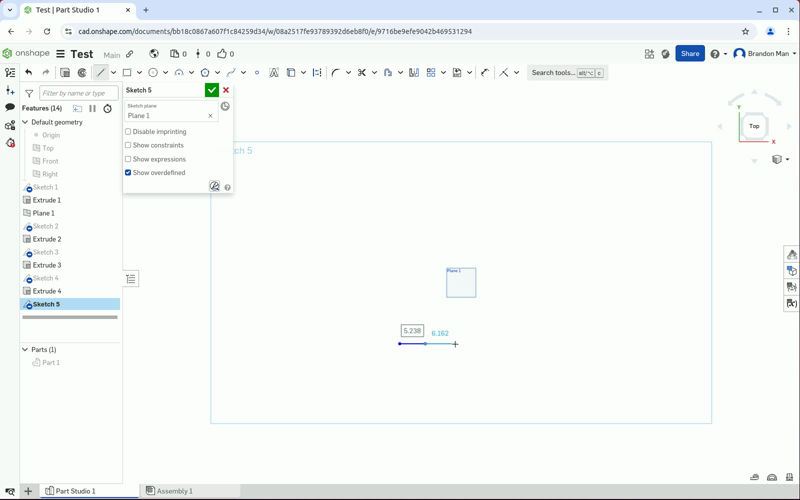
mouse_move(425, 318)
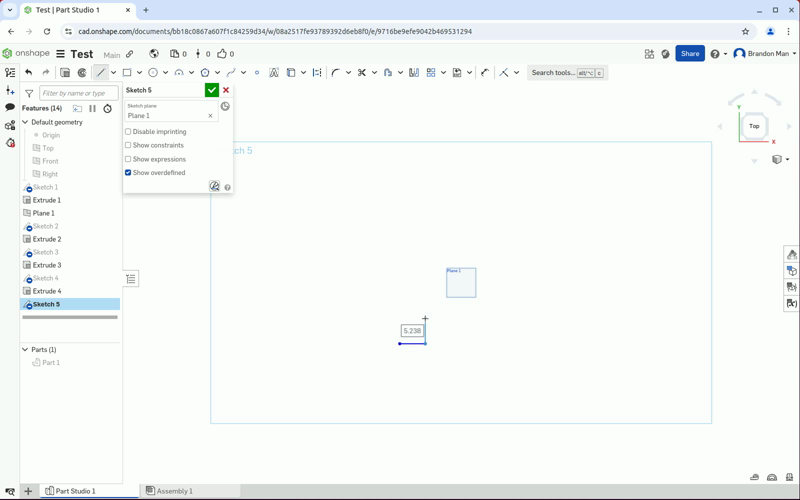
click(425, 318)
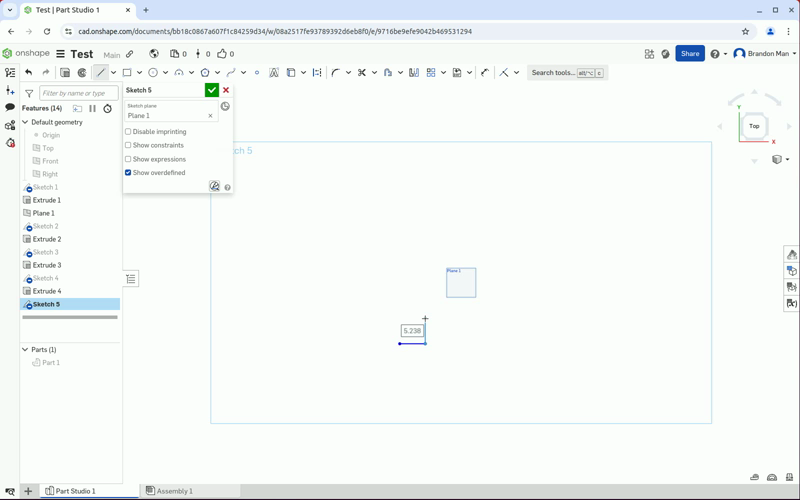
key_up(shift)
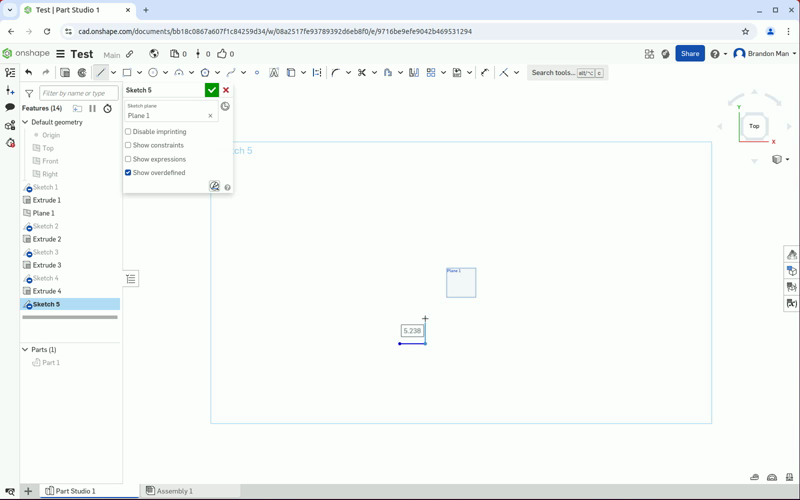
key_down(shift)
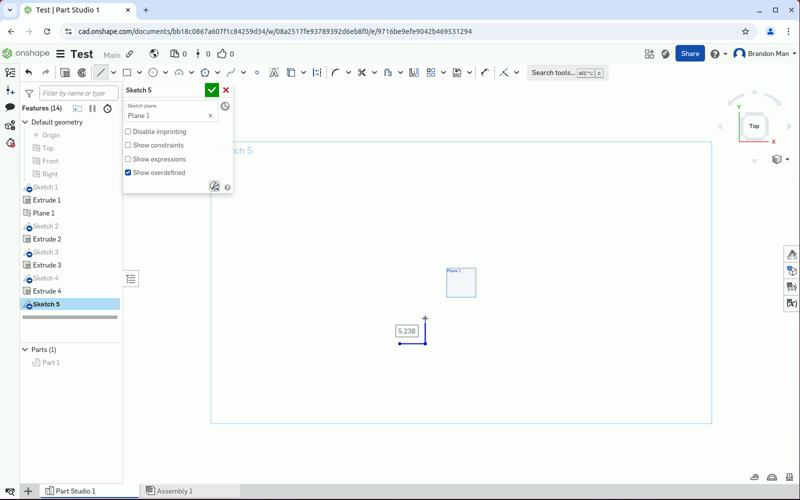
mouse_move(455, 318)
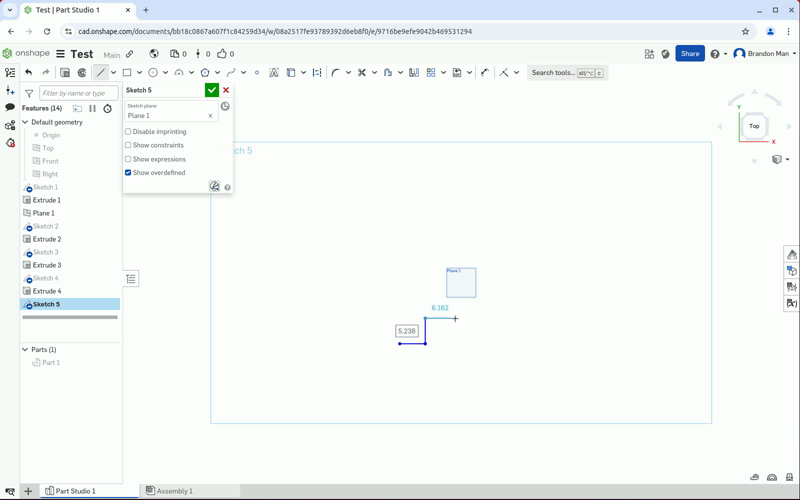
mouse_move(399, 318)
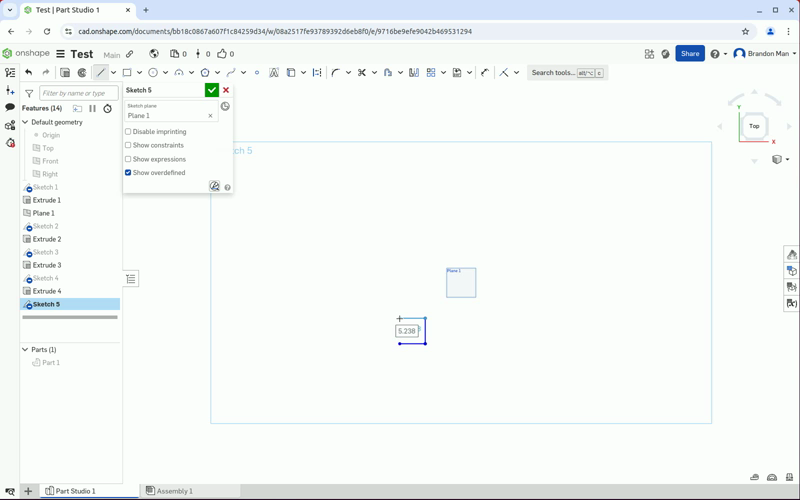
click(399, 318)
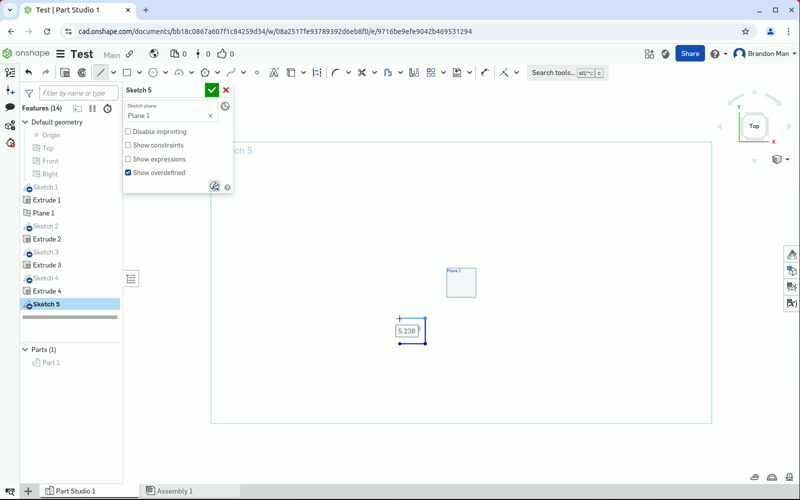
key_up(shift)
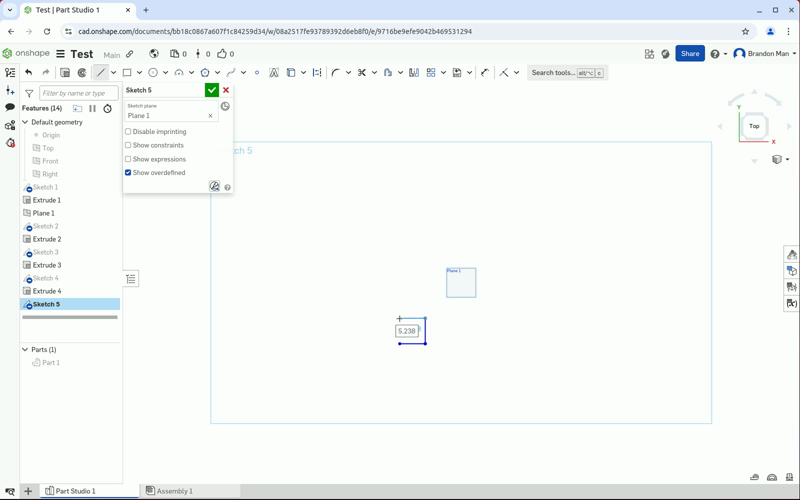
mouse_move(429, 318)
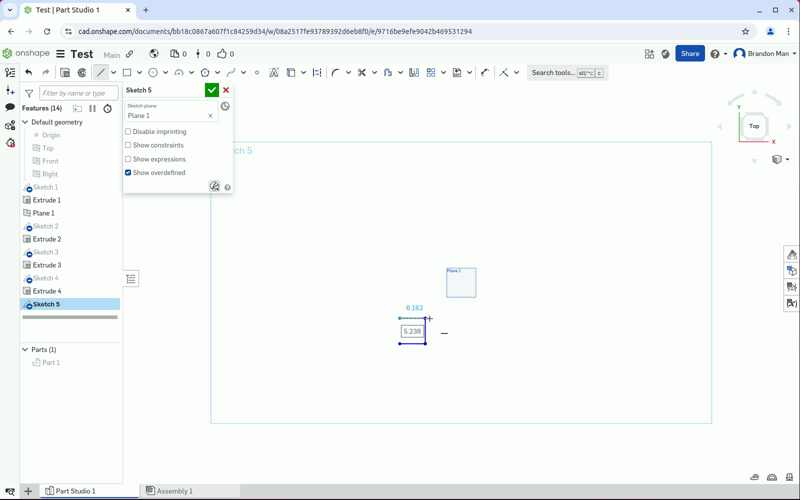
key_down(shift)
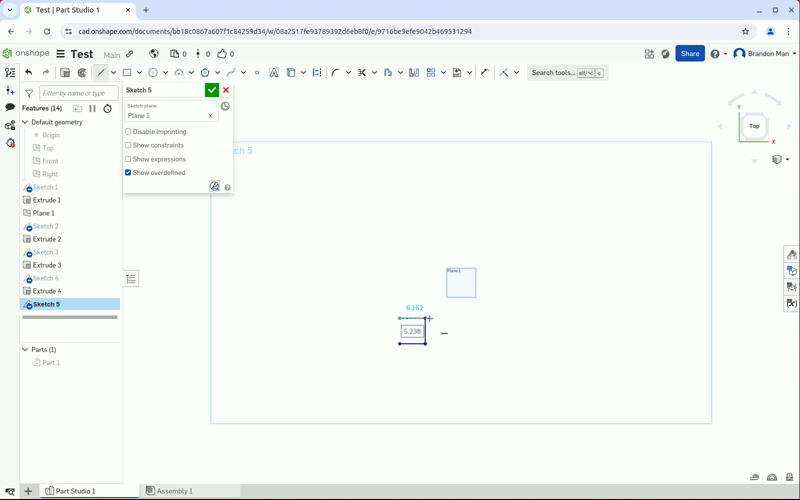
mouse_move(399, 343)
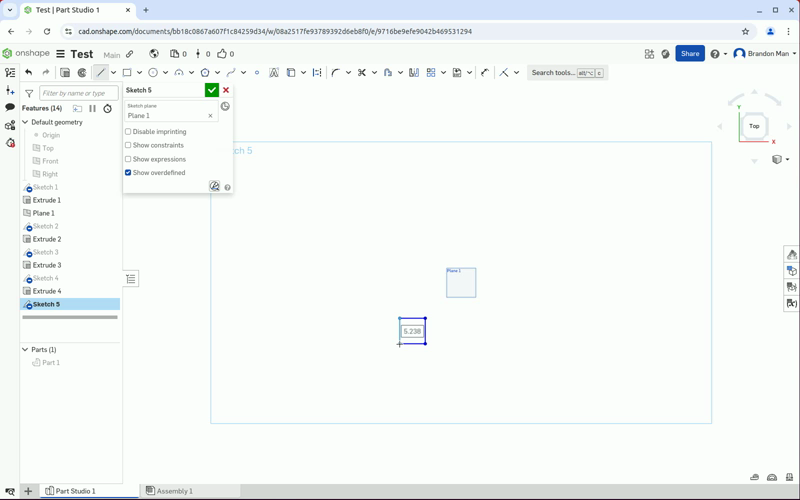
key_up(shift)
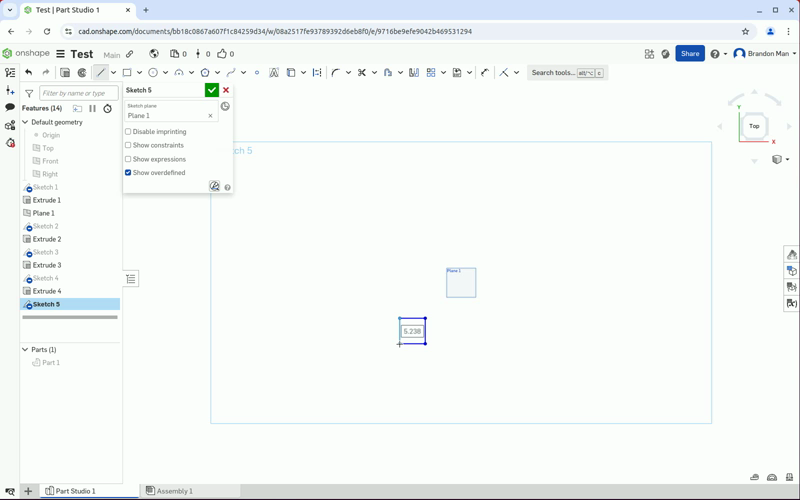
click(399, 343)
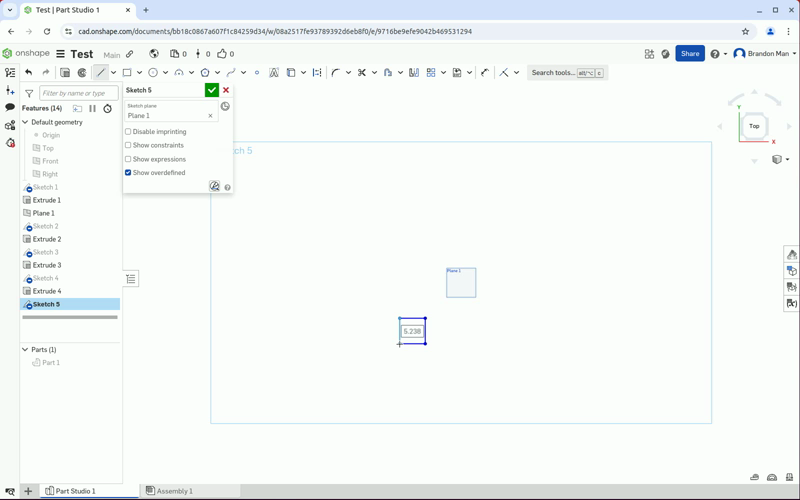
key(esc)
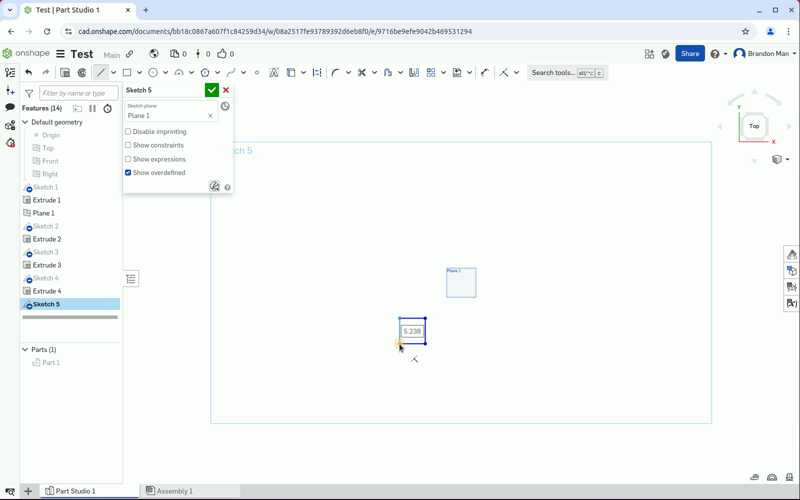
mouse_move(410, 336)
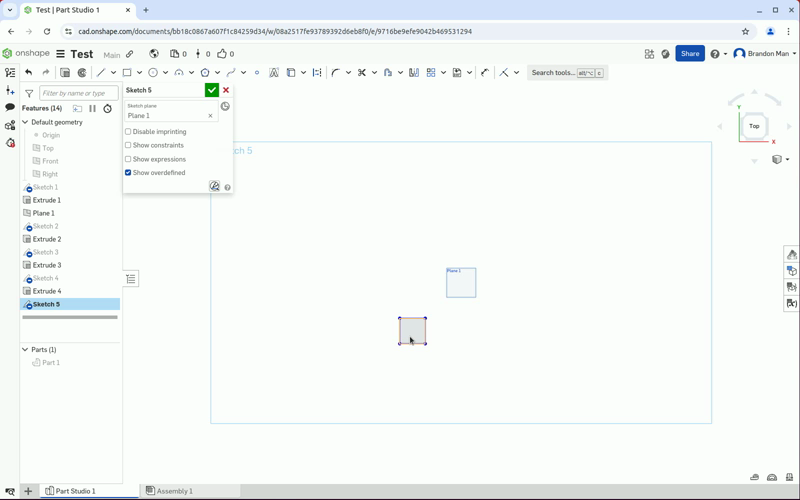
scroll(6)
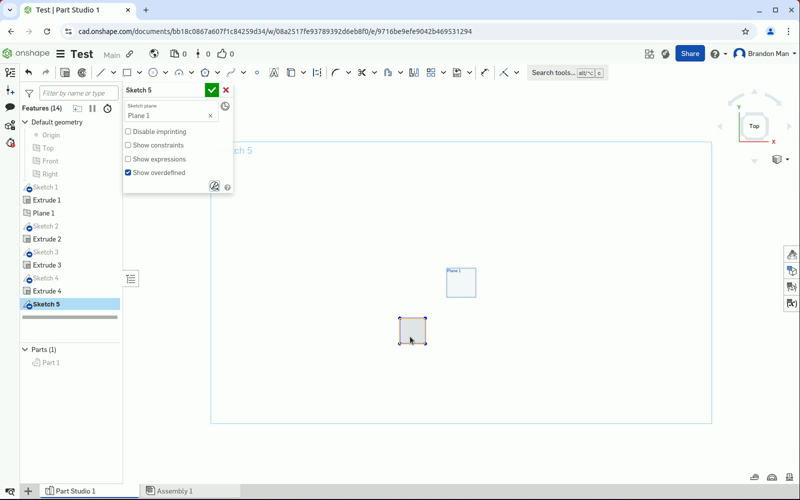
scroll(6)
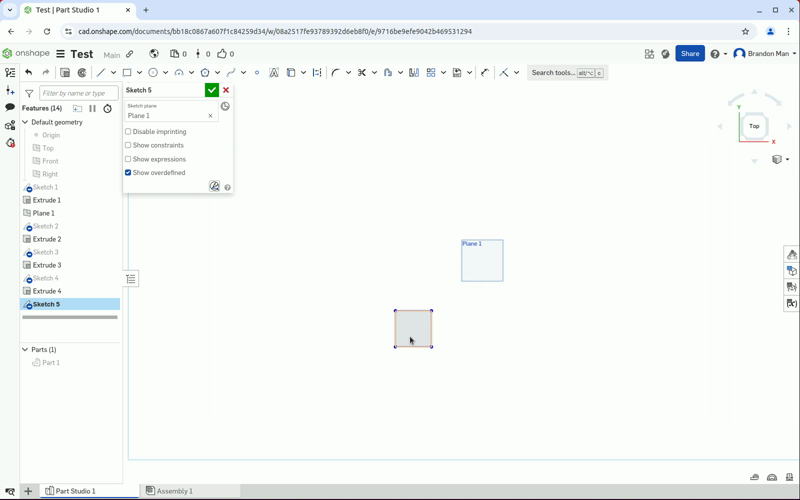
scroll(6)
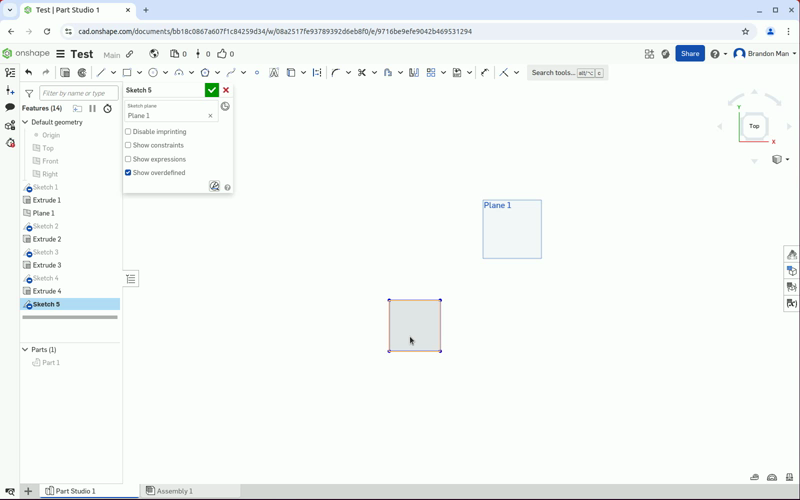
scroll(6)
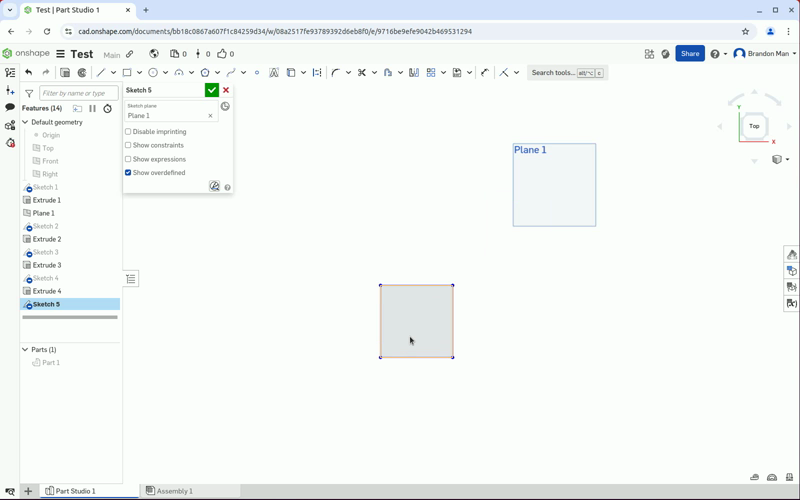
scroll(6)
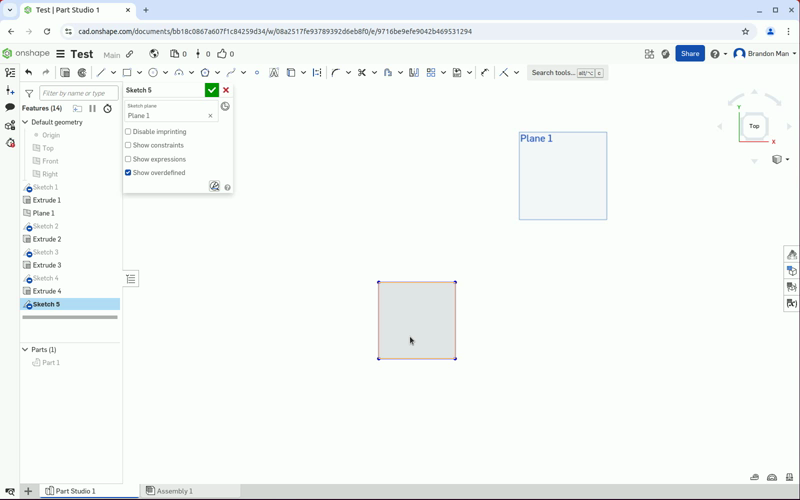
scroll(6)
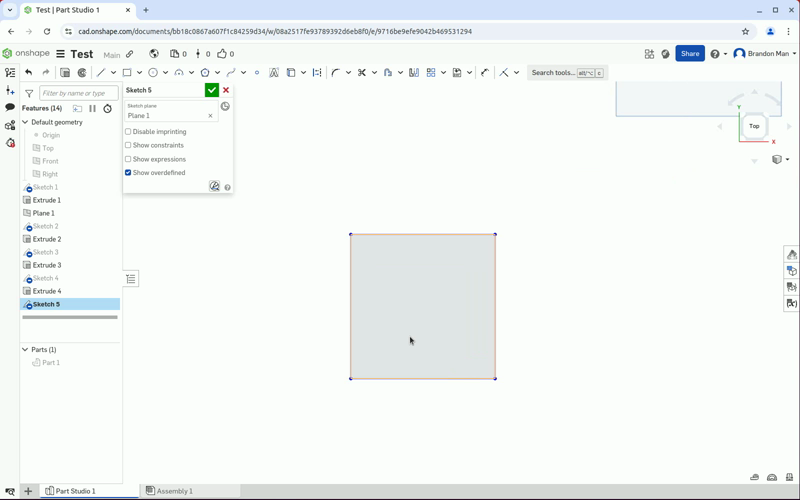
scroll(6)
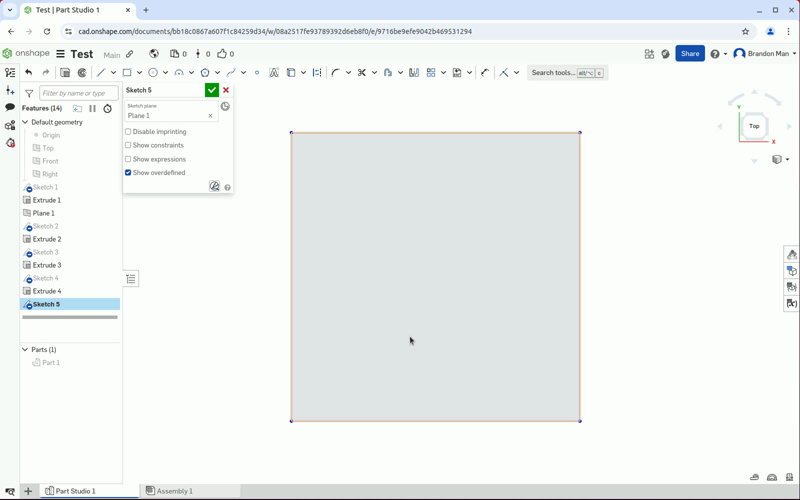
click(410, 336)
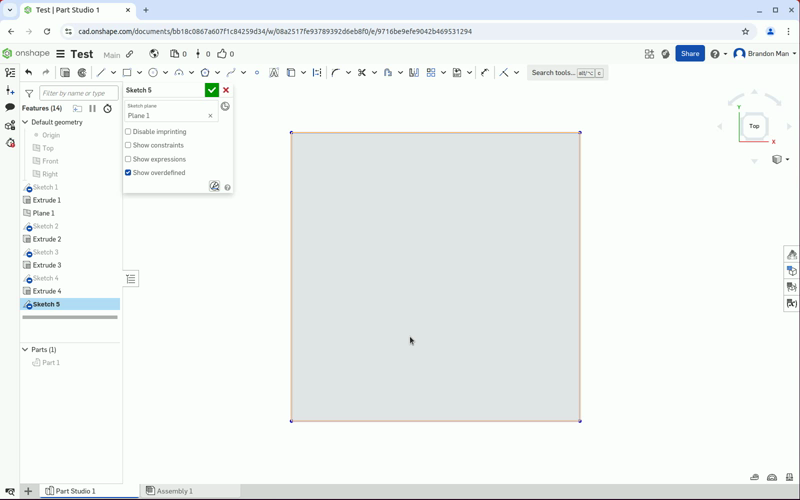
scroll(-6)
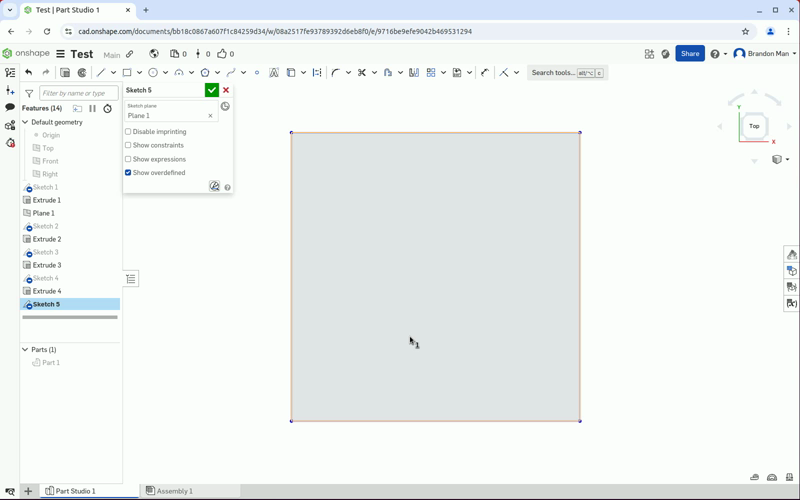
scroll(-6)
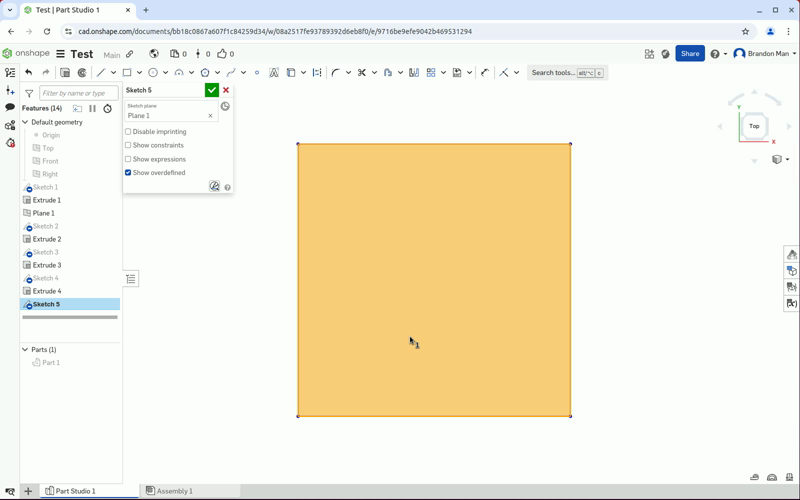
scroll(-6)
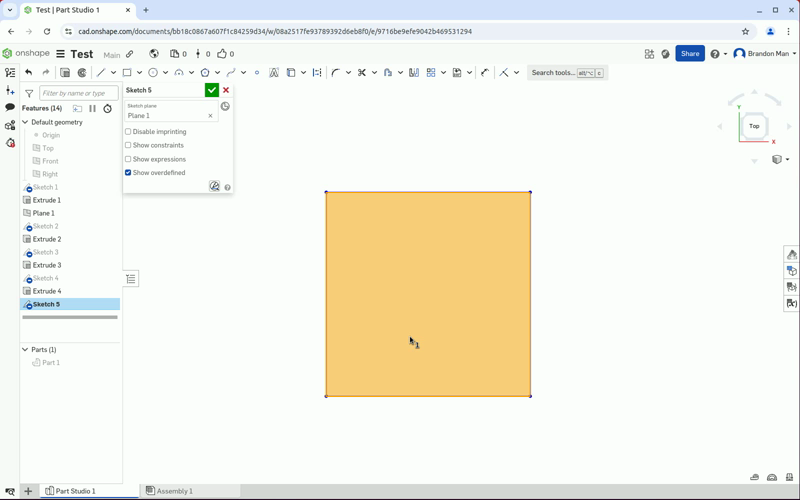
scroll(-6)
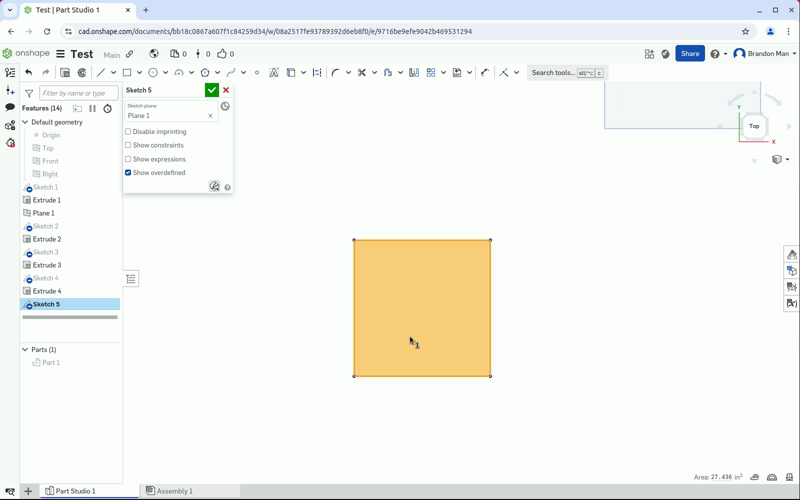
scroll(-6)
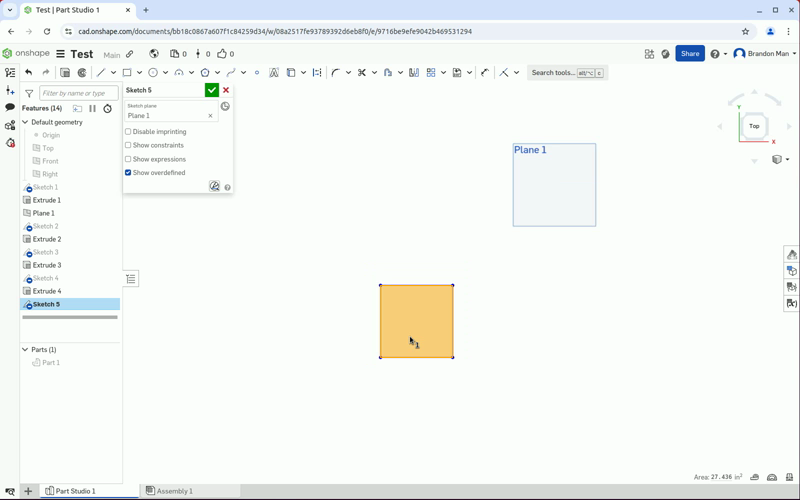
scroll(-6)
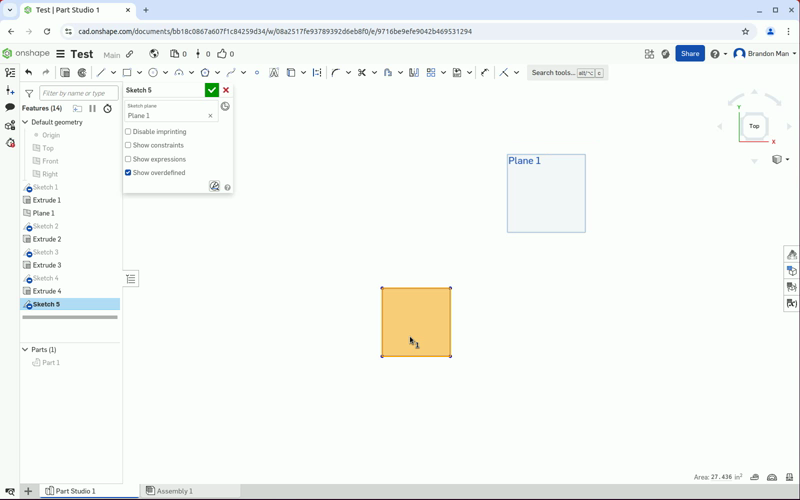
scroll(-6)
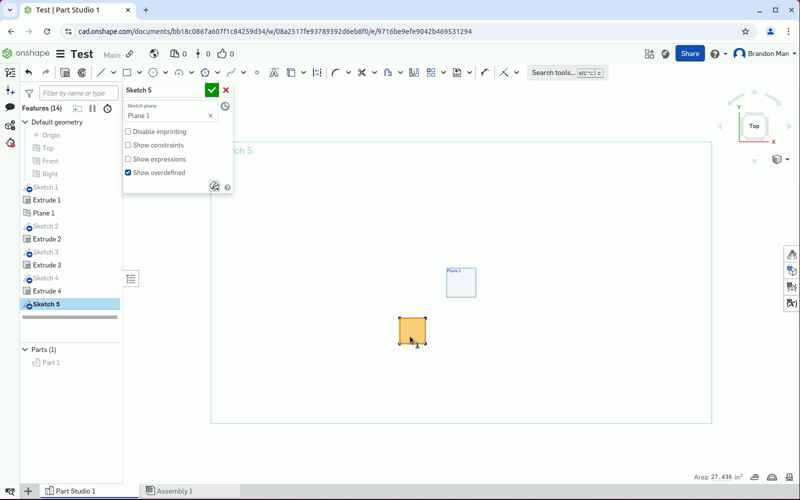
mouse_move(73, 352)
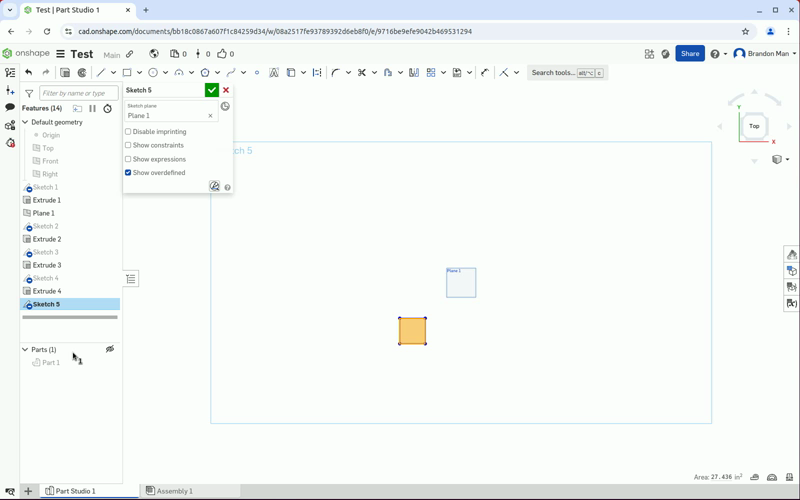
key(shift+y)
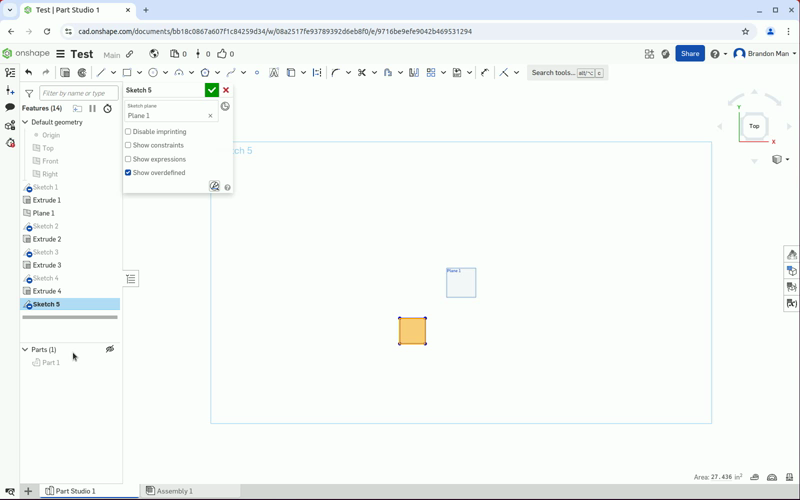
key(shift+e)
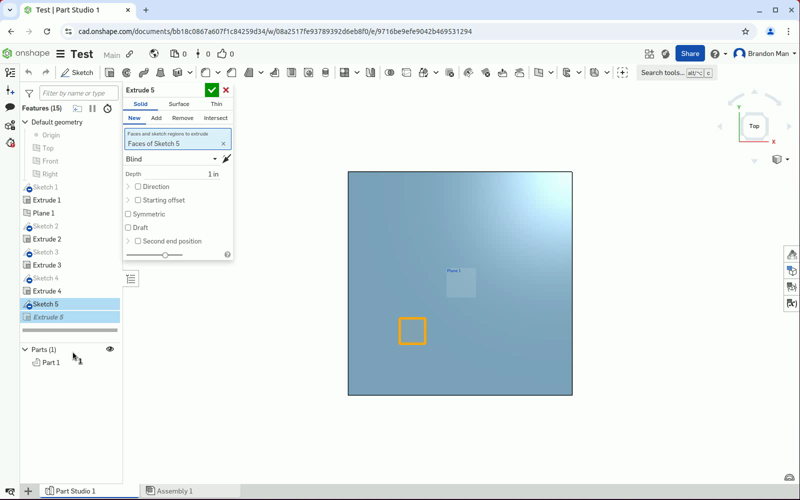
mouse_move(143, 106)
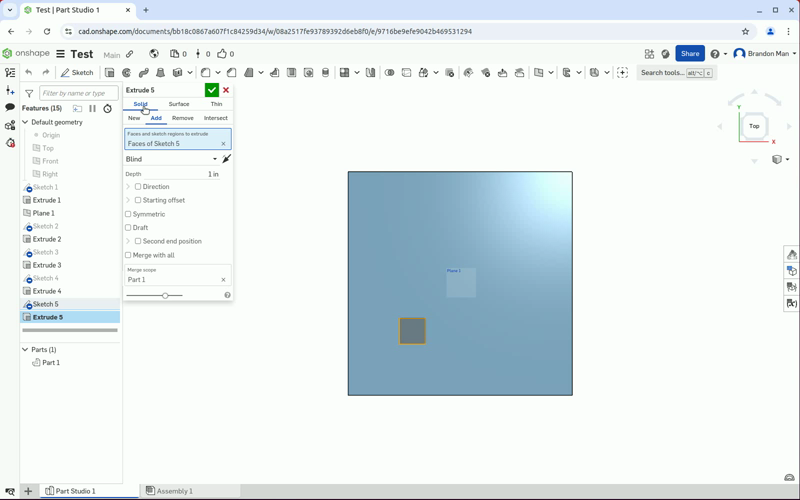
click(143, 106)
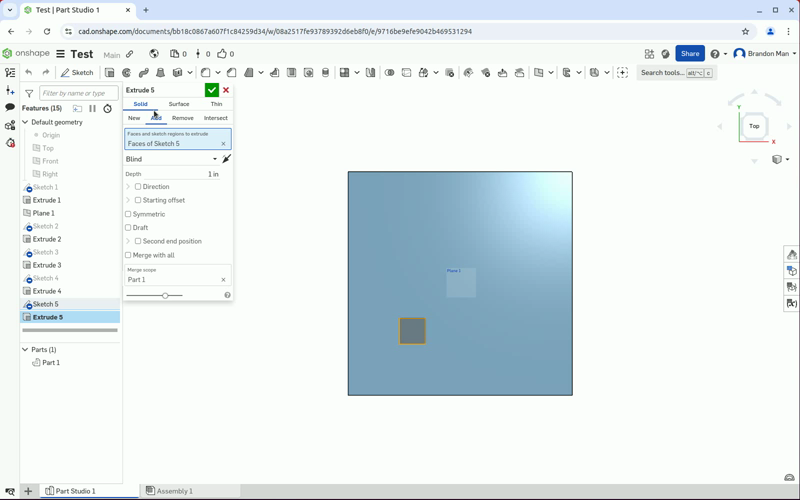
mouse_move(186, 120)
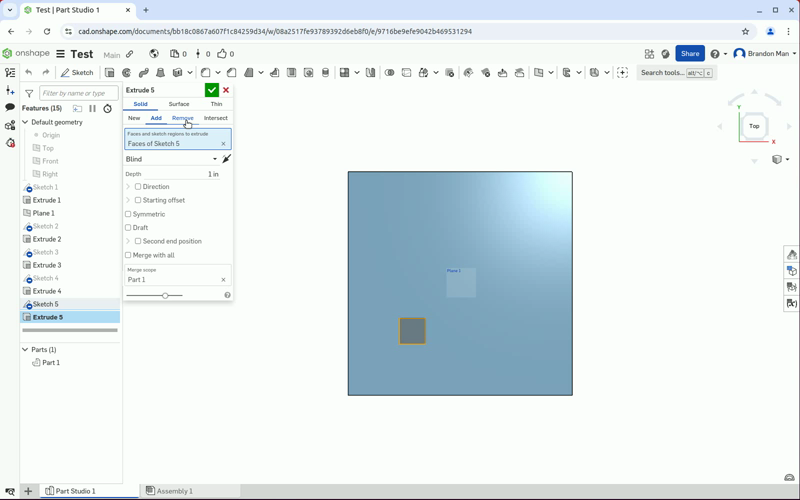
click(186, 120)
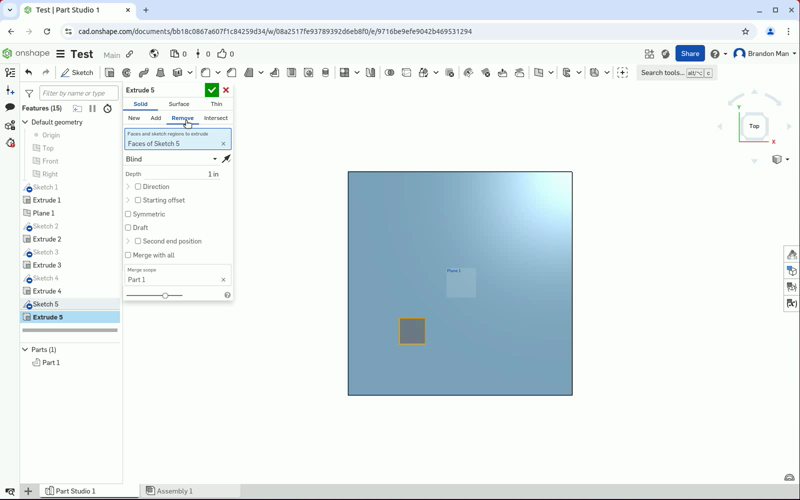
key(tab, 4)
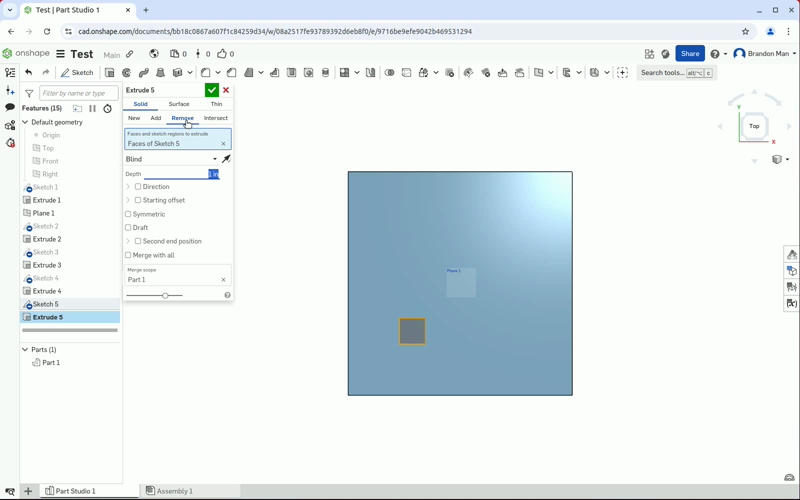
text(5.055)
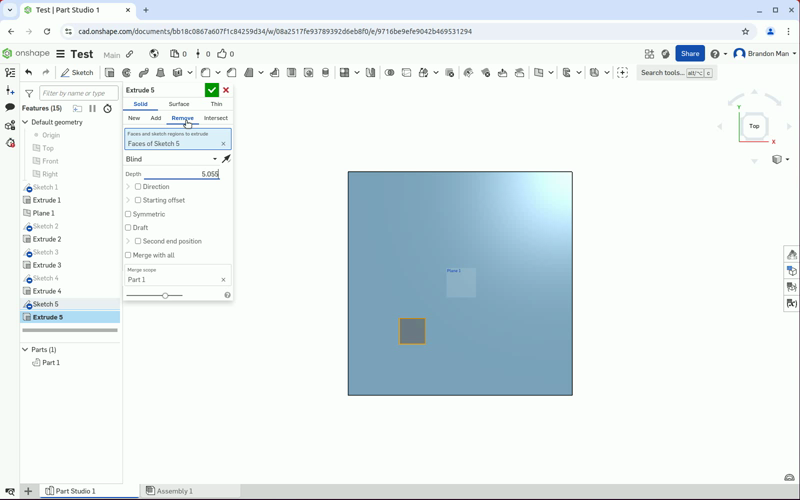
key(tab, 6)
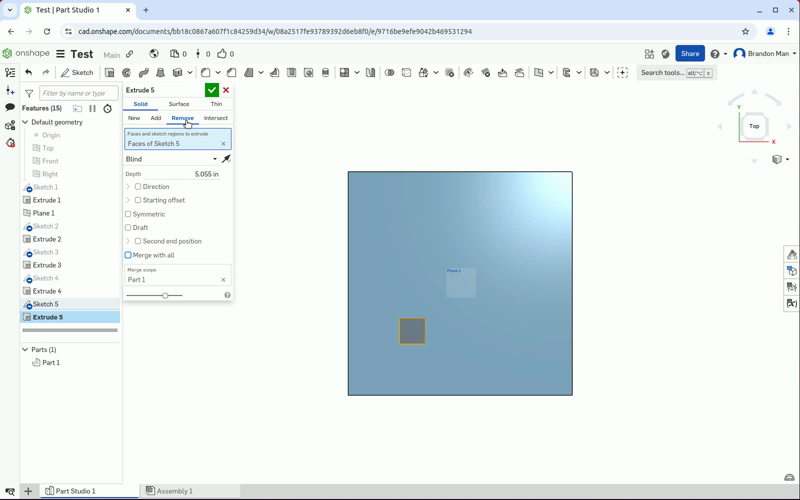
key(space)
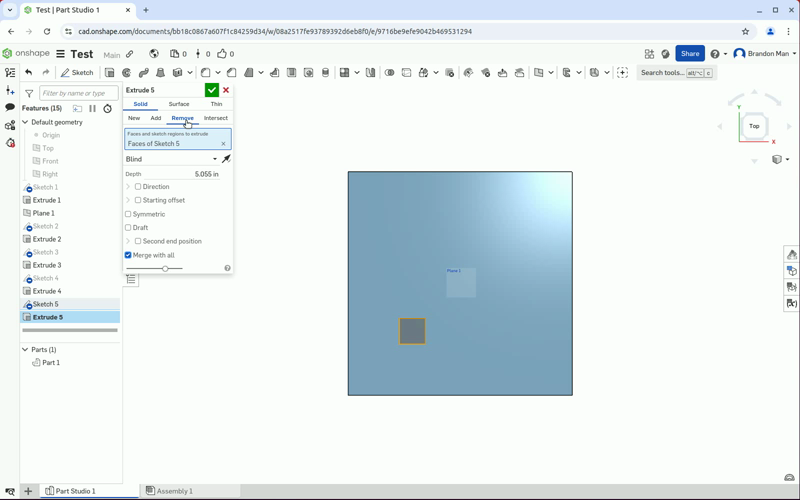
key(enter)
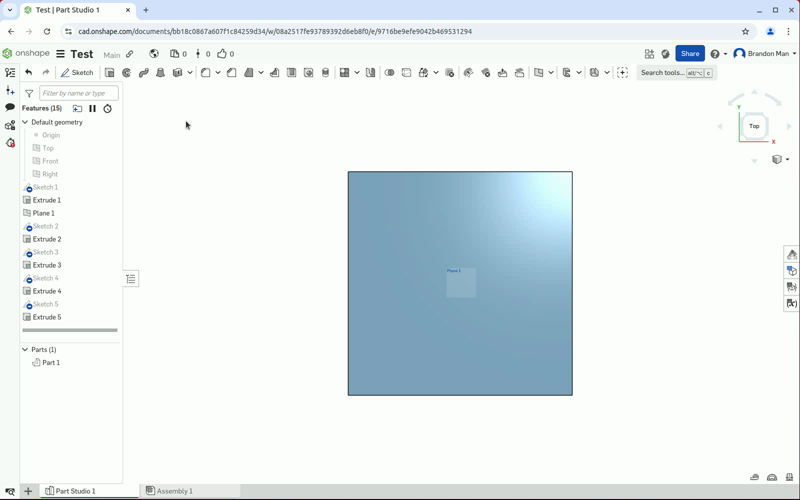
key(shift+h)
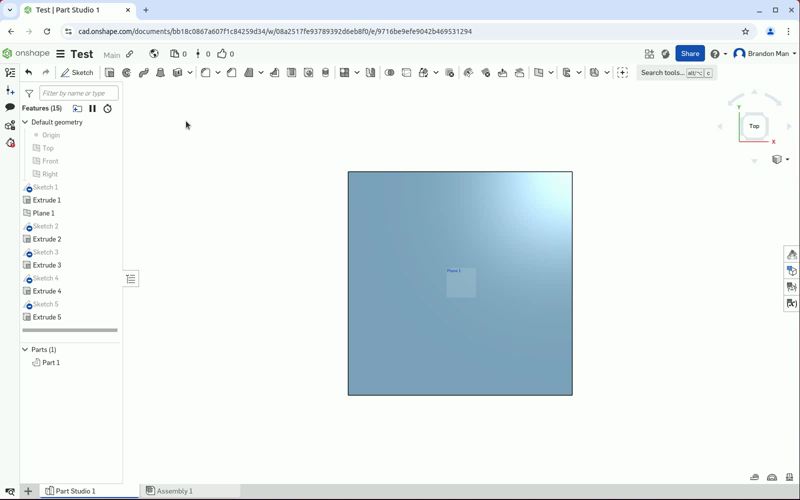
key(shift+h)
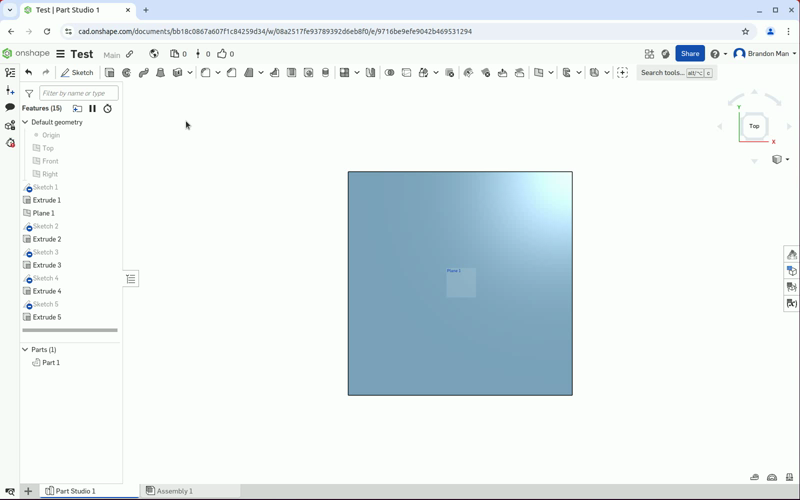
mouse_move(73, 189)
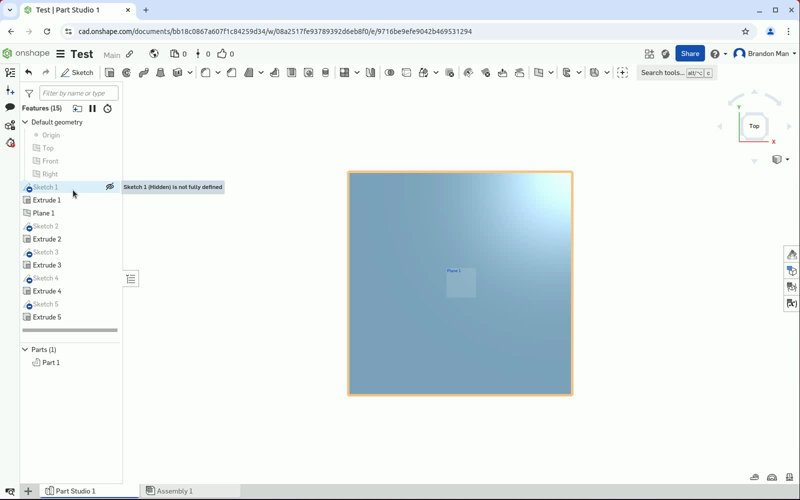
click(73, 189)
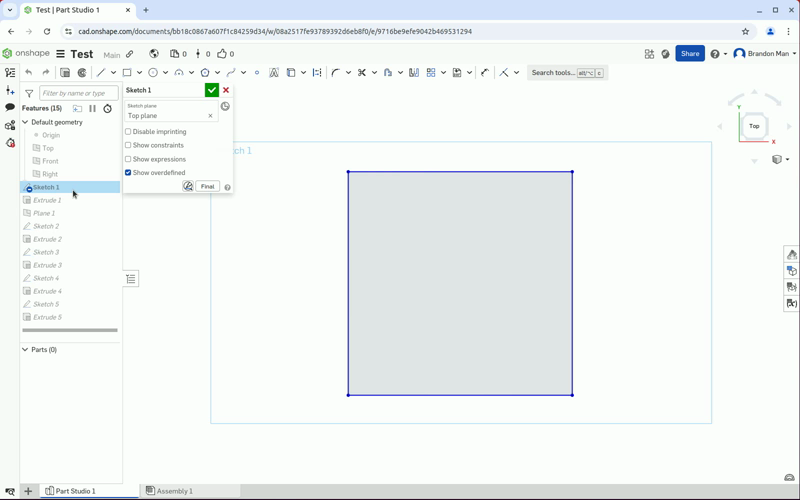
mouse_move(229, 92)
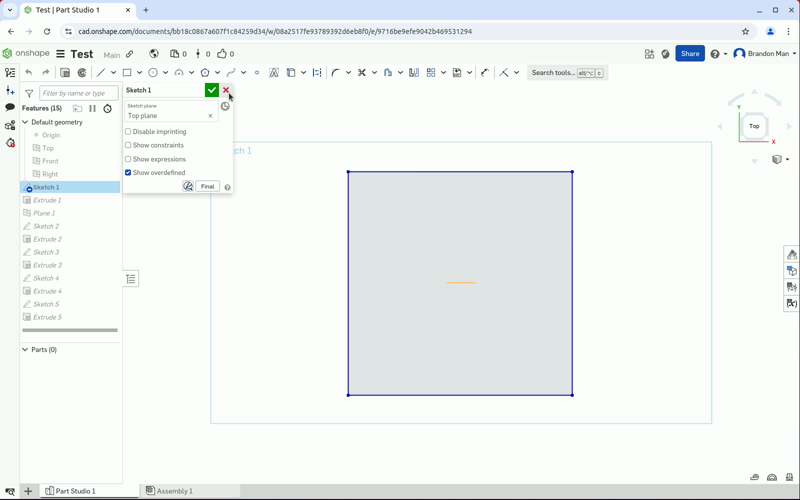
click(229, 92)
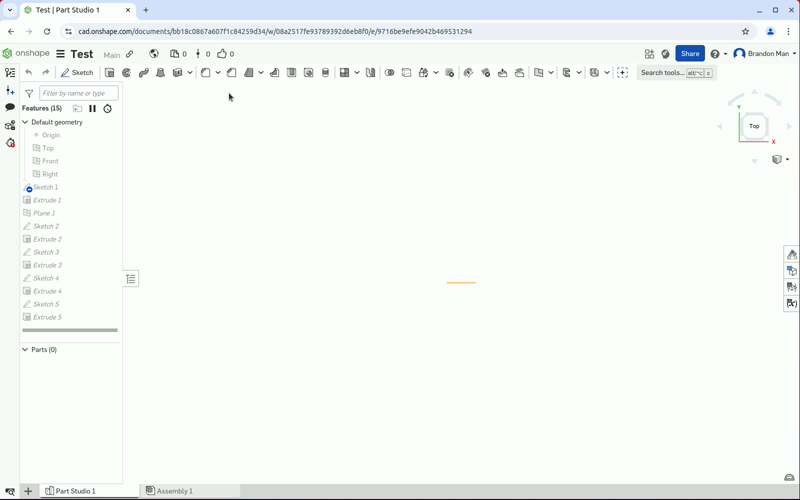
key(shift+s)
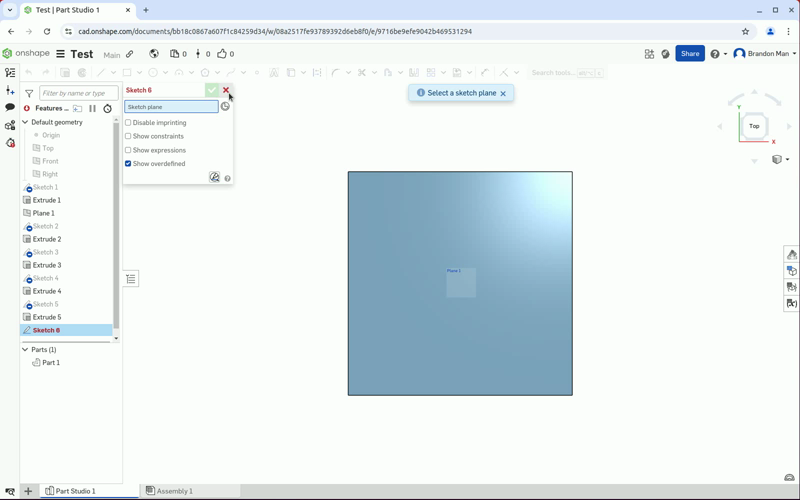
mouse_move(69, 215)
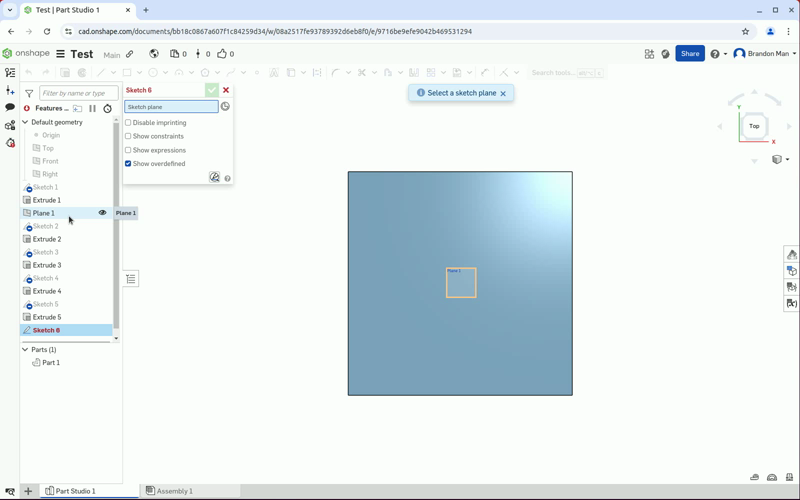
click(69, 215)
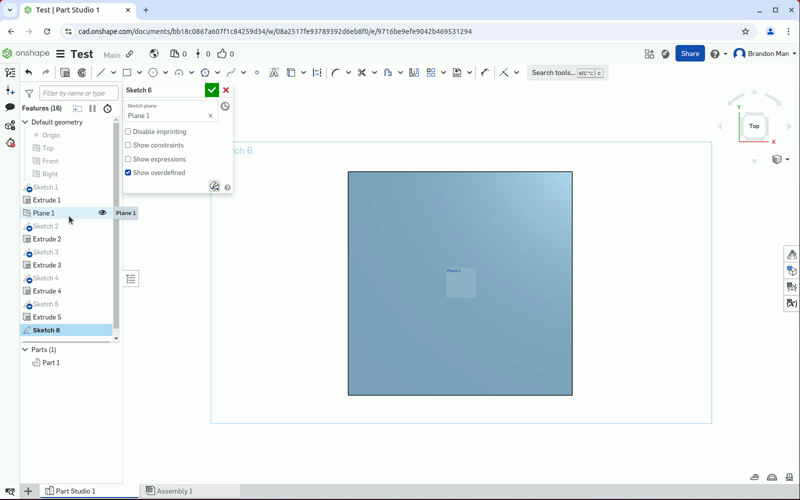
mouse_move(73, 352)
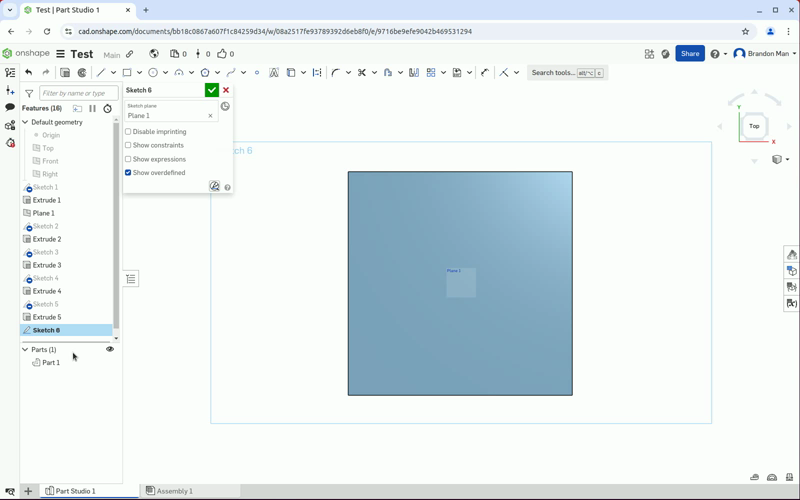
key(y)
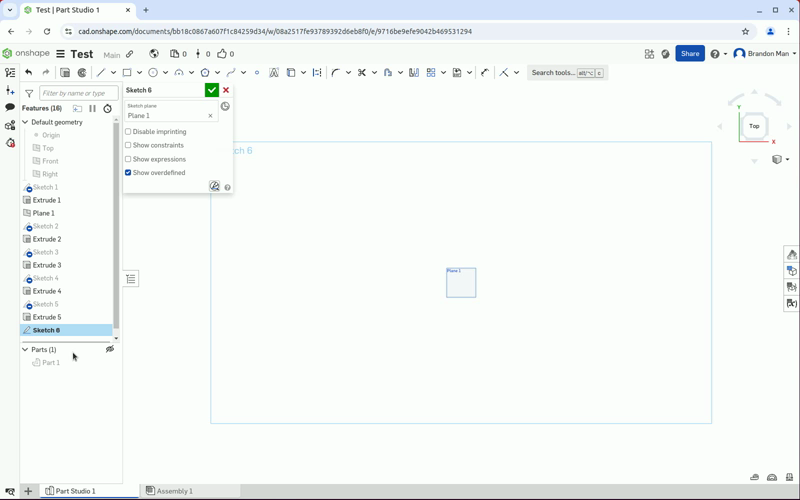
key(l)
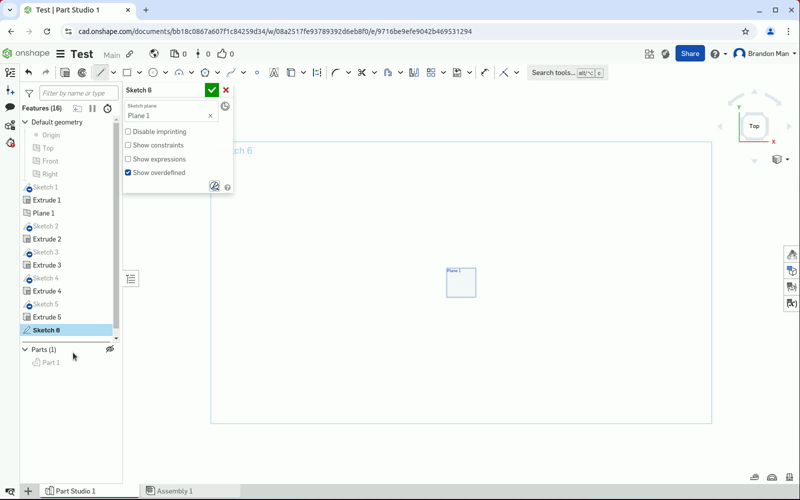
key_down(shift)
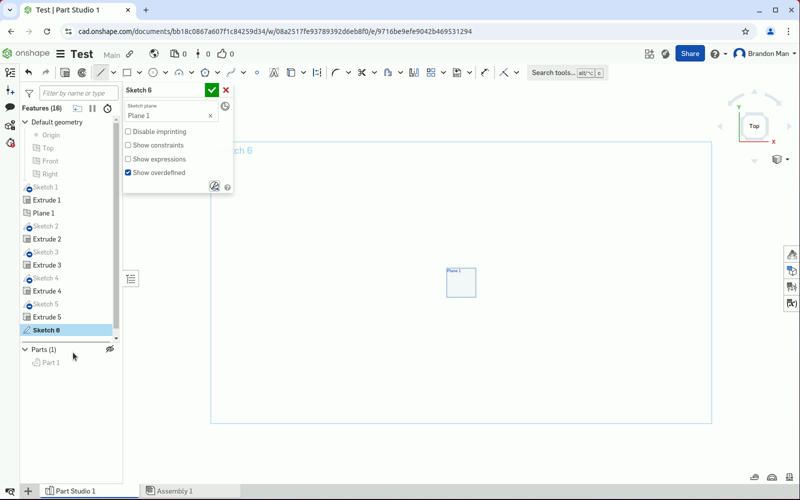
mouse_move(460, 282)
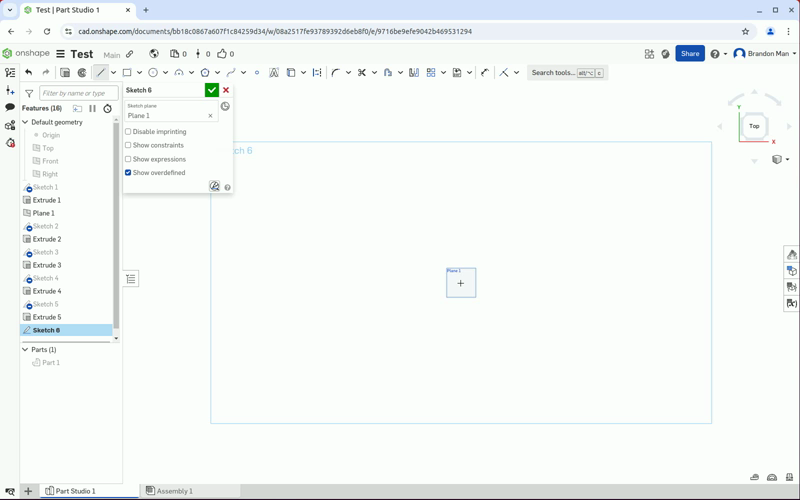
click(460, 282)
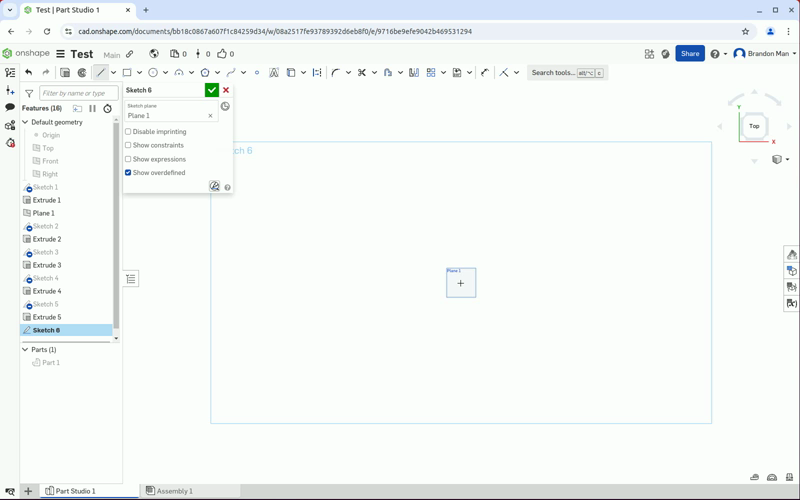
key_up(shift)
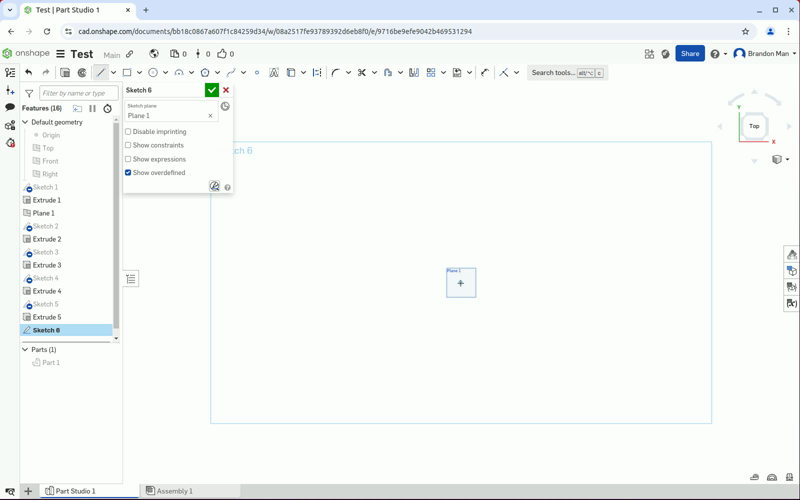
key_down(shift)
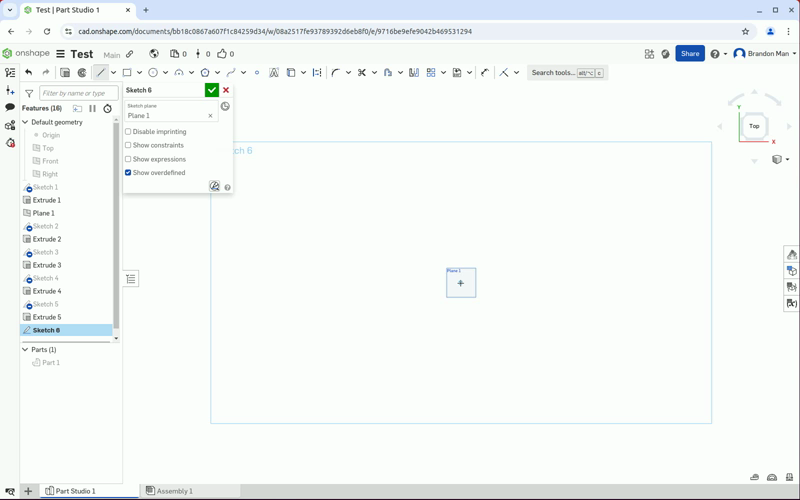
mouse_move(490, 282)
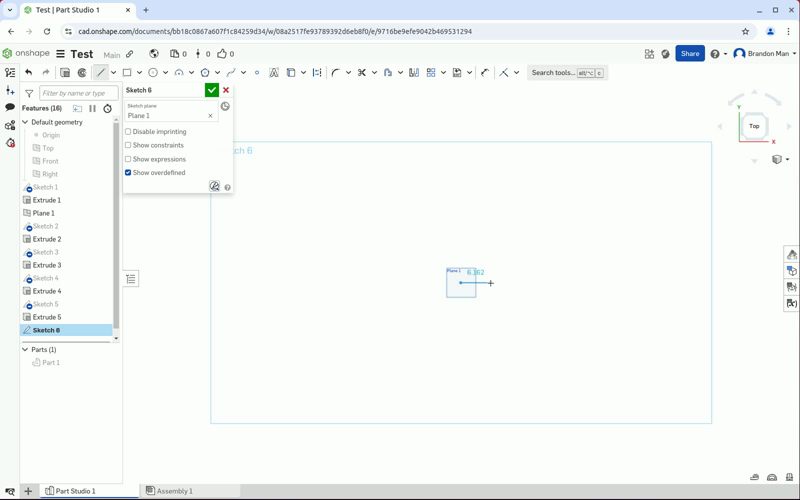
mouse_move(463, 282)
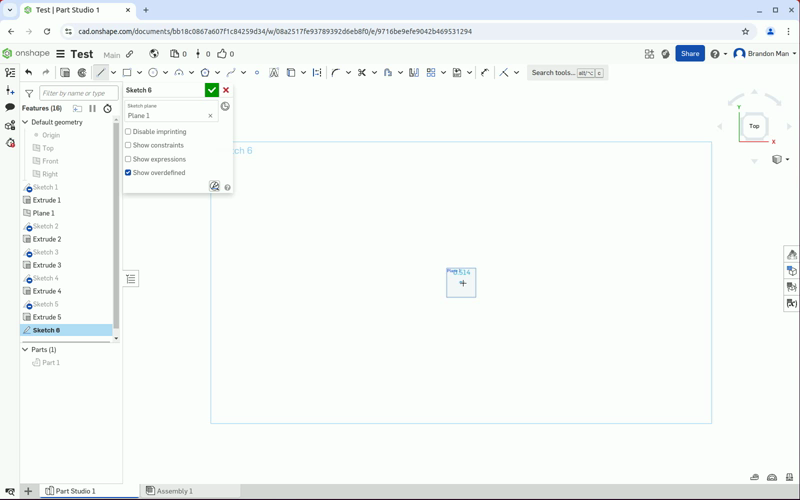
scroll(6)
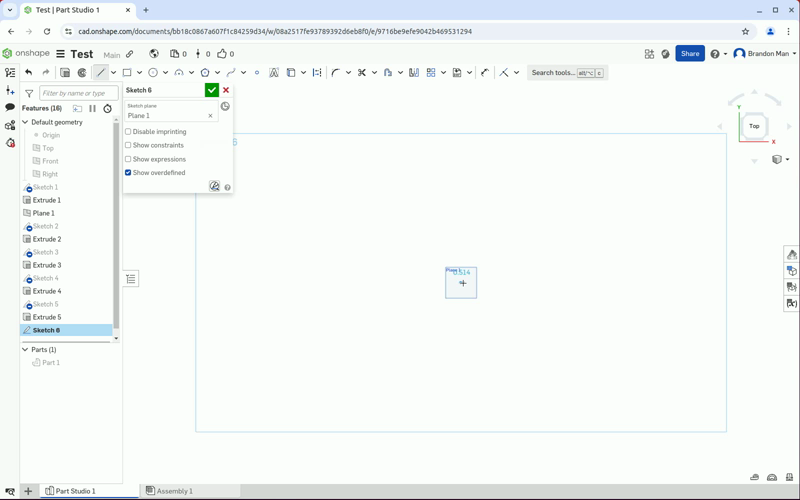
scroll(6)
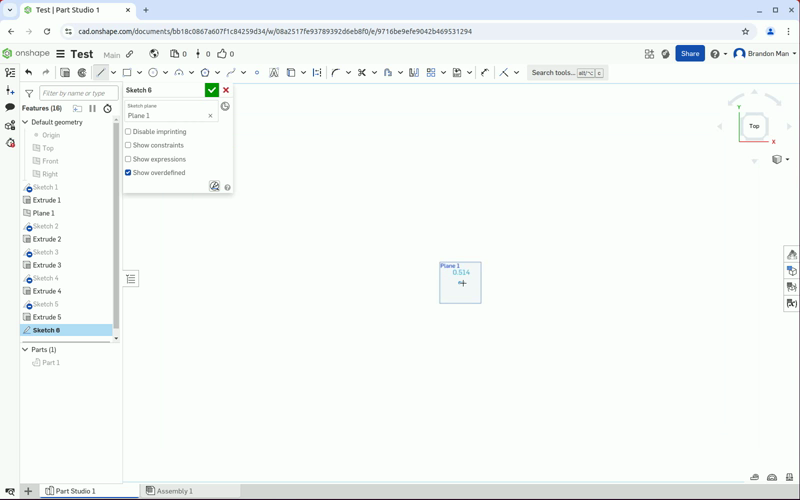
scroll(6)
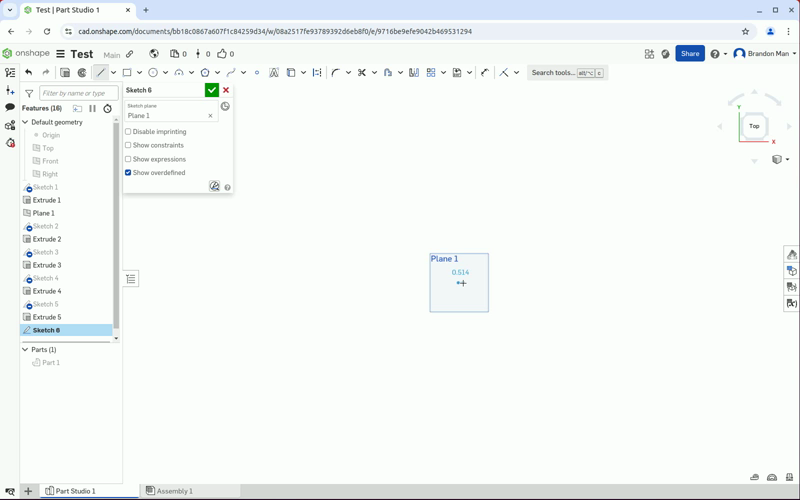
scroll(6)
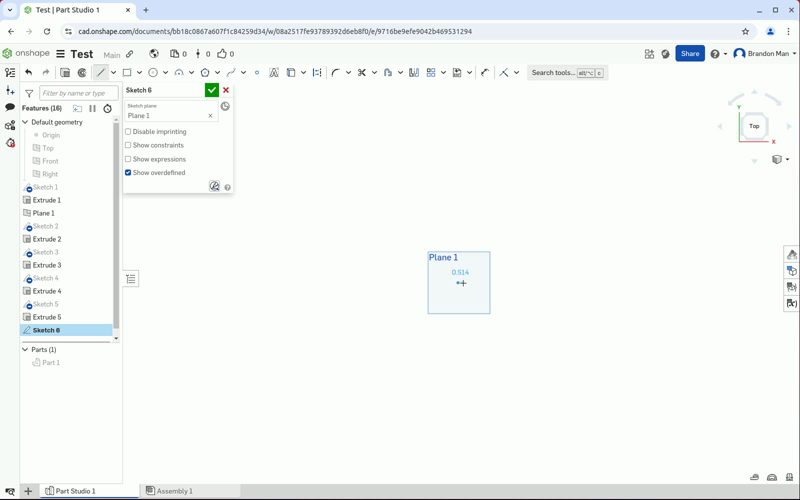
scroll(6)
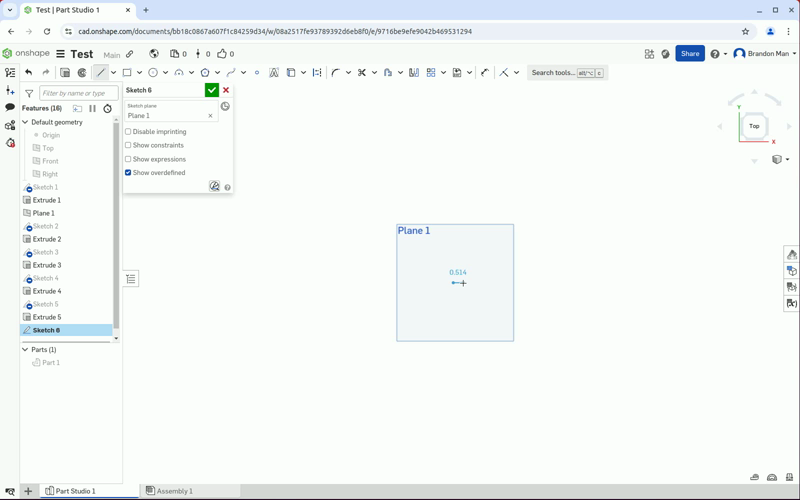
scroll(6)
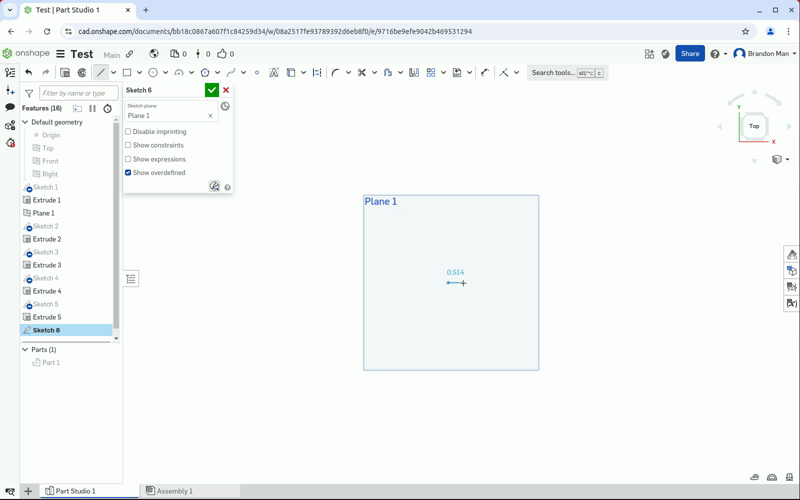
scroll(6)
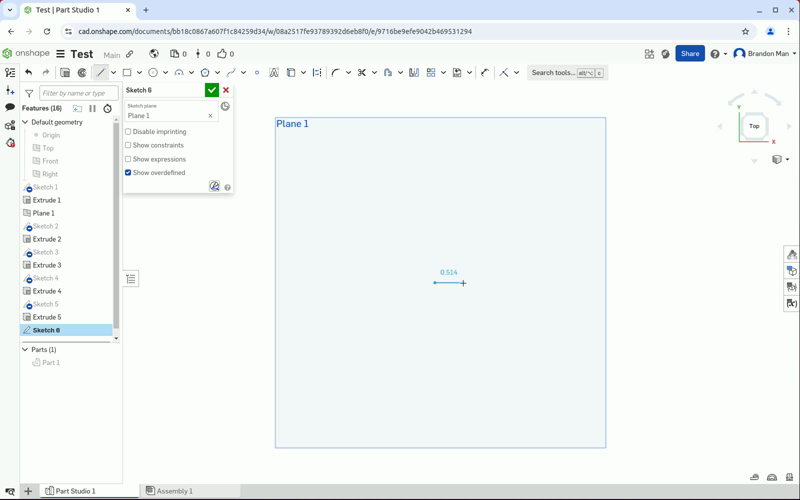
click(463, 282)
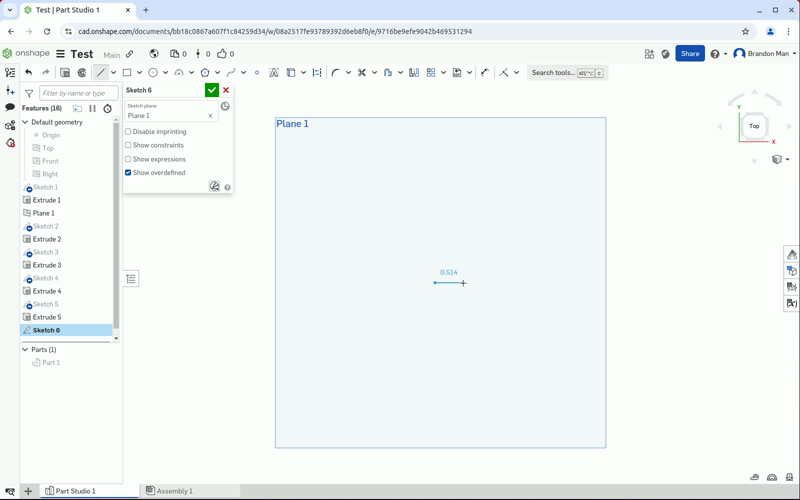
scroll(-6)
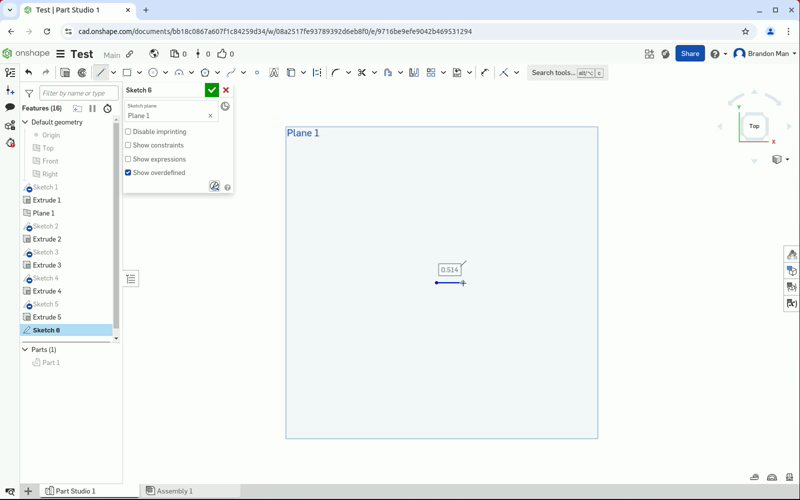
scroll(-6)
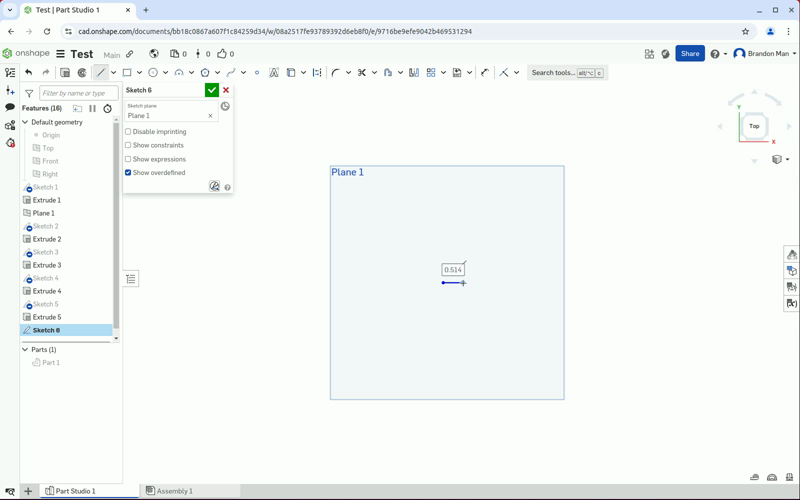
scroll(-6)
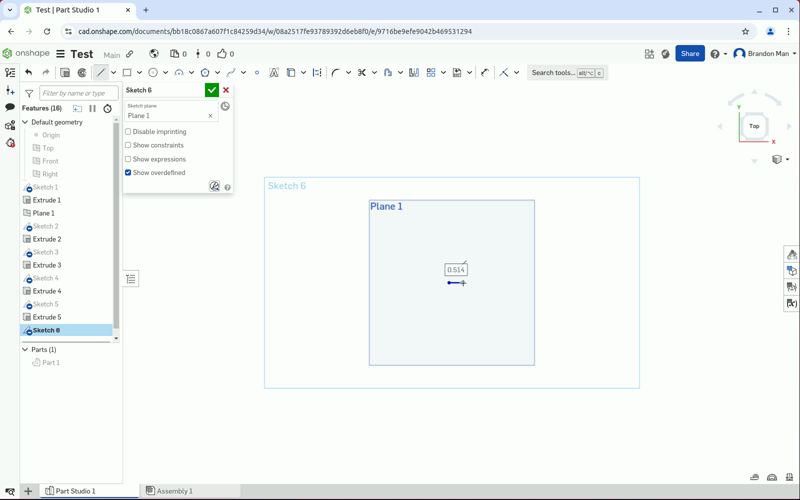
scroll(-6)
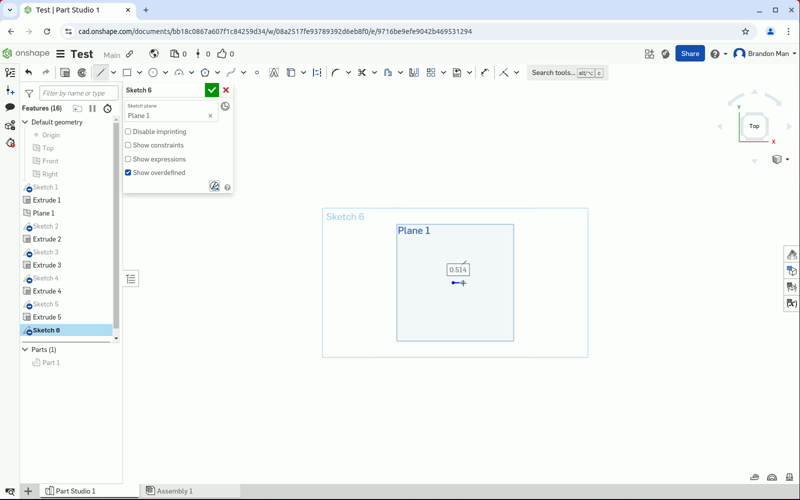
scroll(-6)
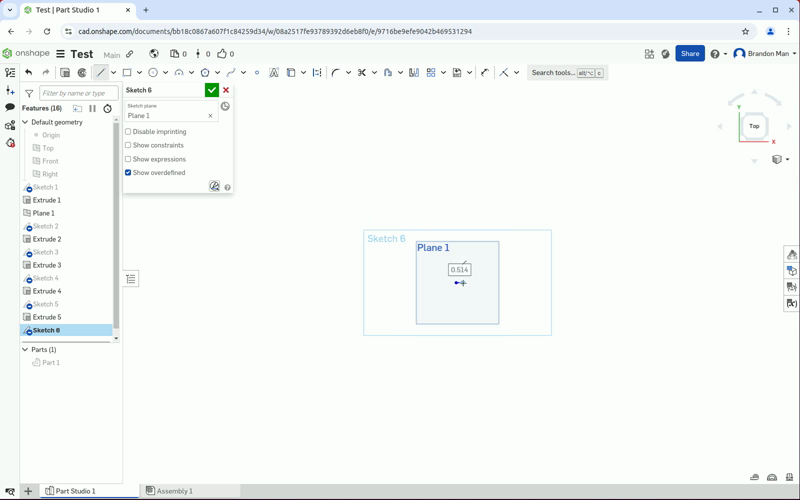
scroll(-6)
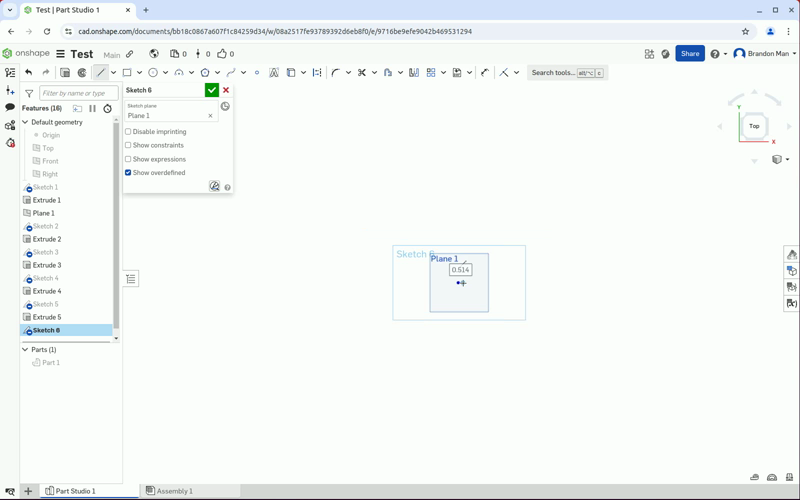
scroll(-6)
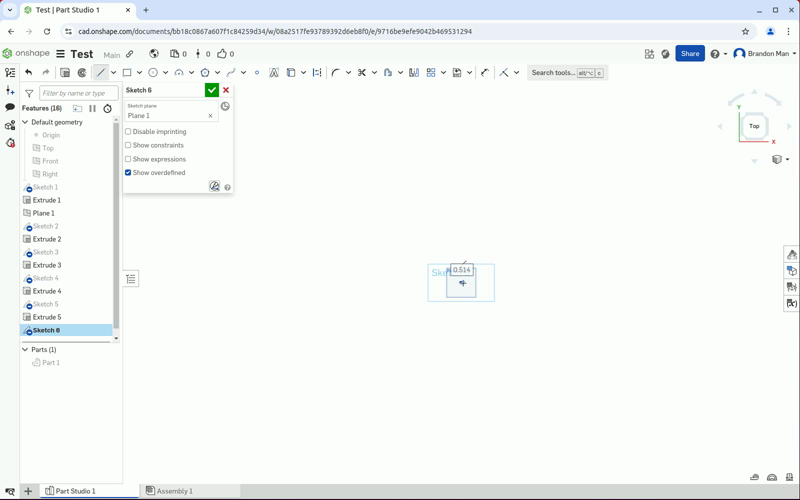
key_up(shift)
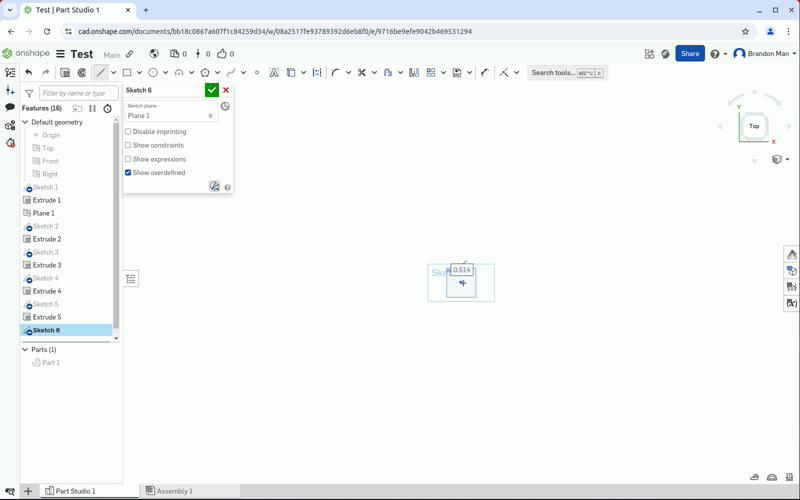
key(esc)
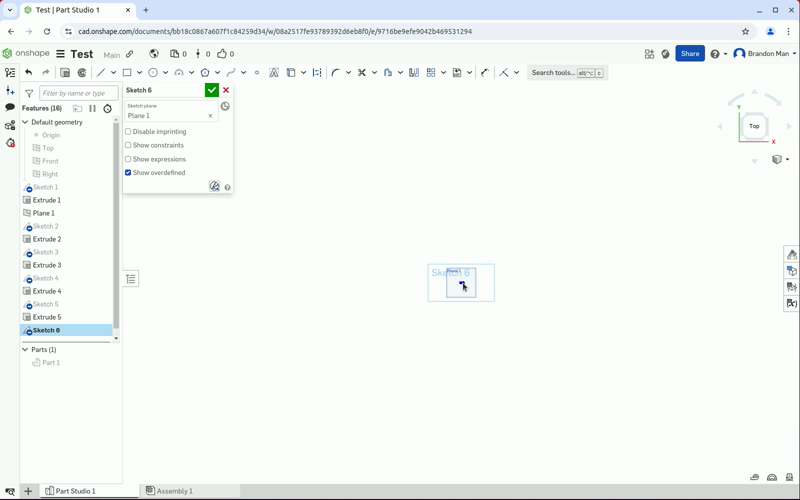
key(a)
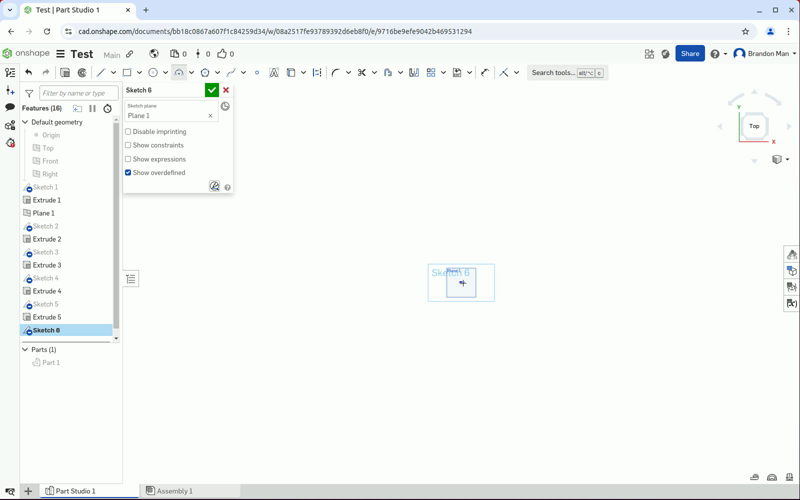
mouse_move(463, 282)
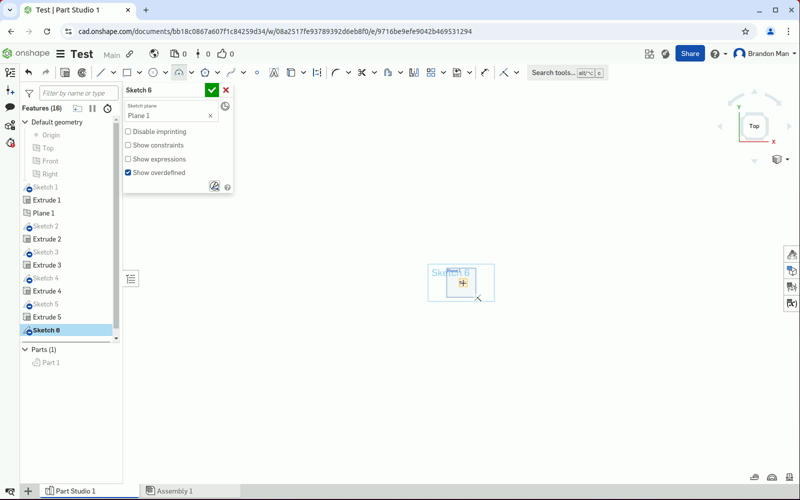
scroll(6)
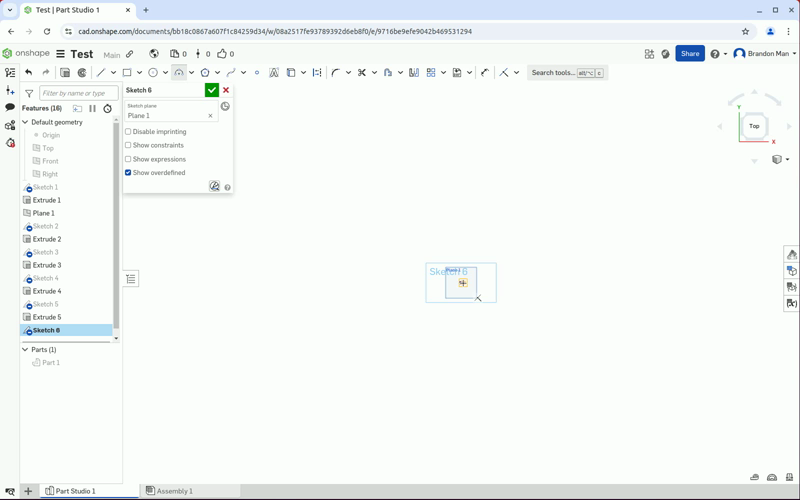
scroll(6)
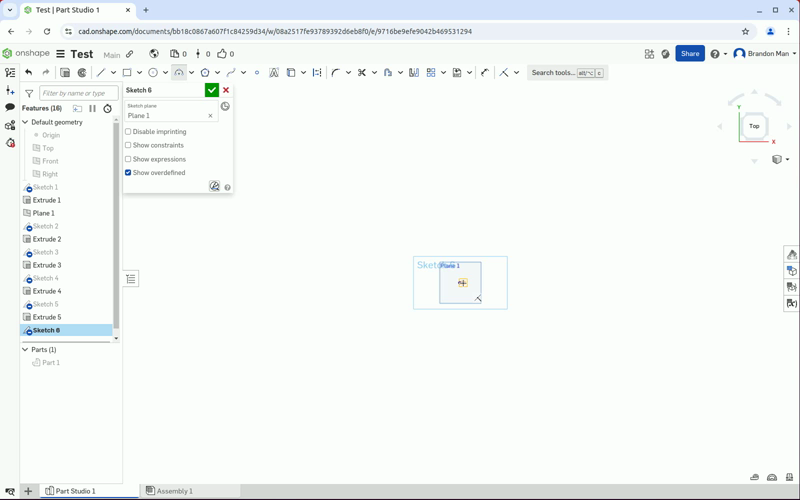
scroll(6)
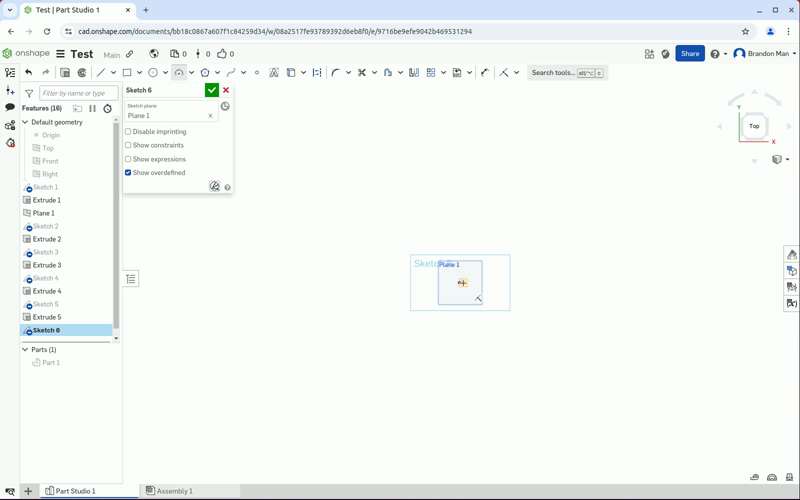
scroll(6)
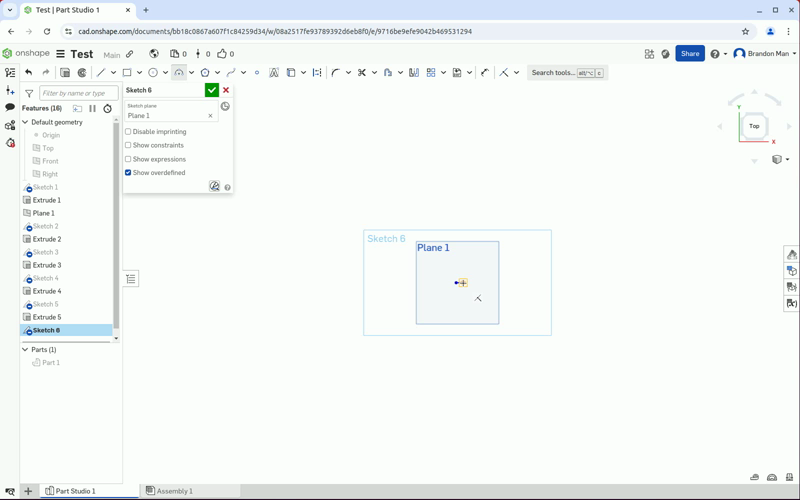
scroll(6)
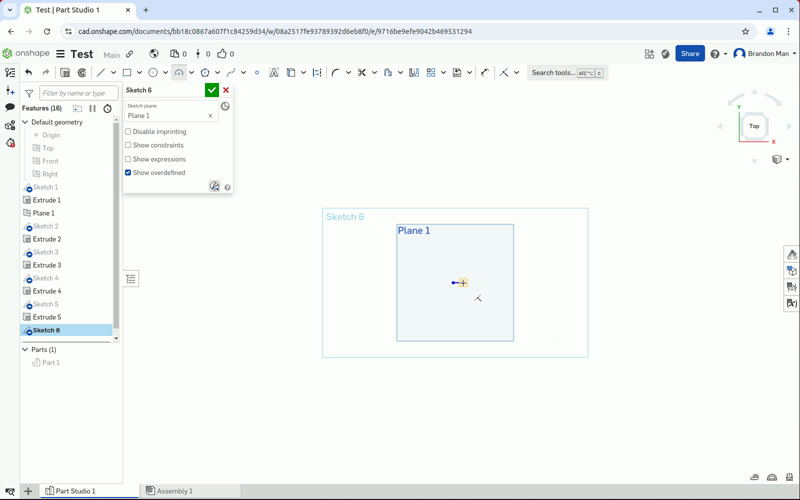
scroll(6)
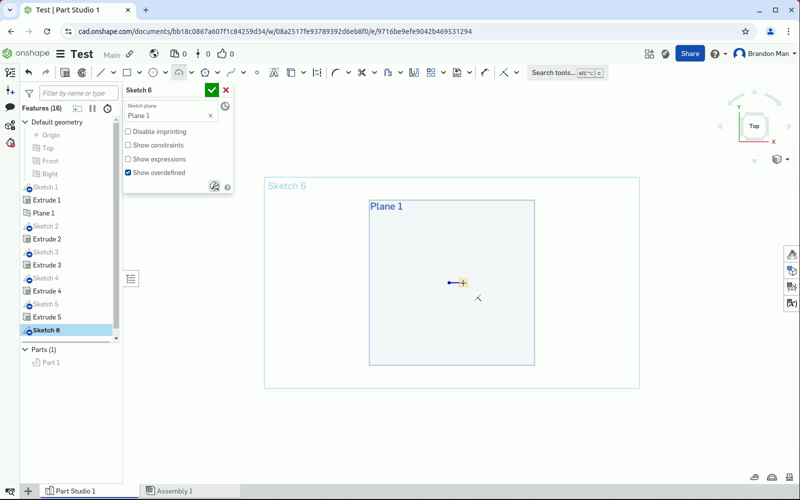
scroll(6)
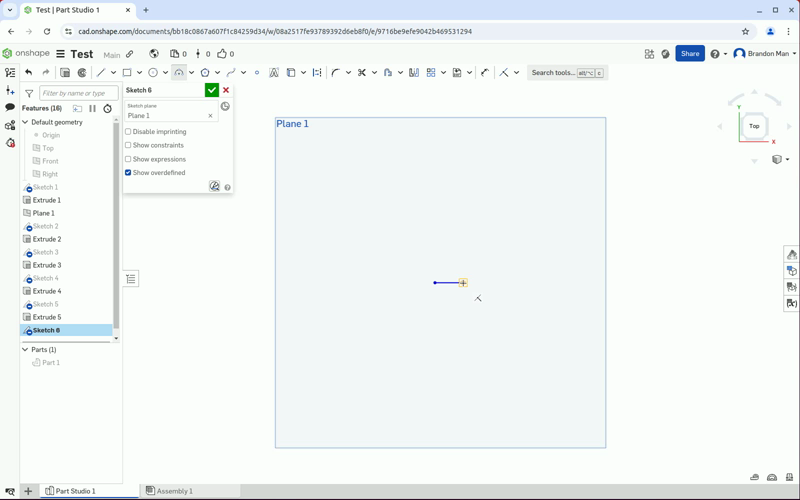
click(463, 282)
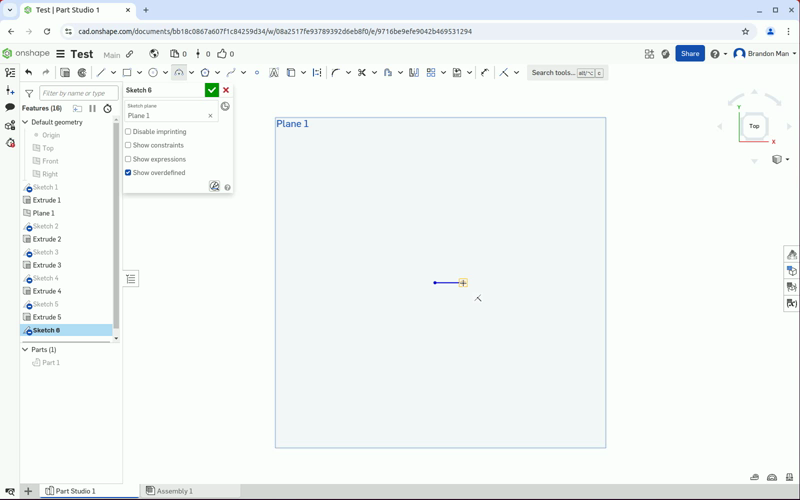
scroll(-6)
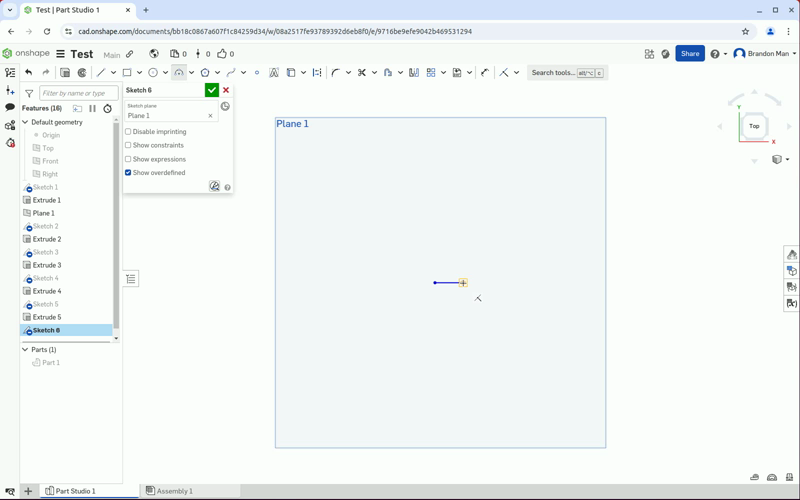
scroll(-6)
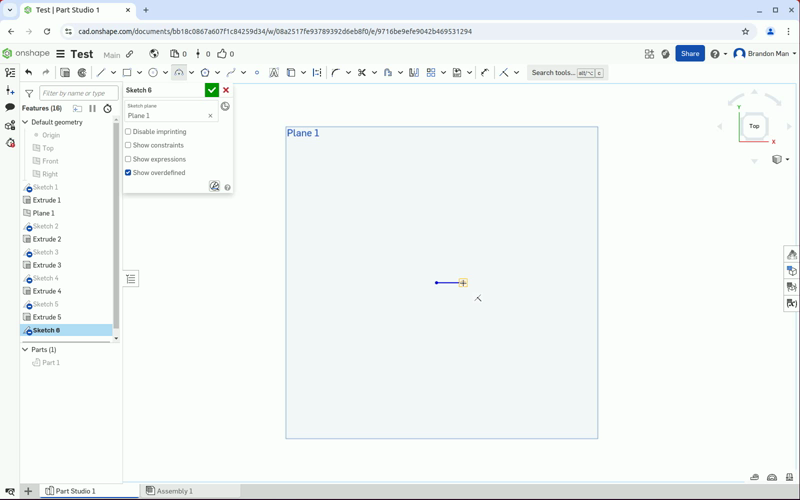
scroll(-6)
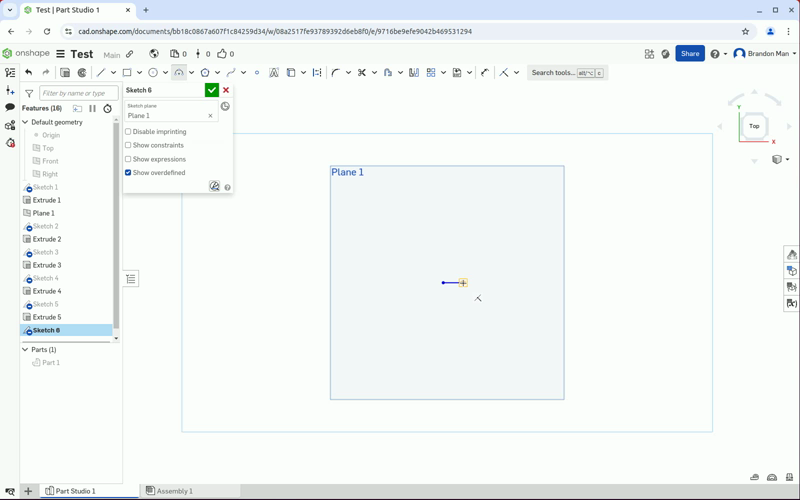
scroll(-6)
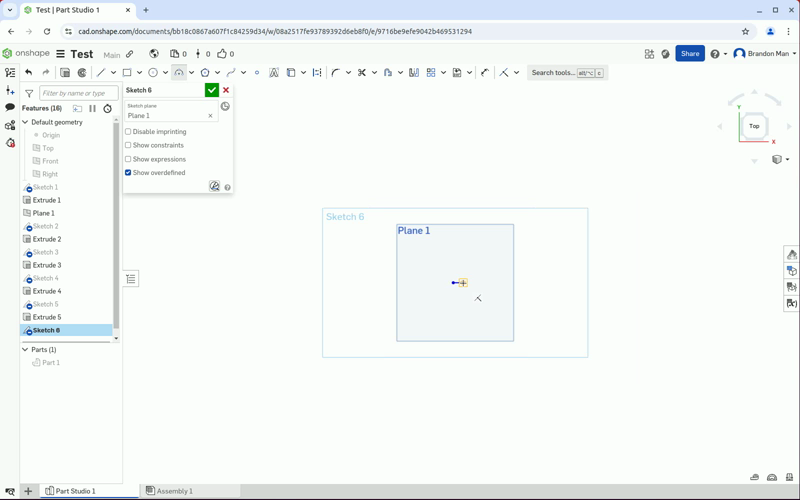
scroll(-6)
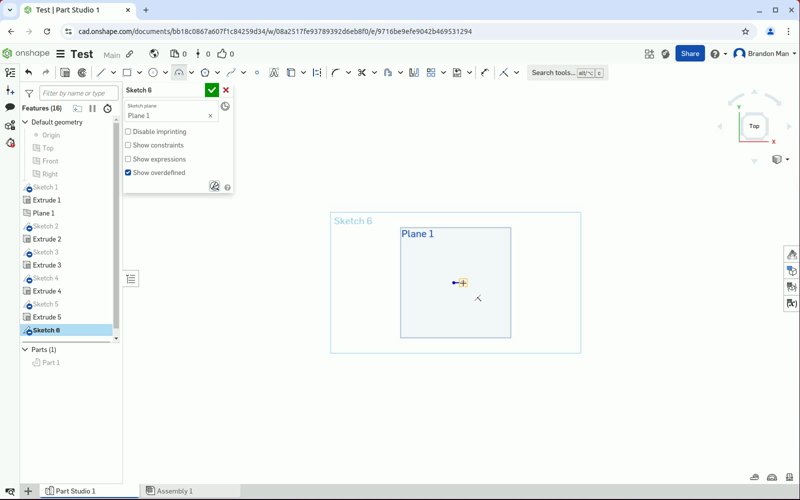
scroll(-6)
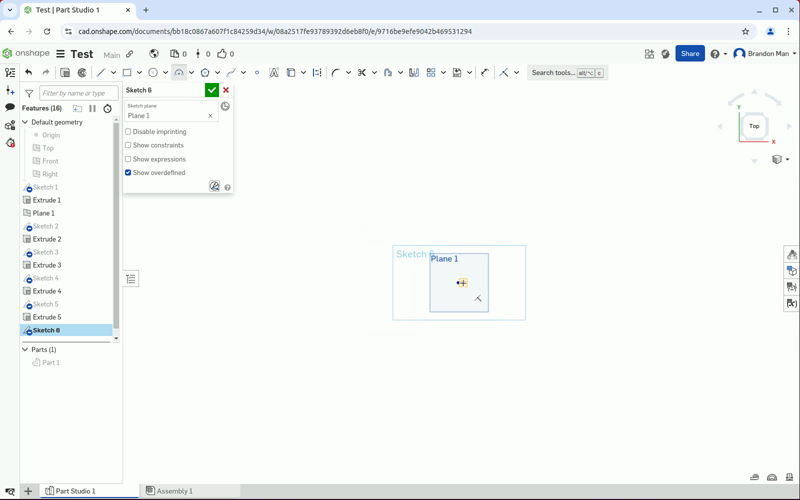
scroll(-6)
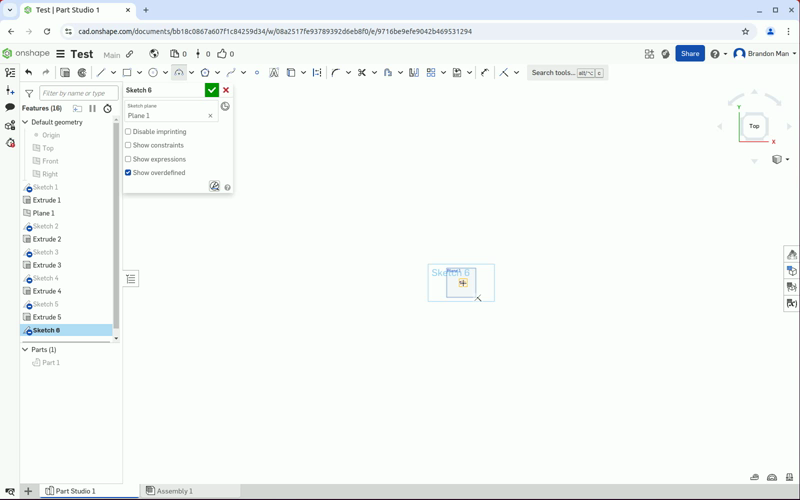
key_down(shift)
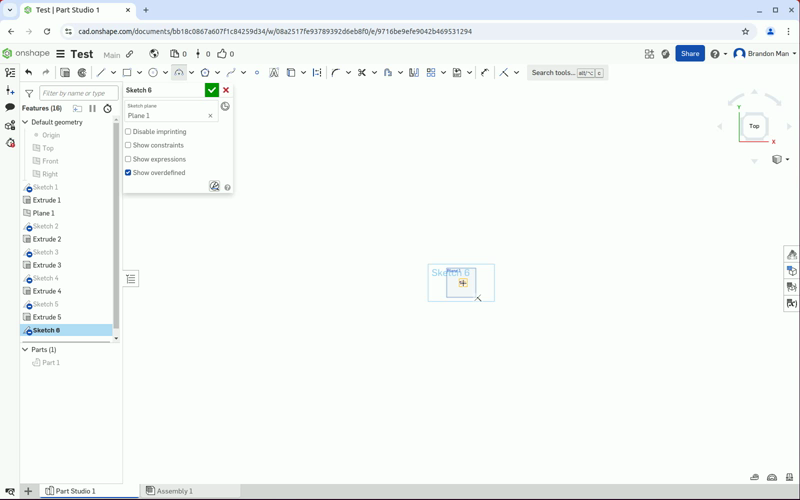
mouse_move(460, 280)
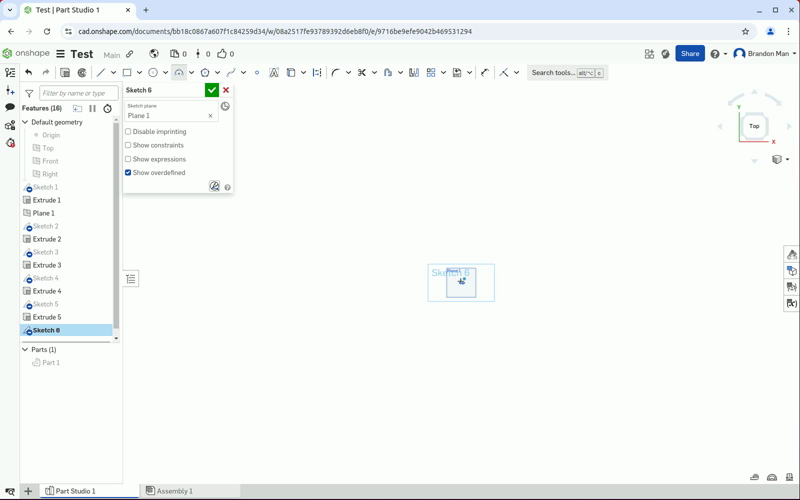
scroll(6)
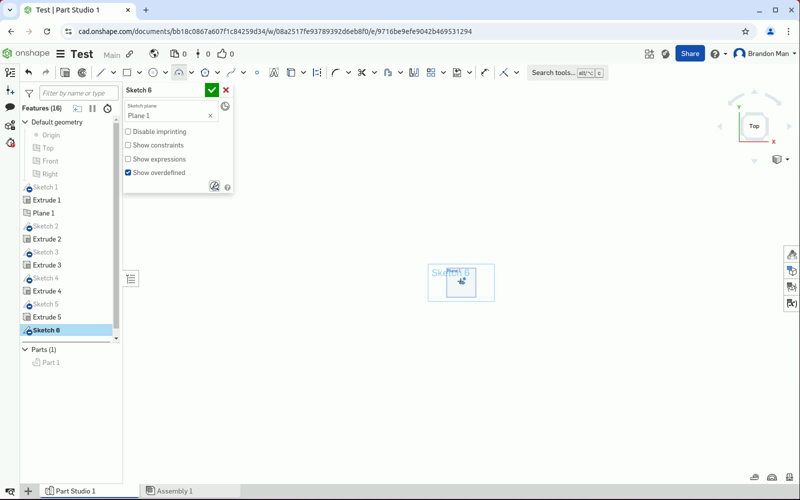
scroll(6)
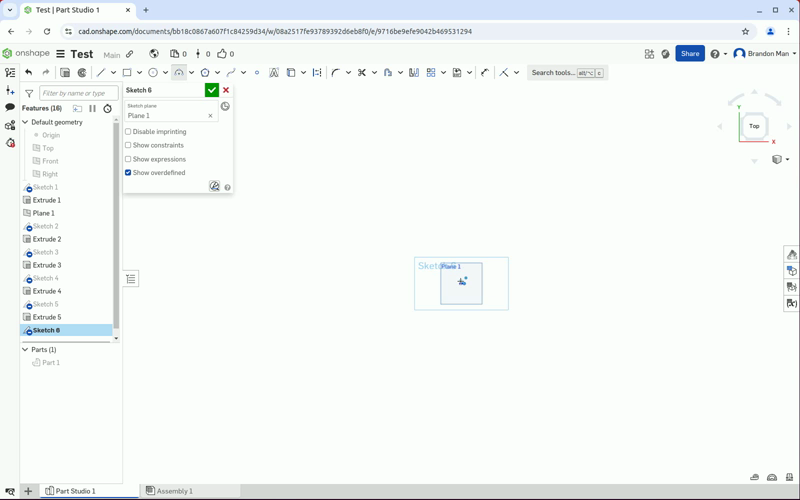
scroll(6)
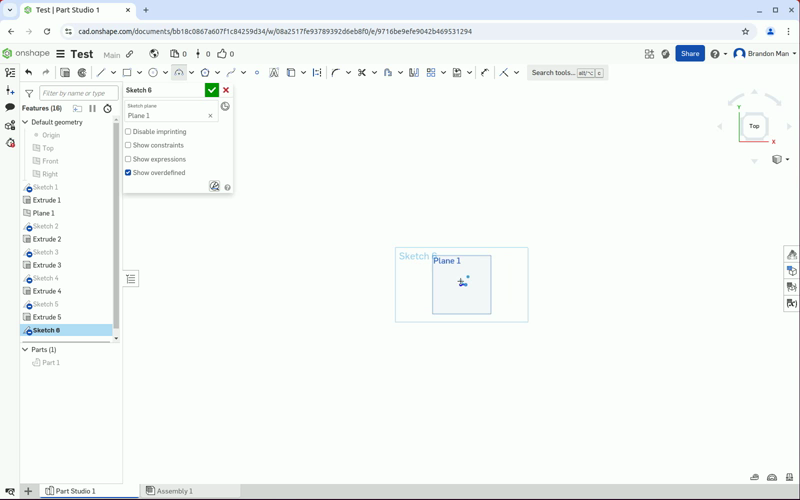
scroll(6)
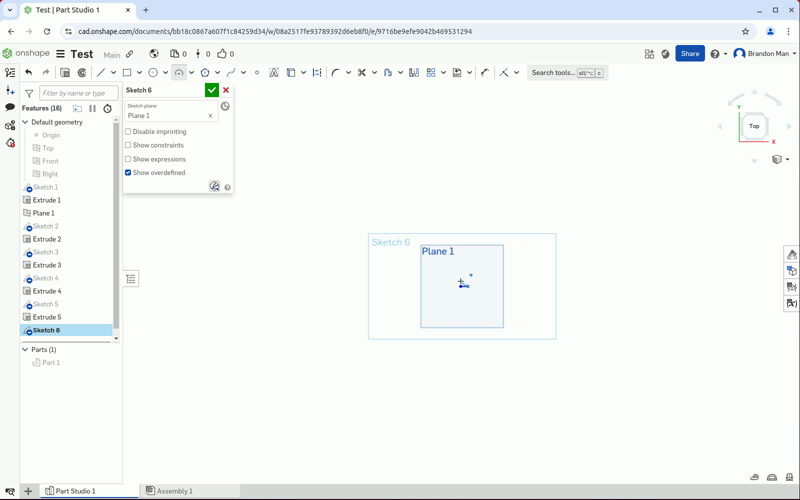
scroll(6)
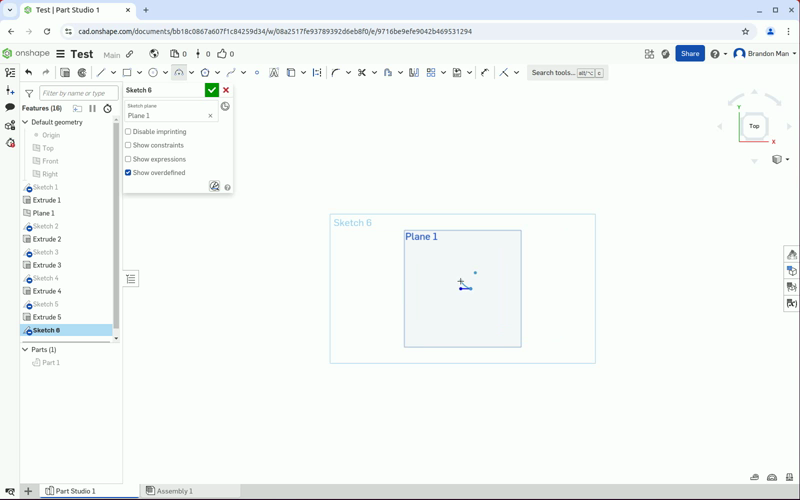
scroll(6)
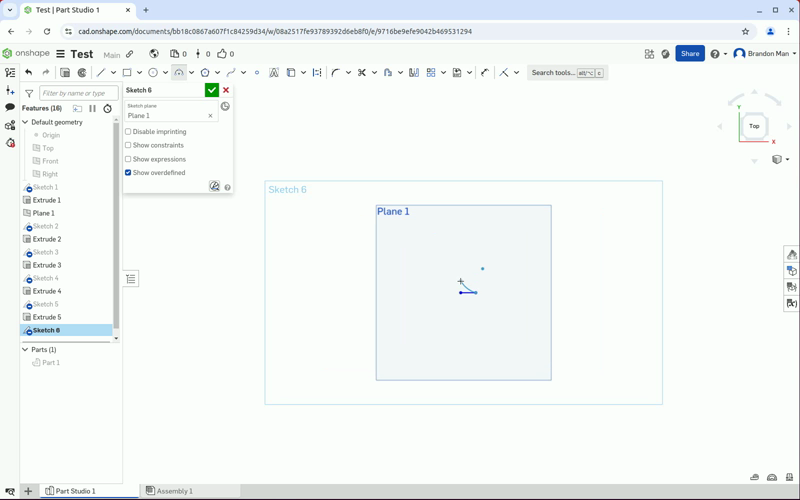
scroll(6)
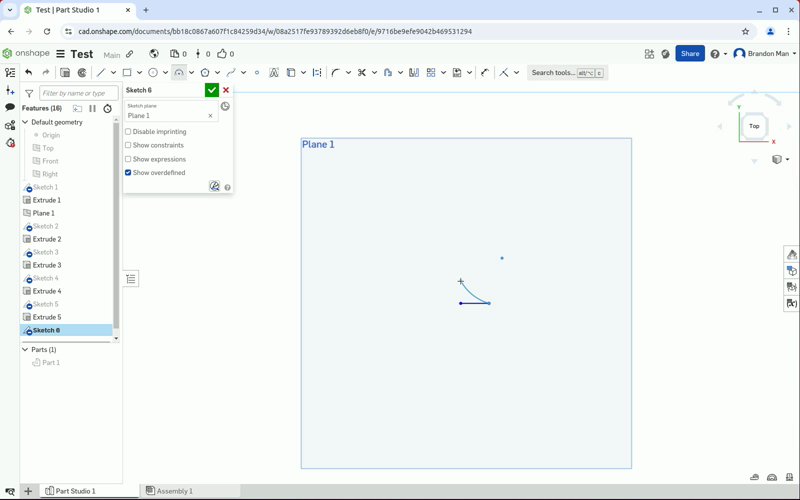
click(460, 280)
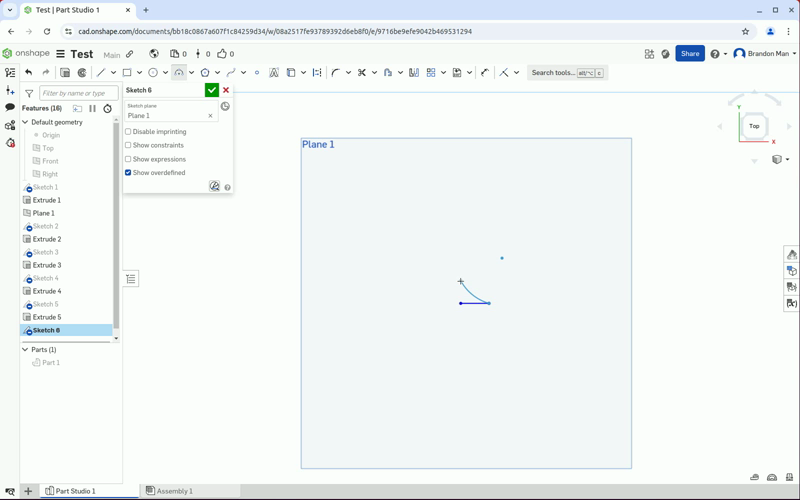
scroll(-6)
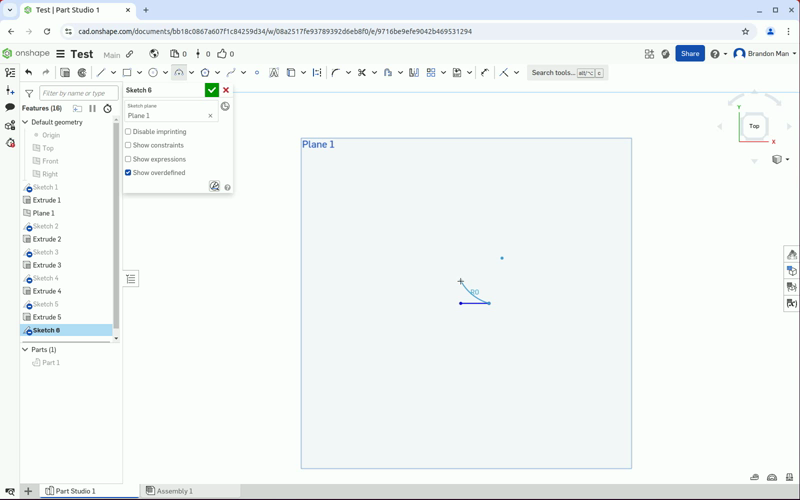
scroll(-6)
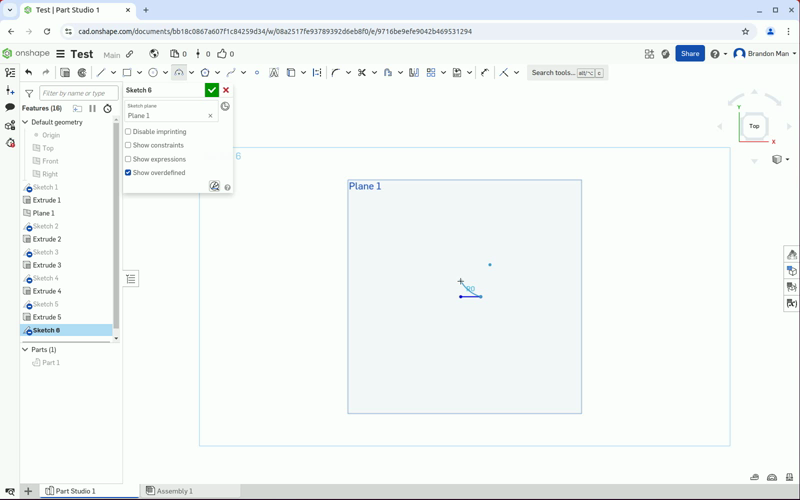
scroll(-6)
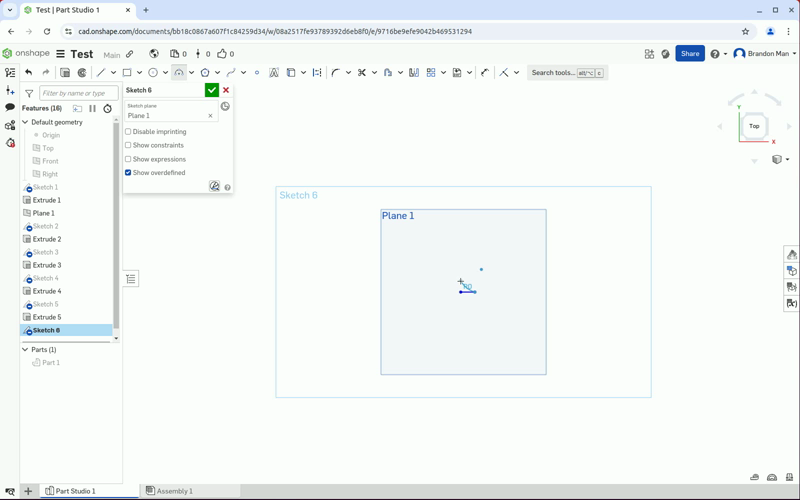
scroll(-6)
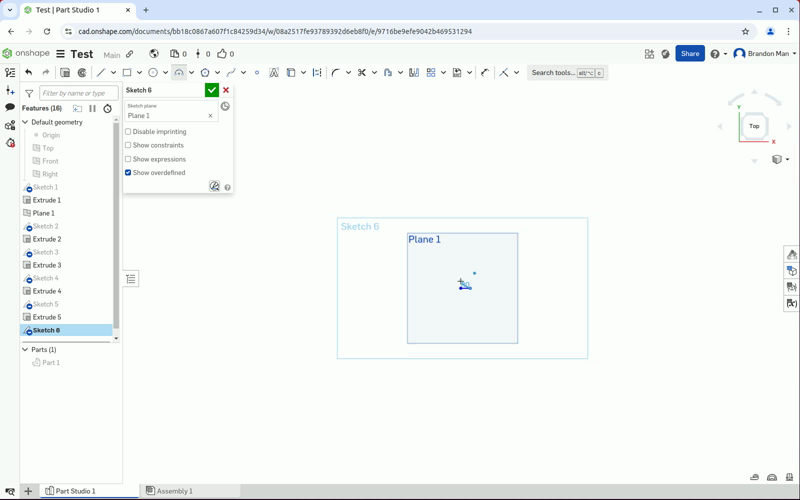
scroll(-6)
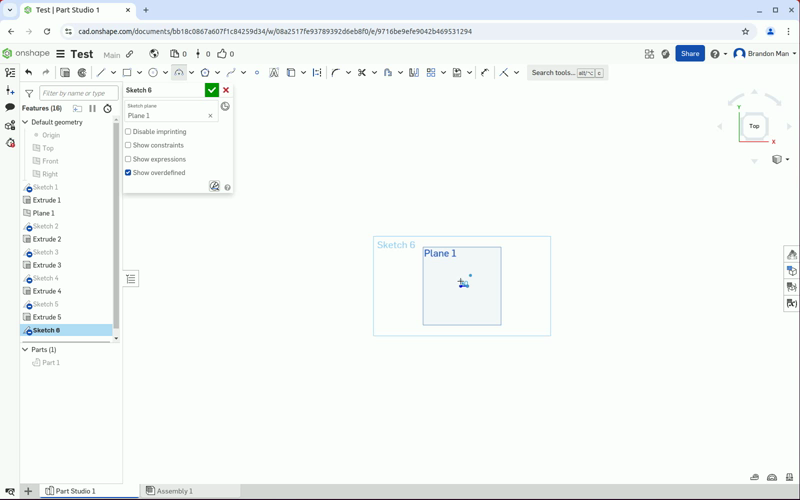
scroll(-6)
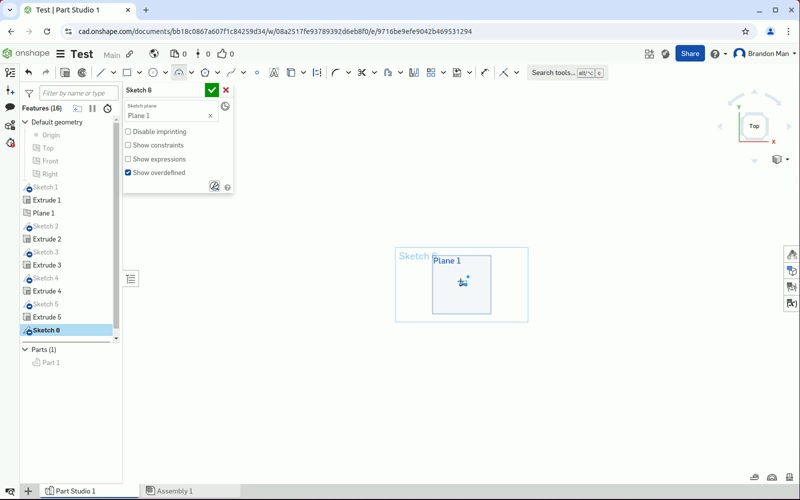
scroll(-6)
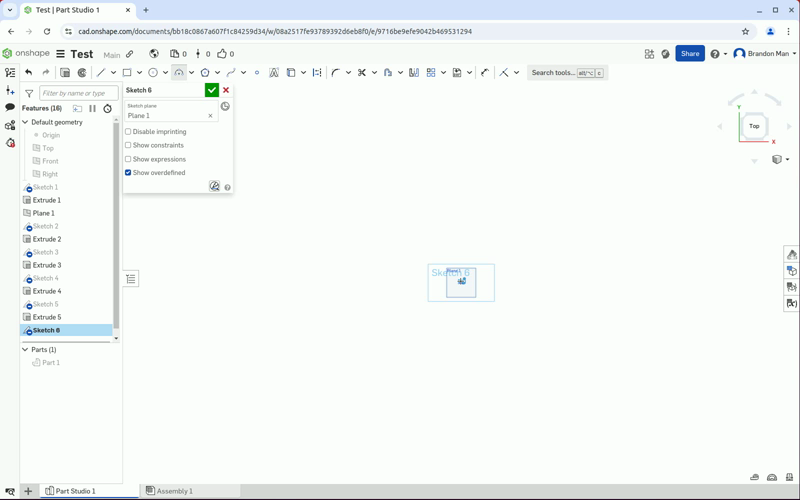
mouse_move(462, 281)
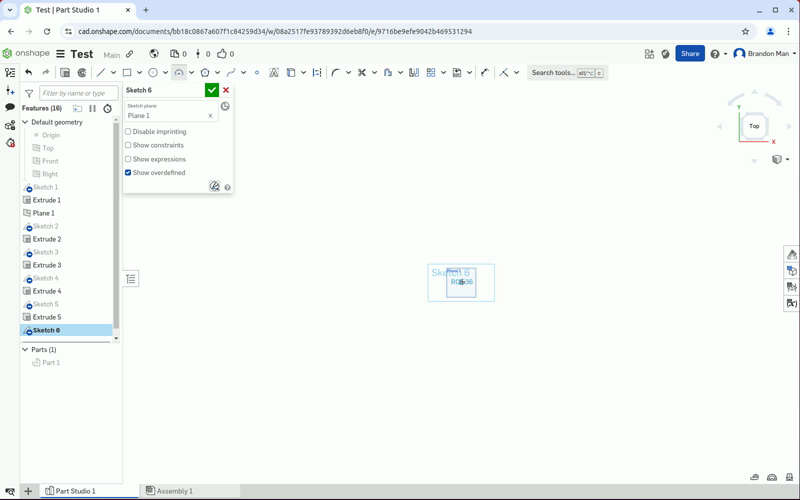
scroll(6)
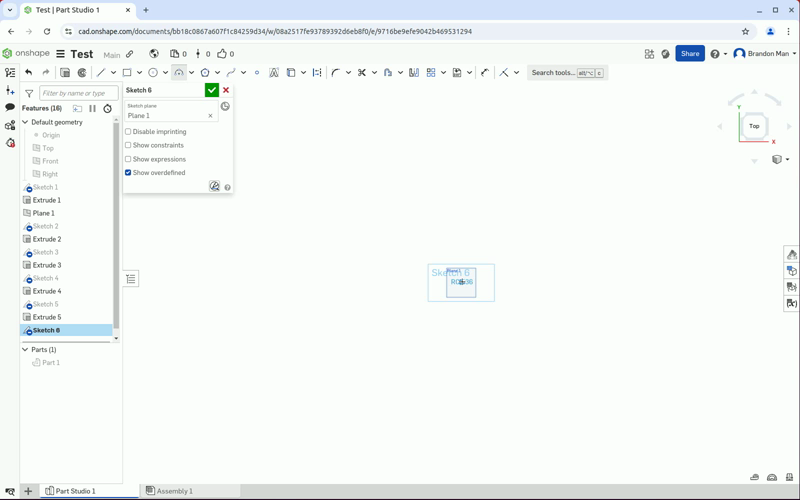
scroll(6)
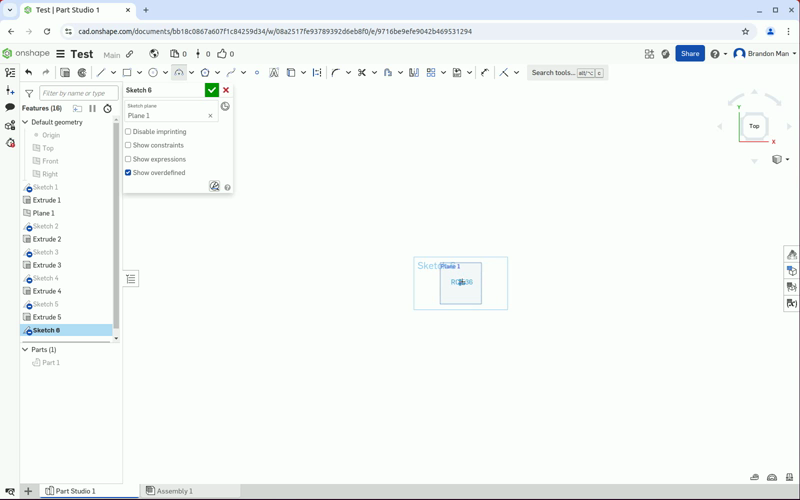
scroll(6)
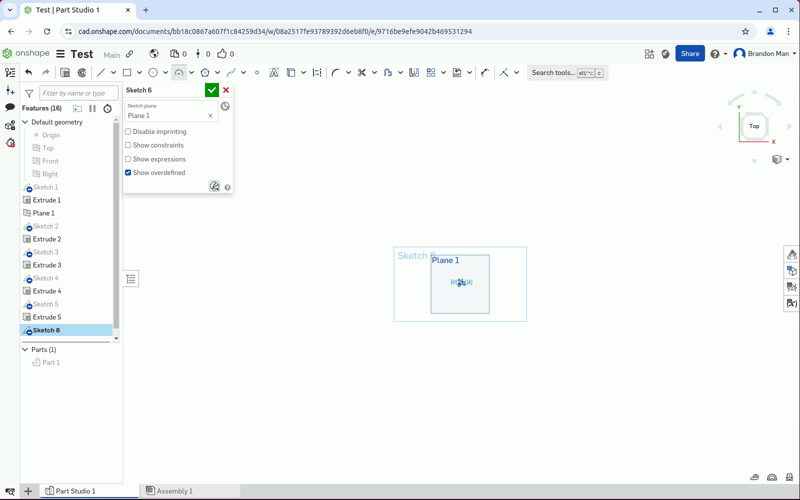
scroll(6)
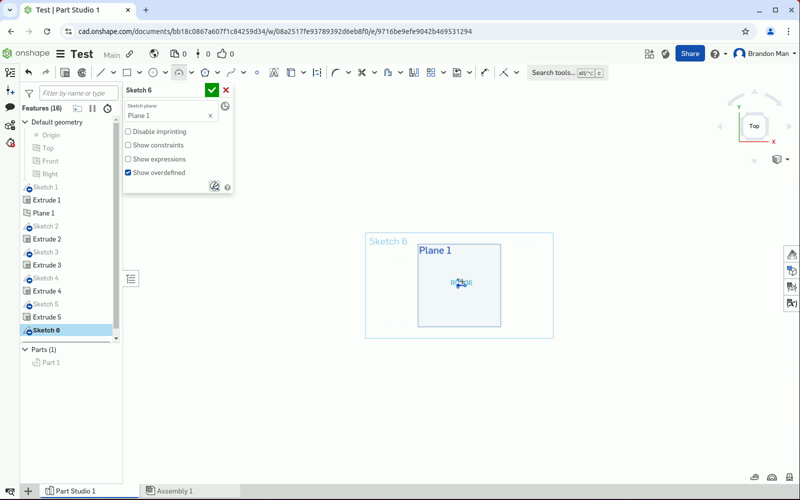
scroll(6)
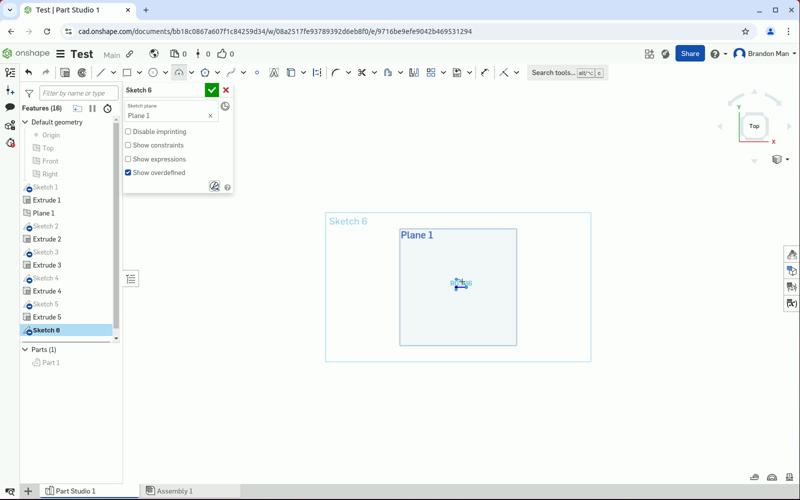
scroll(6)
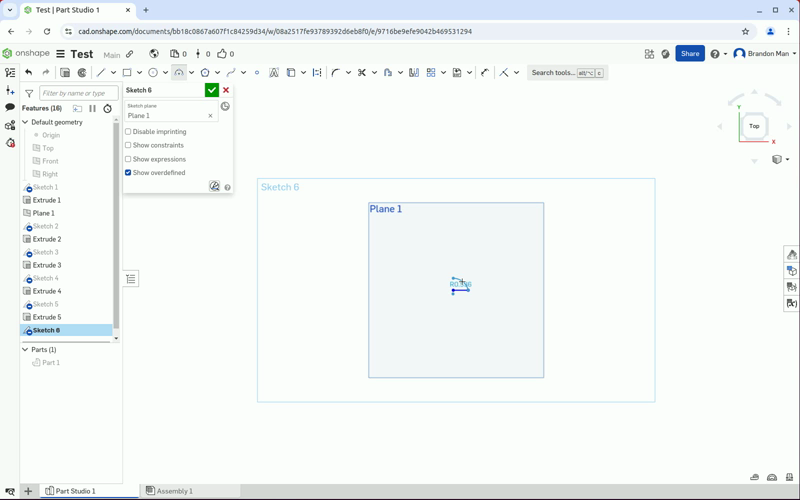
scroll(6)
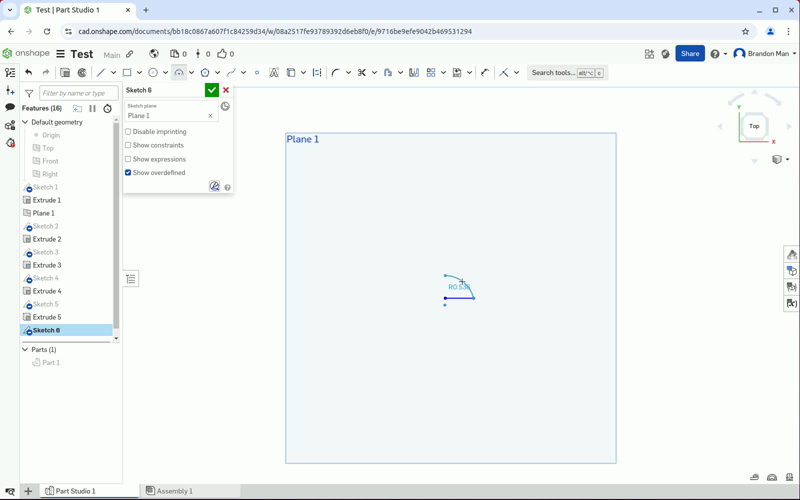
click(462, 281)
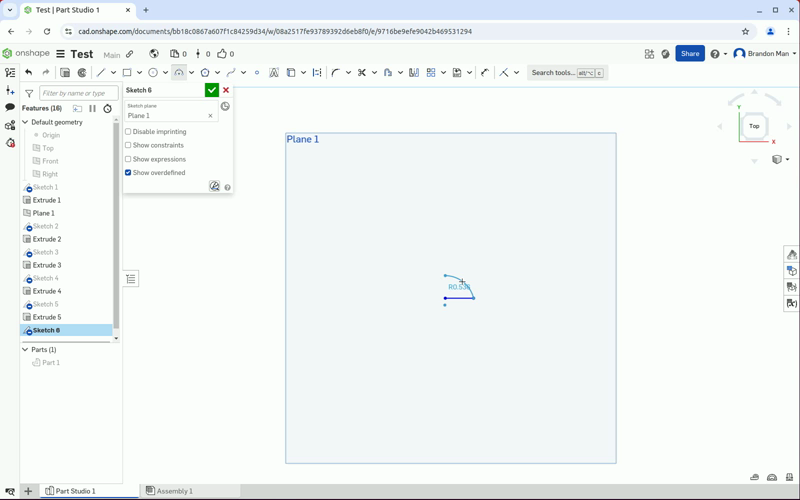
scroll(-6)
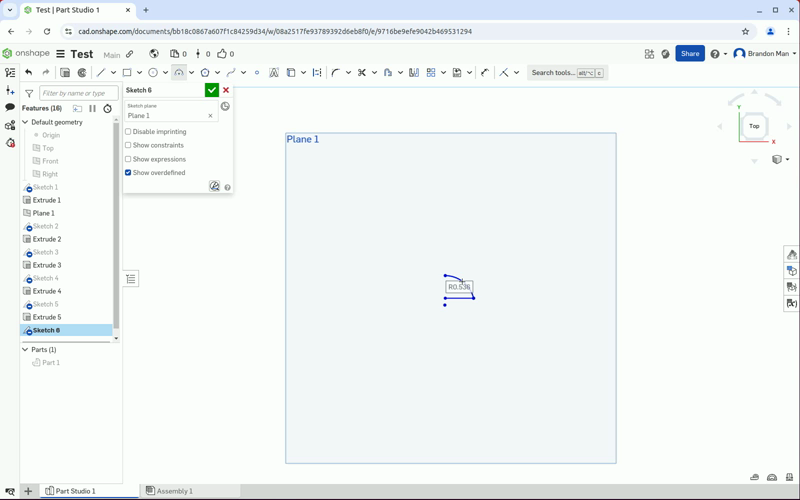
scroll(-6)
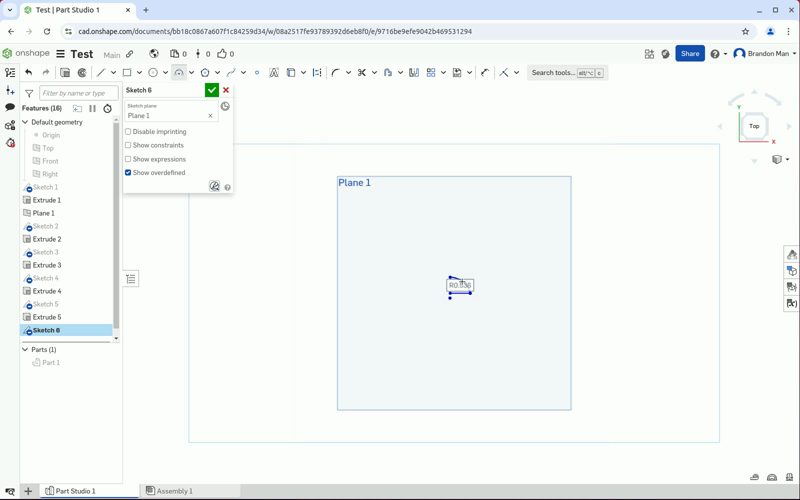
scroll(-6)
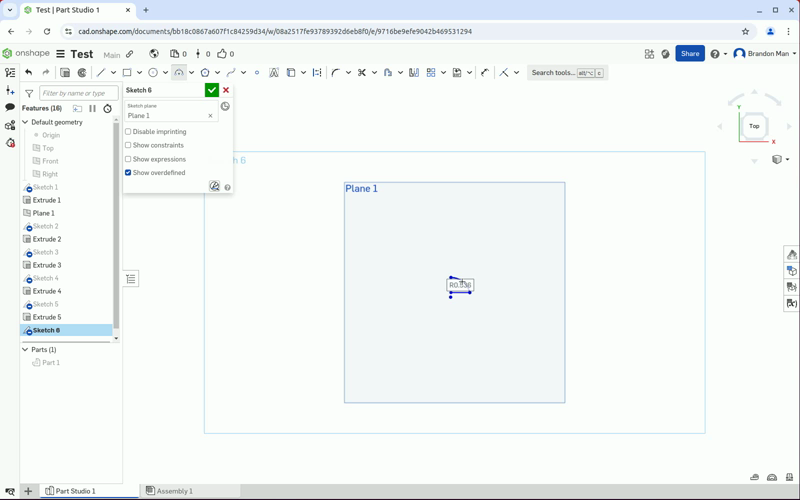
scroll(-6)
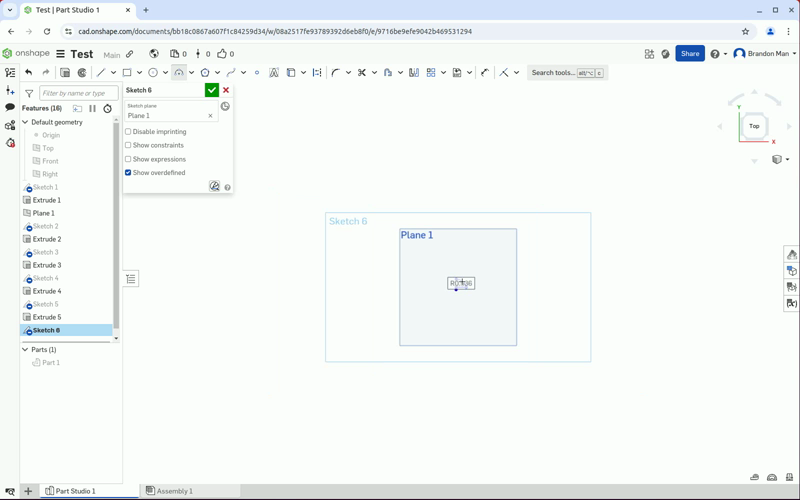
scroll(-6)
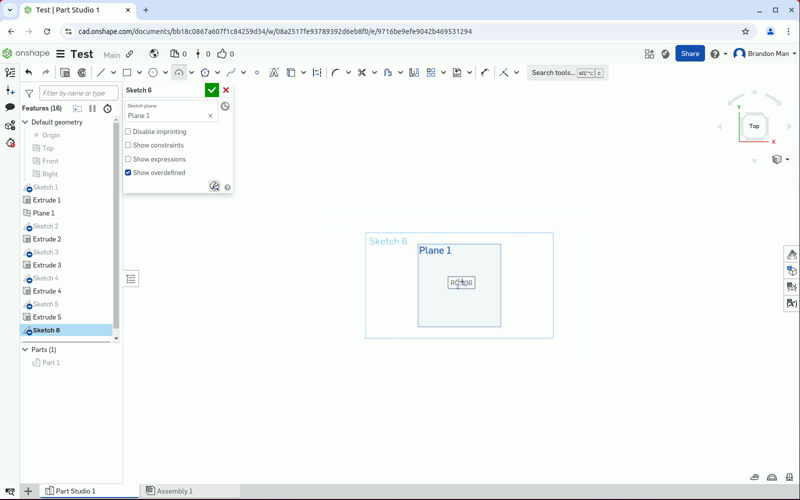
scroll(-6)
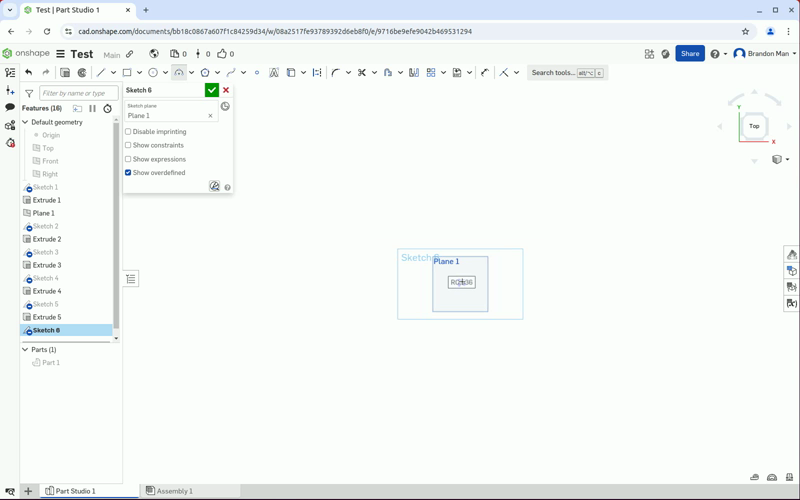
scroll(-6)
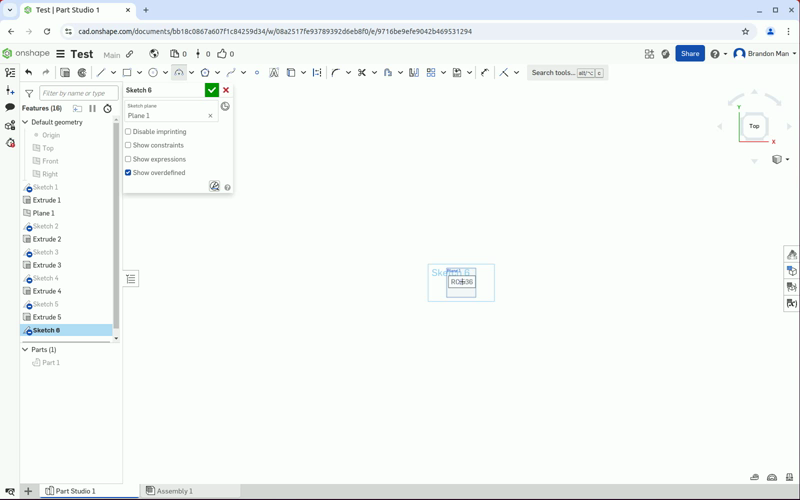
key_up(shift)
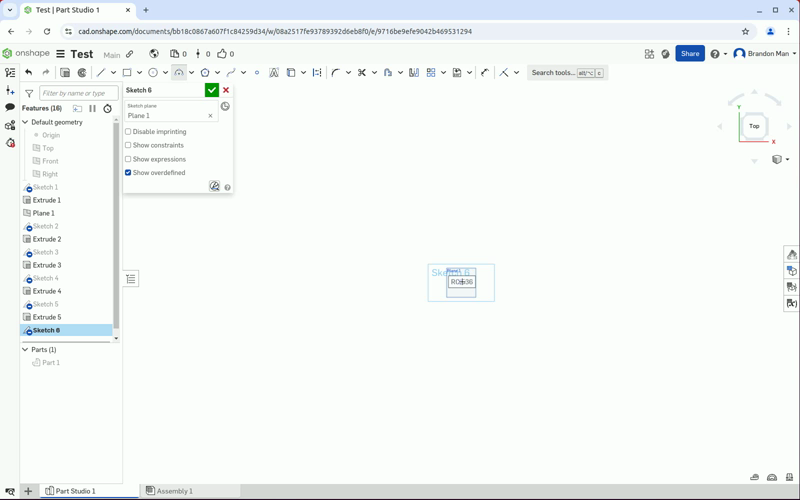
key(esc)
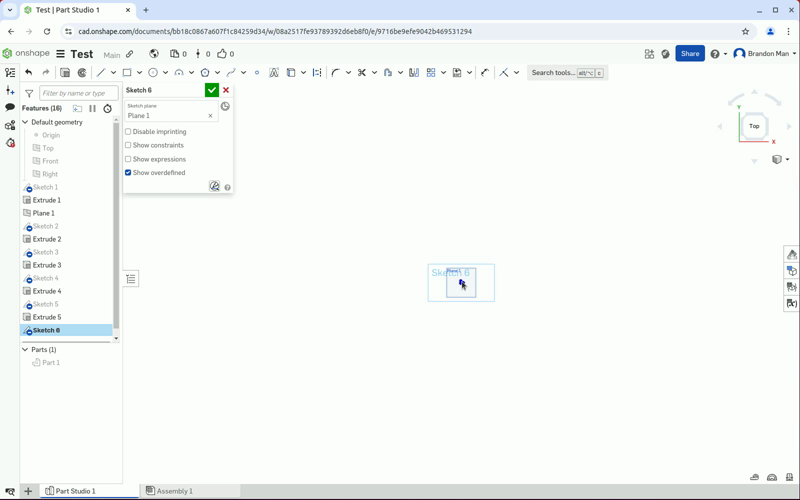
key(l)
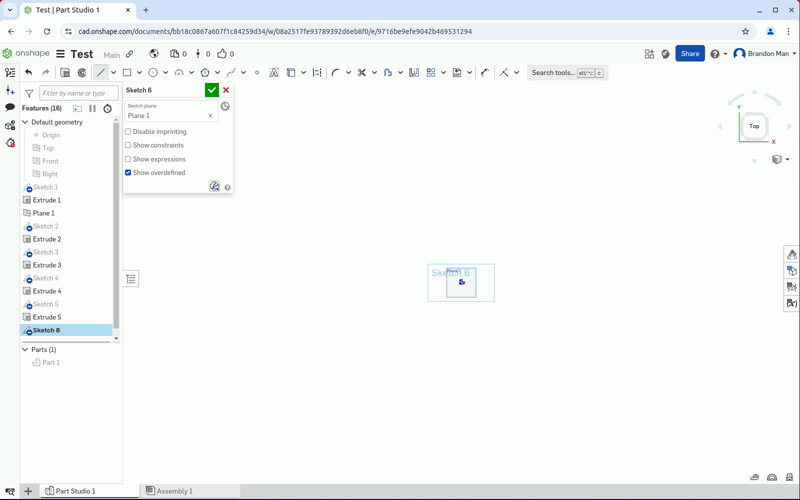
mouse_move(460, 280)
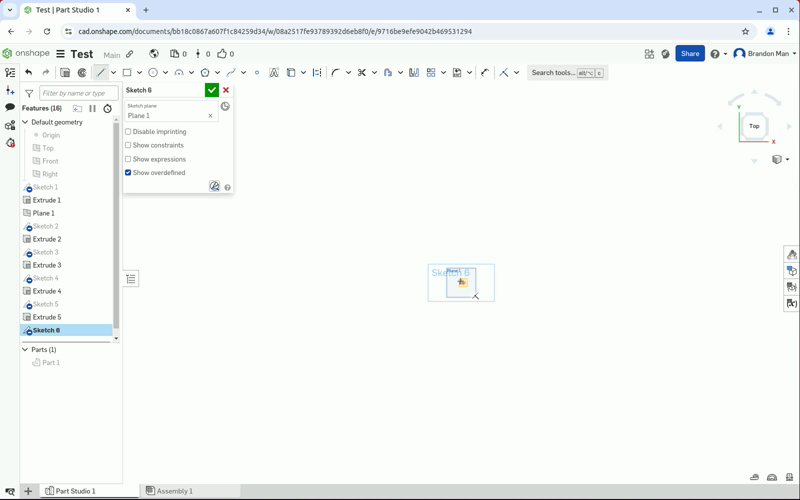
scroll(6)
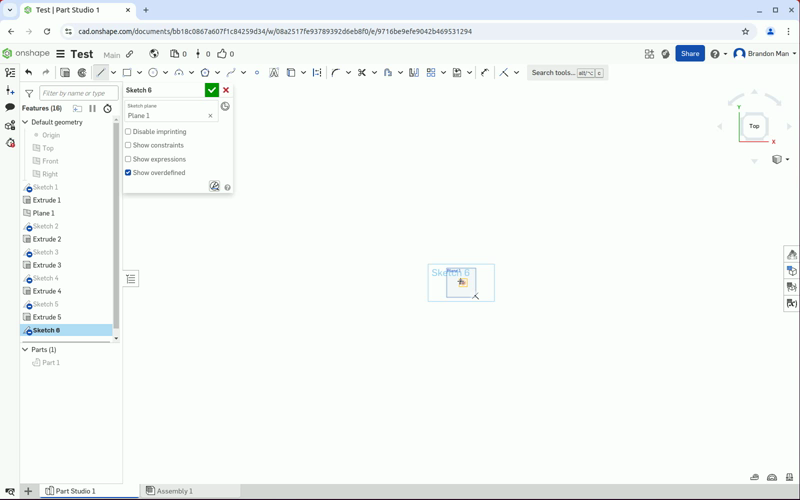
scroll(6)
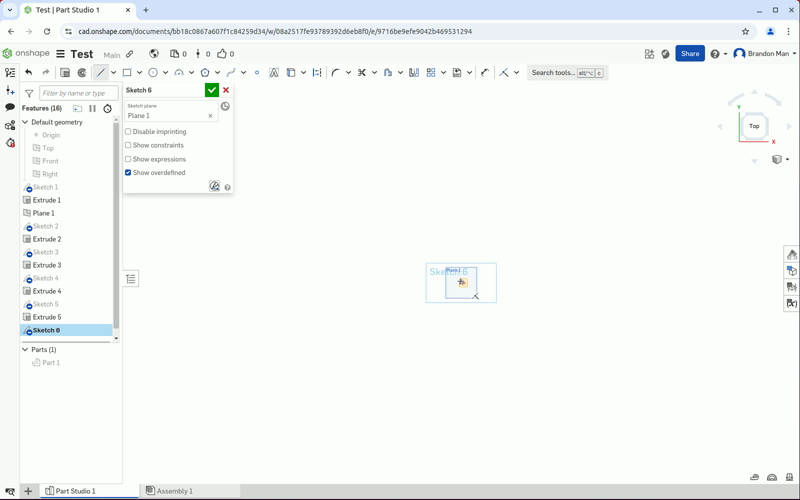
scroll(6)
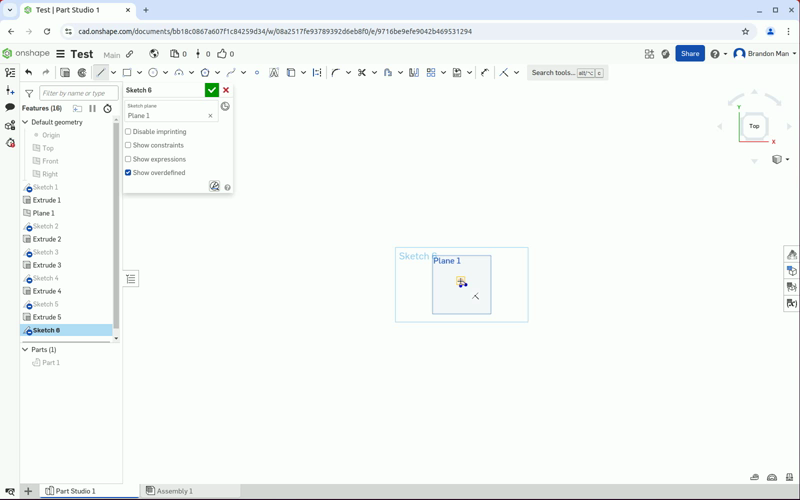
scroll(6)
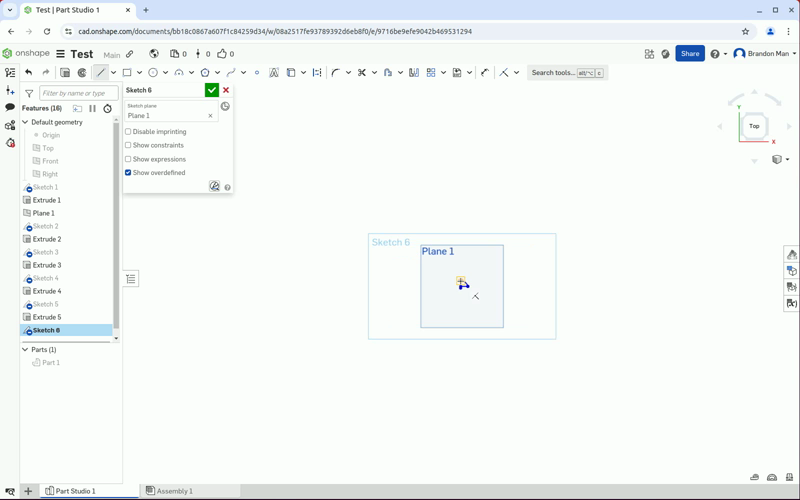
scroll(6)
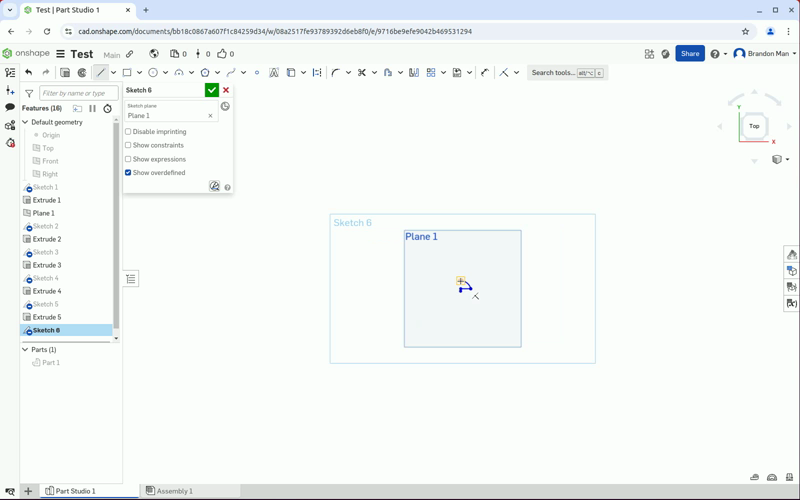
scroll(6)
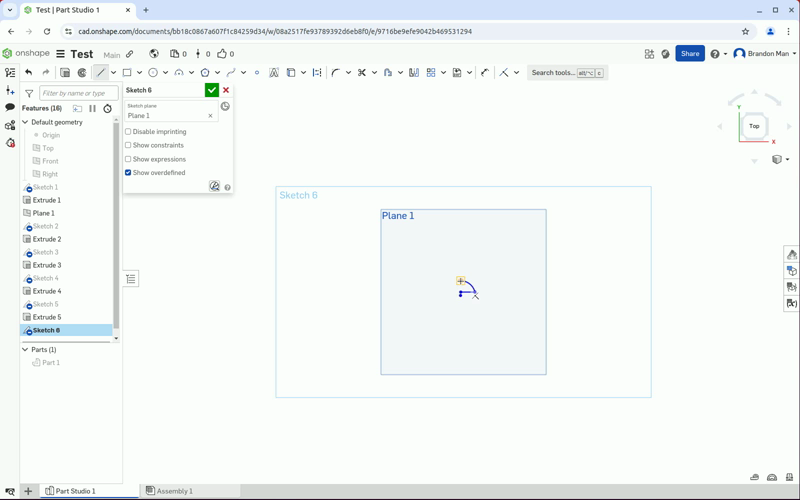
scroll(6)
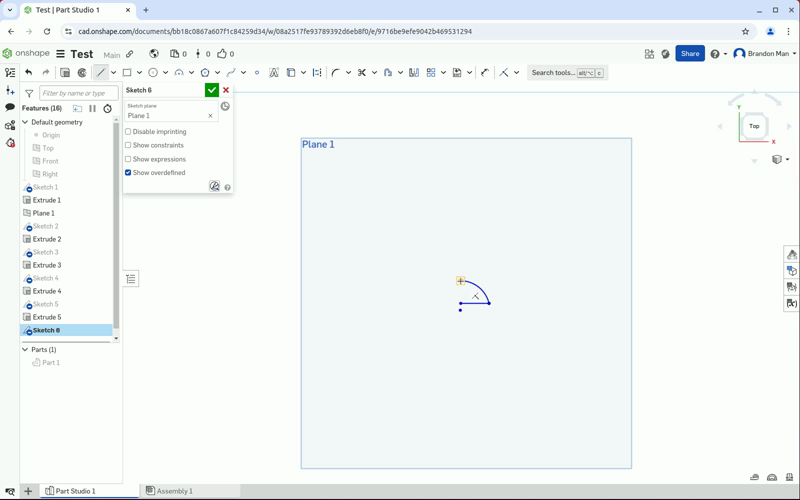
click(460, 280)
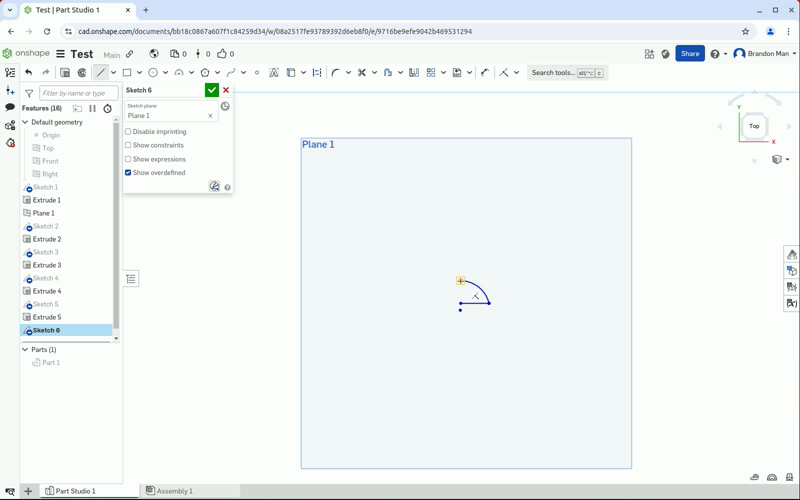
scroll(-6)
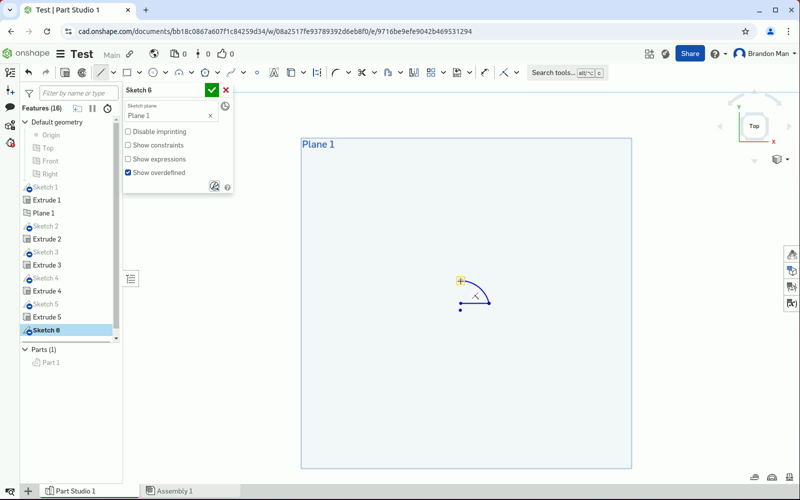
scroll(-6)
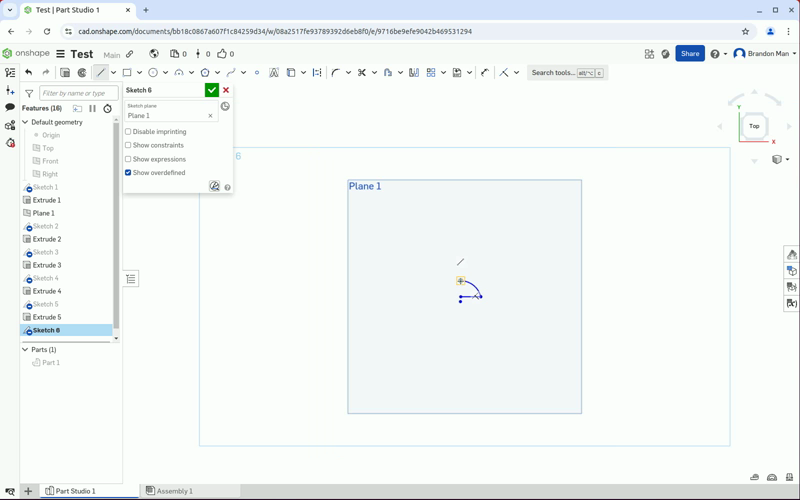
scroll(-6)
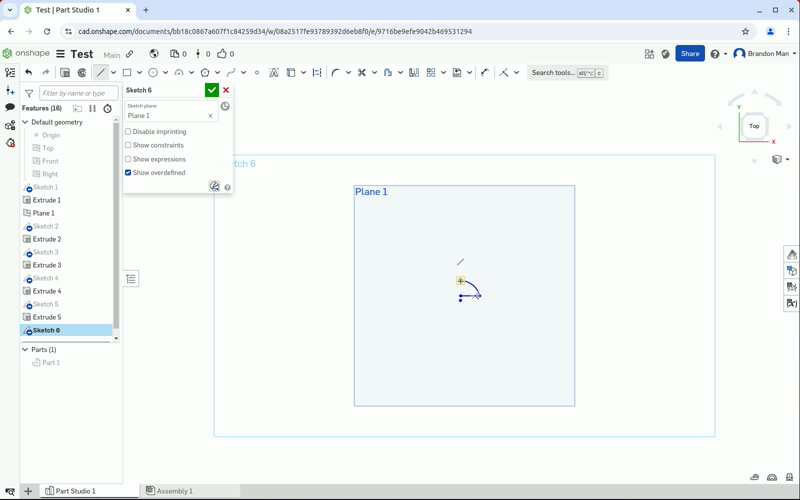
scroll(-6)
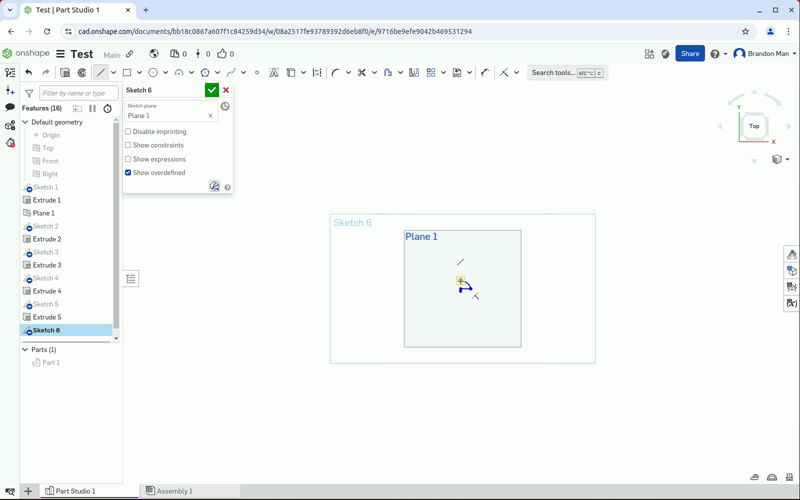
scroll(-6)
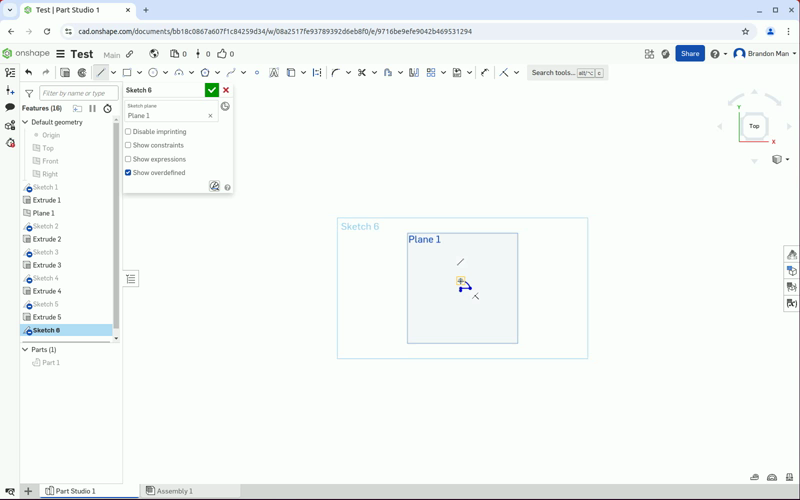
scroll(-6)
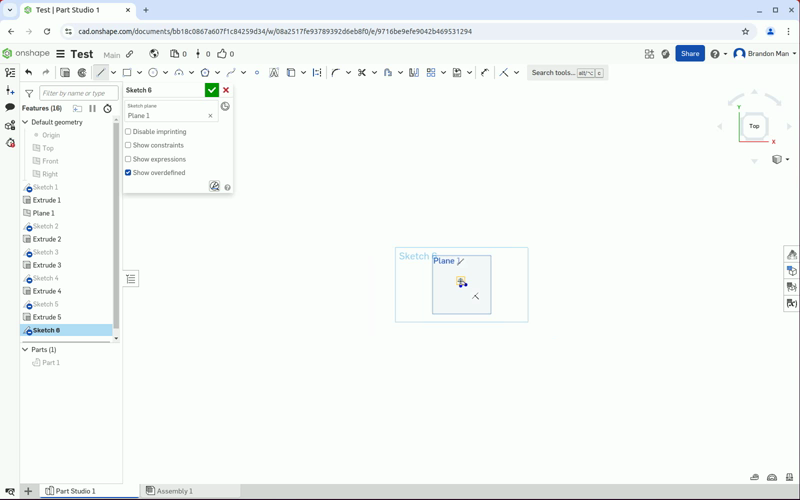
scroll(-6)
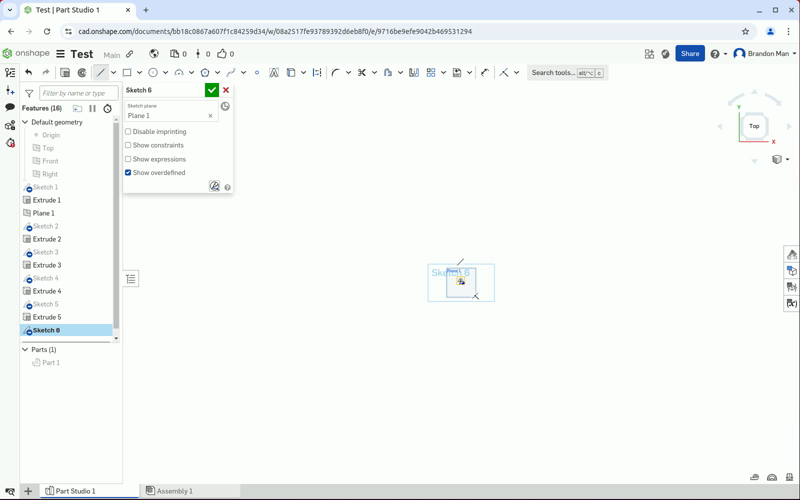
mouse_move(490, 280)
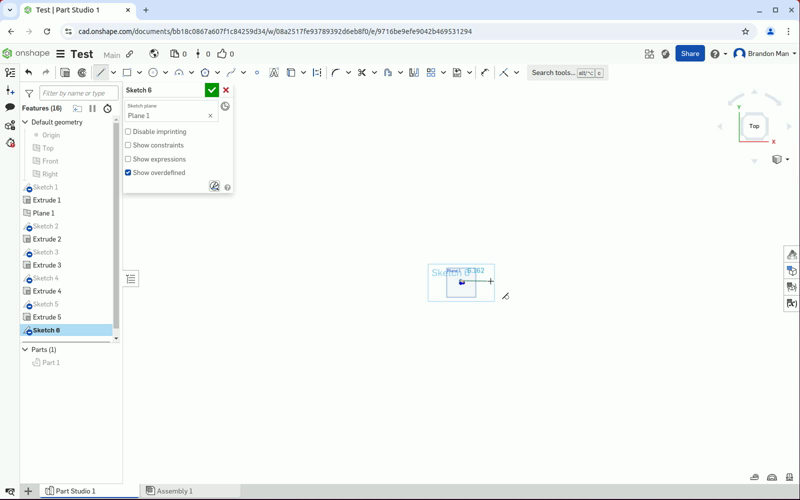
key_down(shift)
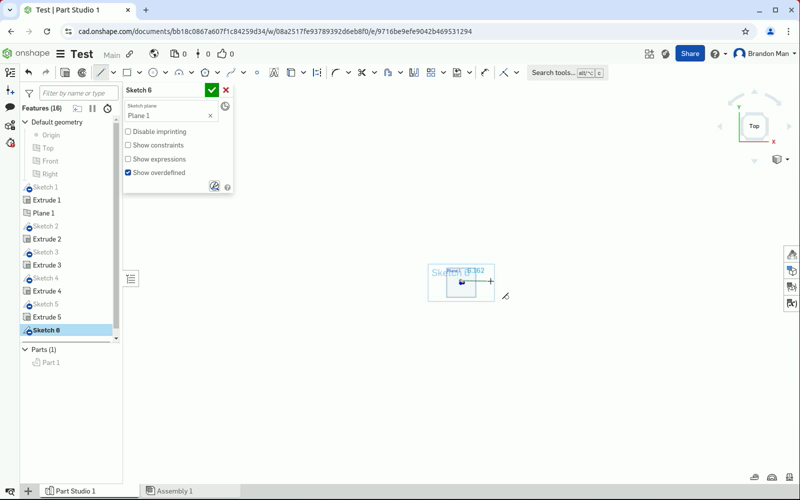
mouse_move(460, 282)
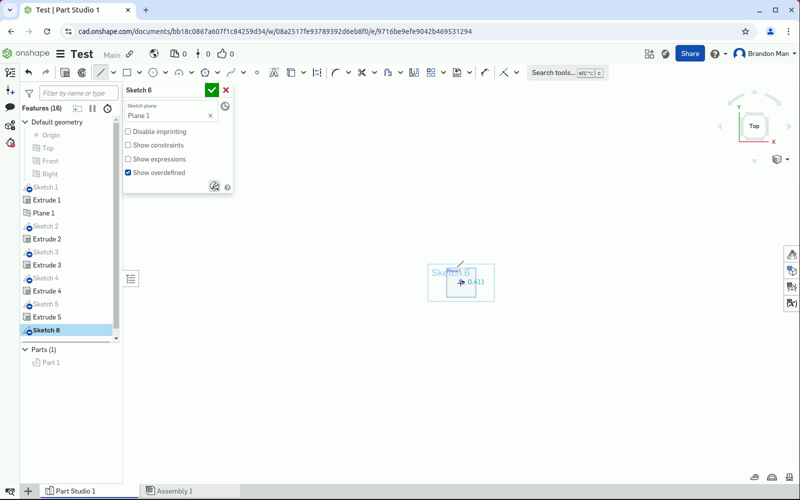
scroll(6)
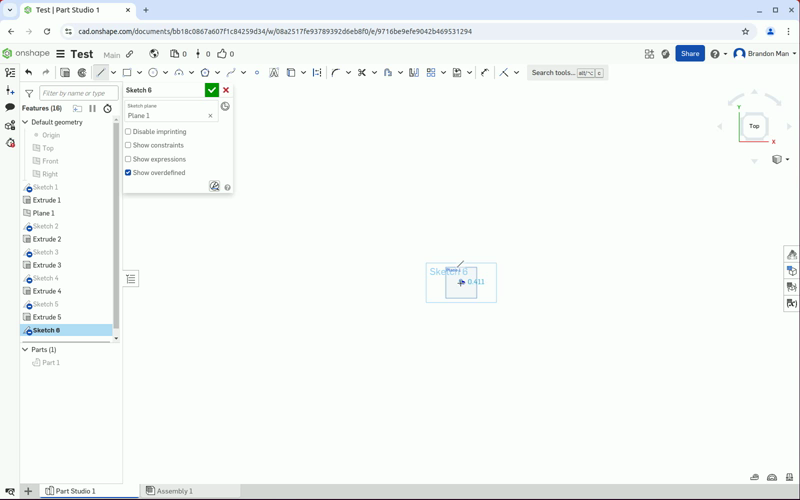
scroll(6)
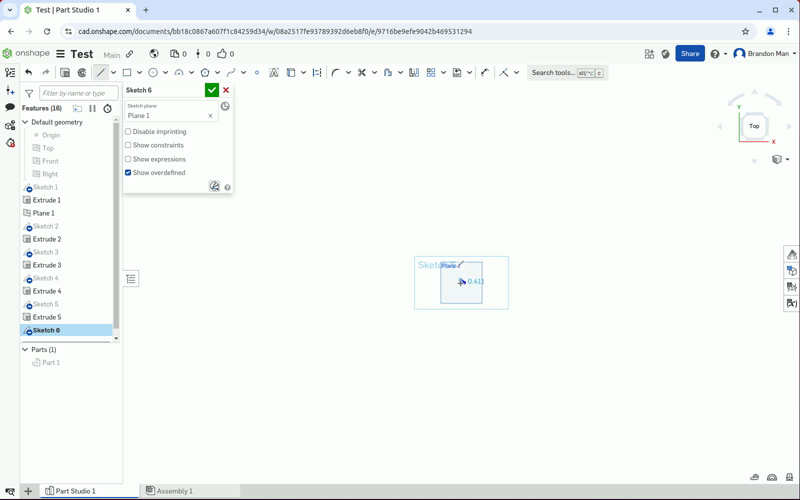
scroll(6)
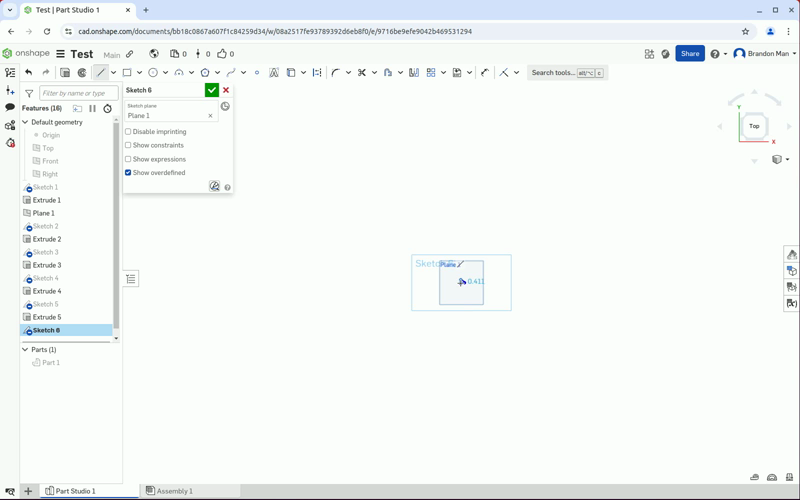
scroll(6)
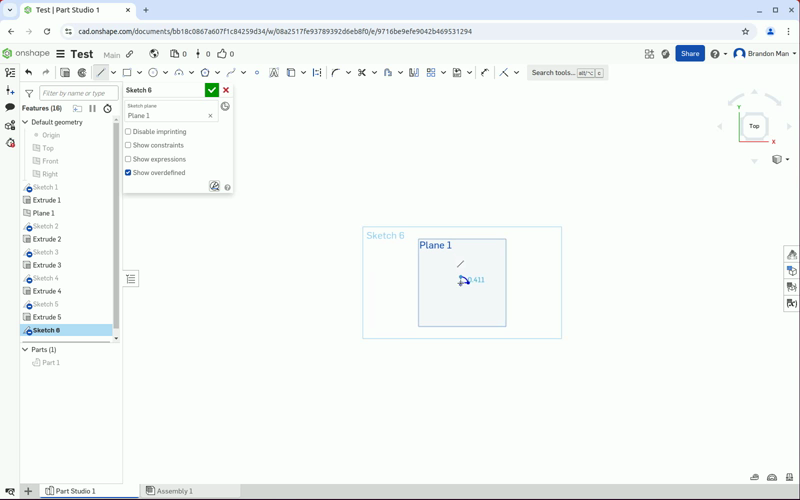
scroll(6)
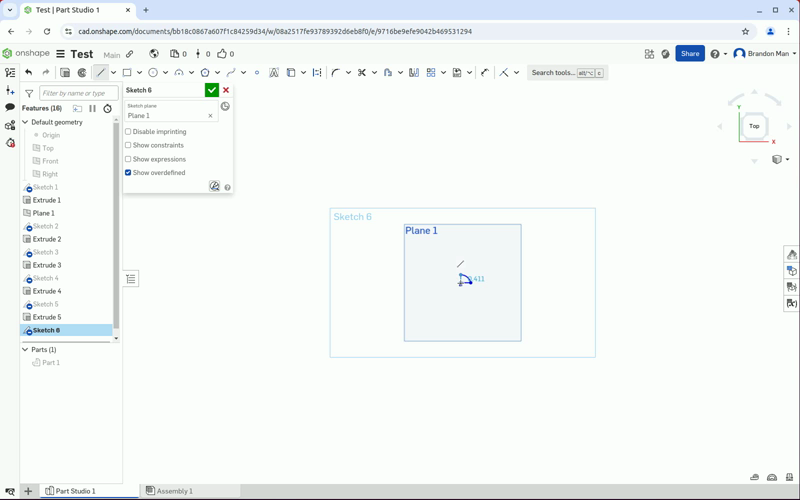
scroll(6)
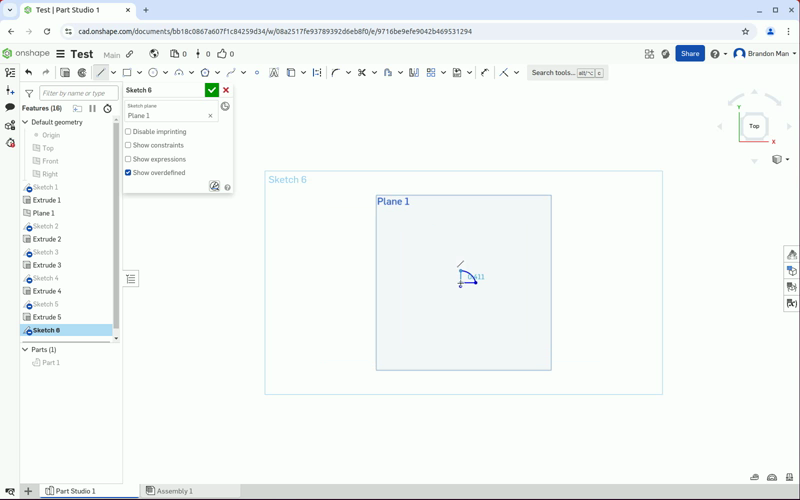
scroll(6)
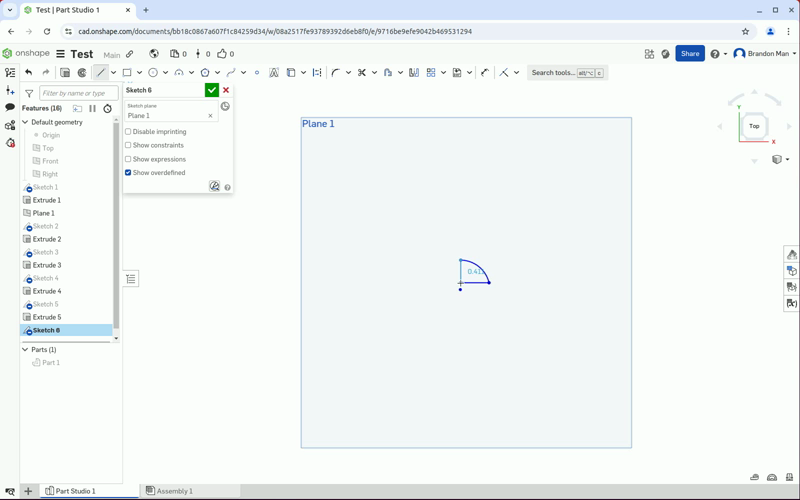
key_up(shift)
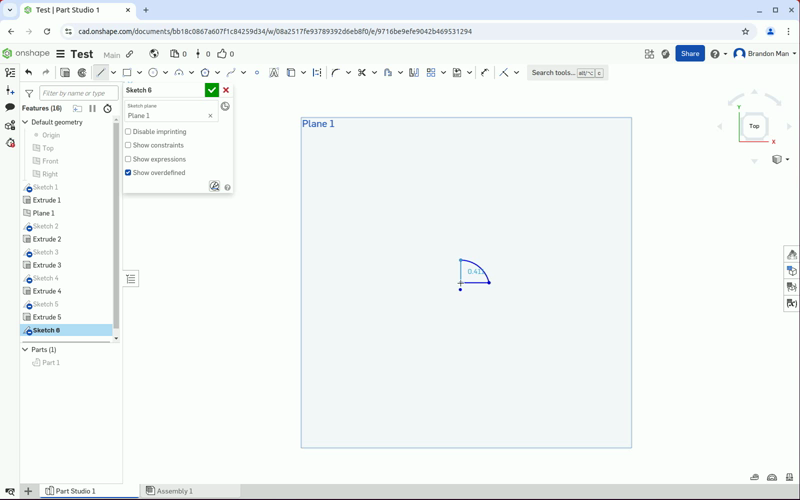
click(460, 282)
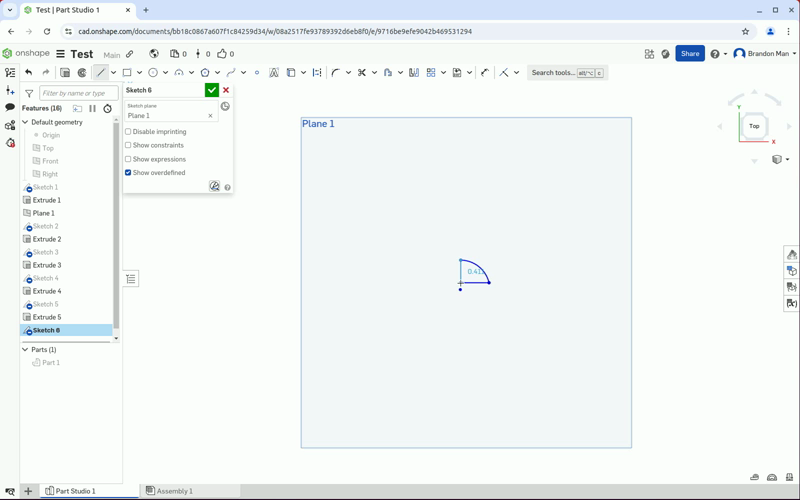
scroll(-6)
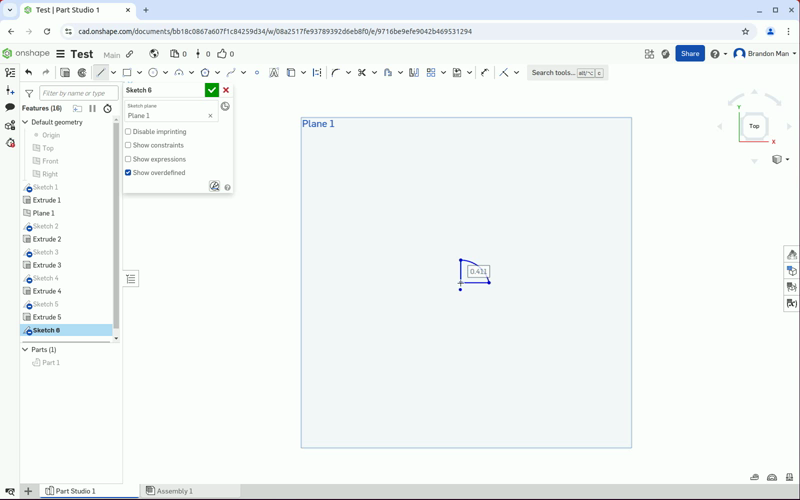
scroll(-6)
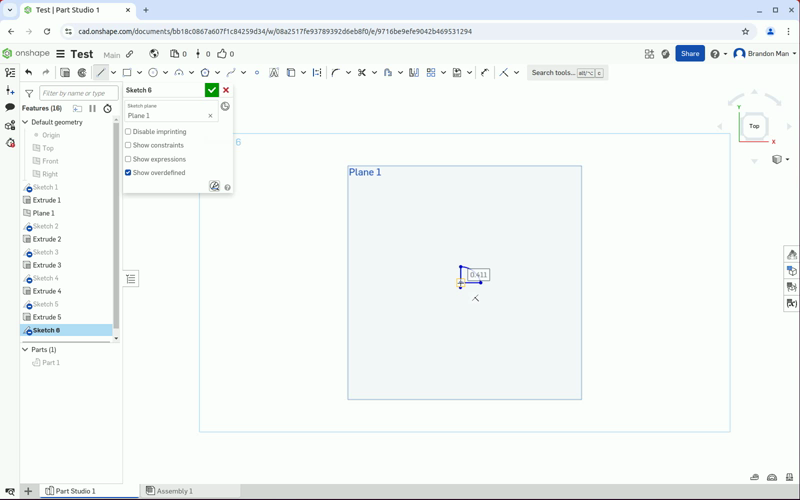
scroll(-6)
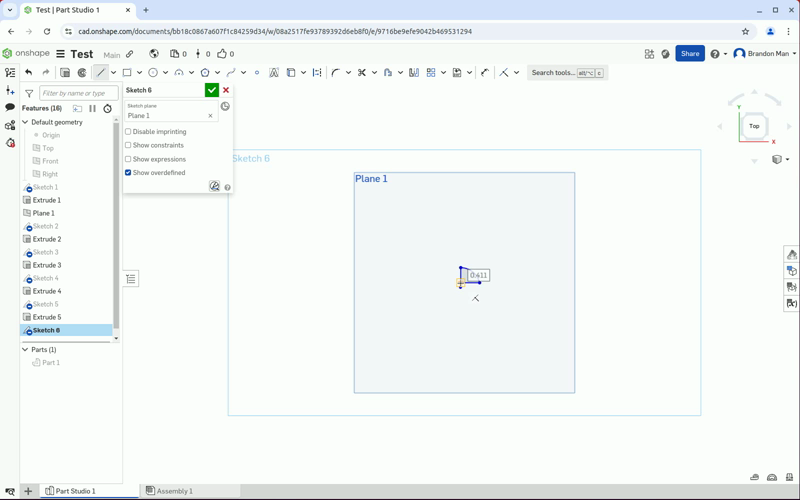
scroll(-6)
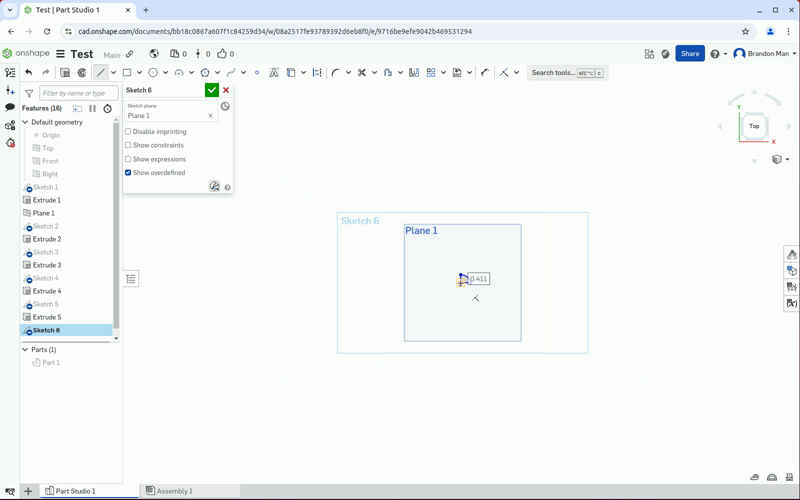
scroll(-6)
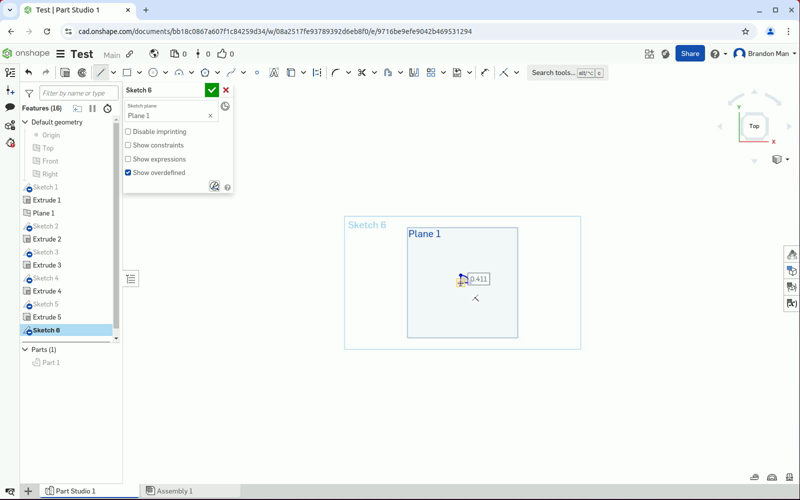
scroll(-6)
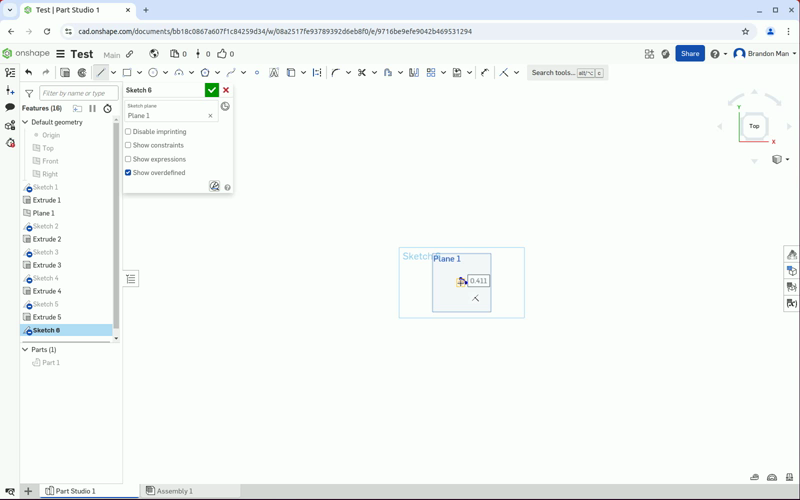
scroll(-6)
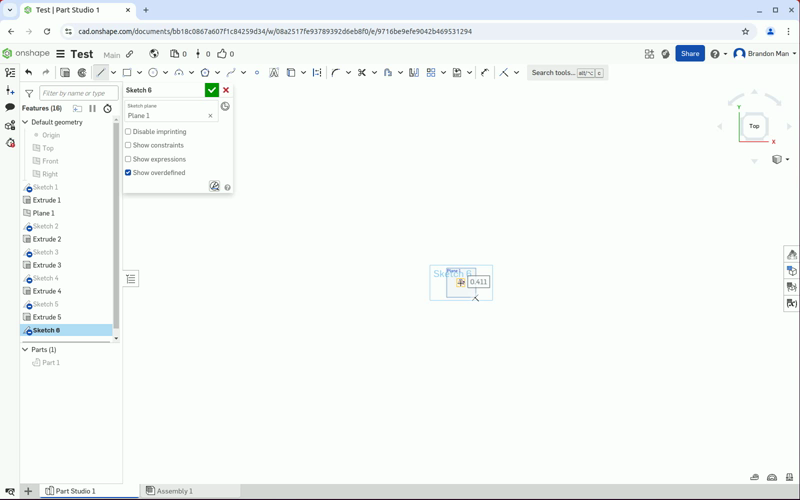
key(esc)
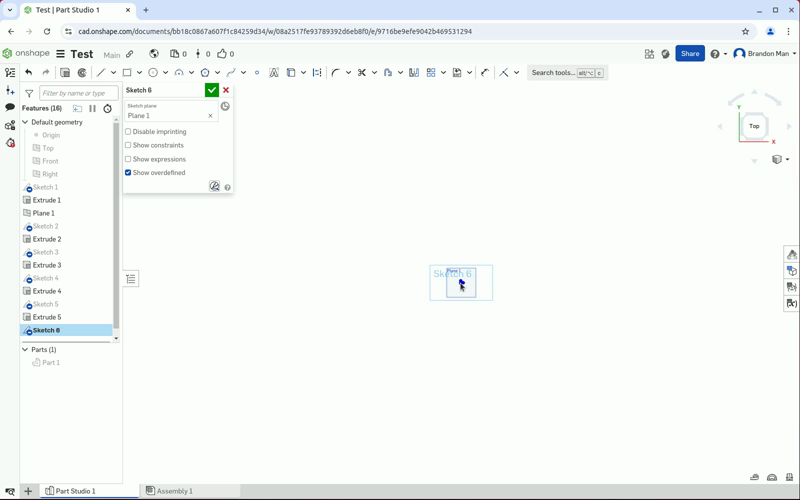
mouse_move(461, 281)
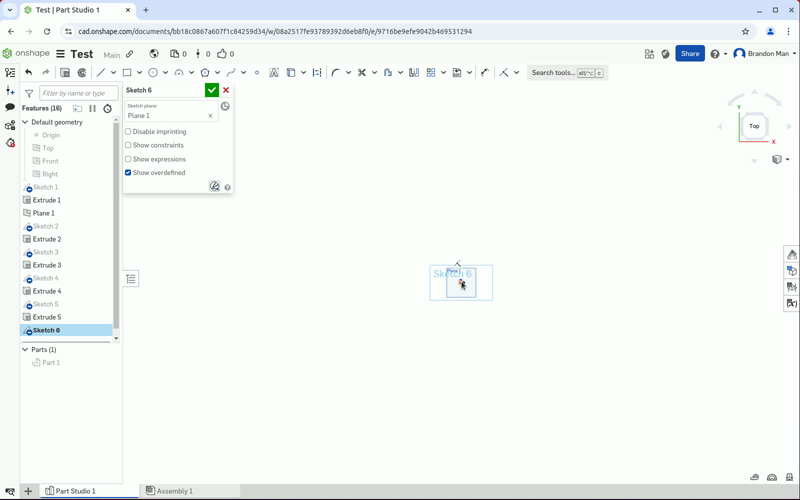
scroll(6)
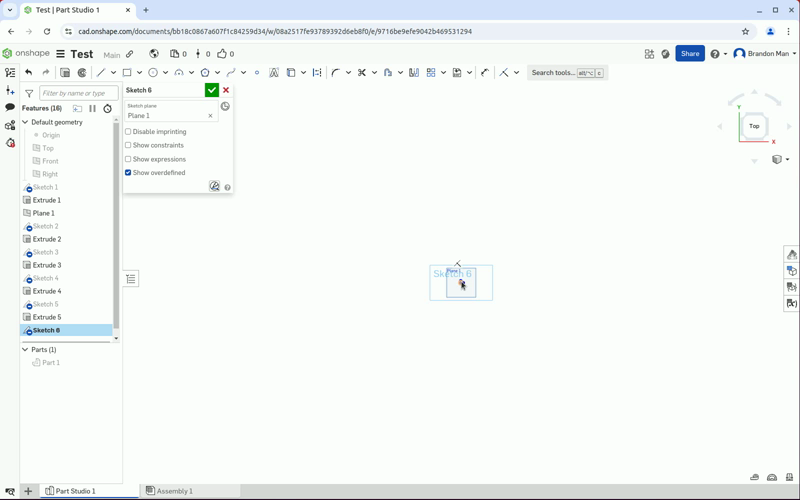
scroll(6)
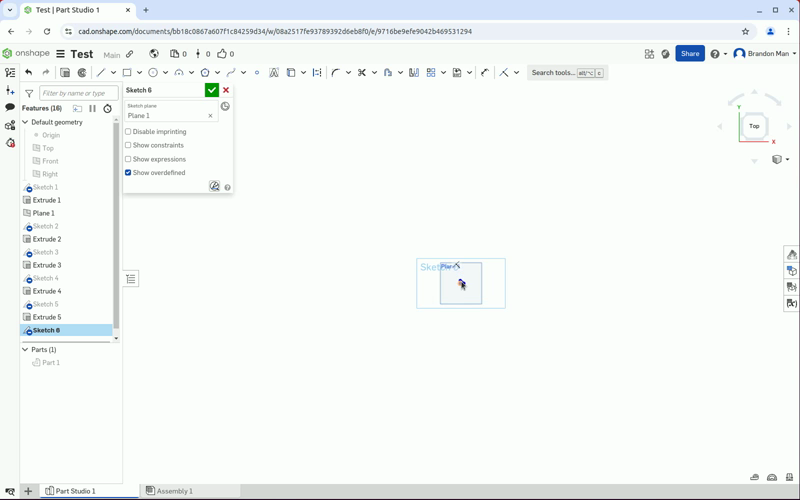
scroll(6)
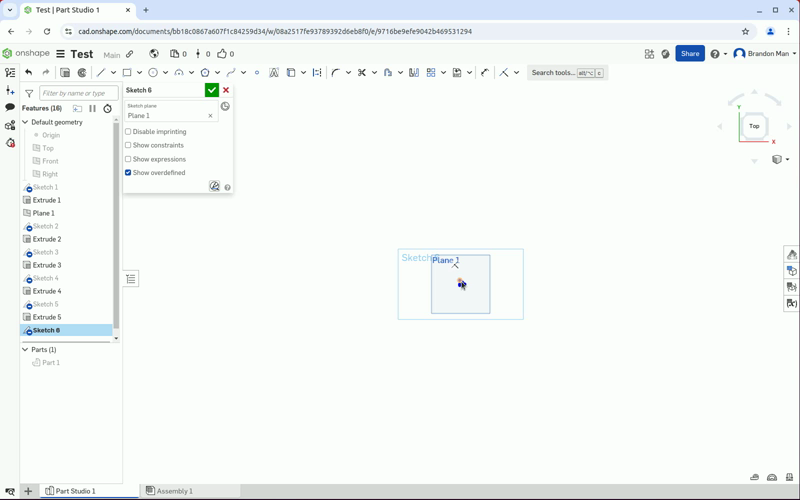
scroll(6)
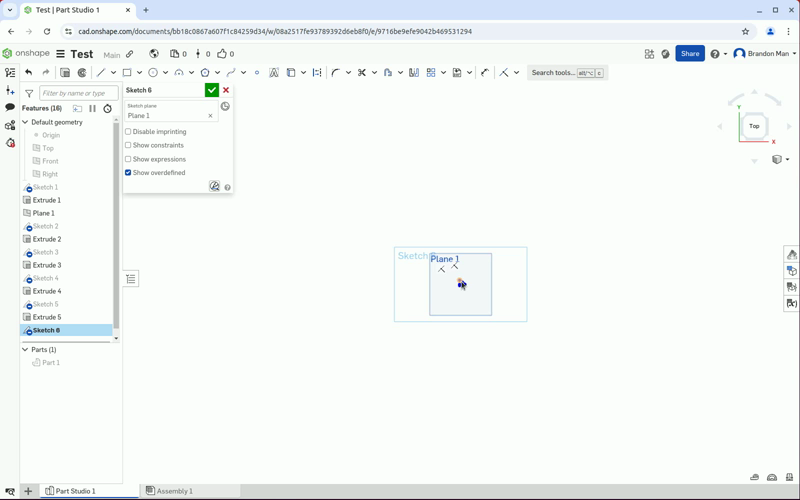
scroll(6)
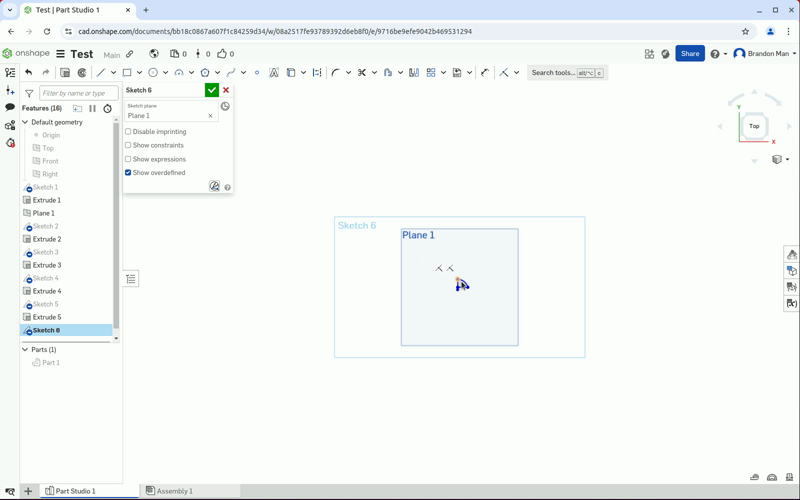
scroll(6)
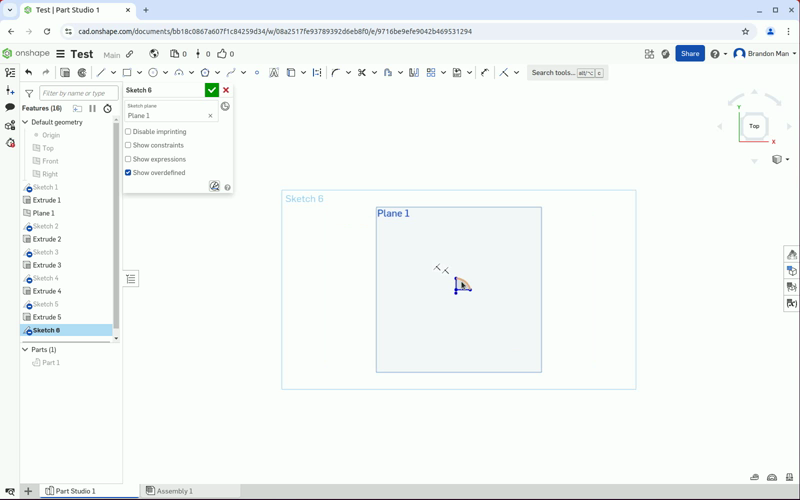
scroll(6)
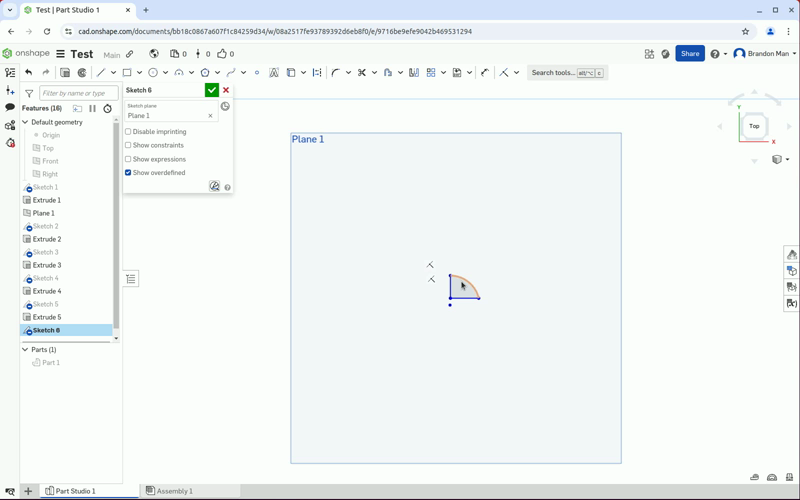
click(461, 281)
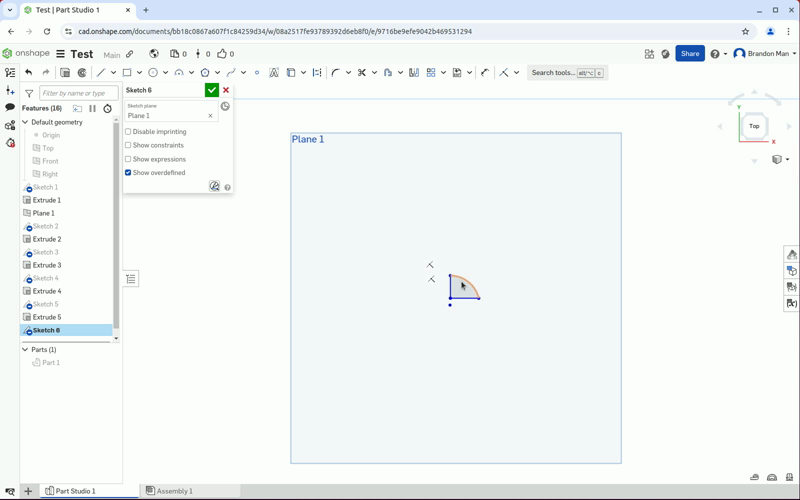
scroll(-6)
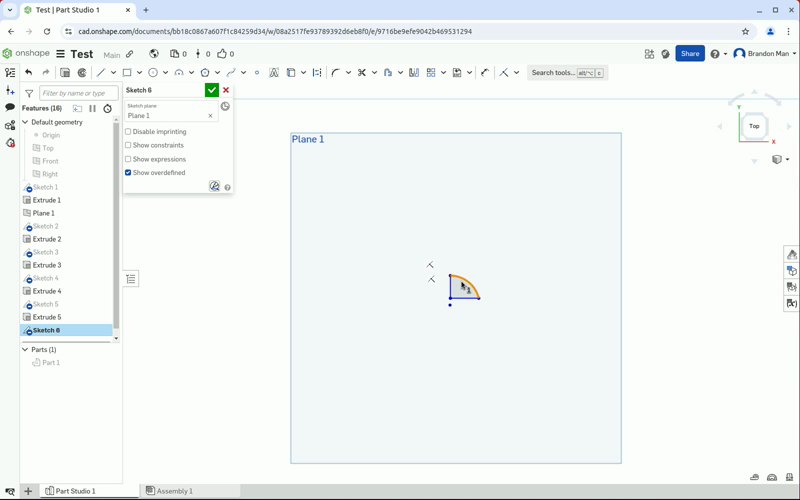
scroll(-6)
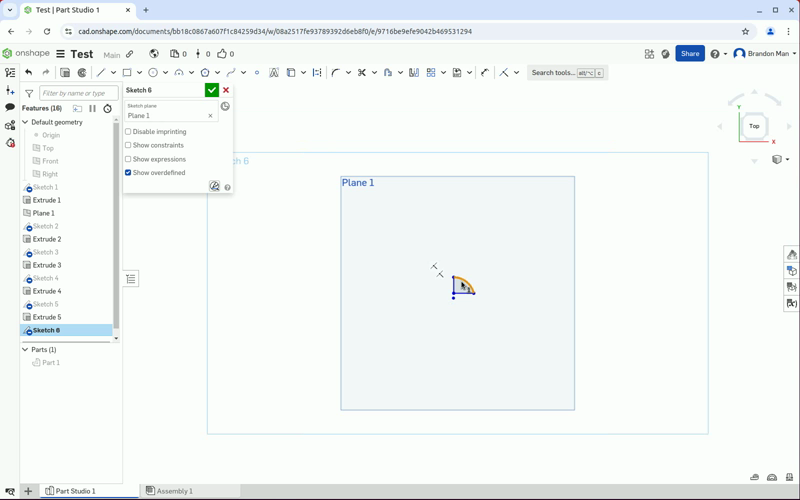
scroll(-6)
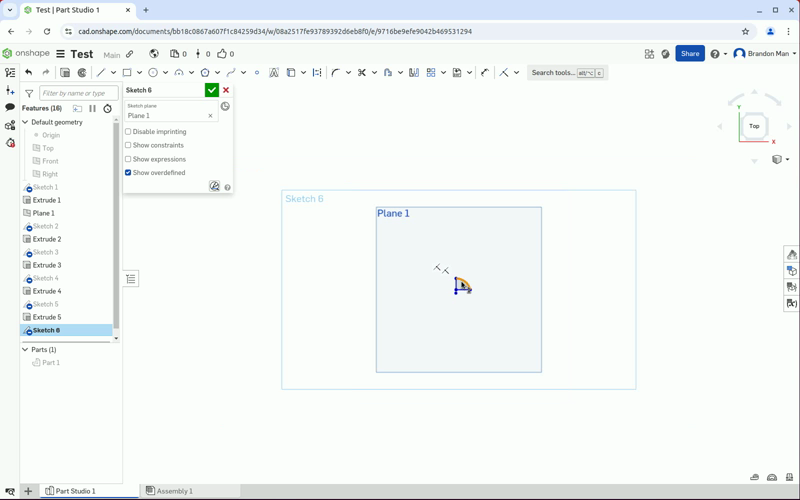
scroll(-6)
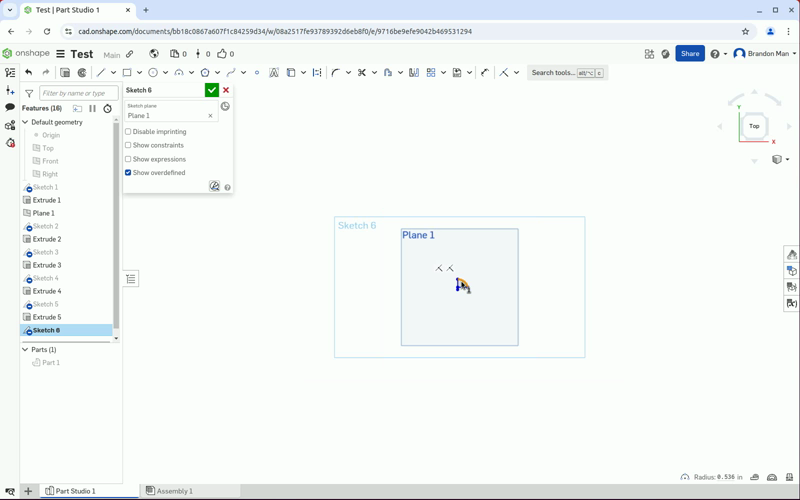
scroll(-6)
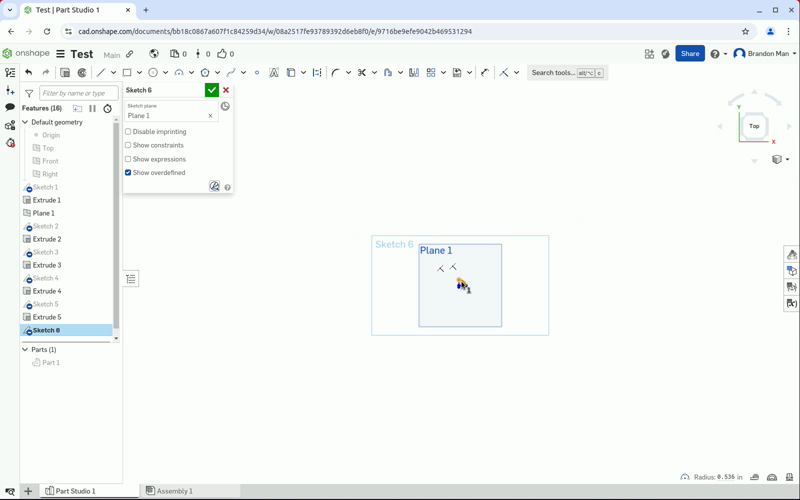
scroll(-6)
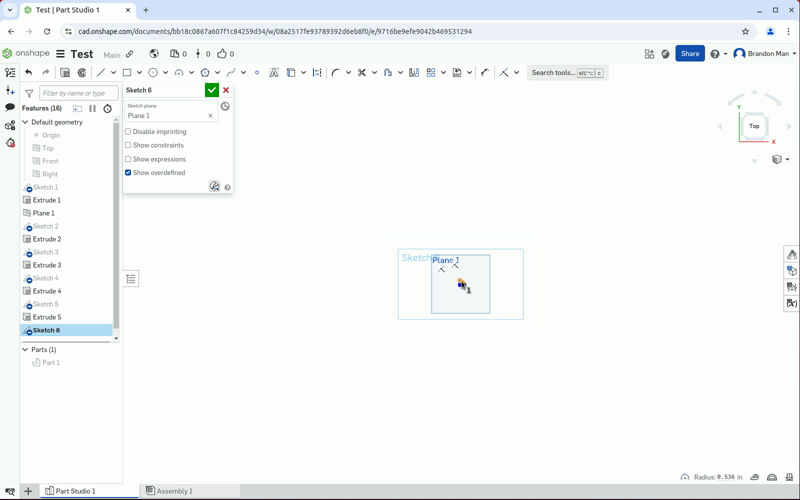
scroll(-6)
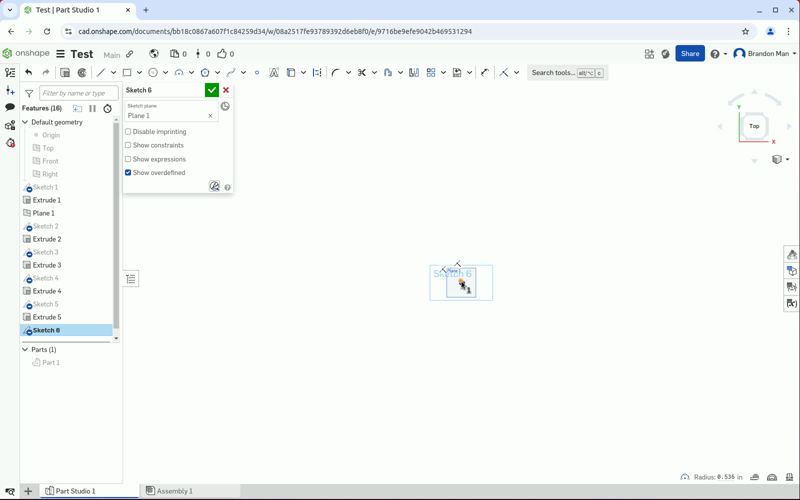
mouse_move(73, 352)
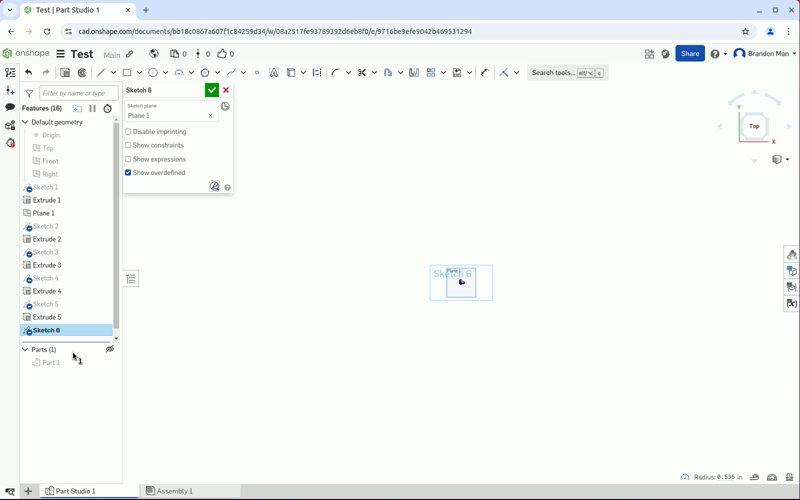
key(shift+y)
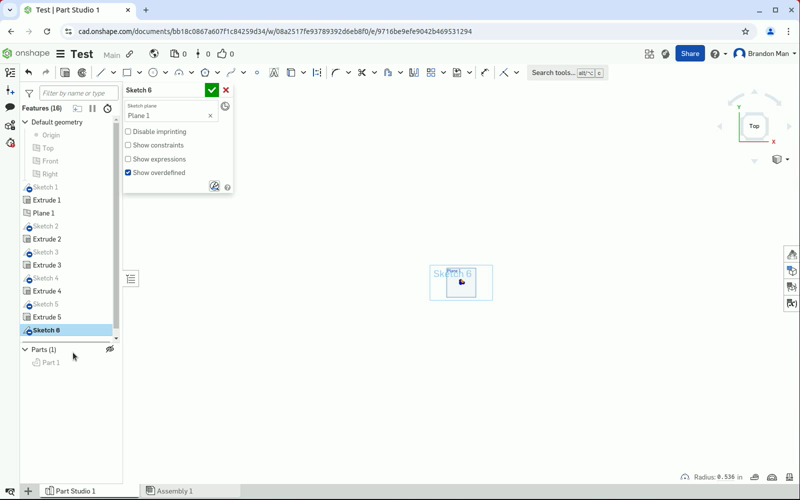
key(shift+e)
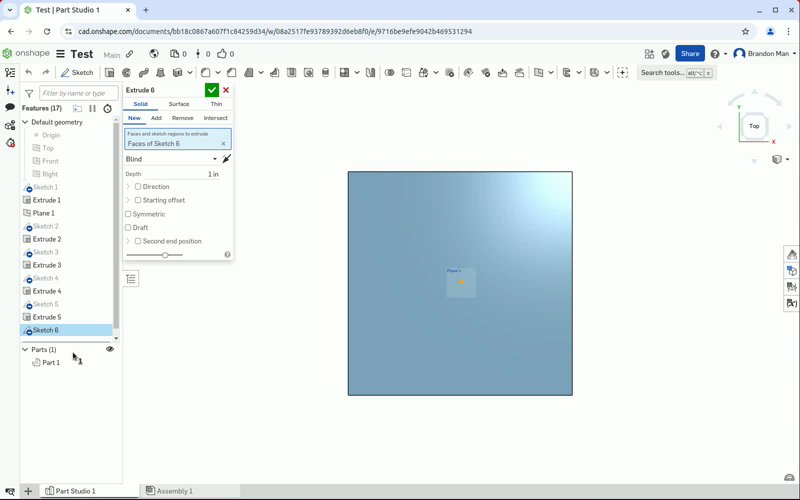
mouse_move(143, 106)
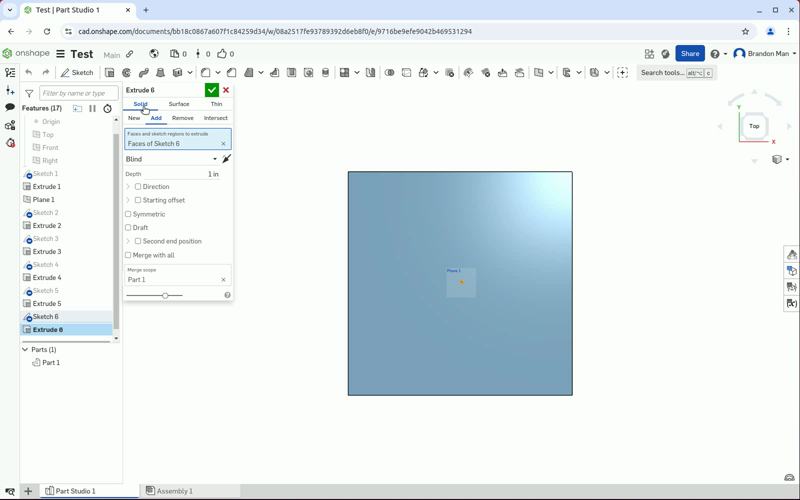
click(143, 106)
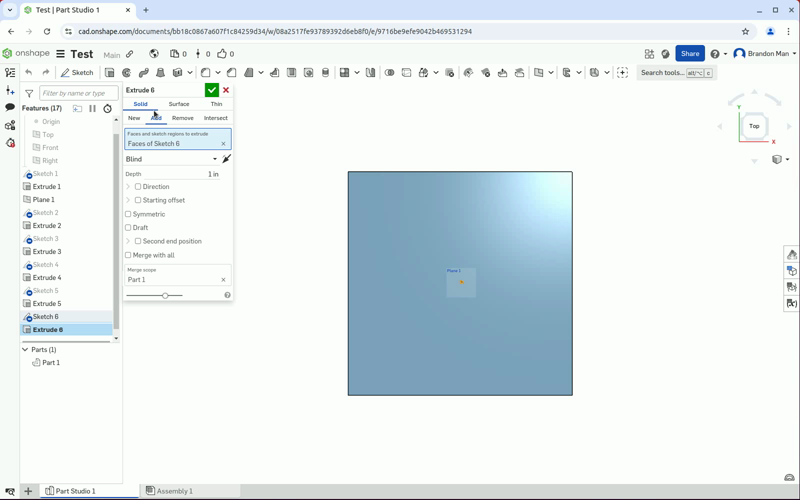
mouse_move(186, 120)
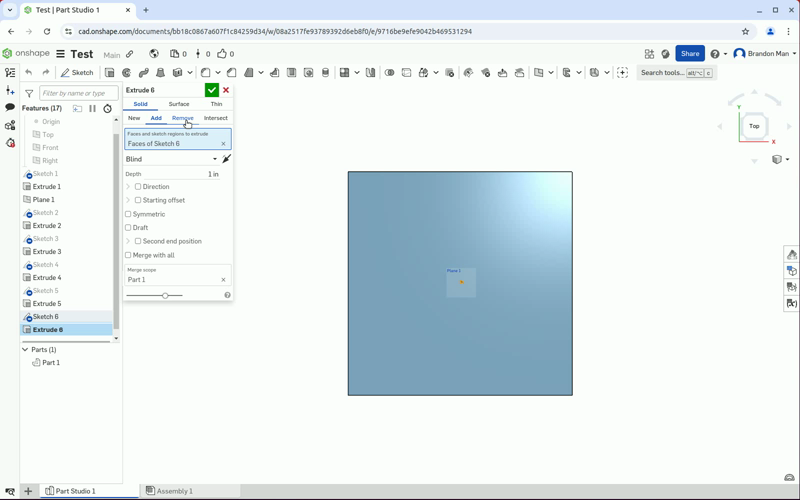
click(186, 120)
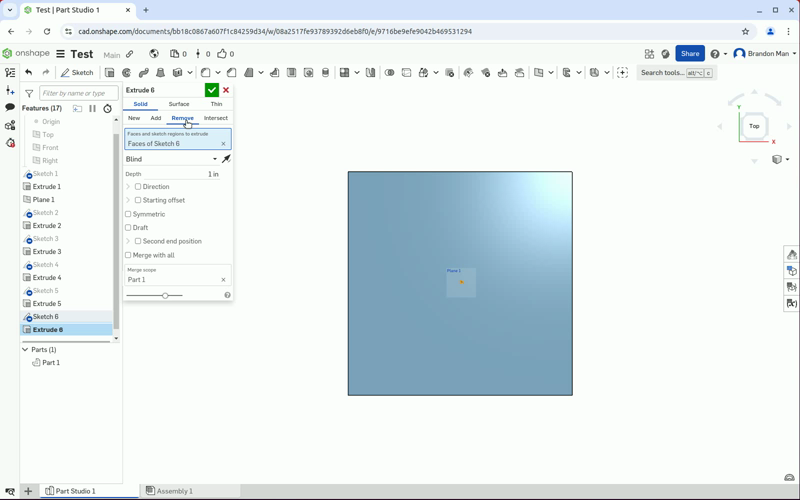
key(tab, 4)
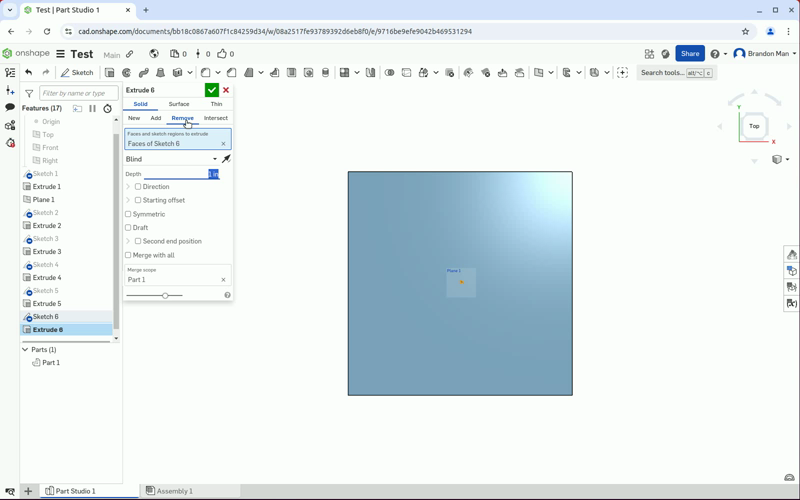
text(5.055)
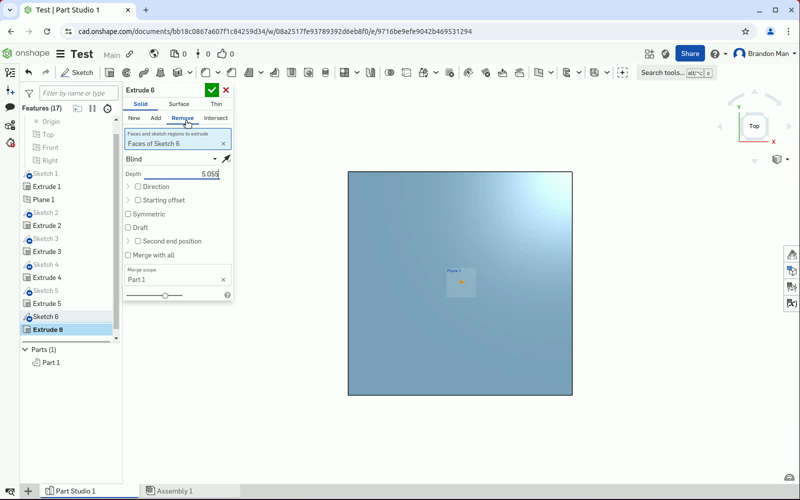
key(tab, 6)
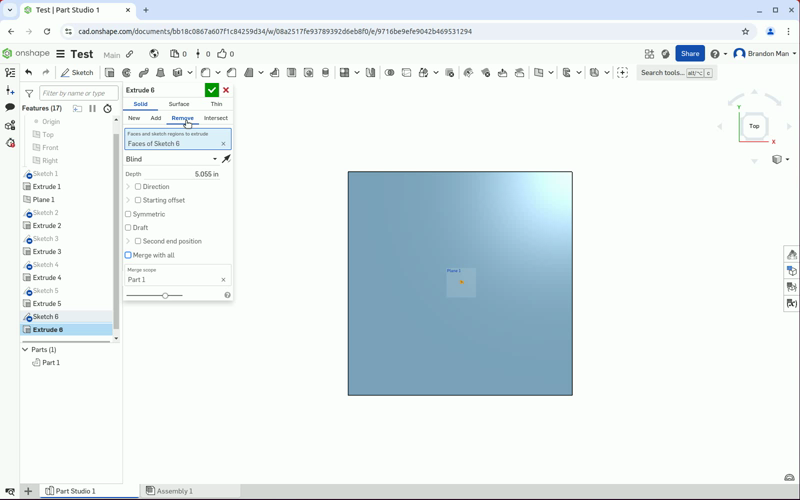
key(space)
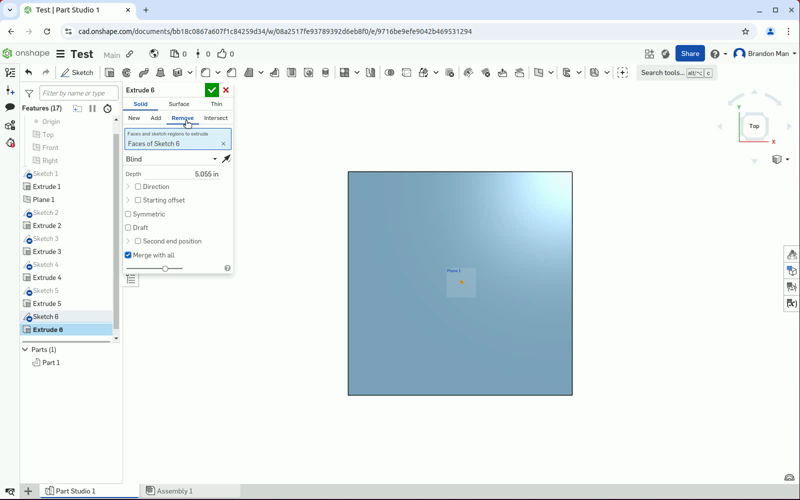
key(enter)
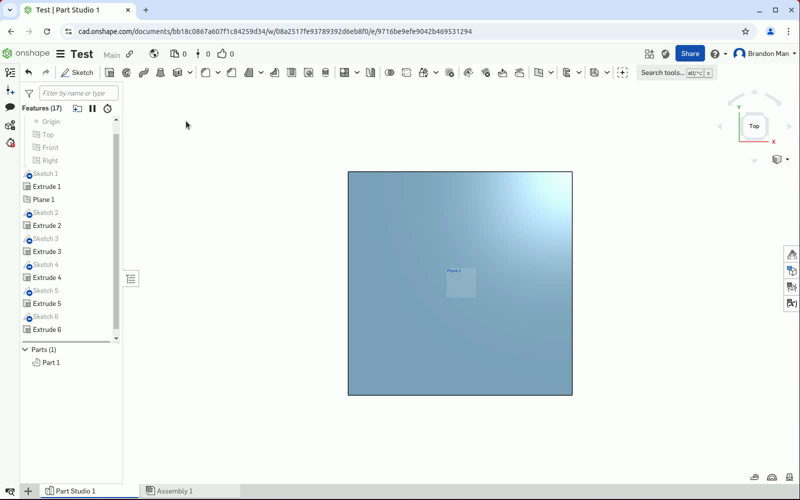
key(shift+h)
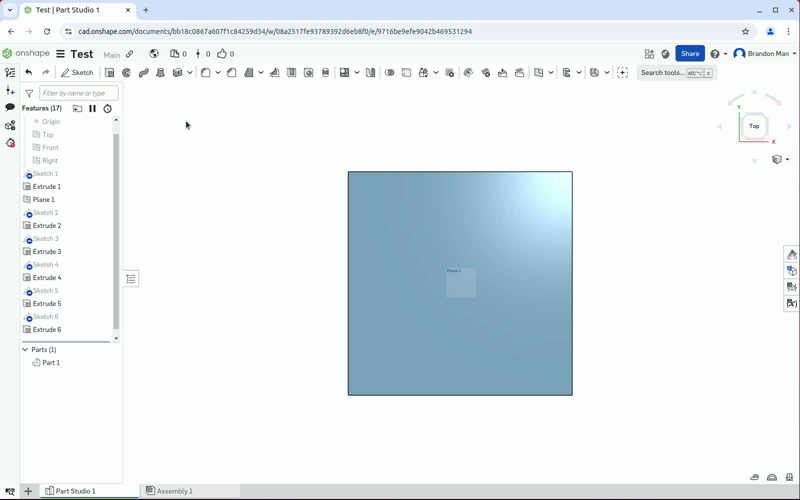
key(shift+h)
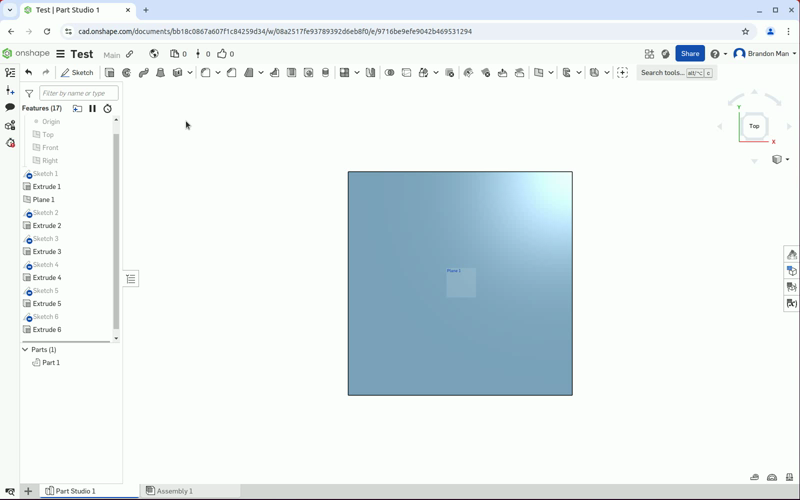
mouse_move(69, 176)
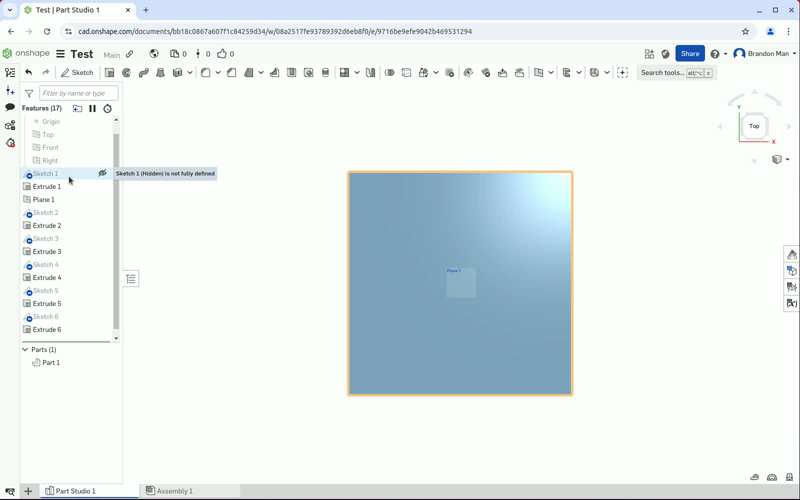
click(69, 176)
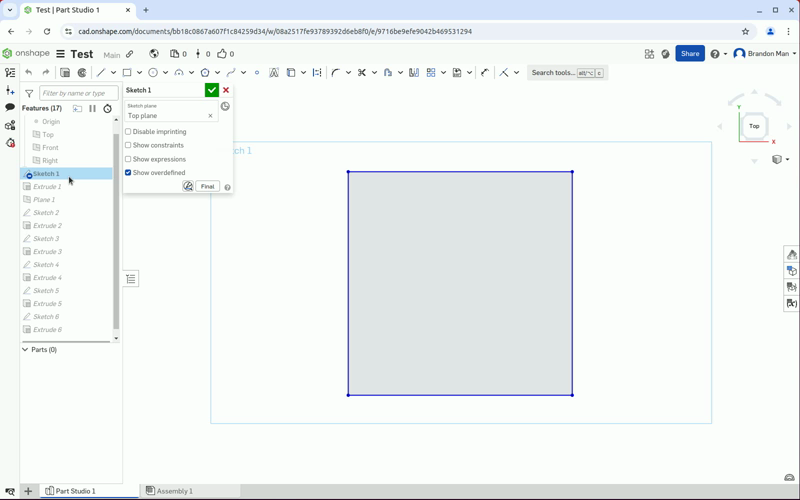
mouse_move(229, 92)
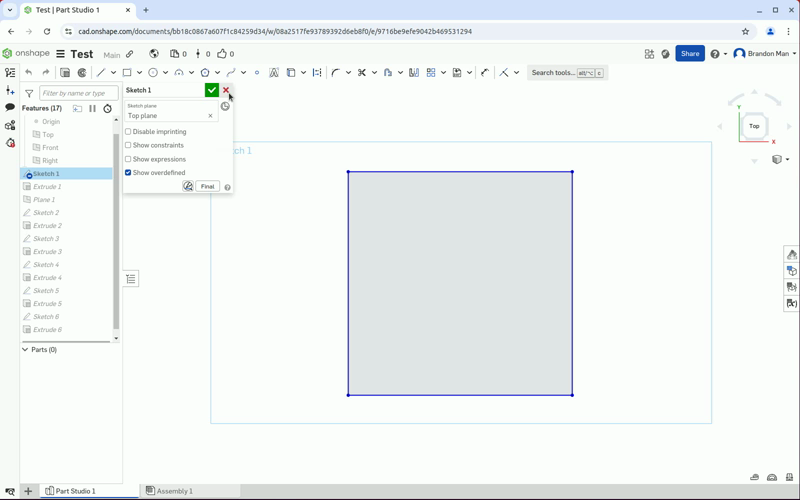
click(229, 92)
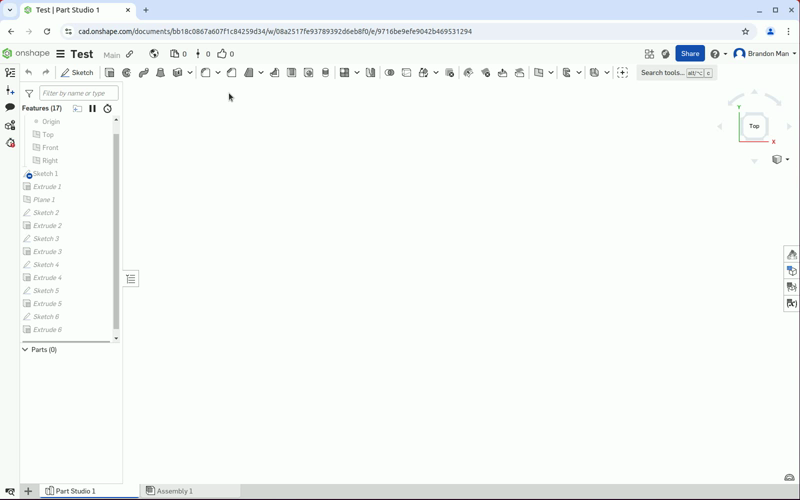
key(shift+s)
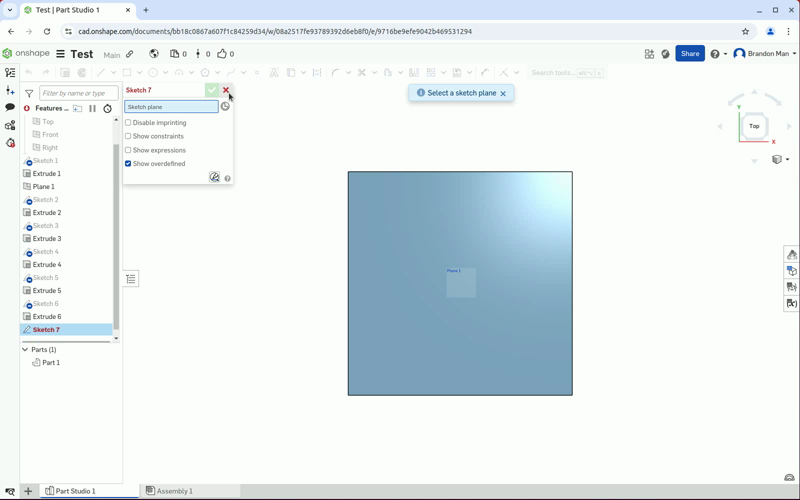
mouse_move(69, 189)
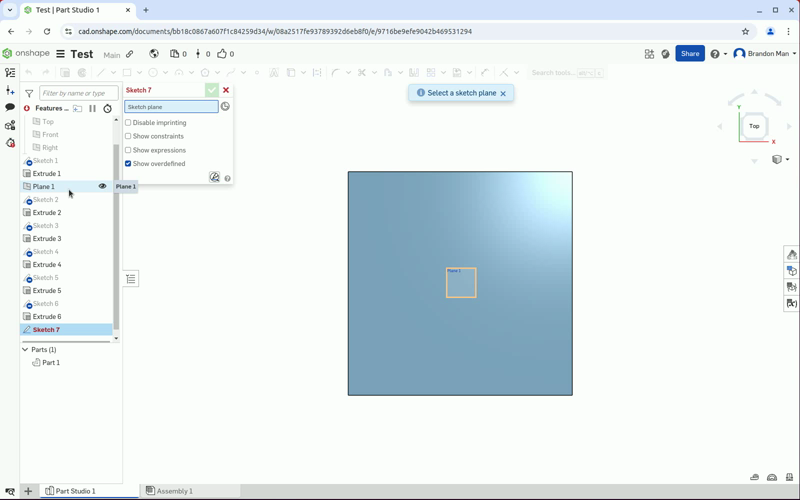
click(69, 189)
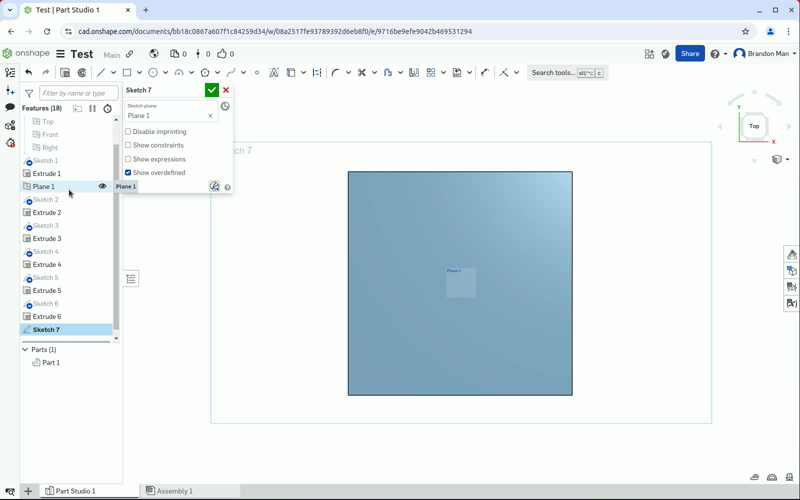
mouse_move(73, 352)
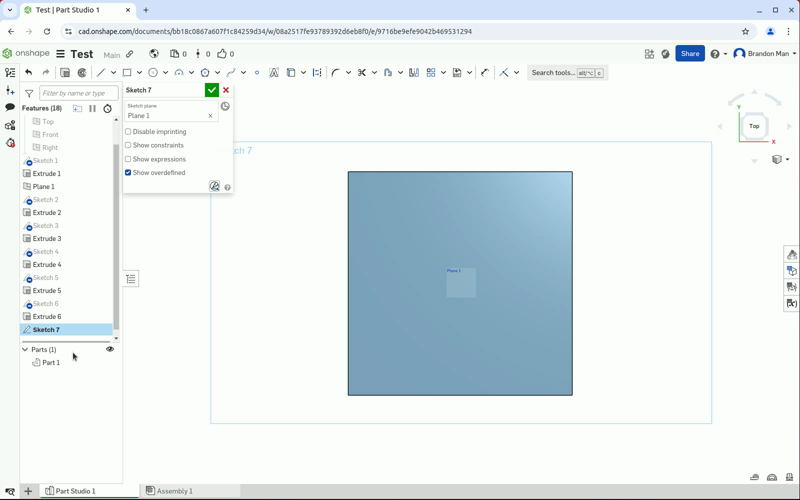
key(y)
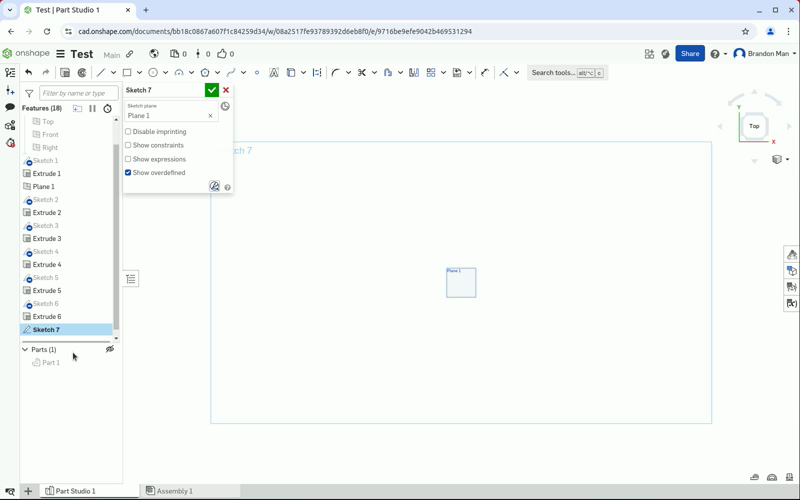
key(a)
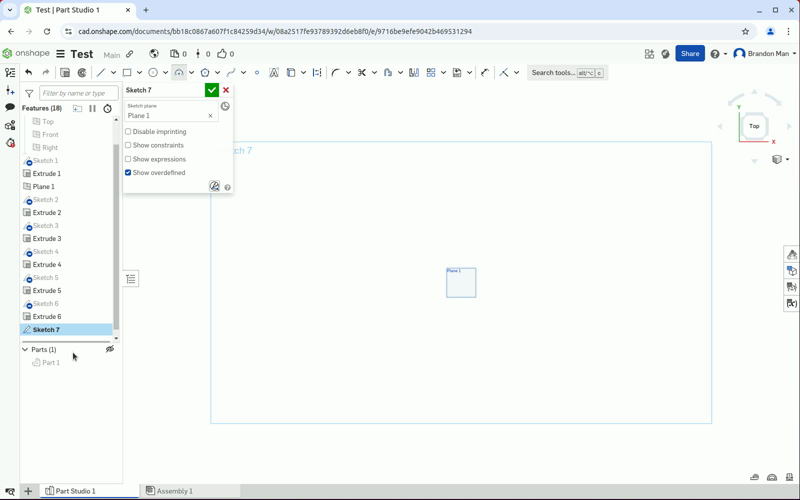
key_down(shift)
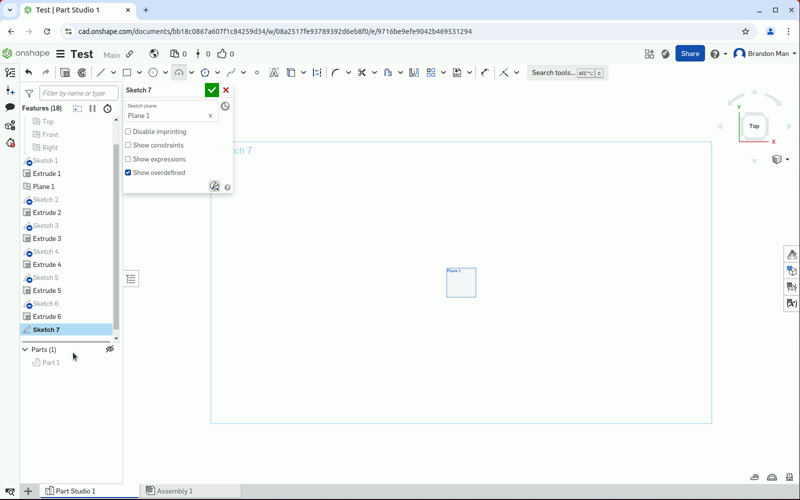
mouse_move(459, 282)
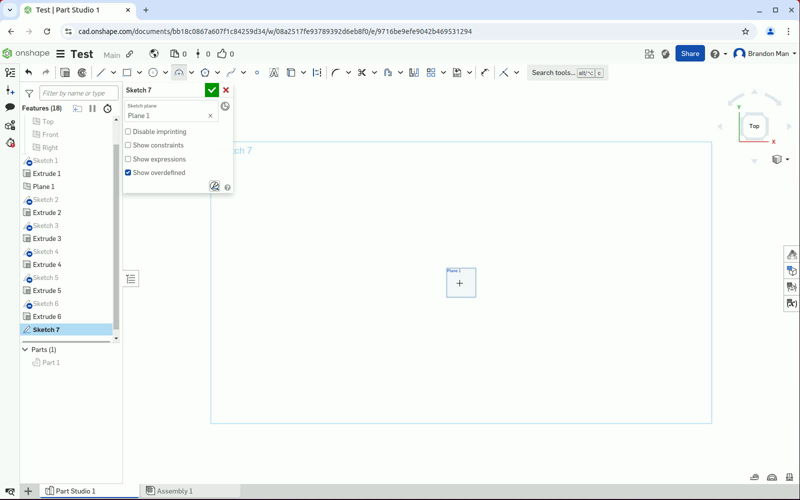
click(459, 282)
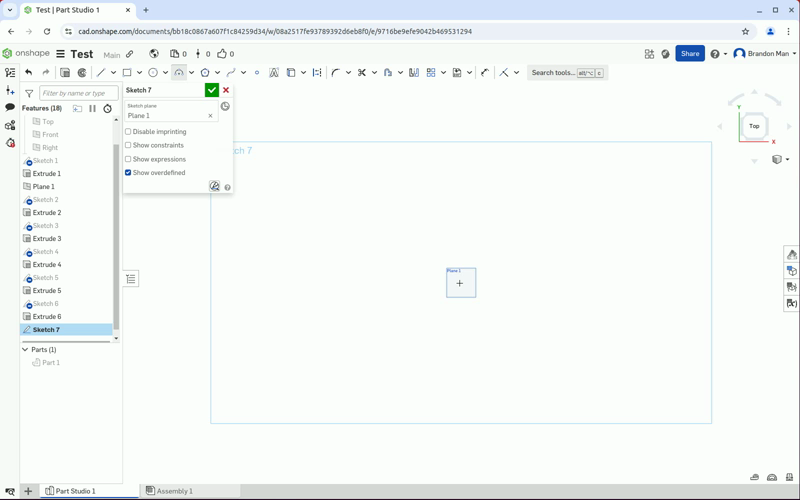
key_up(shift)
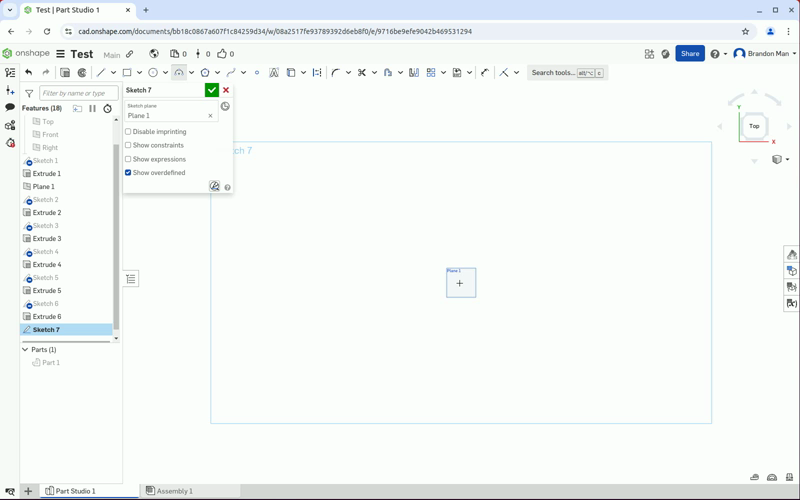
key_down(shift)
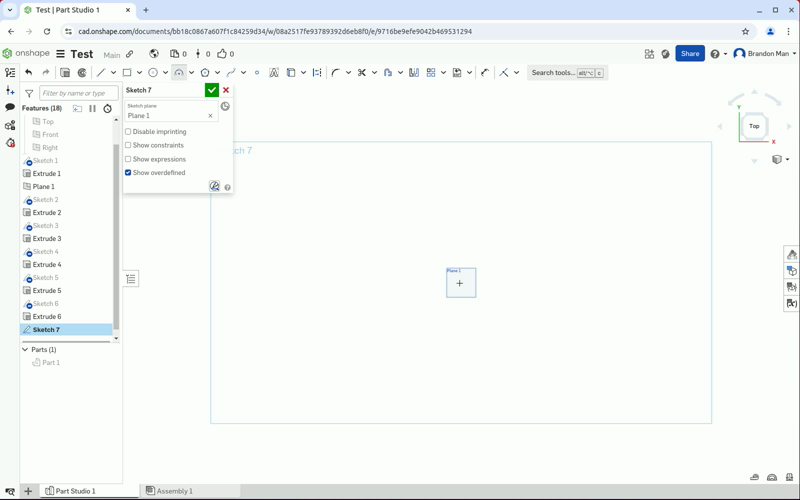
mouse_move(461, 285)
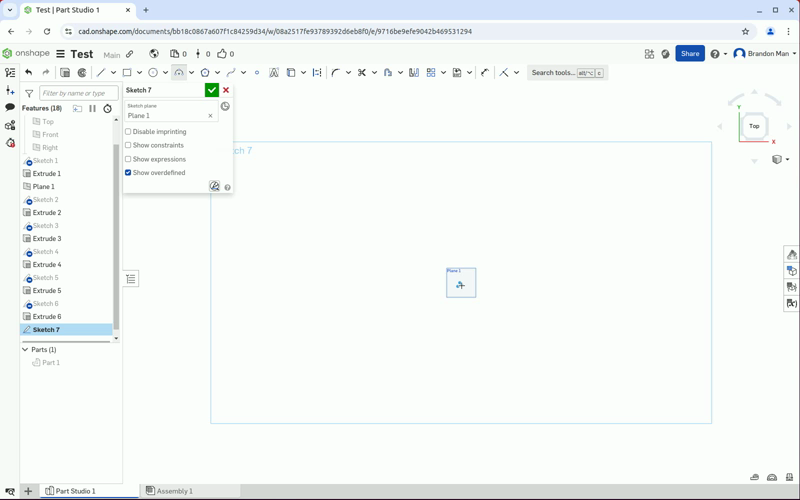
scroll(6)
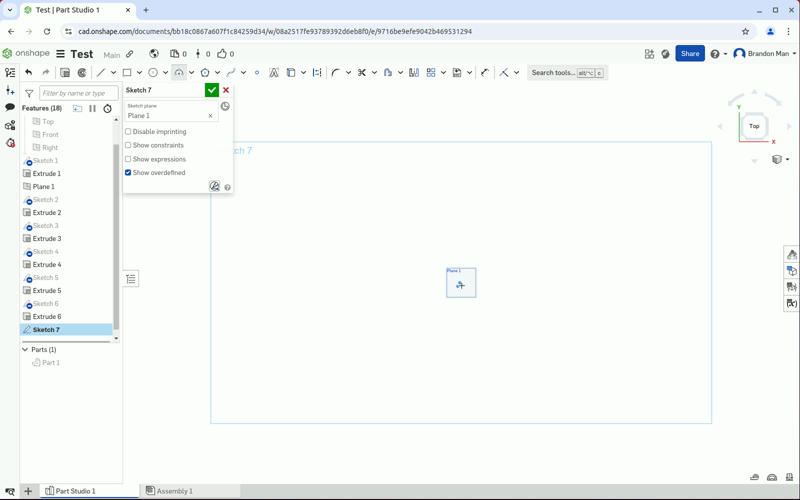
scroll(6)
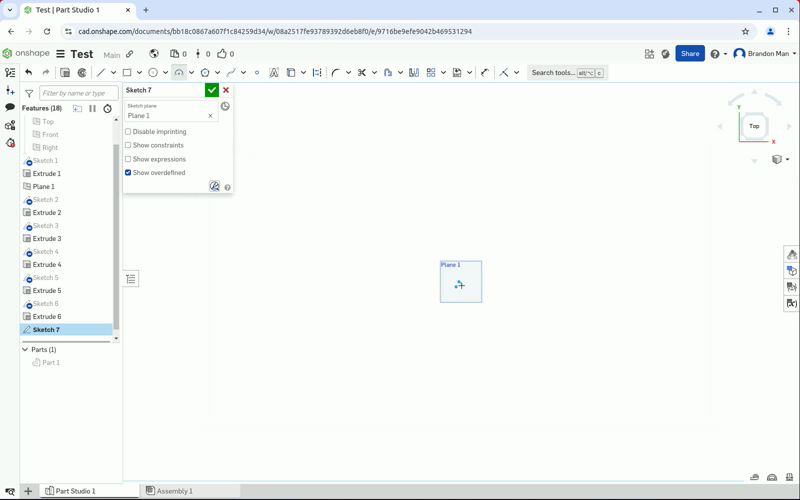
scroll(6)
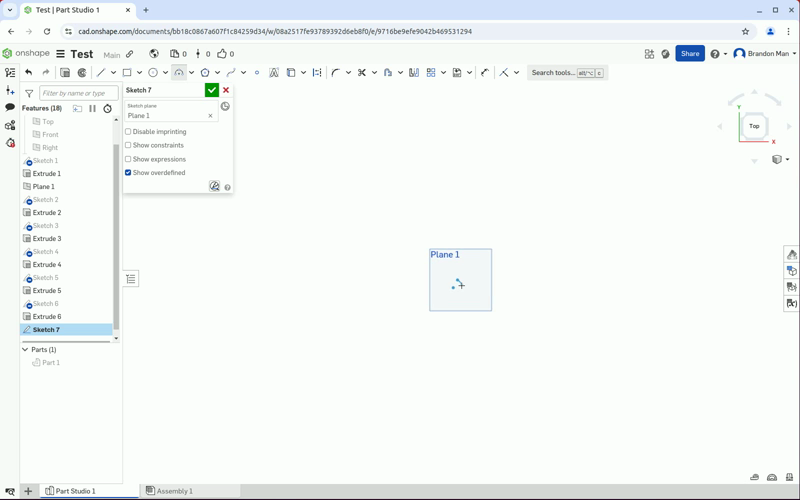
scroll(6)
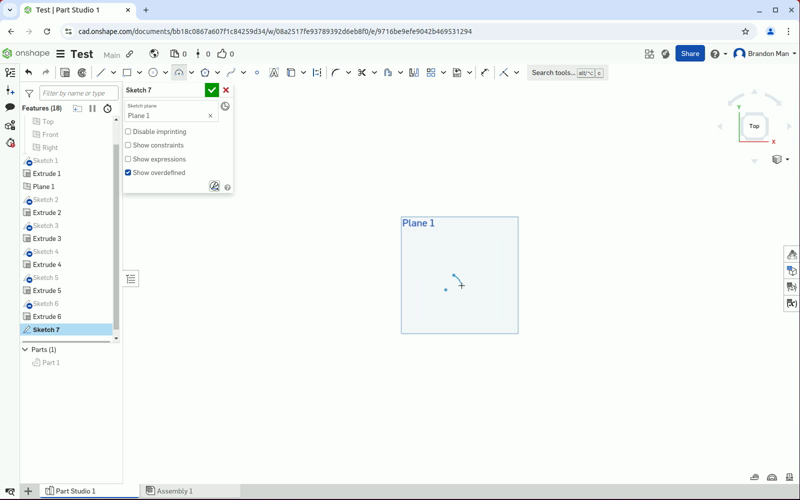
scroll(6)
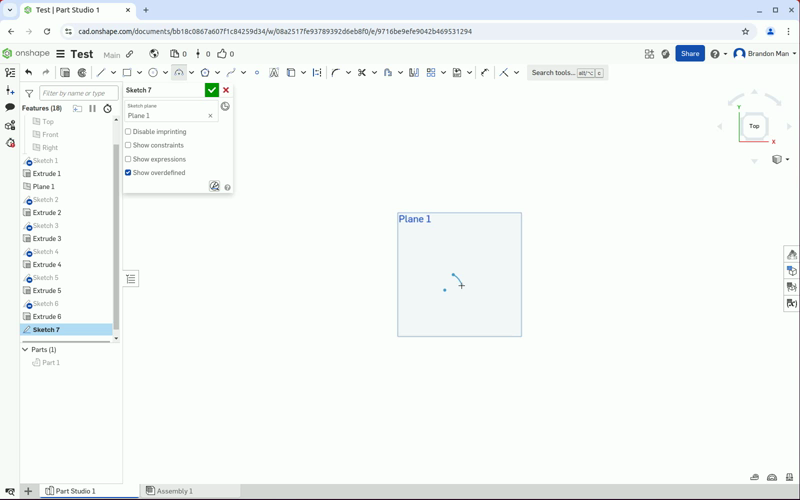
scroll(6)
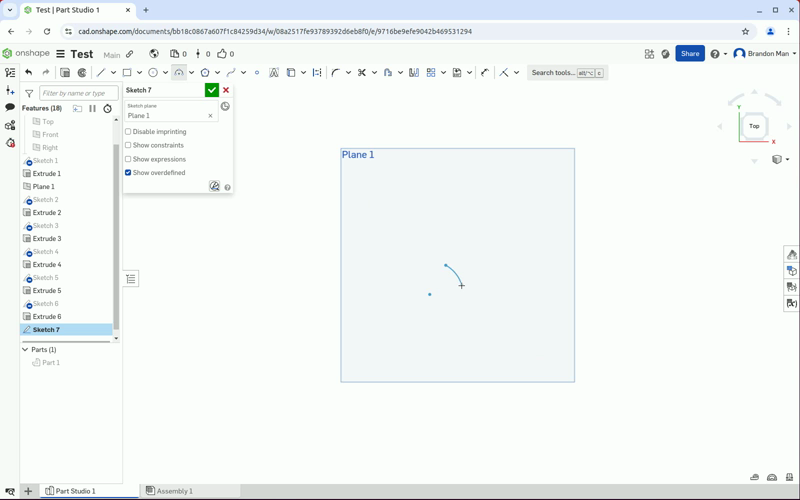
scroll(6)
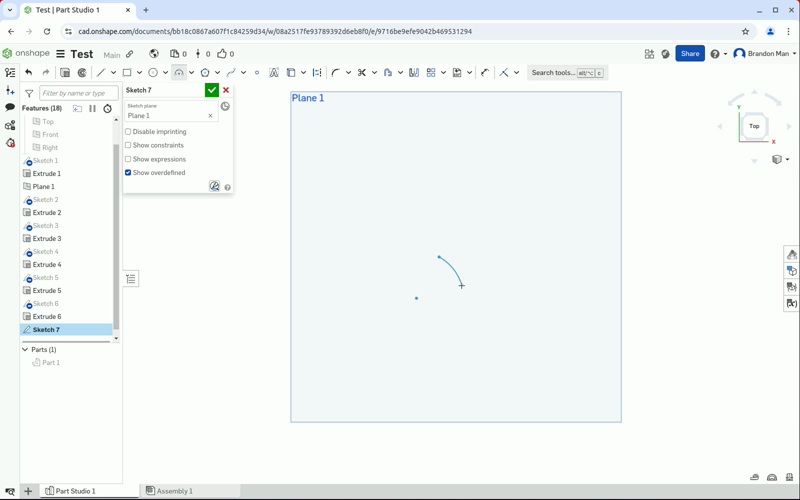
click(461, 285)
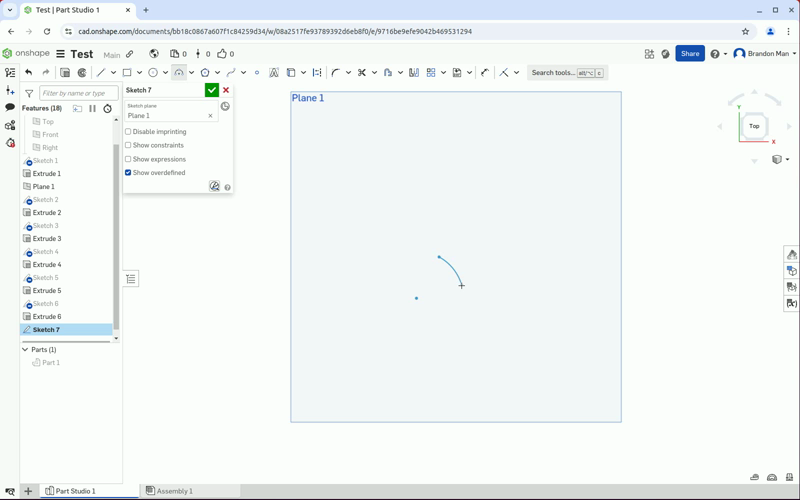
scroll(-6)
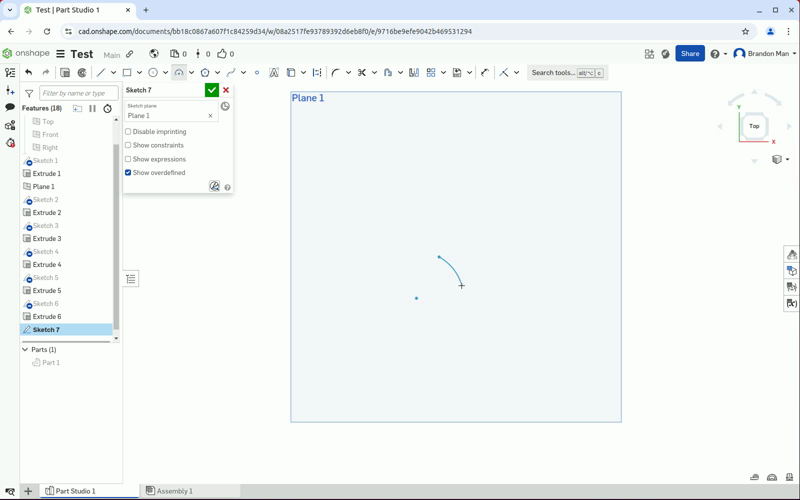
scroll(-6)
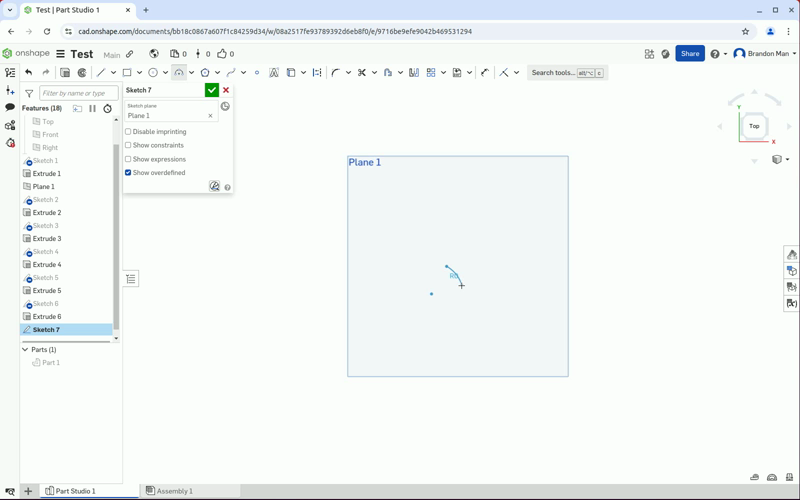
scroll(-6)
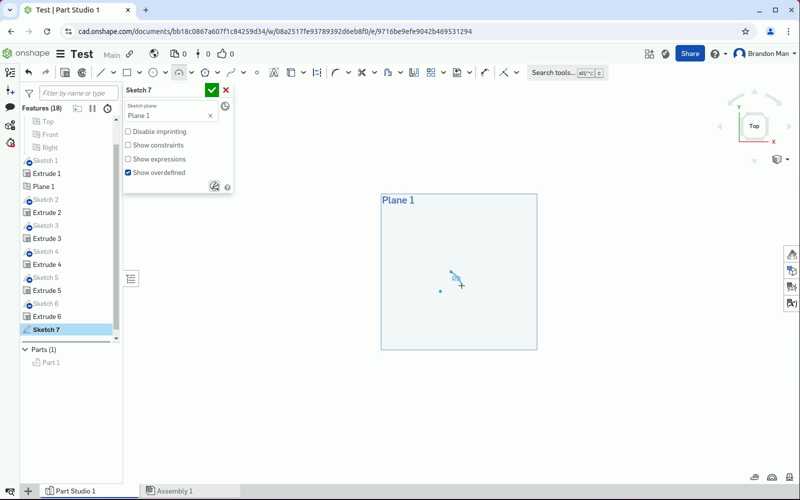
scroll(-6)
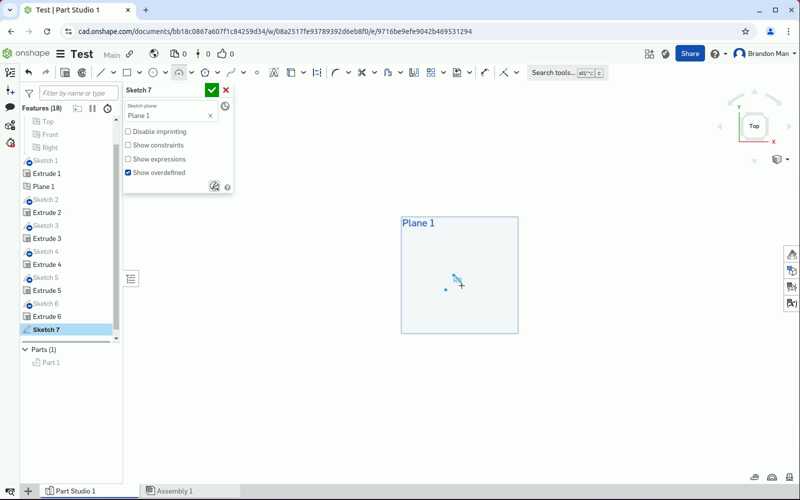
scroll(-6)
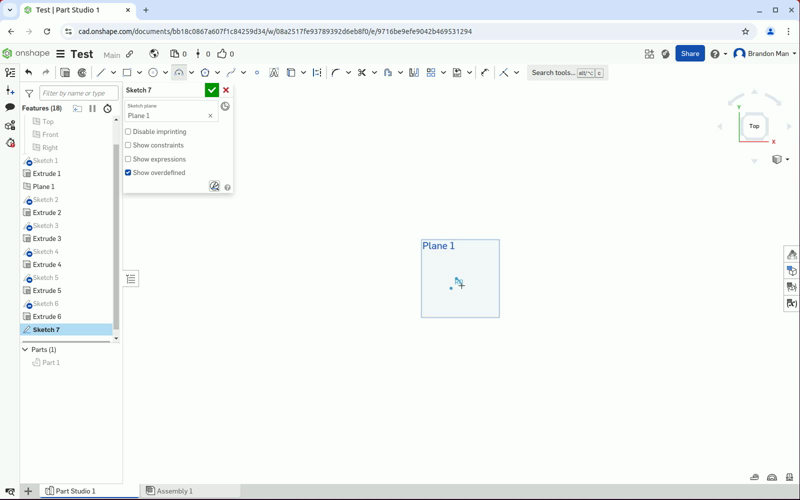
scroll(-6)
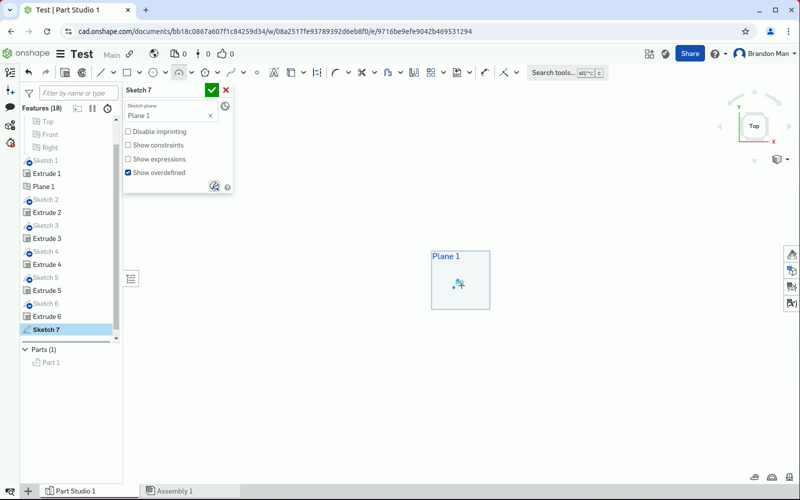
scroll(-6)
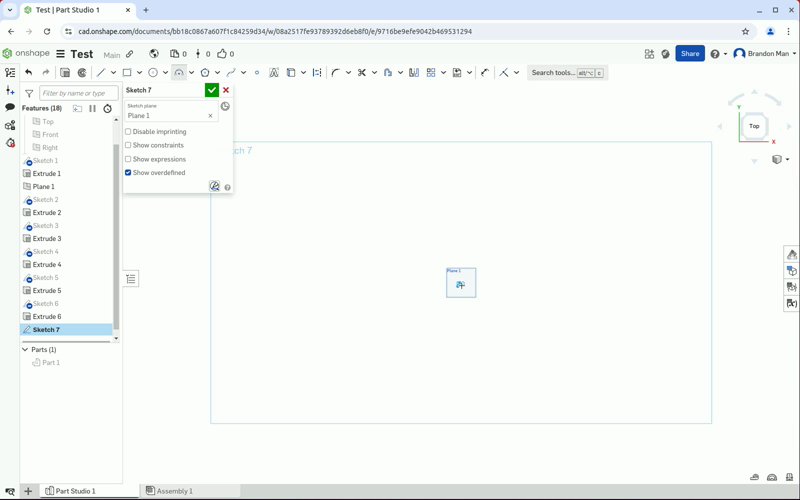
mouse_move(460, 284)
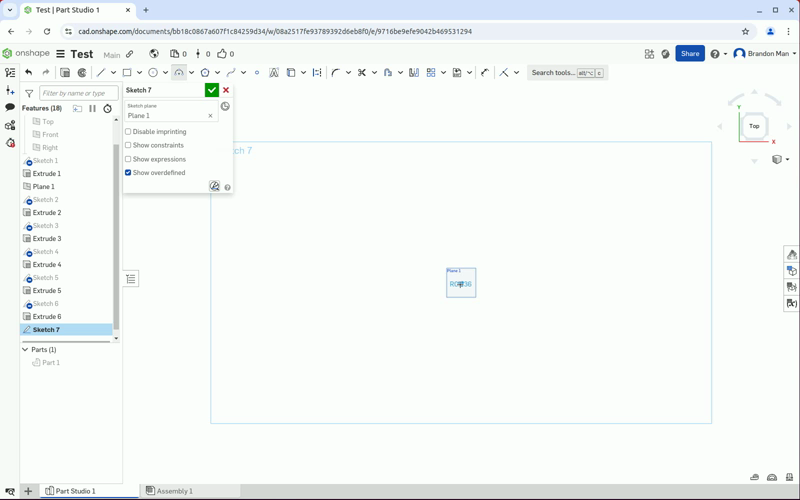
scroll(6)
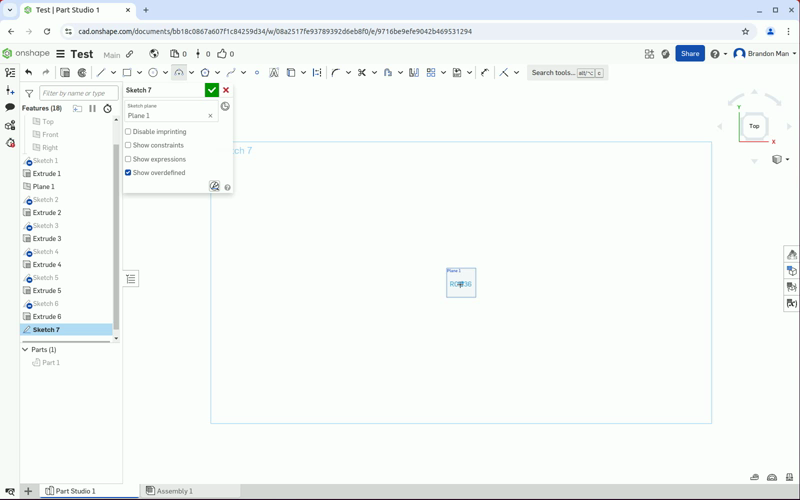
scroll(6)
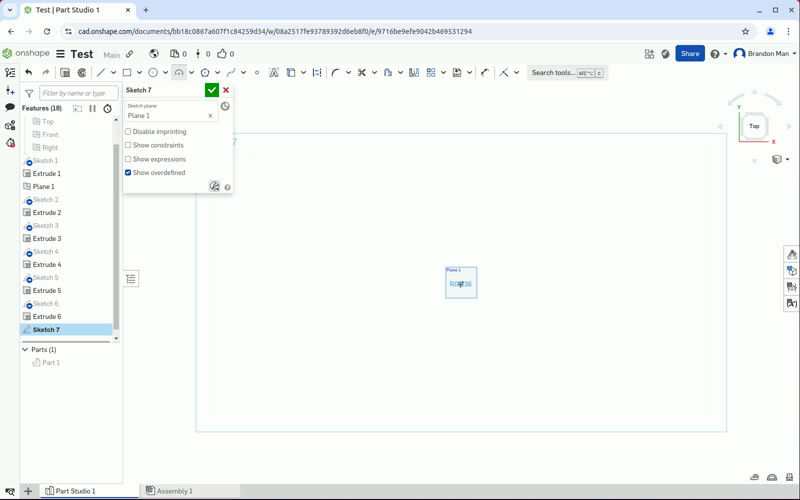
scroll(6)
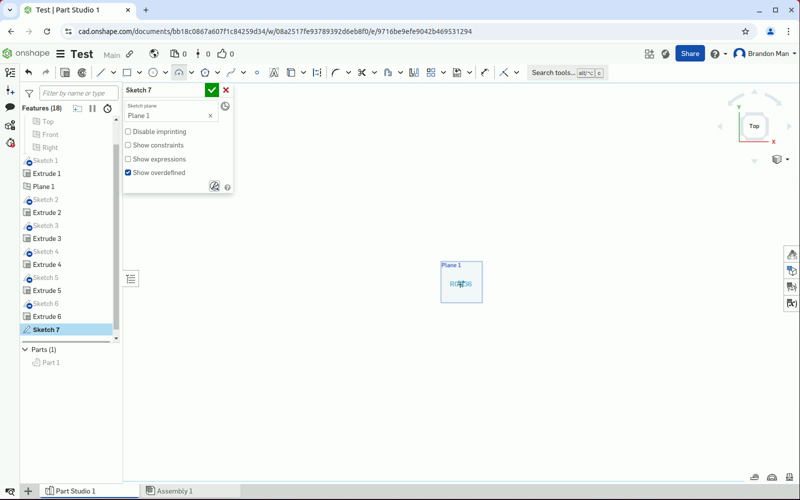
scroll(6)
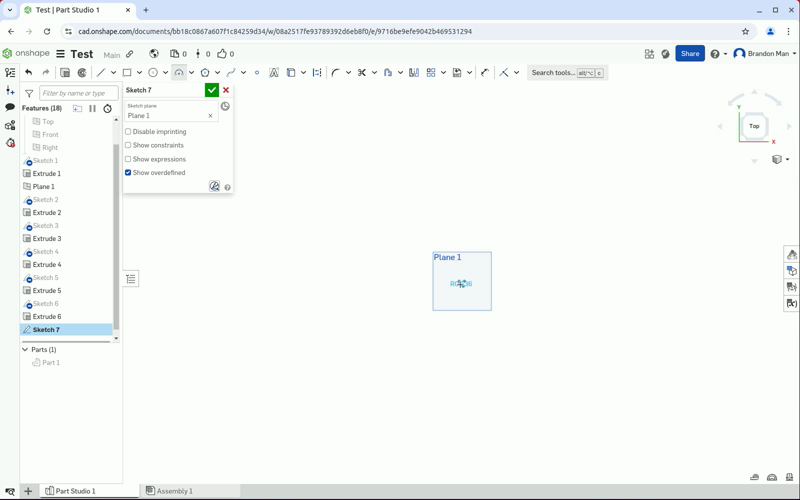
scroll(6)
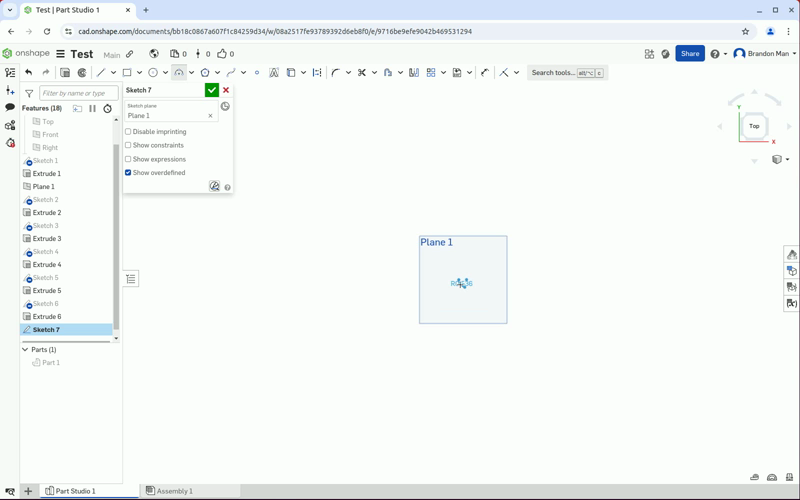
scroll(6)
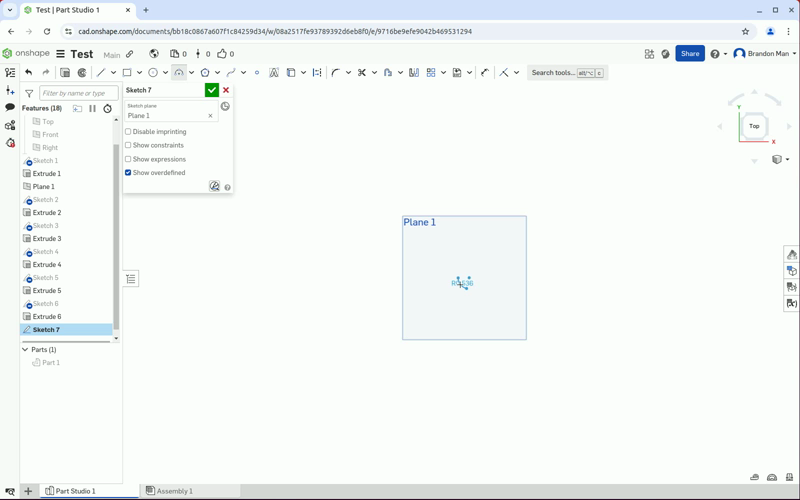
scroll(6)
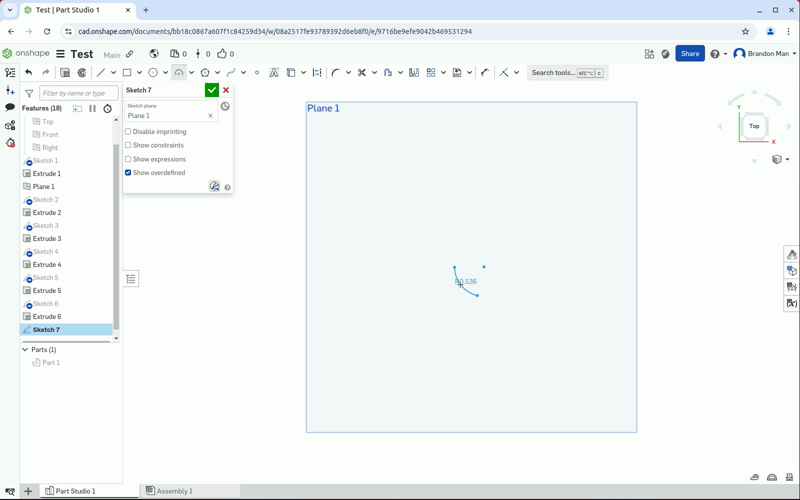
click(460, 284)
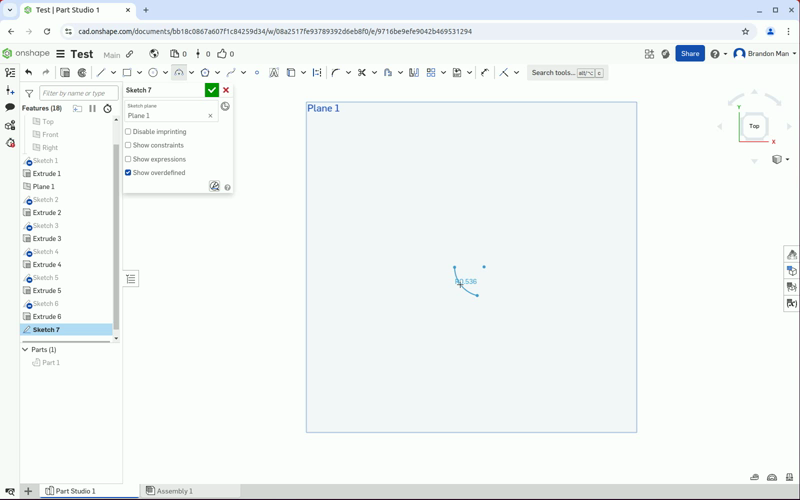
scroll(-6)
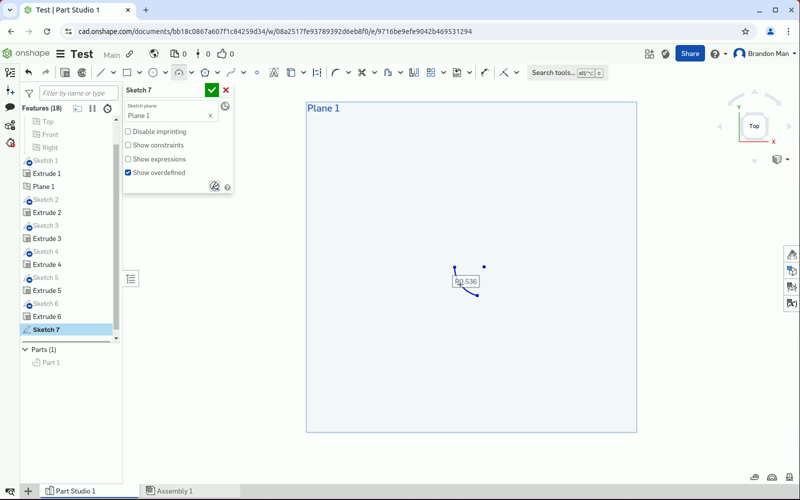
scroll(-6)
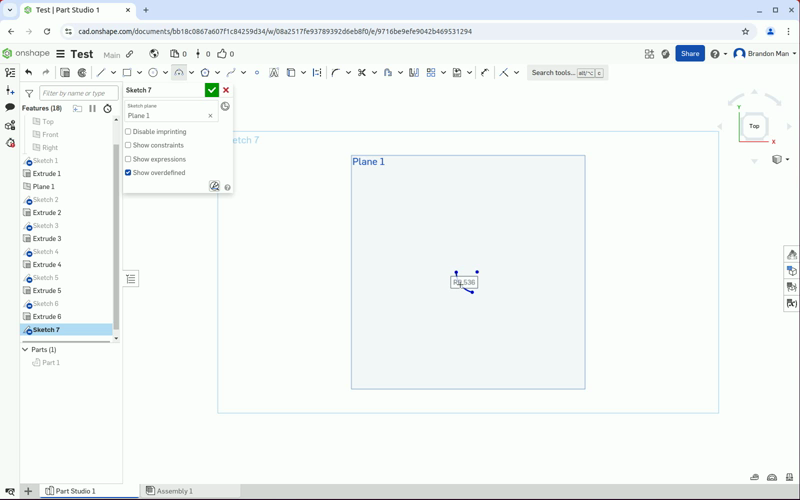
scroll(-6)
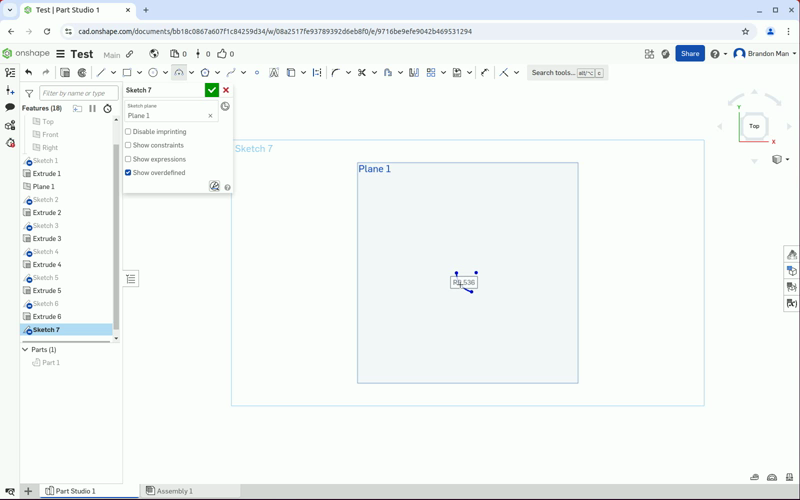
scroll(-6)
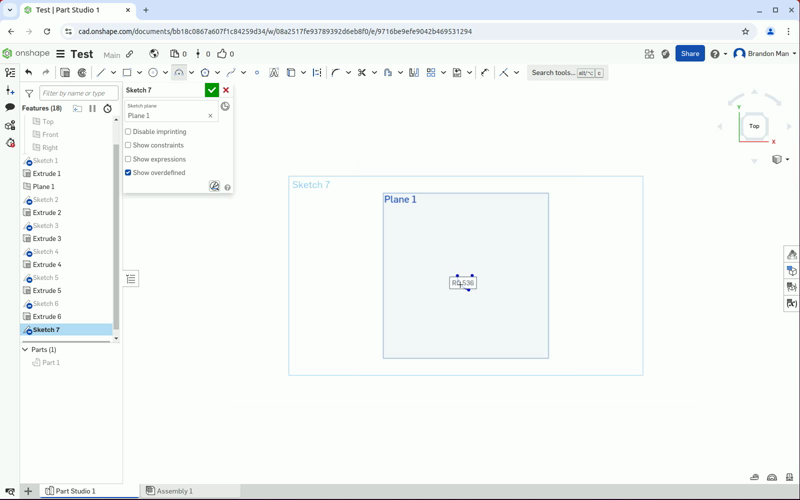
scroll(-6)
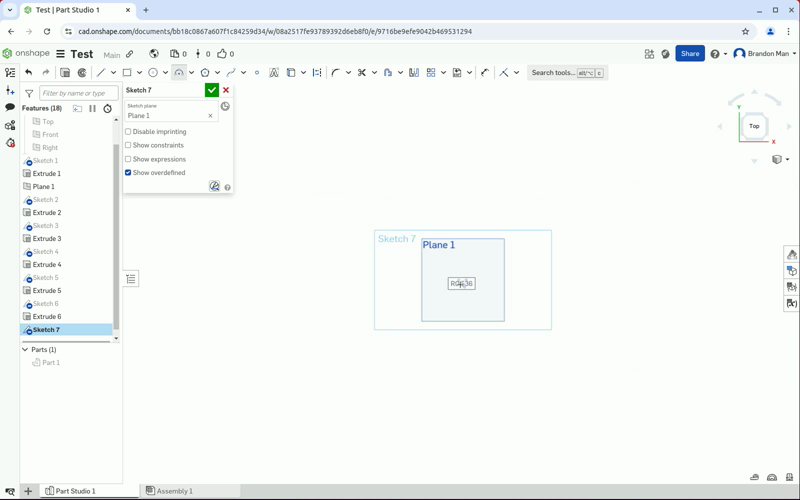
scroll(-6)
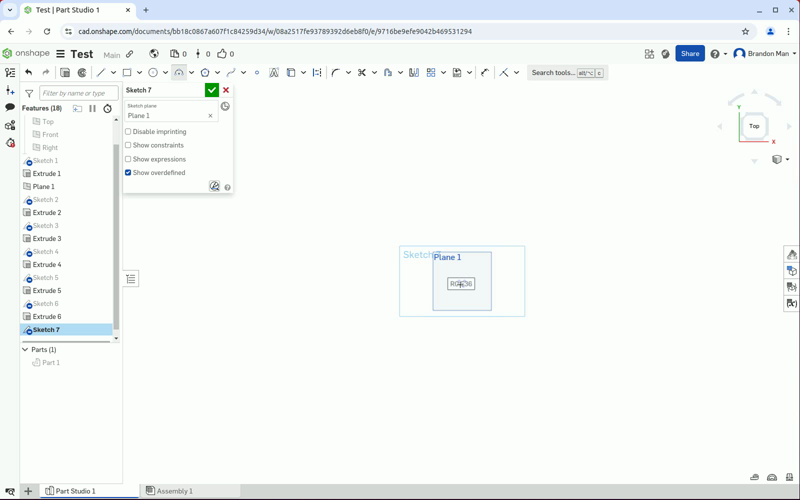
scroll(-6)
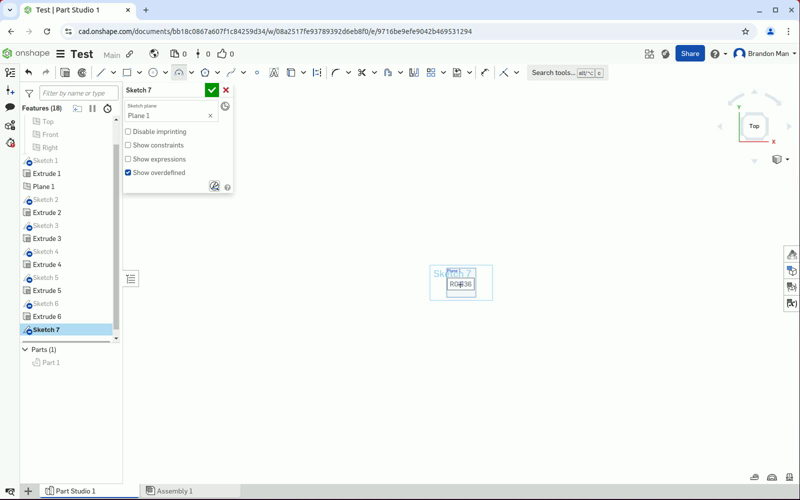
key_up(shift)
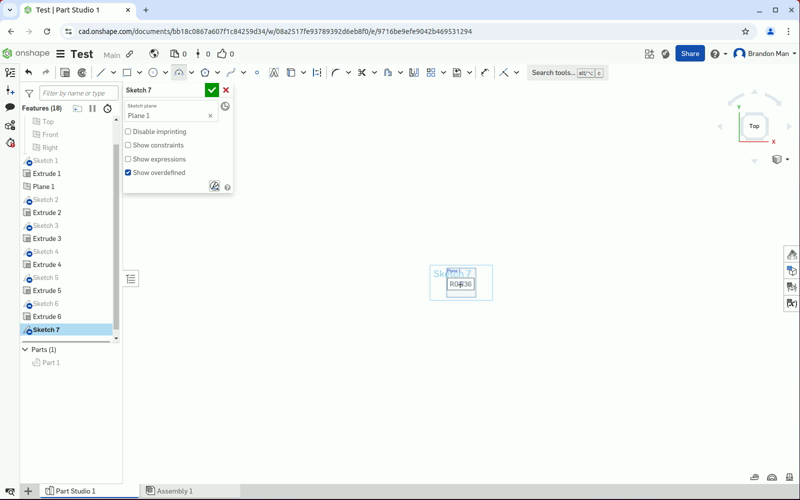
key(esc)
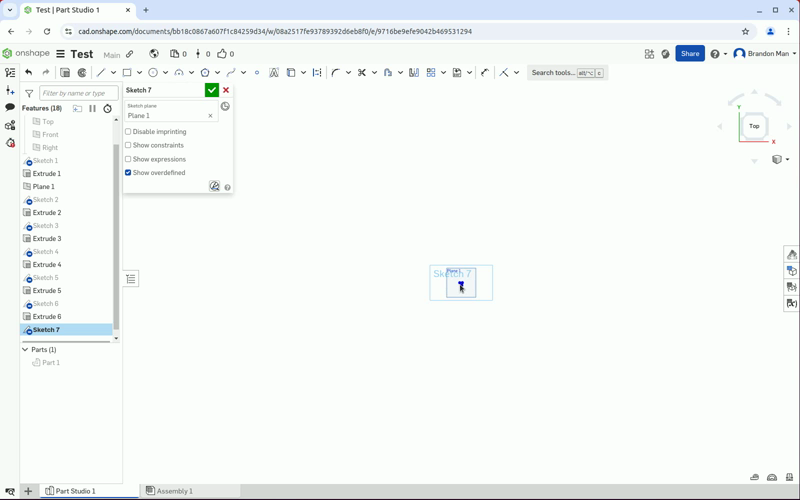
key(l)
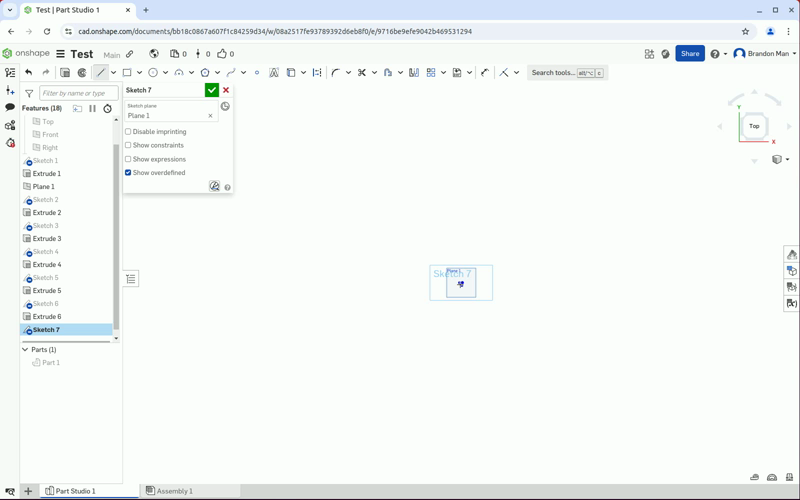
mouse_move(461, 285)
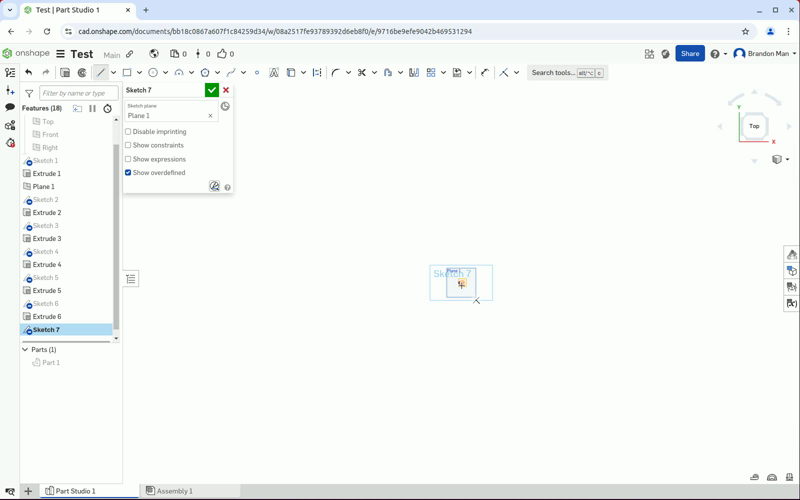
scroll(6)
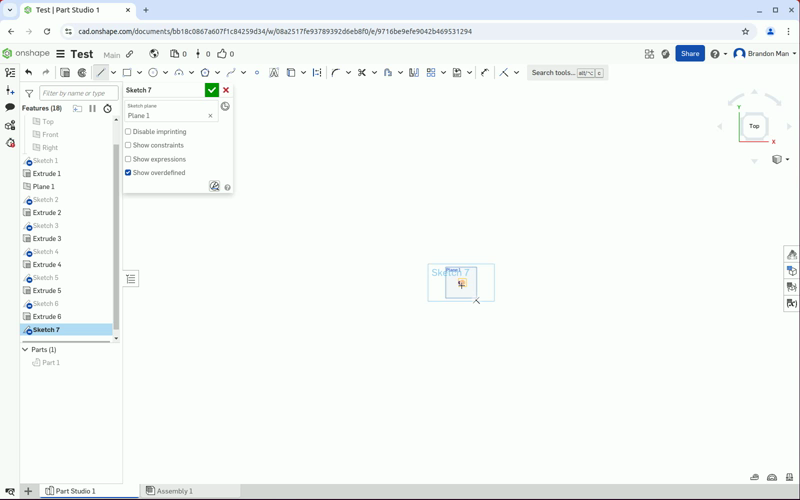
scroll(6)
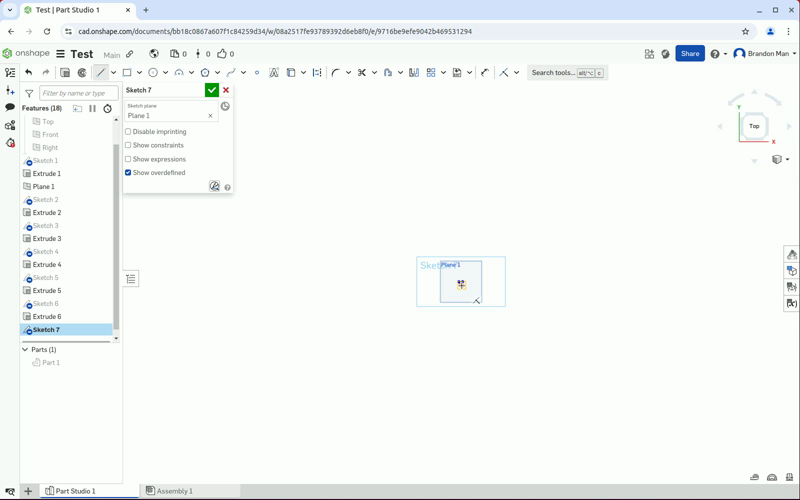
scroll(6)
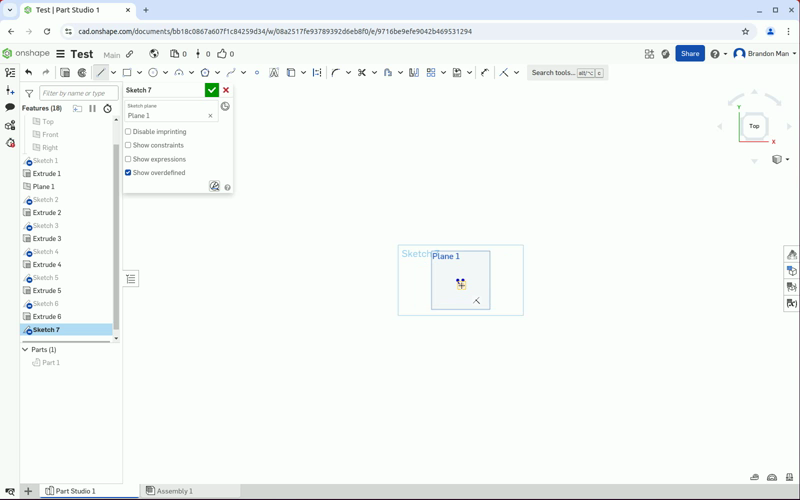
scroll(6)
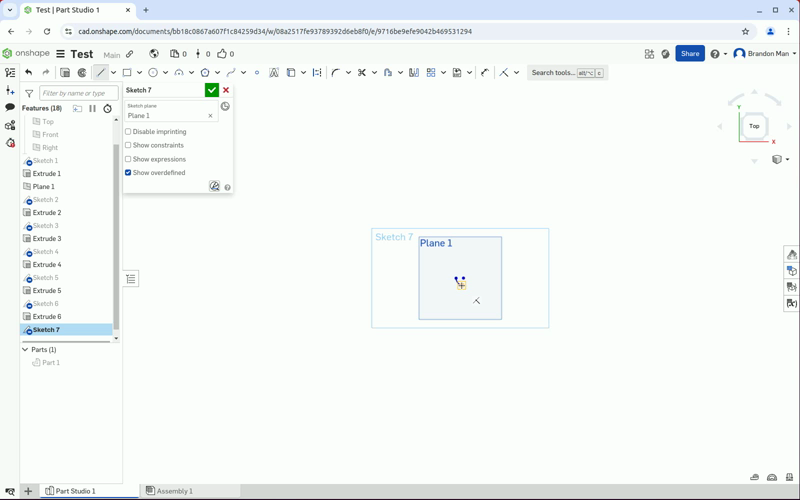
scroll(6)
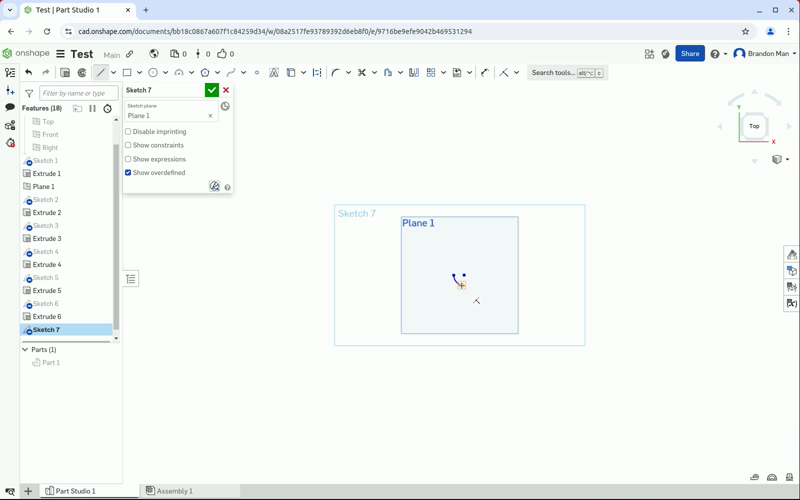
scroll(6)
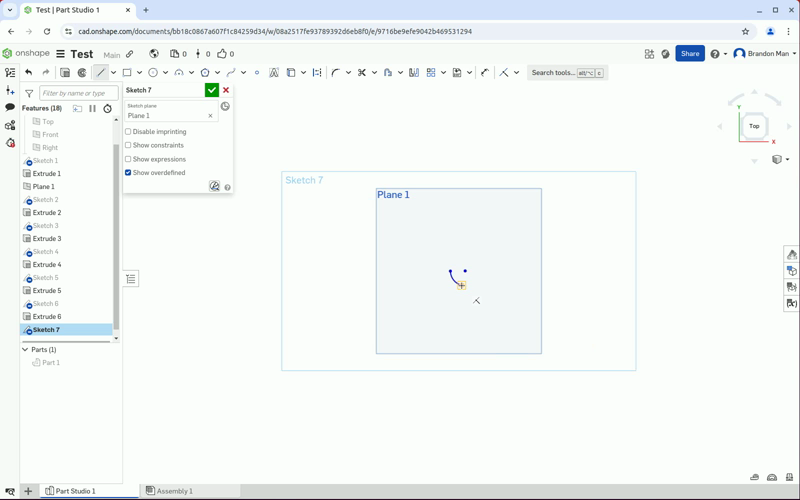
scroll(6)
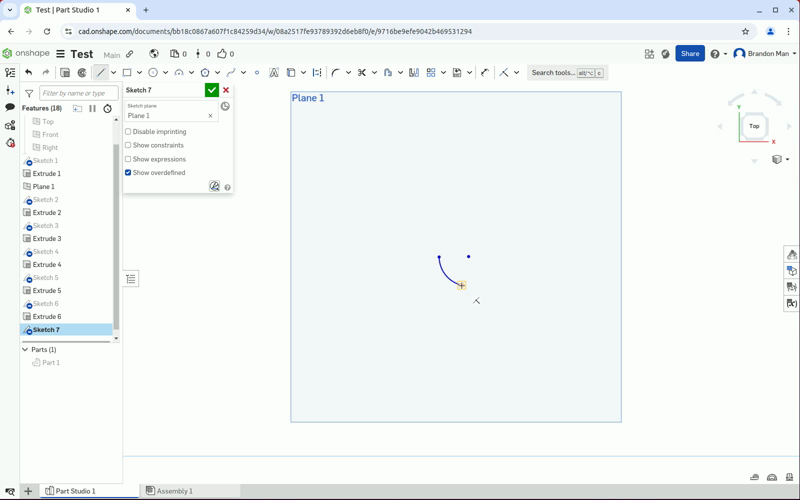
click(461, 285)
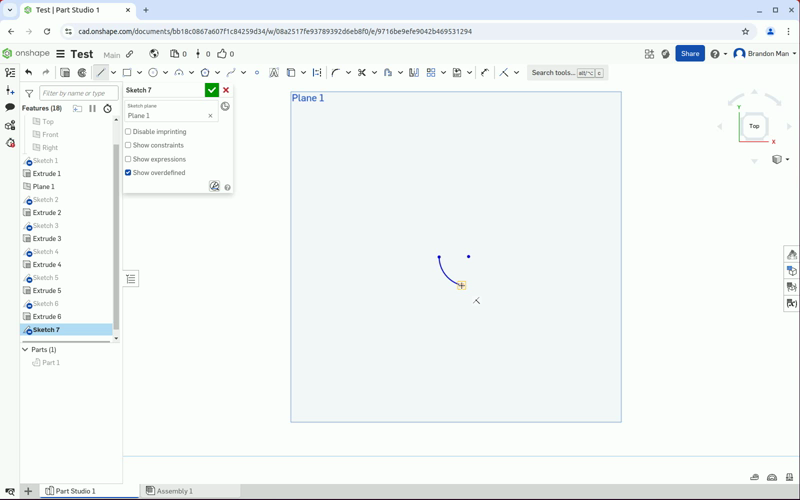
scroll(-6)
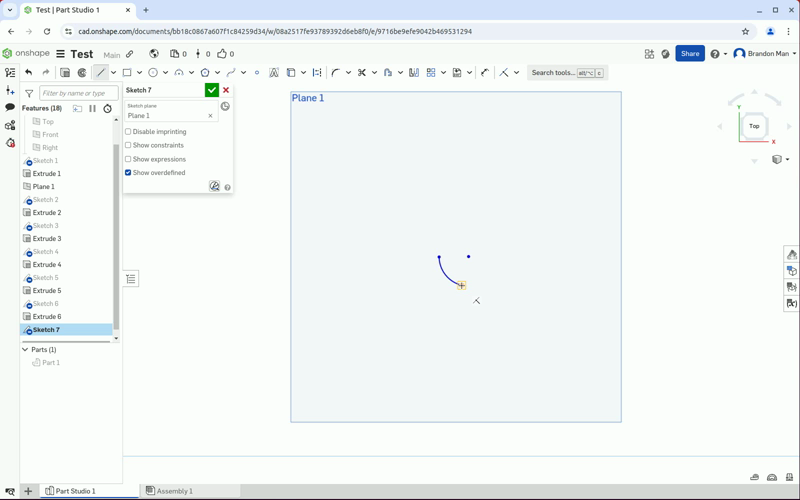
scroll(-6)
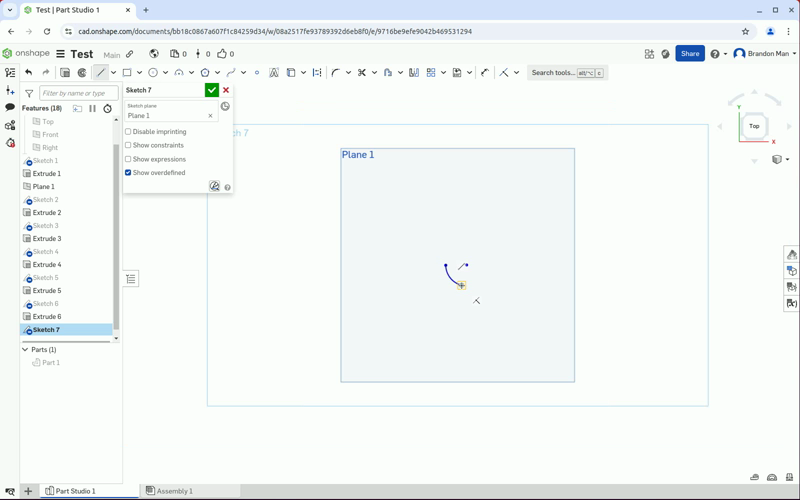
scroll(-6)
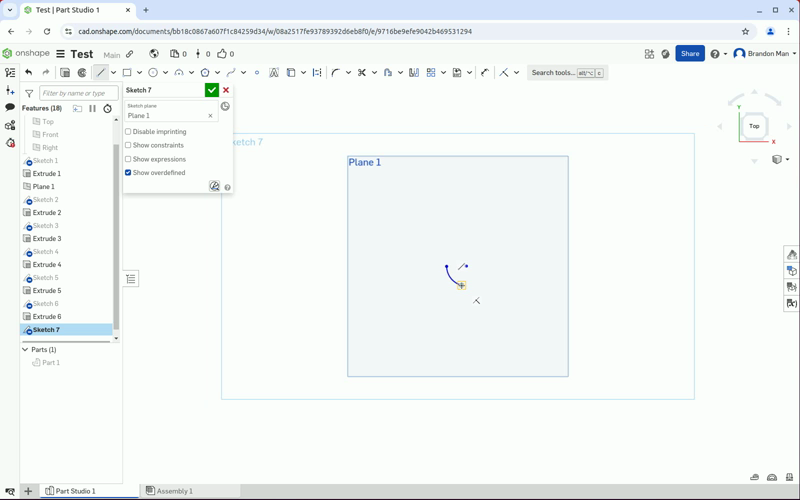
scroll(-6)
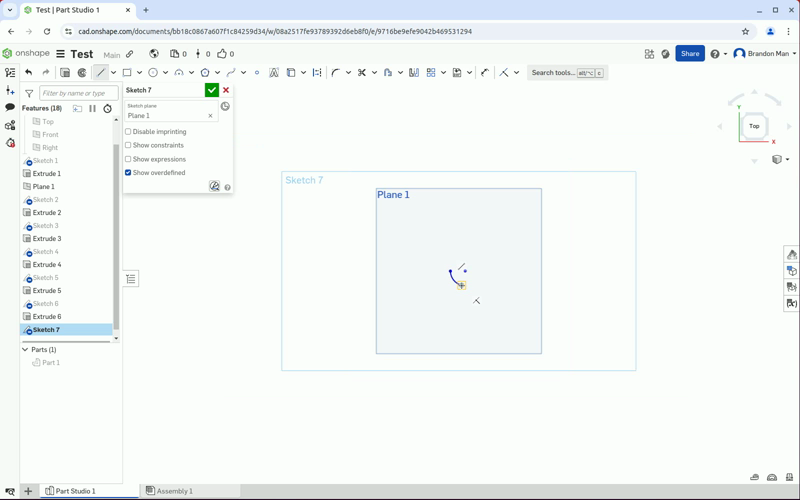
scroll(-6)
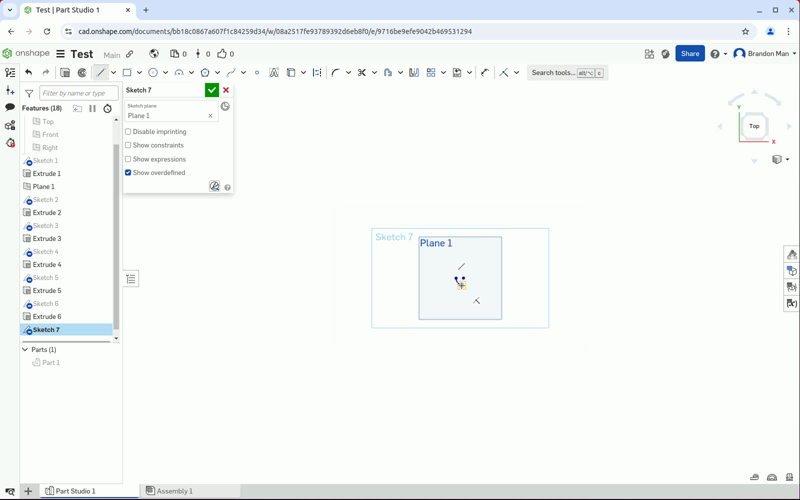
scroll(-6)
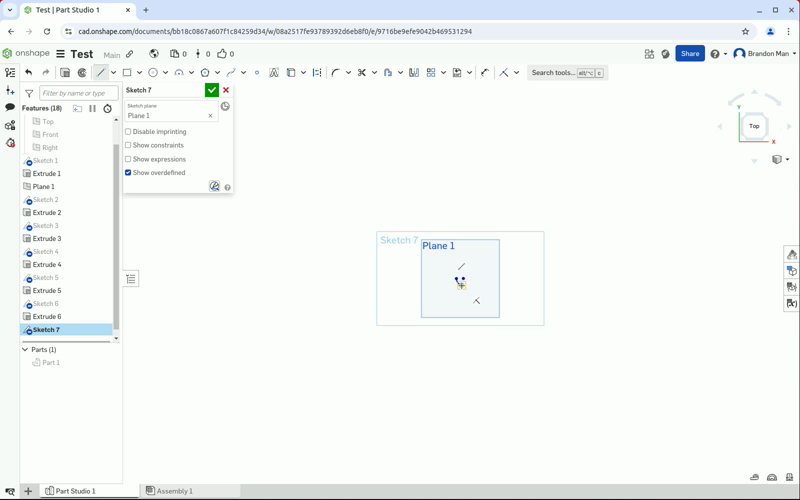
scroll(-6)
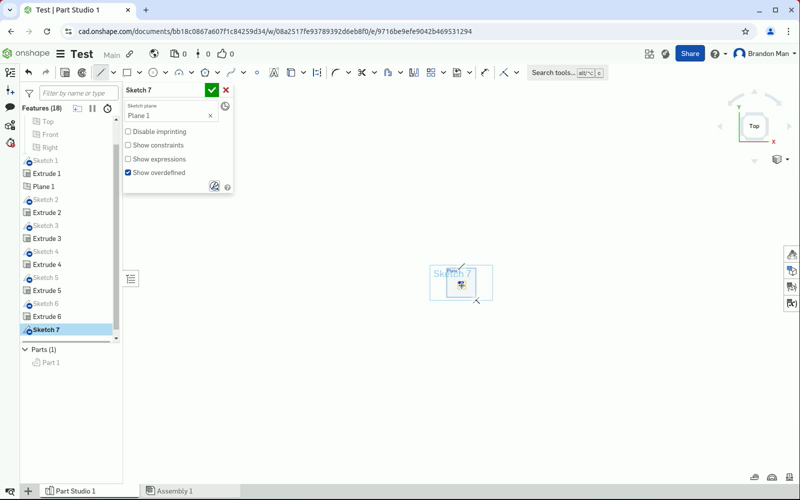
key_down(shift)
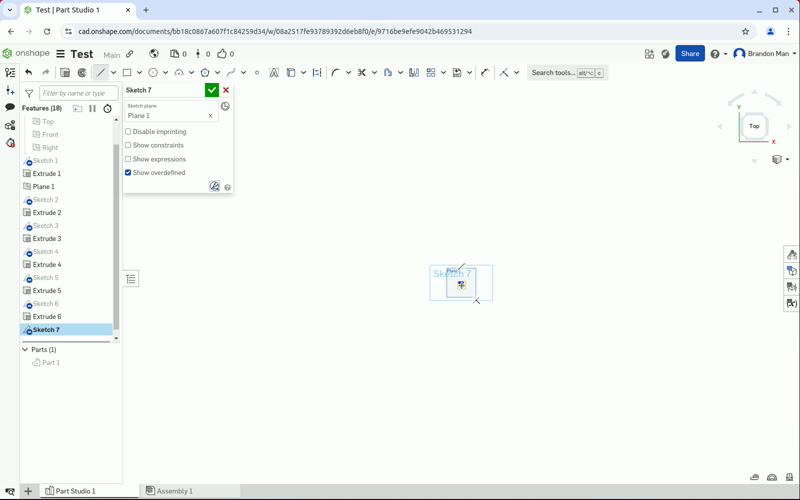
mouse_move(492, 285)
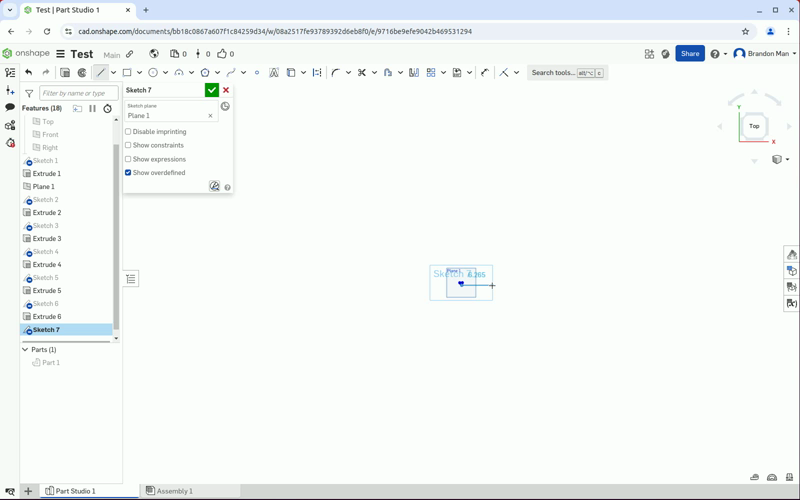
mouse_move(461, 282)
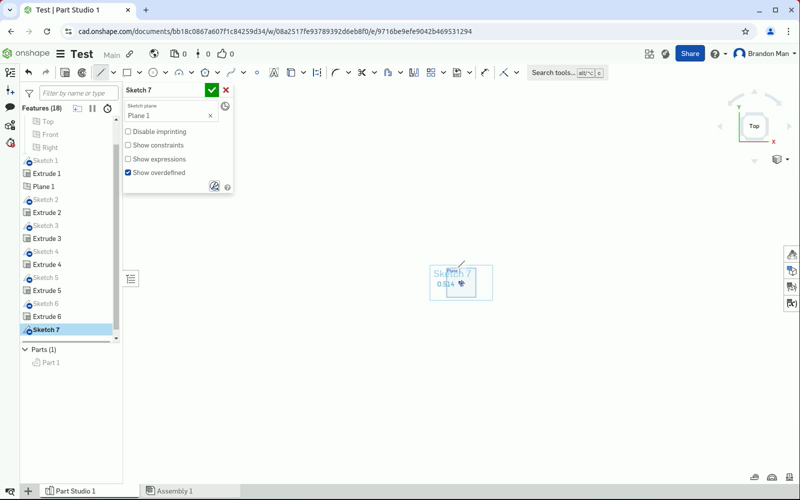
scroll(6)
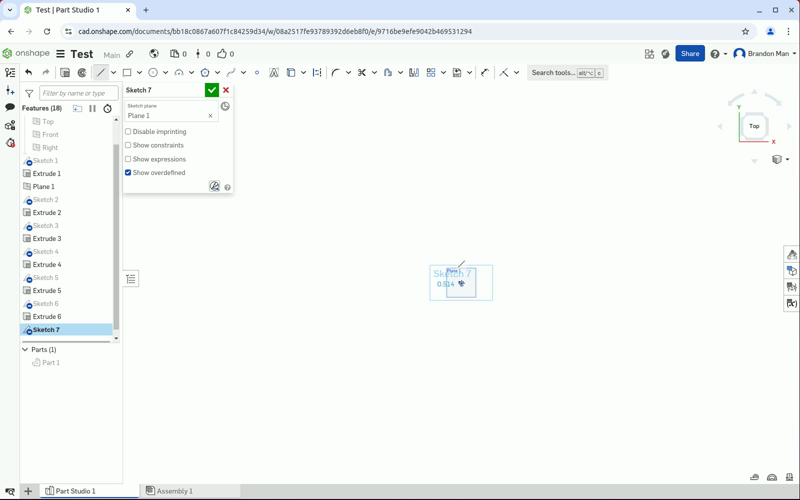
scroll(6)
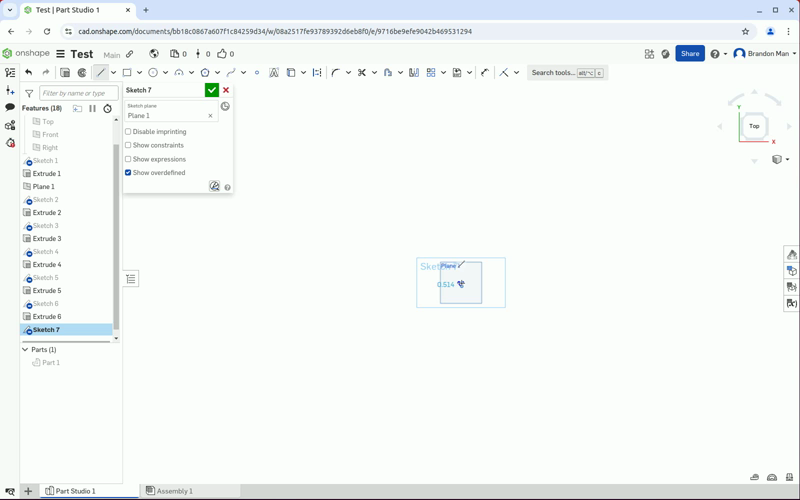
scroll(6)
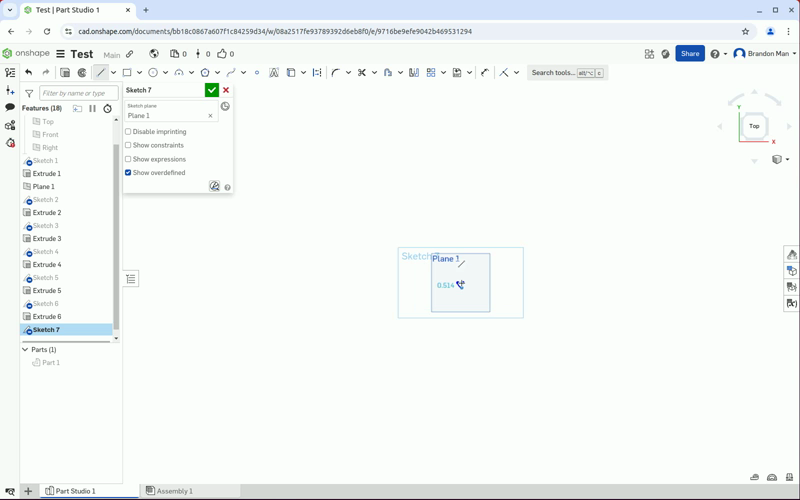
scroll(6)
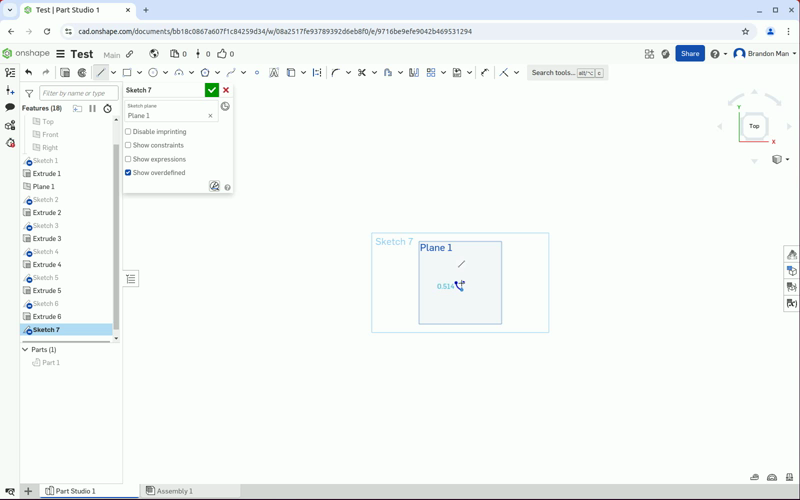
scroll(6)
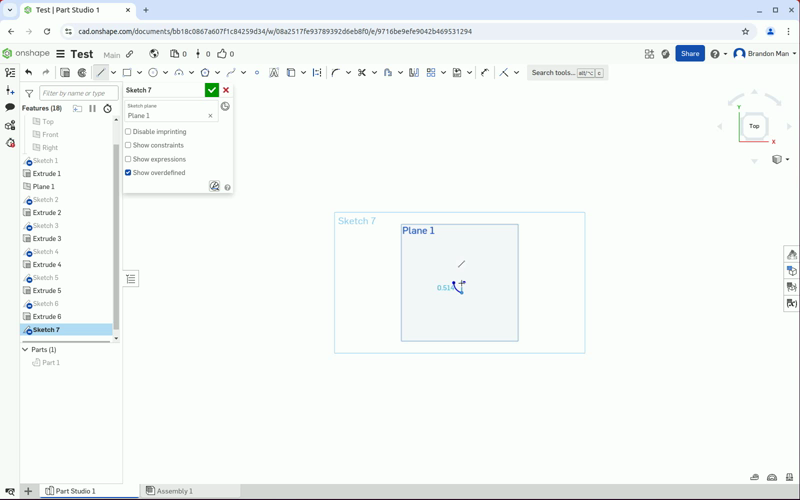
scroll(6)
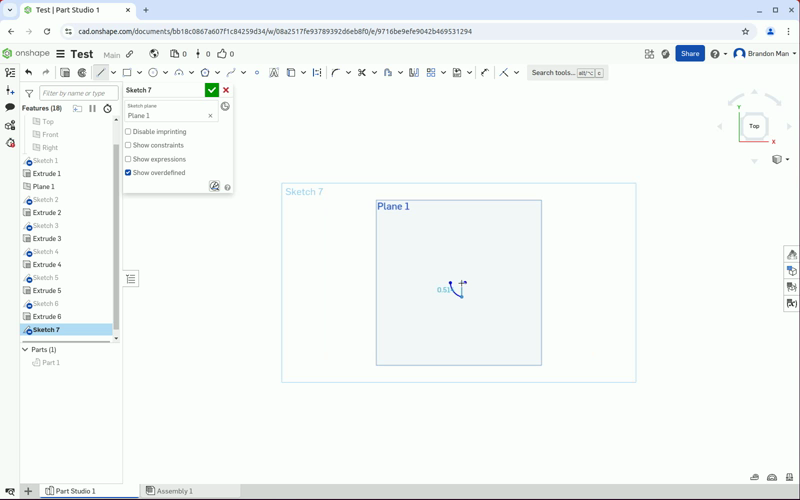
scroll(6)
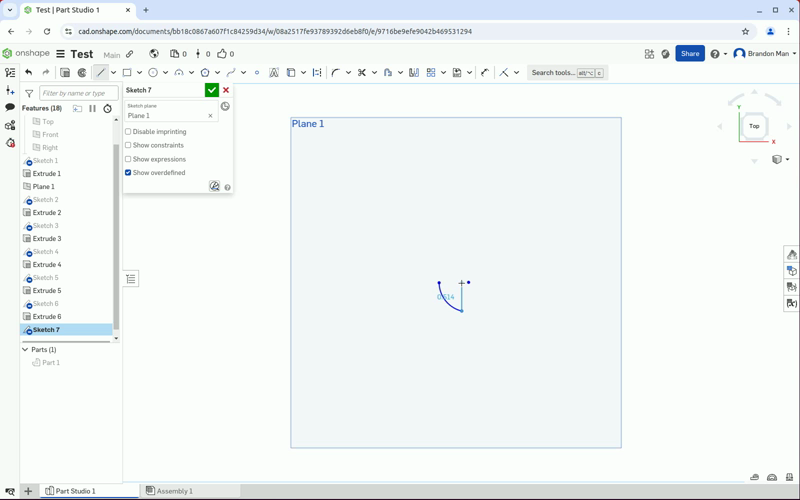
click(461, 282)
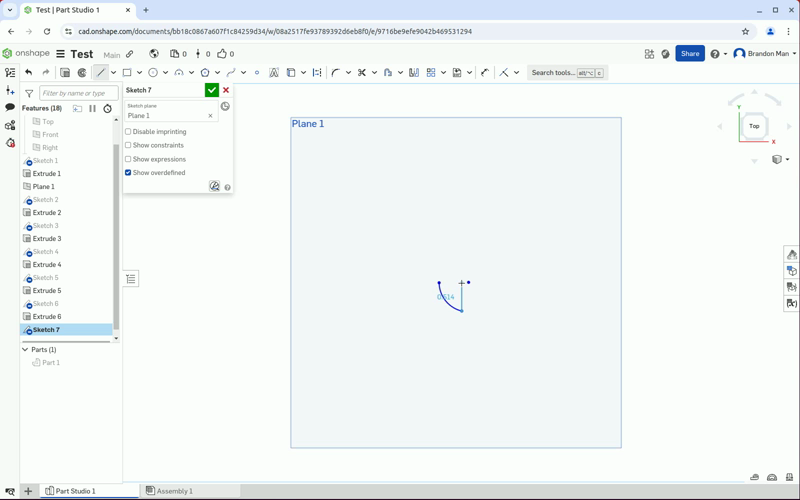
scroll(-6)
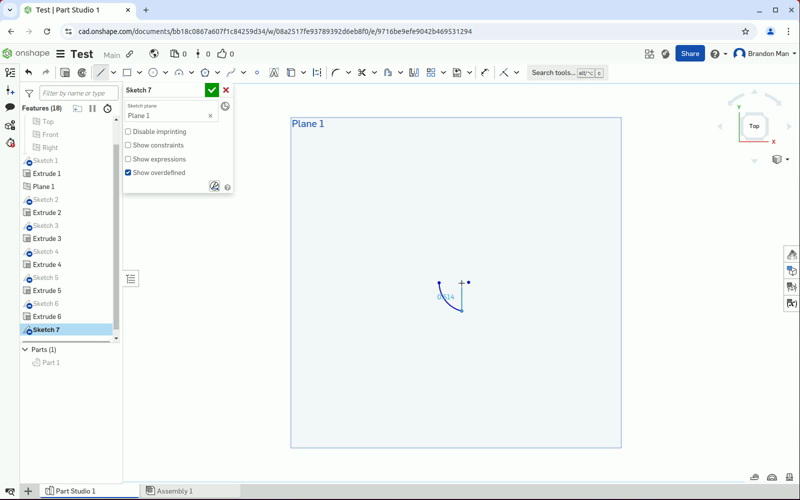
scroll(-6)
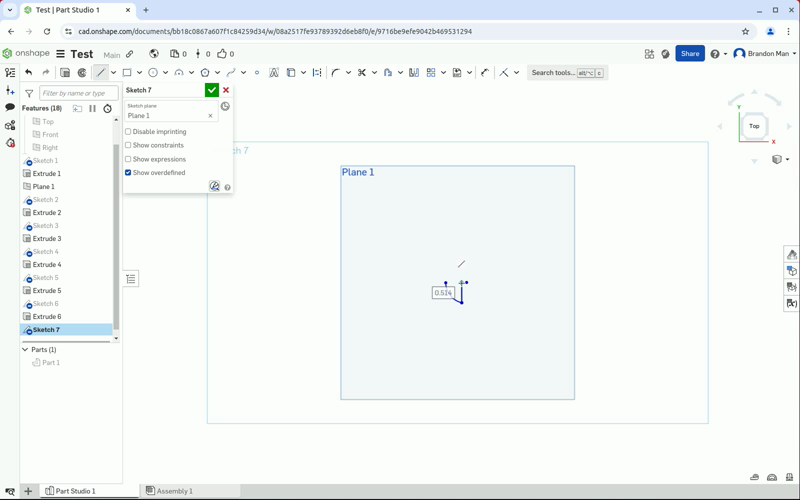
scroll(-6)
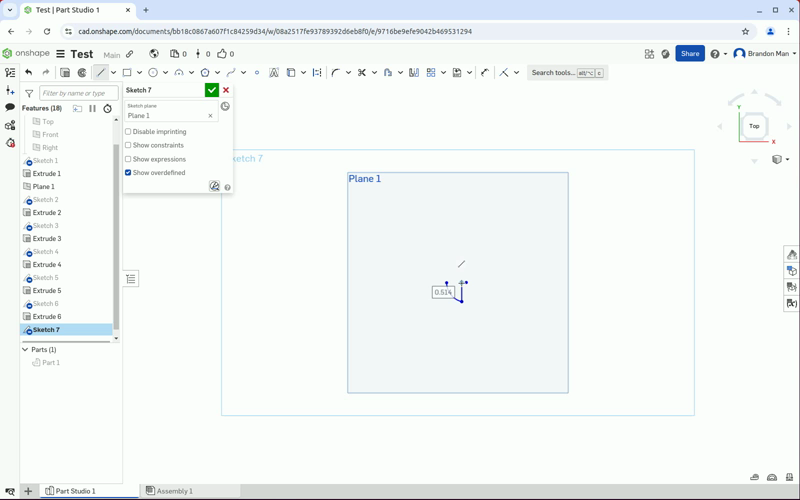
scroll(-6)
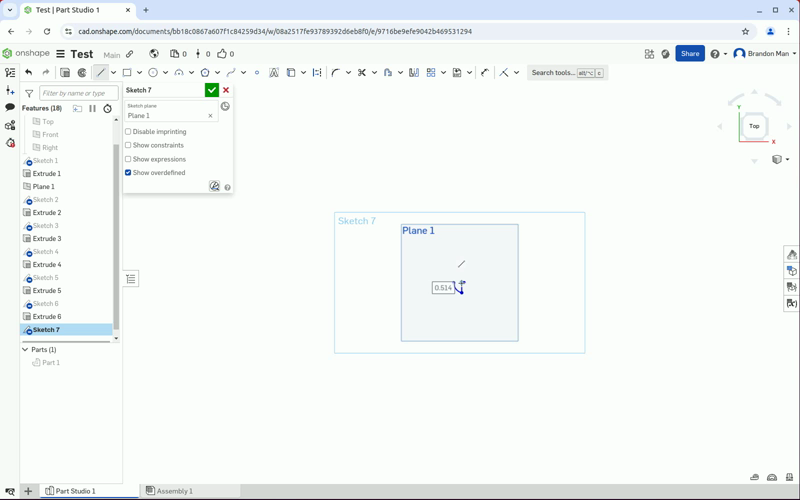
scroll(-6)
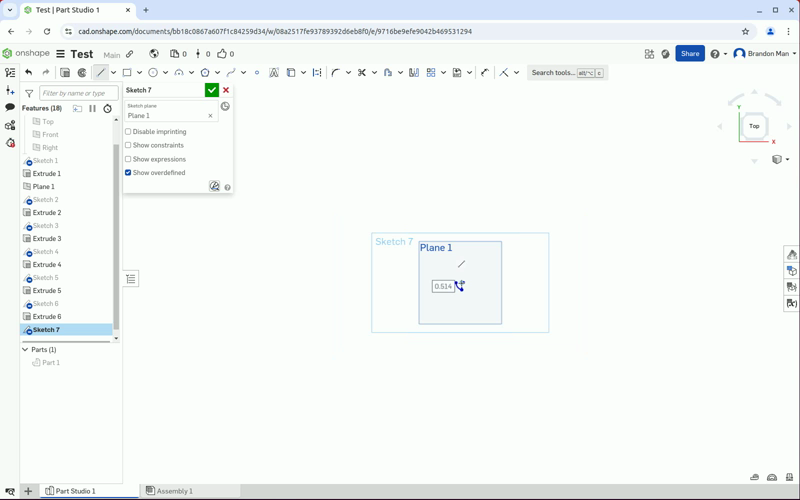
scroll(-6)
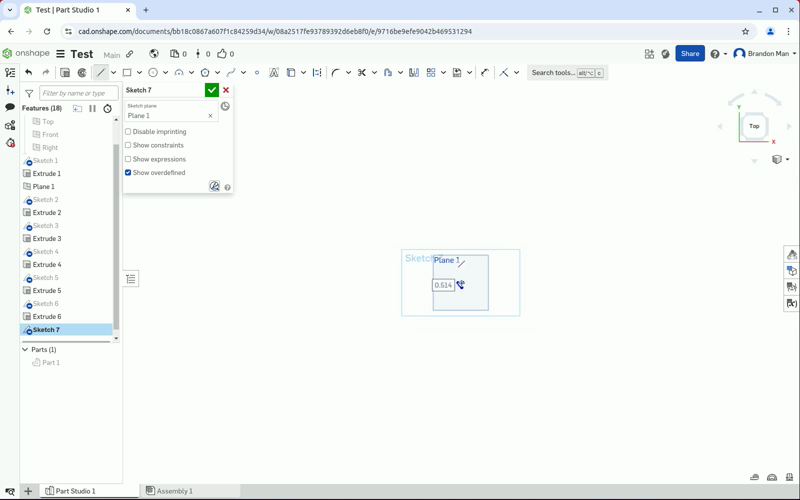
scroll(-6)
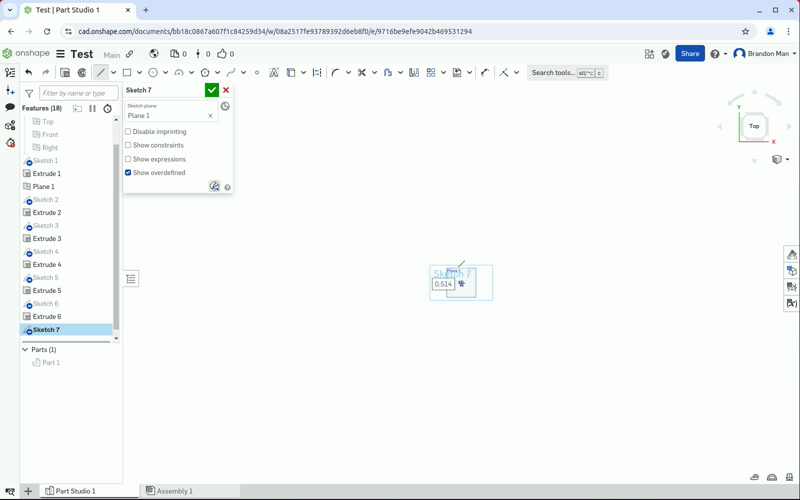
key_up(shift)
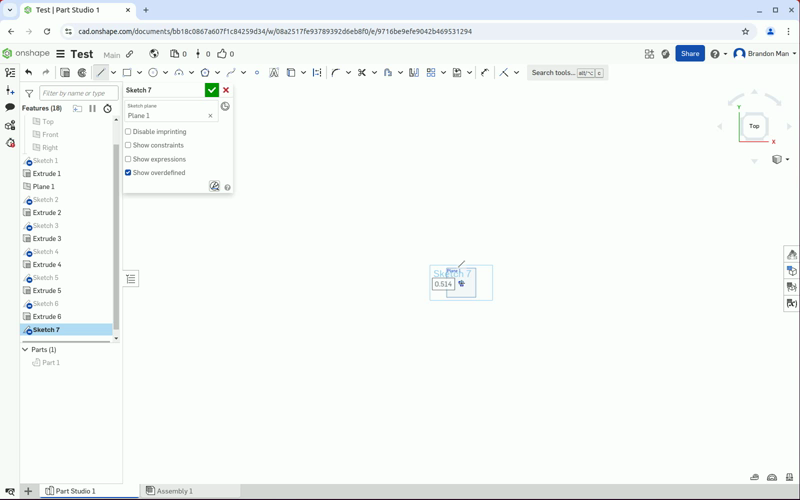
mouse_move(492, 282)
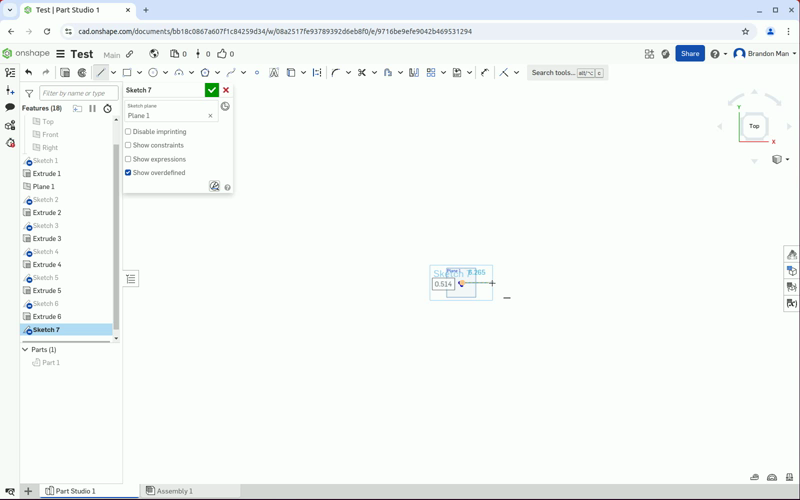
key_down(shift)
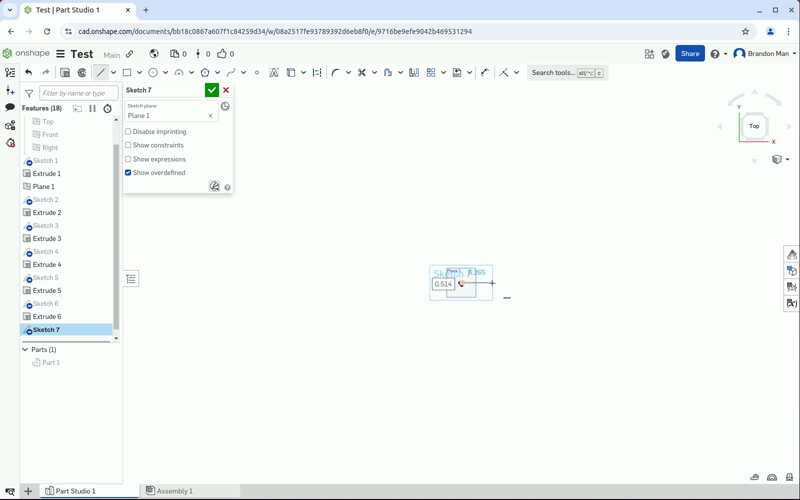
mouse_move(459, 282)
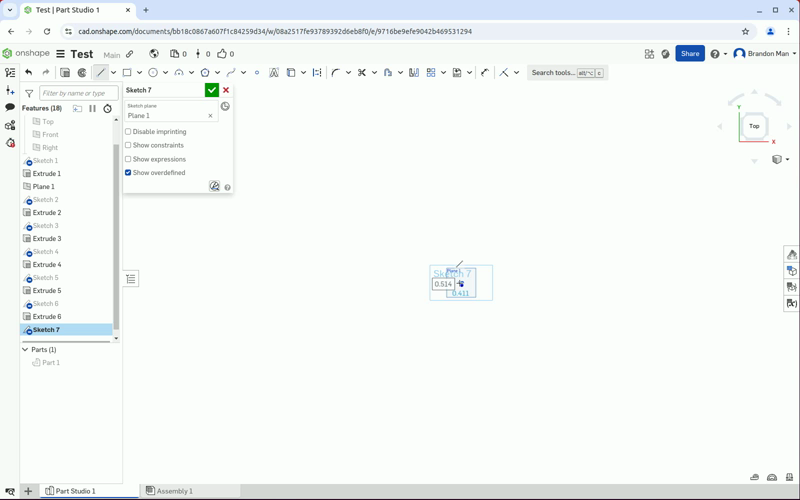
scroll(6)
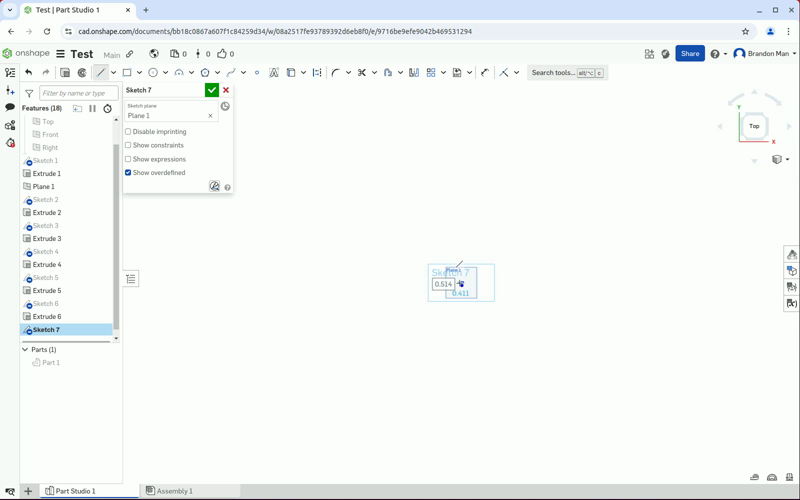
scroll(6)
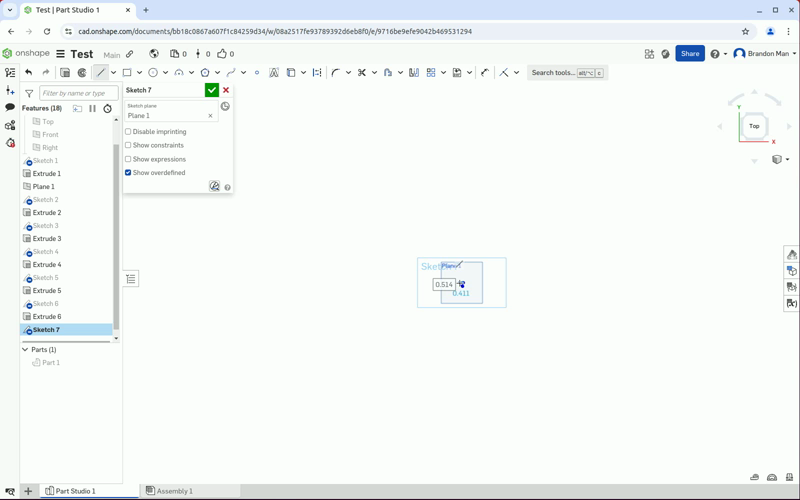
scroll(6)
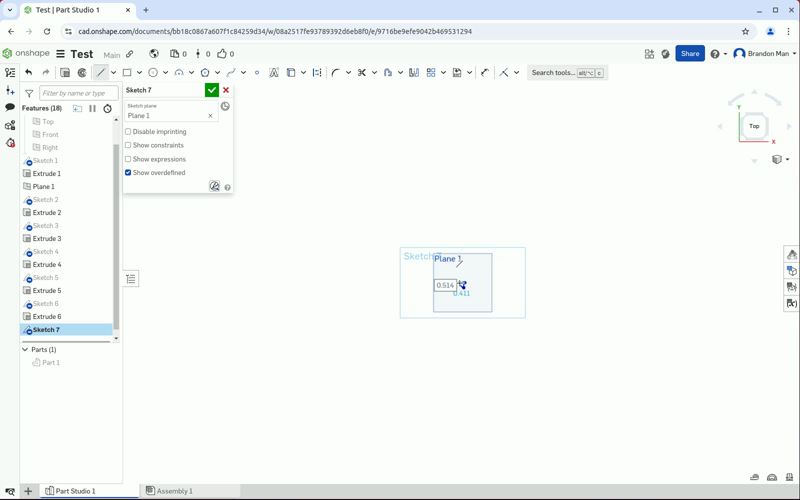
scroll(6)
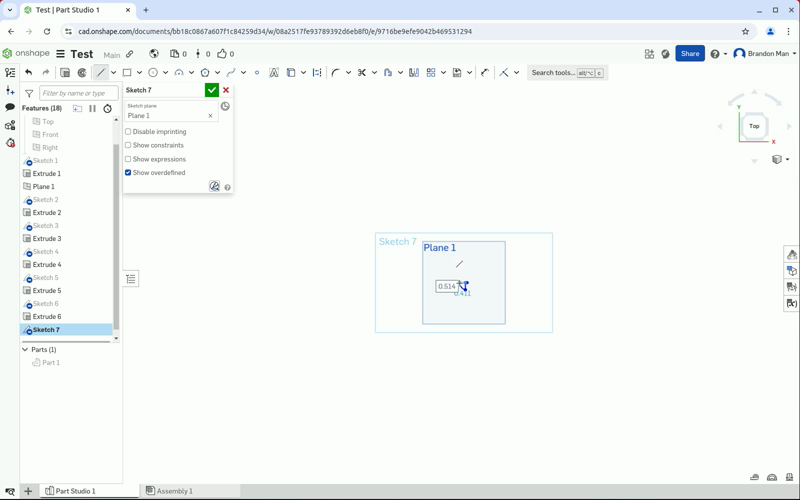
scroll(6)
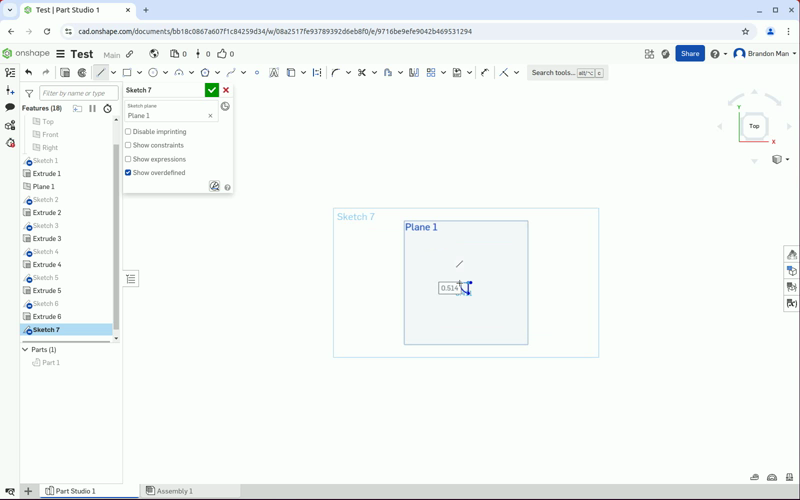
scroll(6)
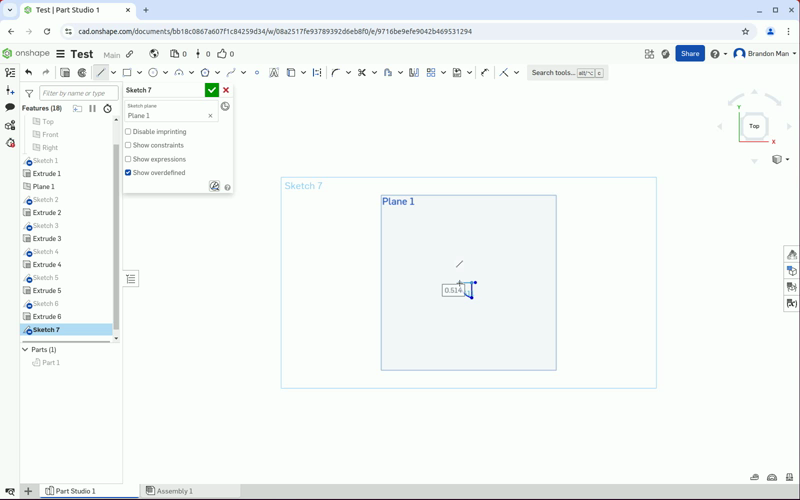
scroll(6)
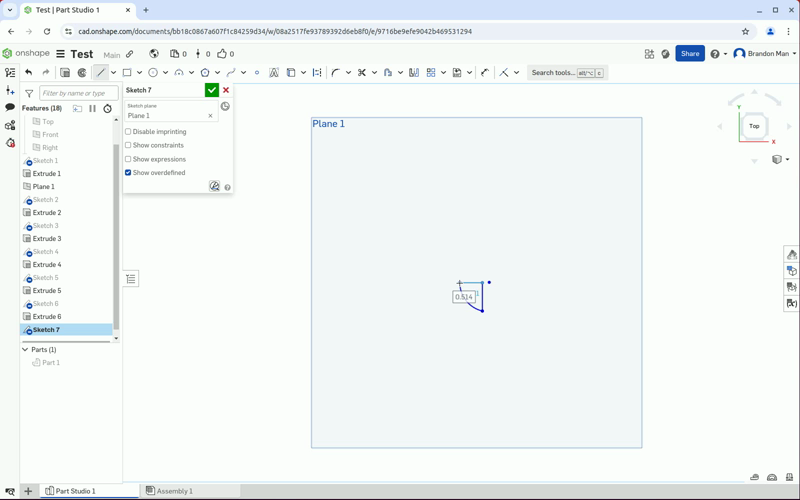
key_up(shift)
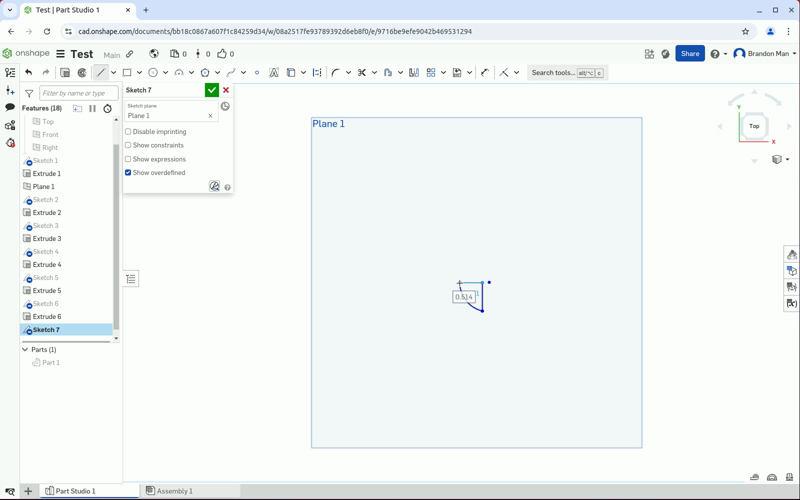
click(459, 282)
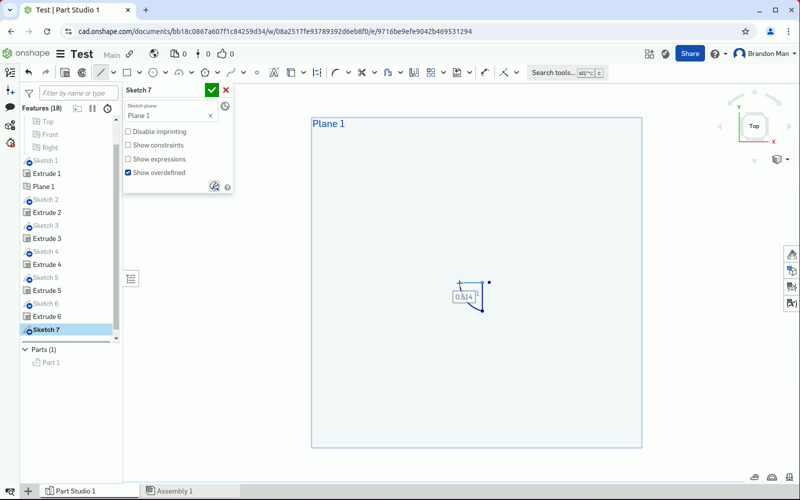
scroll(-6)
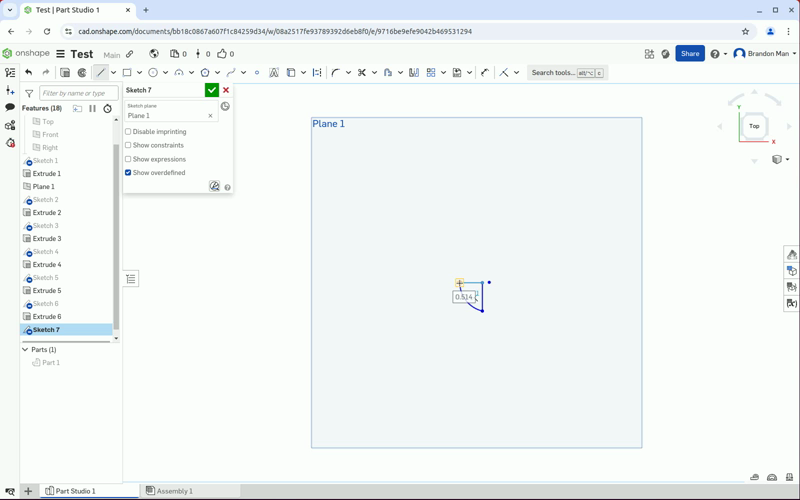
scroll(-6)
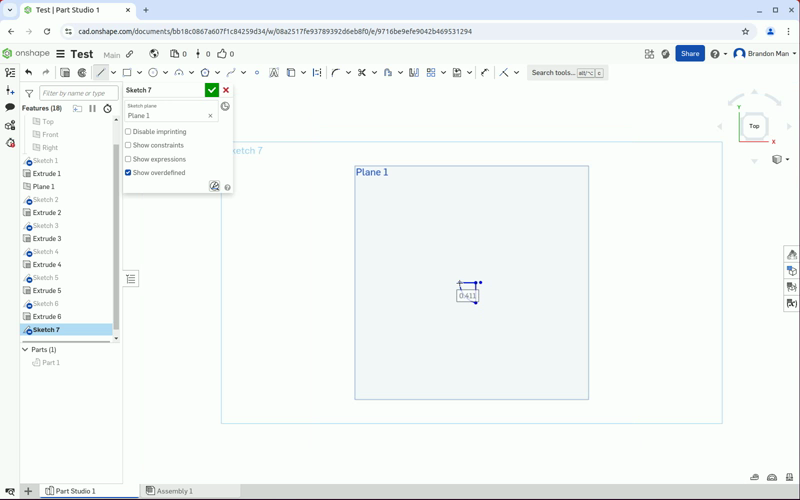
scroll(-6)
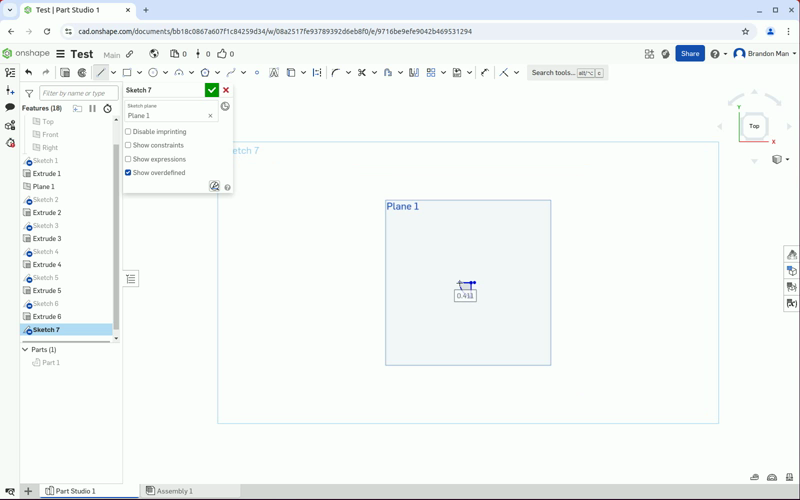
scroll(-6)
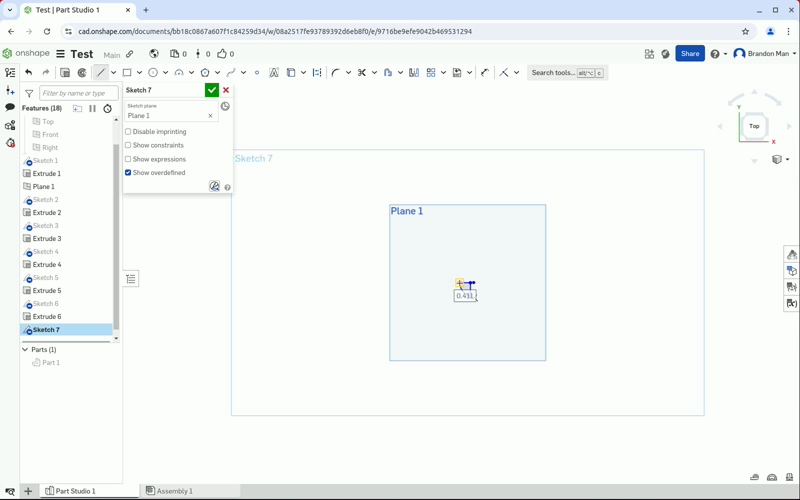
scroll(-6)
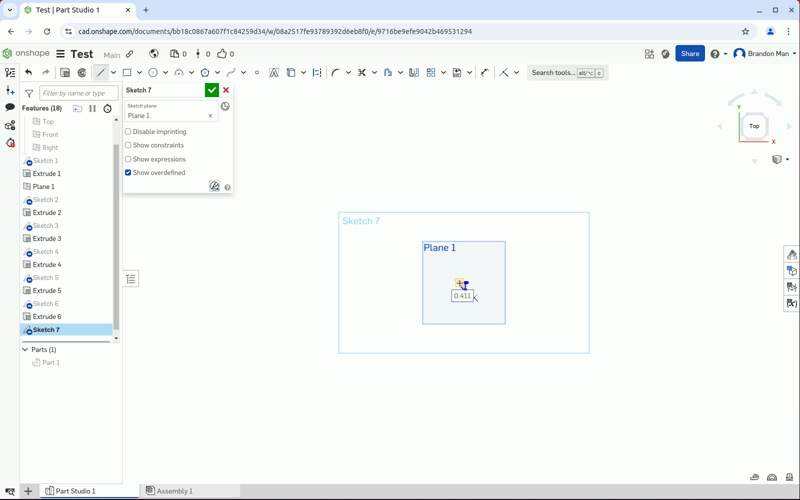
scroll(-6)
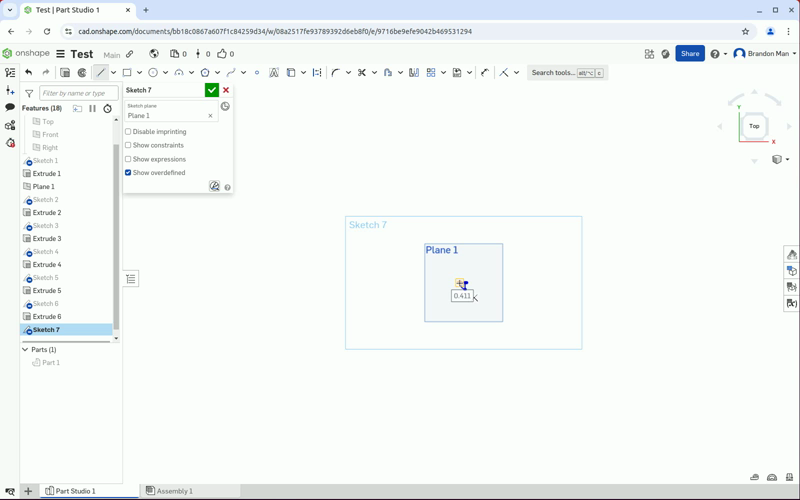
scroll(-6)
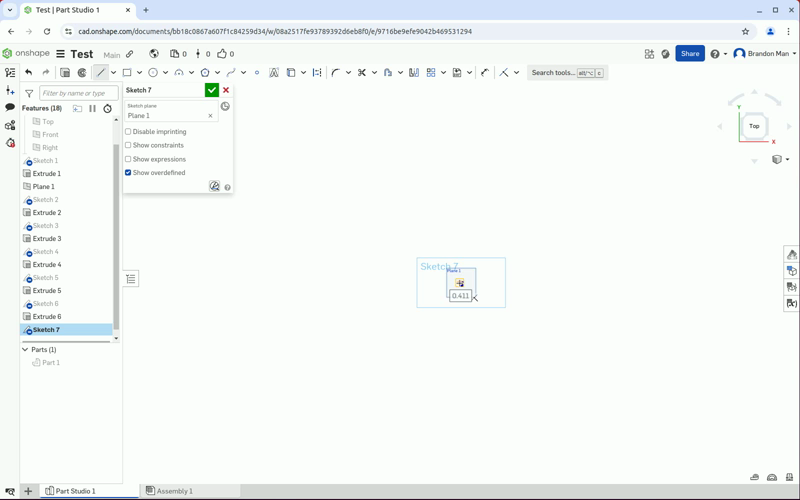
key(esc)
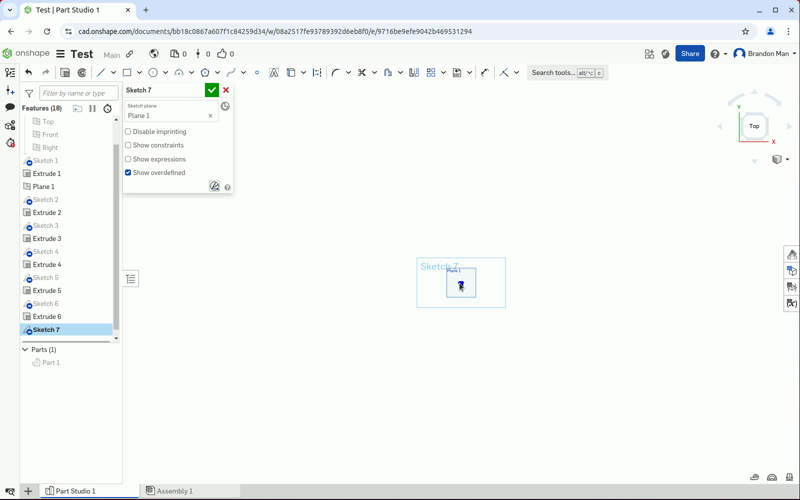
mouse_move(461, 285)
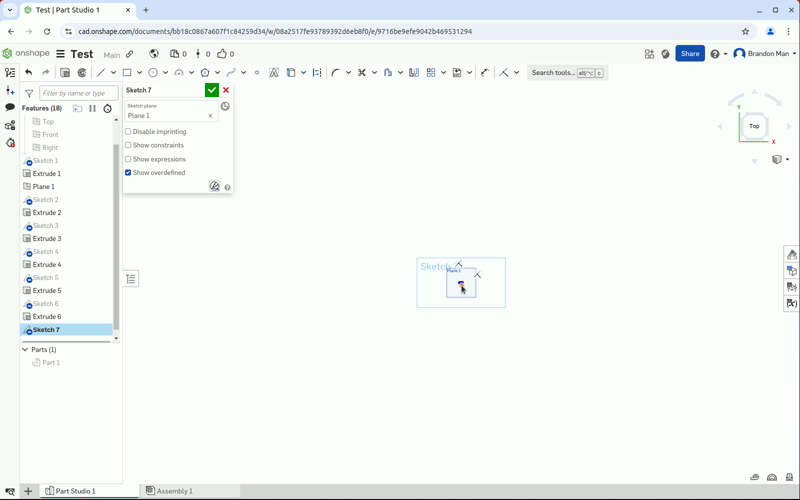
scroll(6)
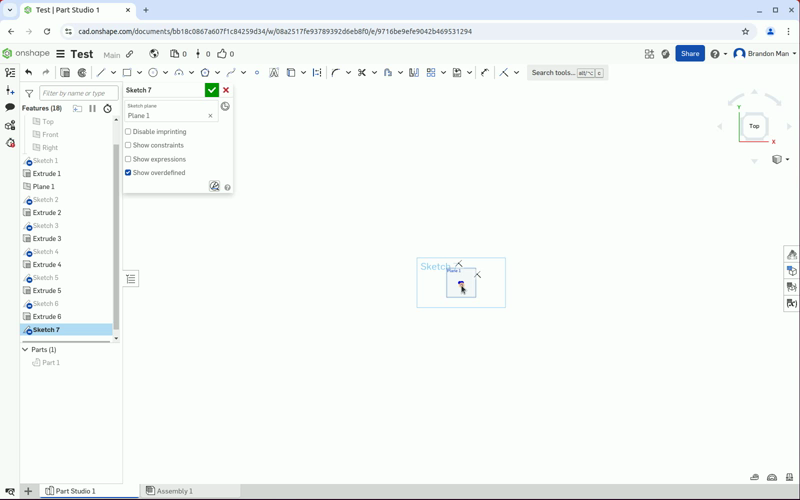
scroll(6)
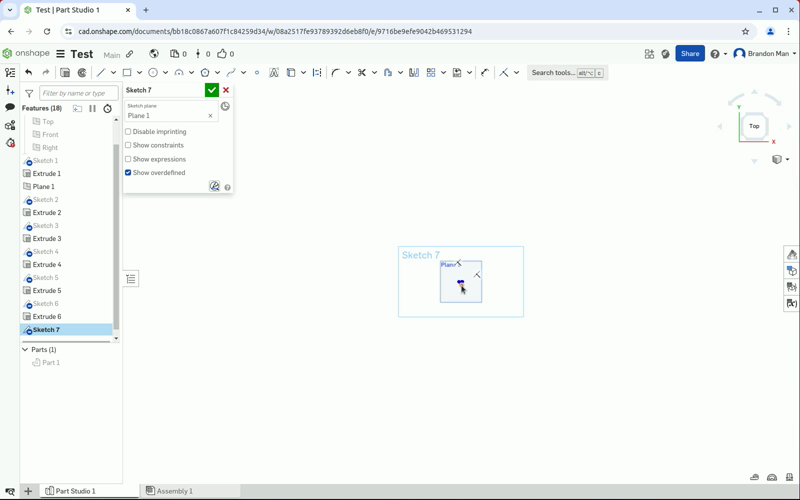
scroll(6)
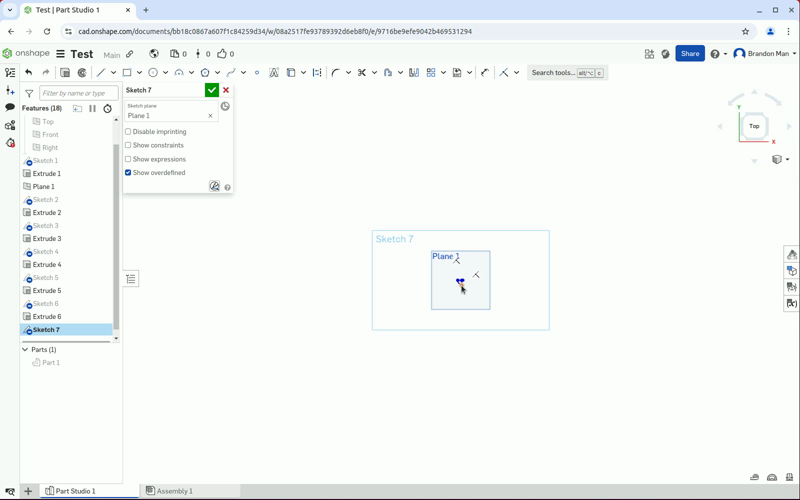
scroll(6)
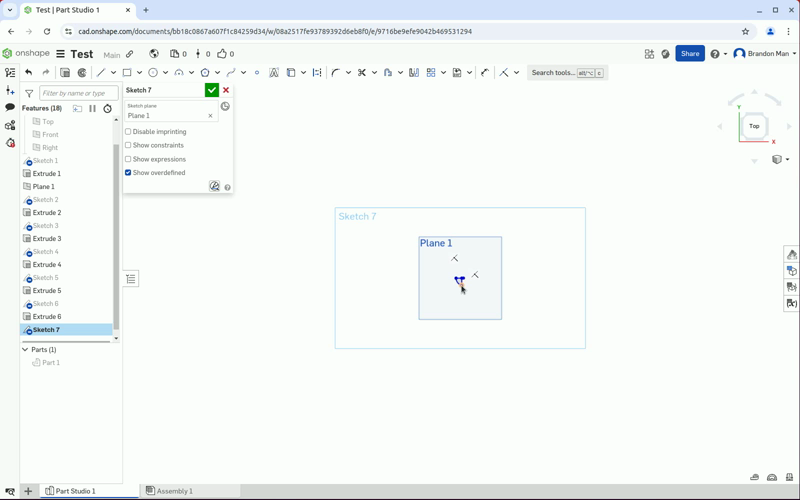
scroll(6)
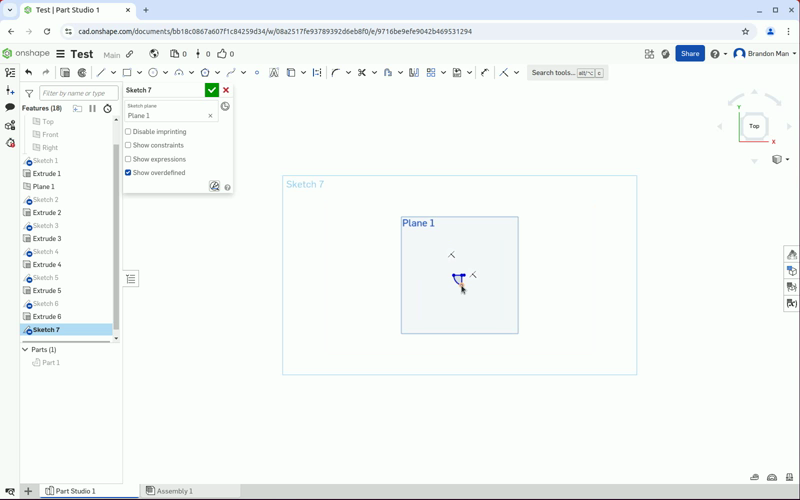
scroll(6)
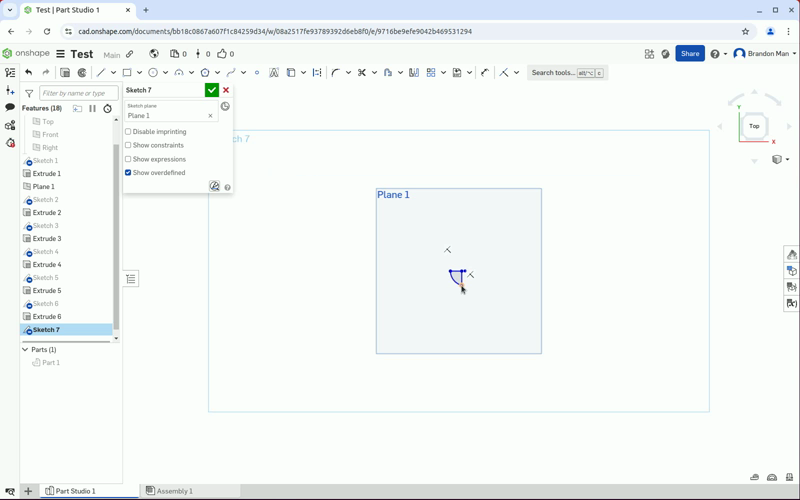
scroll(6)
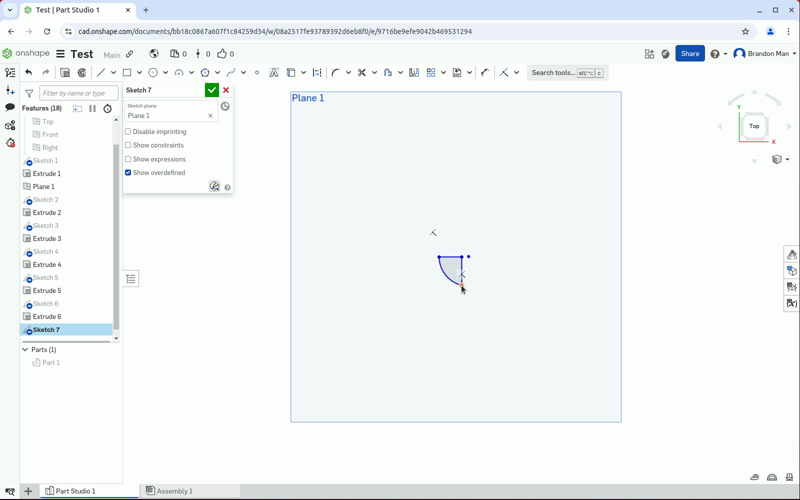
click(461, 285)
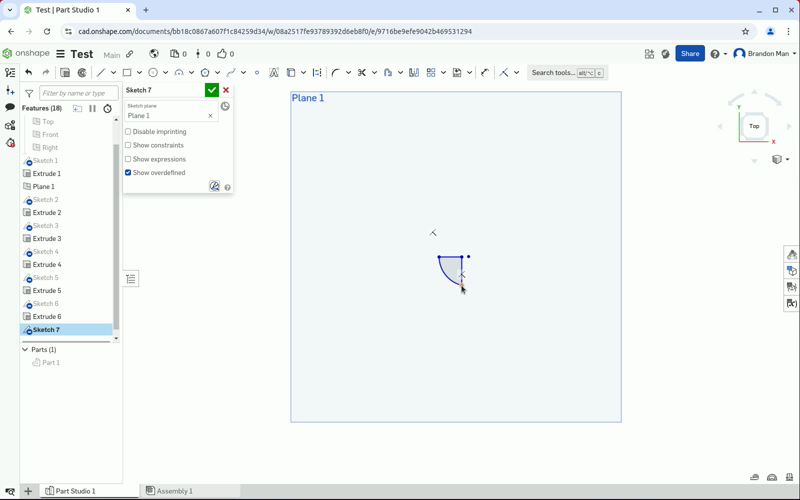
scroll(-6)
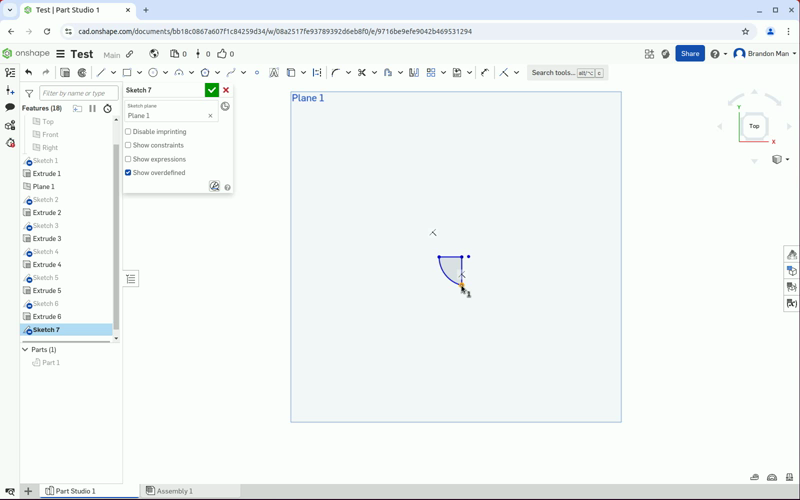
scroll(-6)
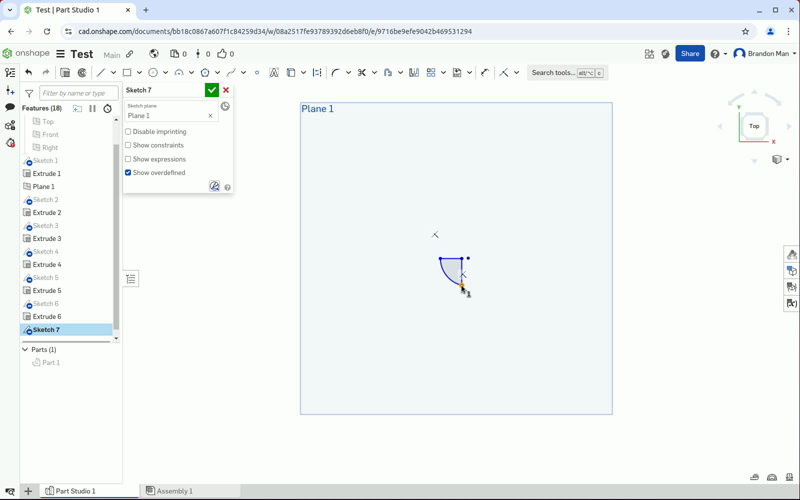
scroll(-6)
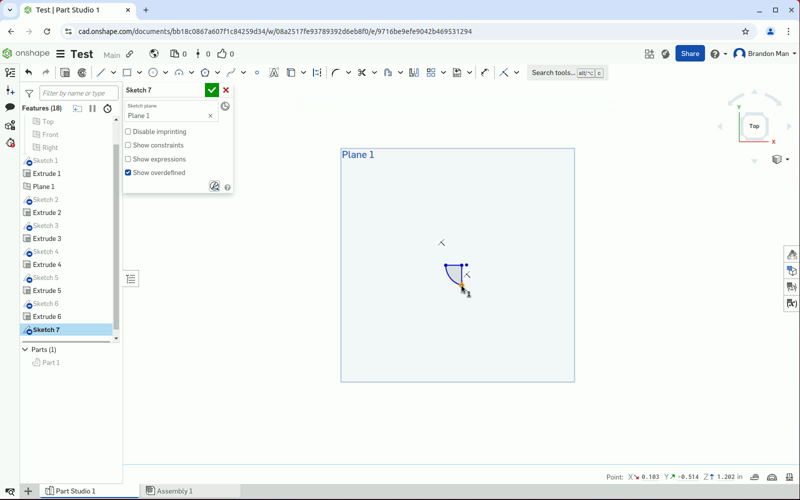
scroll(-6)
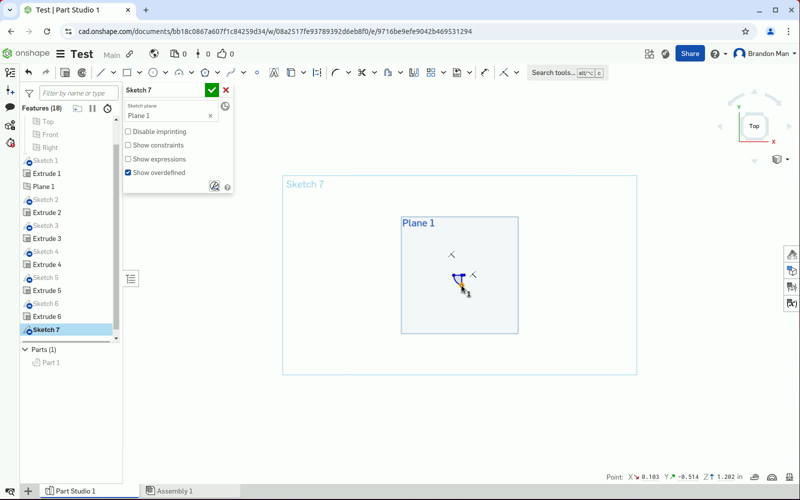
scroll(-6)
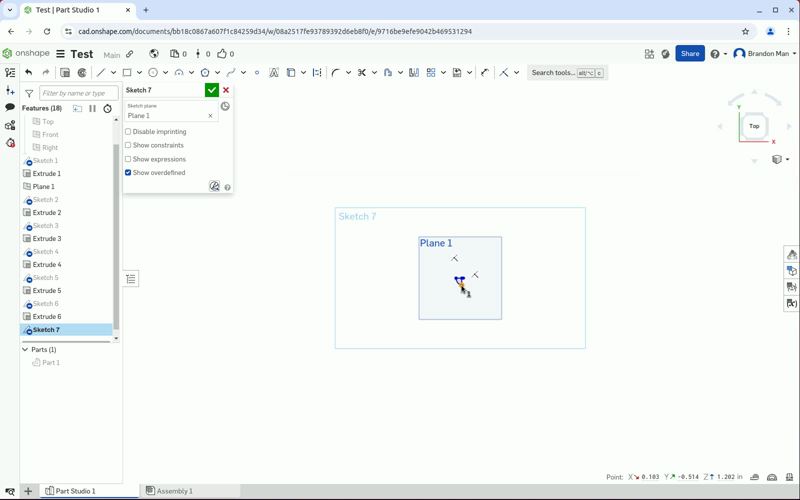
scroll(-6)
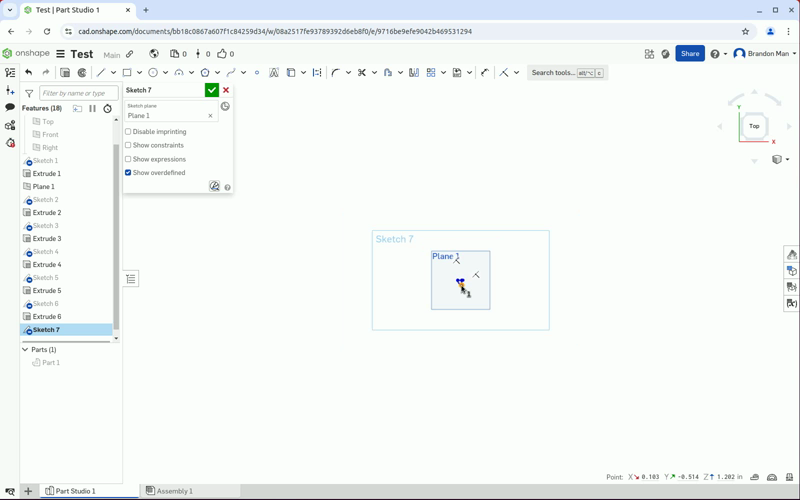
scroll(-6)
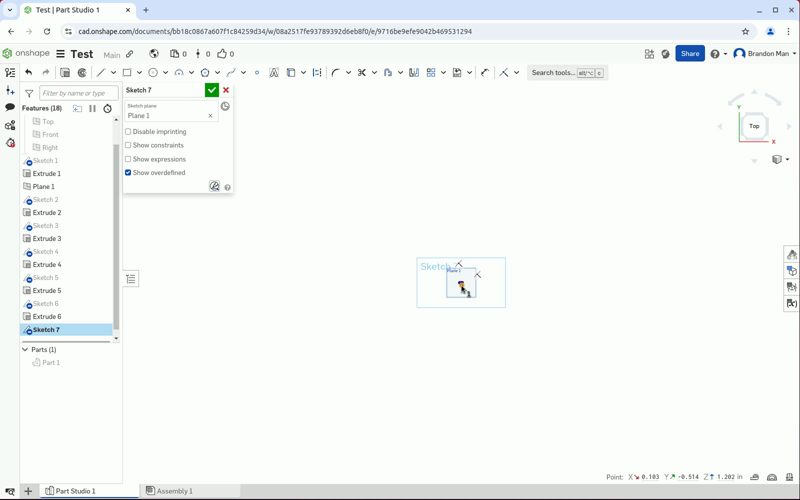
mouse_move(73, 352)
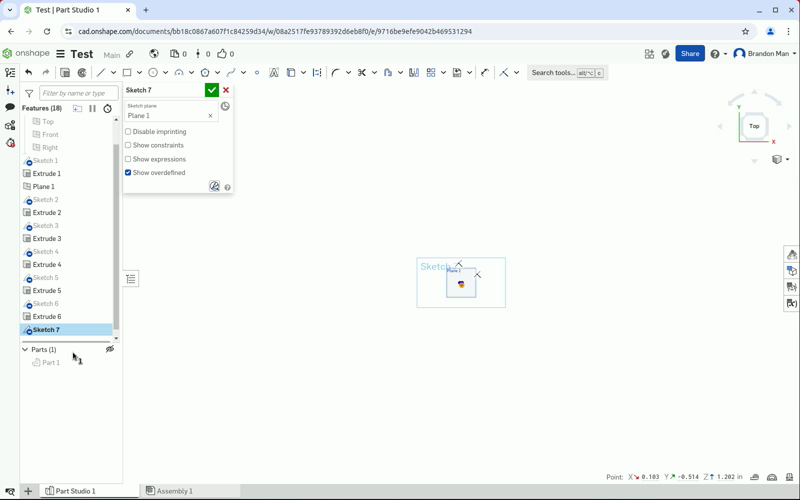
key(shift+y)
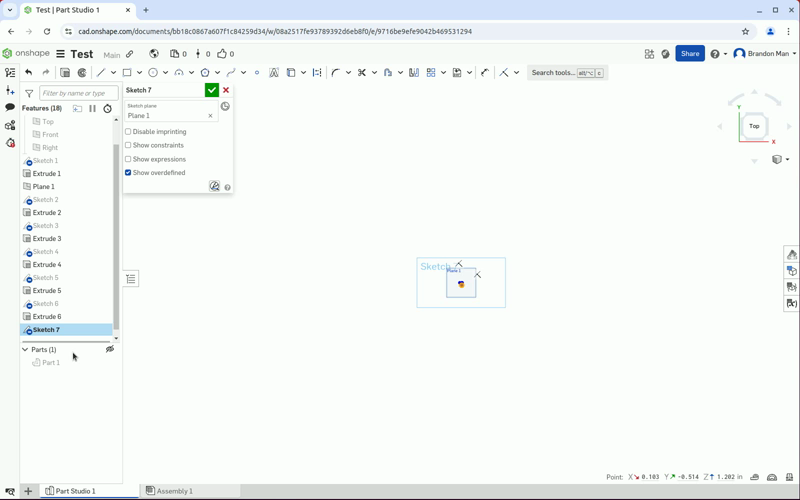
key(shift+e)
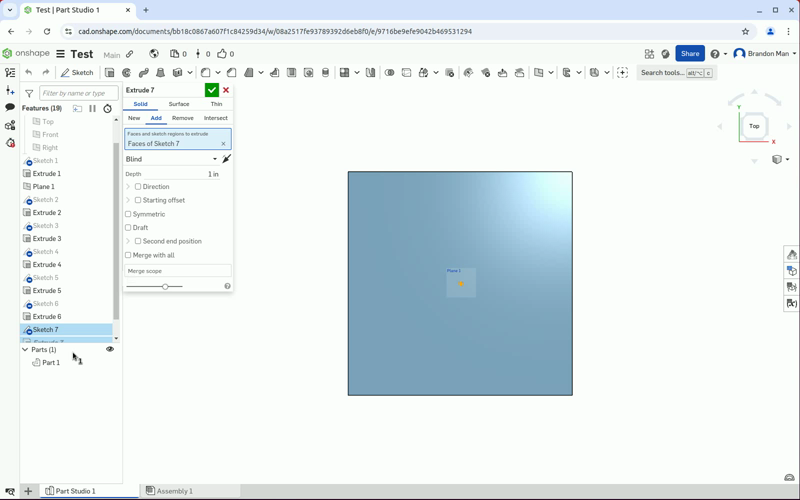
mouse_move(143, 106)
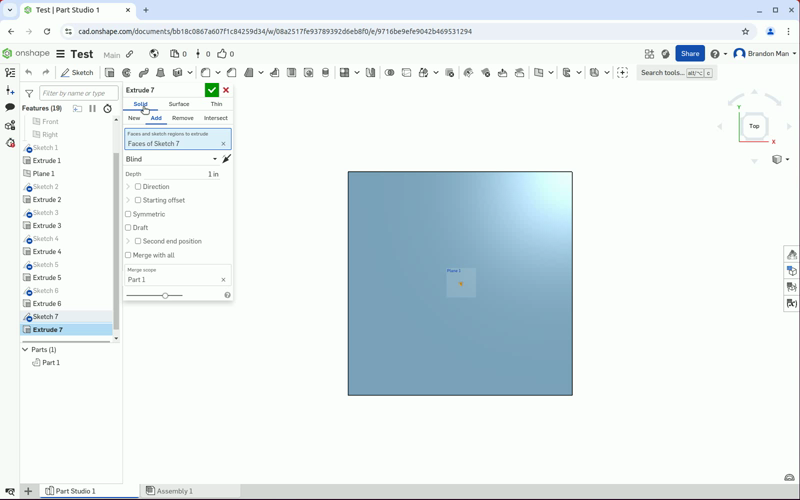
click(143, 106)
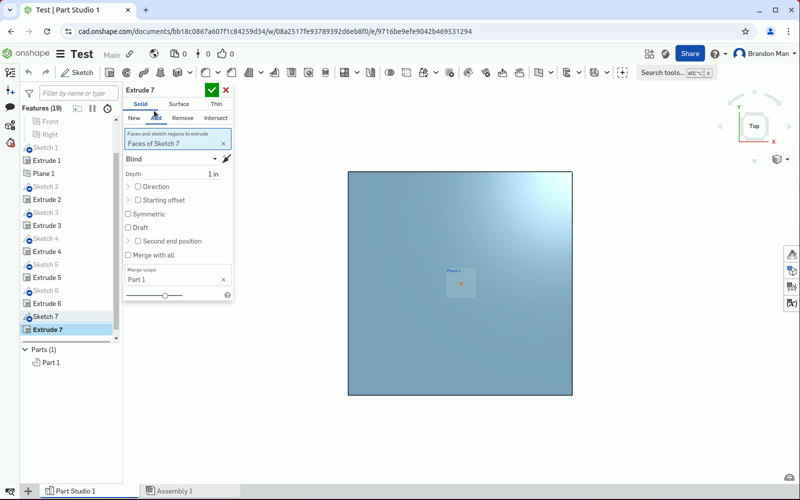
mouse_move(186, 120)
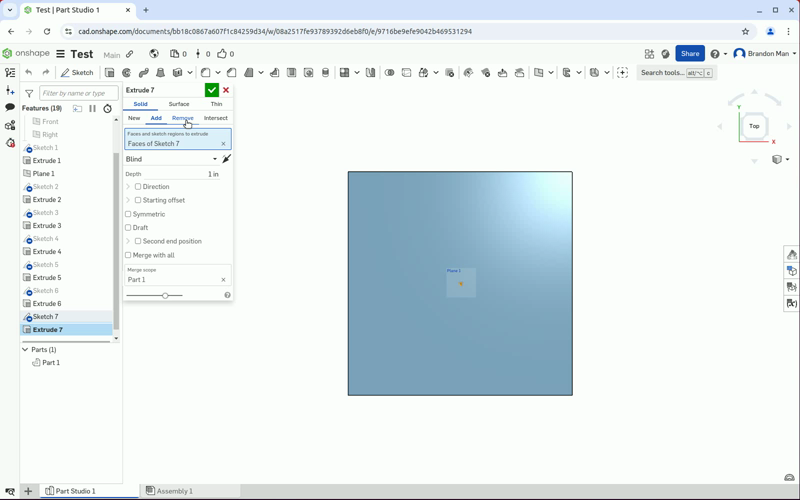
click(186, 120)
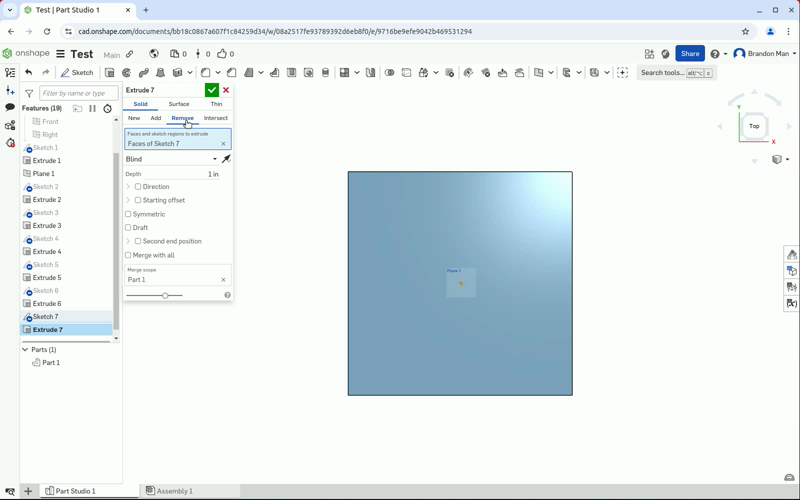
key(tab, 4)
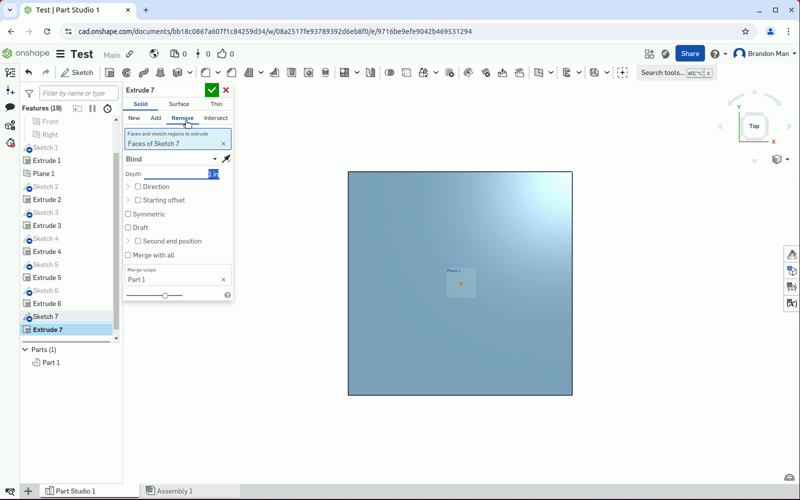
text(5.055)
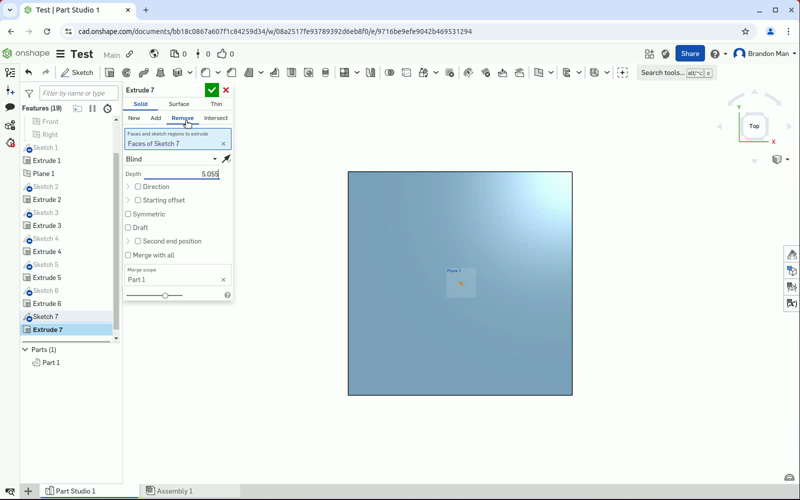
key(tab, 6)
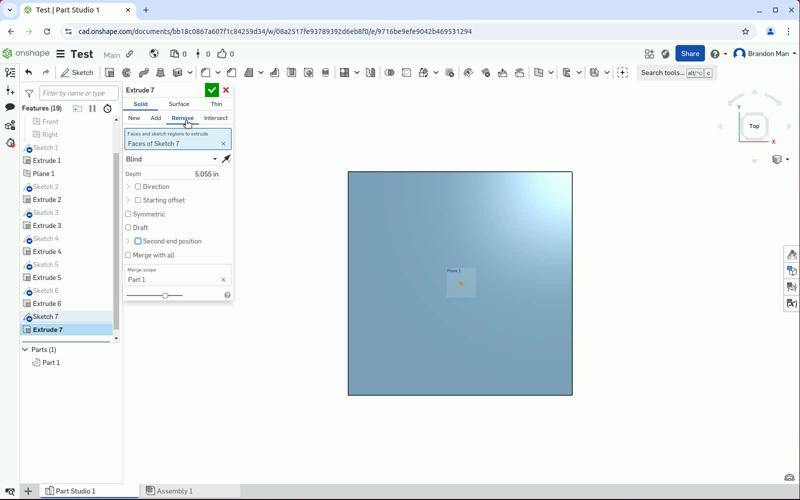
key(space)
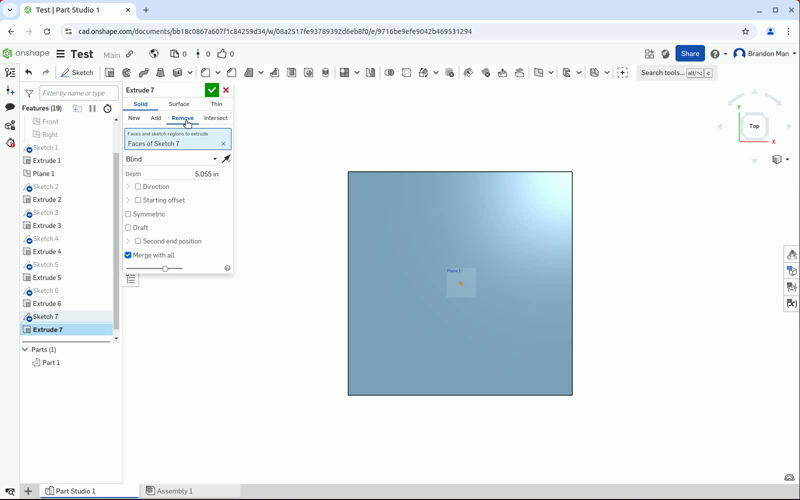
key(enter)
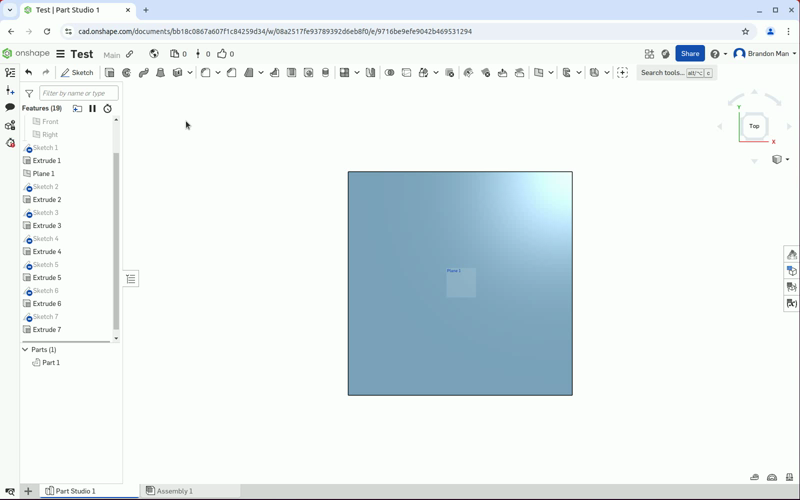
key(shift+h)
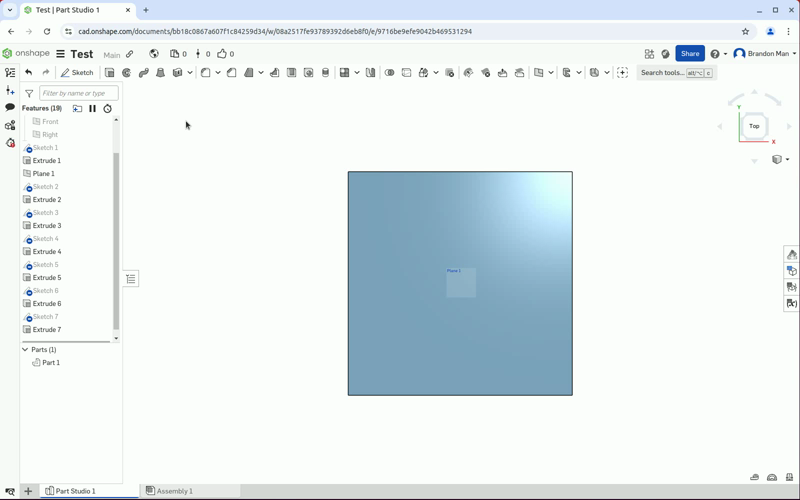
key(shift+h)
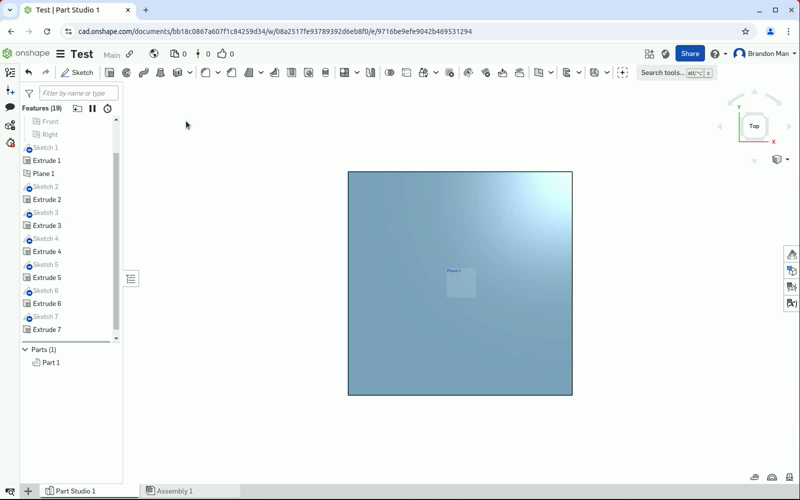
mouse_move(69, 150)
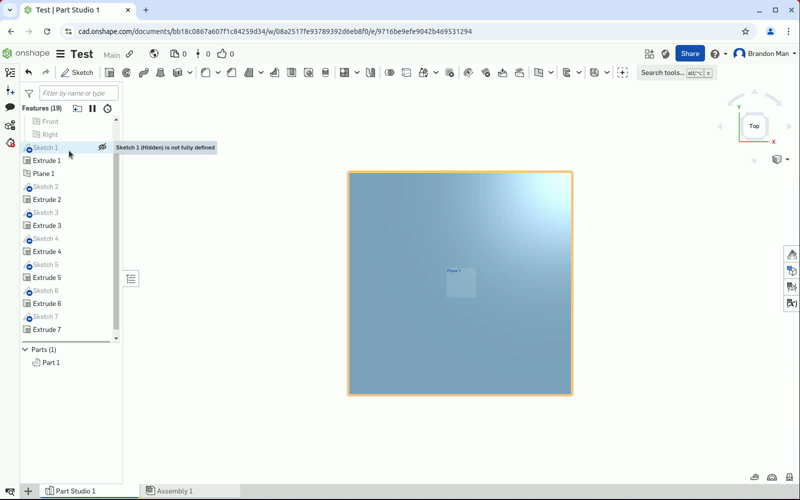
click(69, 150)
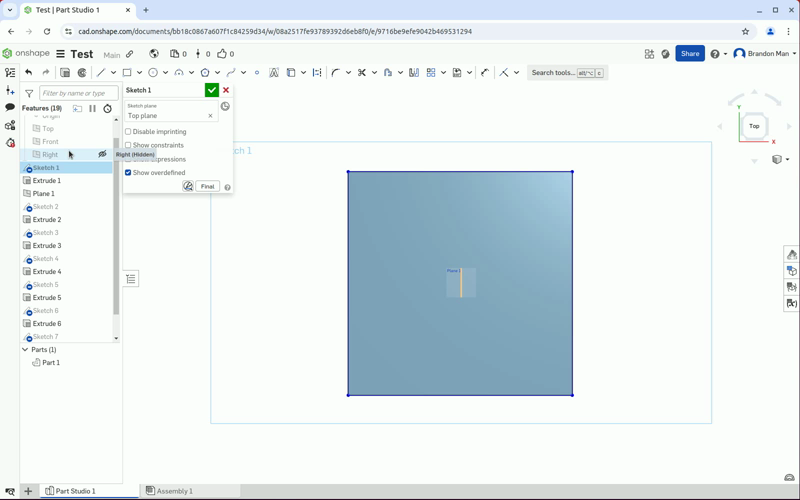
mouse_move(229, 92)
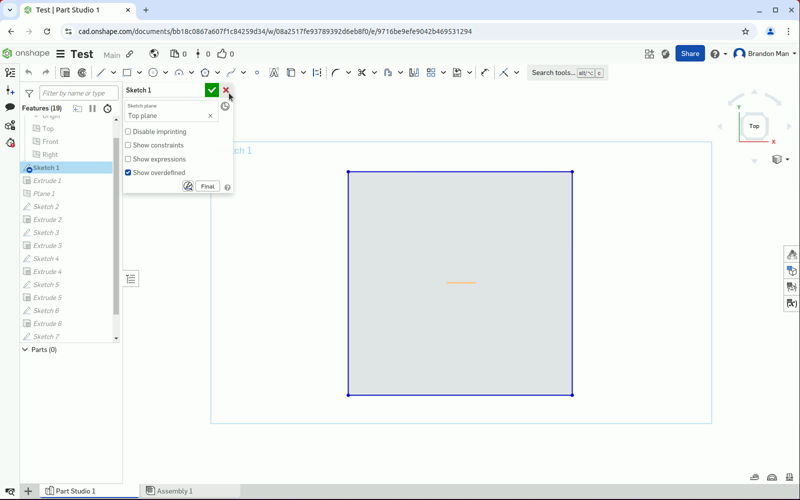
click(229, 92)
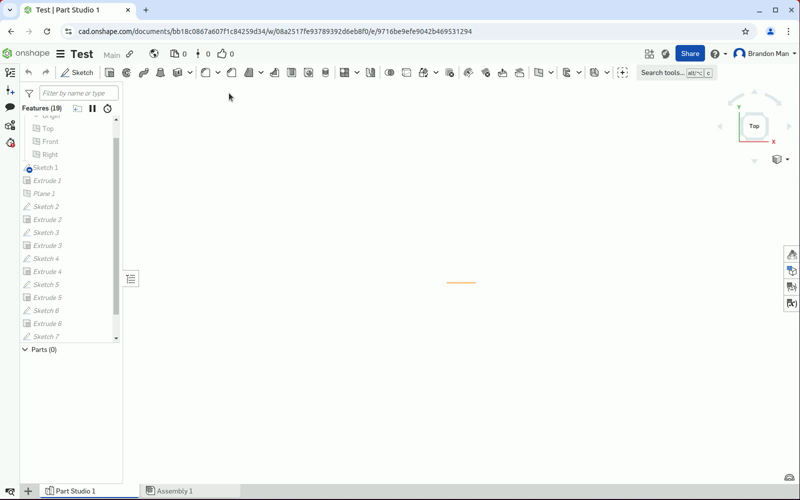
key(shift+s)
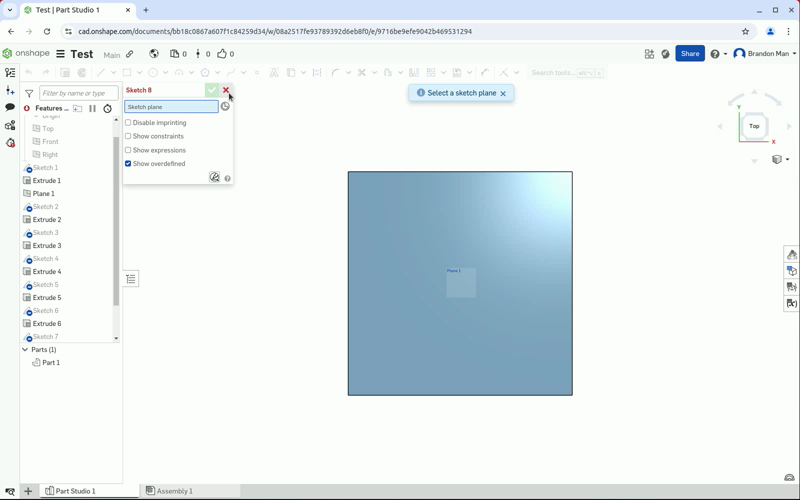
mouse_move(69, 163)
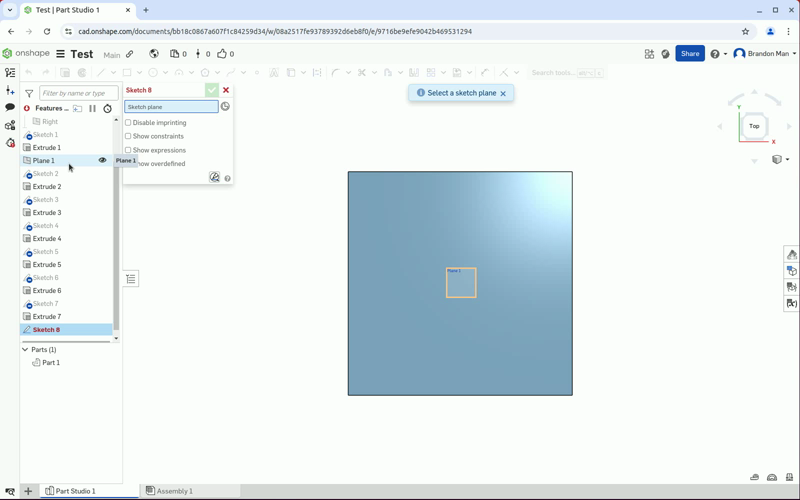
click(69, 163)
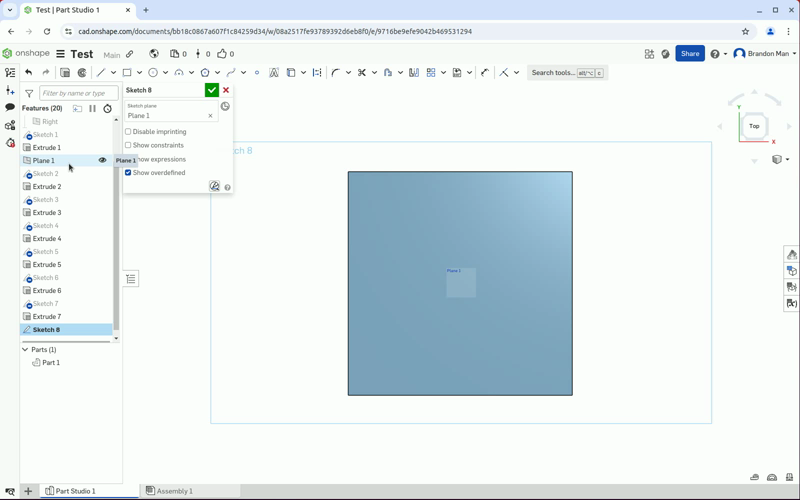
mouse_move(73, 352)
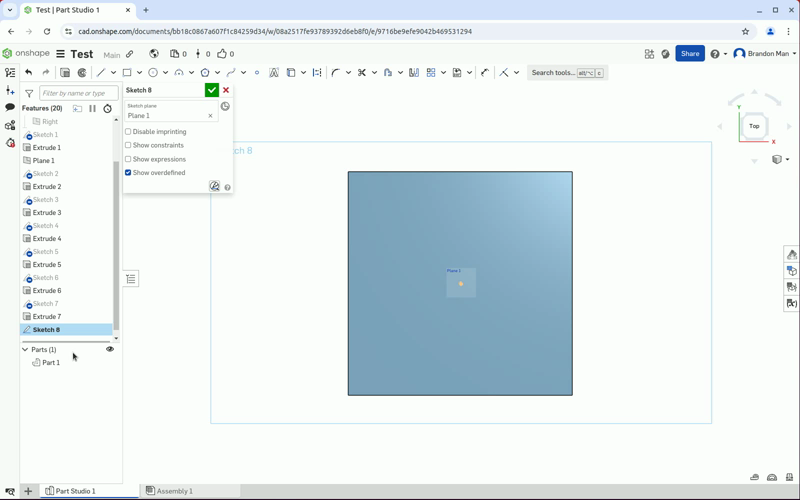
key(y)
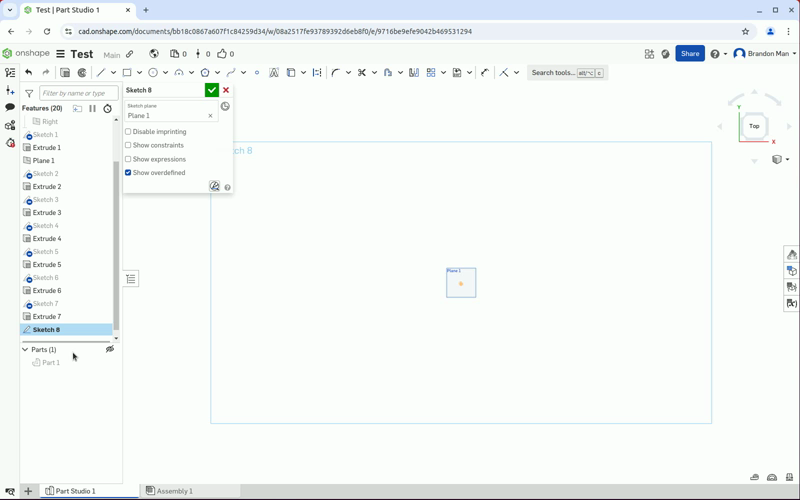
key(a)
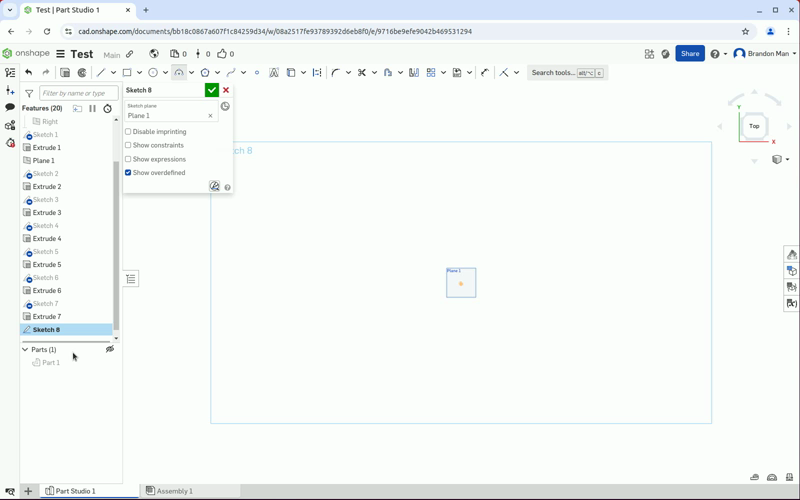
key_down(shift)
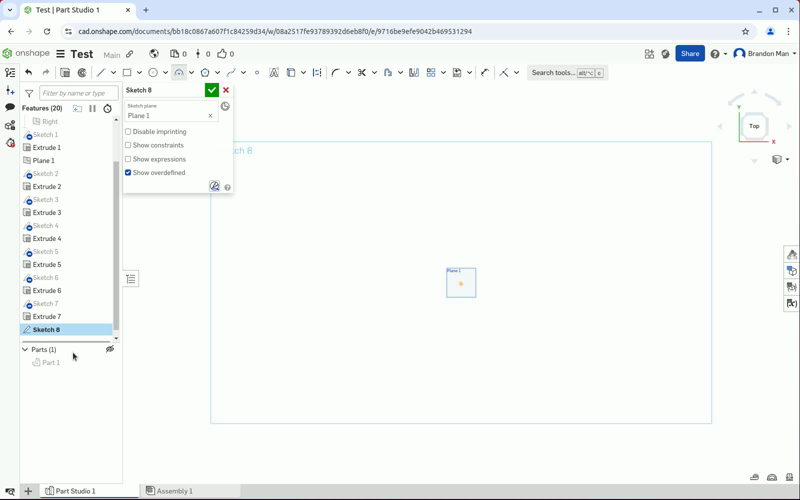
mouse_move(460, 284)
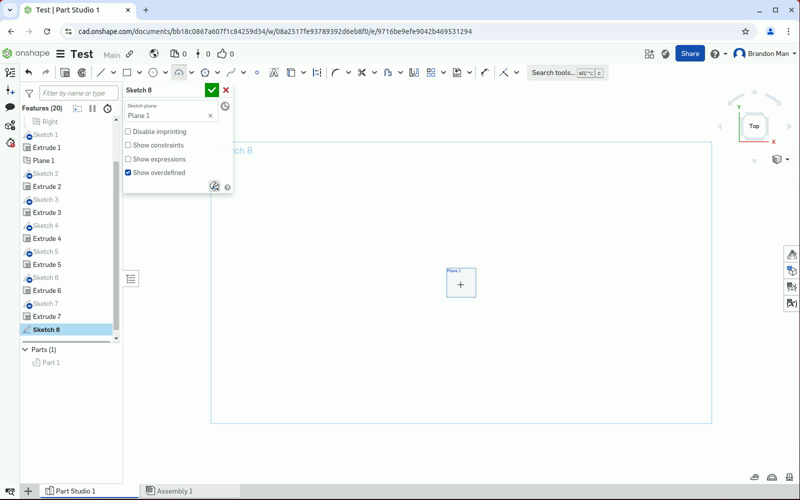
click(460, 284)
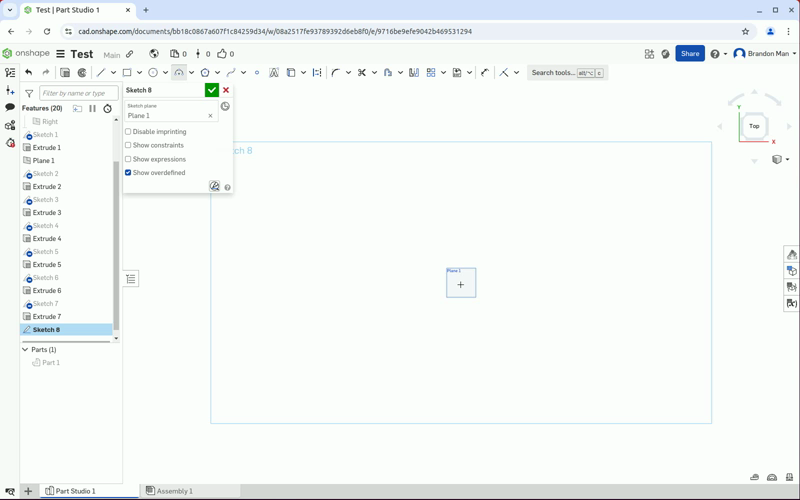
key_up(shift)
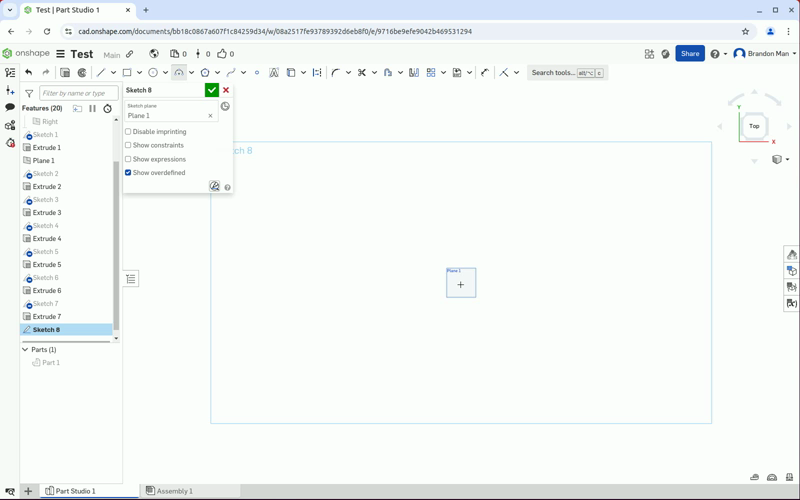
key_down(shift)
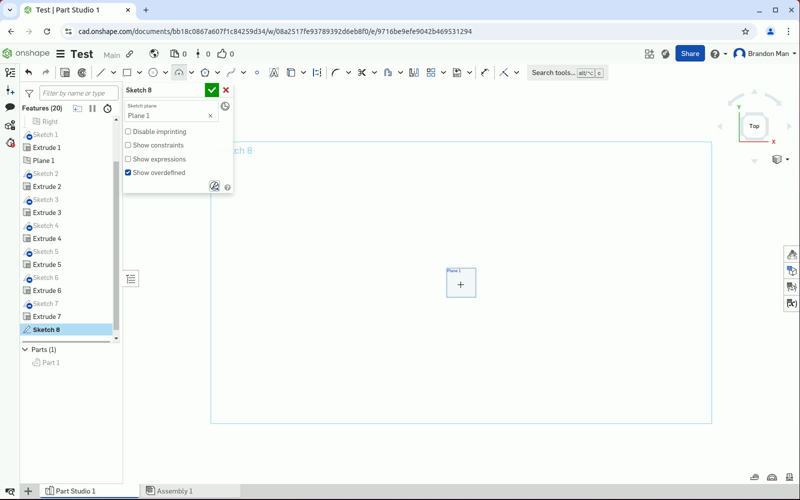
mouse_move(463, 281)
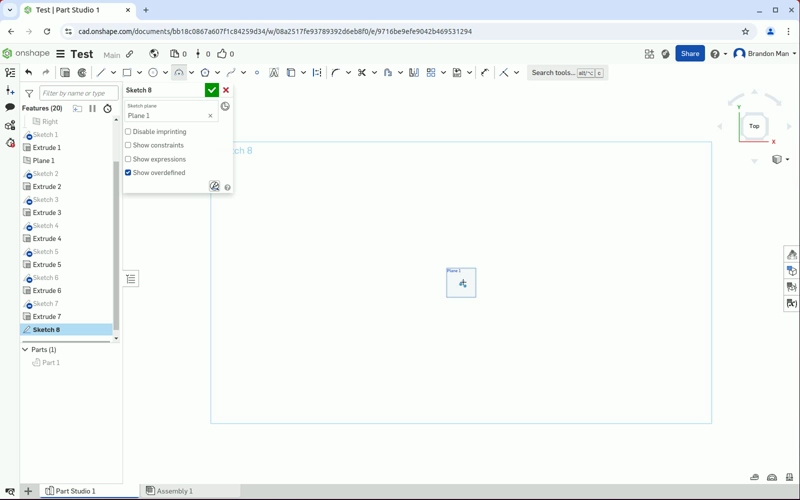
scroll(6)
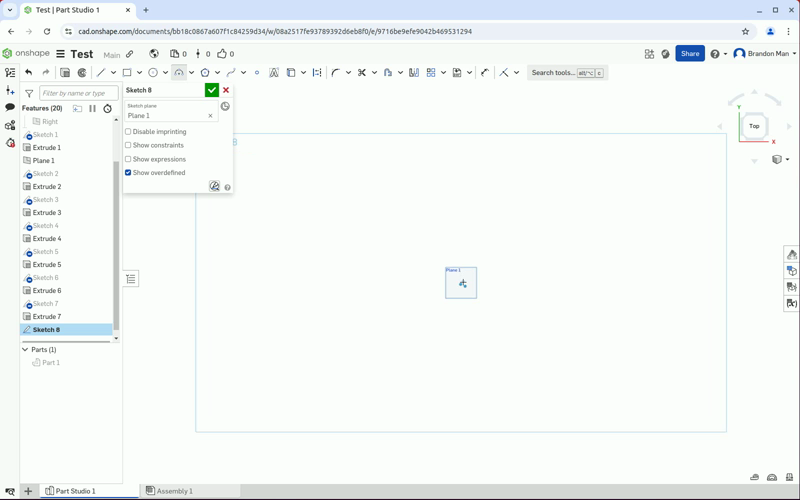
scroll(6)
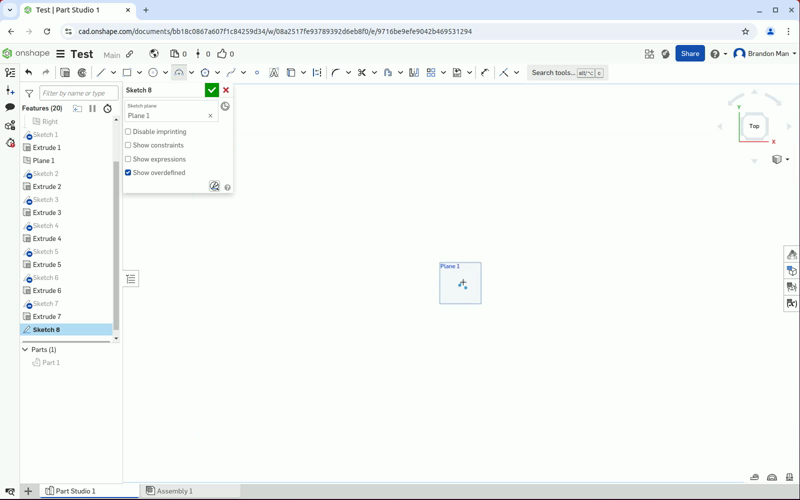
scroll(6)
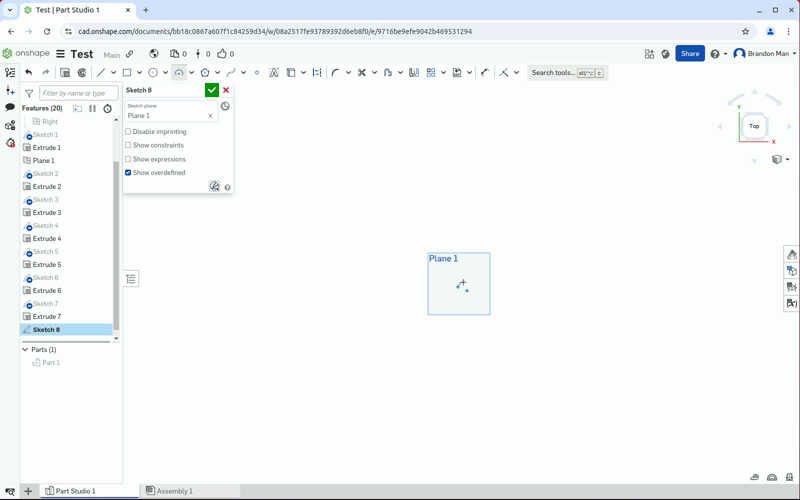
scroll(6)
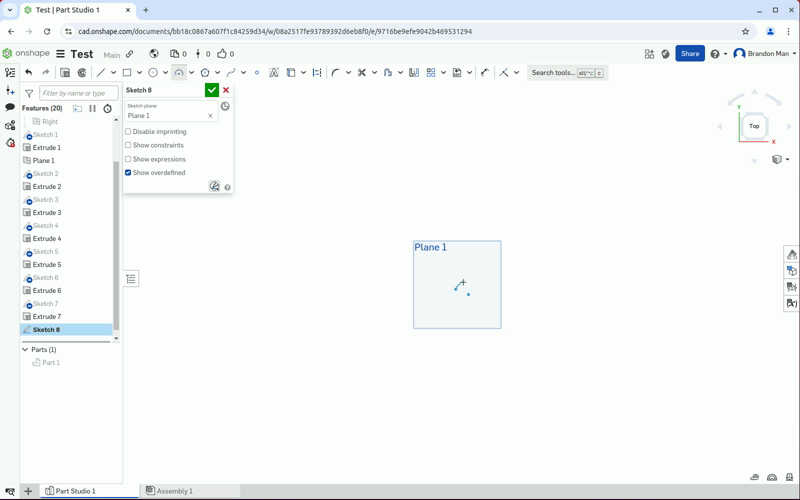
scroll(6)
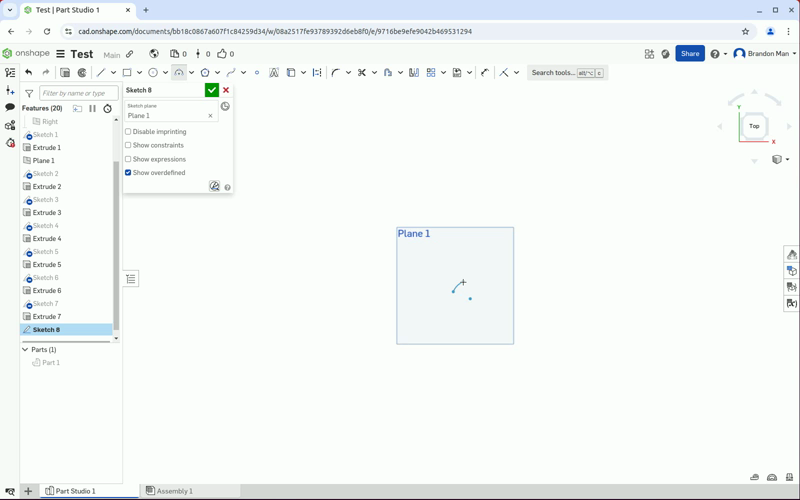
scroll(6)
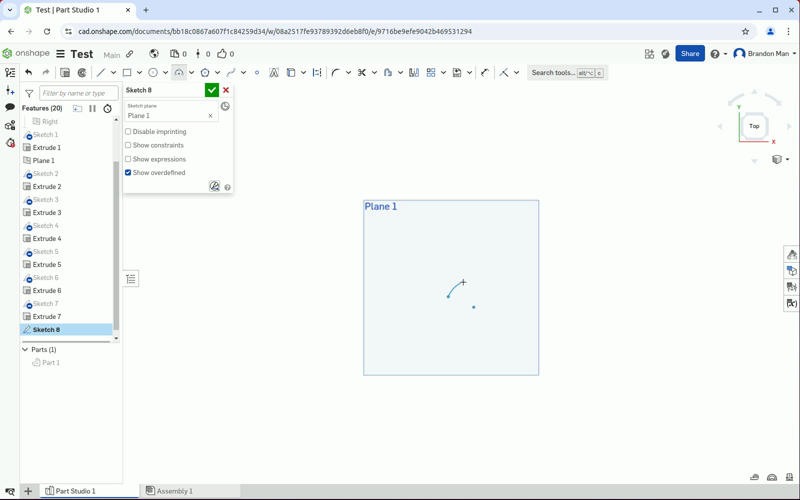
scroll(6)
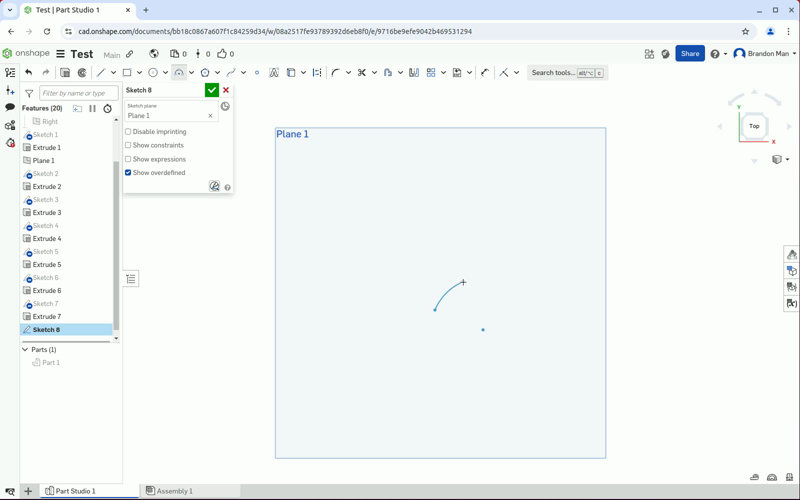
click(463, 281)
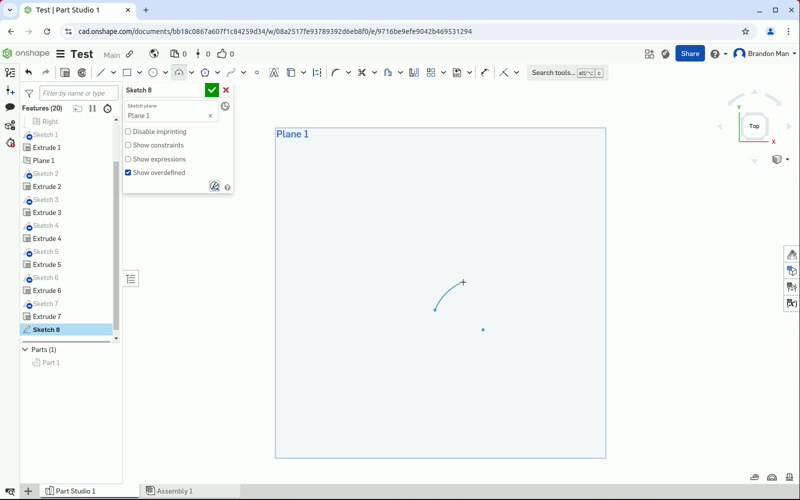
scroll(-6)
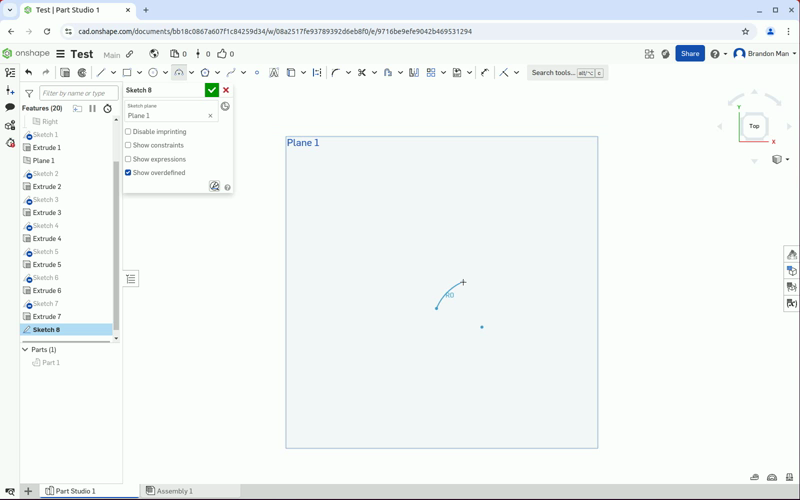
scroll(-6)
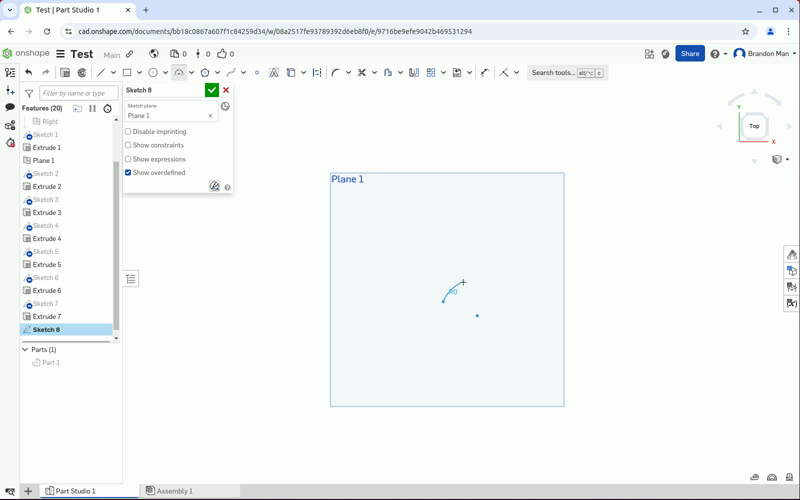
scroll(-6)
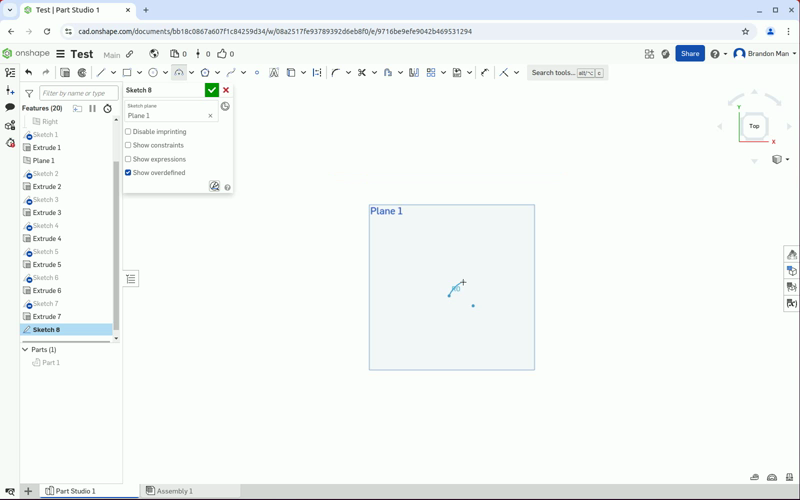
scroll(-6)
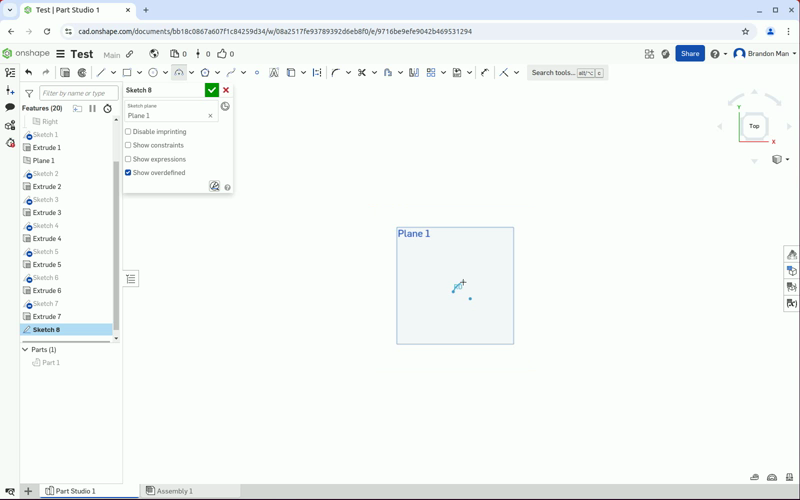
scroll(-6)
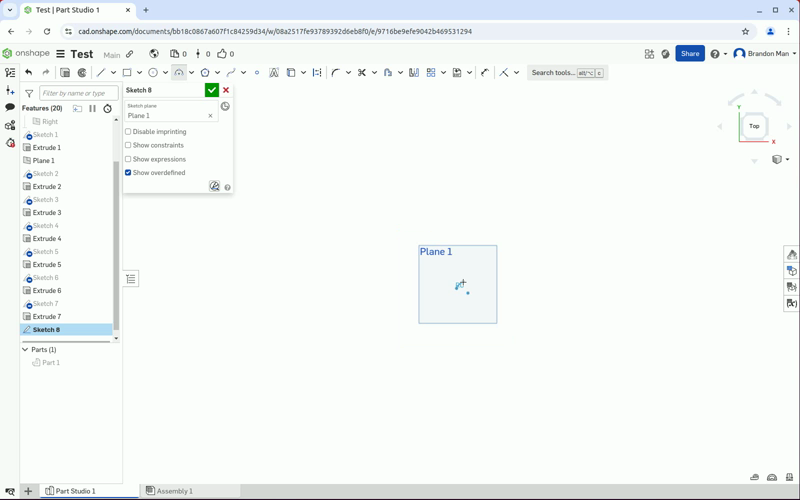
scroll(-6)
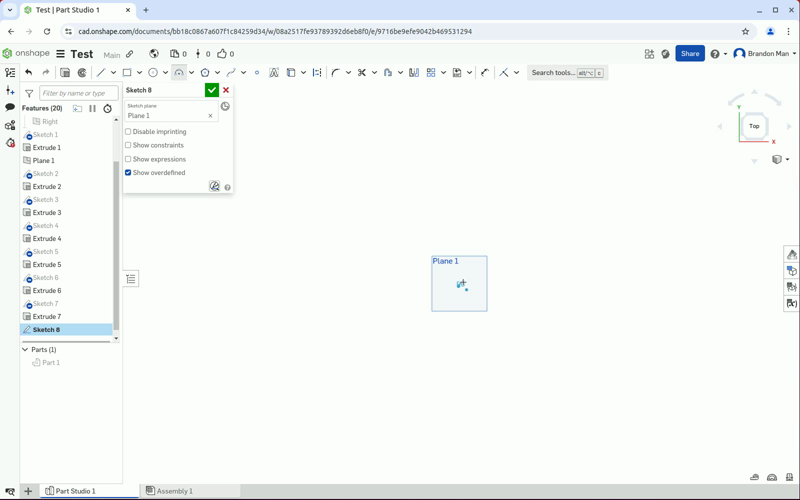
scroll(-6)
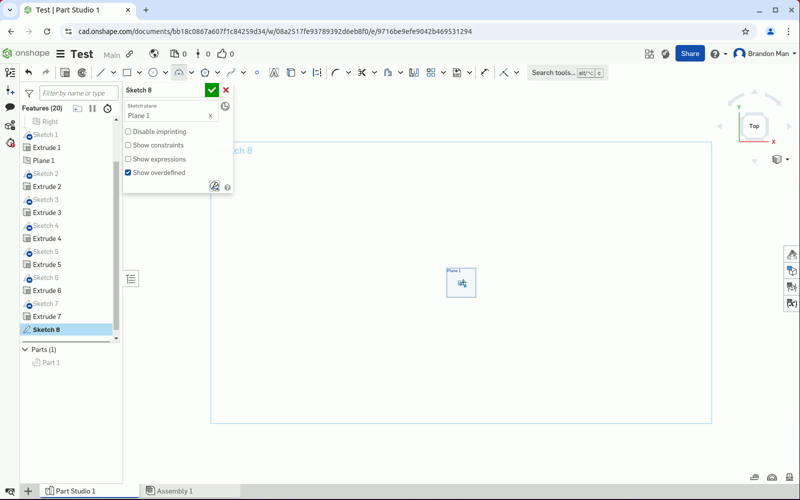
mouse_move(462, 283)
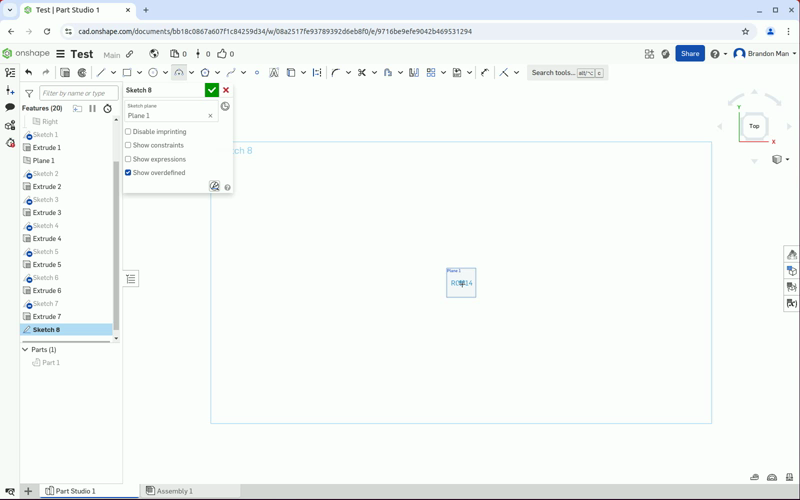
scroll(6)
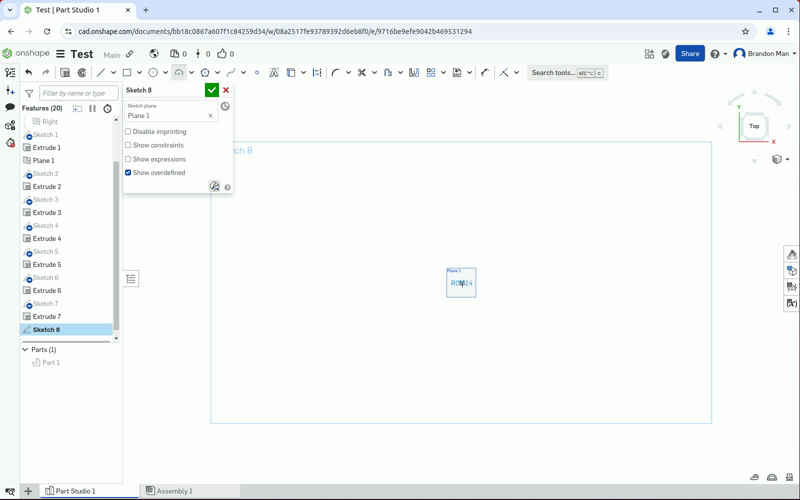
scroll(6)
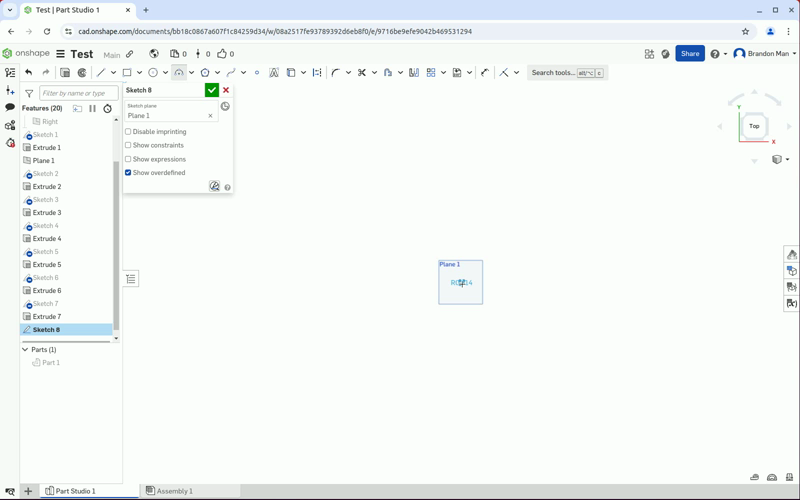
scroll(6)
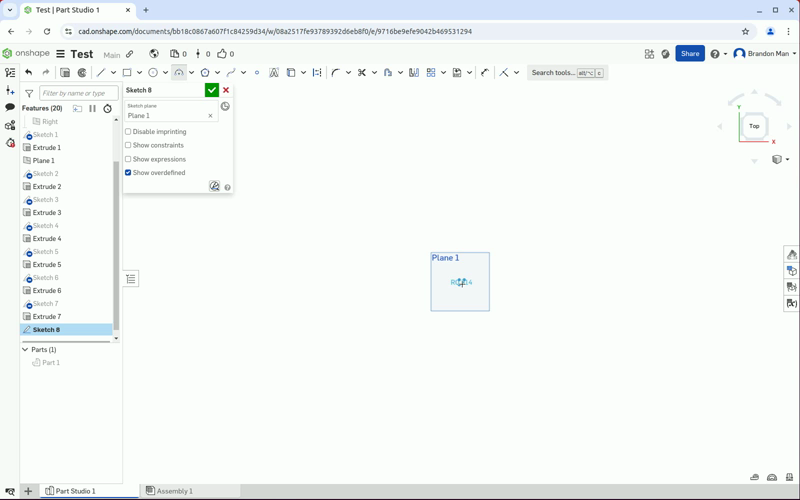
scroll(6)
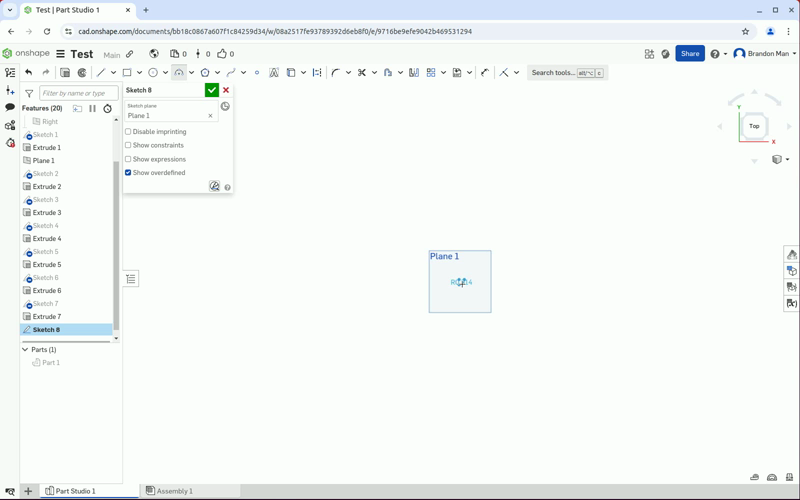
scroll(6)
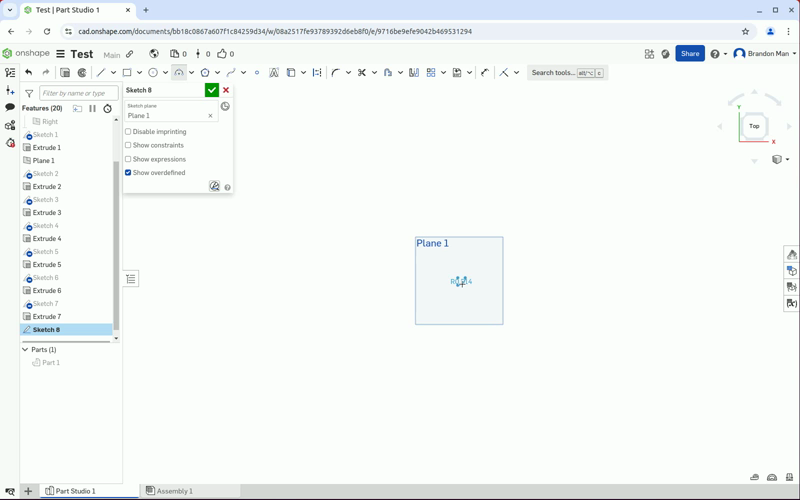
scroll(6)
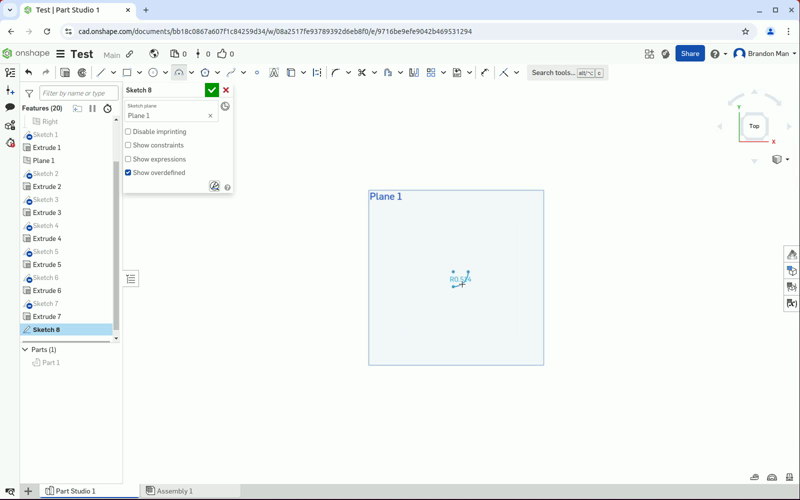
scroll(6)
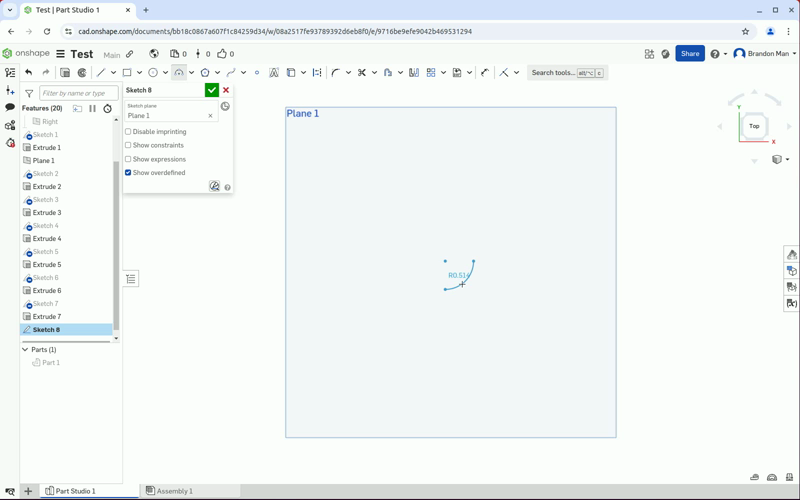
click(462, 283)
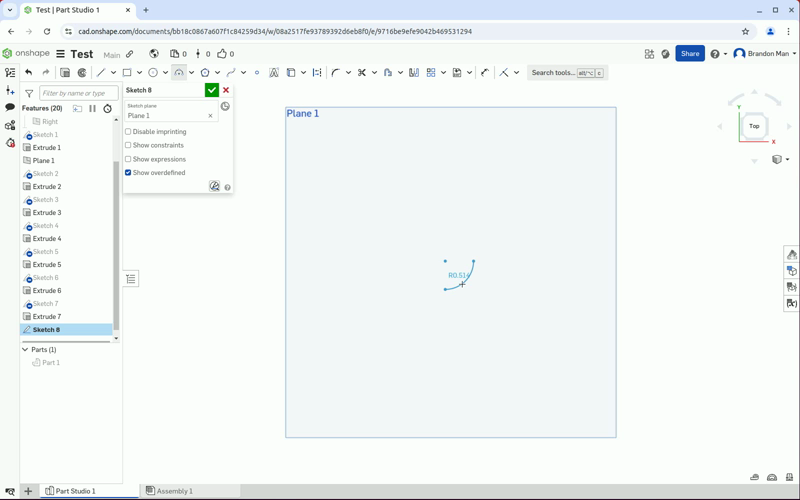
scroll(-6)
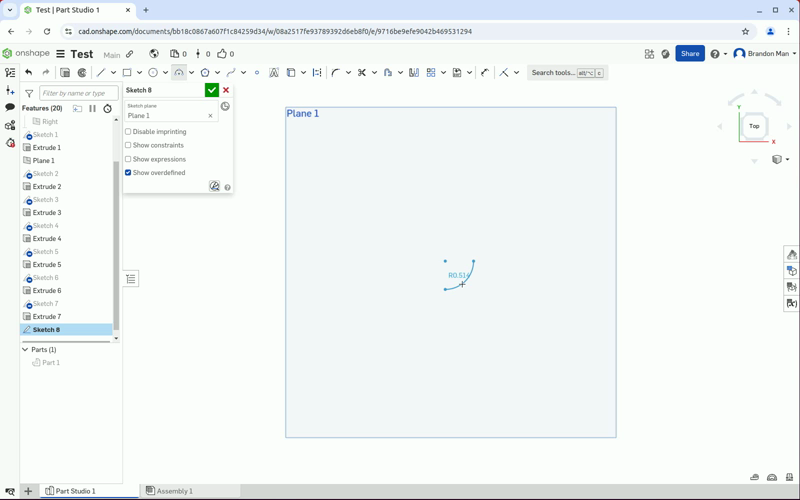
scroll(-6)
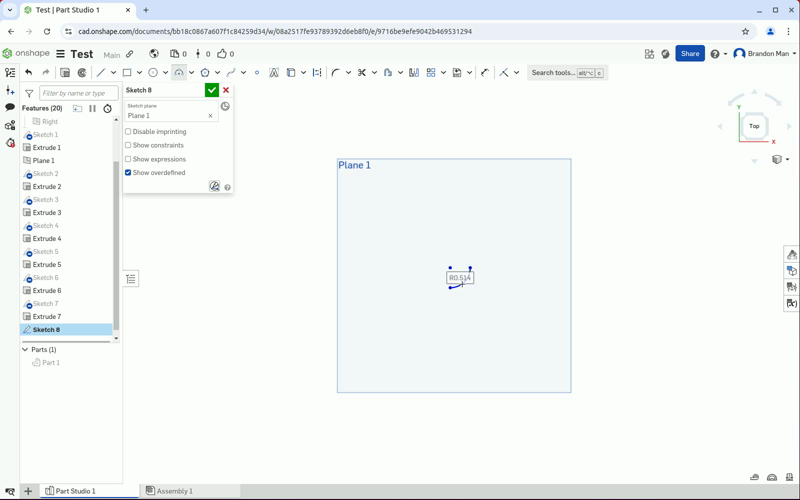
scroll(-6)
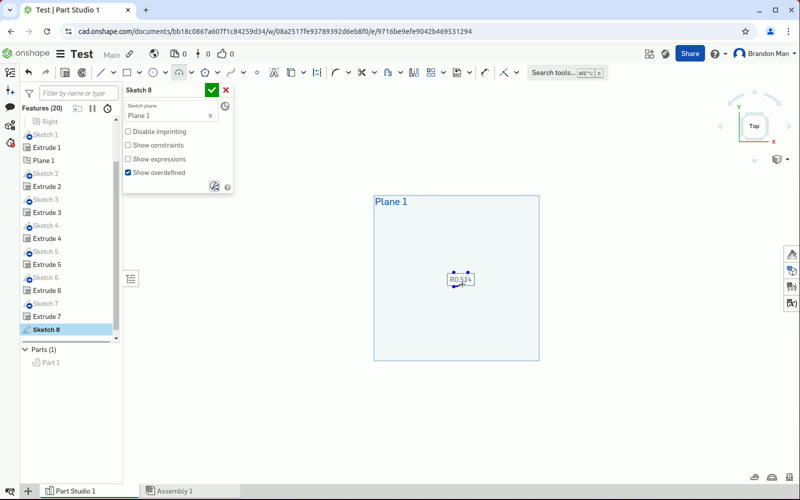
scroll(-6)
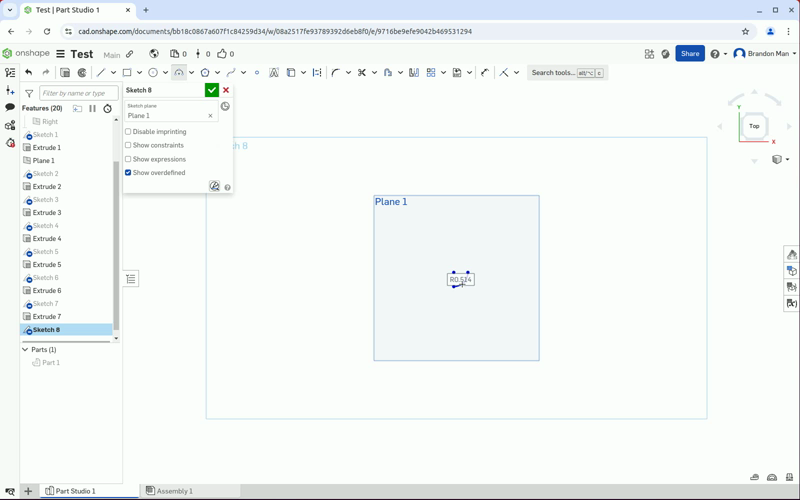
scroll(-6)
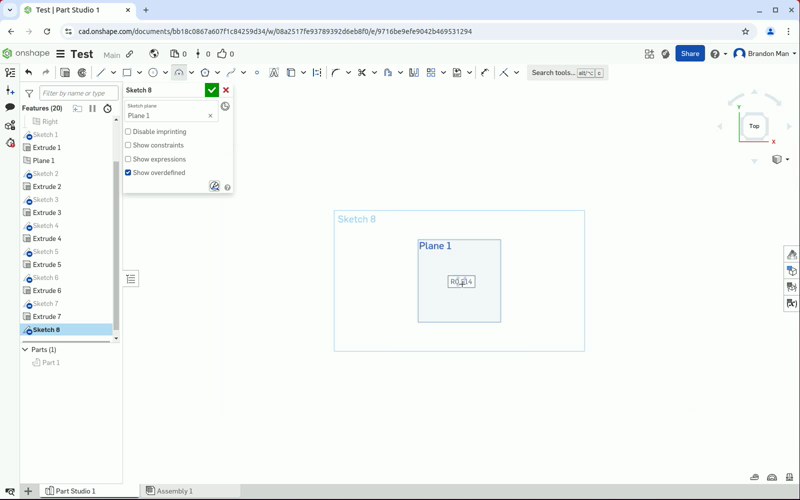
scroll(-6)
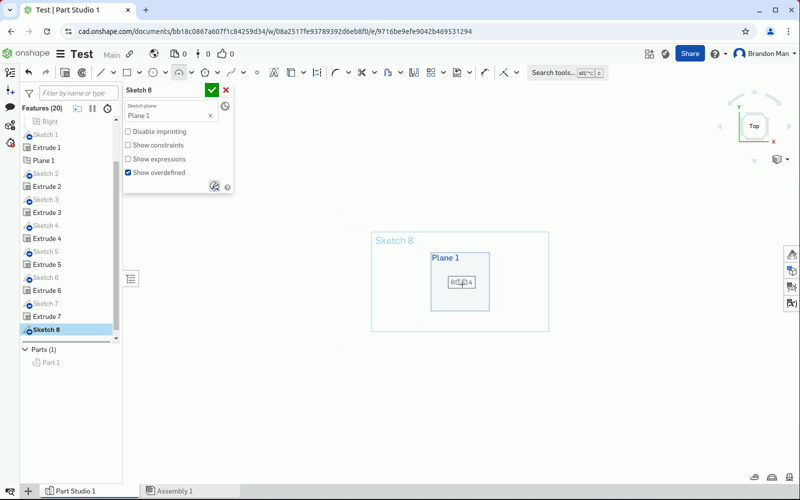
scroll(-6)
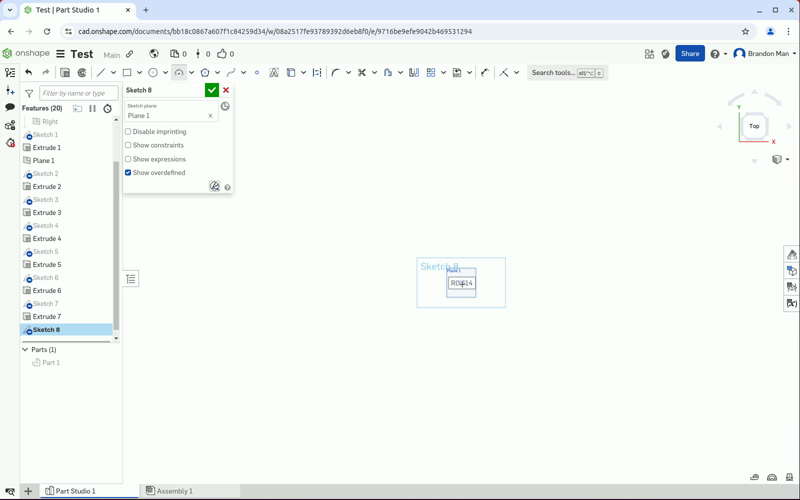
key_up(shift)
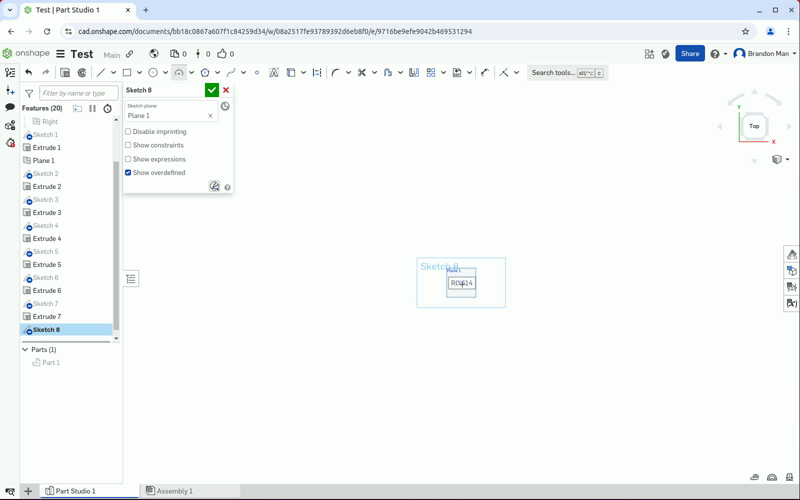
key(esc)
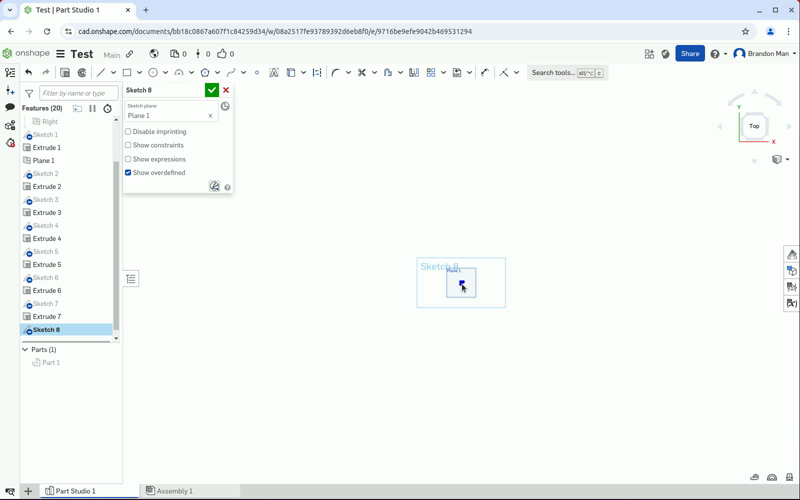
key(l)
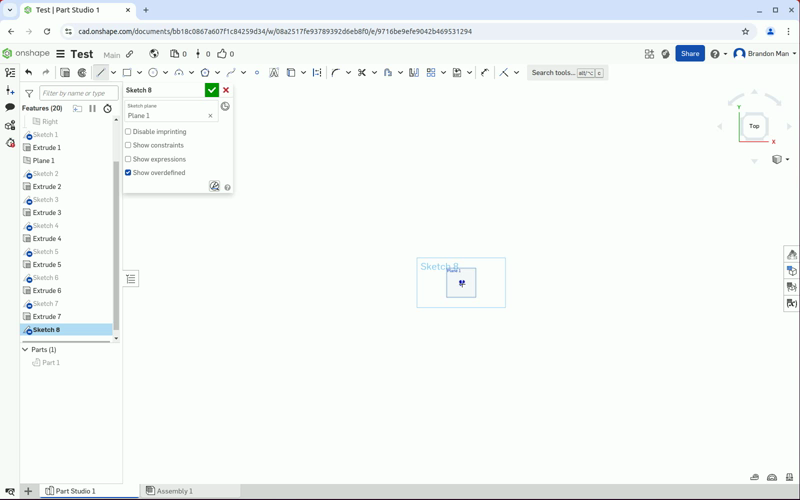
mouse_move(463, 281)
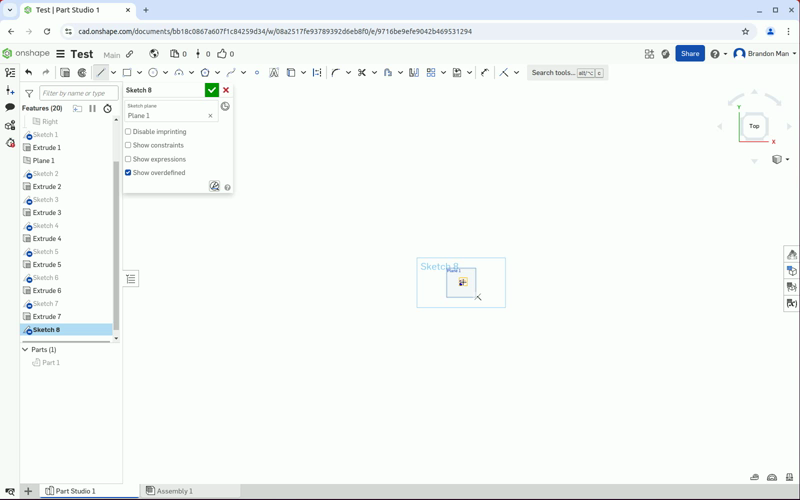
scroll(6)
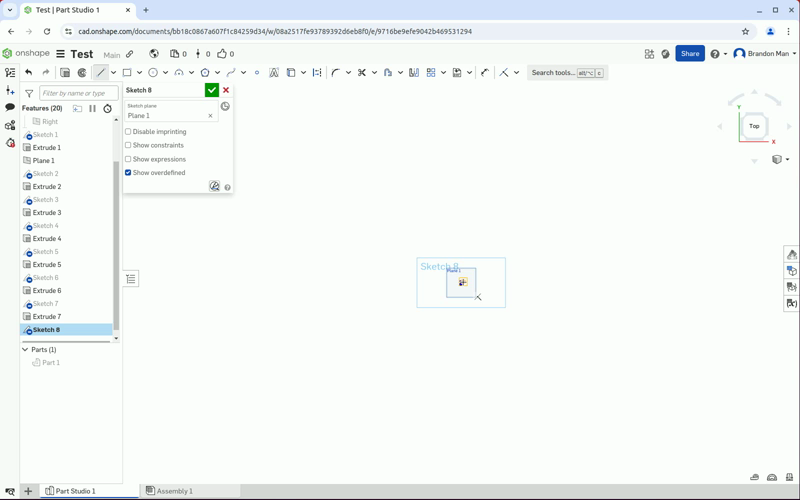
scroll(6)
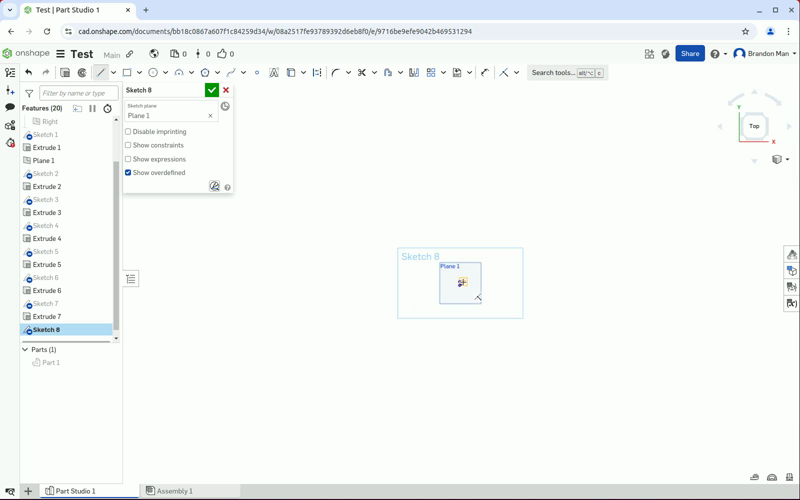
scroll(6)
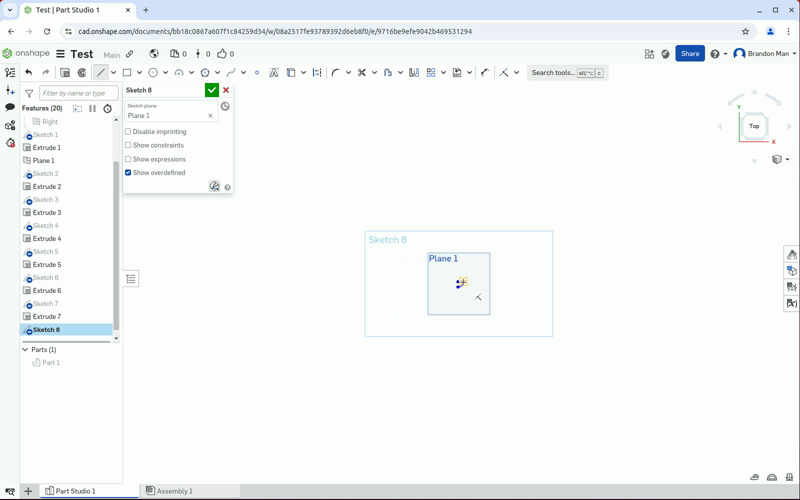
scroll(6)
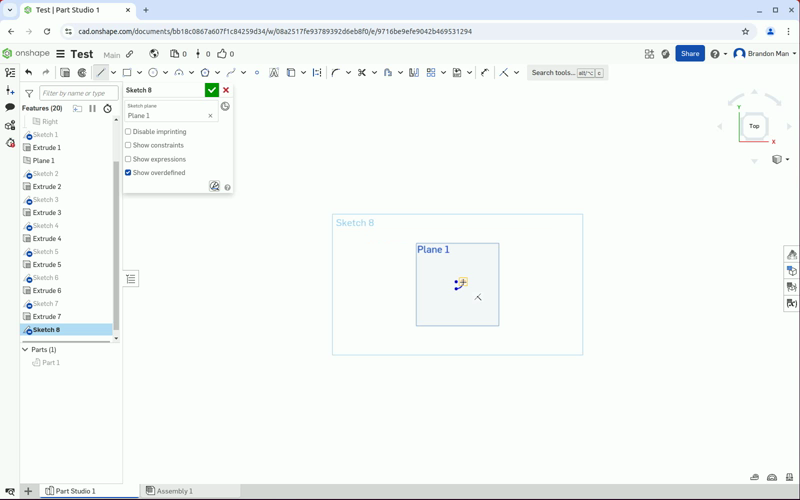
scroll(6)
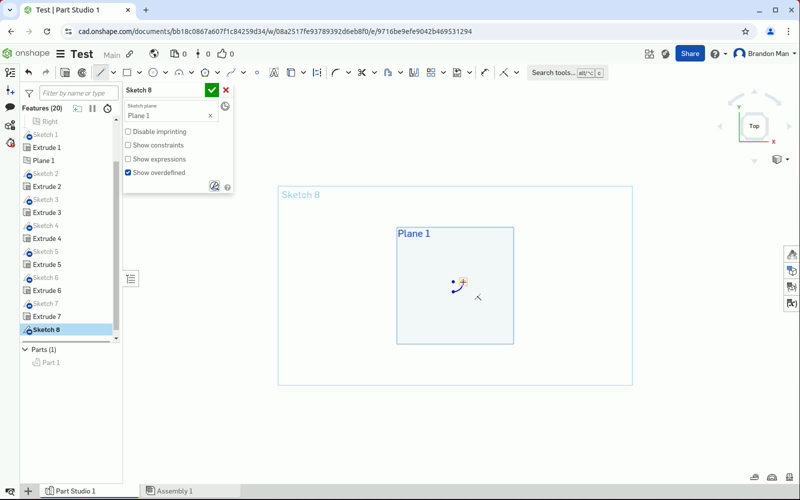
scroll(6)
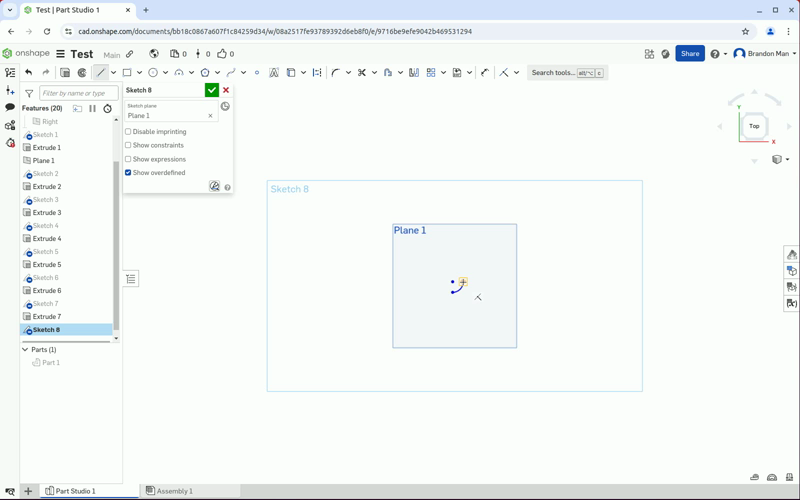
scroll(6)
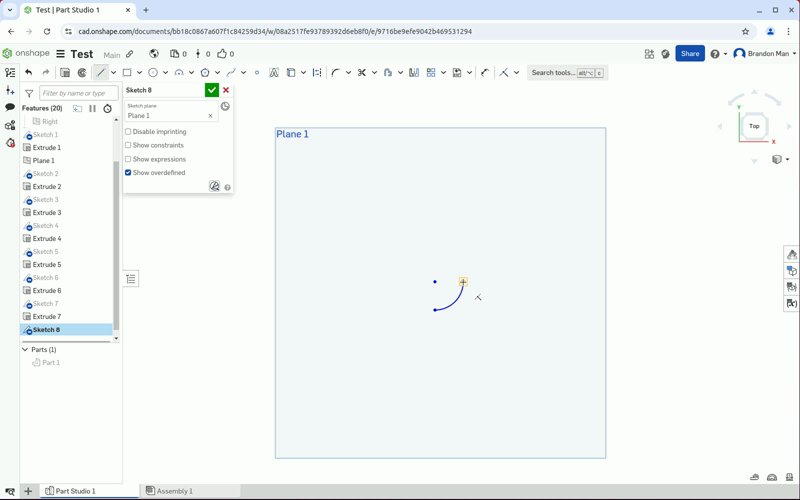
click(463, 281)
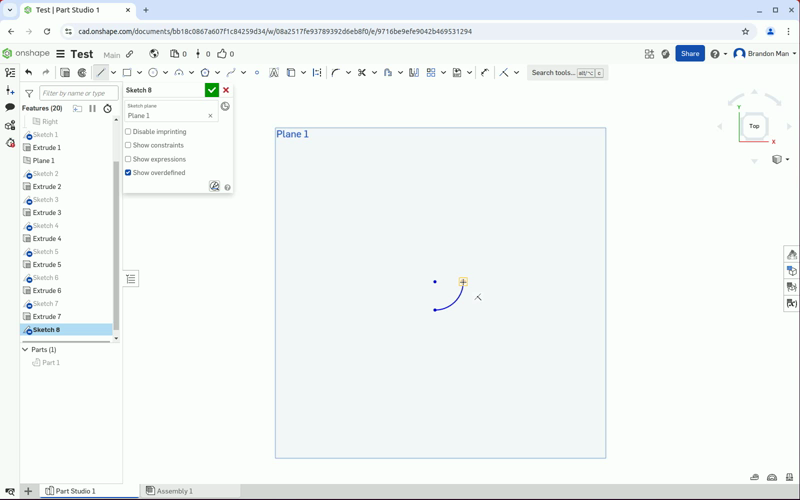
scroll(-6)
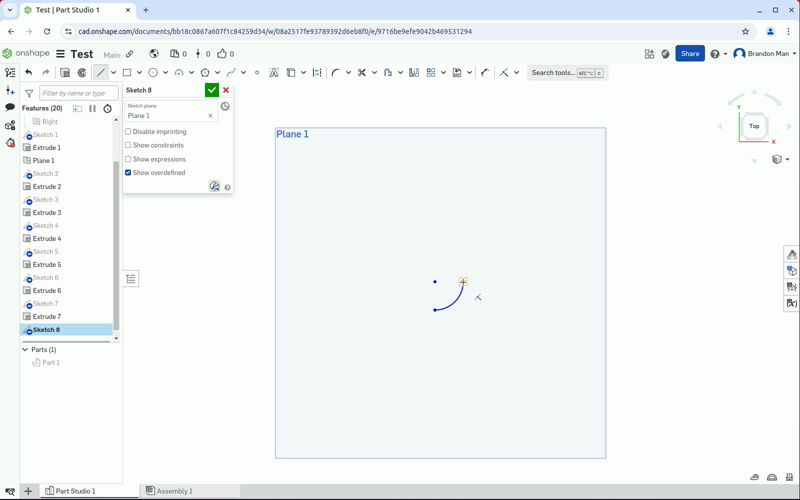
scroll(-6)
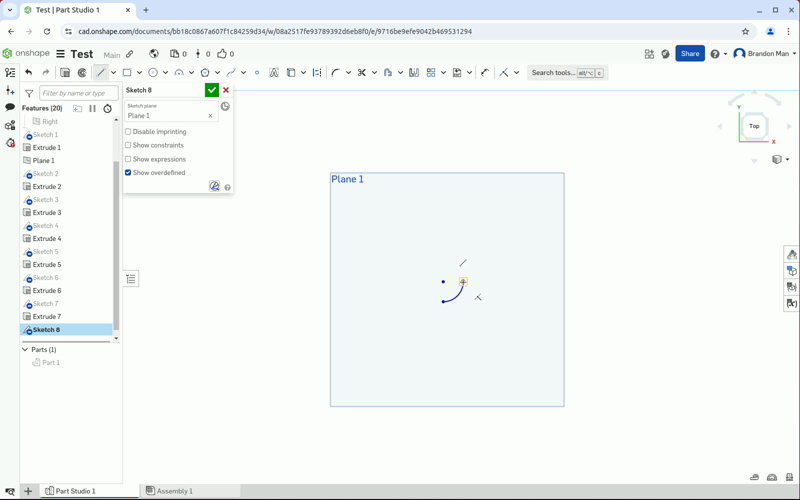
scroll(-6)
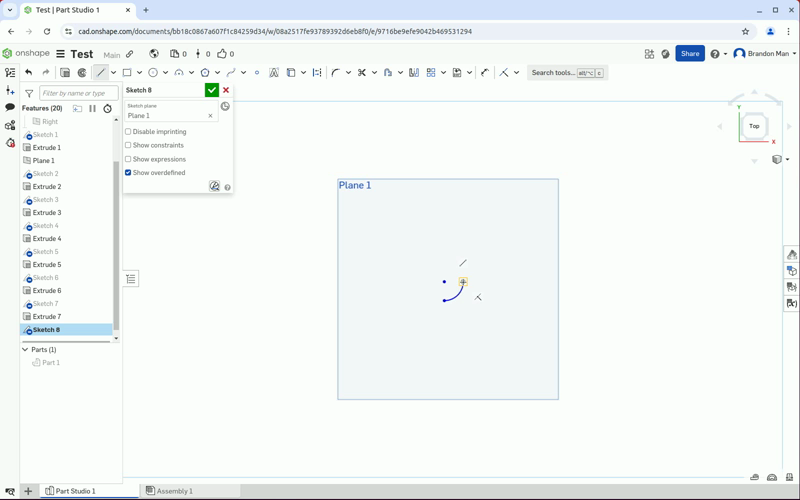
scroll(-6)
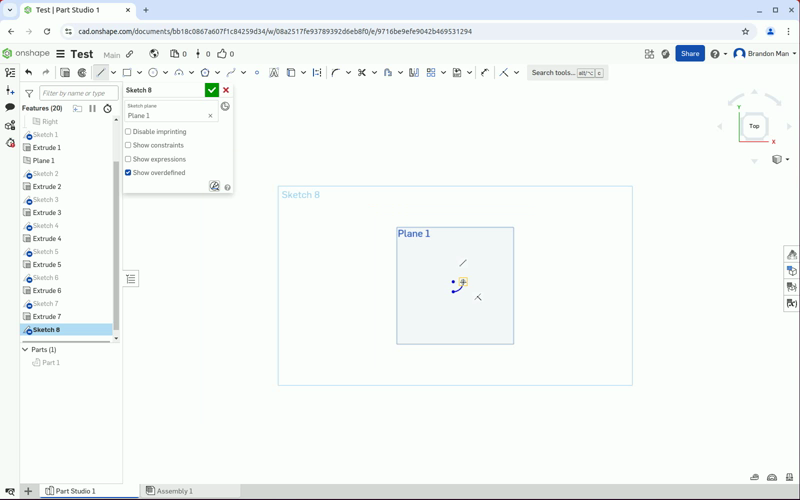
scroll(-6)
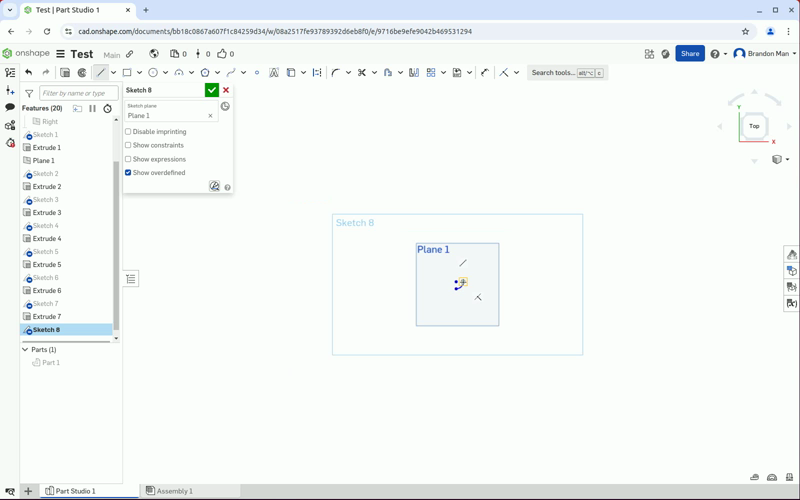
scroll(-6)
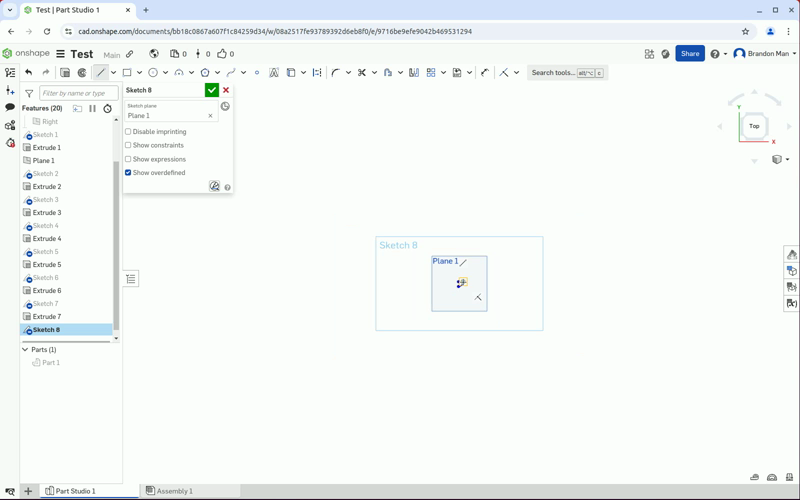
scroll(-6)
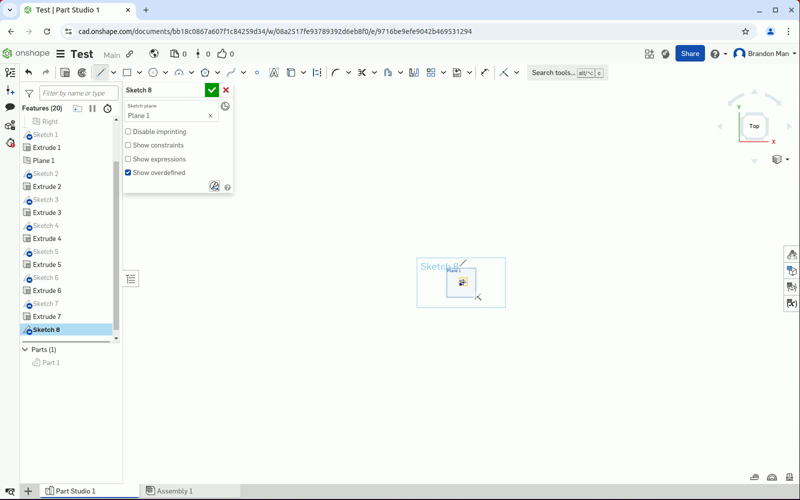
key_down(shift)
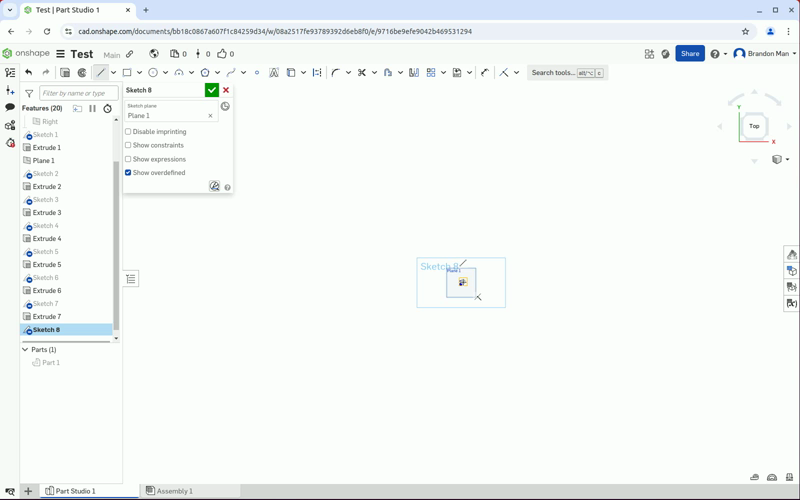
mouse_move(493, 281)
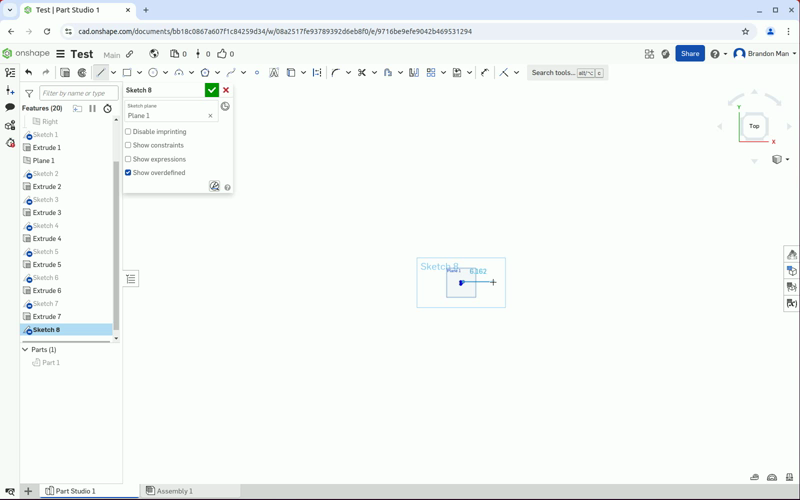
mouse_move(460, 281)
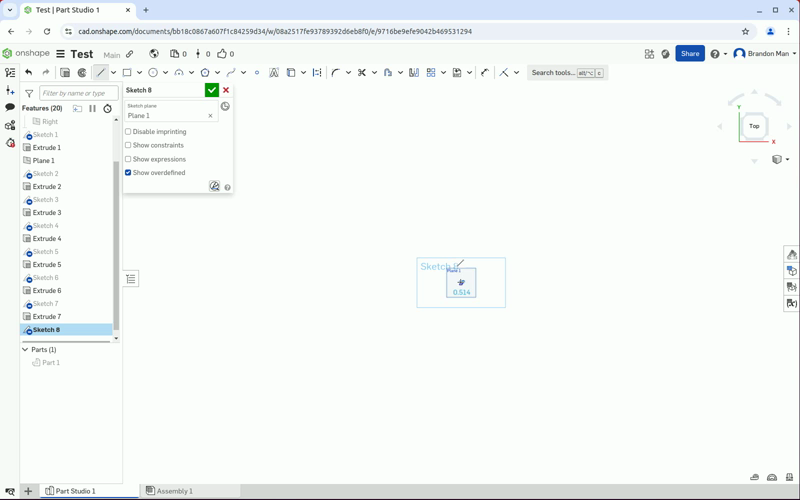
scroll(6)
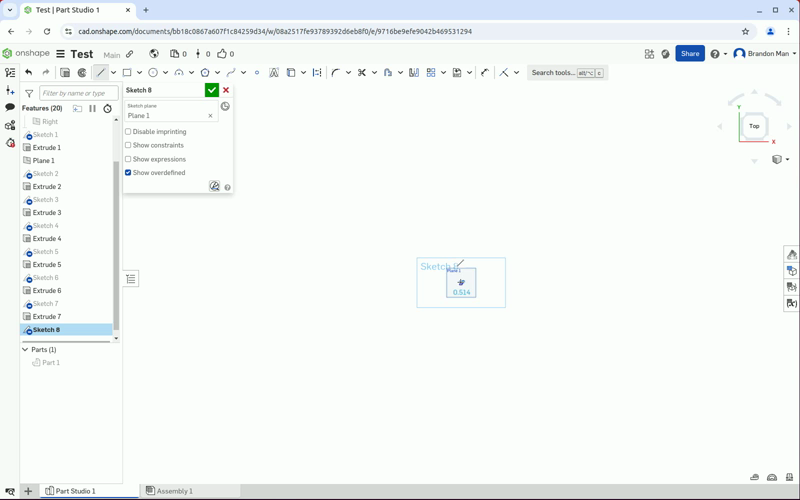
scroll(6)
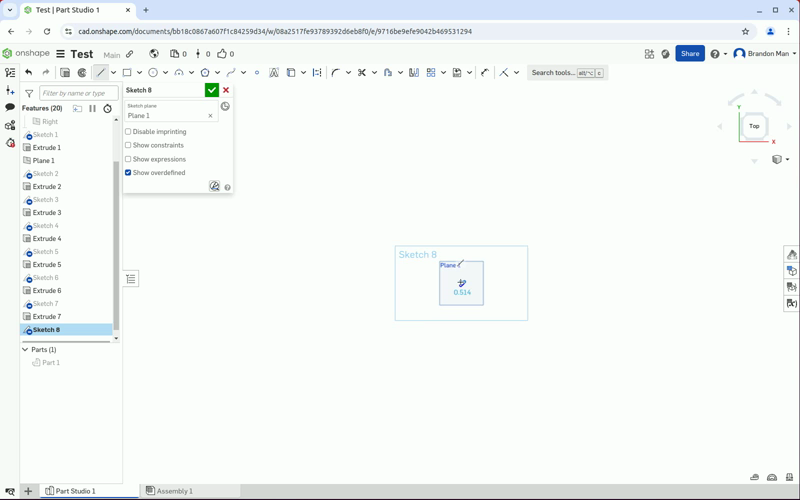
scroll(6)
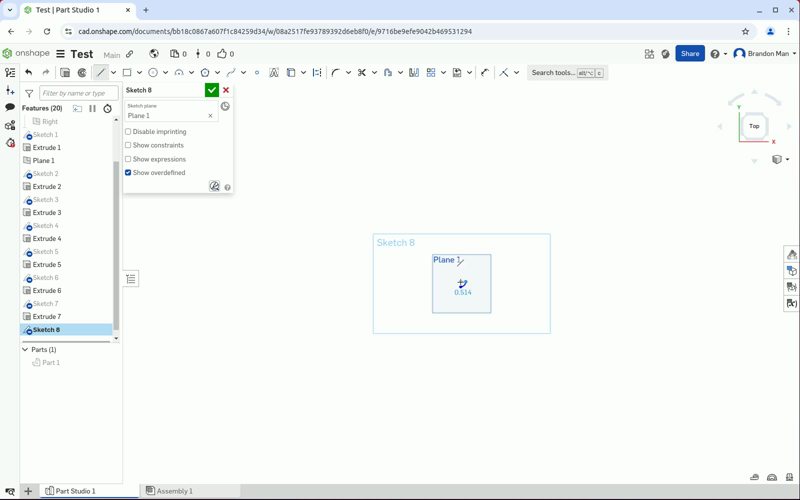
scroll(6)
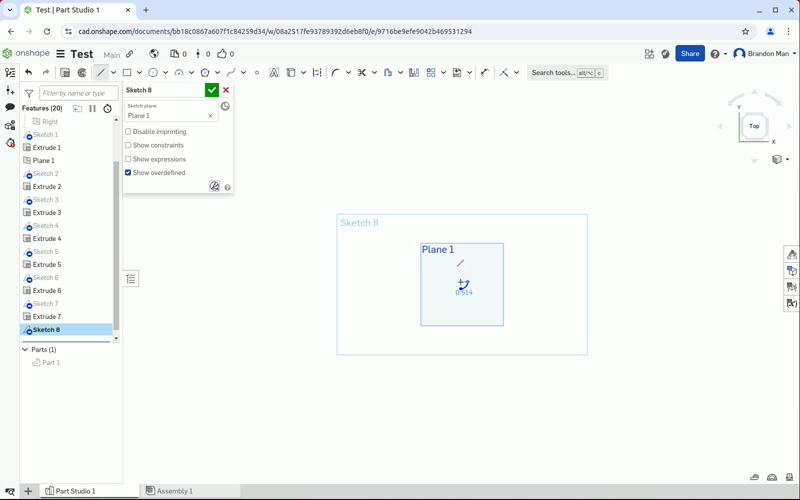
scroll(6)
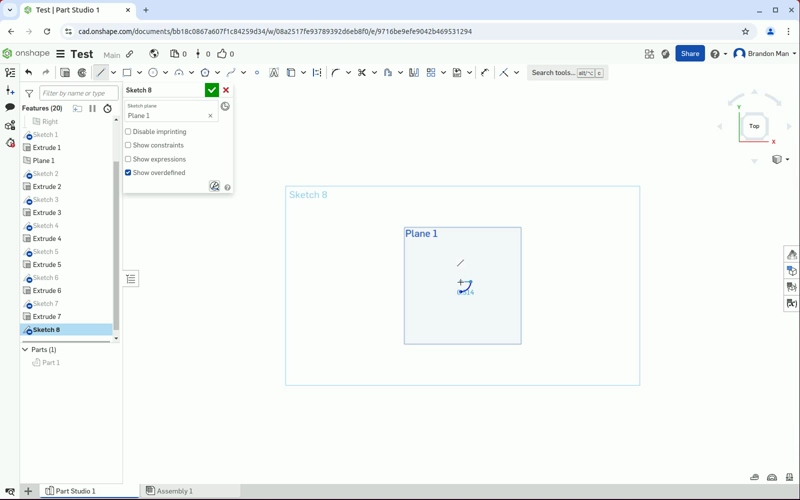
scroll(6)
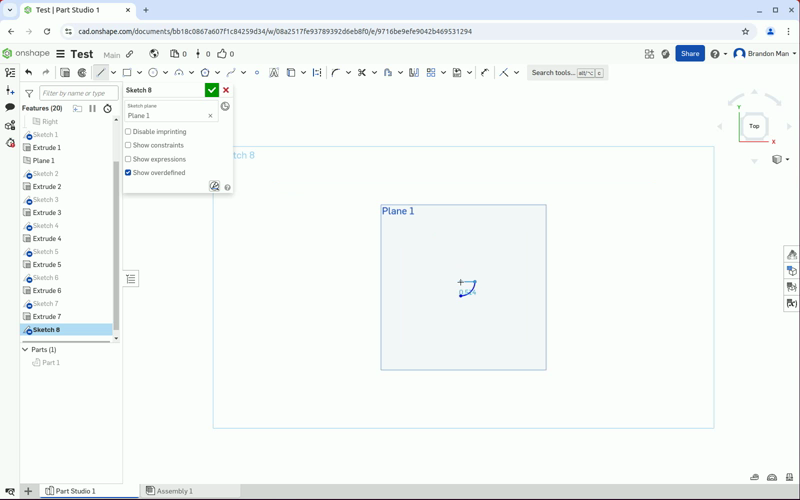
scroll(6)
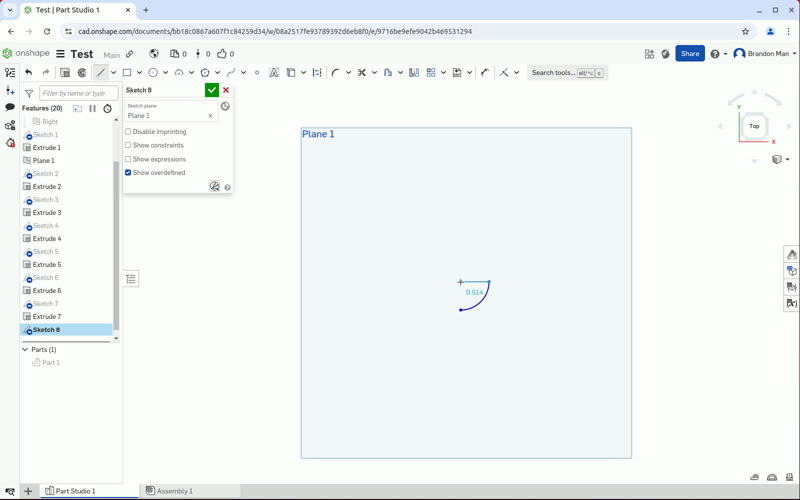
click(460, 281)
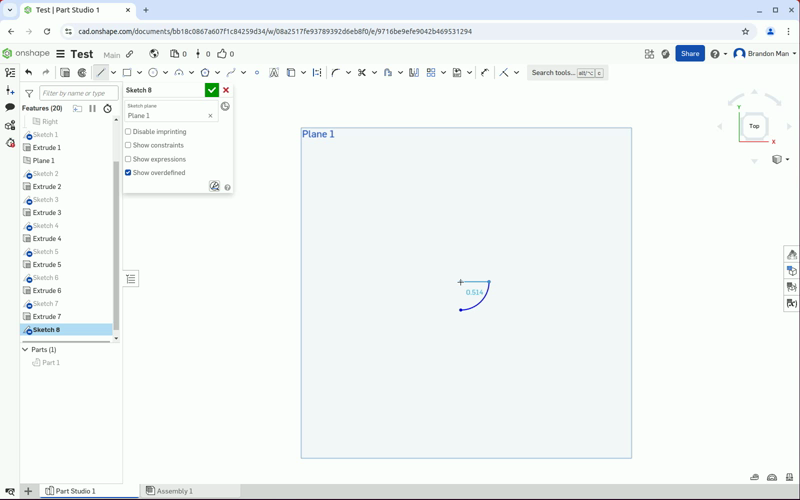
scroll(-6)
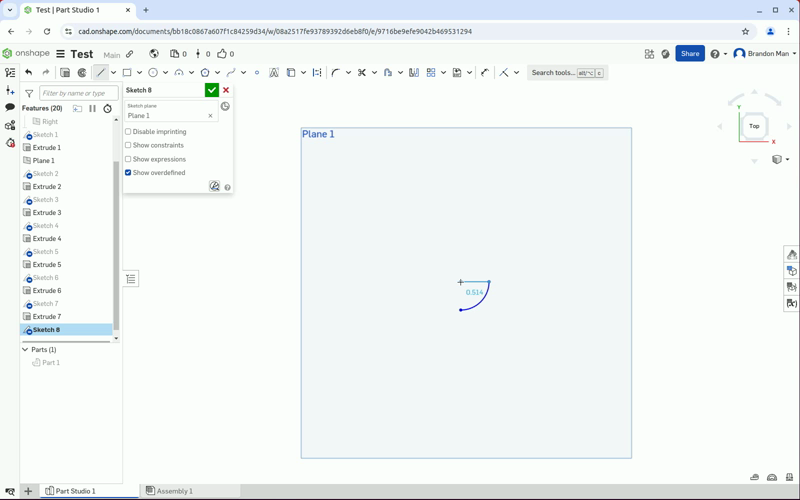
scroll(-6)
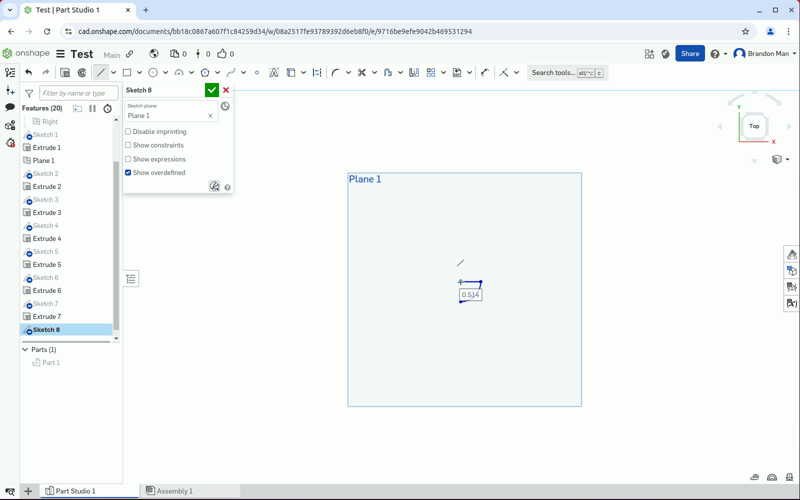
scroll(-6)
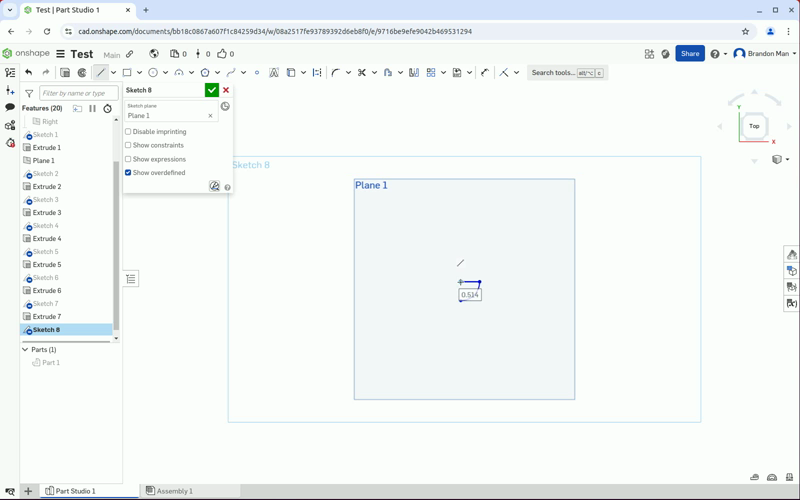
scroll(-6)
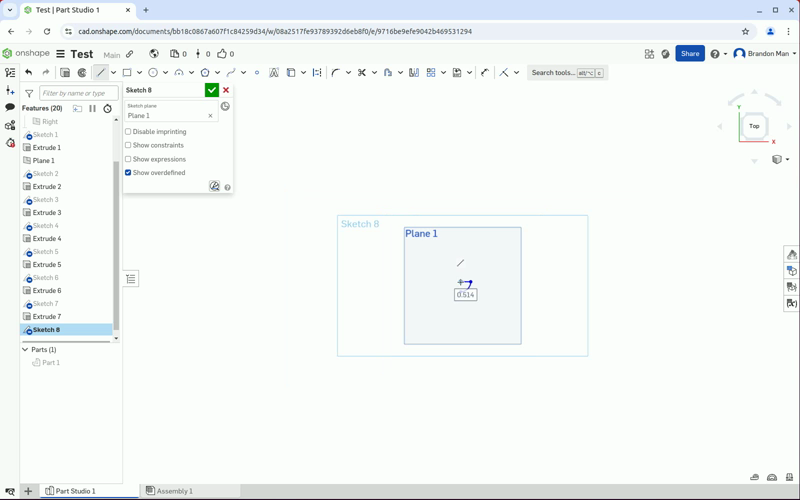
scroll(-6)
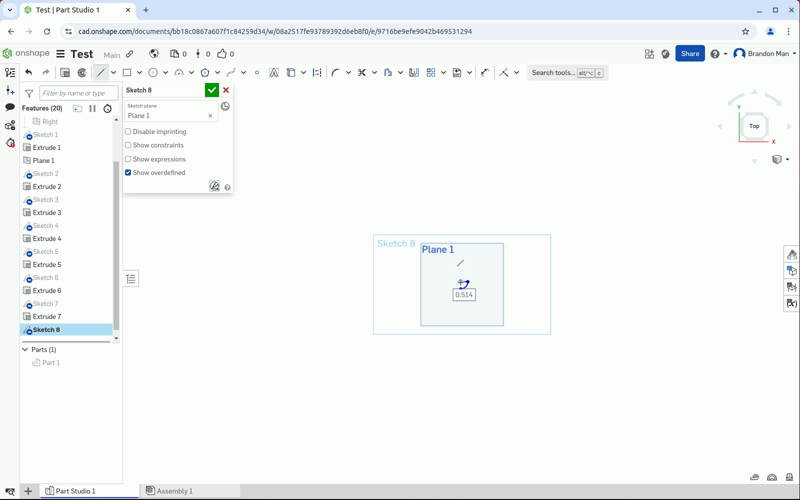
scroll(-6)
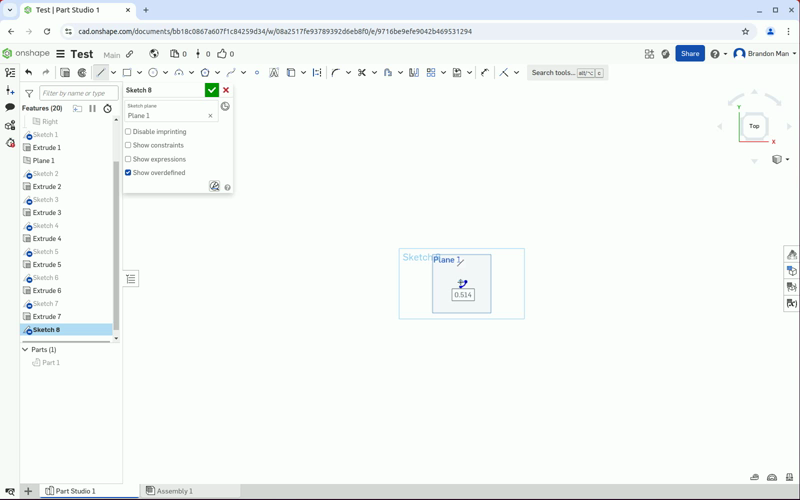
scroll(-6)
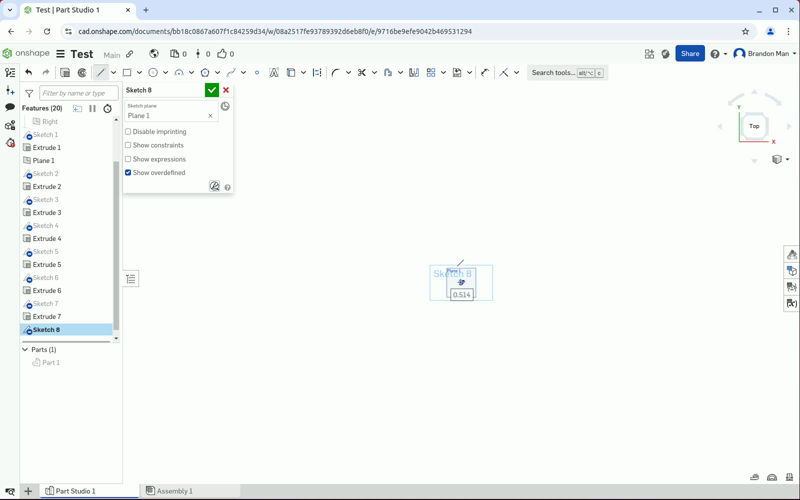
key_up(shift)
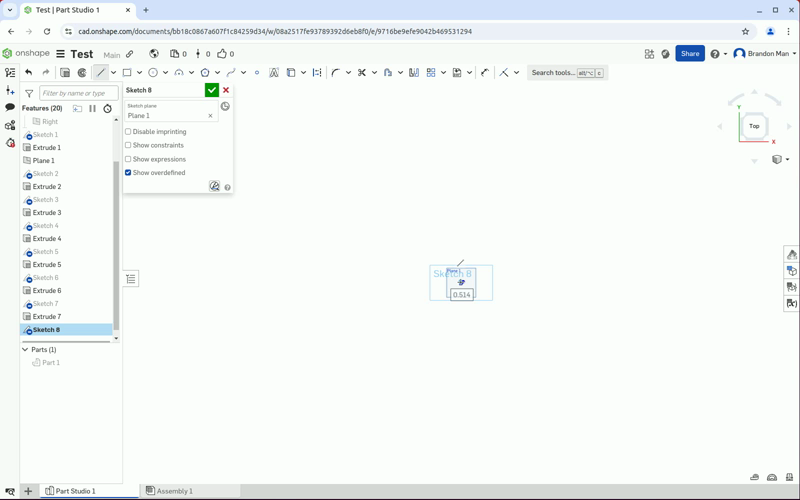
mouse_move(490, 281)
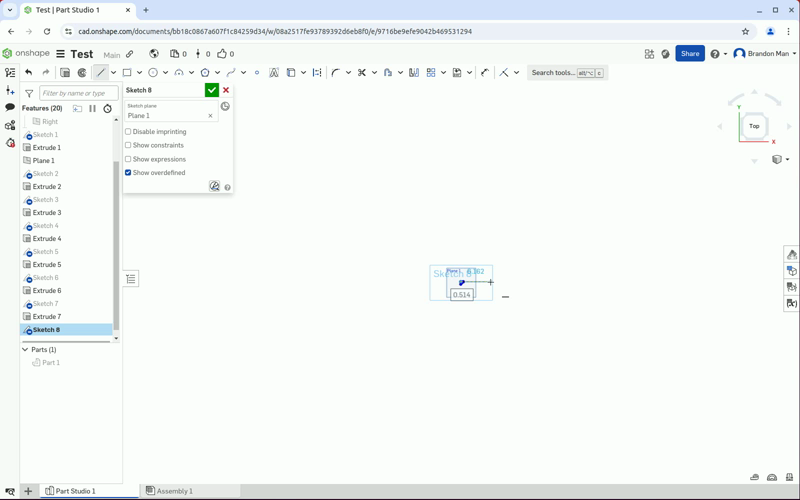
key_down(shift)
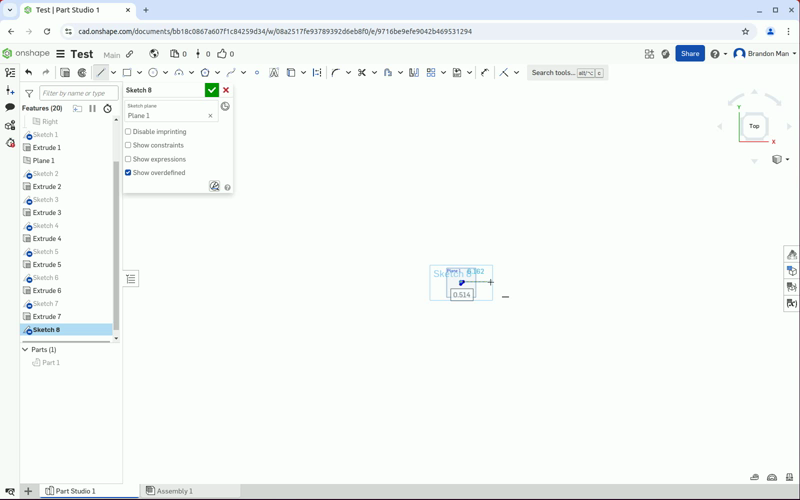
mouse_move(460, 284)
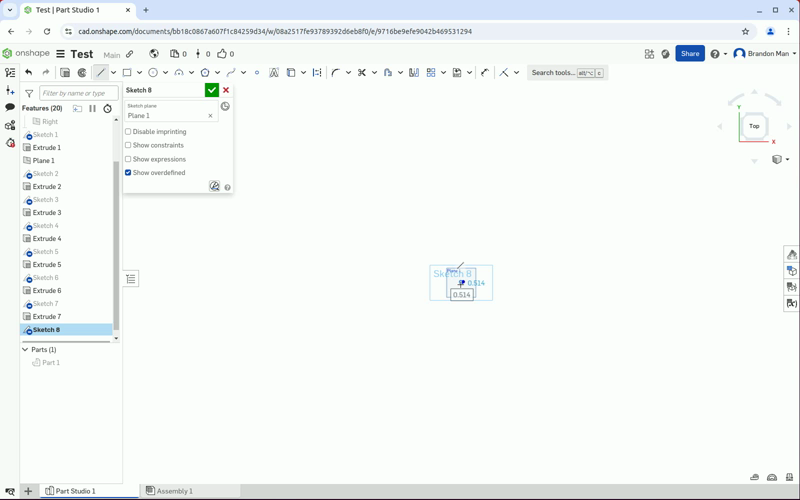
scroll(6)
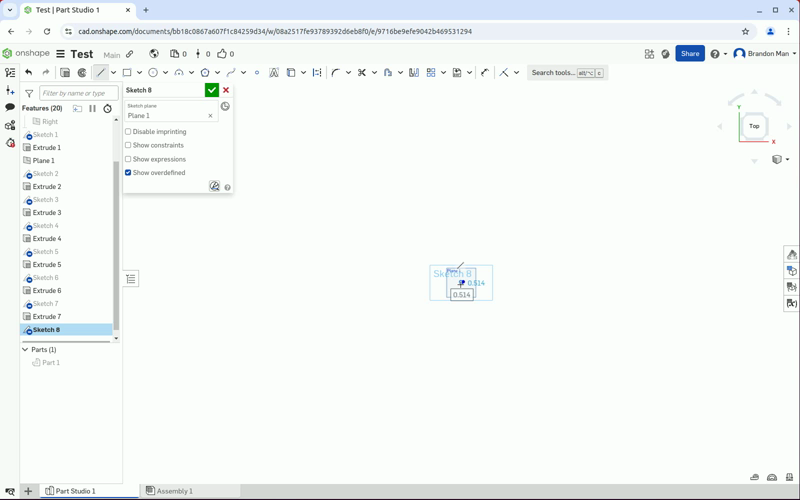
scroll(6)
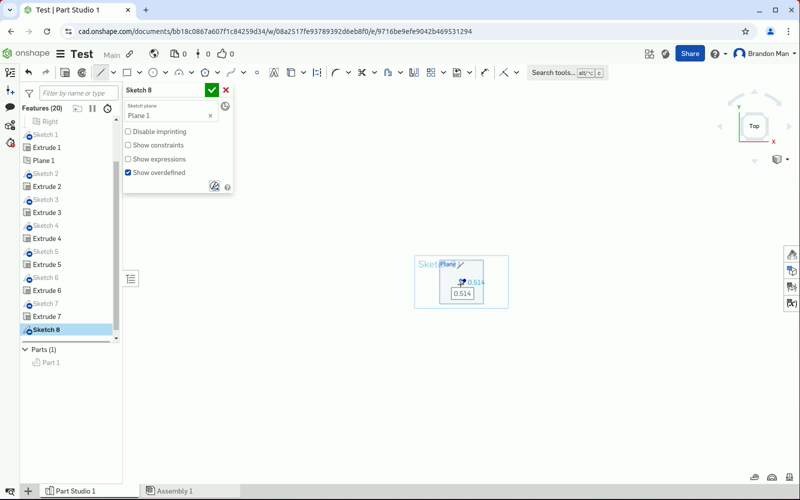
scroll(6)
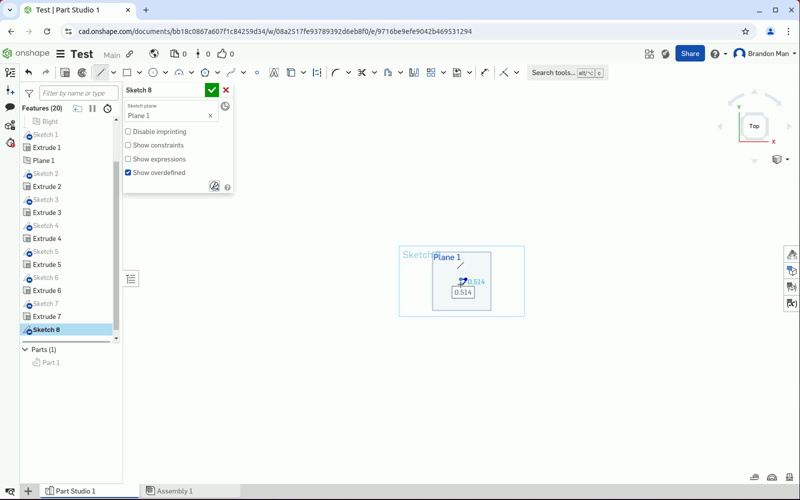
scroll(6)
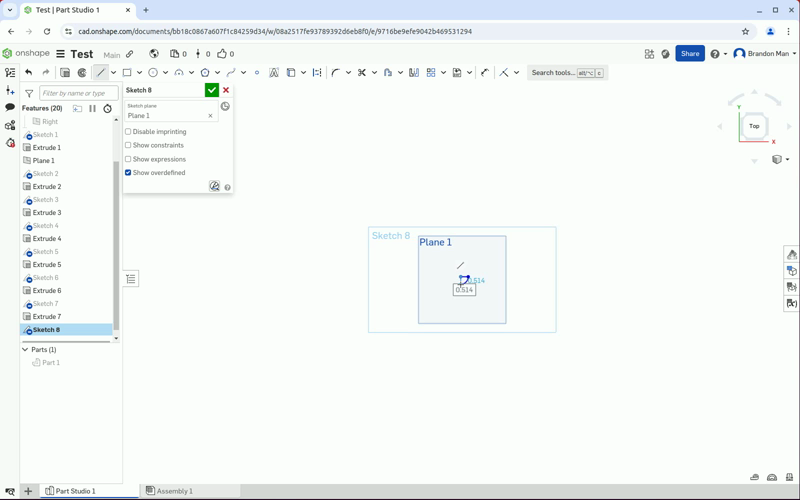
scroll(6)
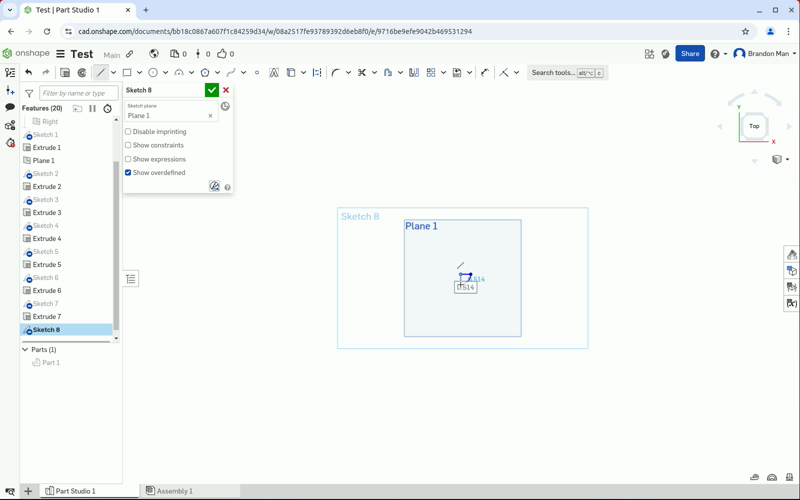
scroll(6)
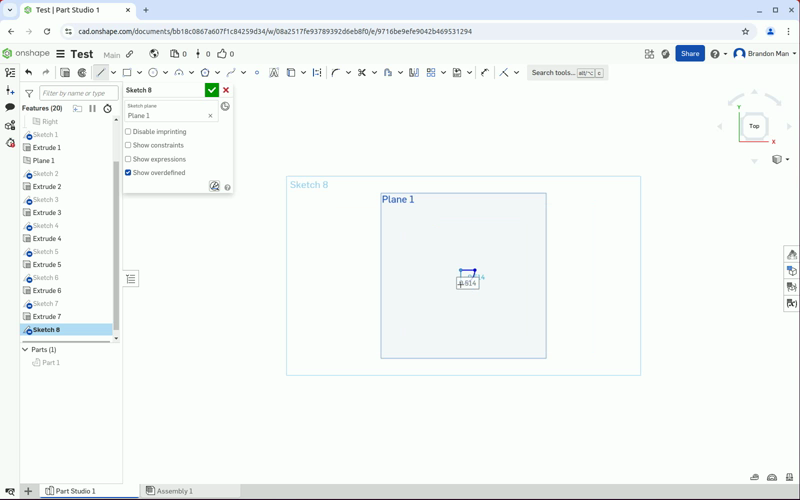
scroll(6)
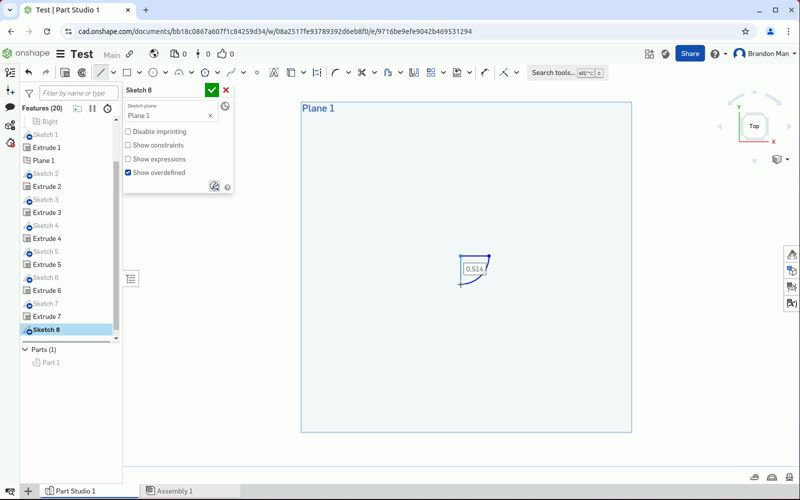
key_up(shift)
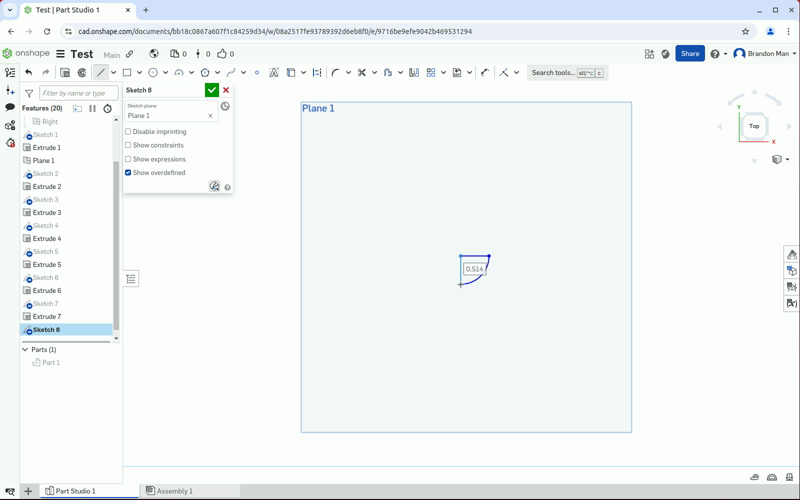
click(460, 284)
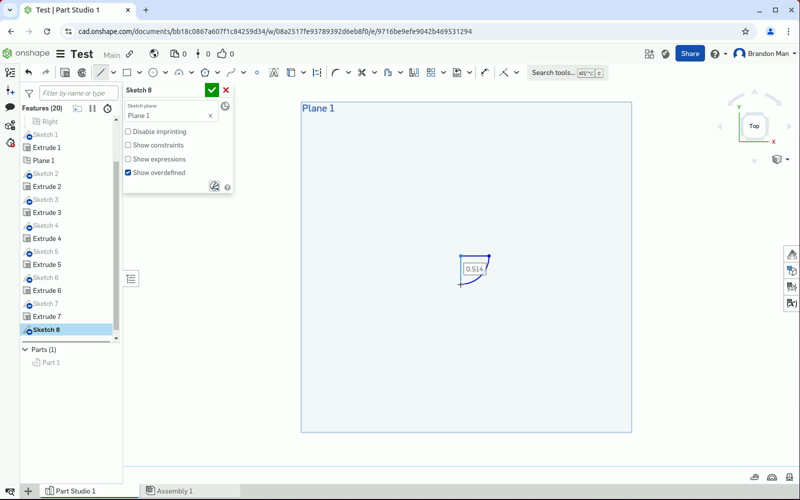
scroll(-6)
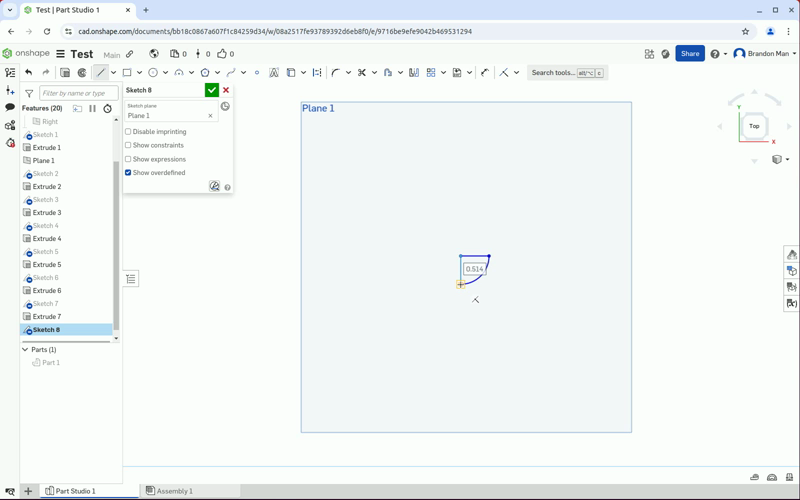
scroll(-6)
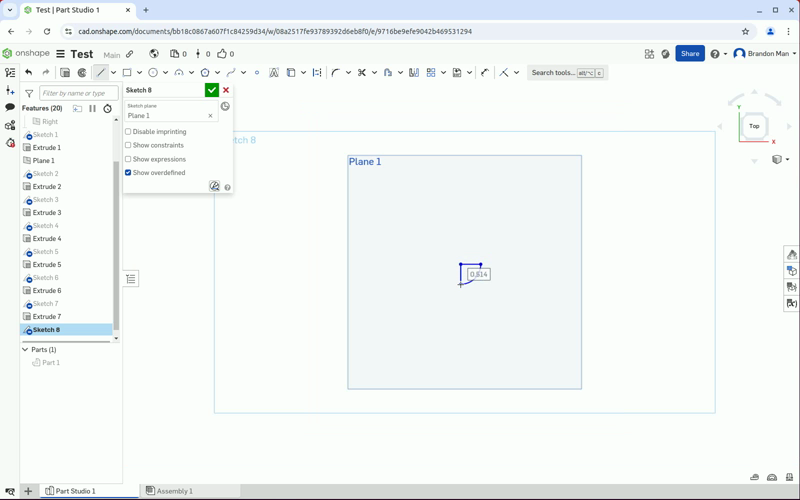
scroll(-6)
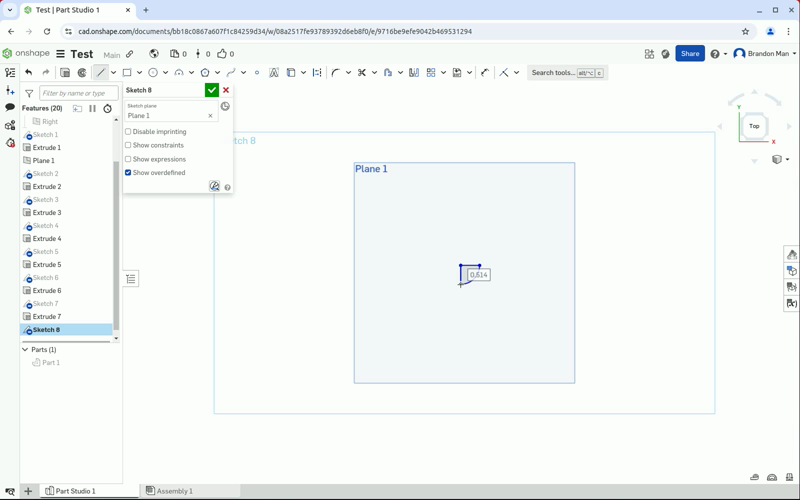
scroll(-6)
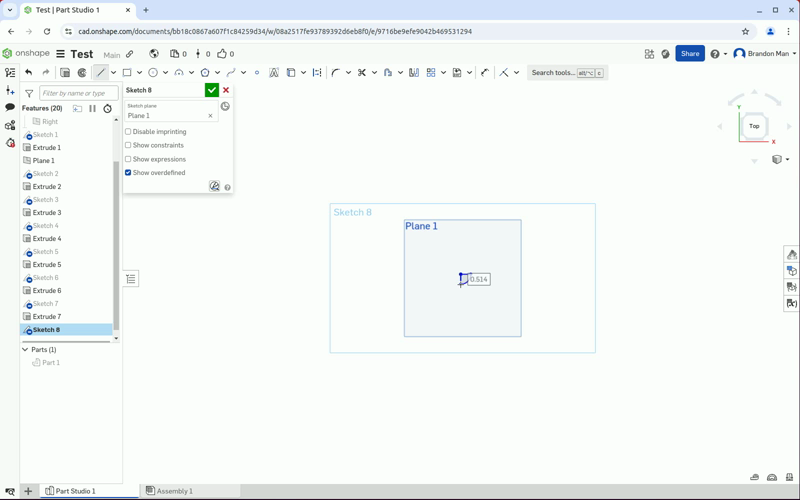
scroll(-6)
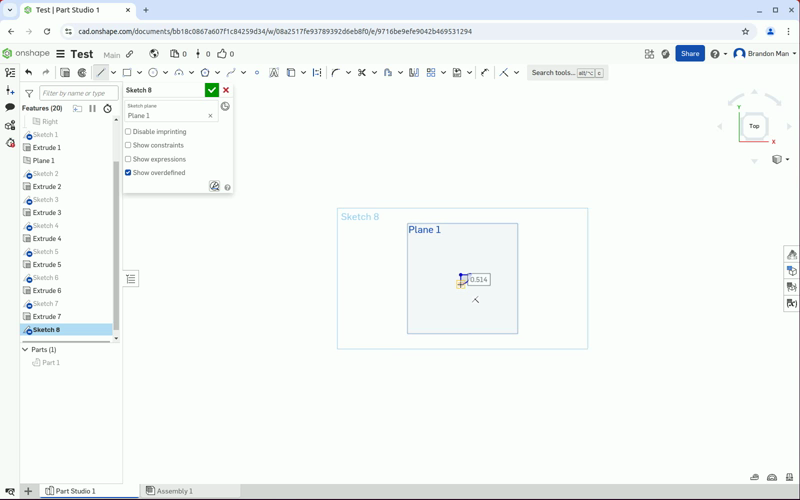
scroll(-6)
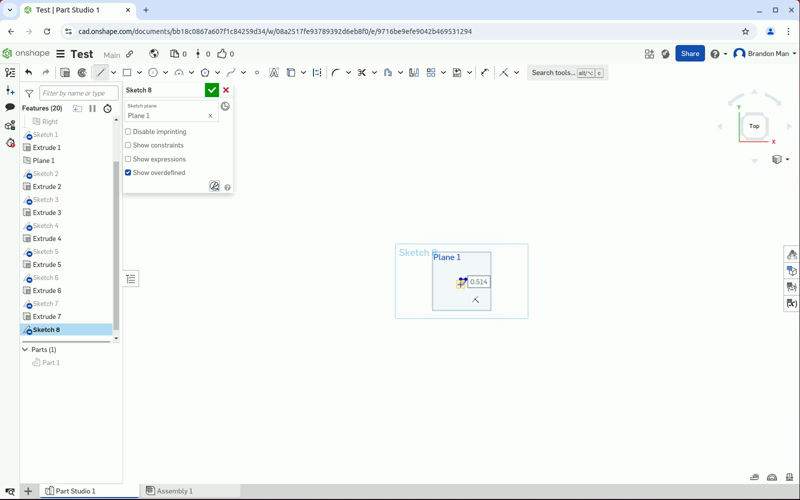
scroll(-6)
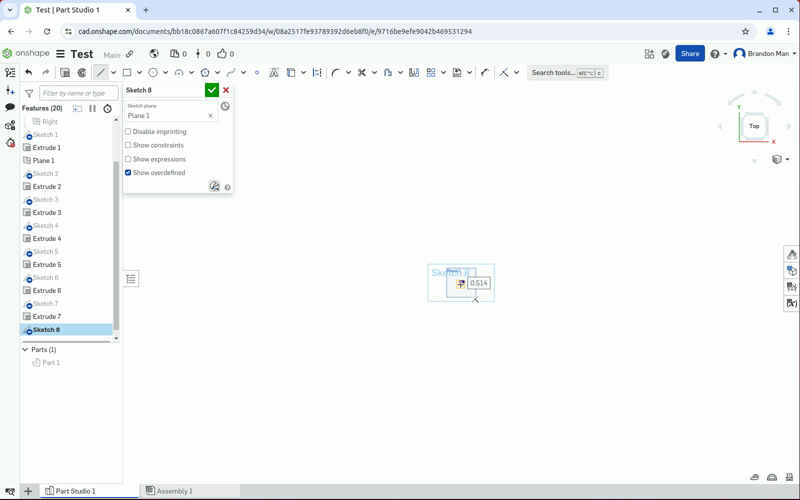
key(esc)
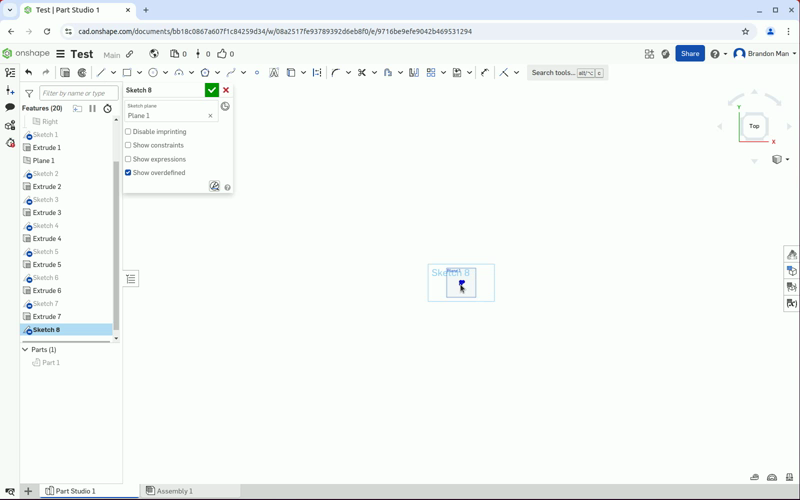
mouse_move(461, 283)
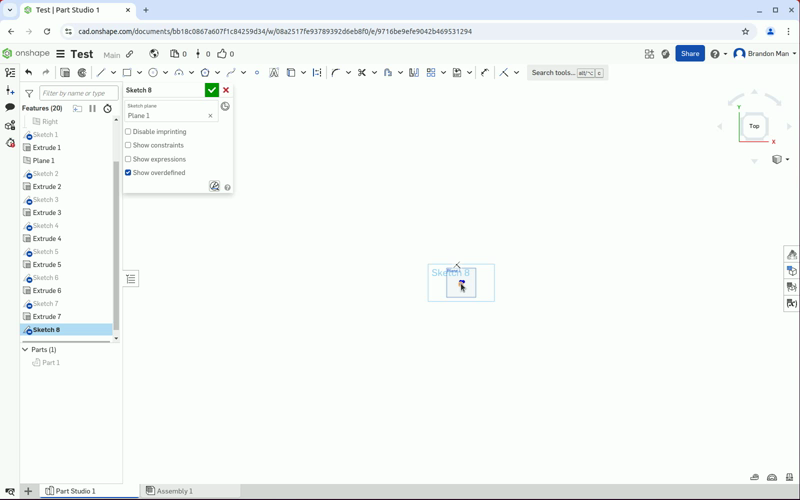
scroll(6)
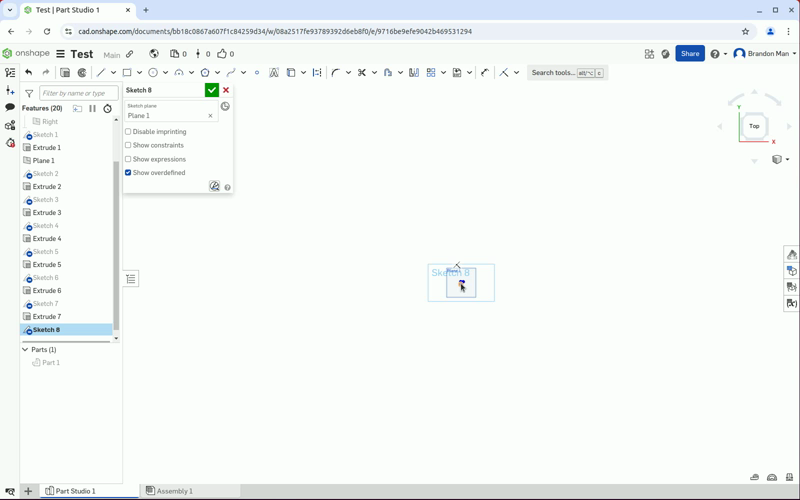
scroll(6)
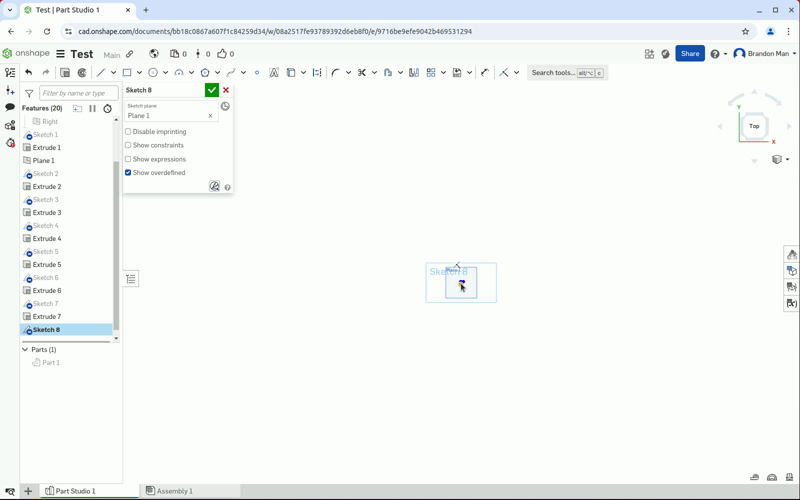
scroll(6)
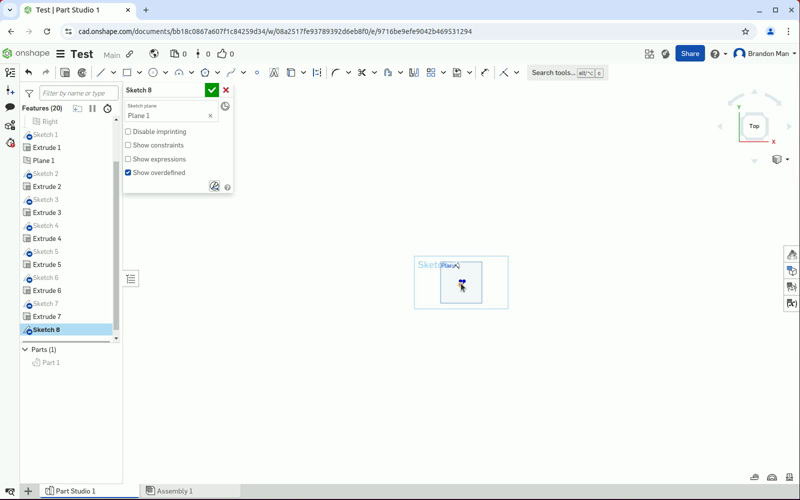
scroll(6)
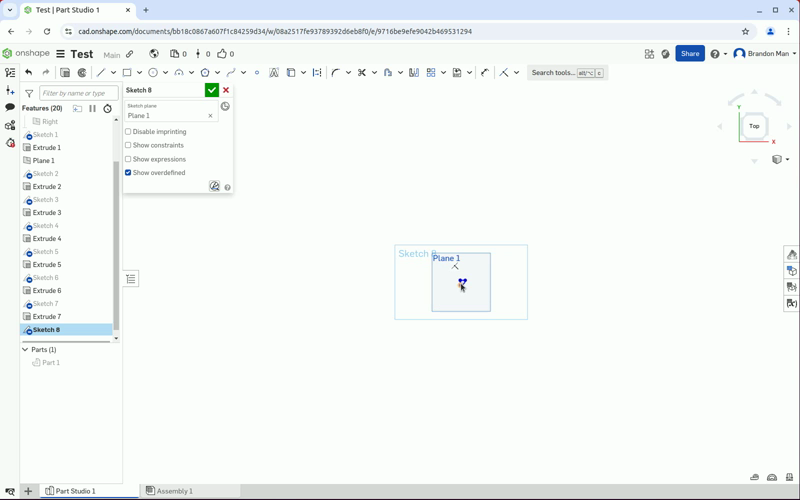
scroll(6)
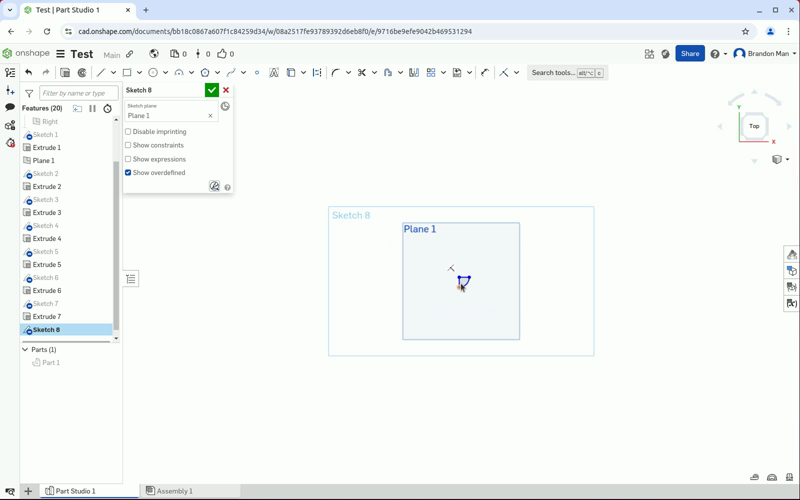
scroll(6)
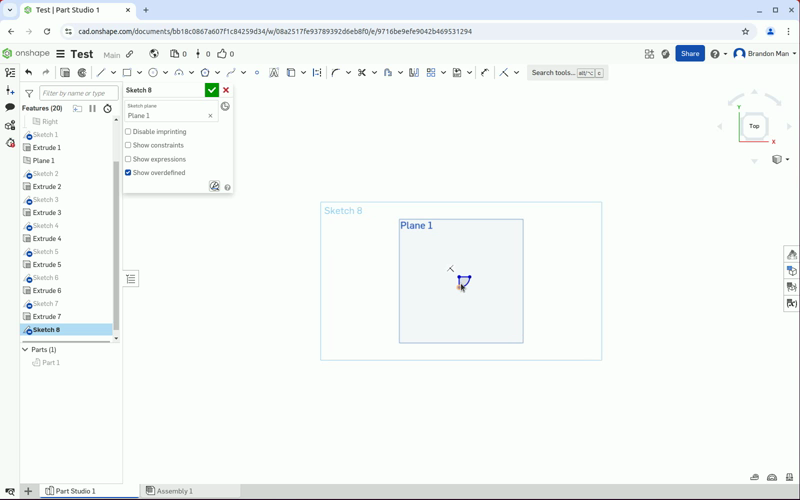
scroll(6)
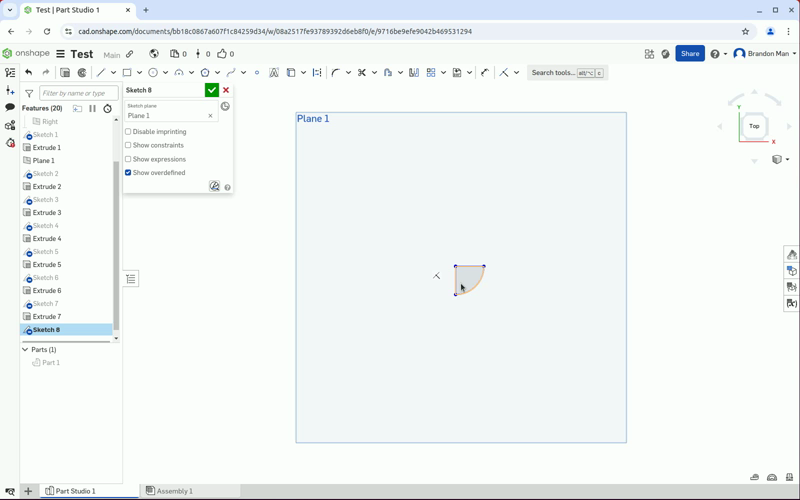
click(461, 283)
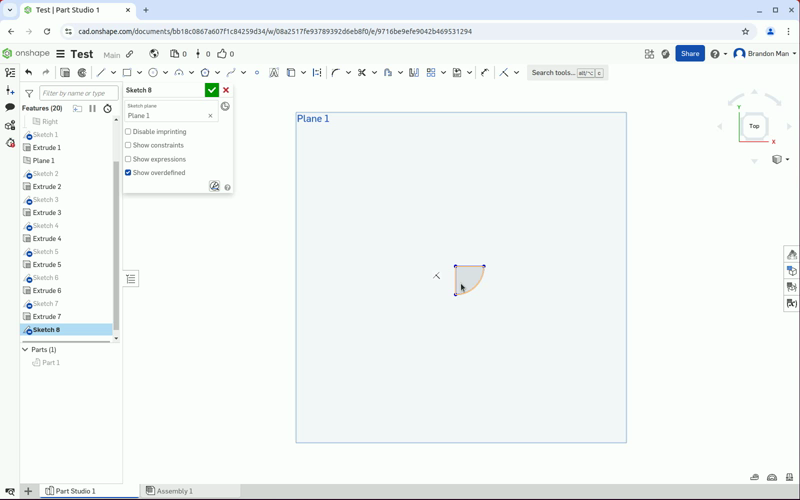
scroll(-6)
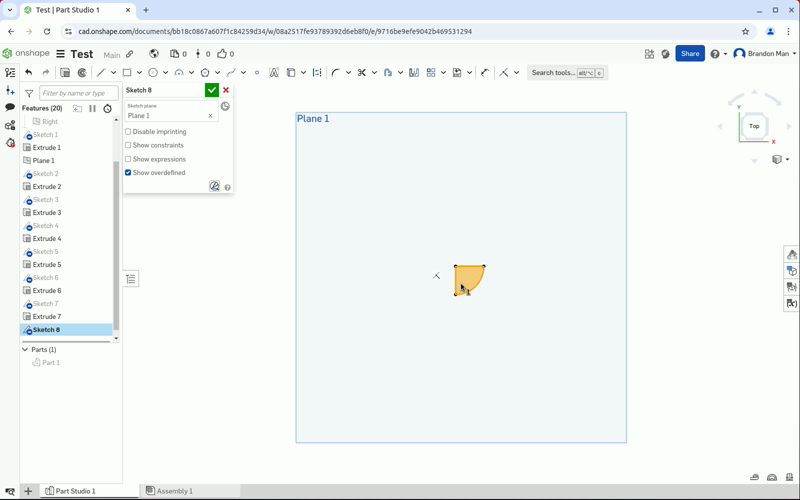
scroll(-6)
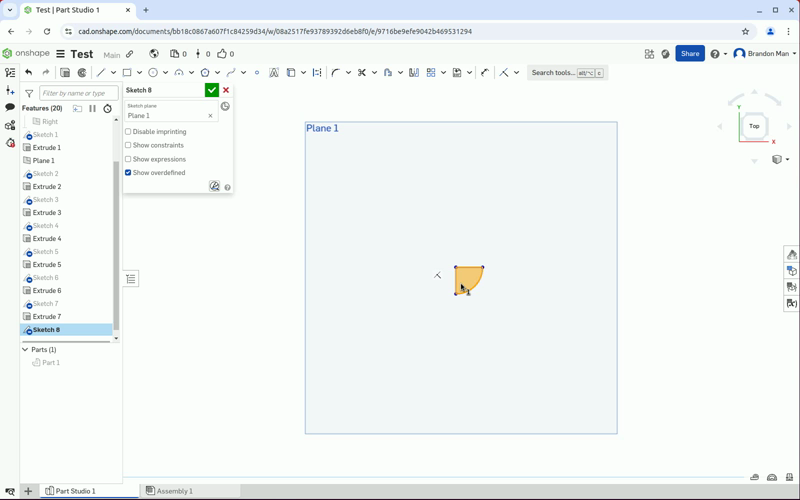
scroll(-6)
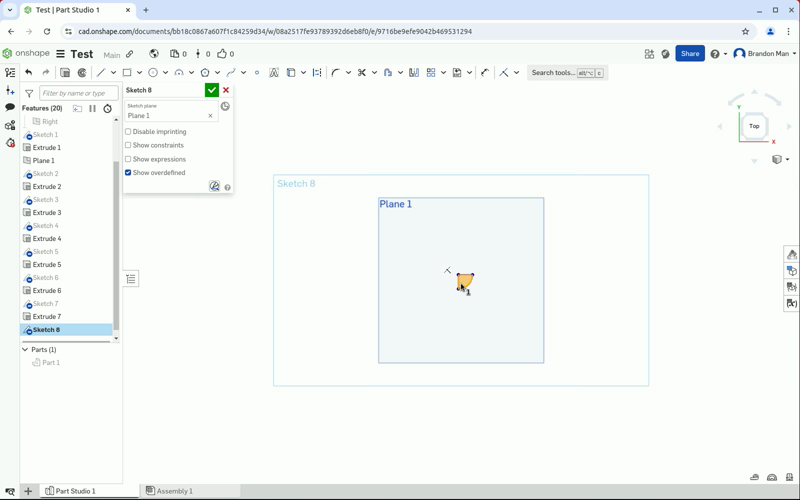
scroll(-6)
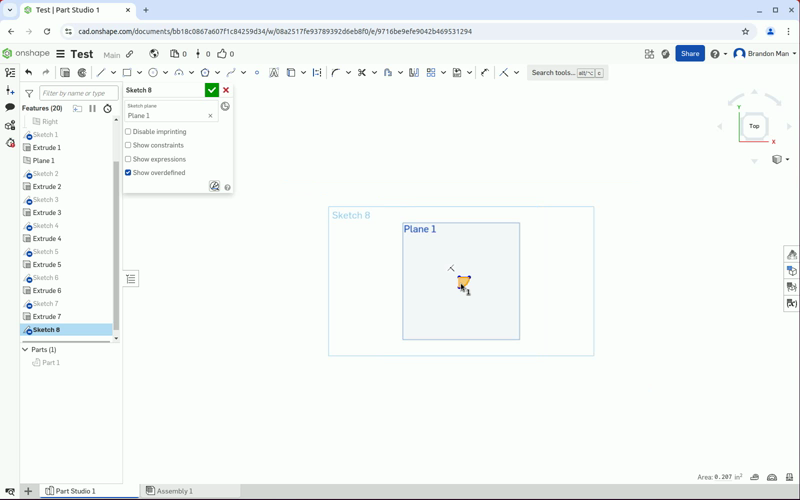
scroll(-6)
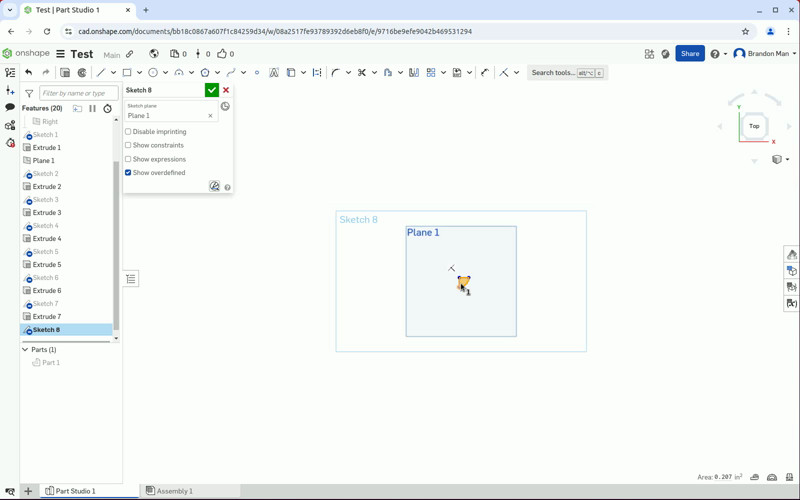
scroll(-6)
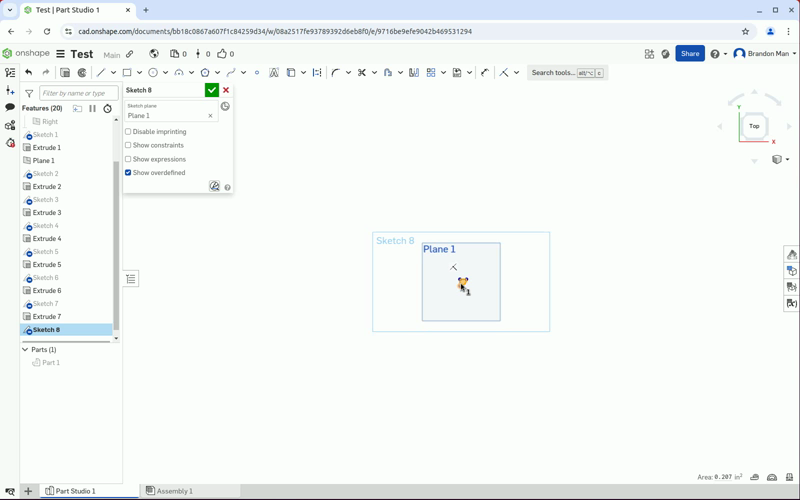
scroll(-6)
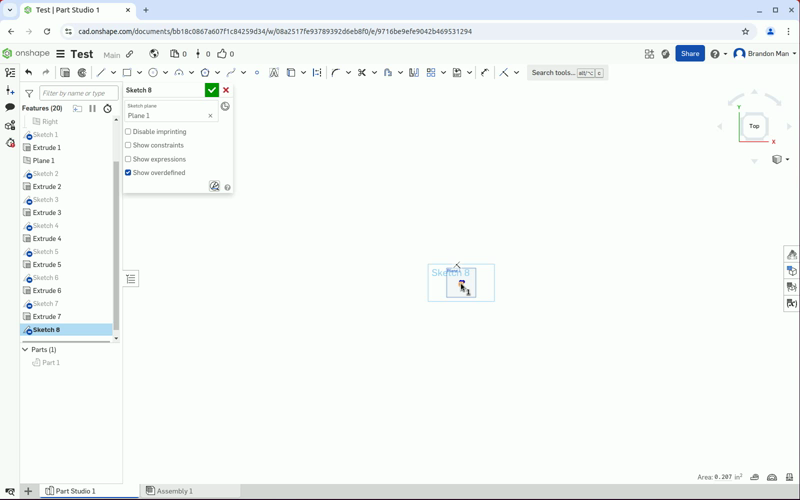
mouse_move(73, 352)
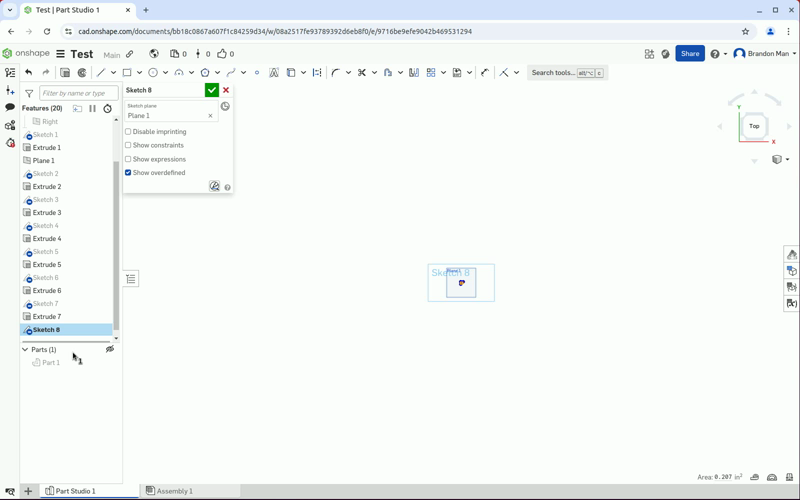
key(shift+y)
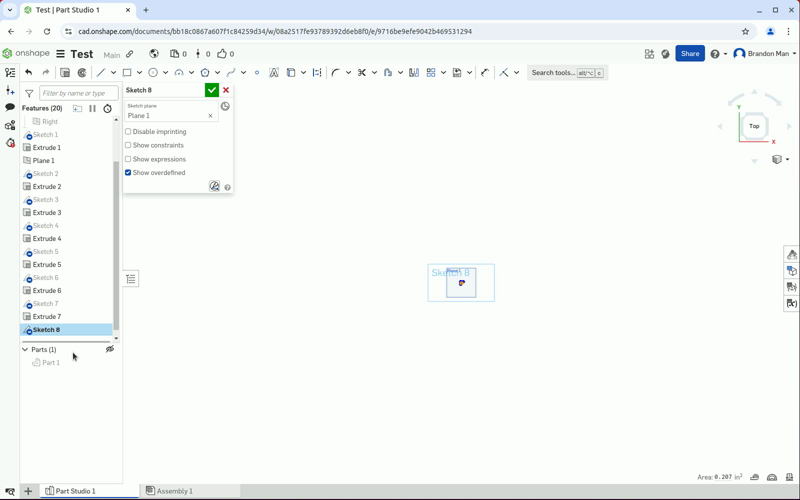
key(shift+e)
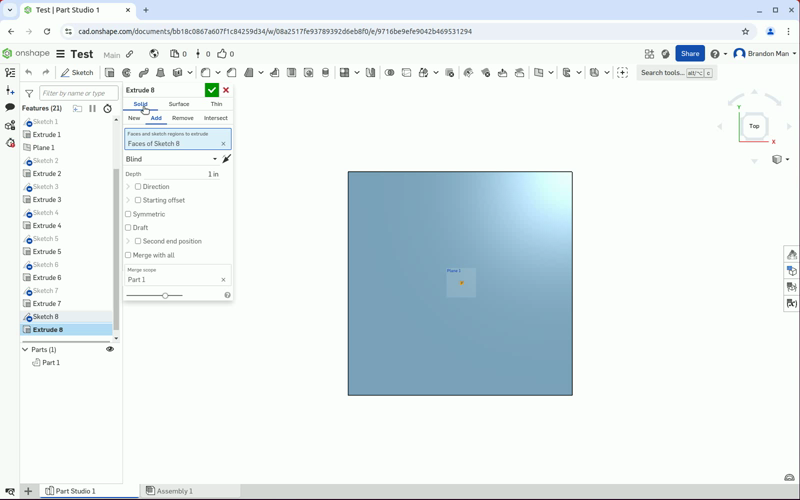
mouse_move(143, 106)
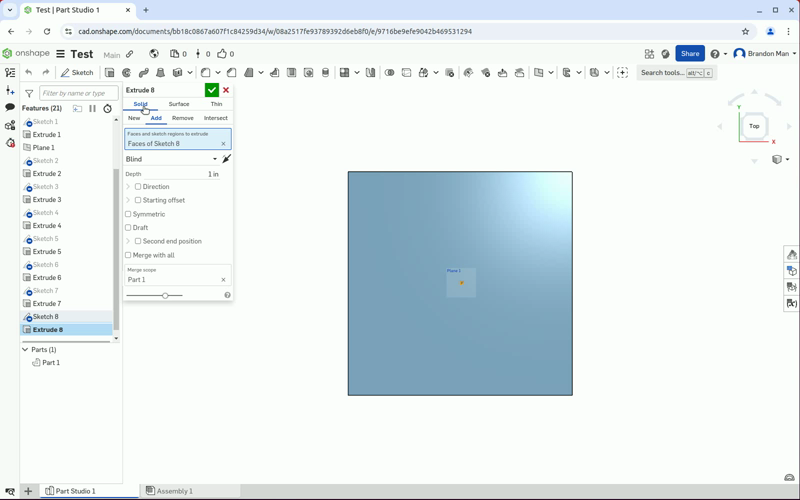
click(143, 106)
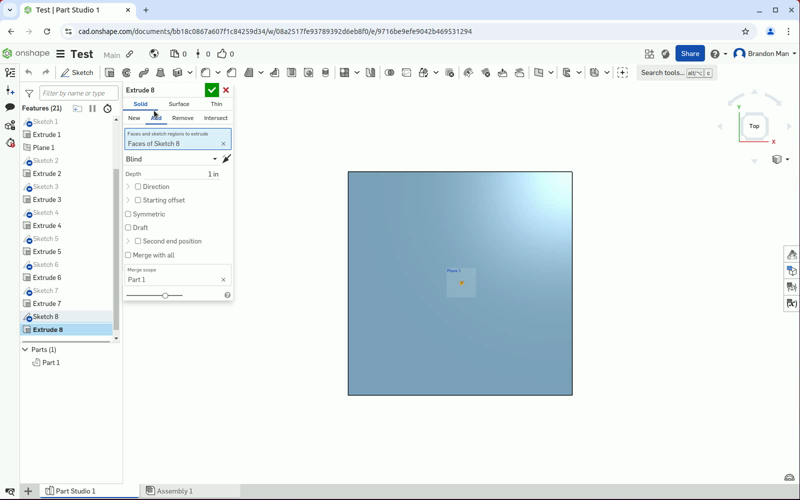
mouse_move(186, 120)
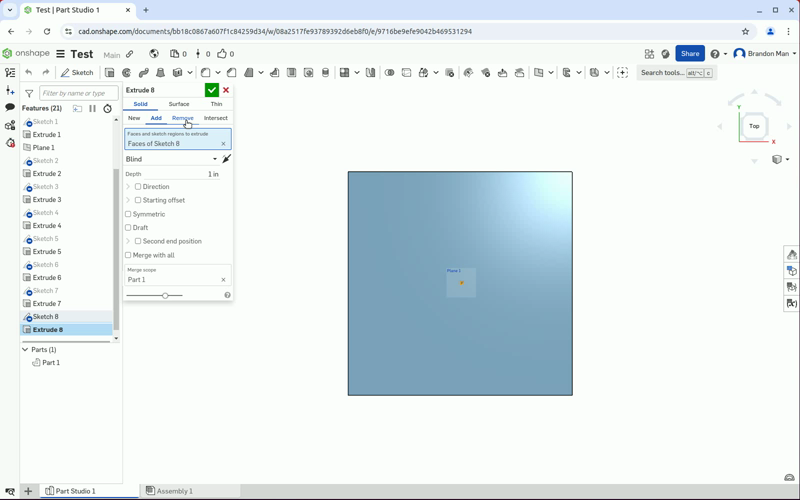
click(186, 120)
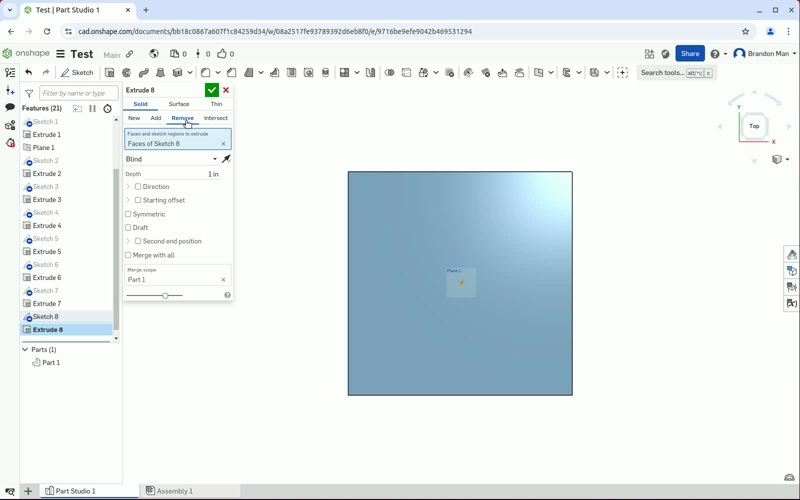
key(tab, 4)
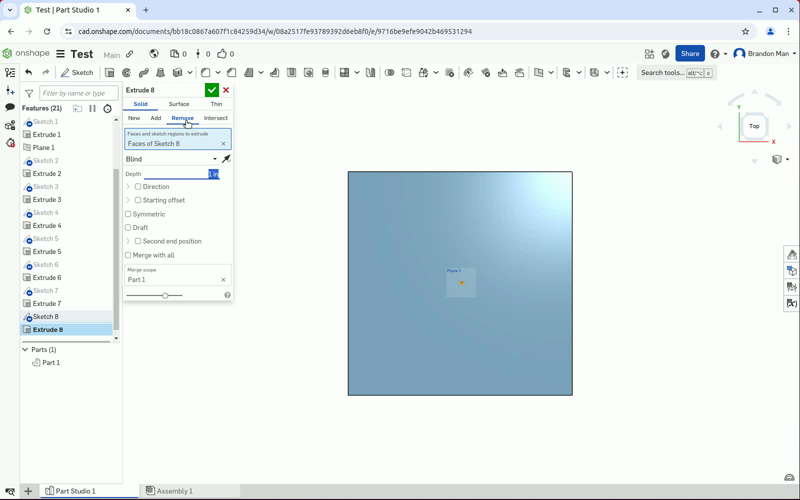
text(5.055)
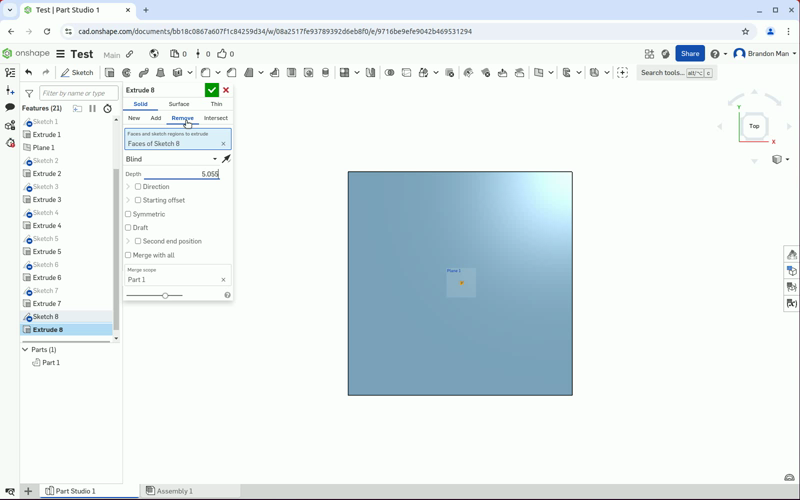
key(tab, 6)
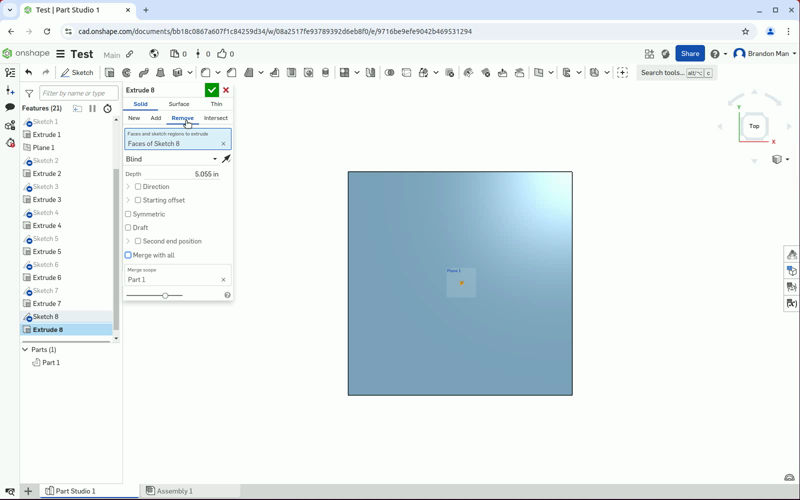
key(space)
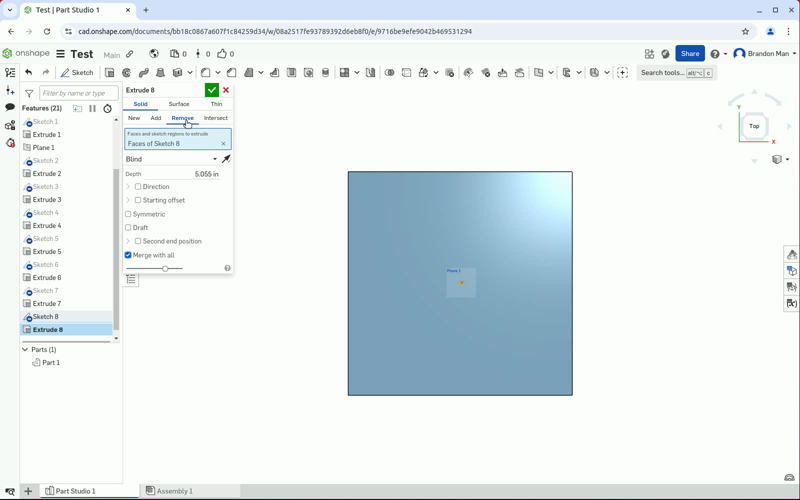
key(enter)
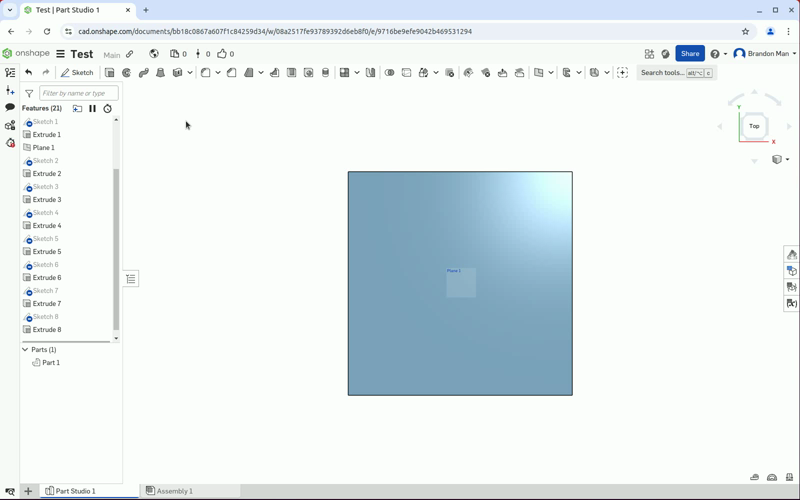
key(shift+h)
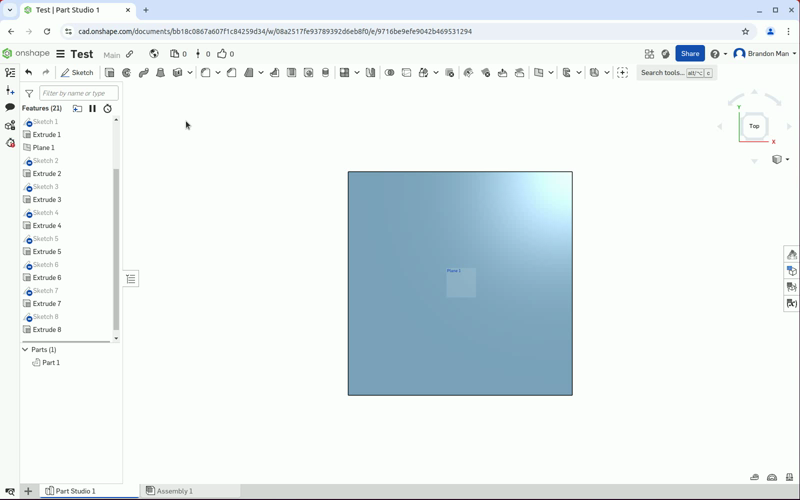
key(shift+h)
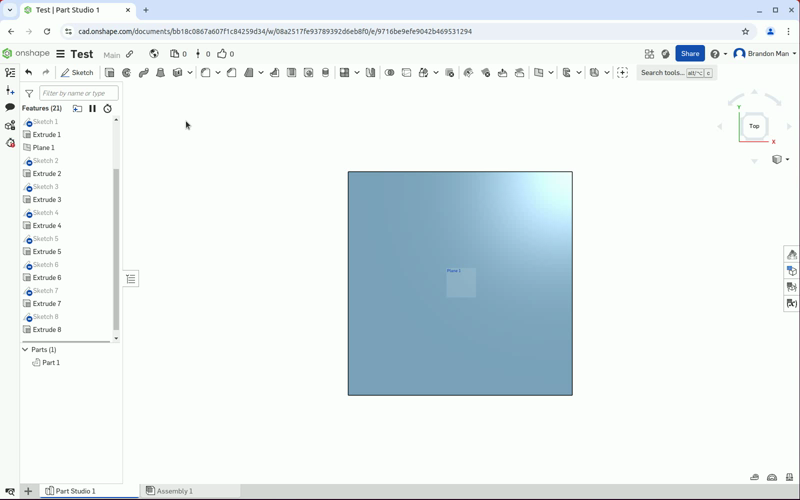
key(shift+7)
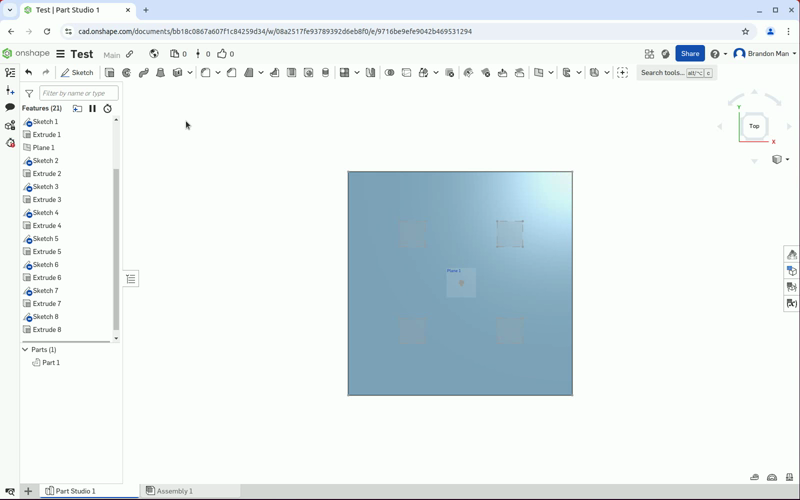
key(up, 3)
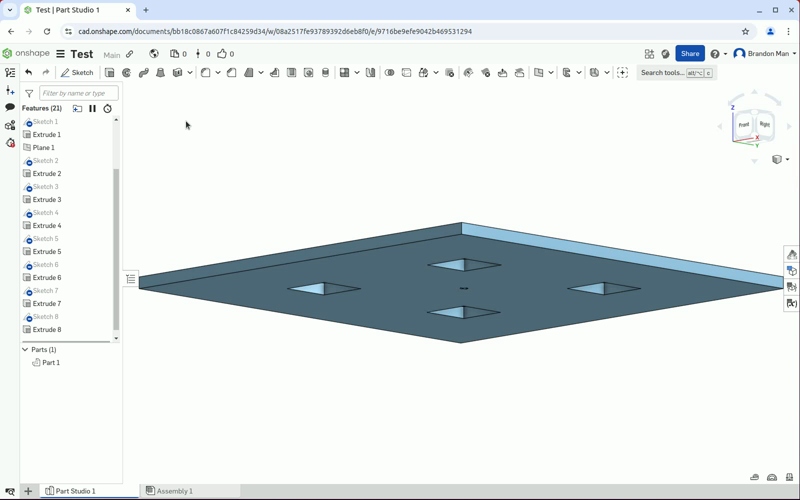
key(left, 3)
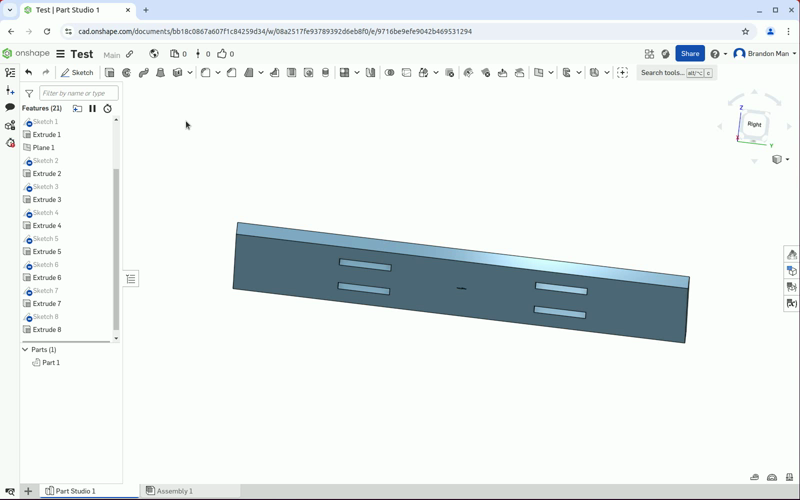
key(right, 3)
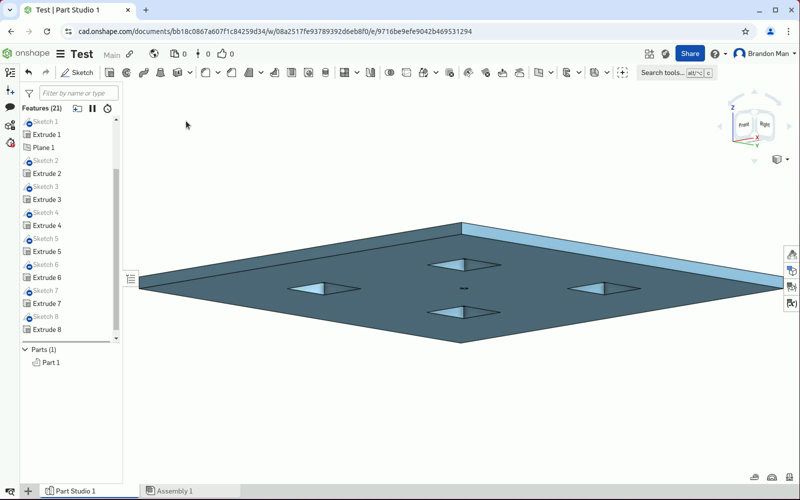
key(down, 3)
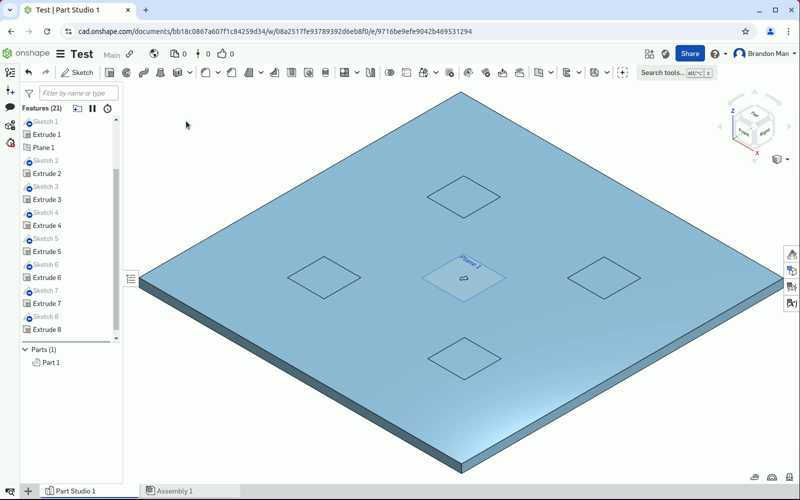
mouse_move(69, 124)
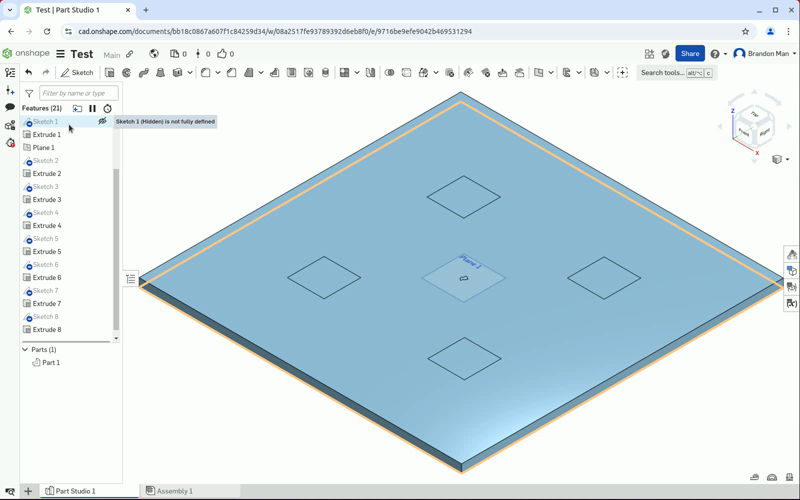
click(69, 124)